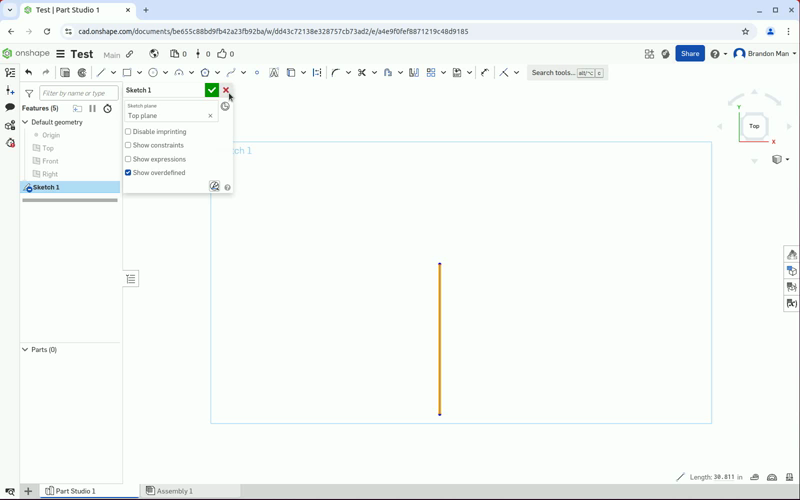
key(shift+h)
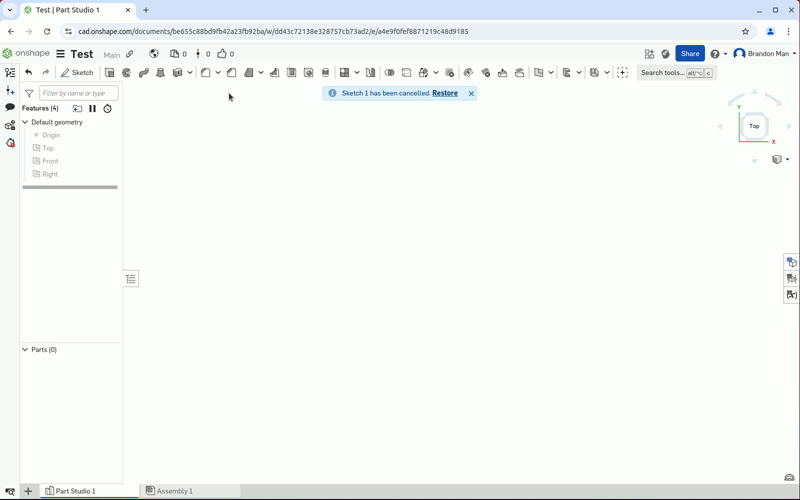
mouse_move(73, 352)
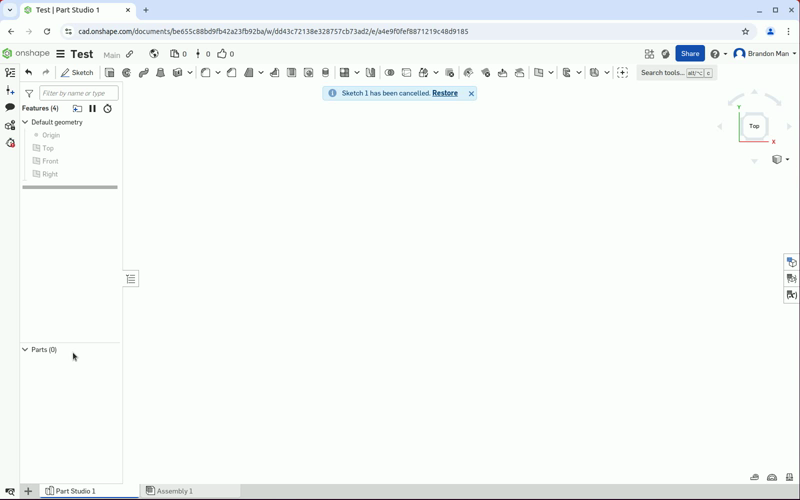
key(y)
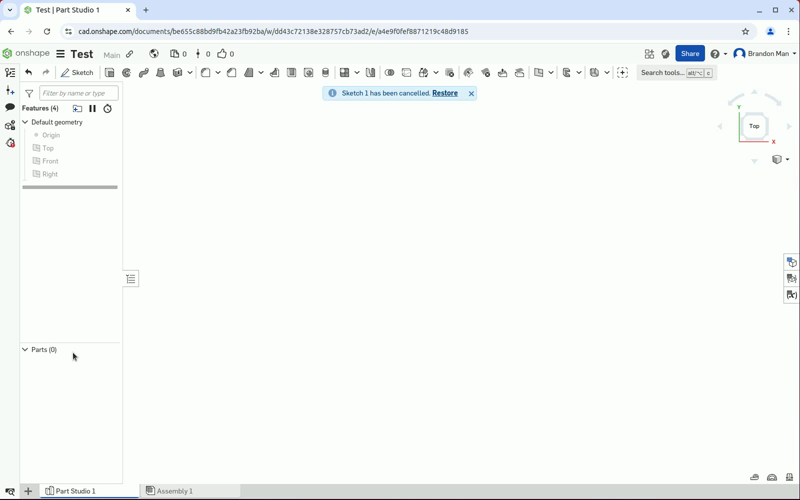
key(shift+p)
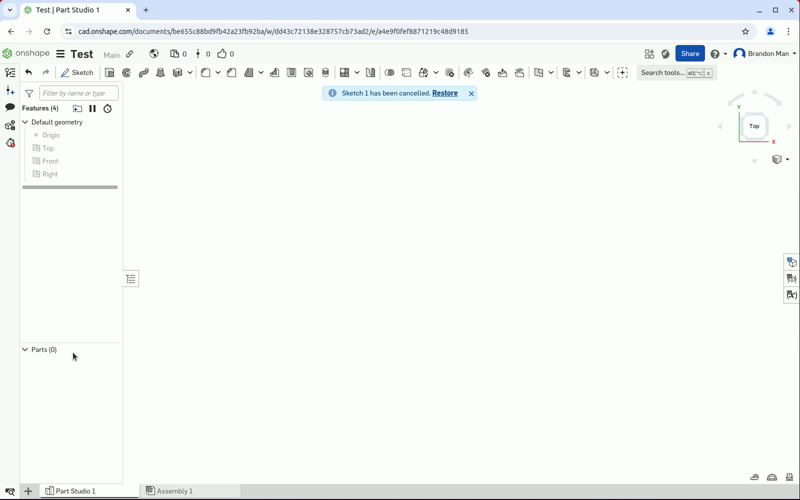
key(space)
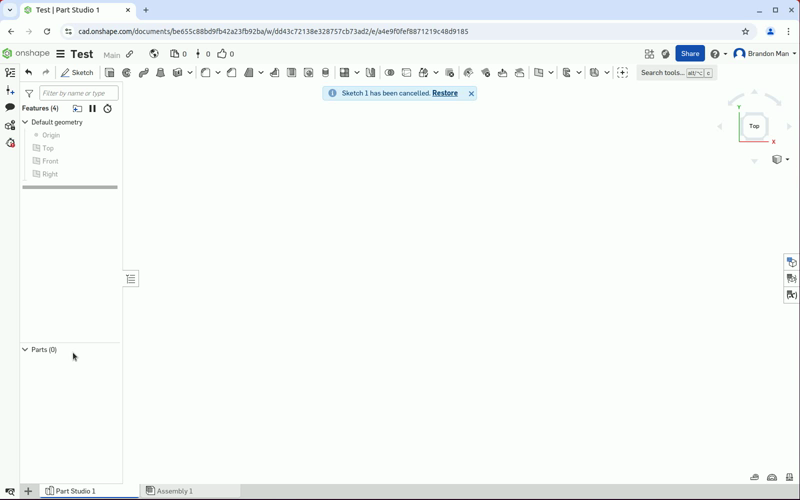
key_down(shift)
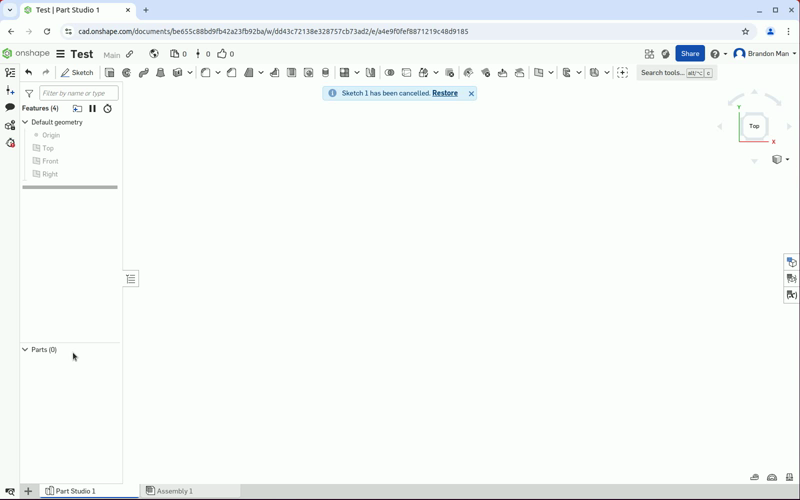
key(up)
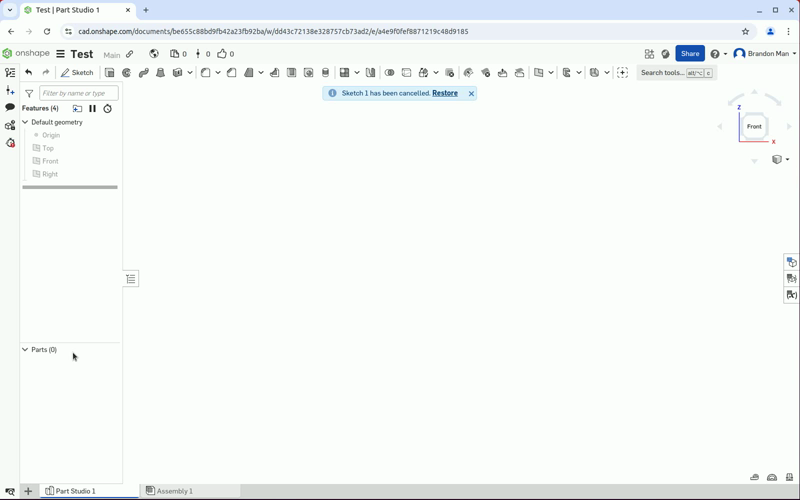
key_up(shift)
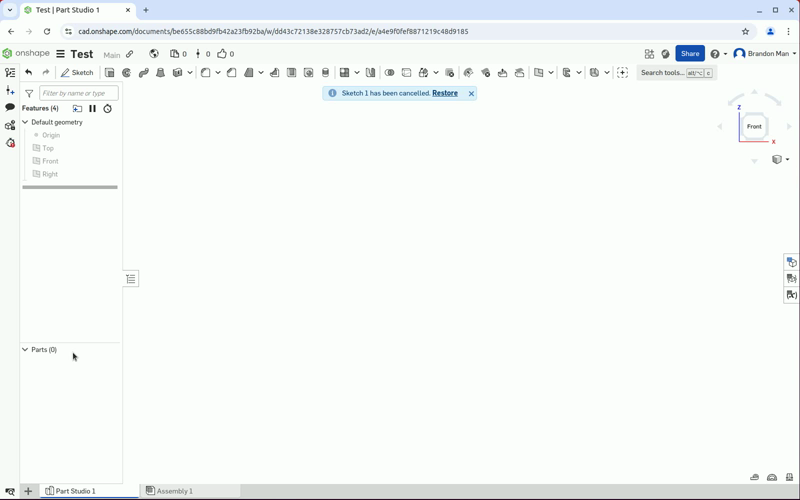
mouse_move(73, 352)
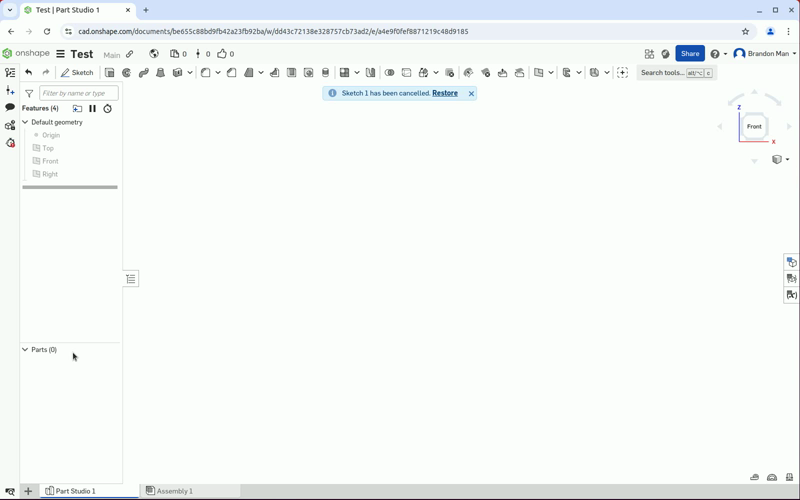
key(shift+y)
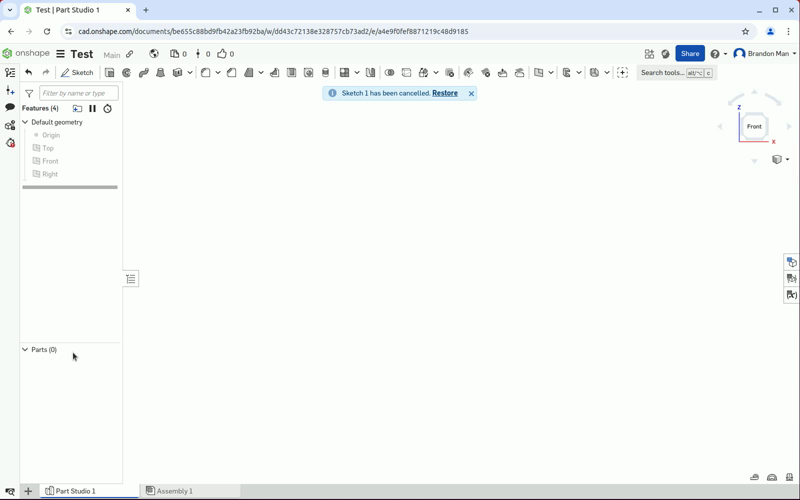
key(shift+s)
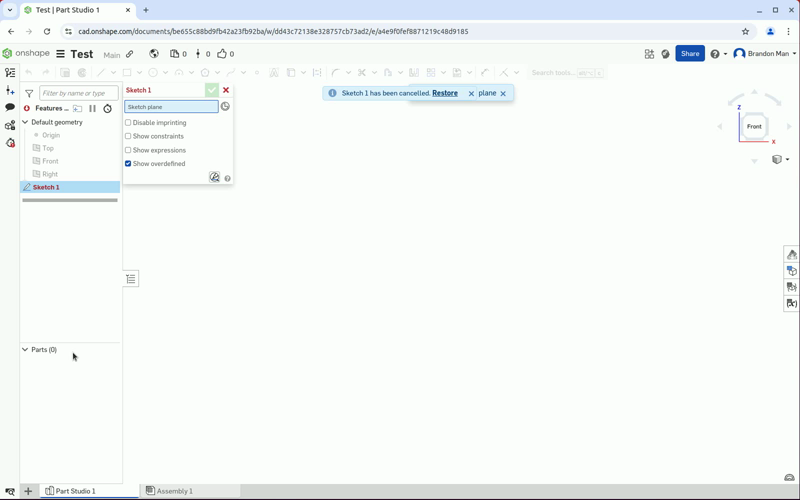
mouse_move(73, 163)
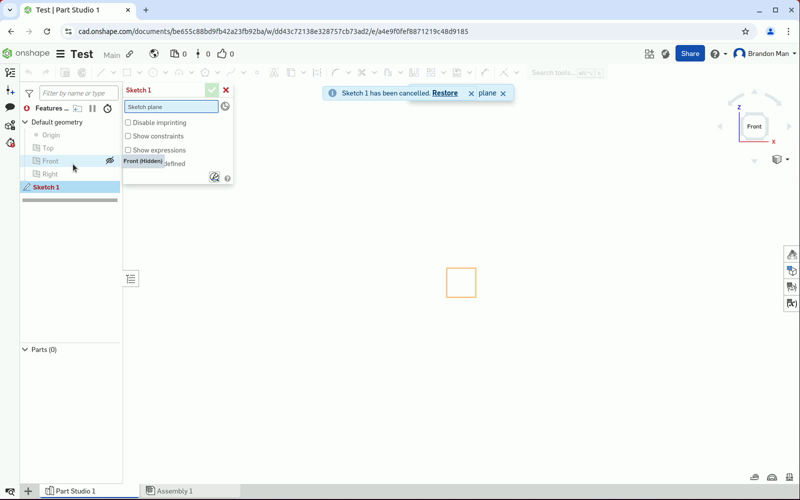
click(73, 163)
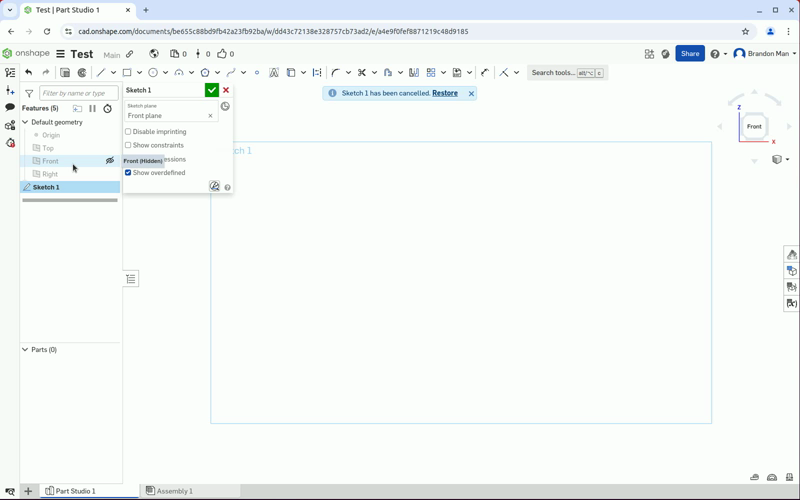
mouse_move(73, 352)
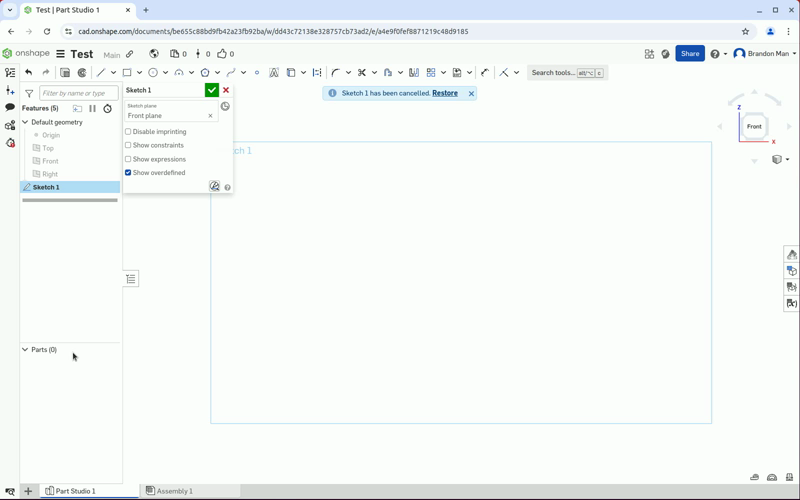
key(y)
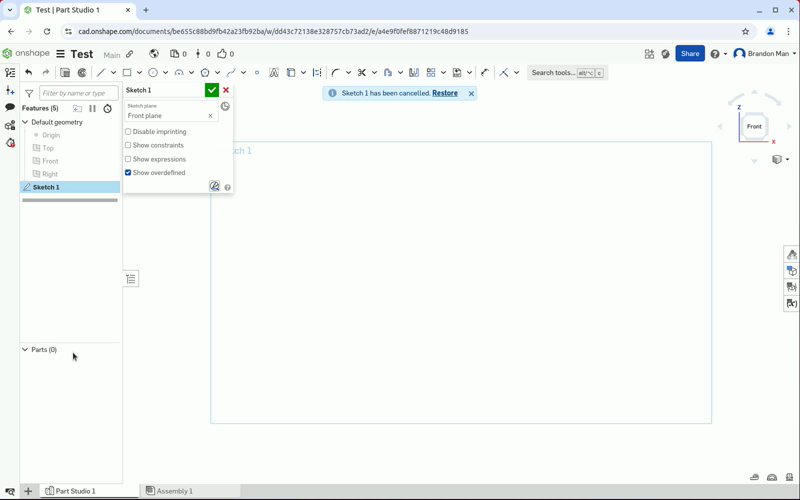
key(l)
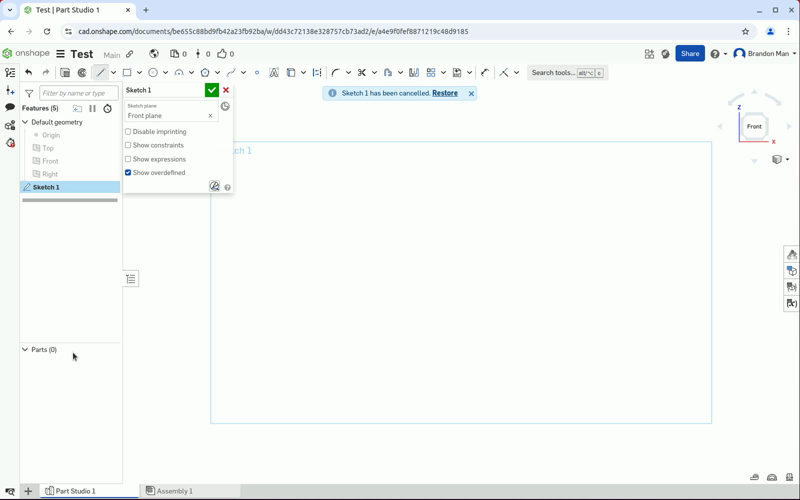
key_down(shift)
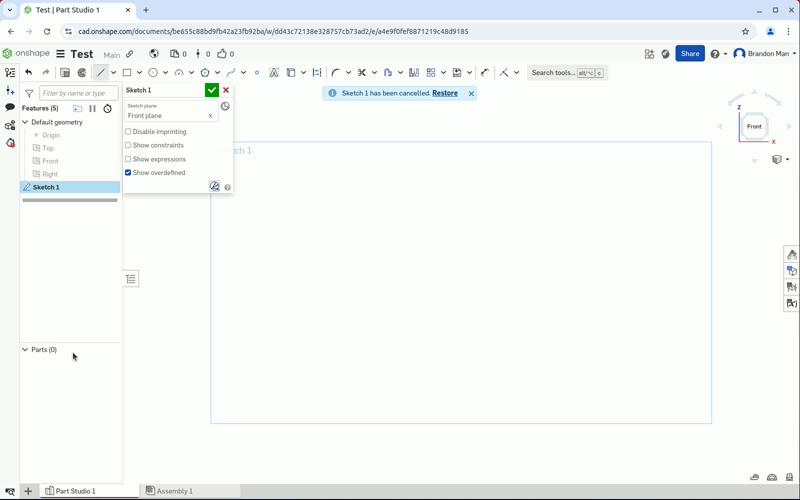
mouse_move(350, 183)
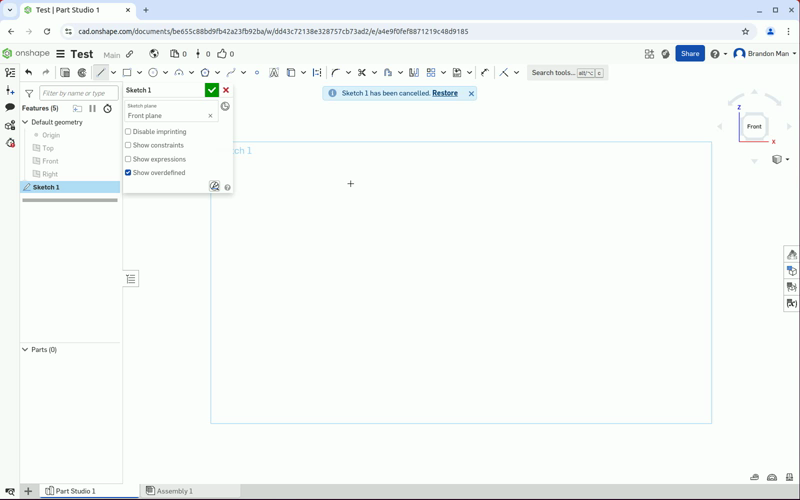
click(350, 183)
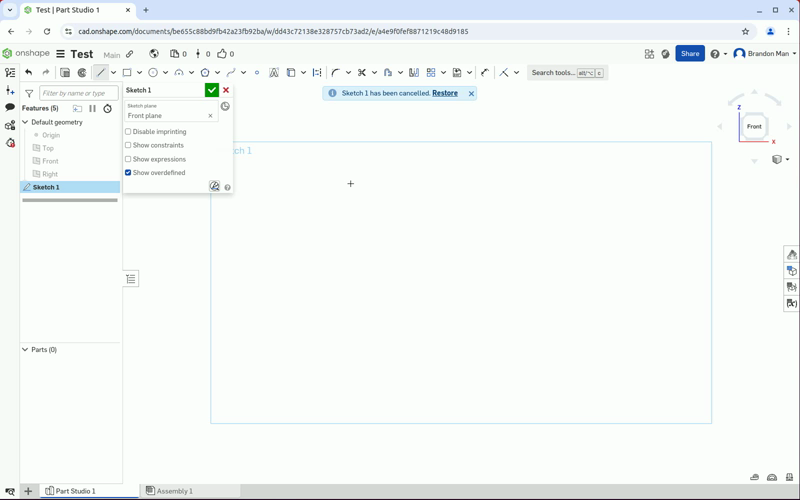
key_up(shift)
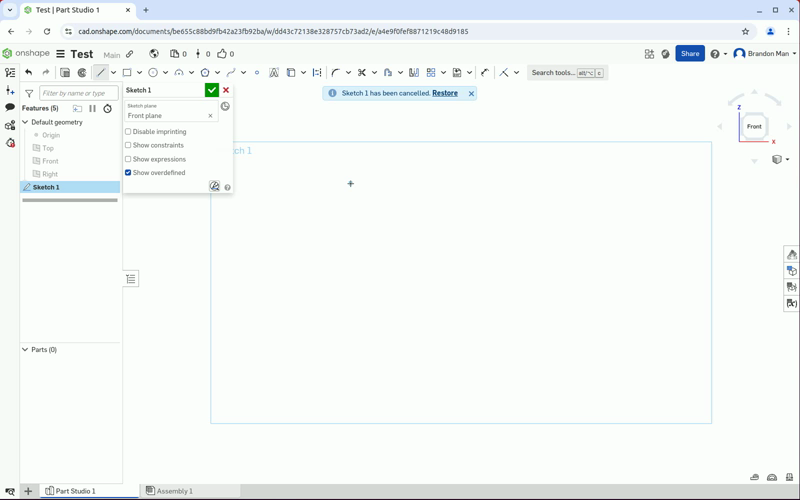
key_down(shift)
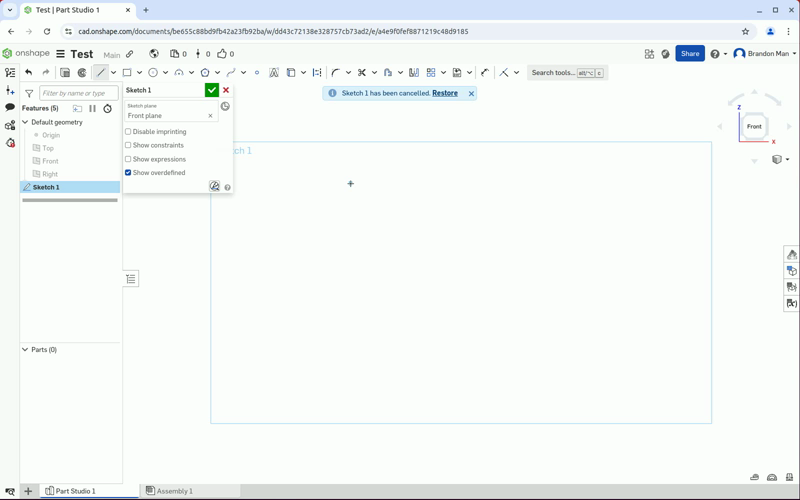
mouse_move(380, 183)
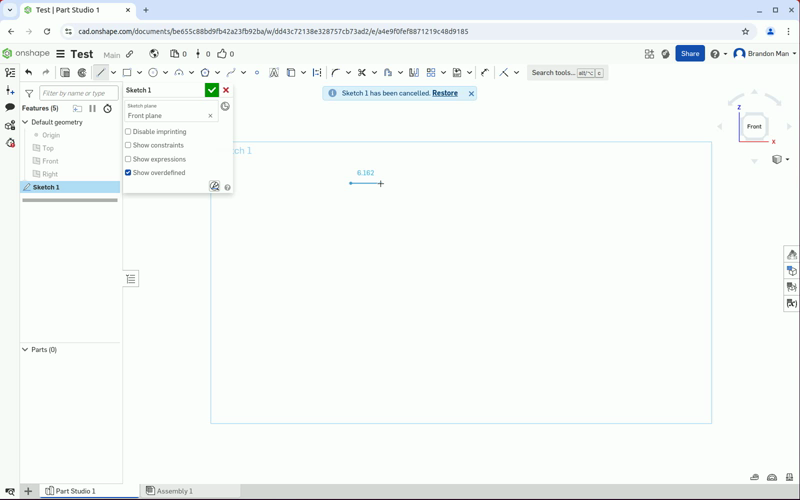
mouse_move(355, 183)
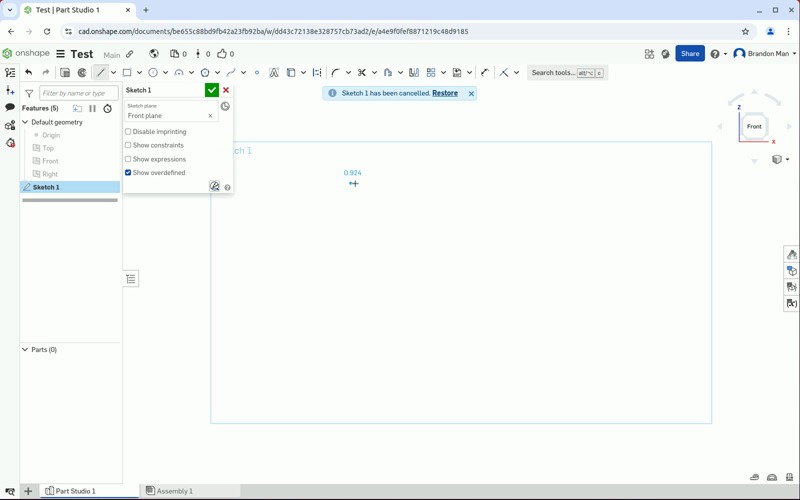
scroll(6)
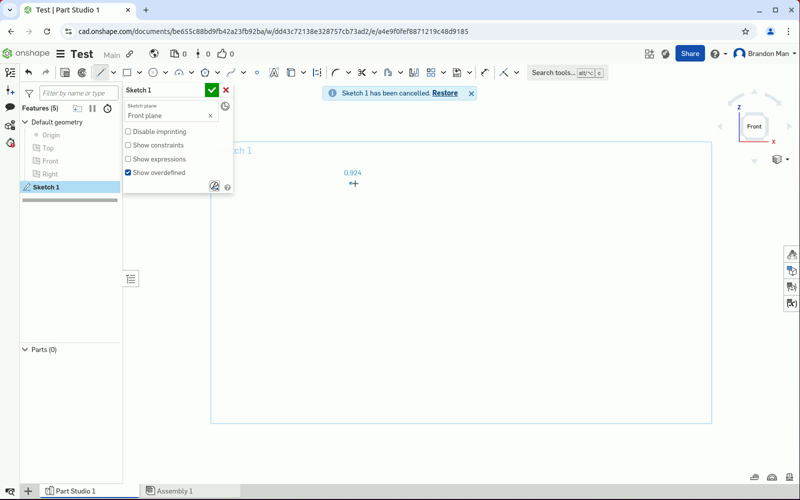
scroll(6)
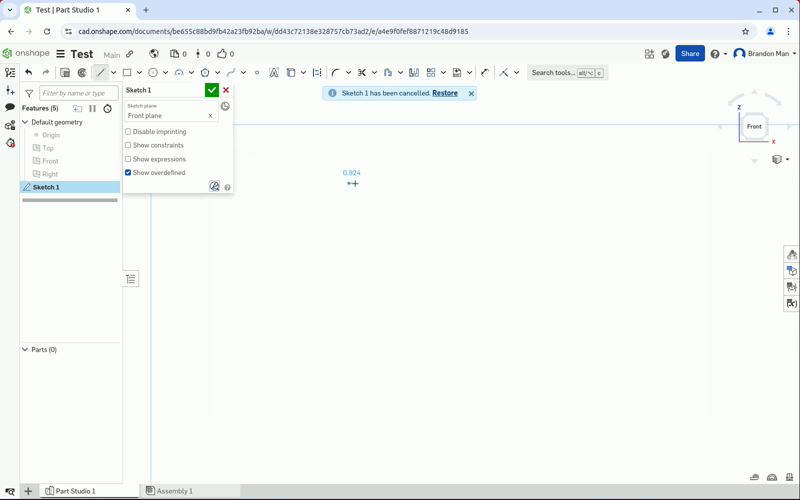
scroll(6)
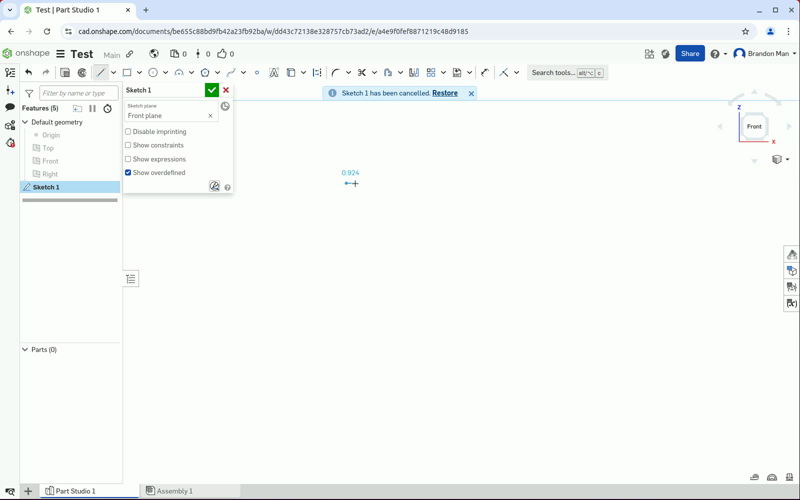
scroll(6)
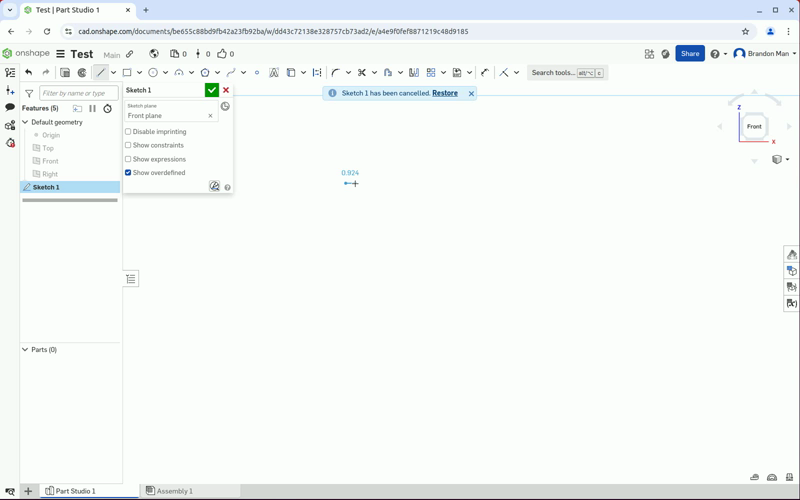
scroll(6)
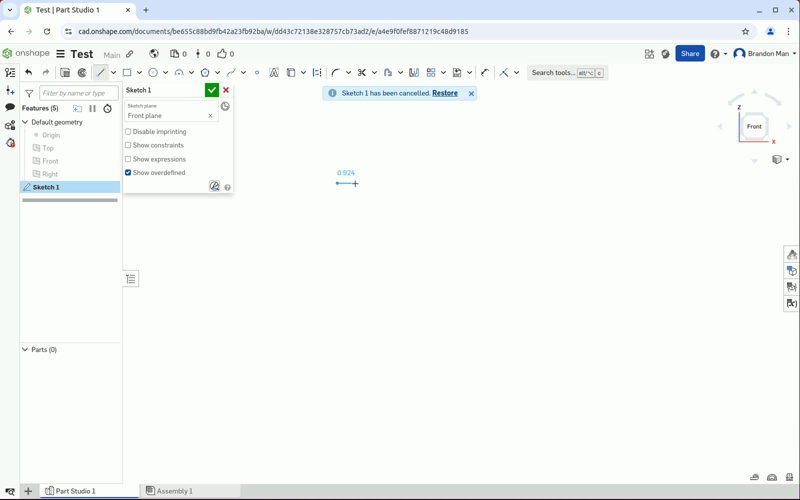
scroll(6)
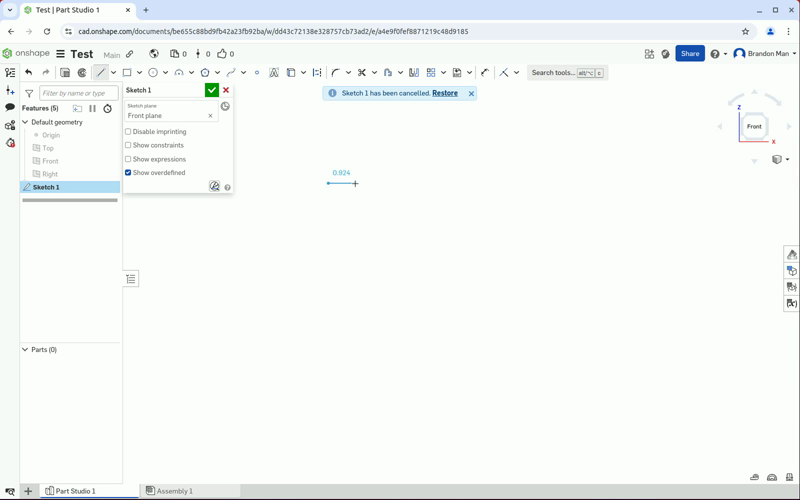
scroll(6)
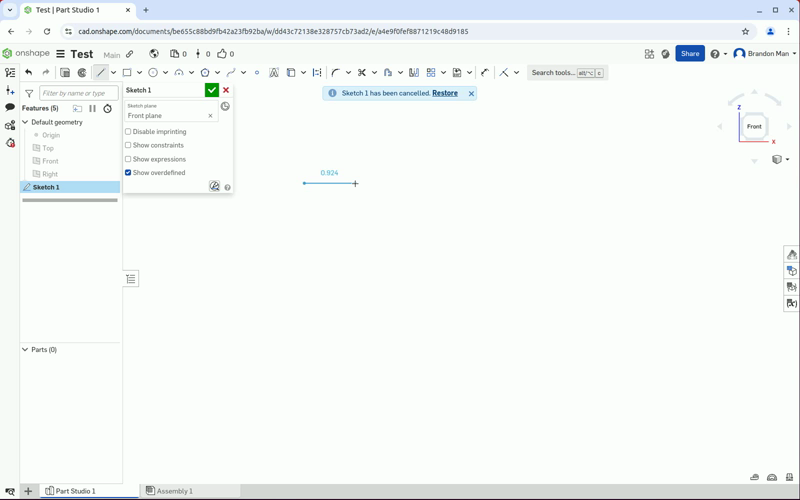
click(355, 183)
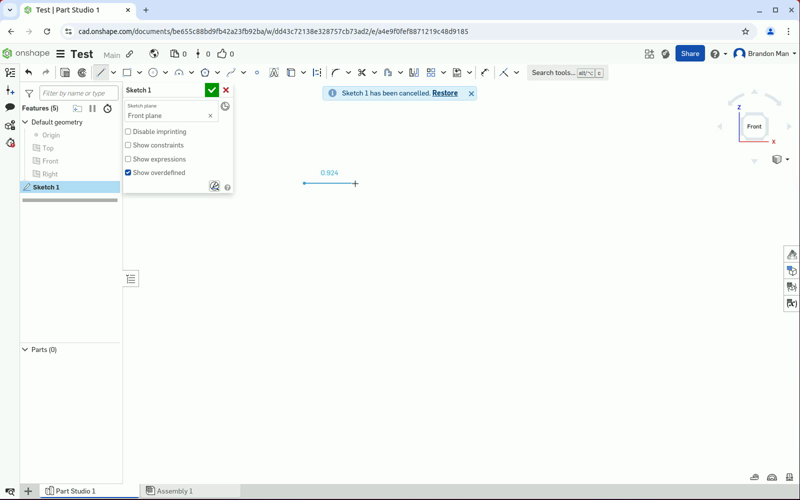
scroll(-6)
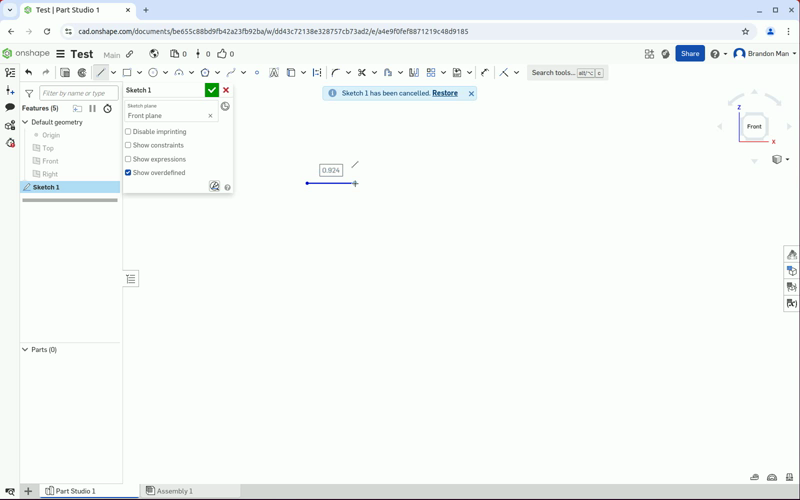
scroll(-6)
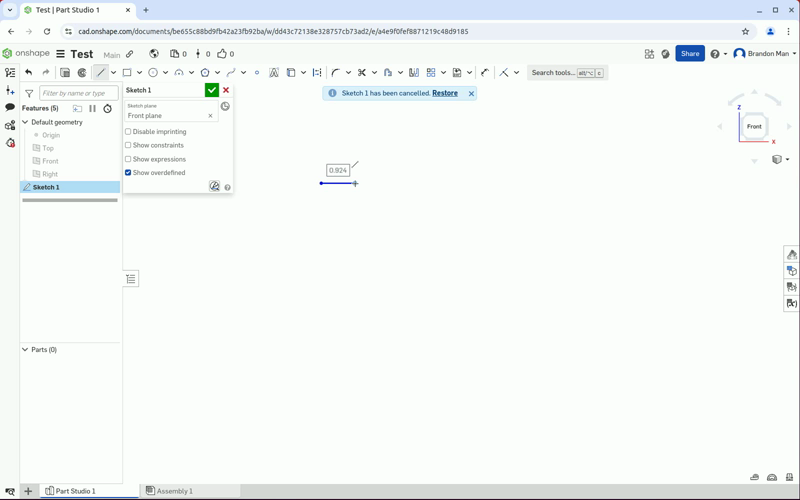
scroll(-6)
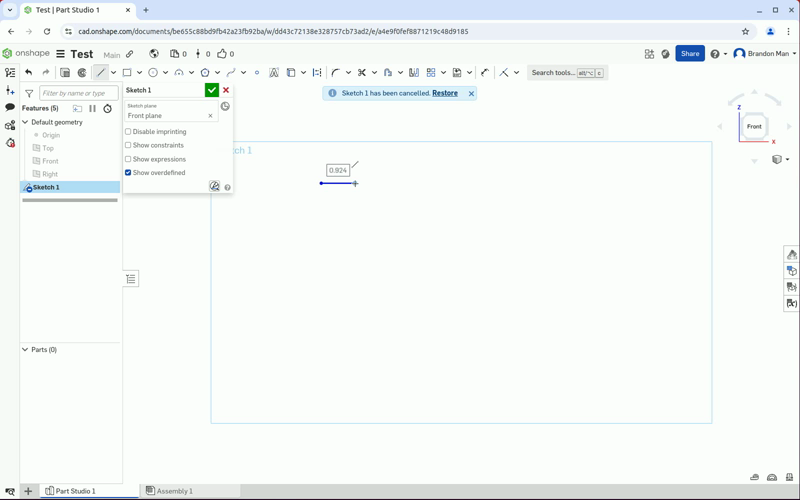
scroll(-6)
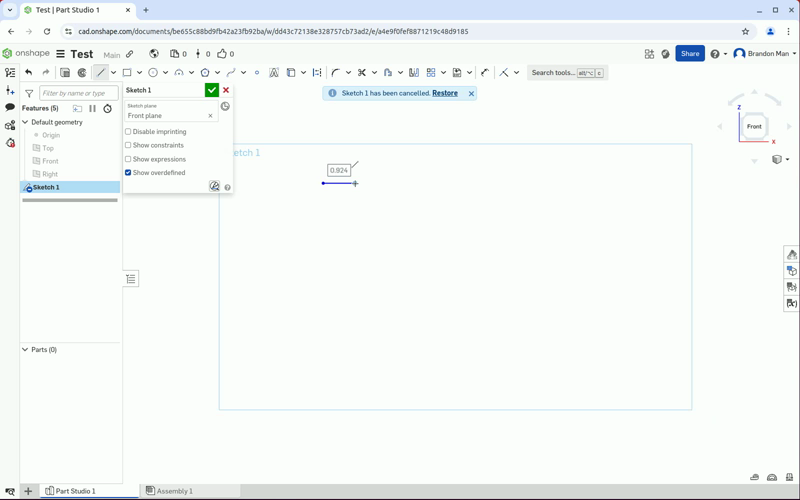
scroll(-6)
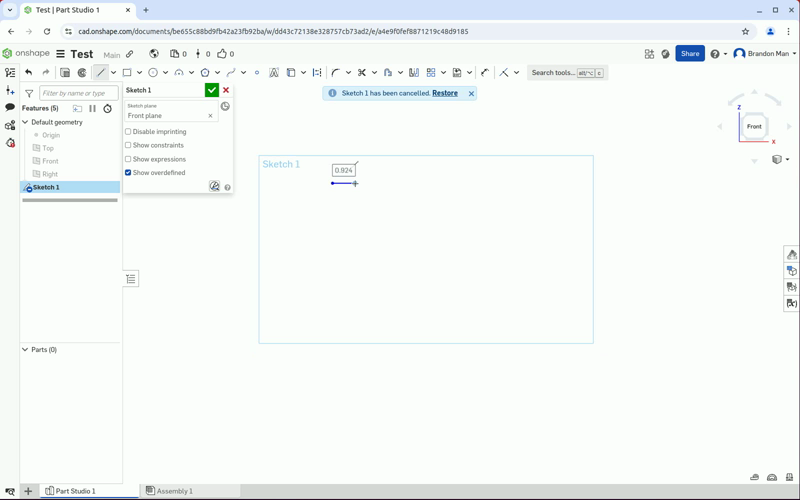
scroll(-6)
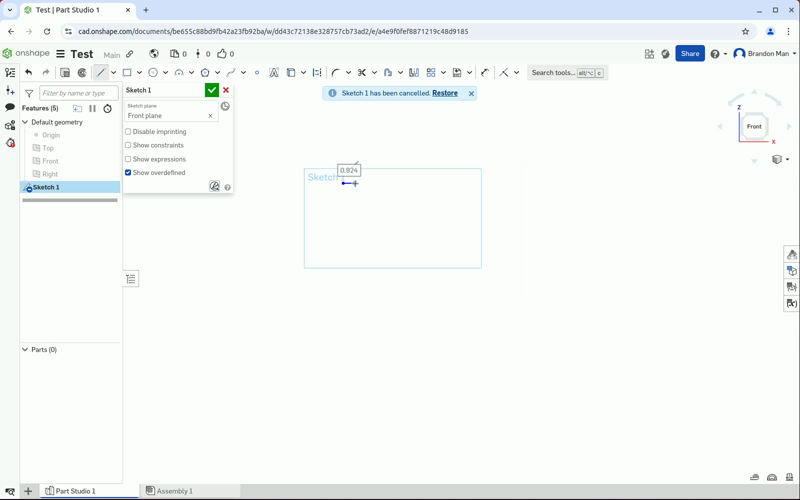
scroll(-6)
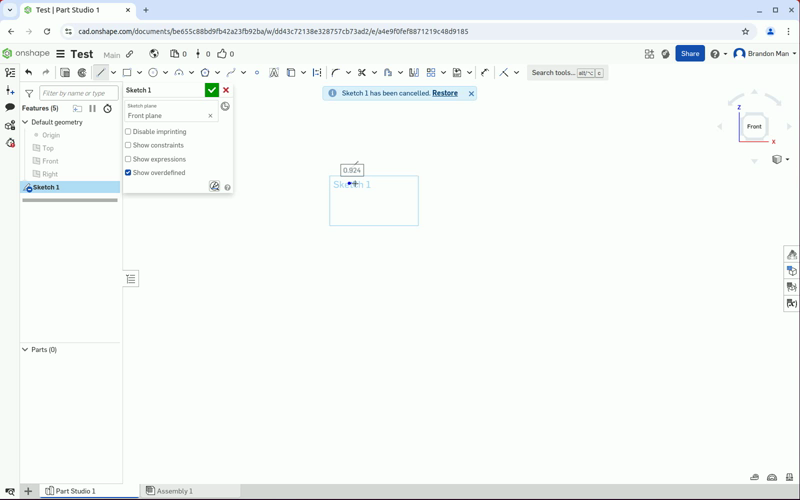
key_up(shift)
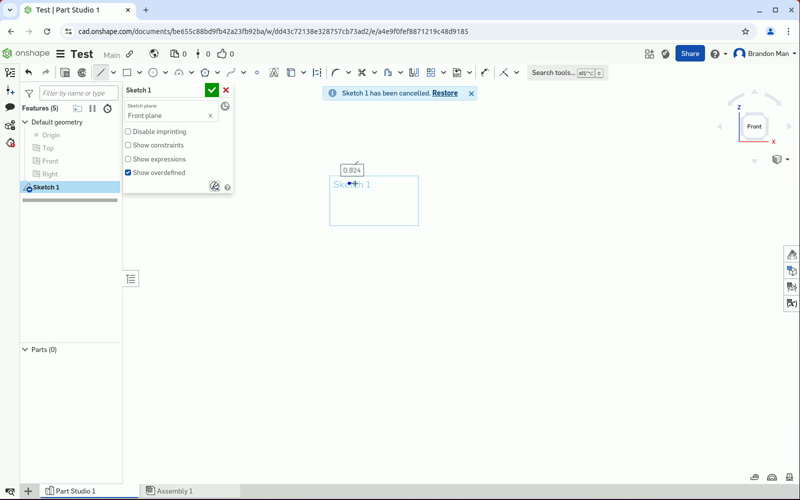
key_down(shift)
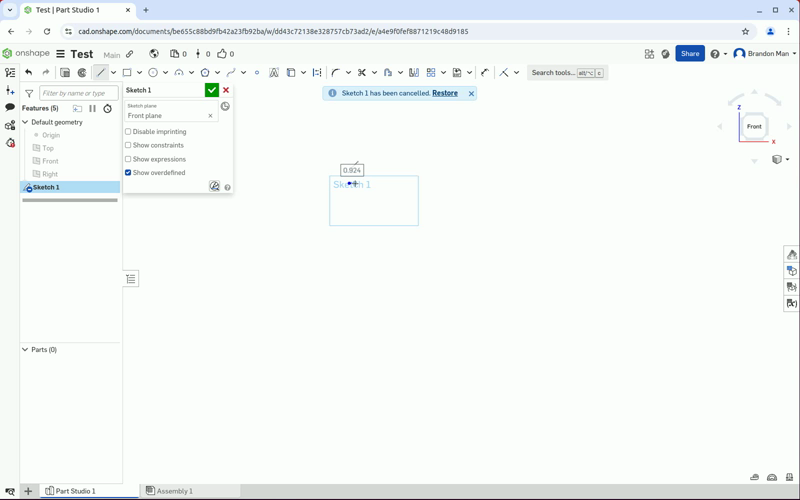
mouse_move(385, 183)
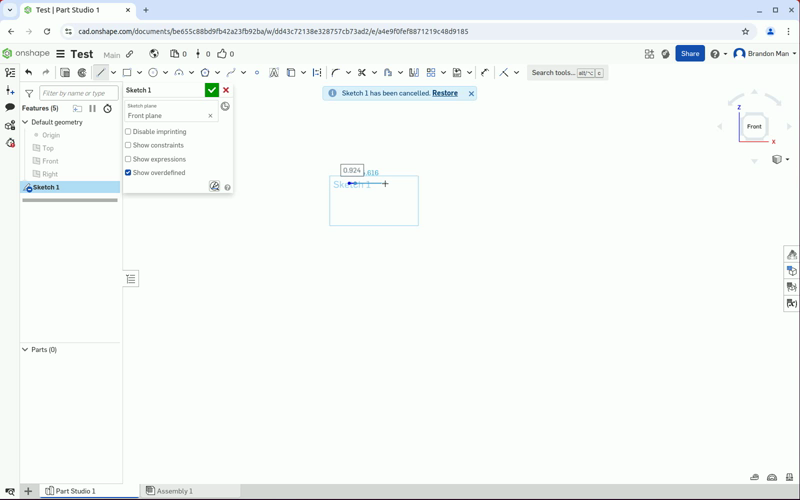
mouse_move(403, 187)
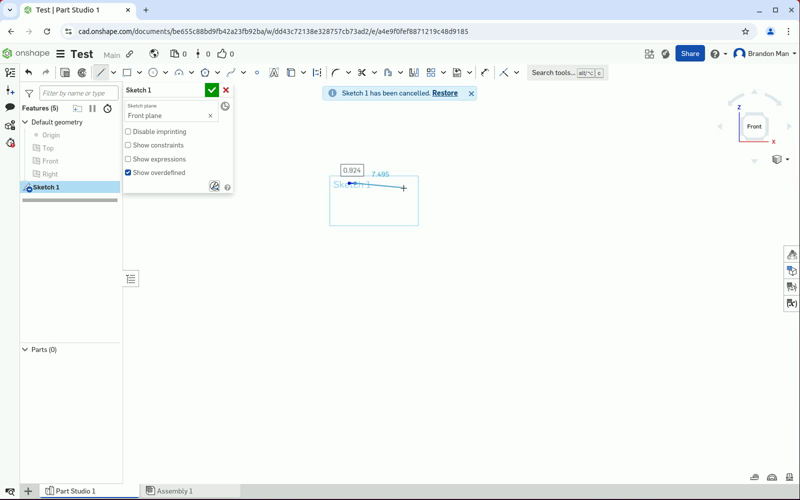
click(403, 187)
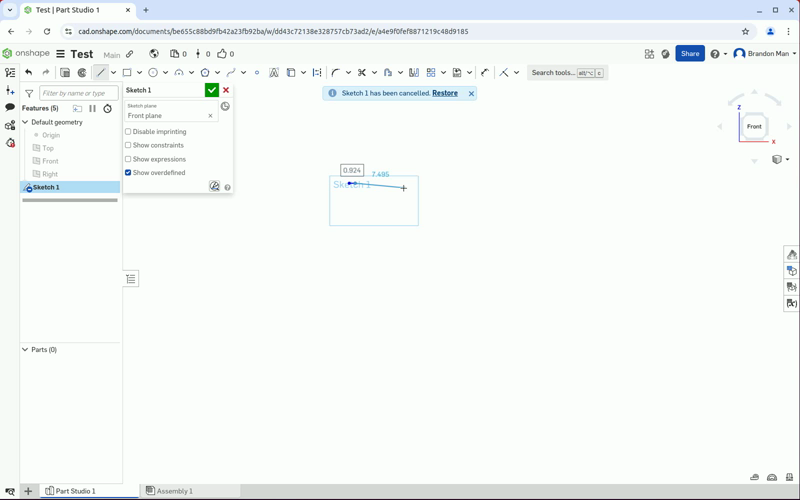
key_up(shift)
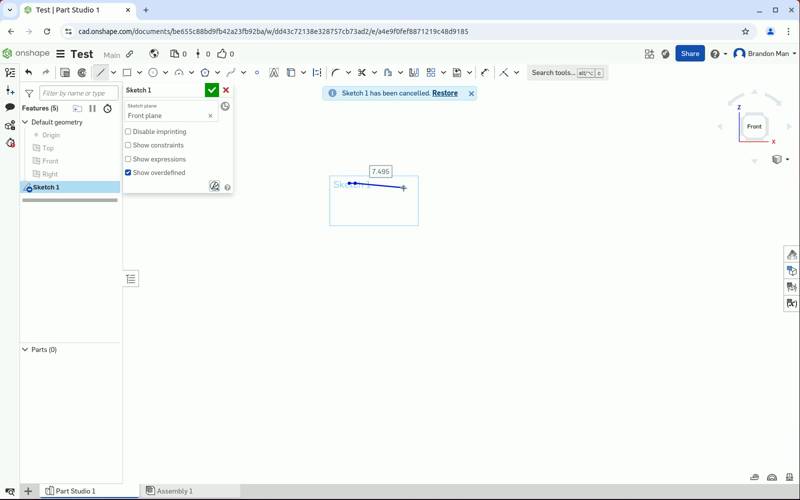
key_down(shift)
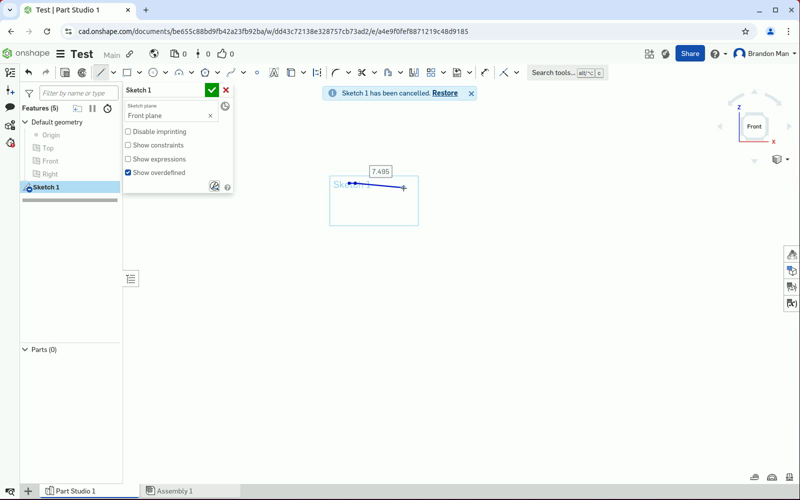
mouse_move(433, 187)
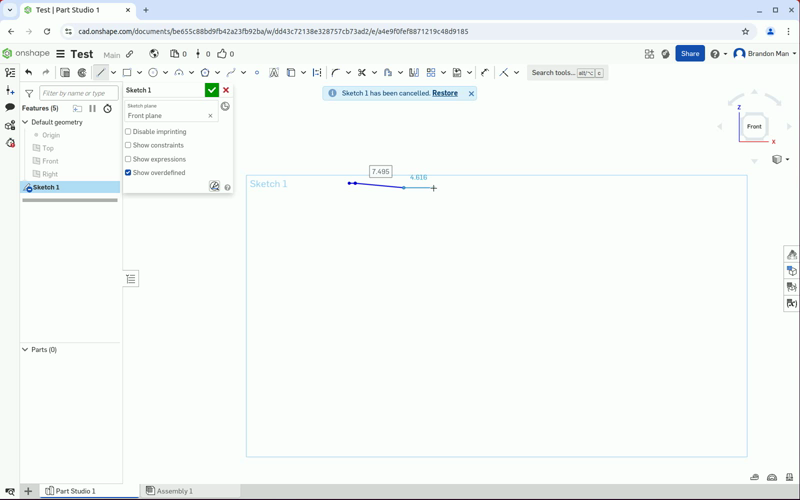
mouse_move(408, 187)
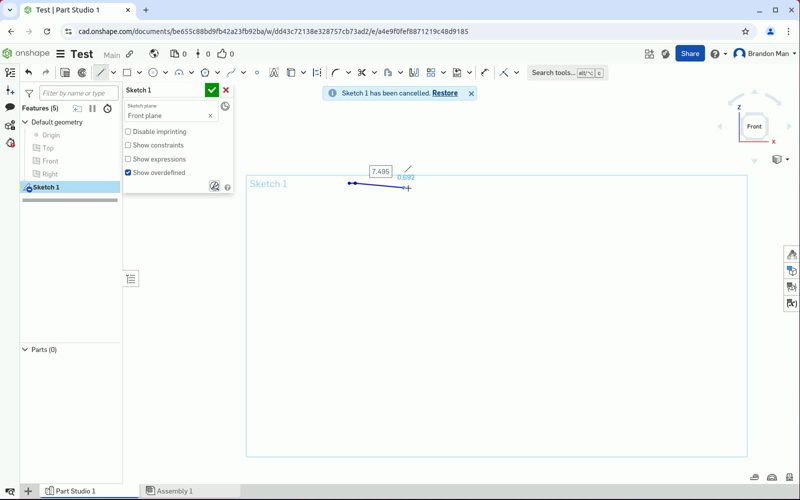
scroll(6)
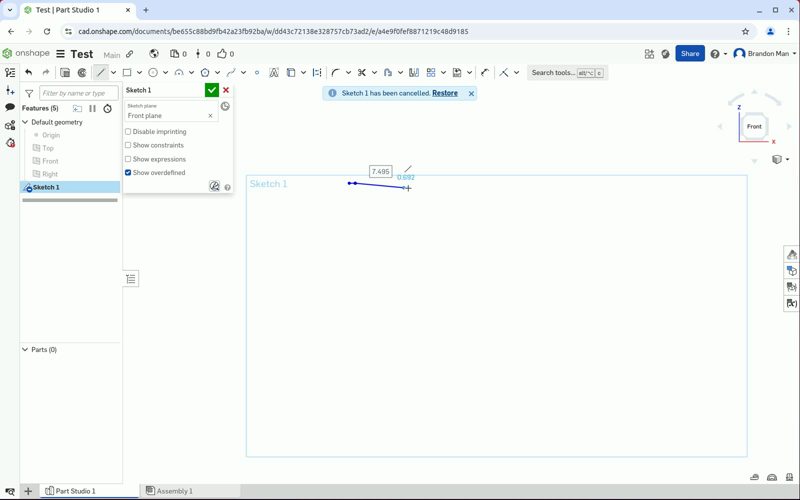
scroll(6)
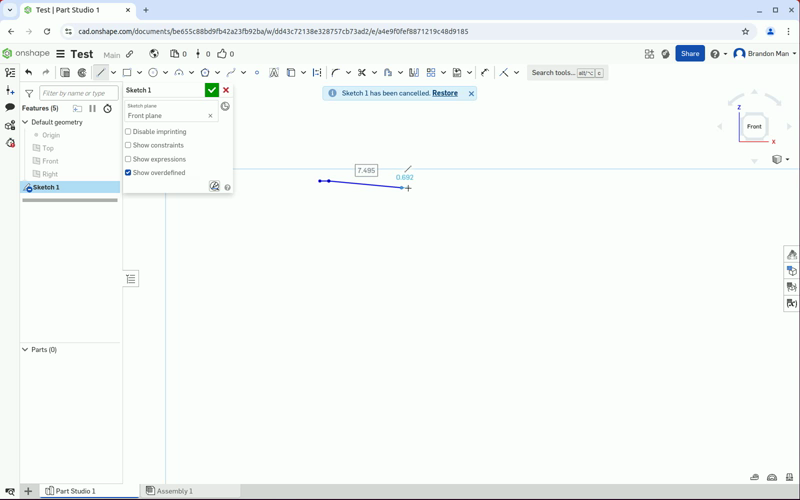
scroll(6)
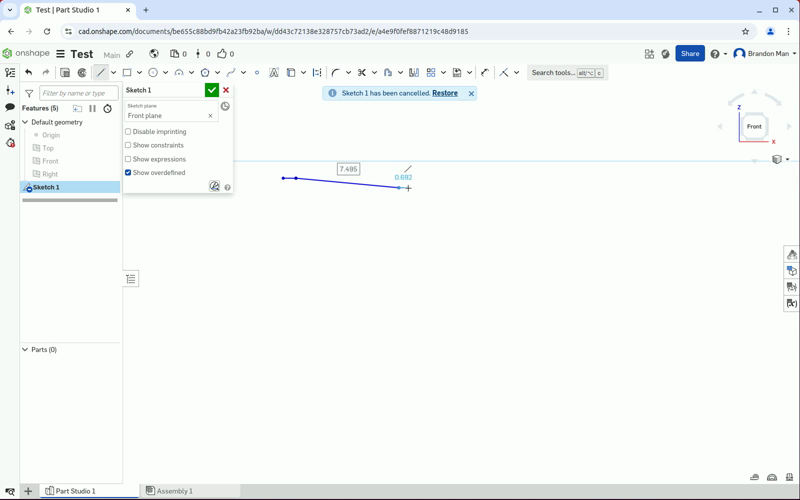
scroll(6)
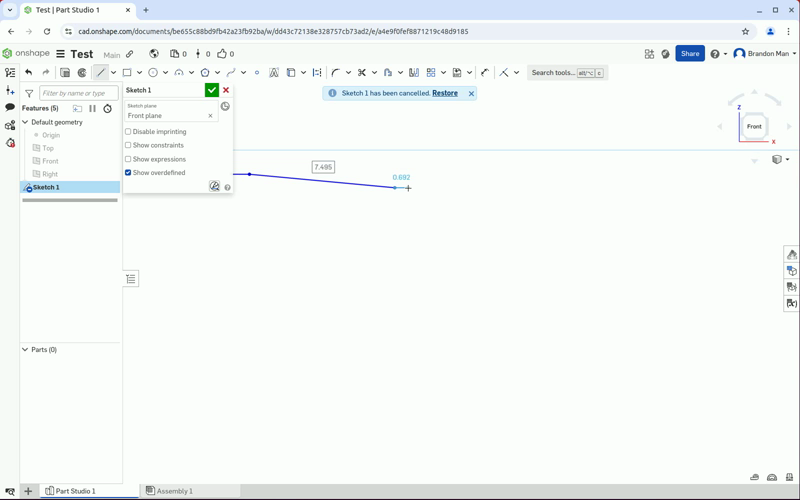
scroll(6)
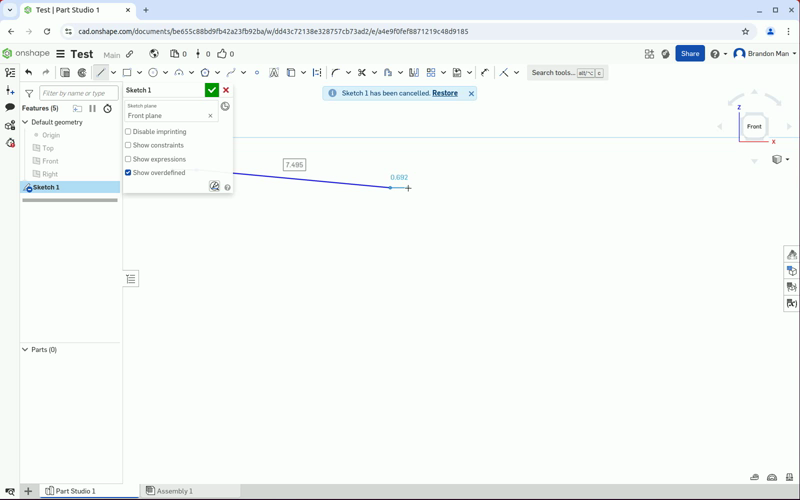
scroll(6)
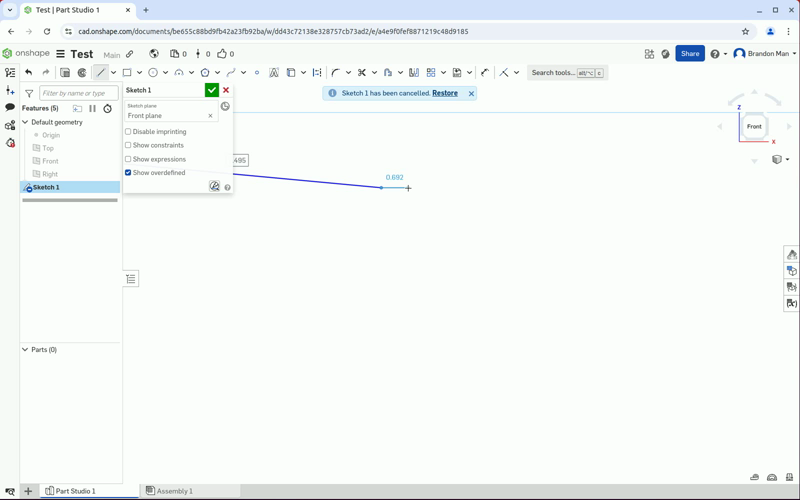
scroll(6)
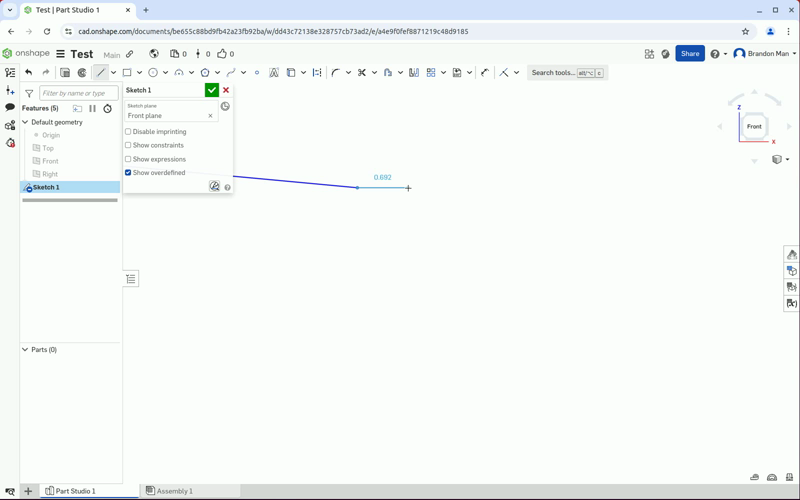
click(408, 187)
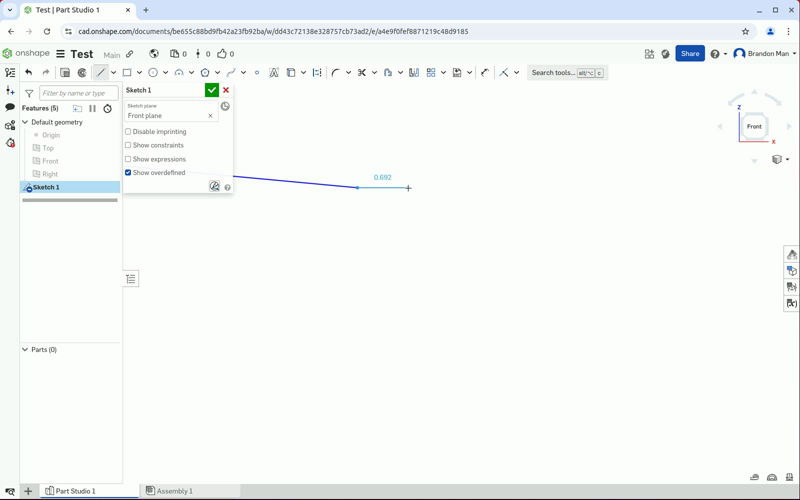
scroll(-6)
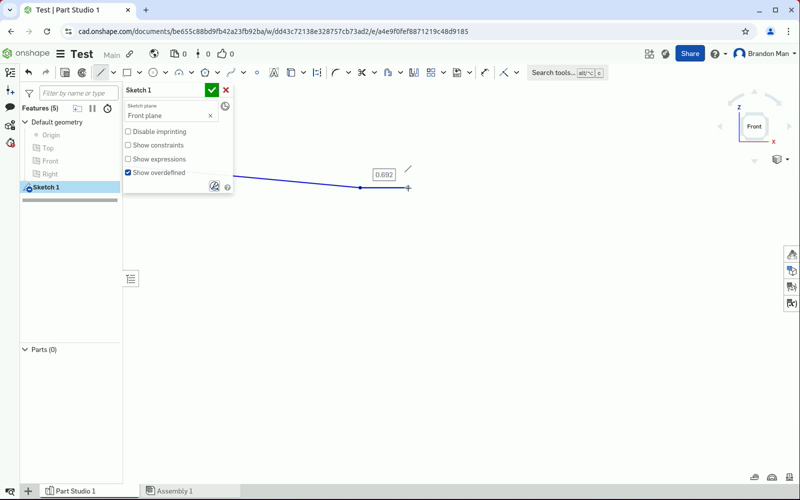
scroll(-6)
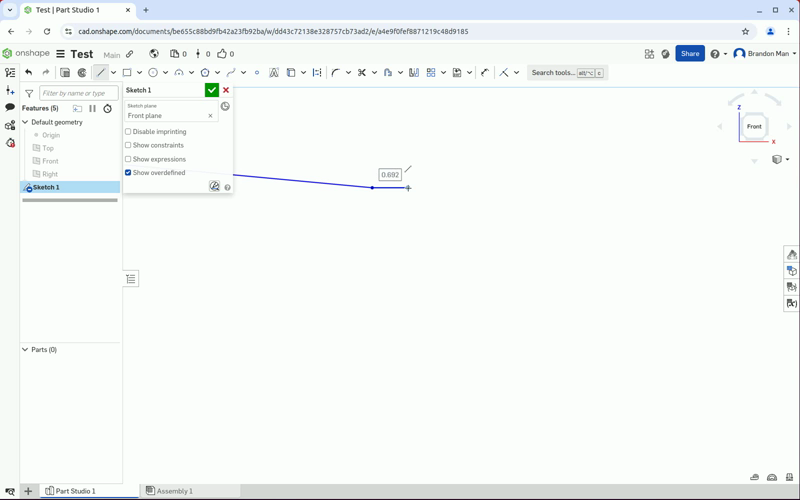
scroll(-6)
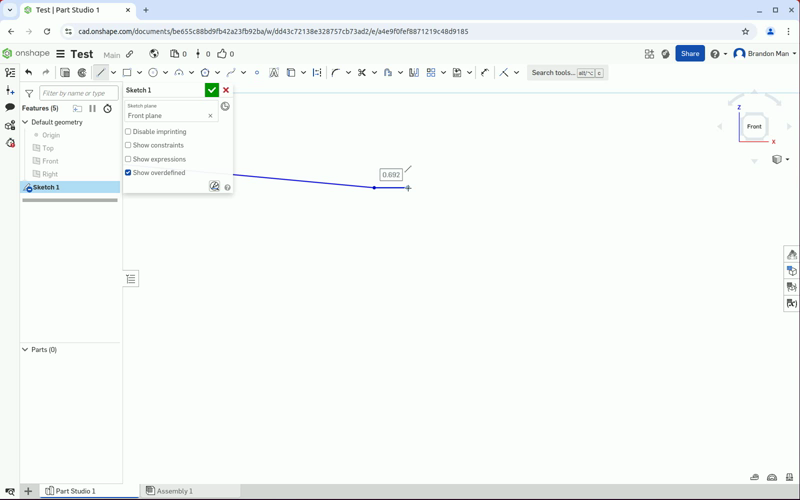
scroll(-6)
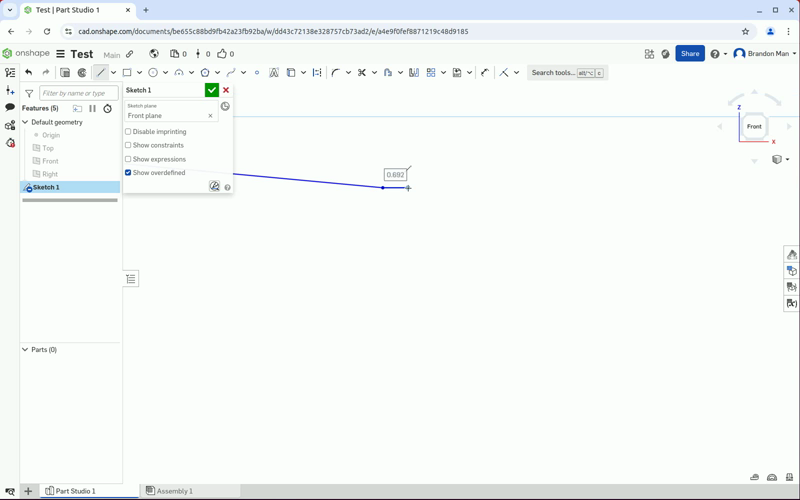
scroll(-6)
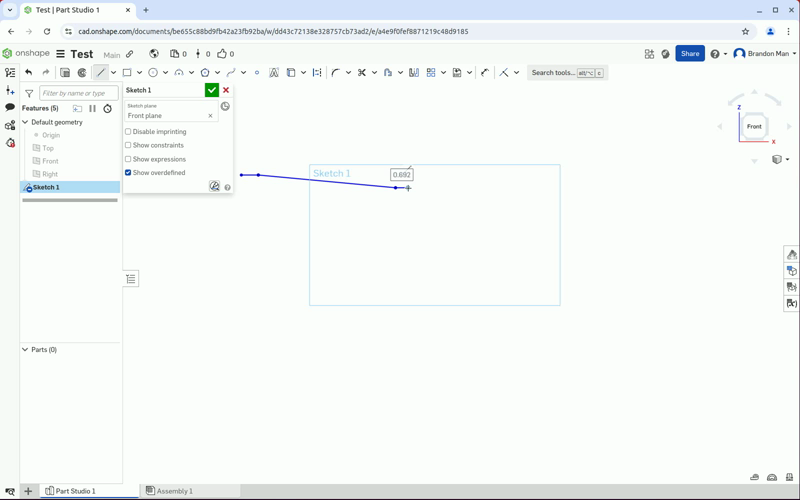
scroll(-6)
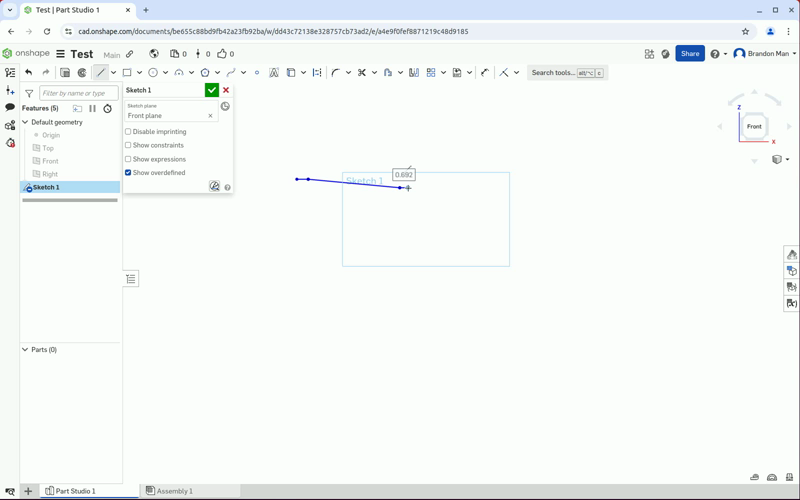
scroll(-6)
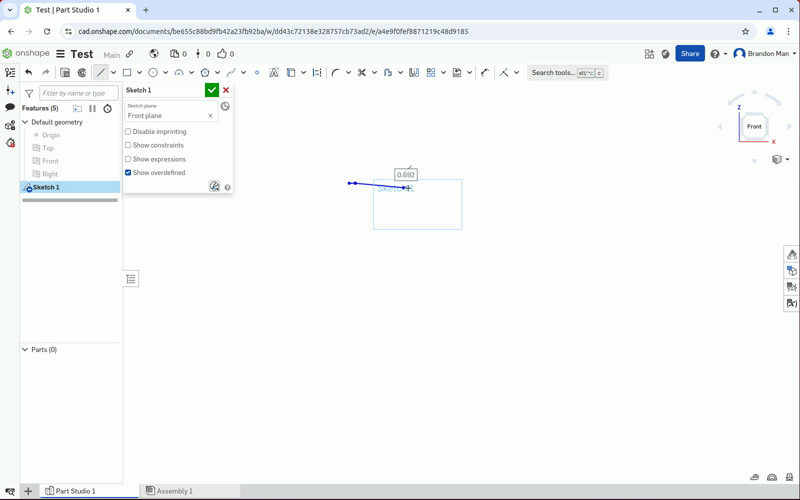
key_up(shift)
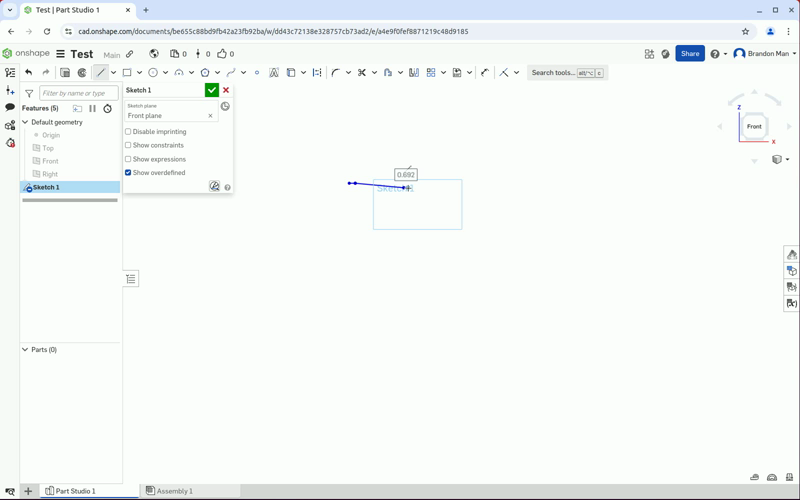
key_down(shift)
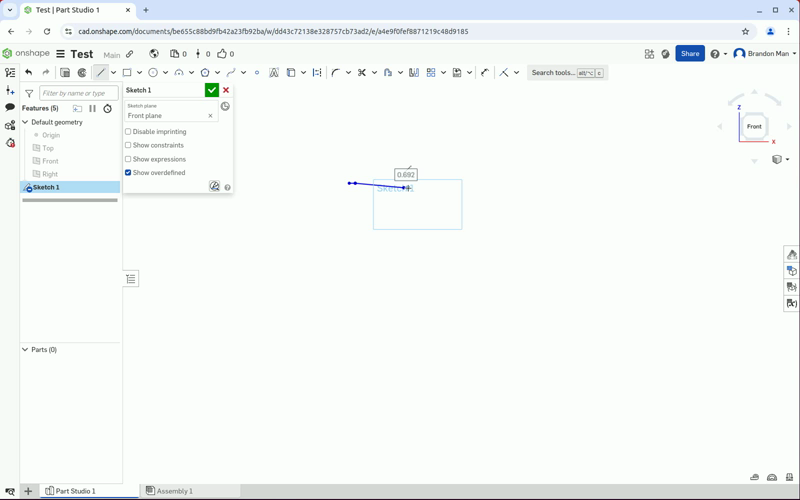
mouse_move(438, 187)
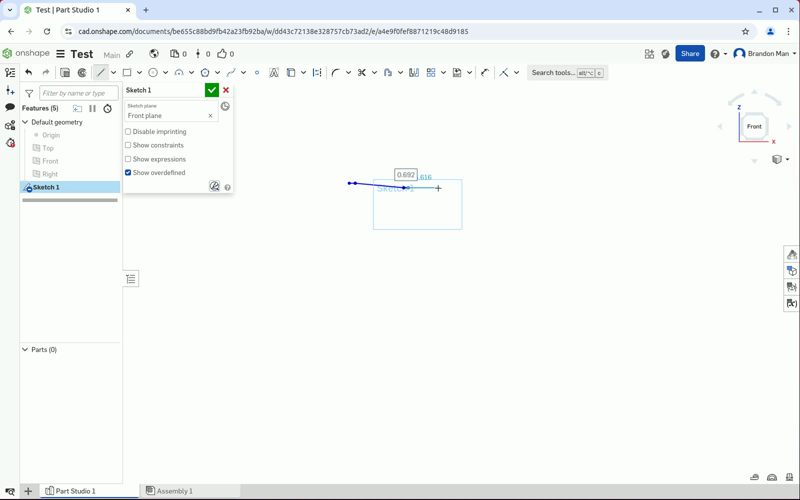
mouse_move(458, 190)
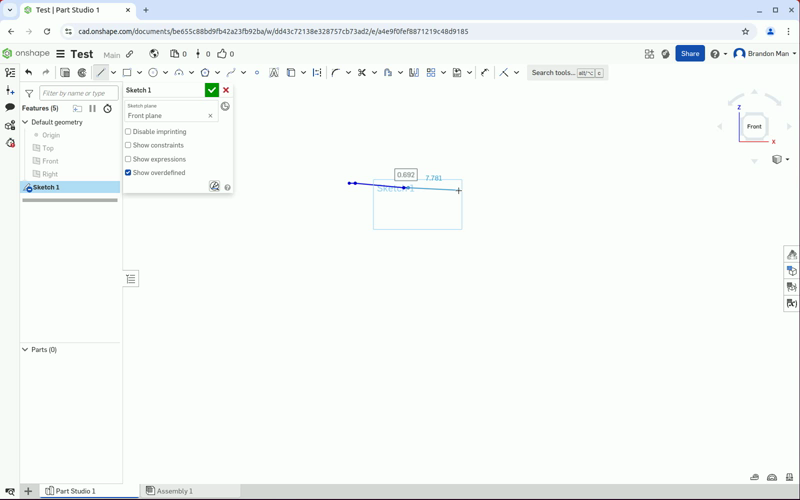
click(458, 190)
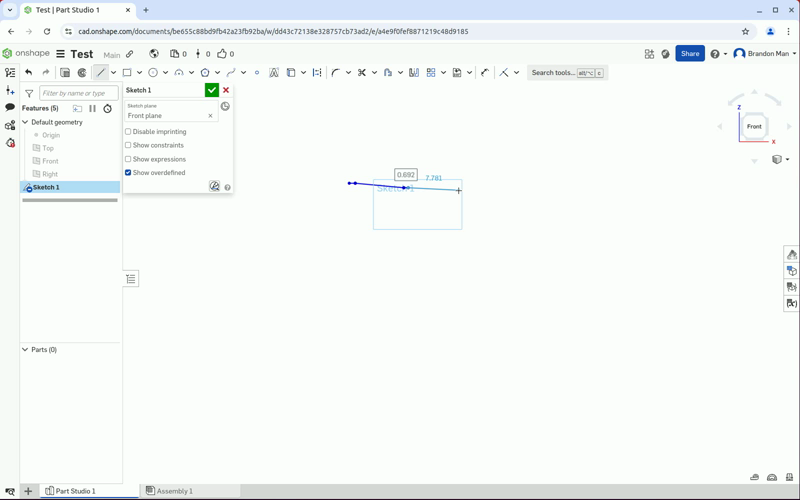
key_up(shift)
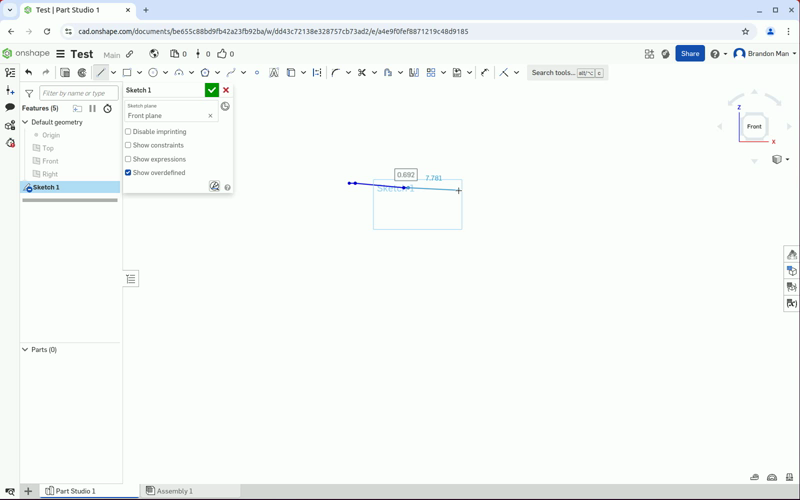
key_down(shift)
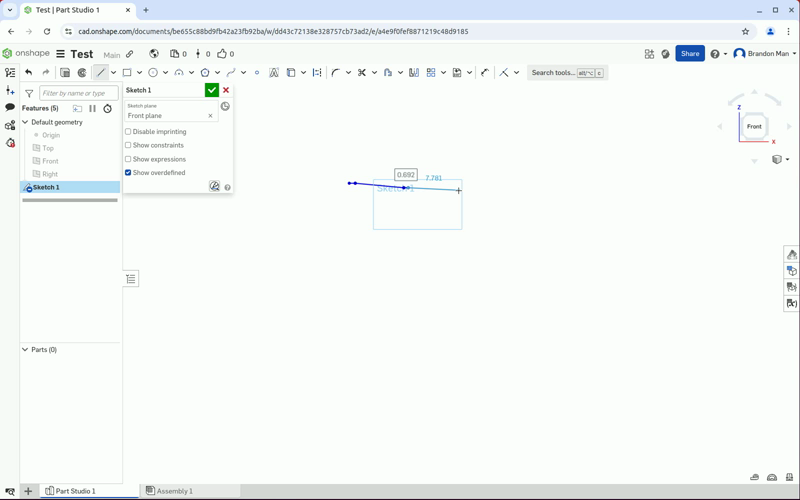
mouse_move(489, 190)
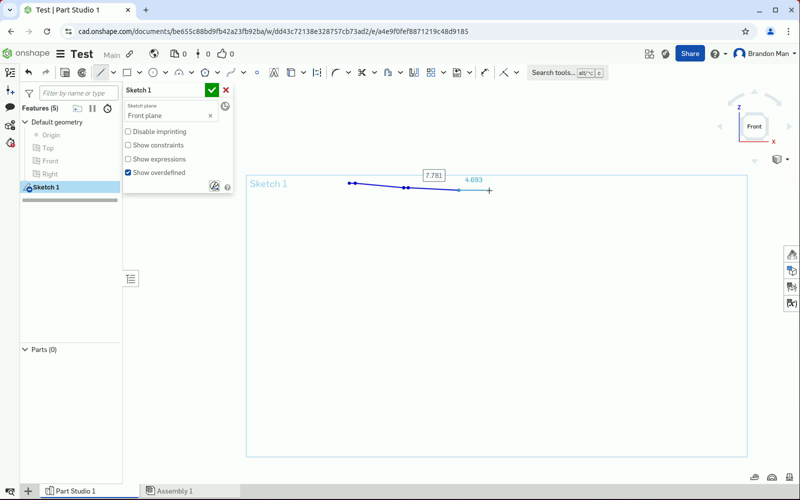
mouse_move(461, 190)
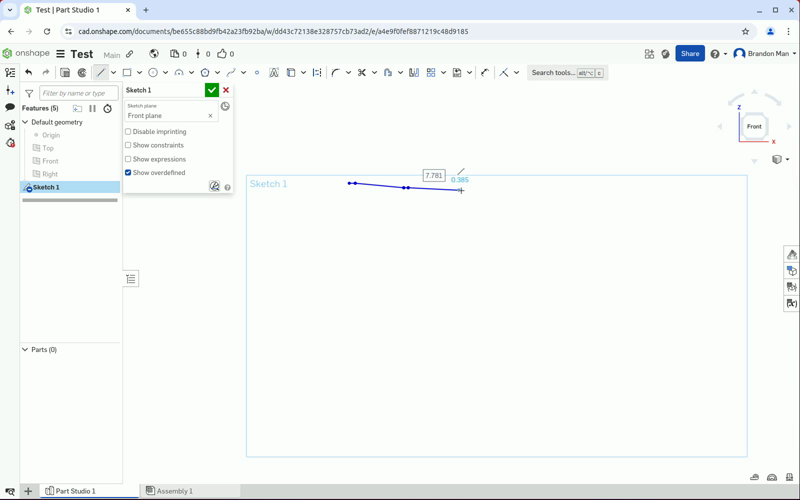
scroll(6)
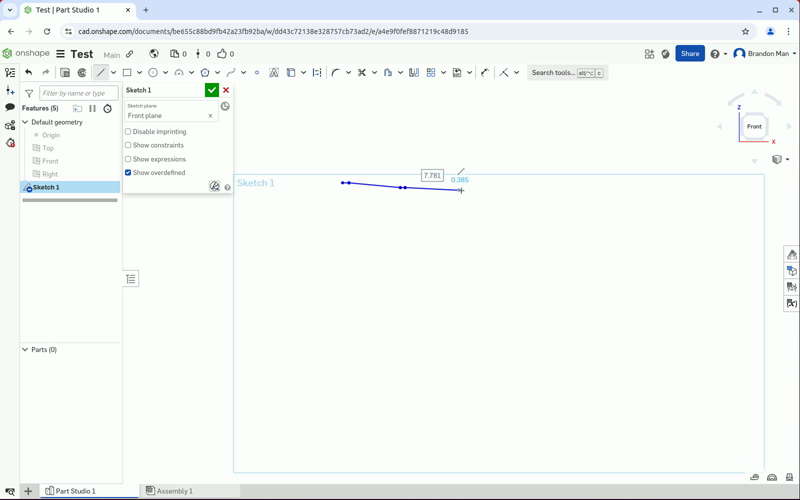
scroll(6)
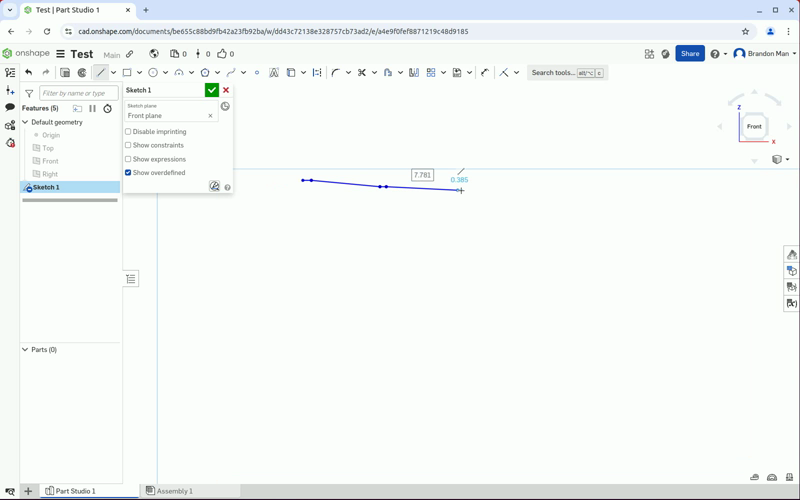
scroll(6)
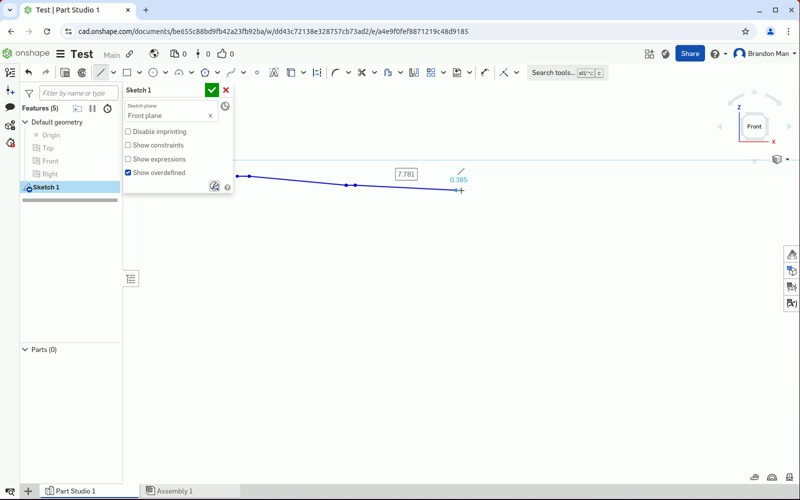
scroll(6)
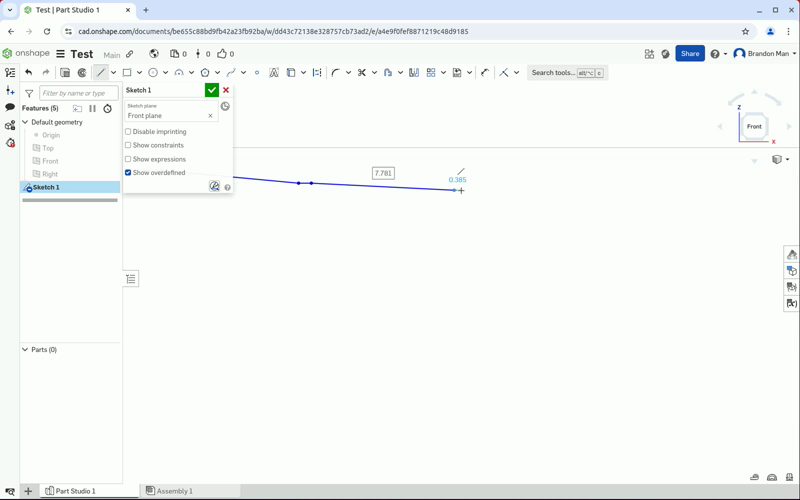
scroll(6)
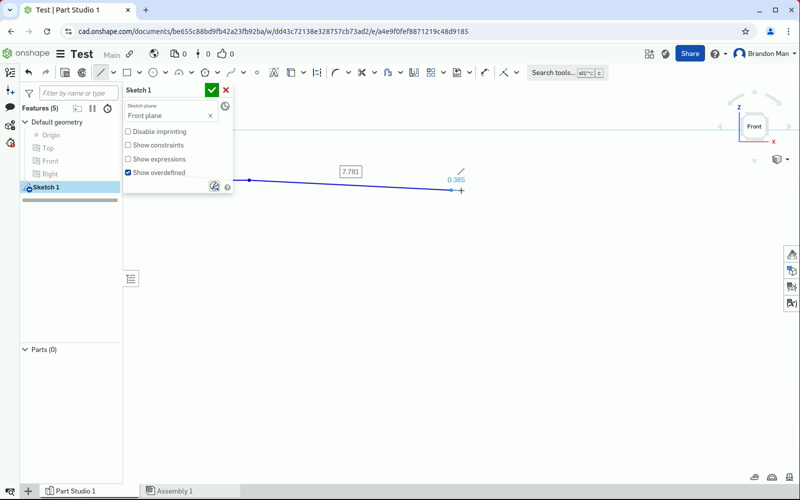
scroll(6)
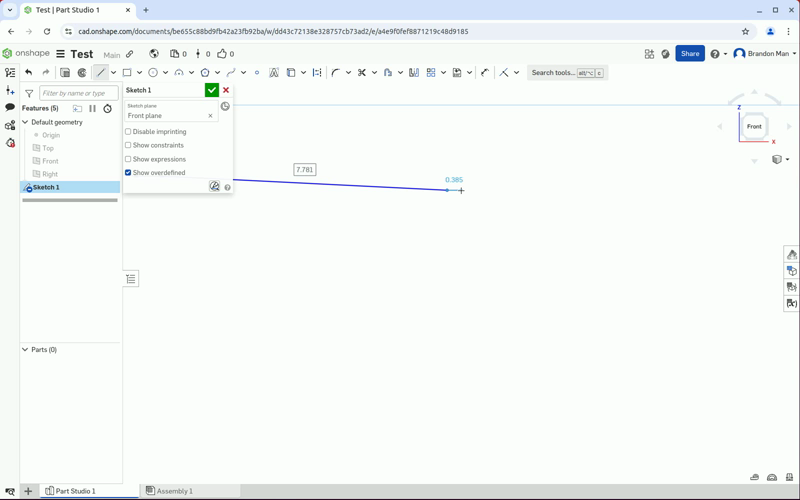
scroll(6)
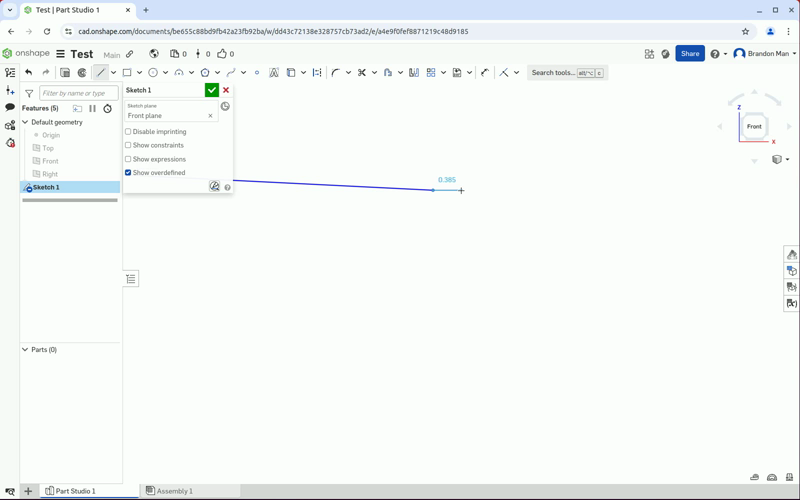
click(461, 190)
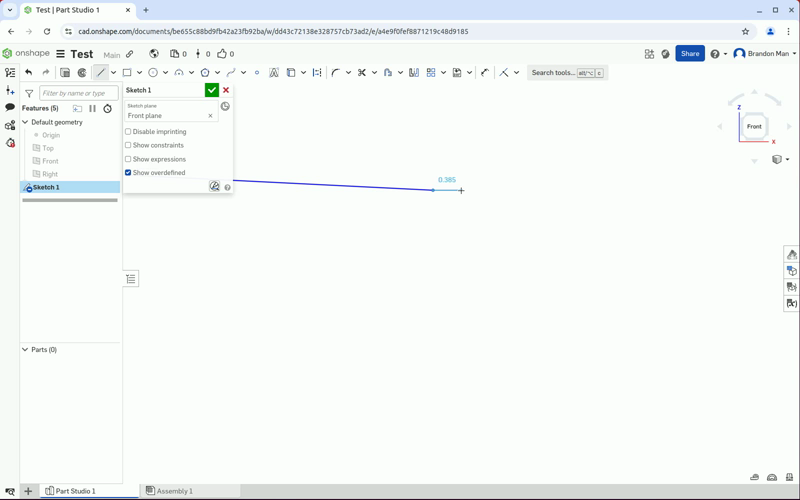
scroll(-6)
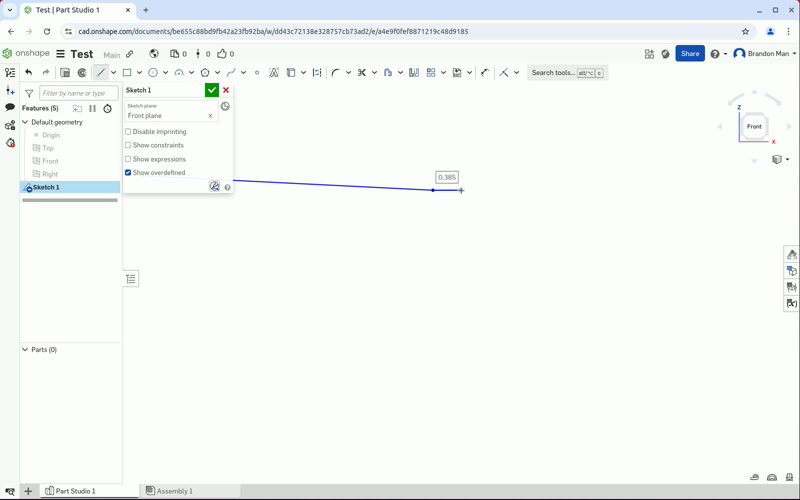
scroll(-6)
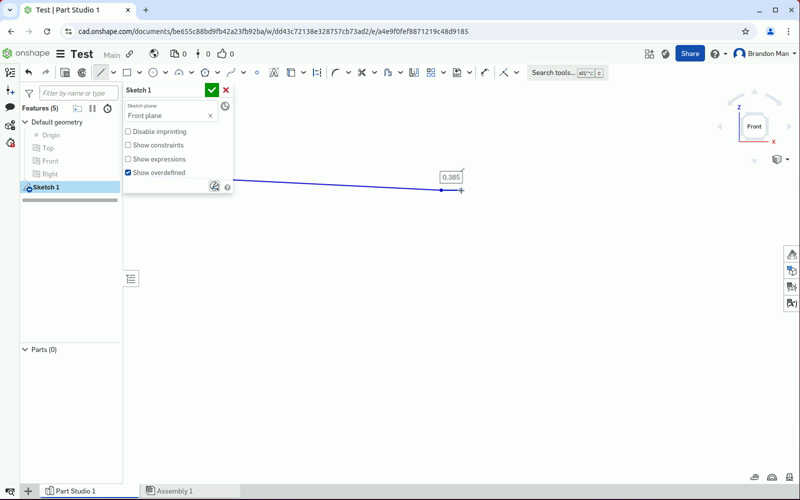
scroll(-6)
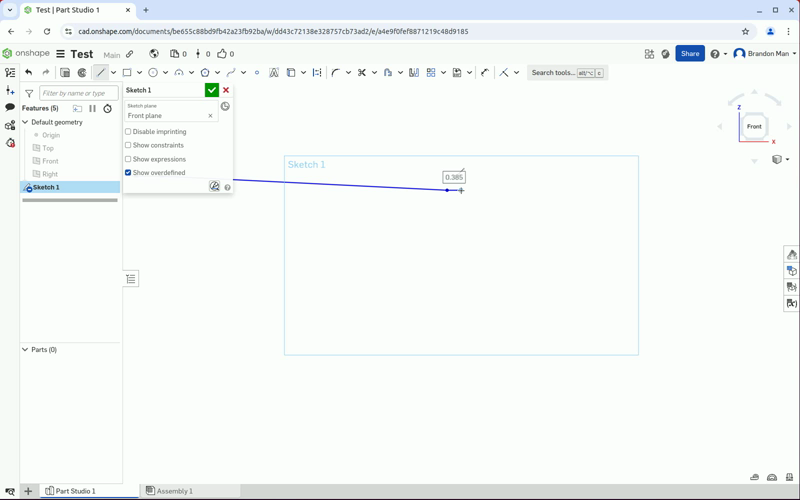
scroll(-6)
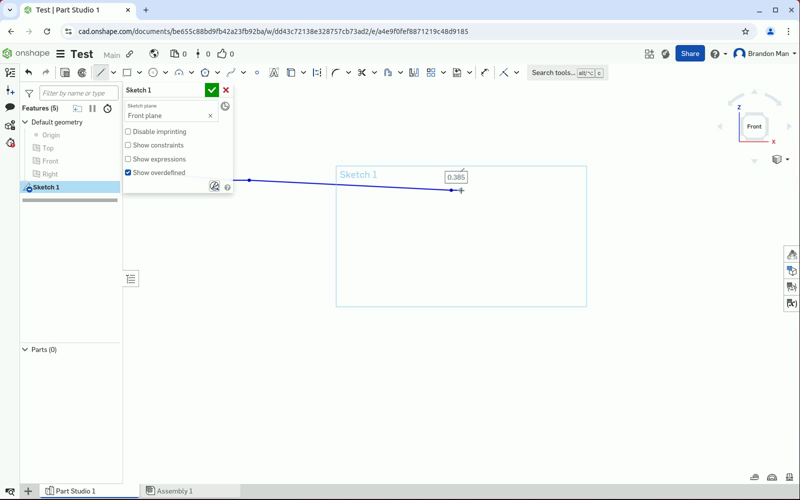
scroll(-6)
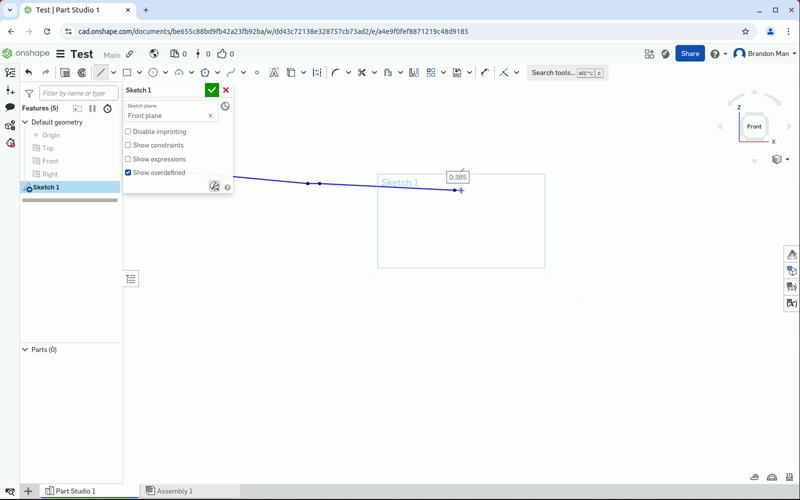
scroll(-6)
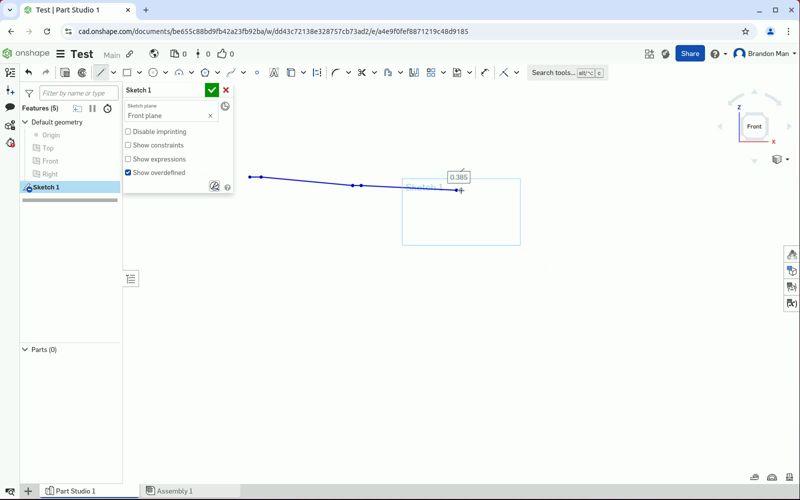
scroll(-6)
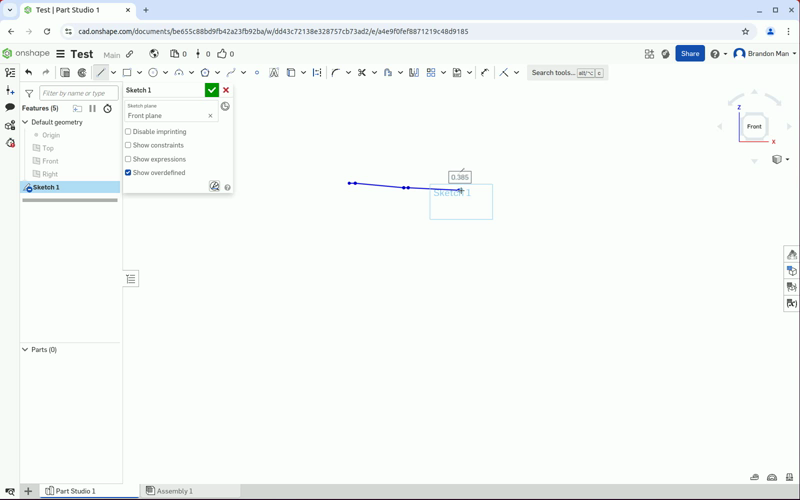
key_up(shift)
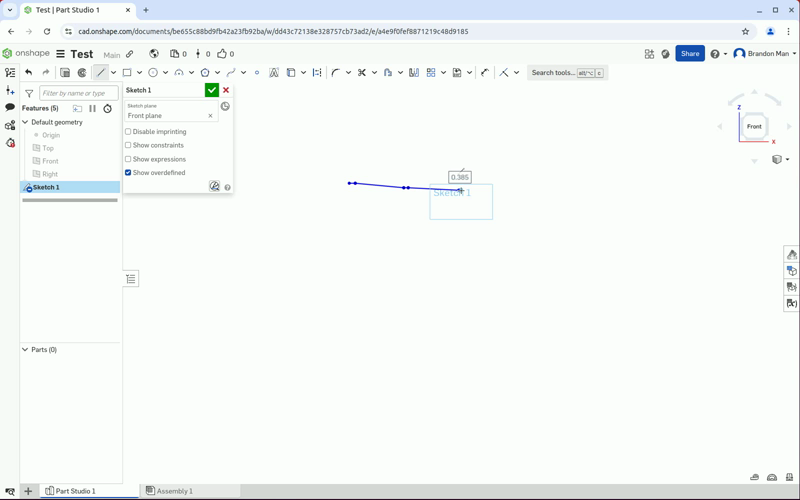
key_down(shift)
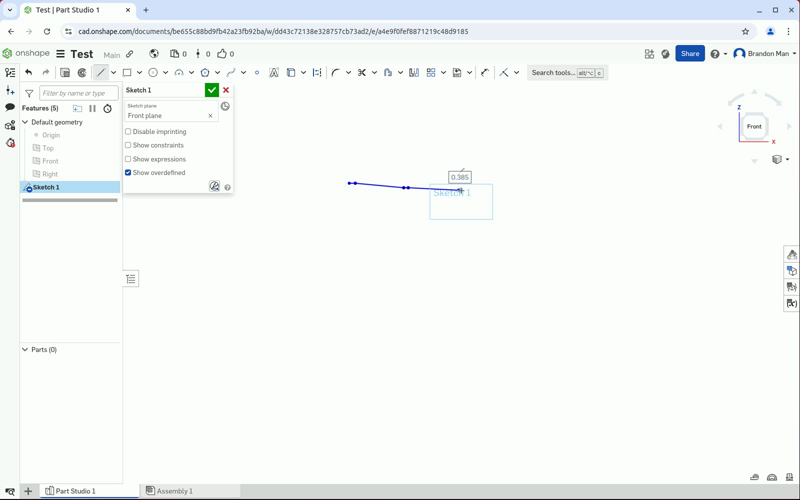
mouse_move(491, 190)
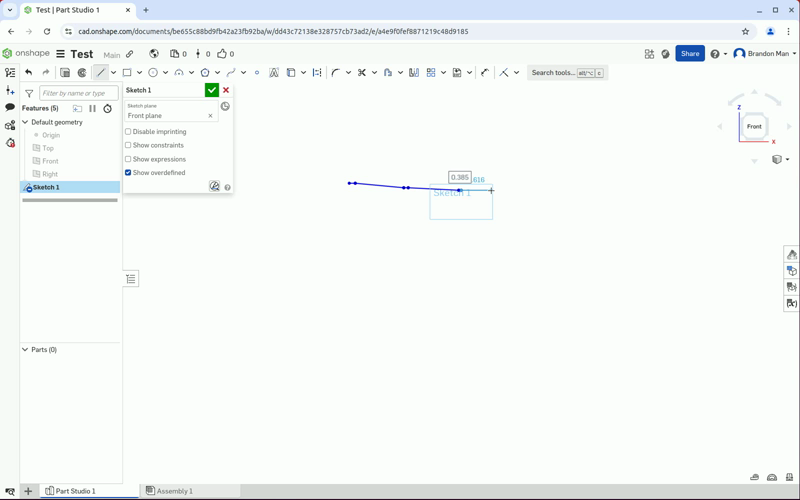
mouse_move(512, 194)
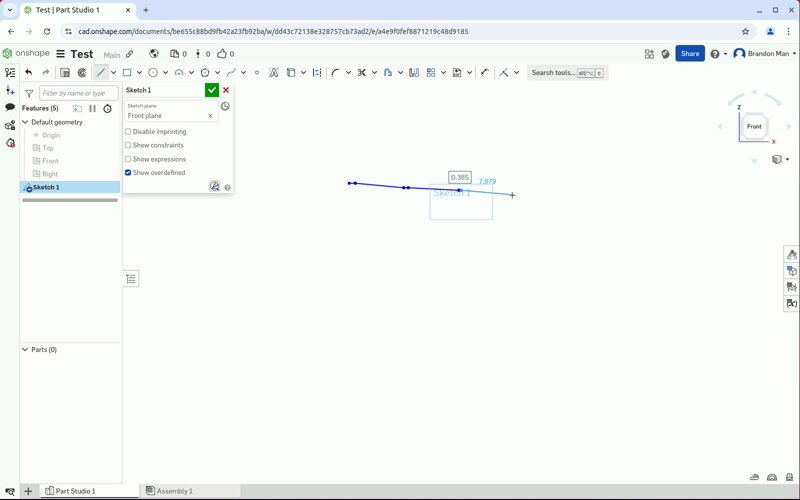
click(512, 194)
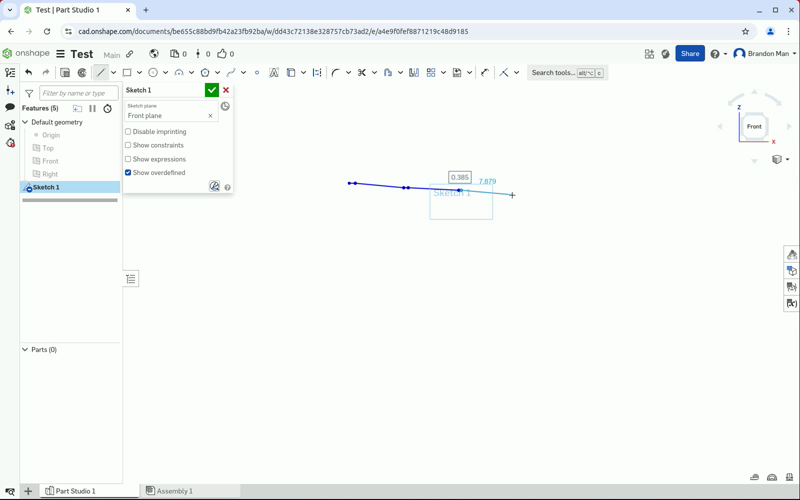
key_up(shift)
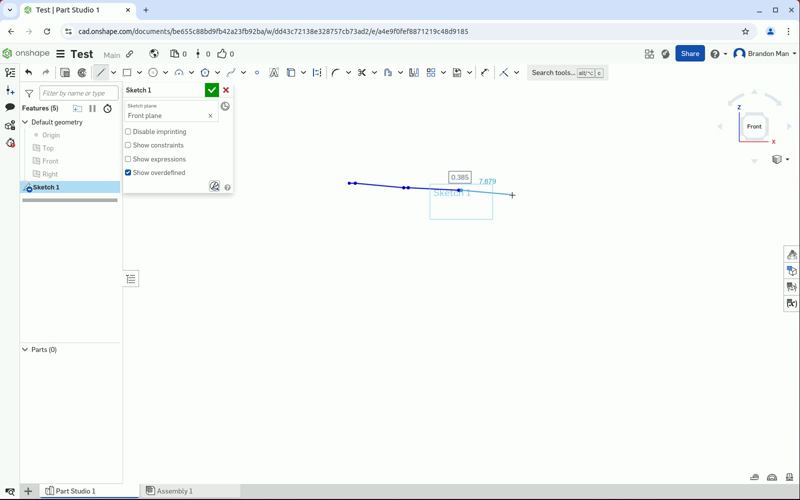
key_down(shift)
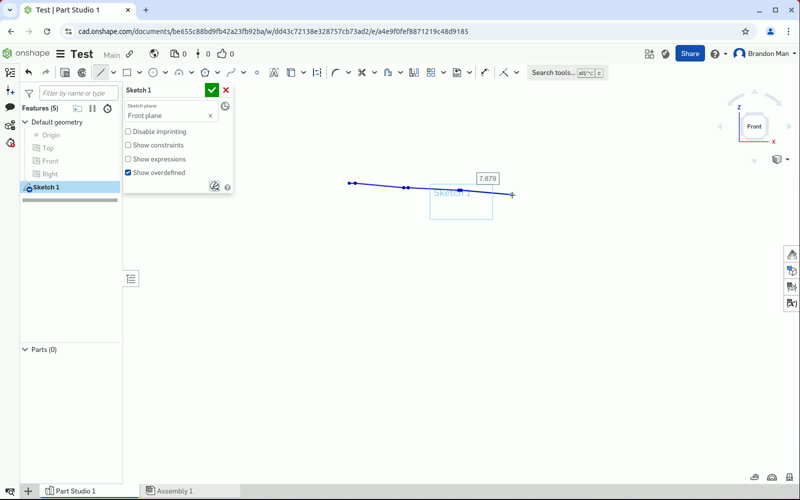
mouse_move(542, 194)
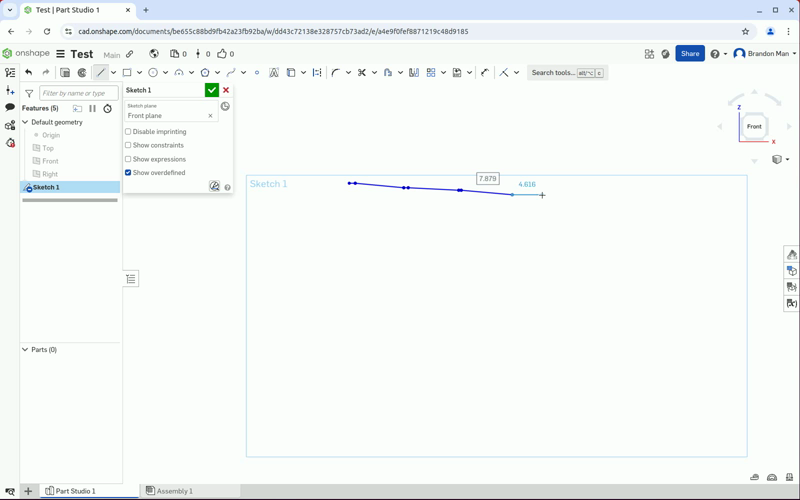
mouse_move(516, 194)
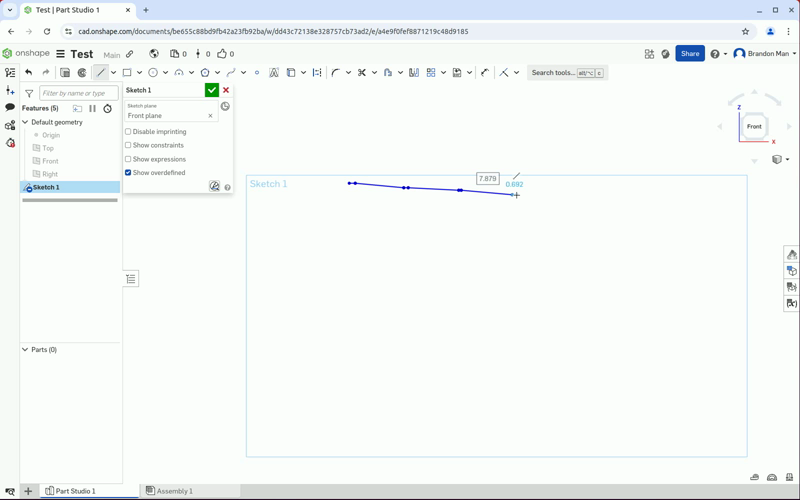
scroll(6)
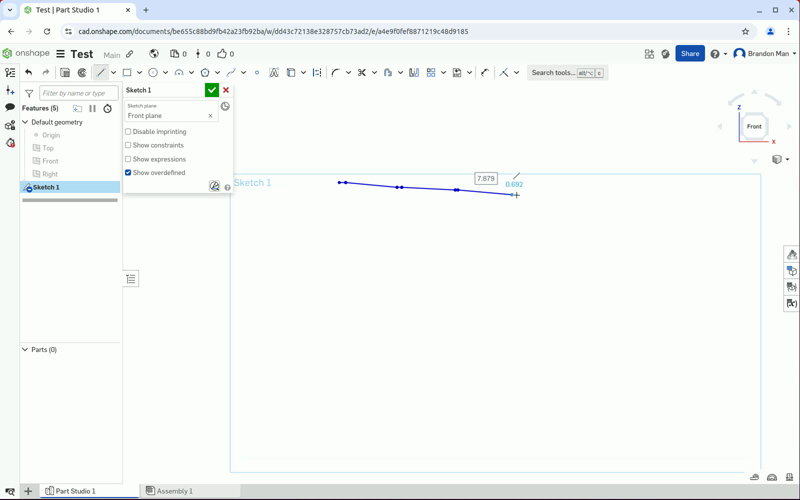
scroll(6)
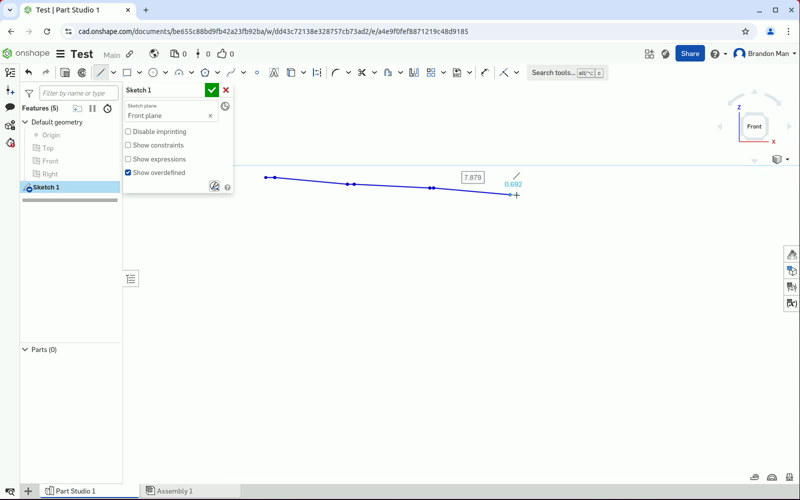
scroll(6)
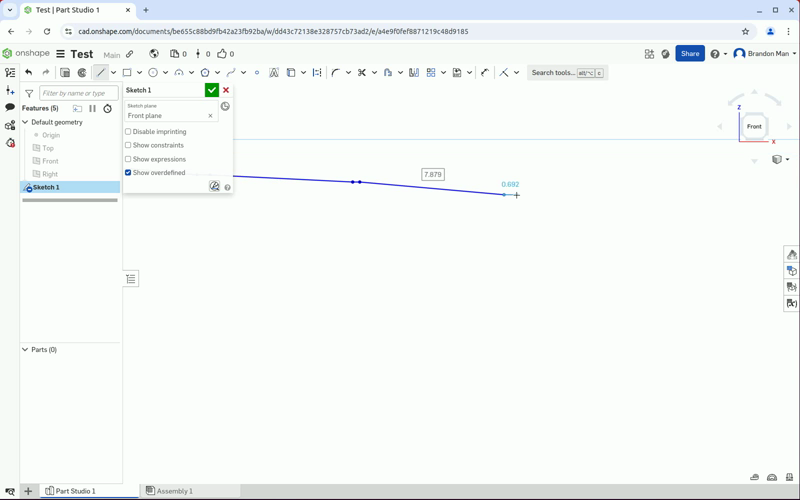
scroll(6)
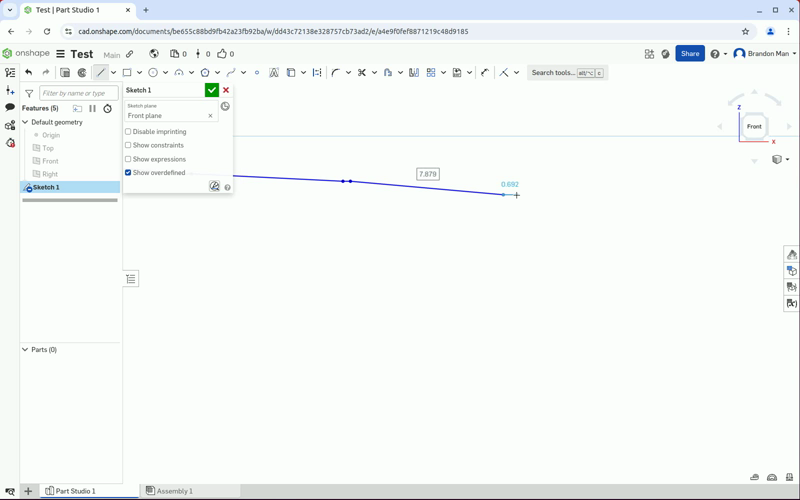
scroll(6)
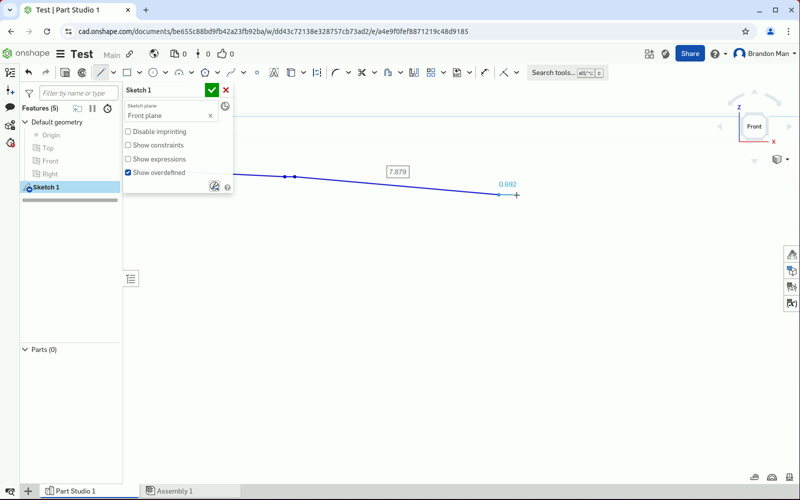
scroll(6)
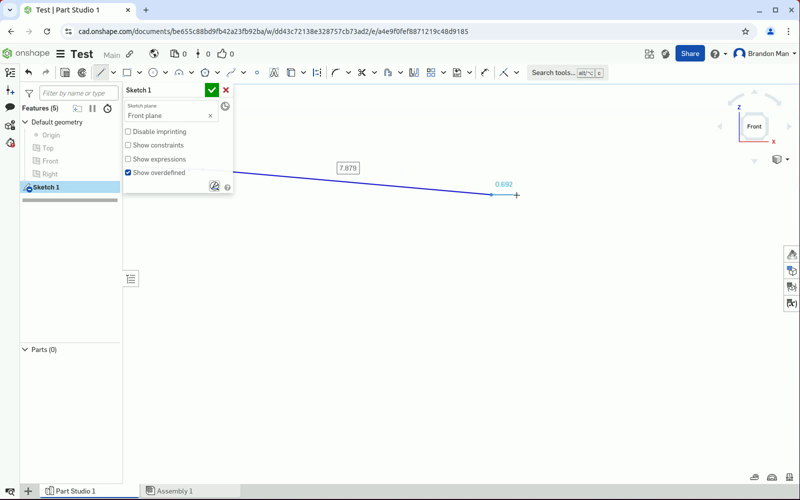
scroll(6)
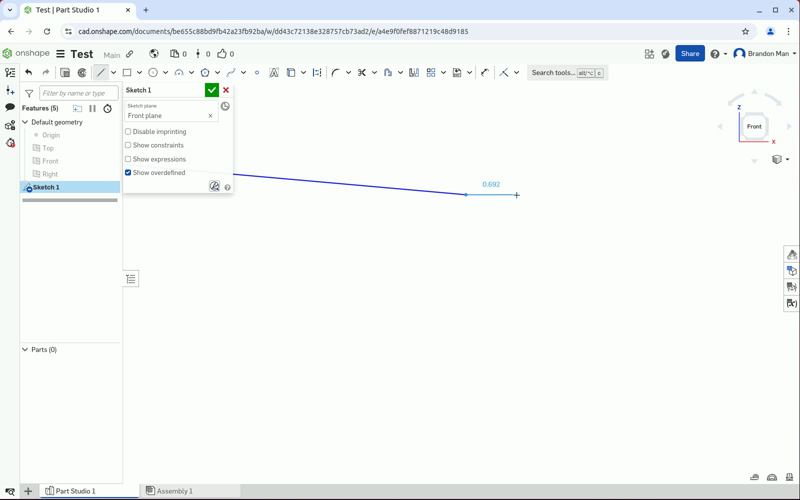
click(516, 194)
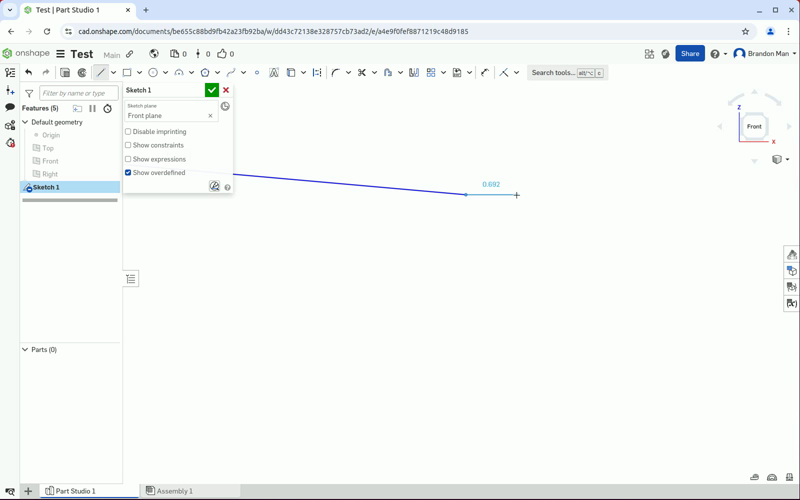
scroll(-6)
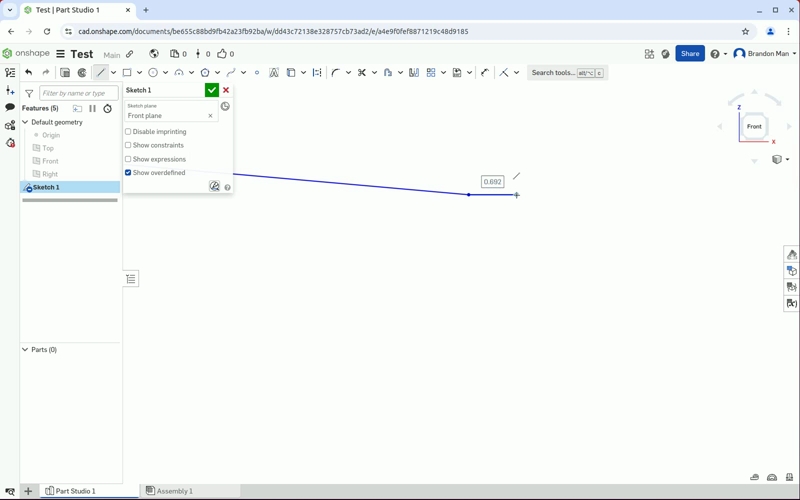
scroll(-6)
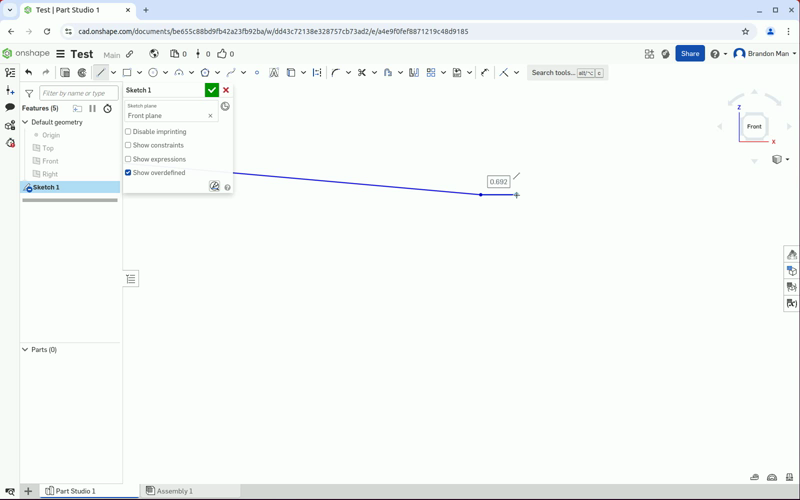
scroll(-6)
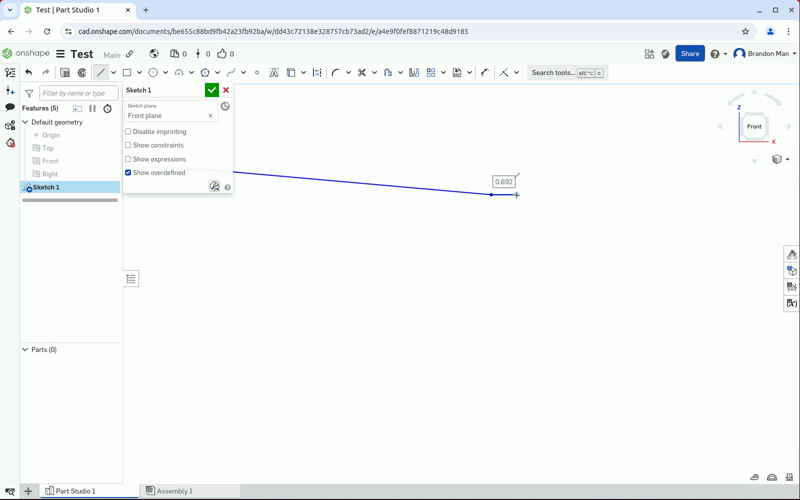
scroll(-6)
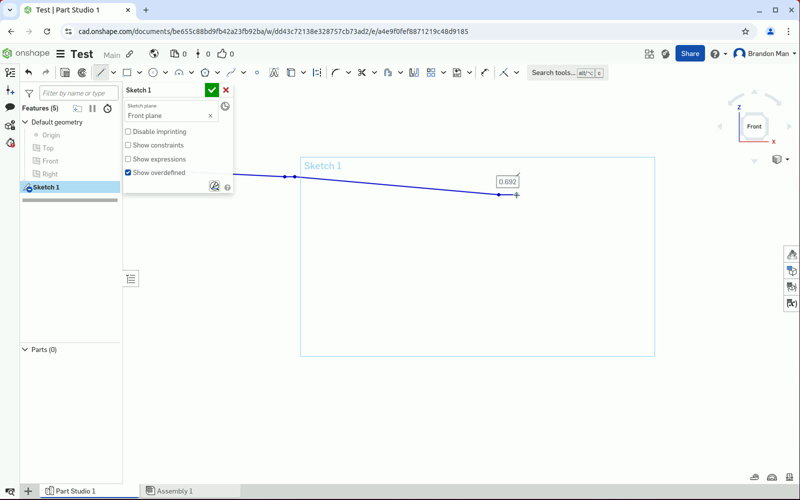
scroll(-6)
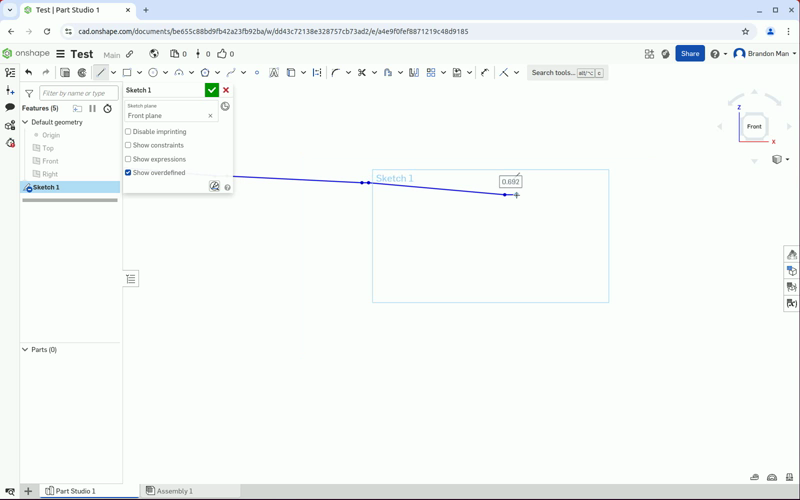
scroll(-6)
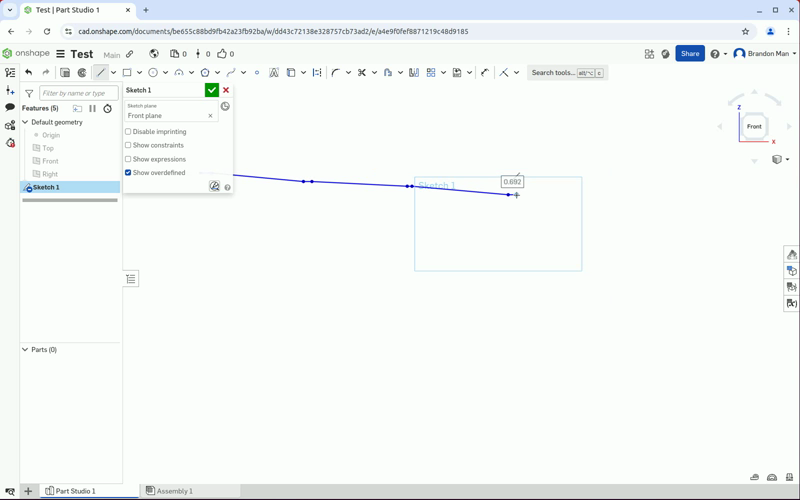
scroll(-6)
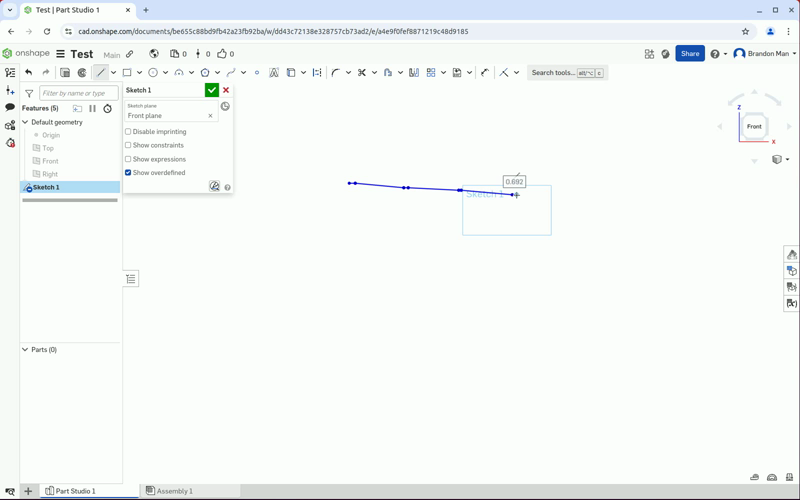
key_up(shift)
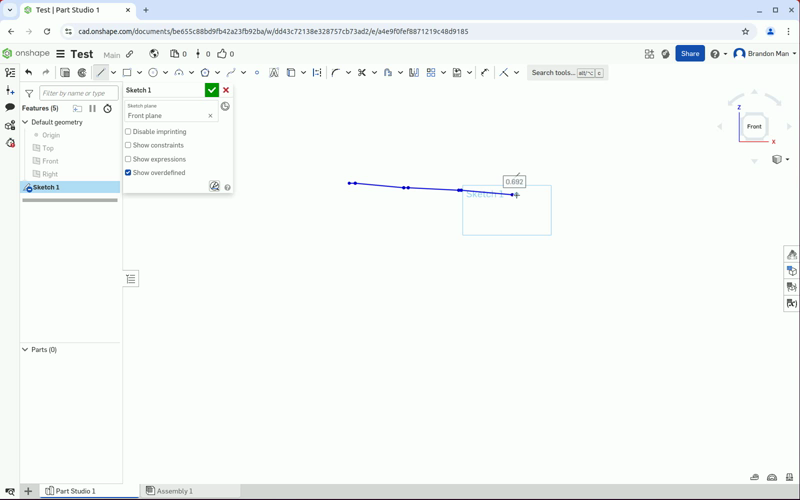
key_down(shift)
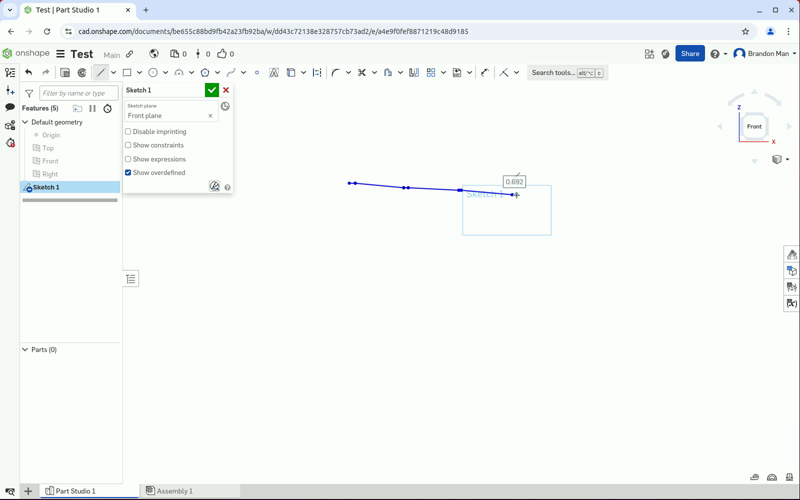
mouse_move(546, 194)
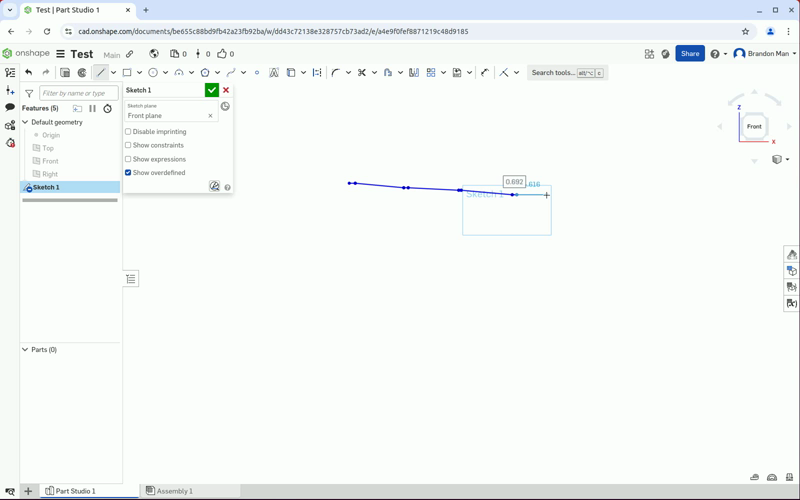
mouse_move(565, 197)
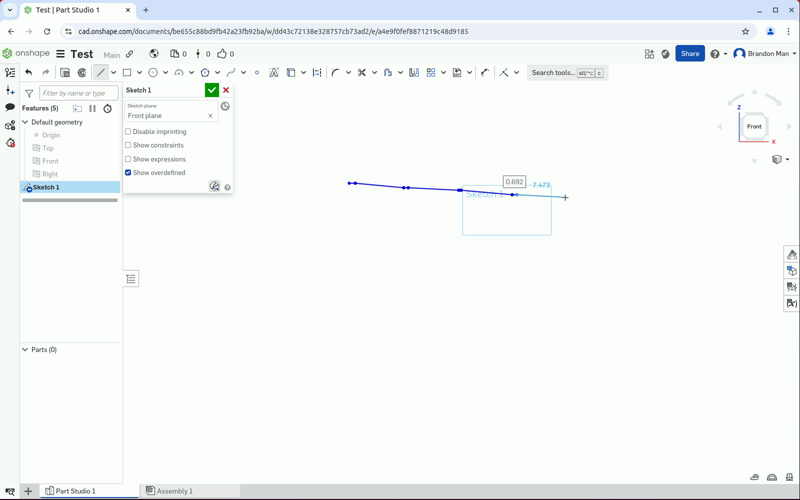
click(565, 197)
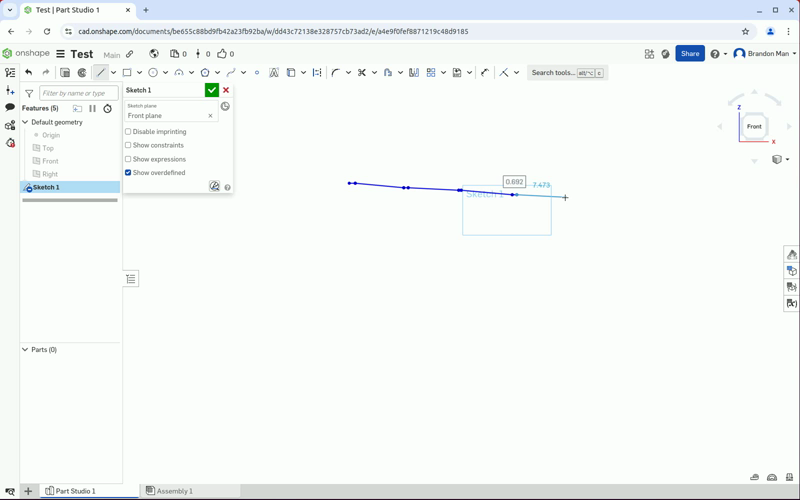
key_up(shift)
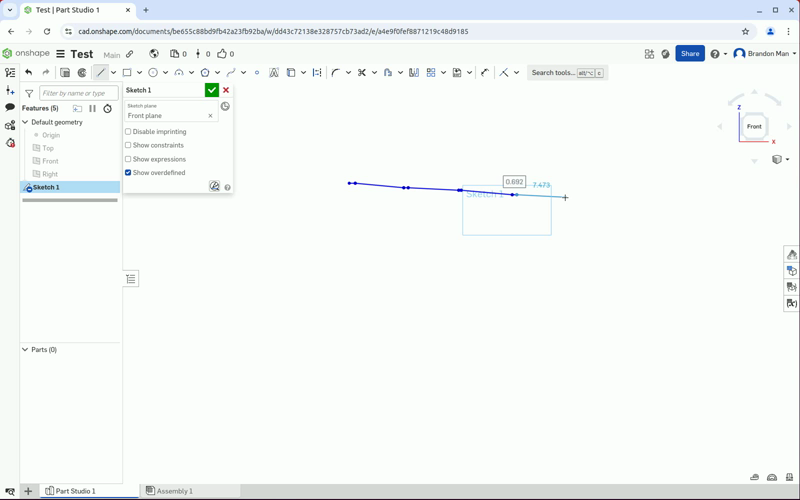
key_down(shift)
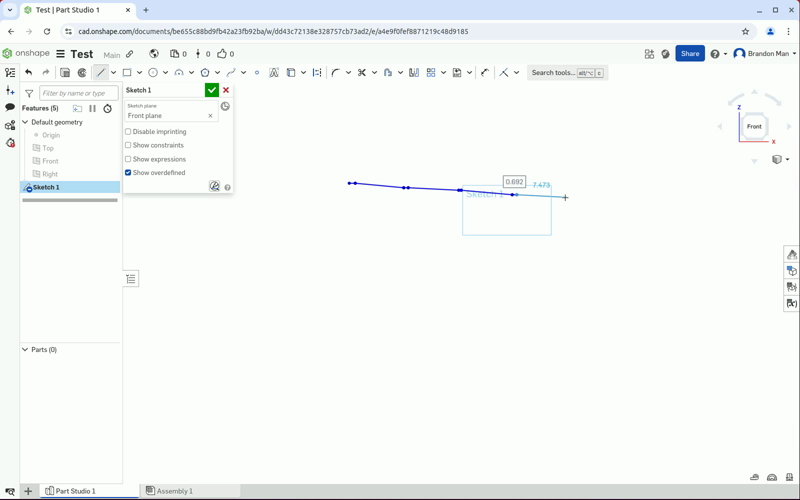
mouse_move(589, 197)
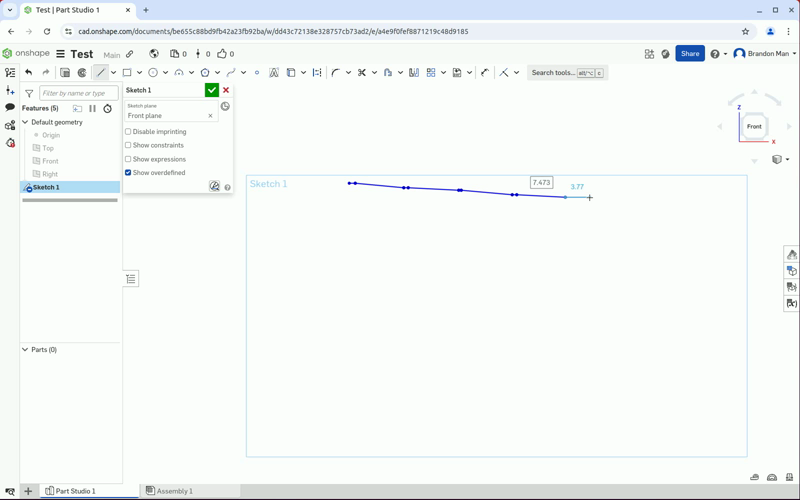
mouse_move(570, 197)
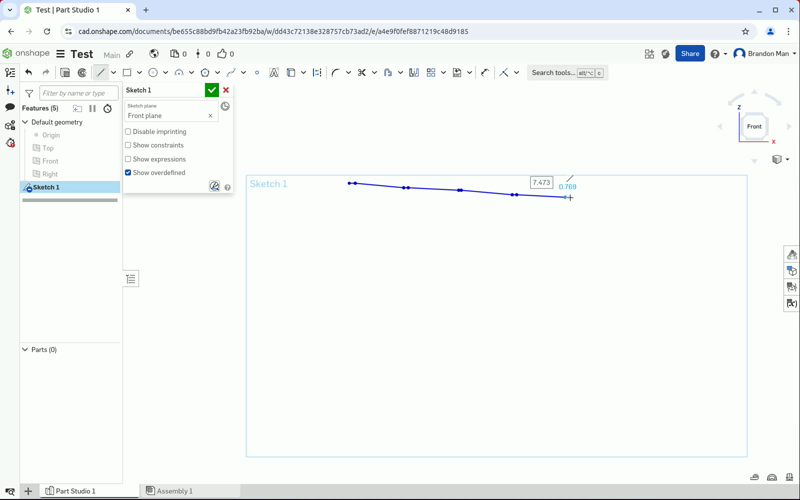
scroll(6)
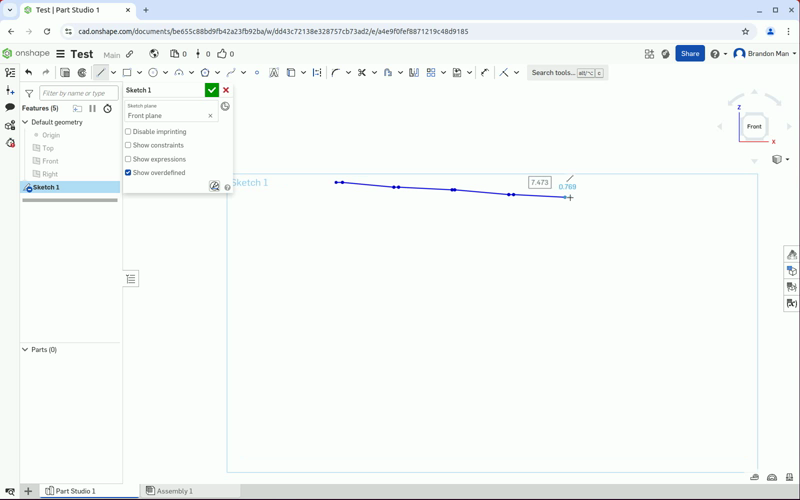
scroll(6)
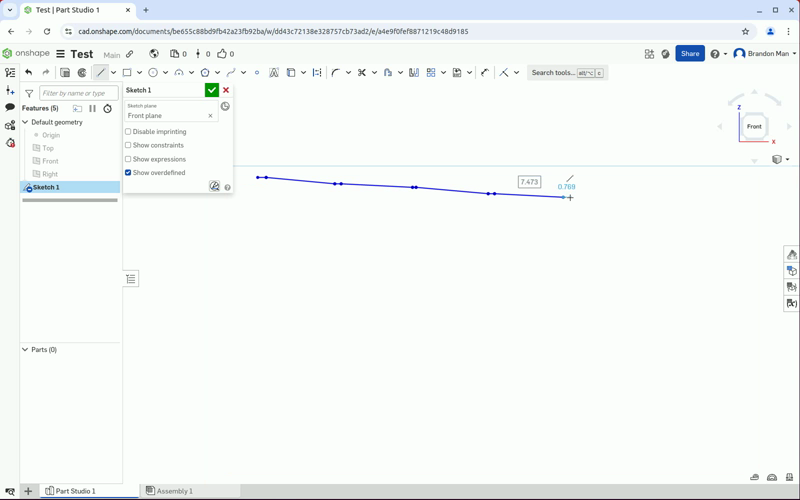
scroll(6)
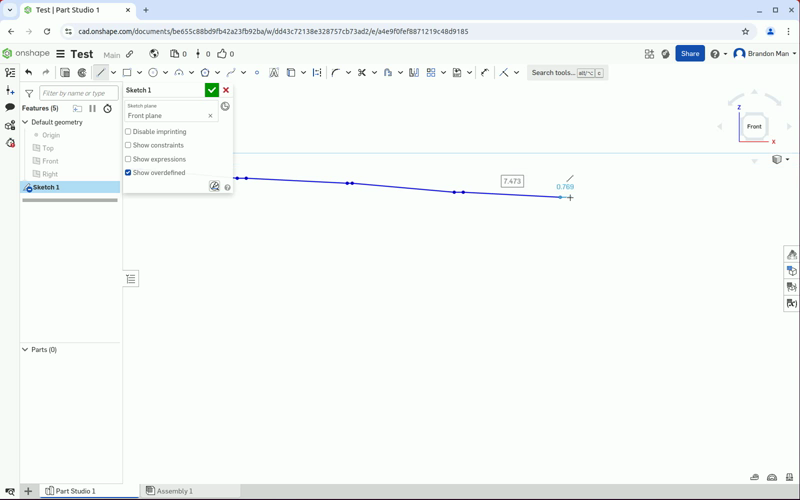
scroll(6)
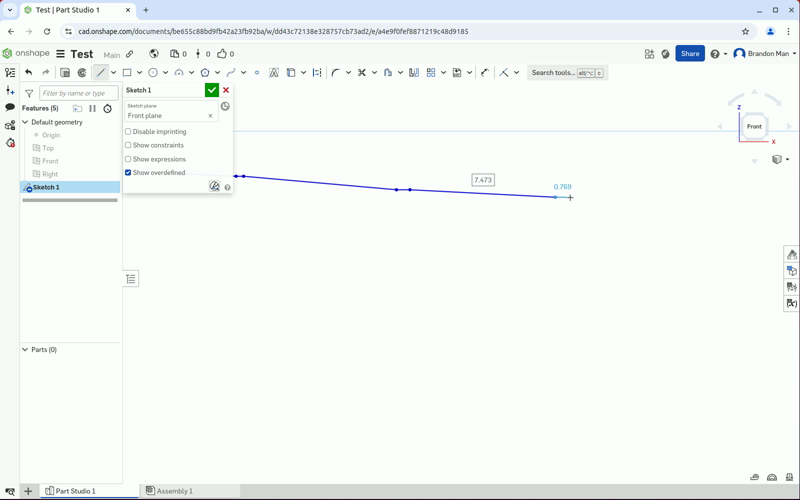
scroll(6)
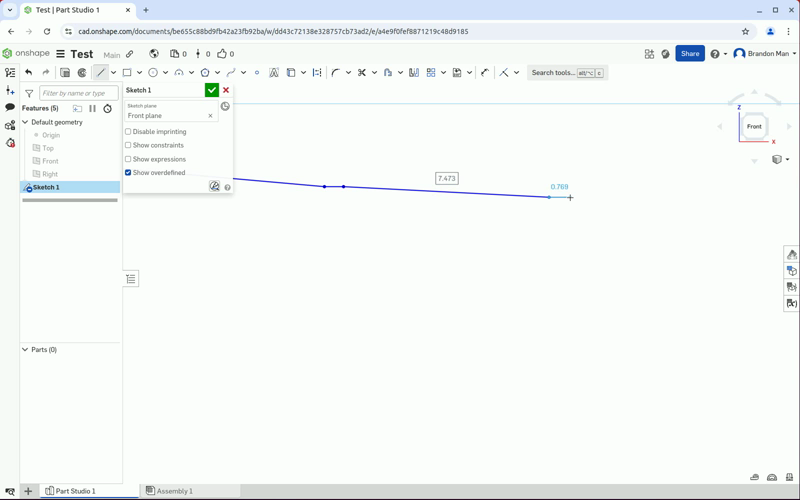
scroll(6)
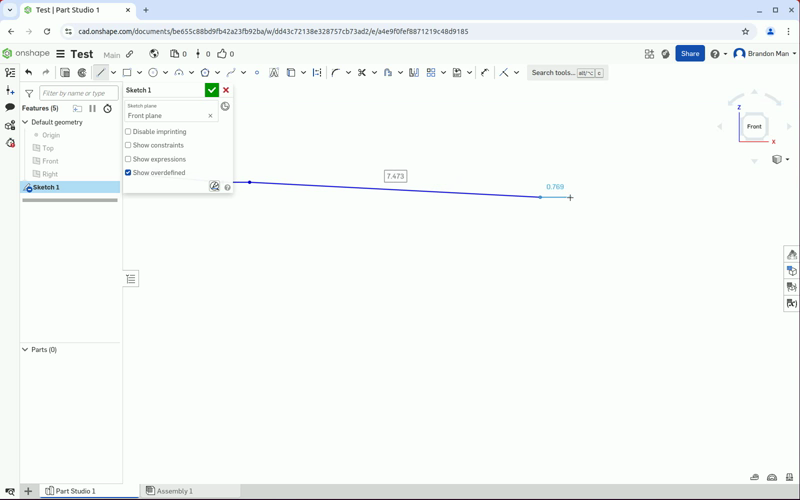
scroll(6)
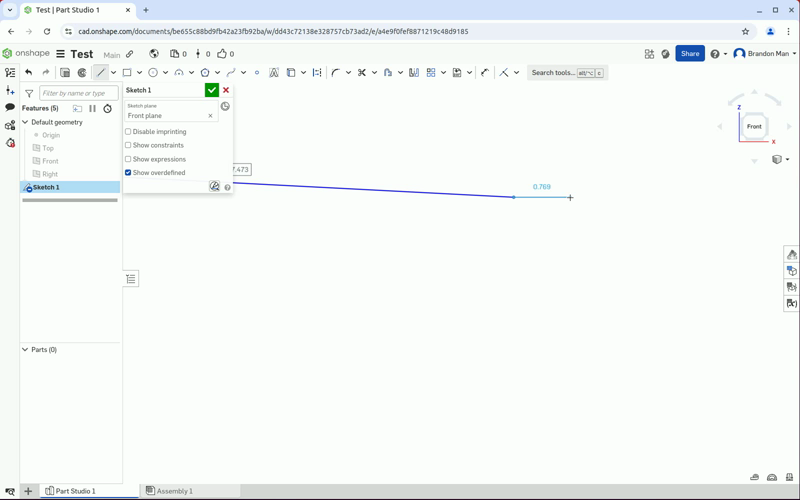
click(570, 197)
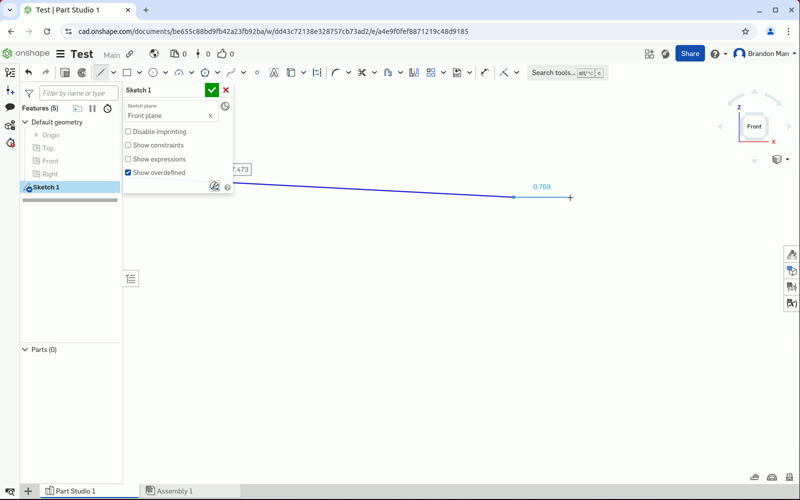
scroll(-6)
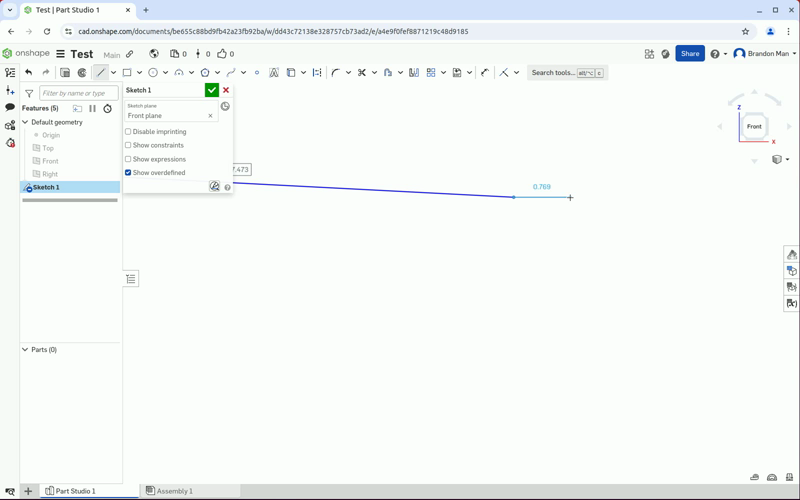
scroll(-6)
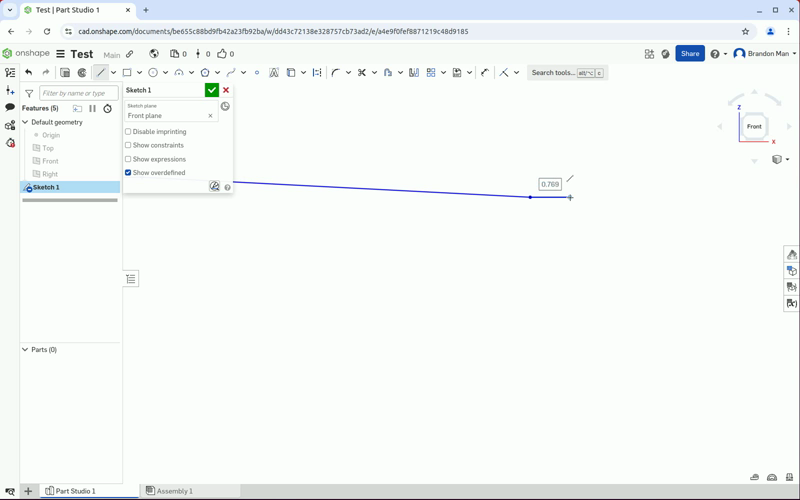
scroll(-6)
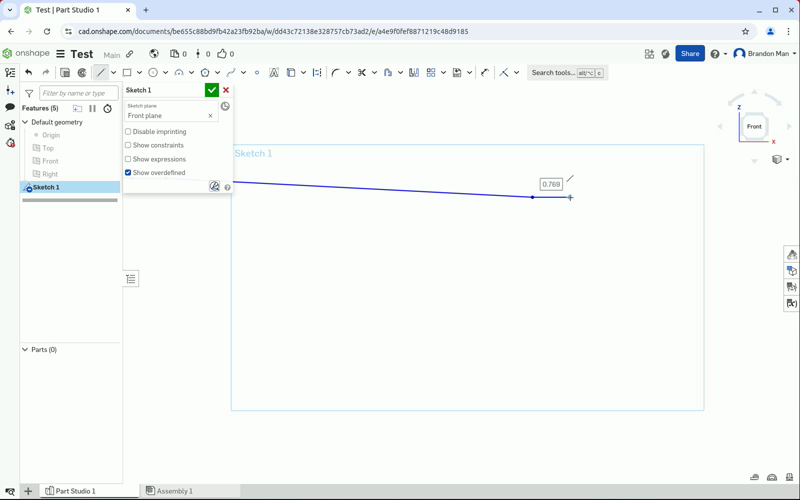
scroll(-6)
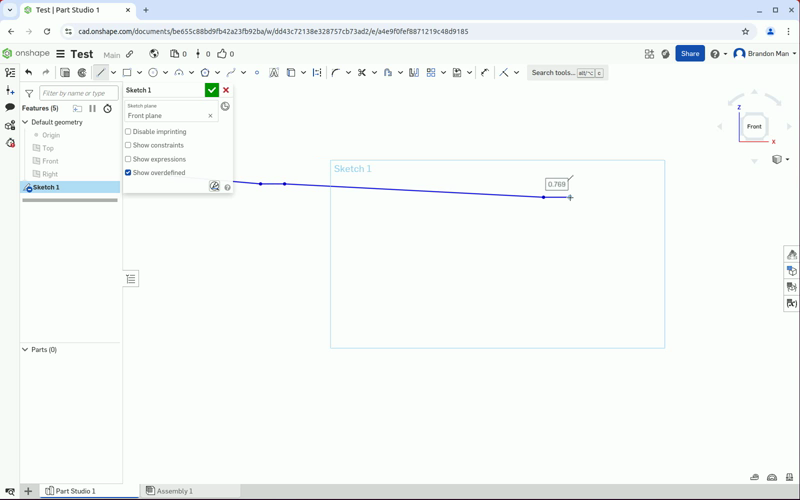
scroll(-6)
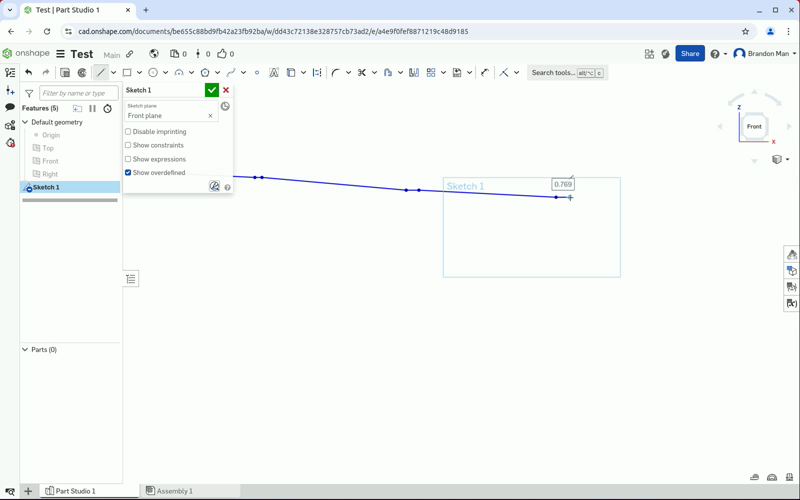
scroll(-6)
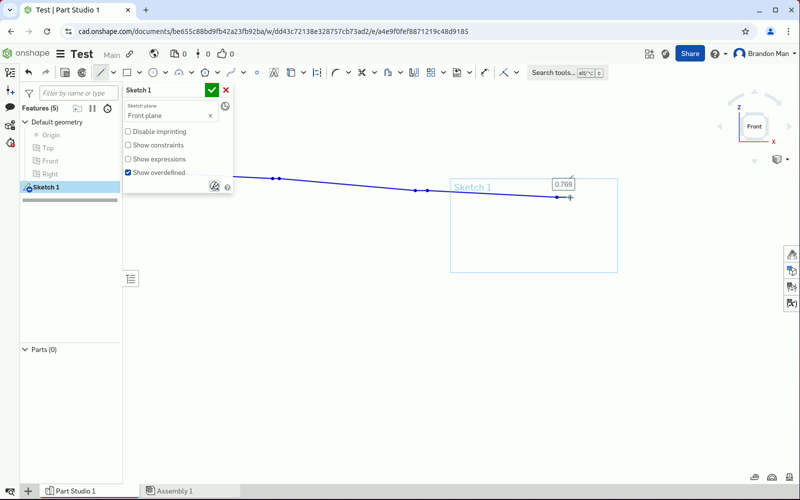
scroll(-6)
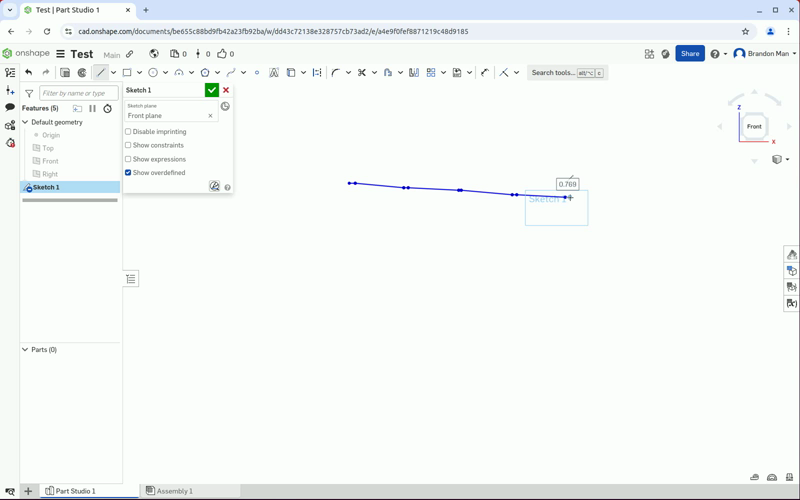
key_up(shift)
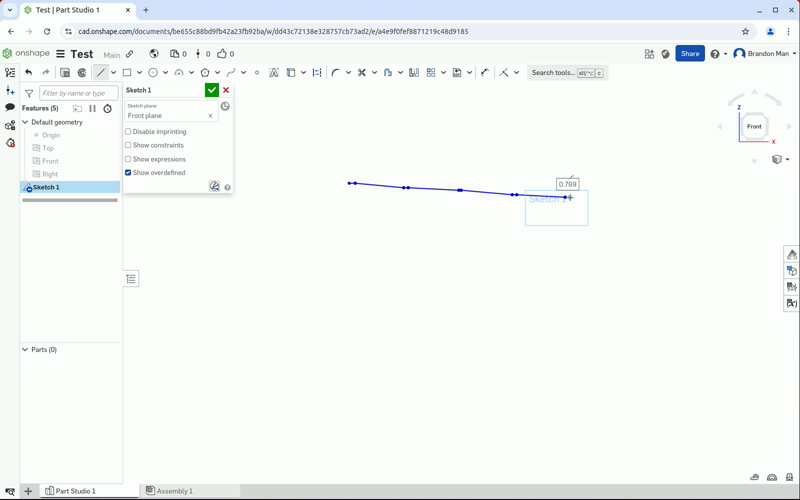
key_down(shift)
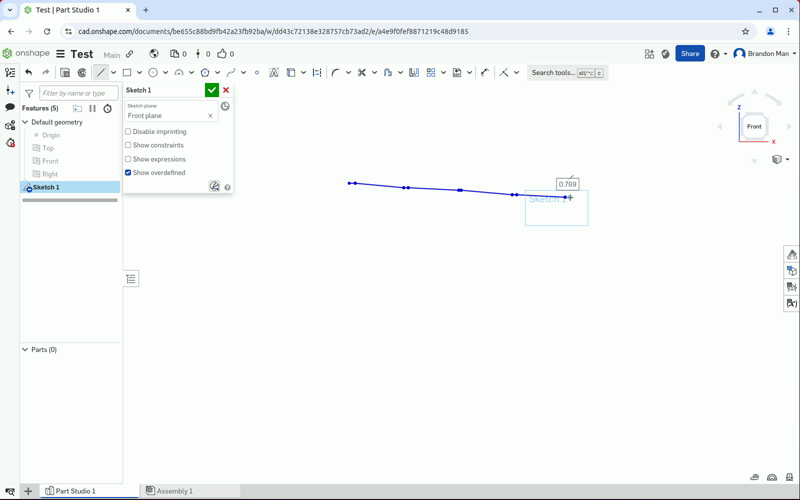
mouse_move(589, 197)
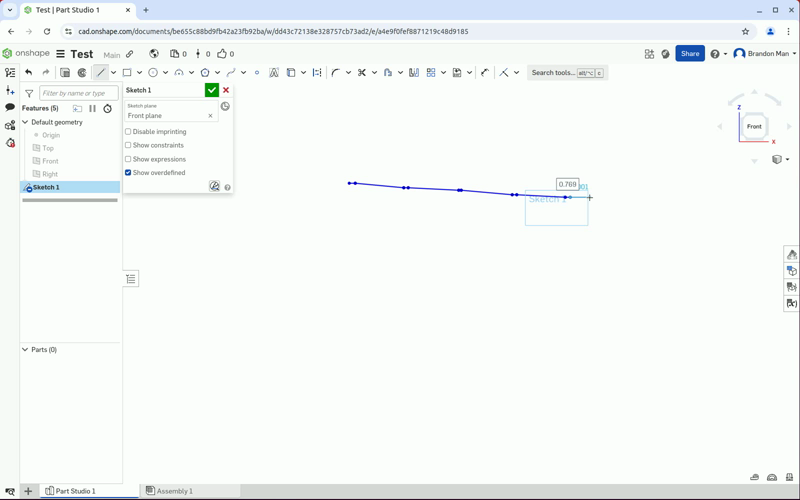
mouse_move(570, 194)
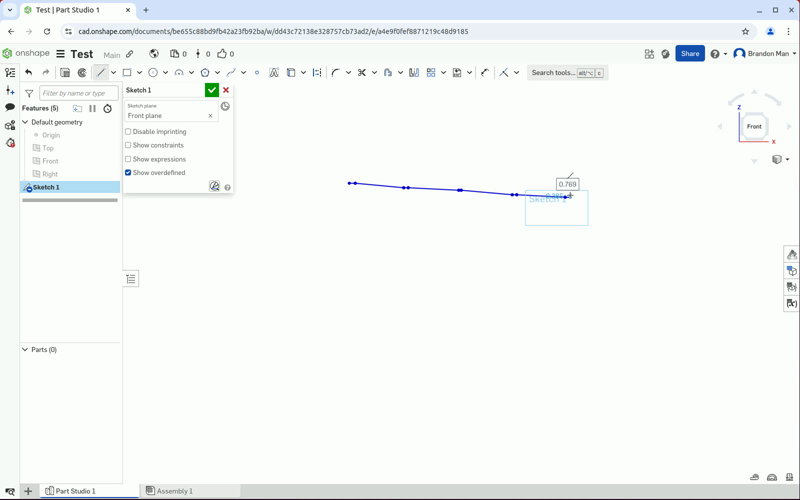
scroll(6)
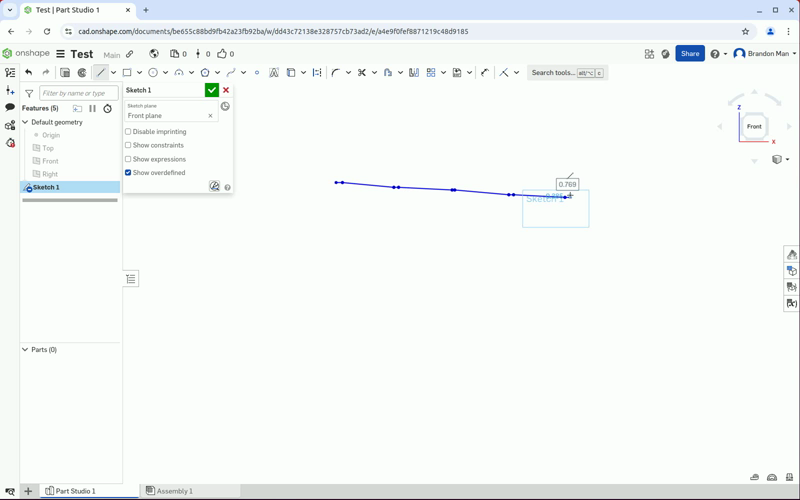
scroll(6)
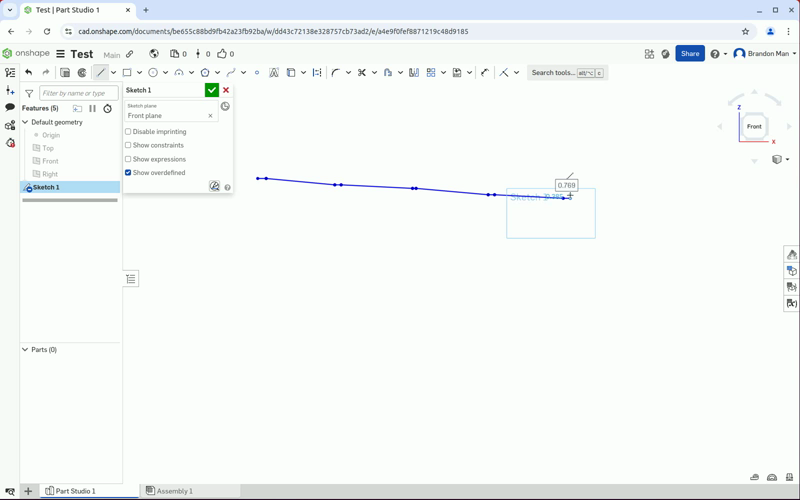
scroll(6)
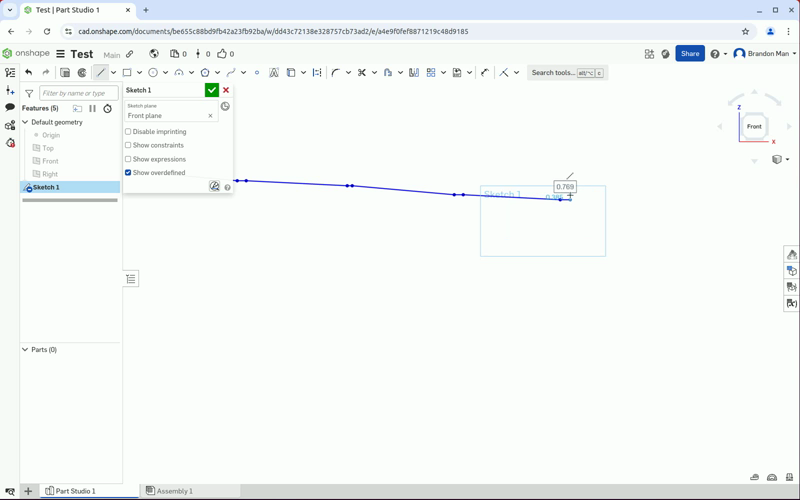
scroll(6)
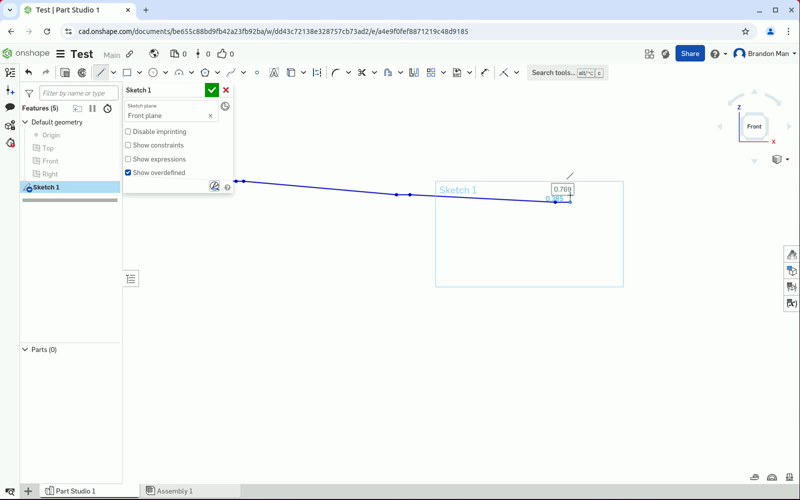
scroll(6)
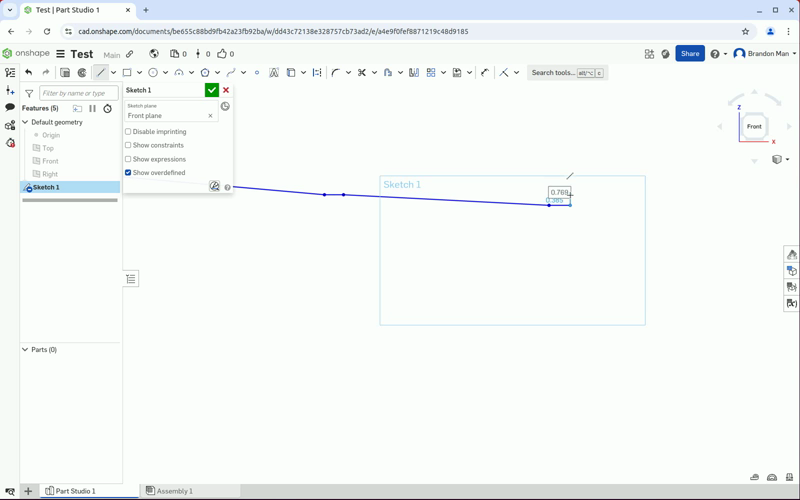
scroll(6)
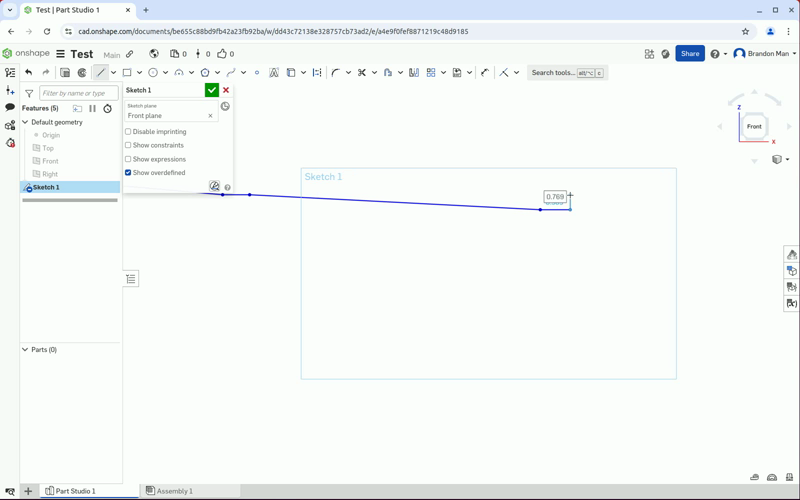
scroll(6)
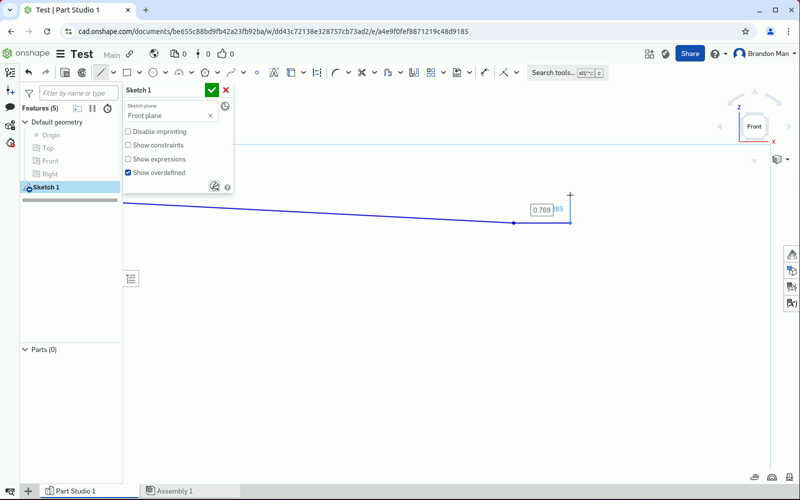
click(570, 194)
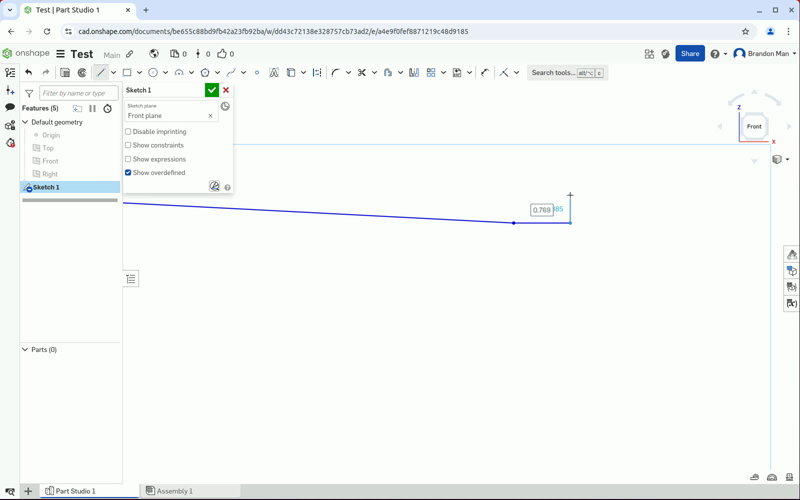
scroll(-6)
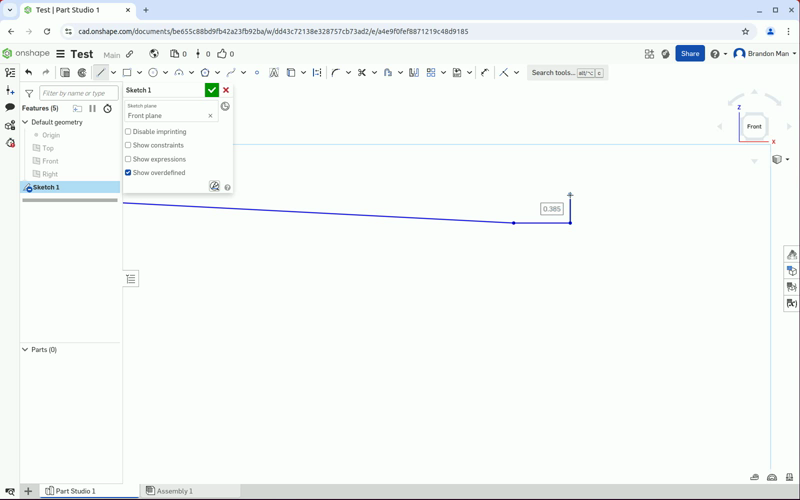
scroll(-6)
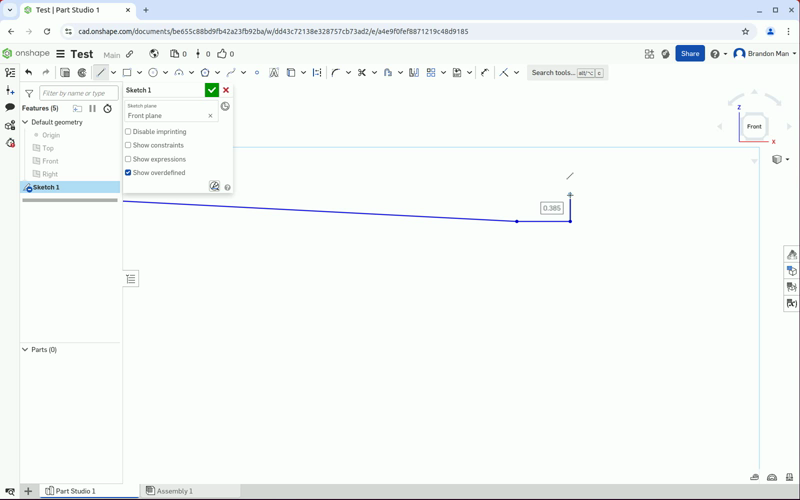
scroll(-6)
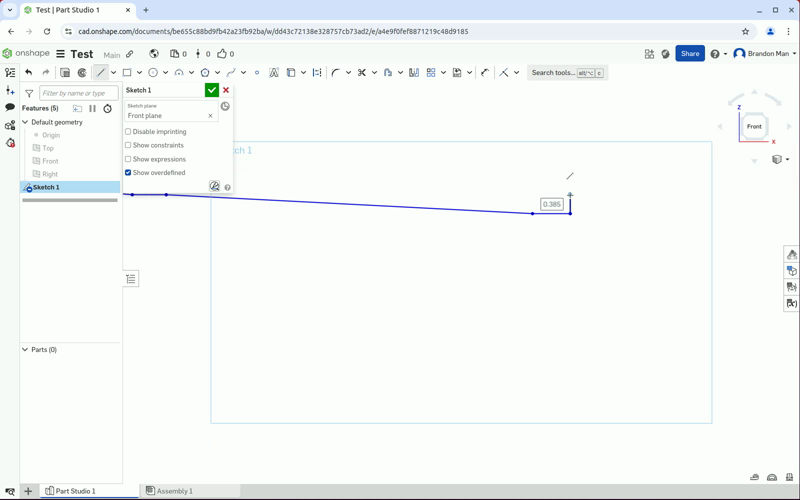
scroll(-6)
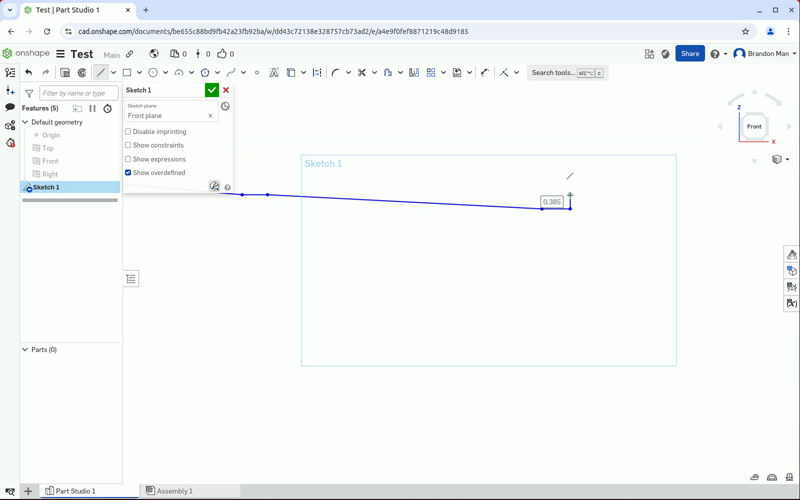
scroll(-6)
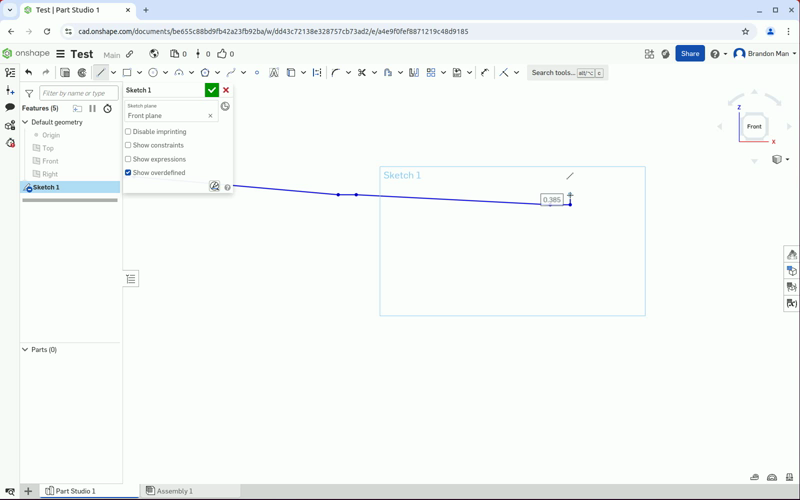
scroll(-6)
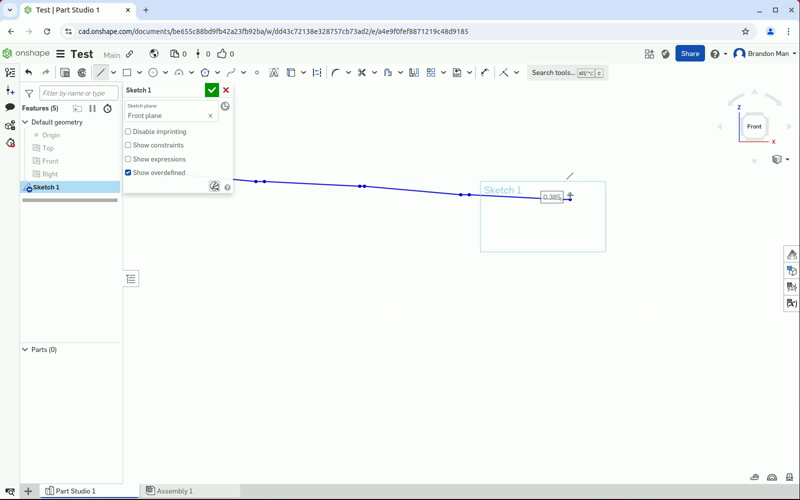
scroll(-6)
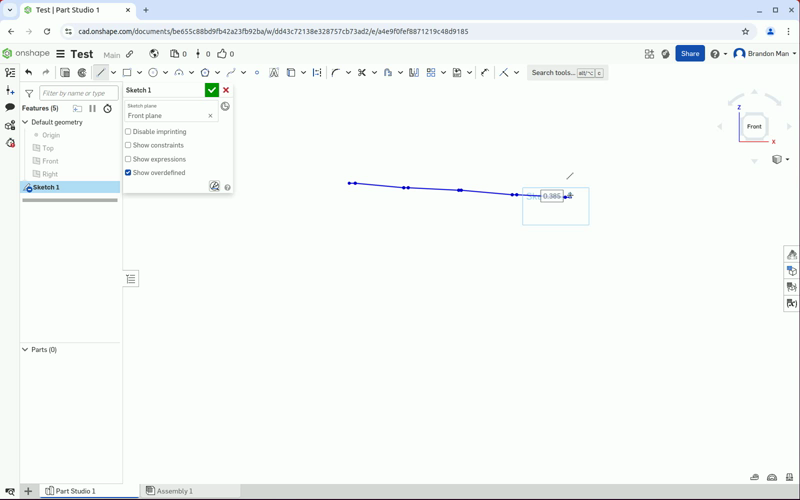
key_up(shift)
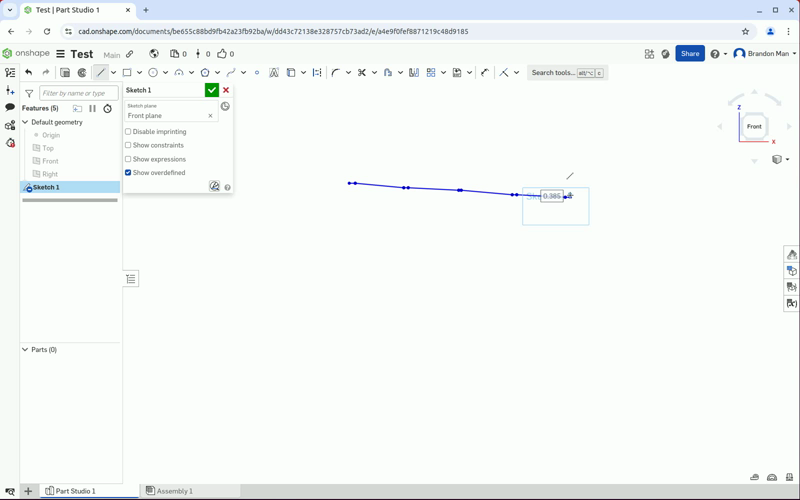
key_down(shift)
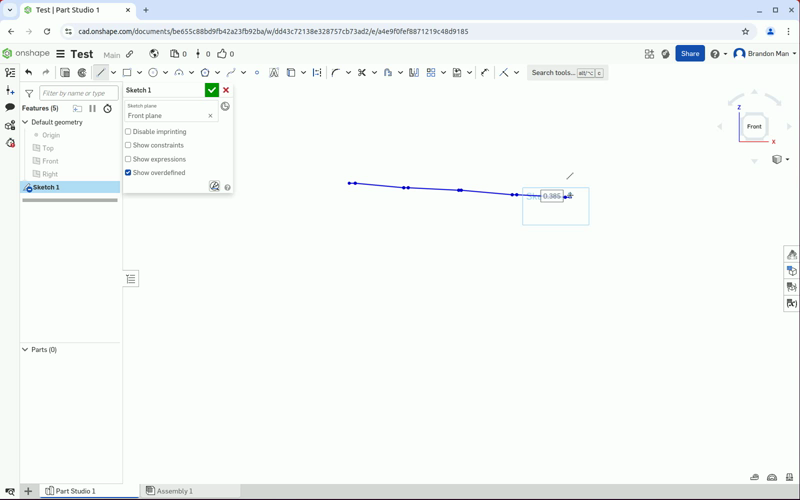
mouse_move(350, 178)
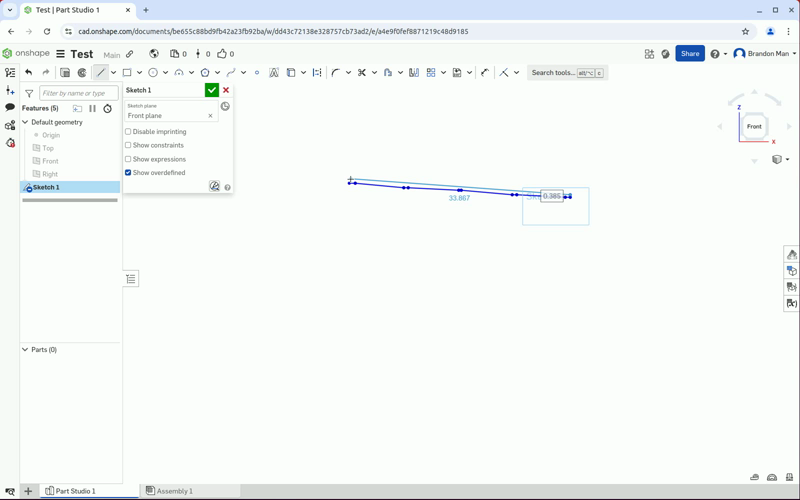
click(350, 178)
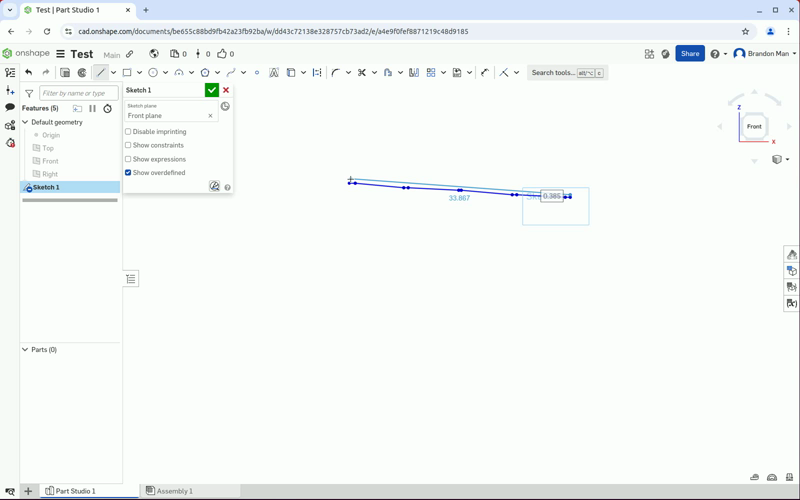
key_up(shift)
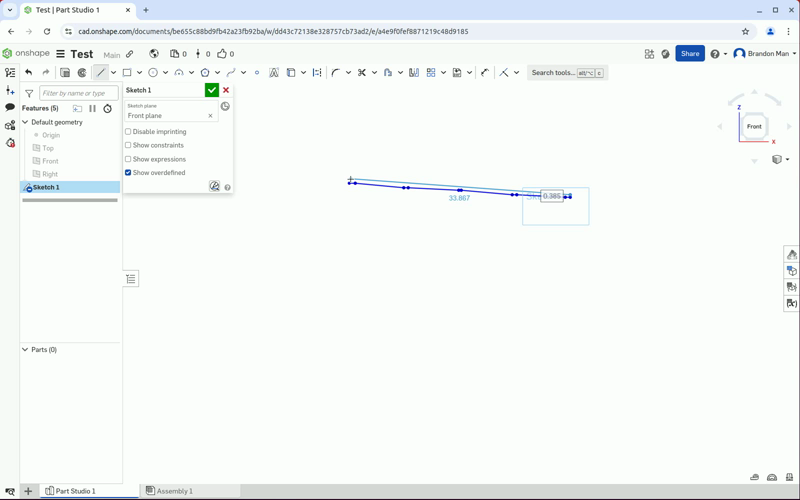
mouse_move(380, 178)
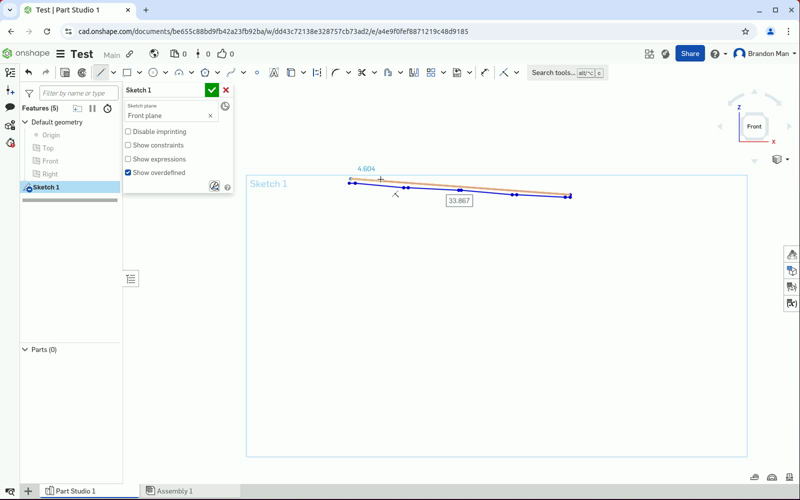
key_down(shift)
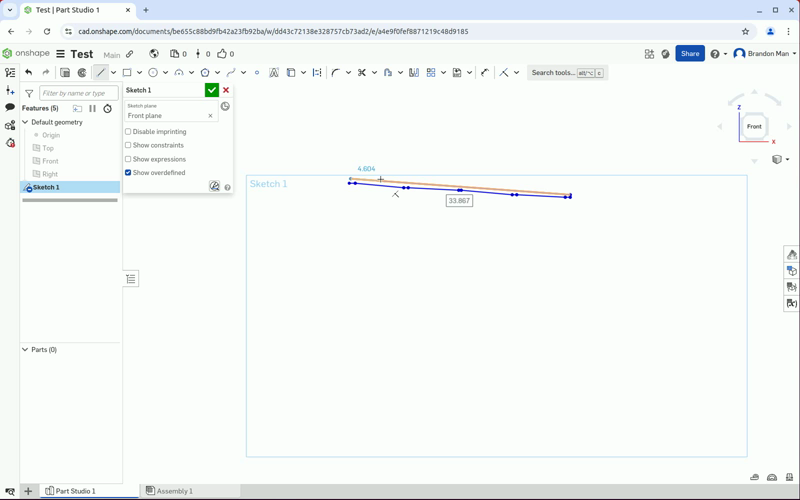
mouse_move(350, 183)
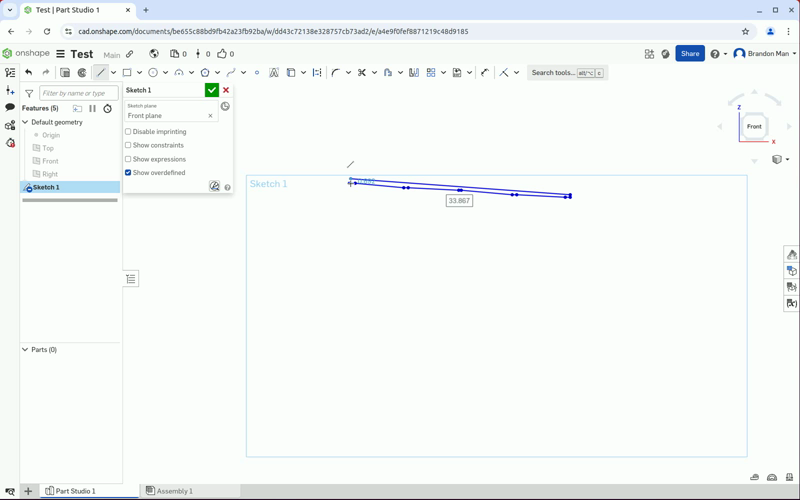
scroll(6)
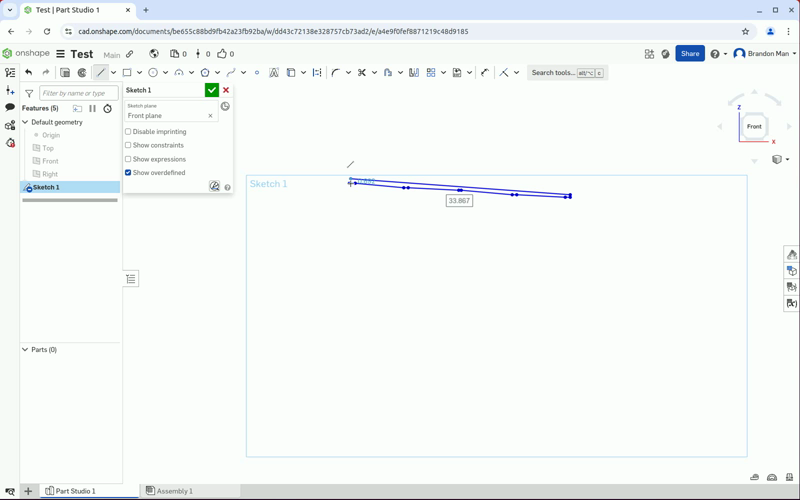
scroll(6)
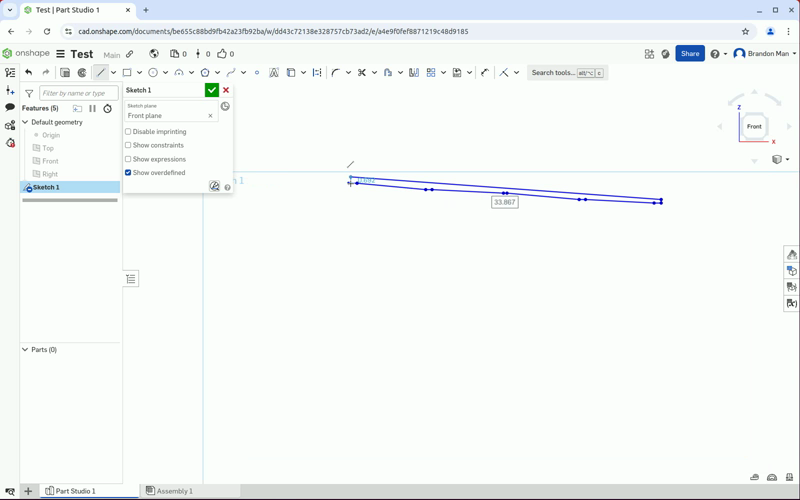
scroll(6)
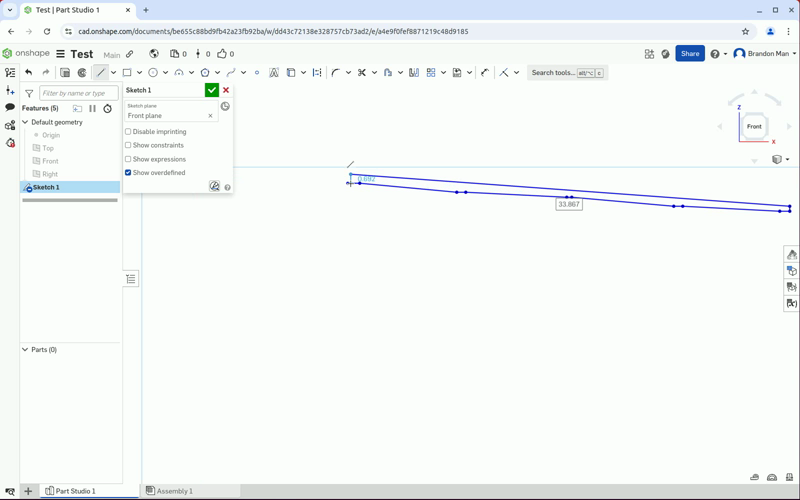
scroll(6)
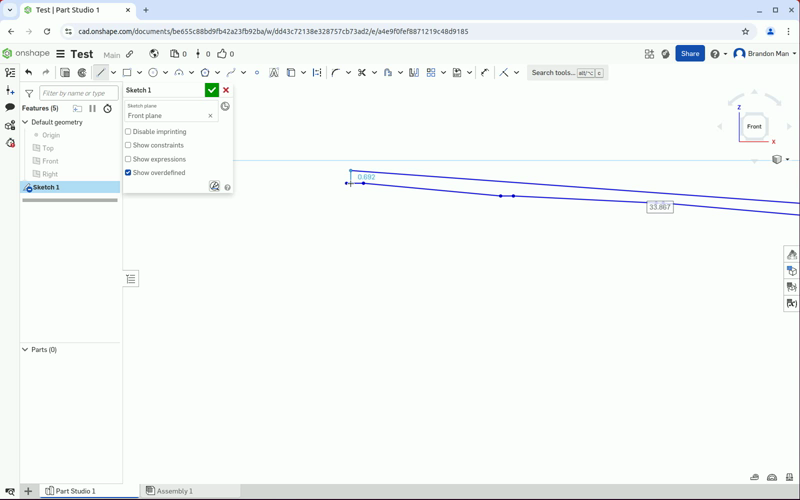
scroll(6)
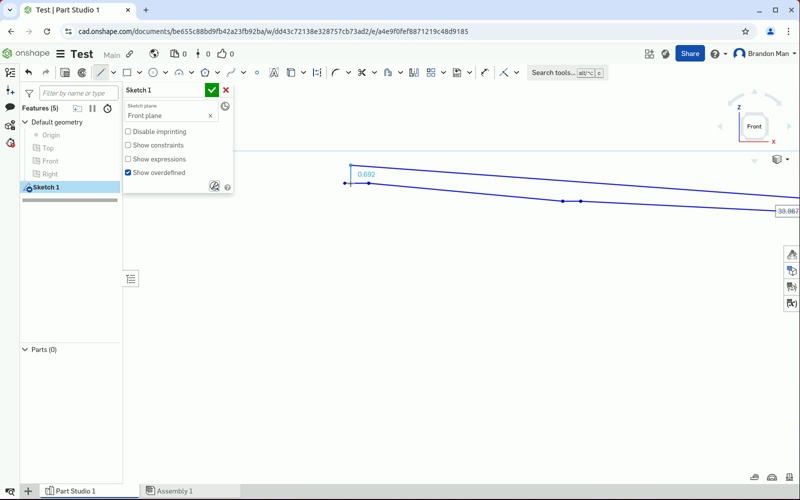
scroll(6)
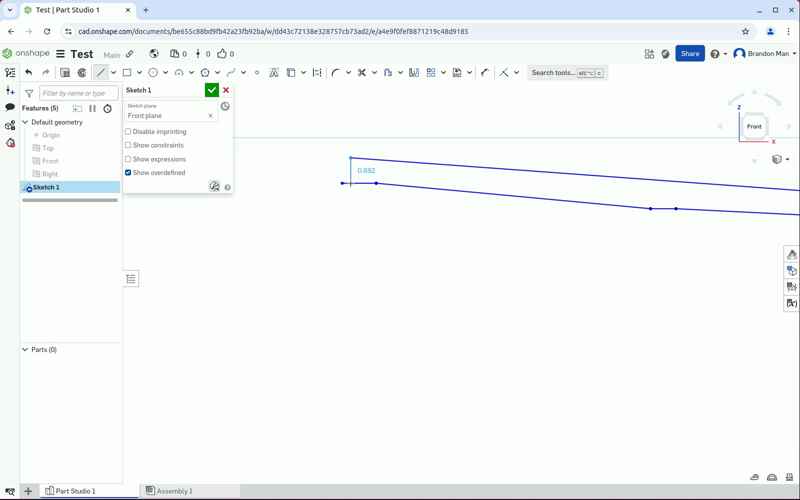
scroll(6)
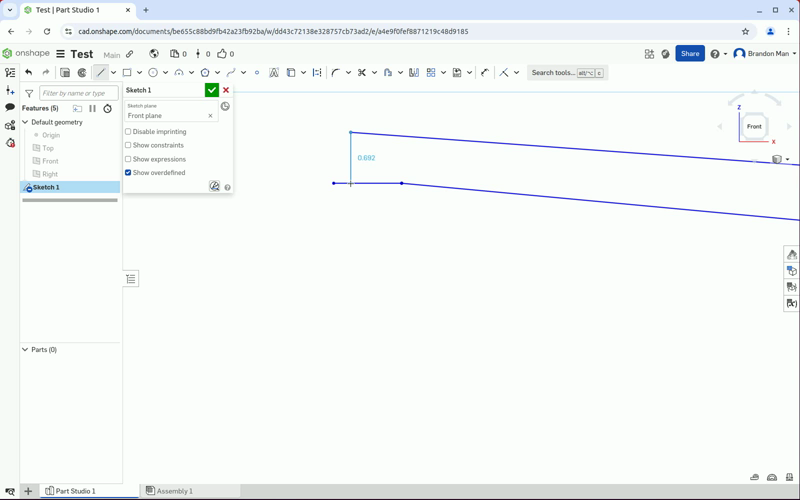
key_up(shift)
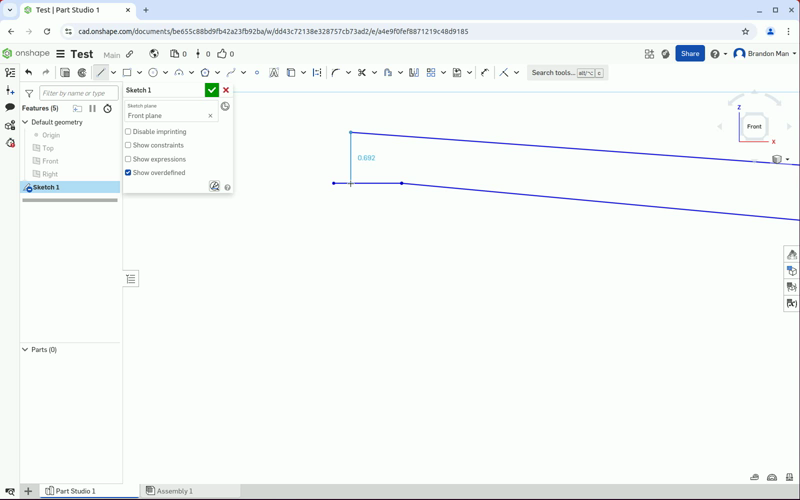
click(350, 183)
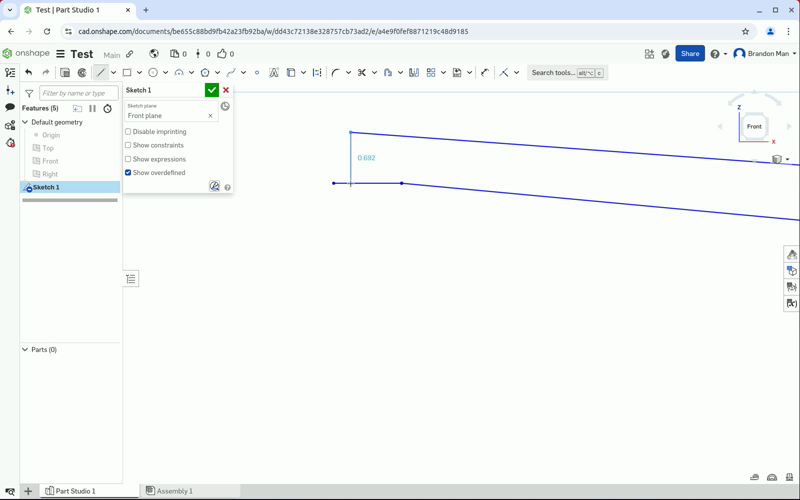
scroll(-6)
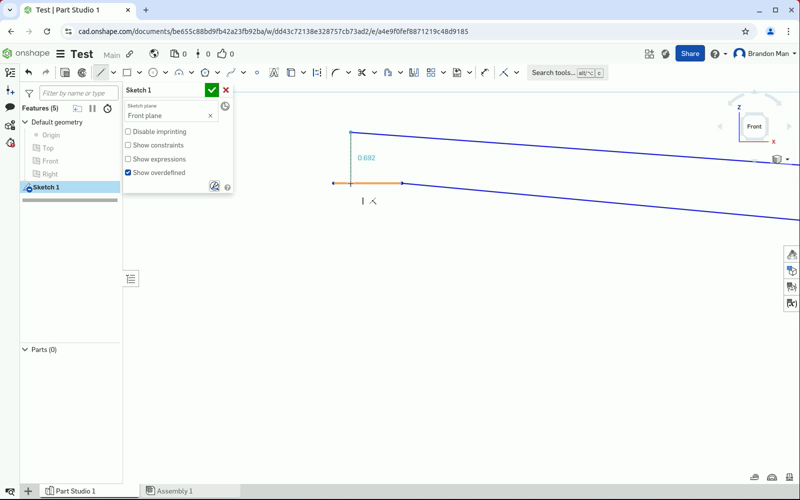
scroll(-6)
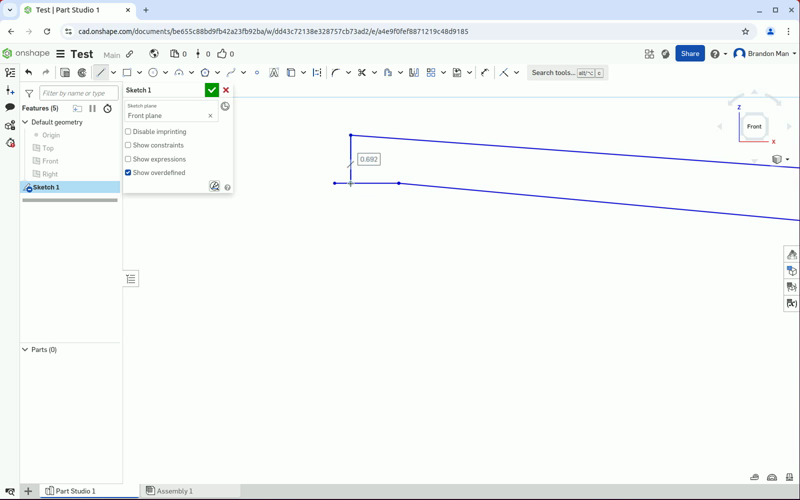
scroll(-6)
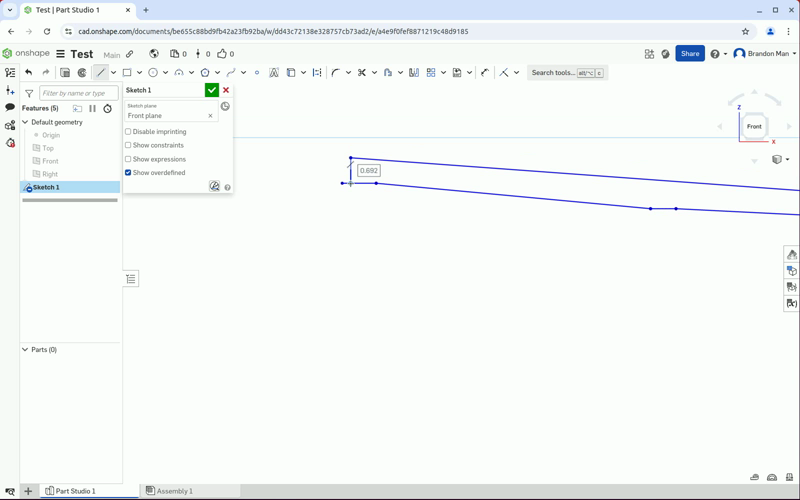
scroll(-6)
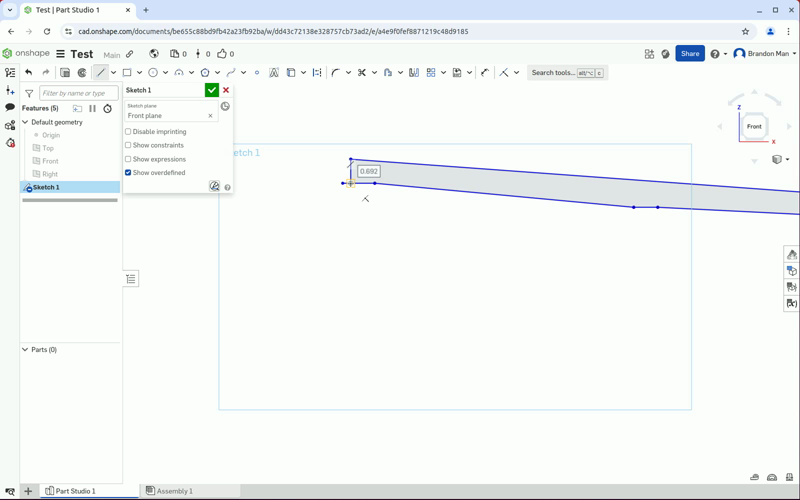
scroll(-6)
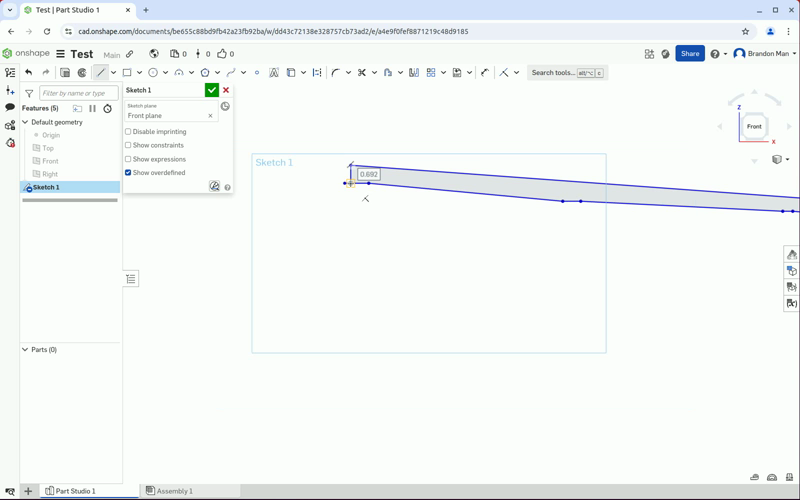
scroll(-6)
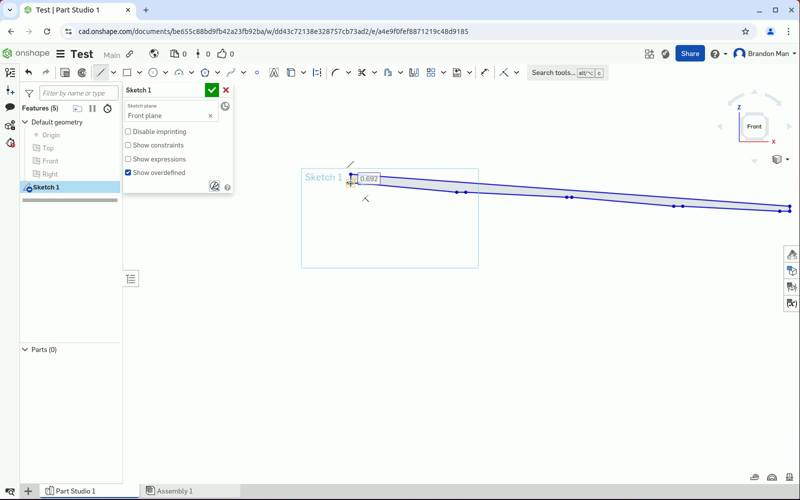
scroll(-6)
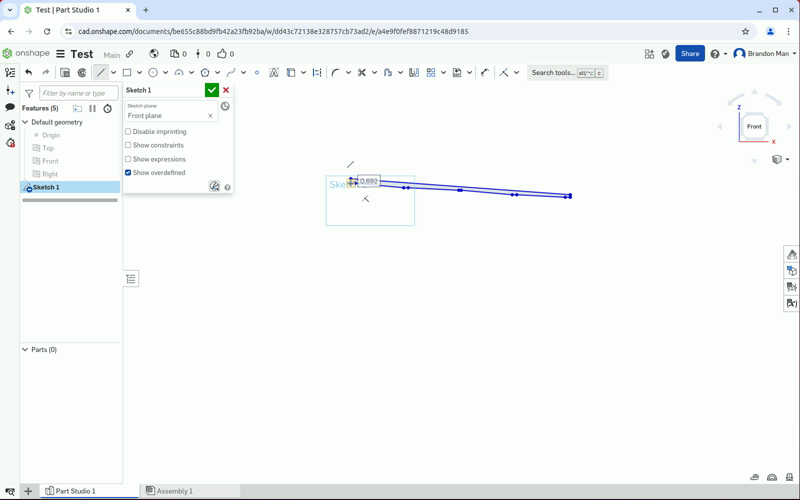
key(esc)
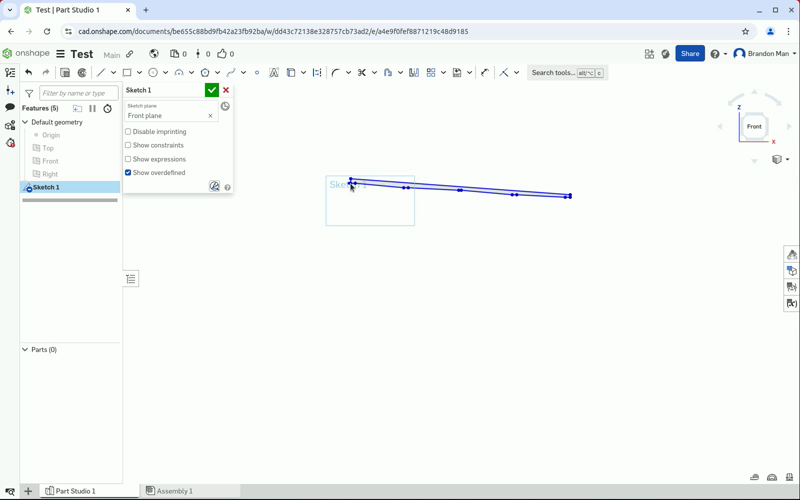
mouse_move(411, 184)
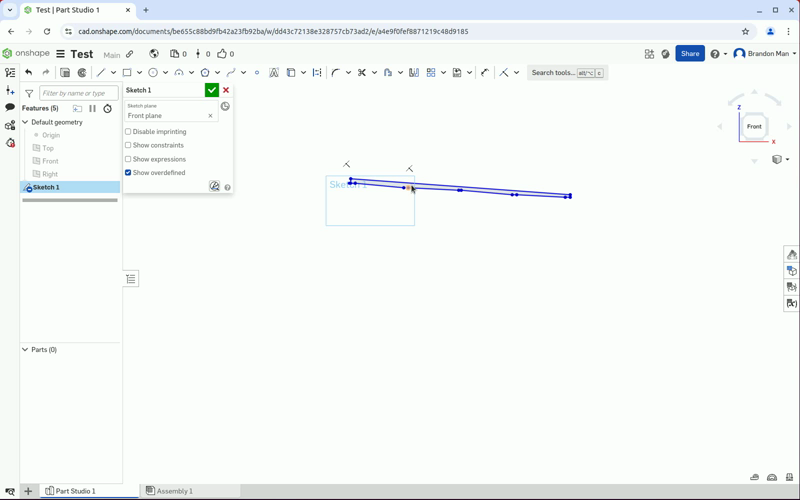
scroll(6)
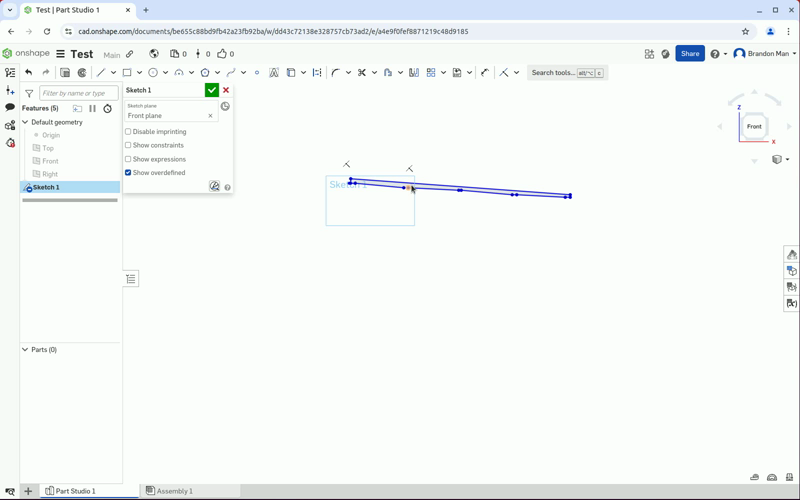
scroll(6)
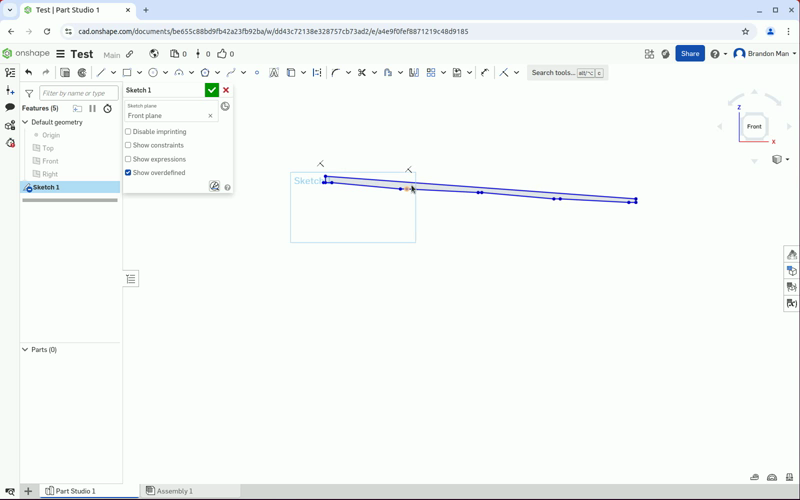
scroll(6)
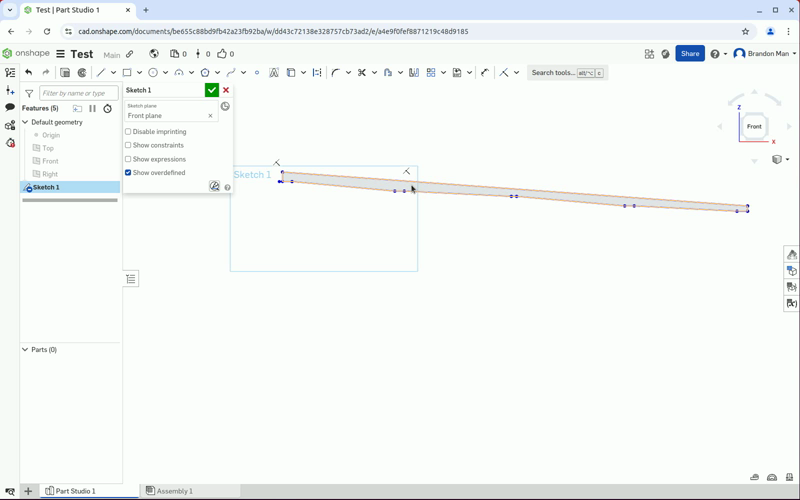
scroll(6)
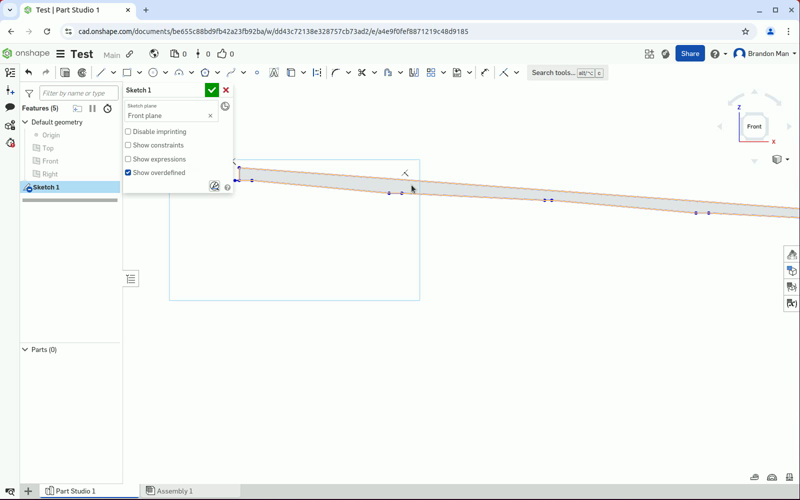
scroll(6)
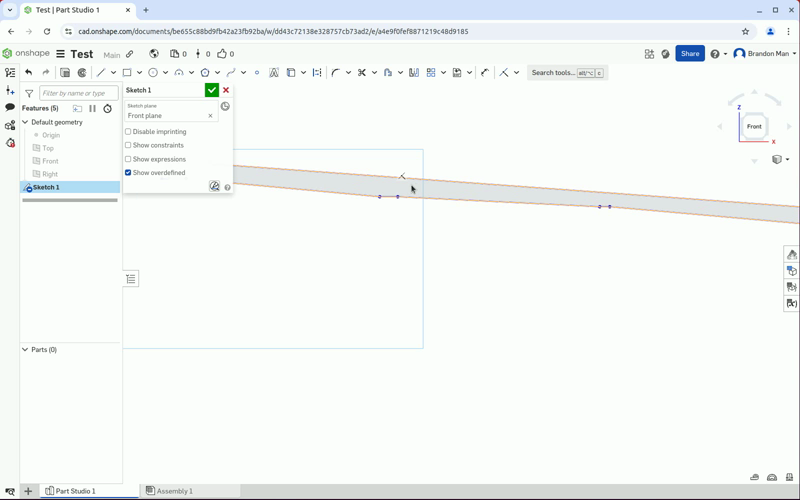
scroll(6)
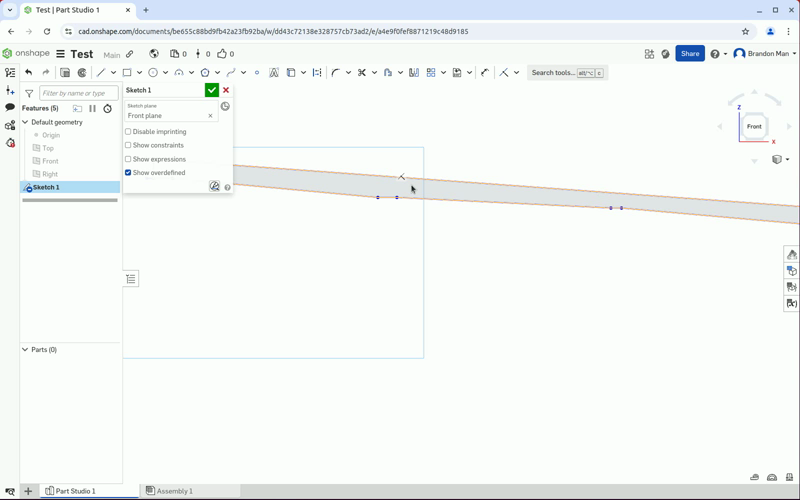
scroll(6)
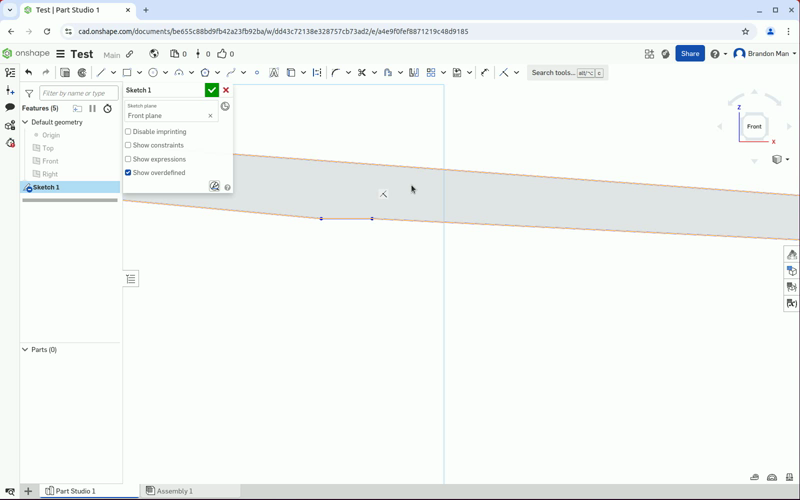
click(411, 184)
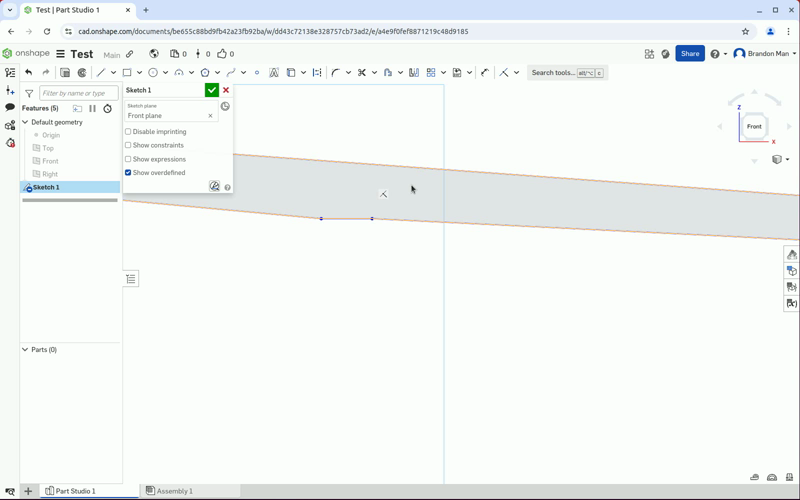
scroll(-6)
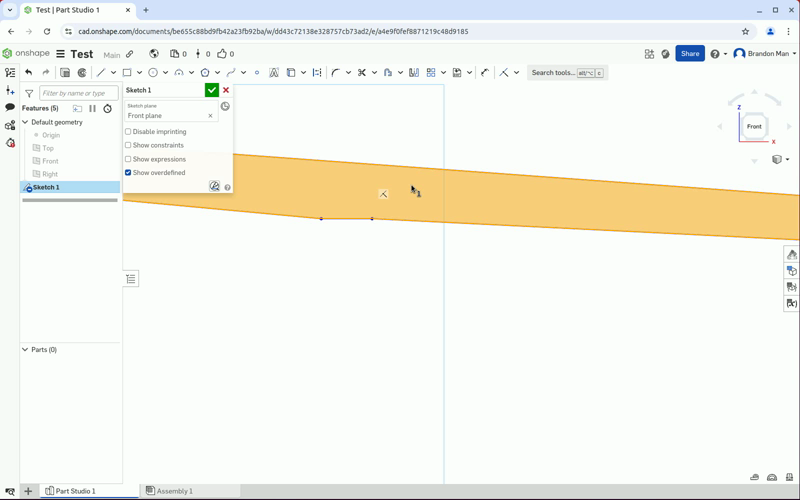
scroll(-6)
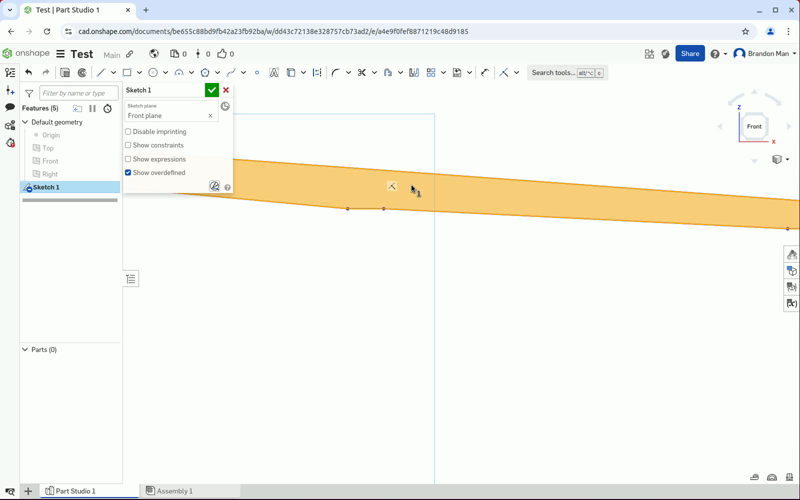
scroll(-6)
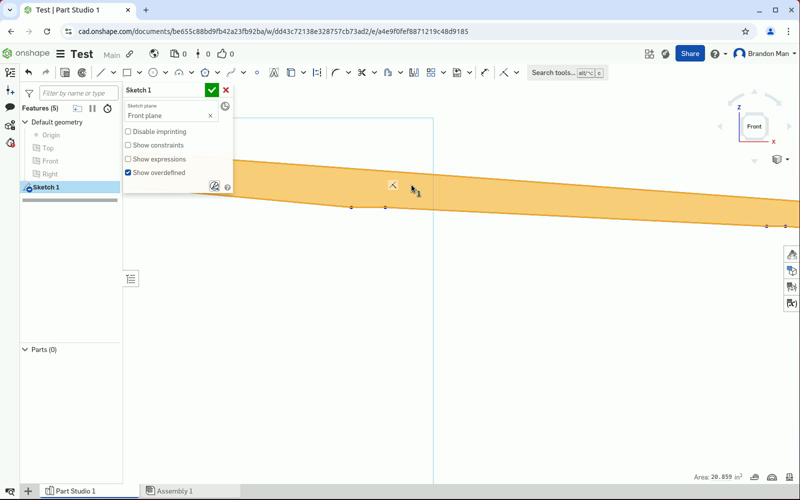
scroll(-6)
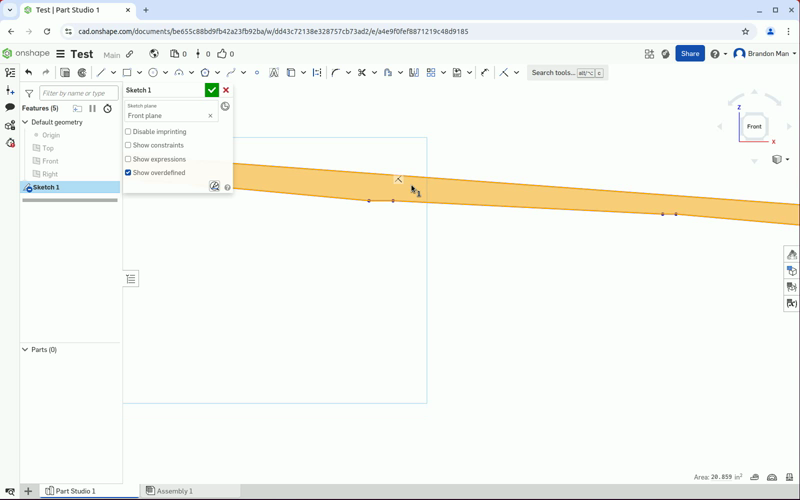
scroll(-6)
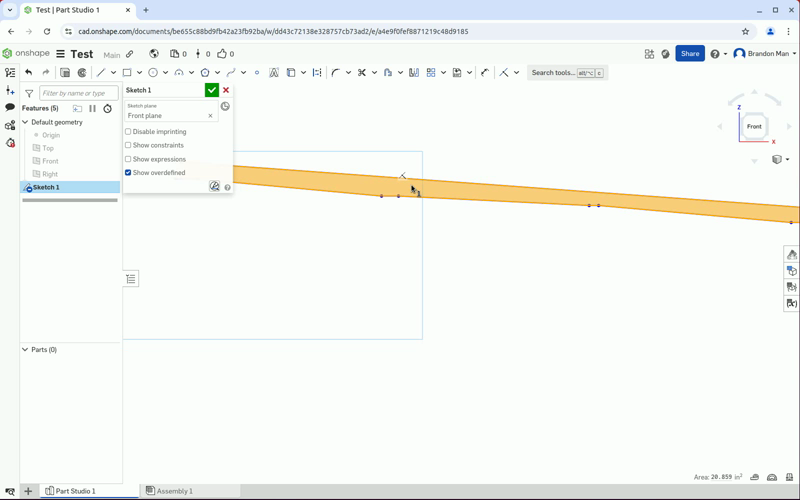
scroll(-6)
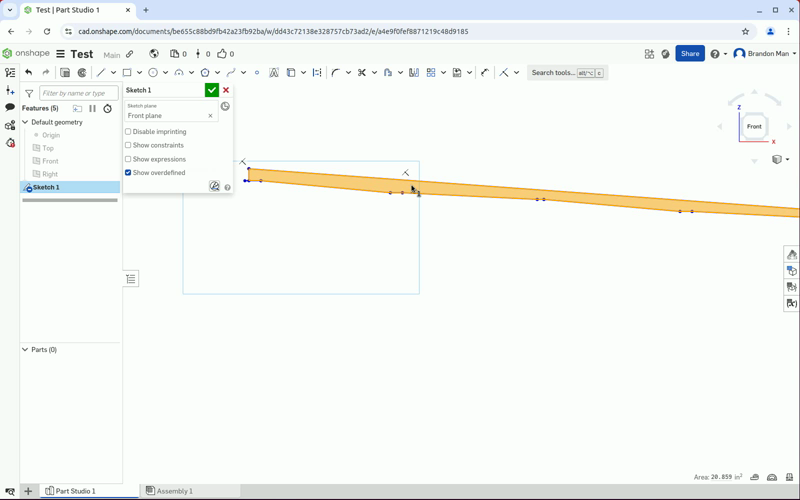
scroll(-6)
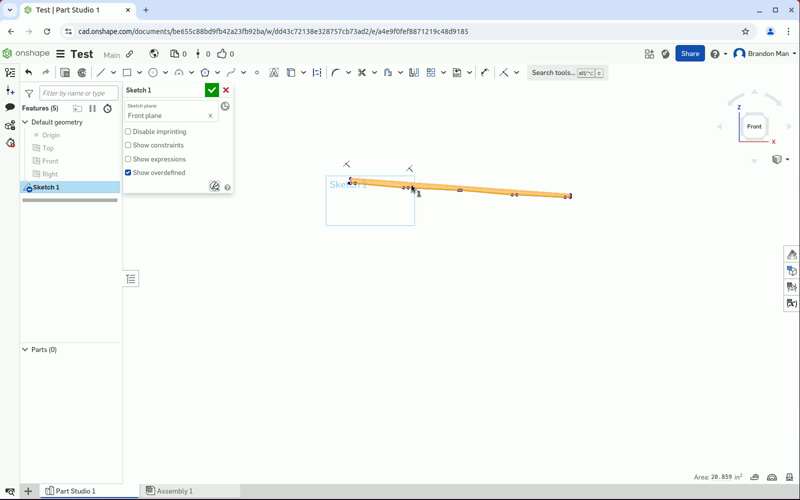
mouse_move(73, 352)
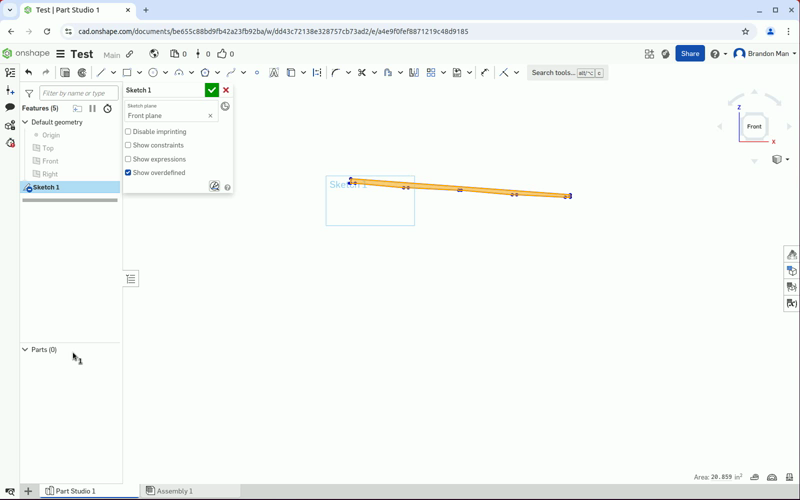
key(shift+y)
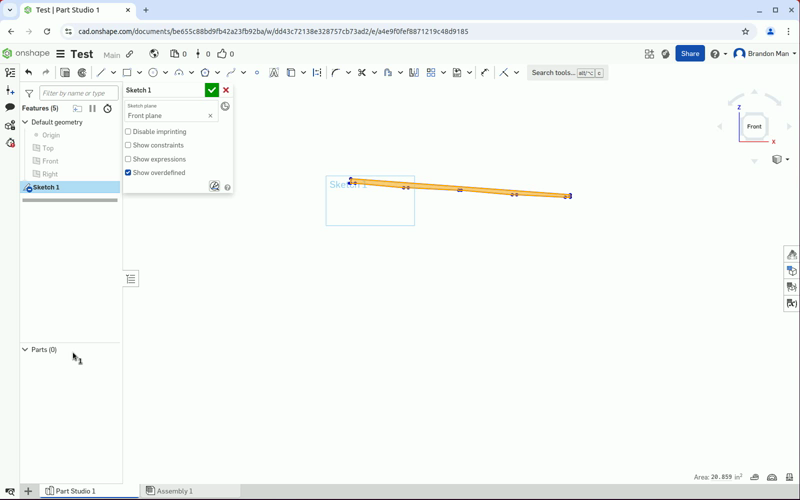
key(shift+e)
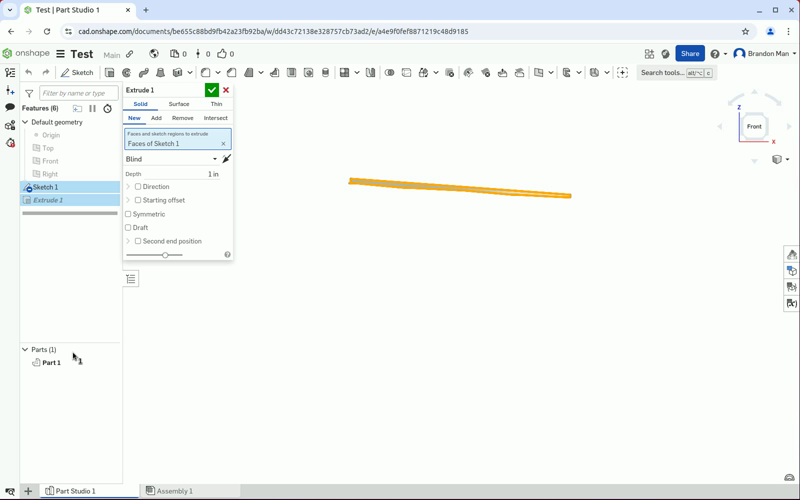
mouse_move(143, 106)
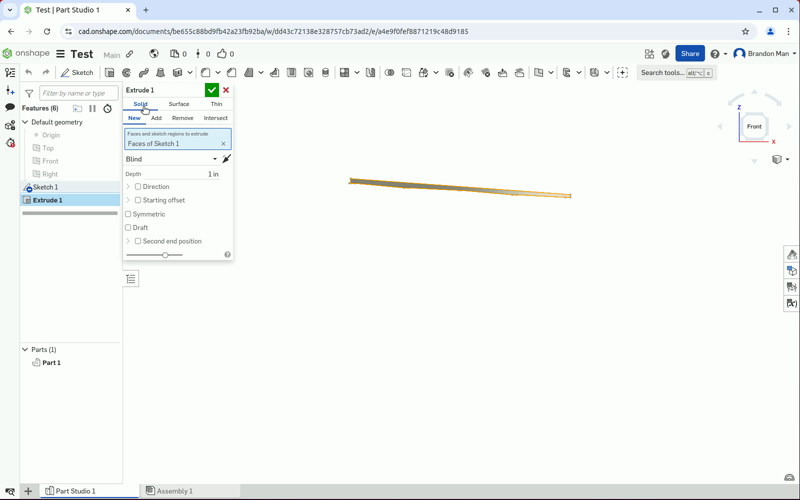
click(143, 106)
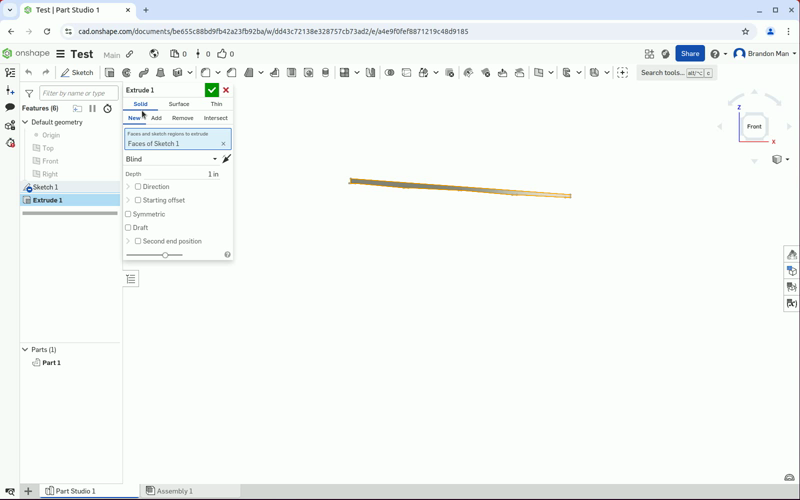
mouse_move(137, 120)
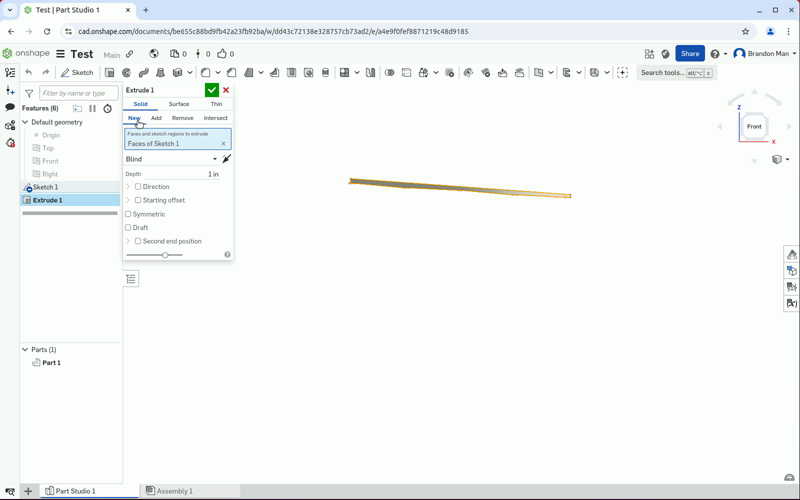
click(137, 120)
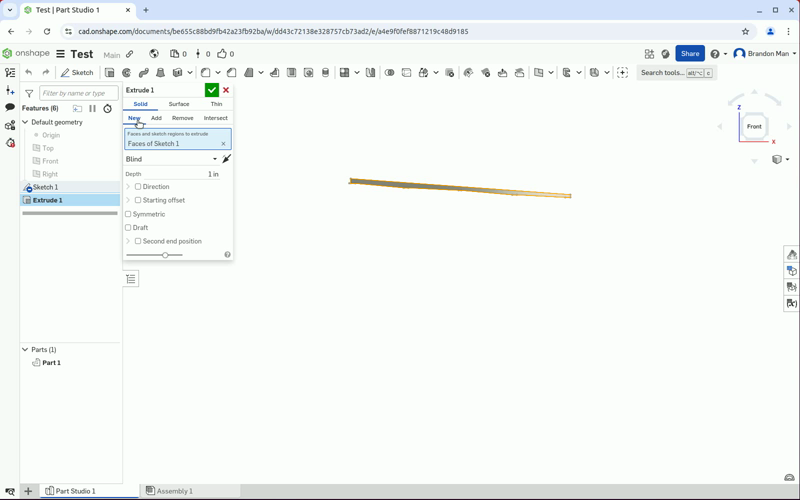
key(tab, 4)
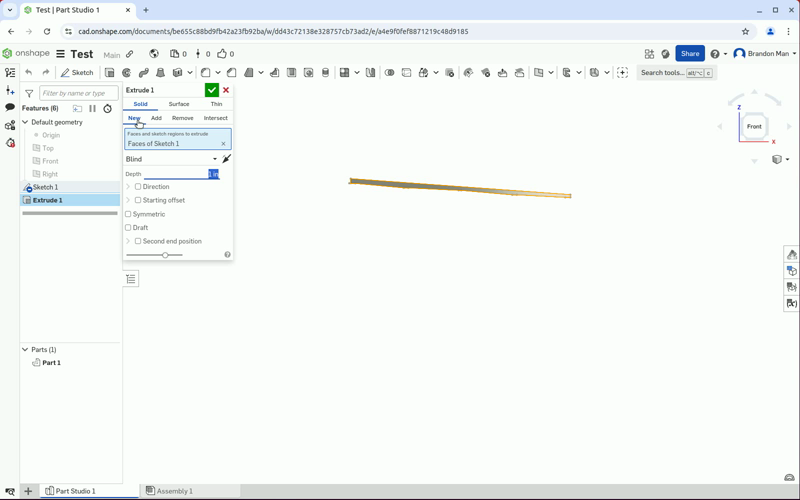
text(0.963)
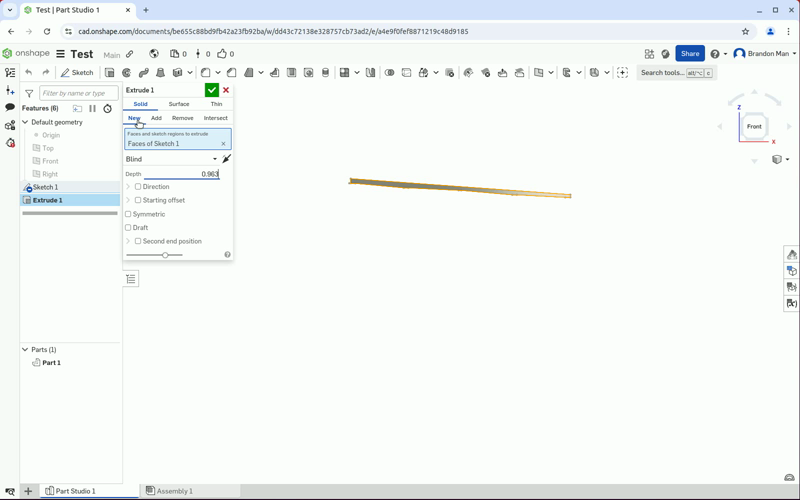
key(enter)
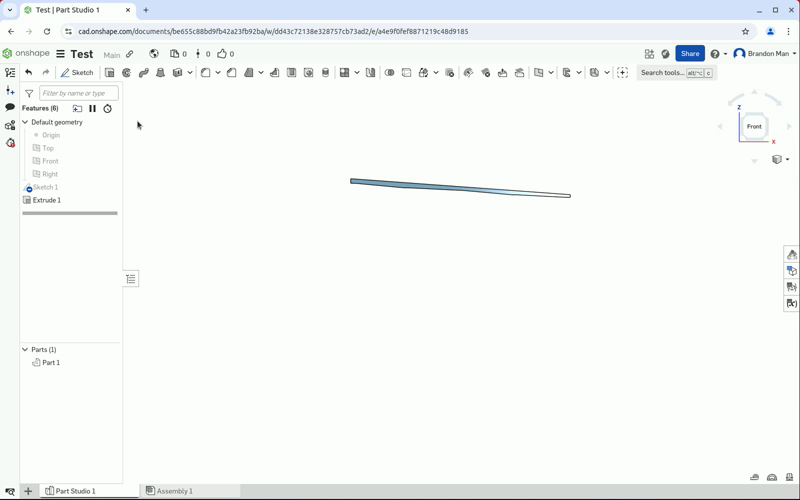
key(shift+h)
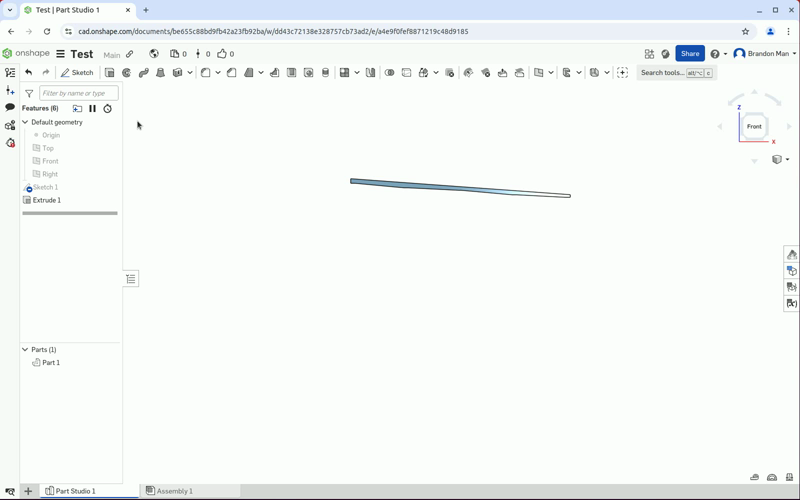
key(shift+h)
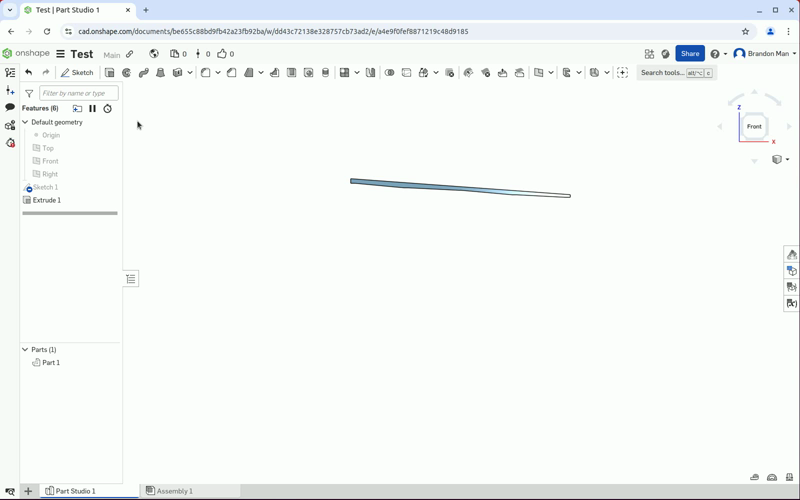
mouse_move(73, 189)
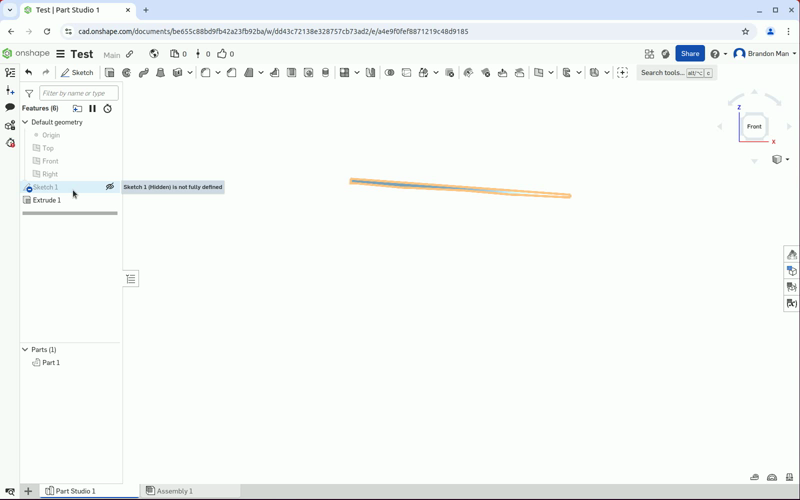
click(73, 189)
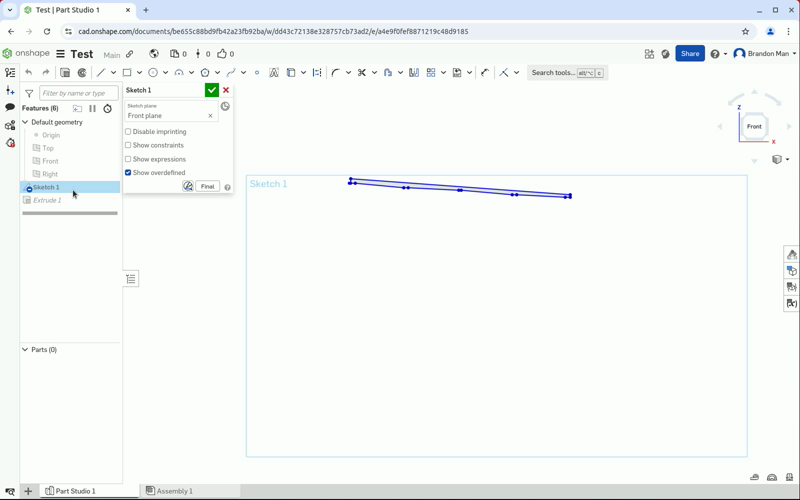
mouse_move(229, 92)
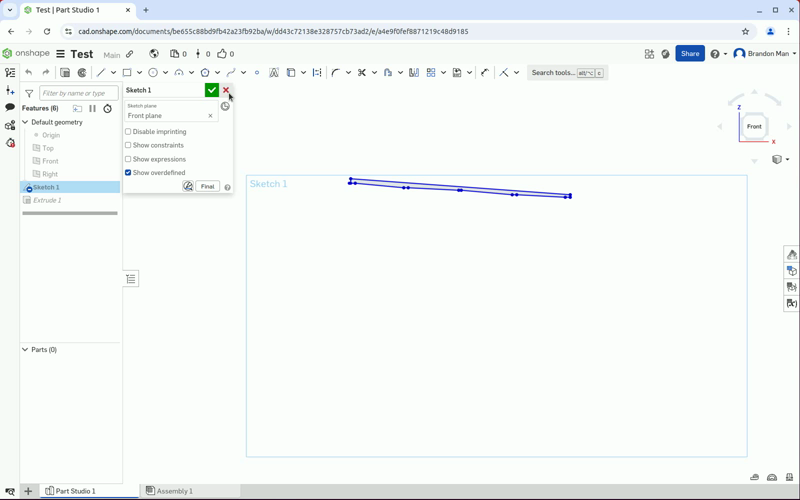
click(229, 92)
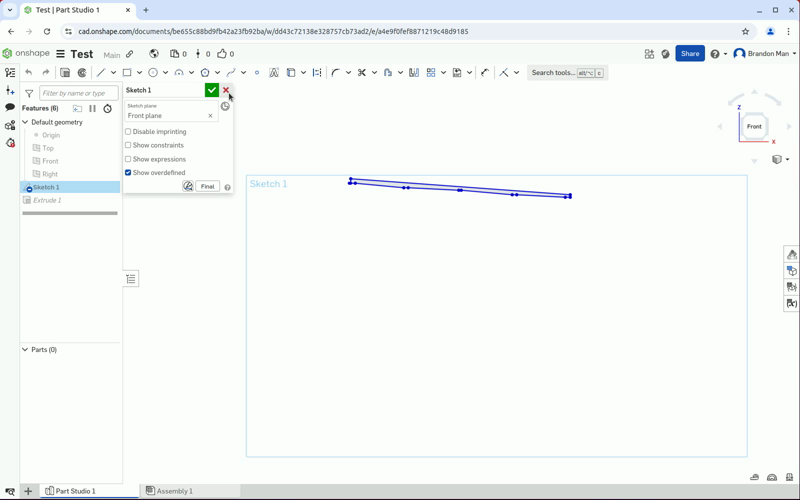
key(shift+s)
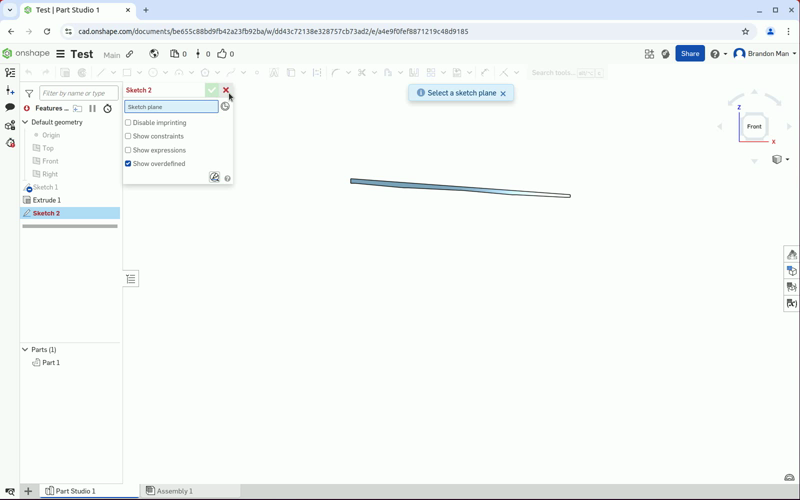
mouse_move(73, 163)
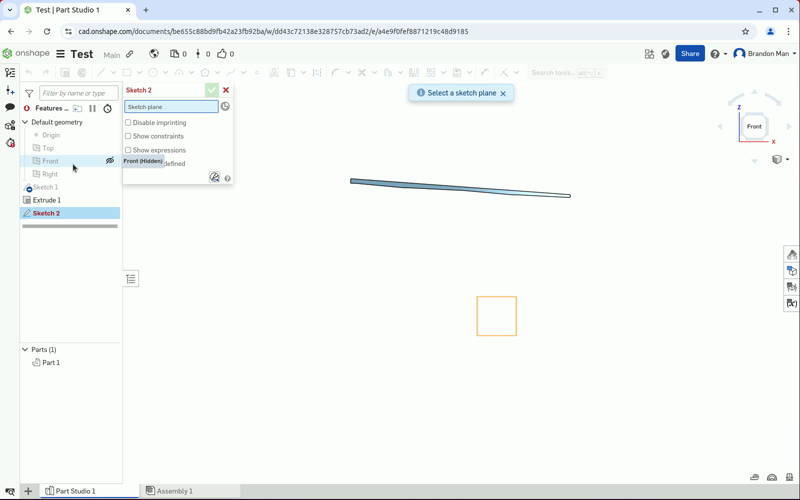
click(73, 163)
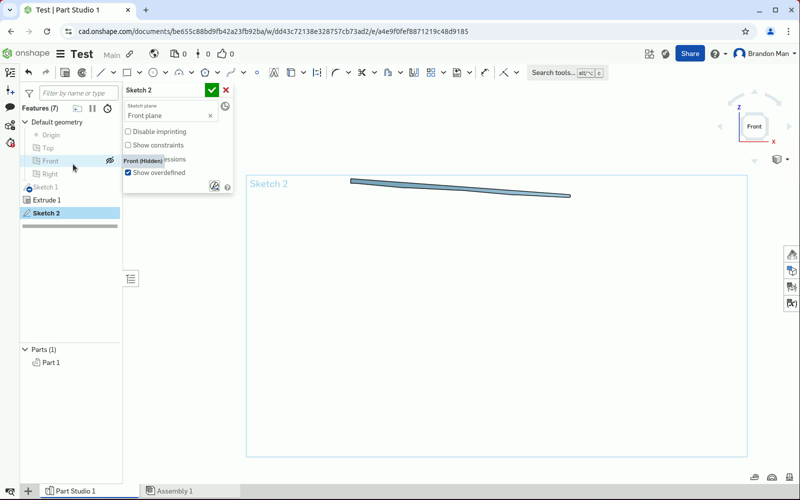
mouse_move(73, 352)
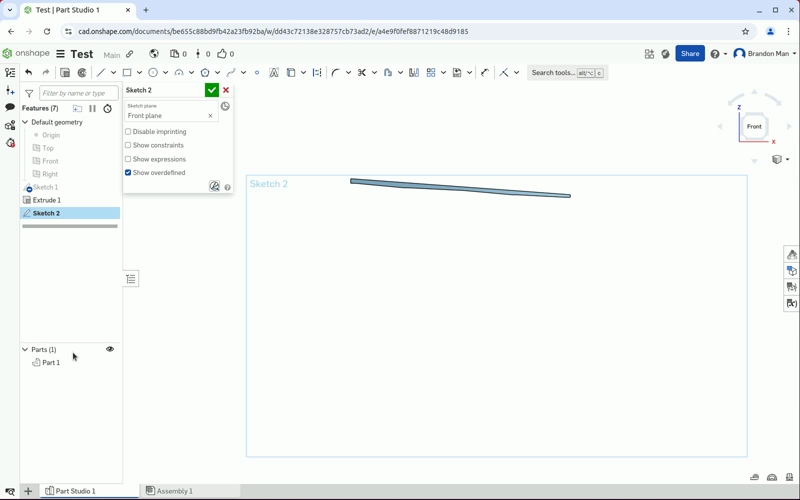
key(y)
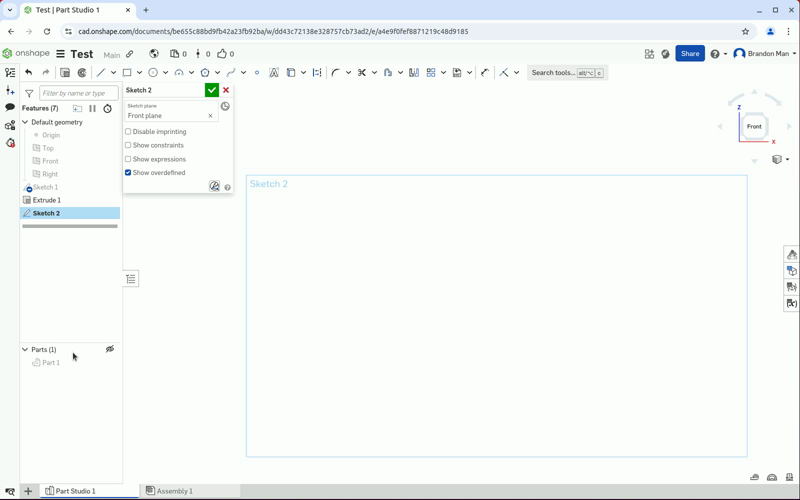
key(l)
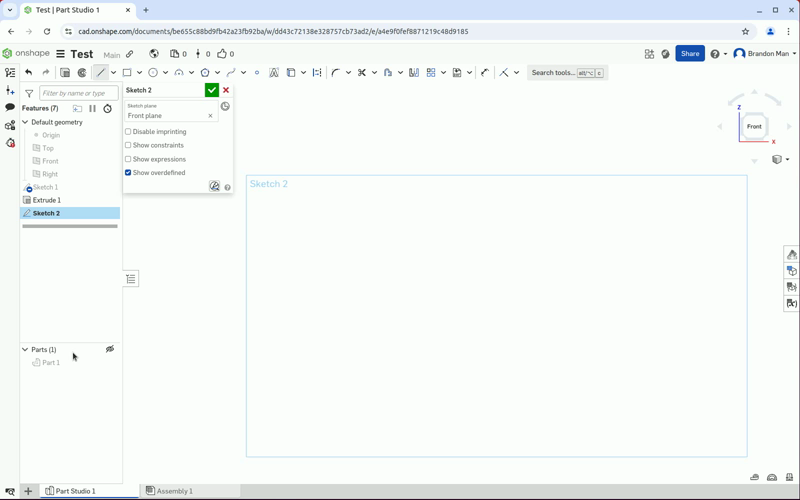
key_down(shift)
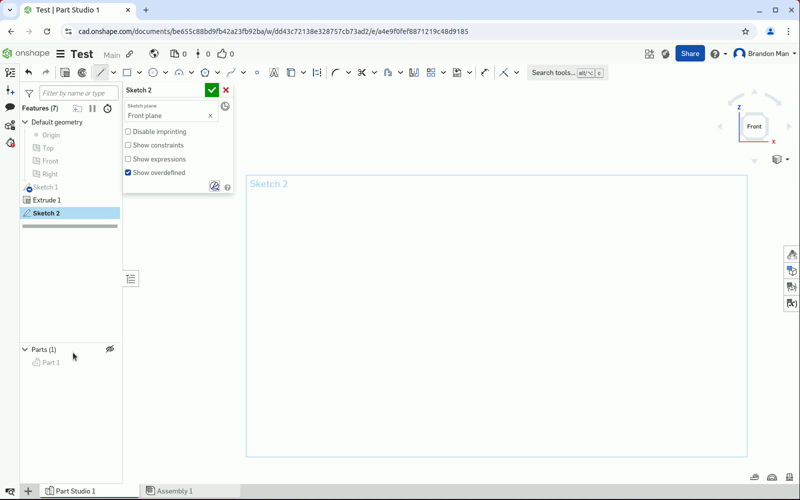
mouse_move(350, 382)
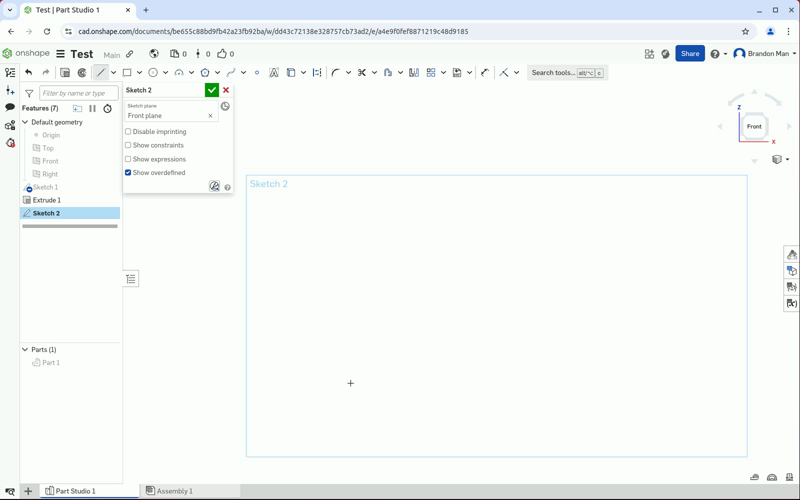
click(350, 382)
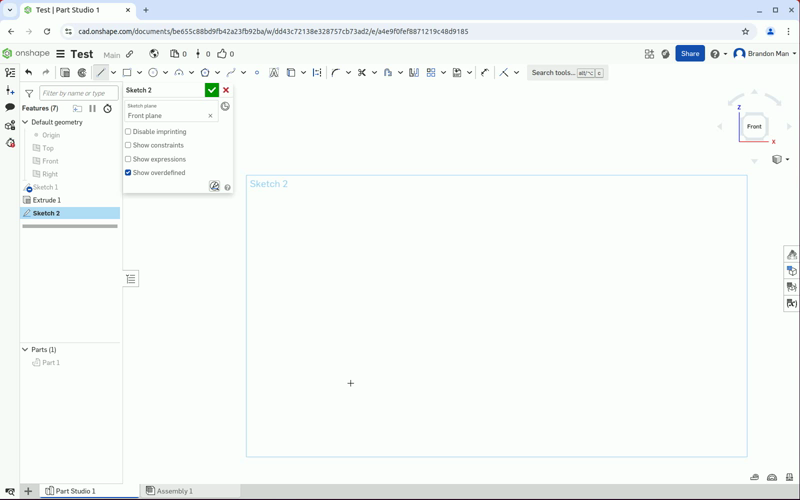
key_up(shift)
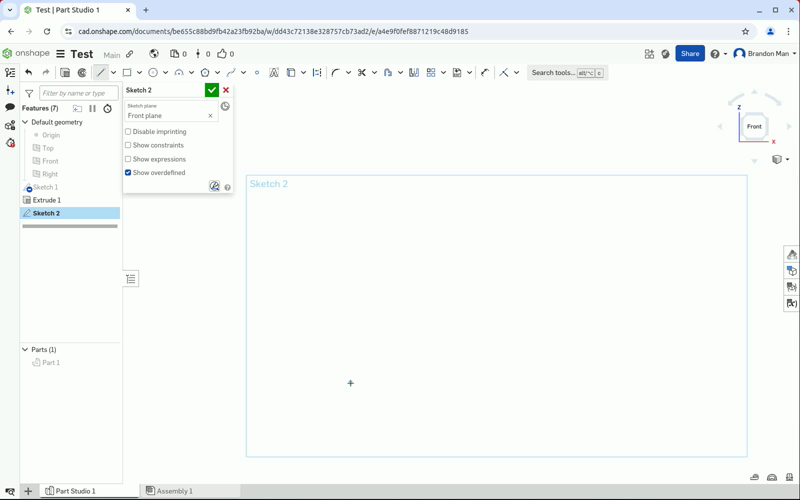
key_down(shift)
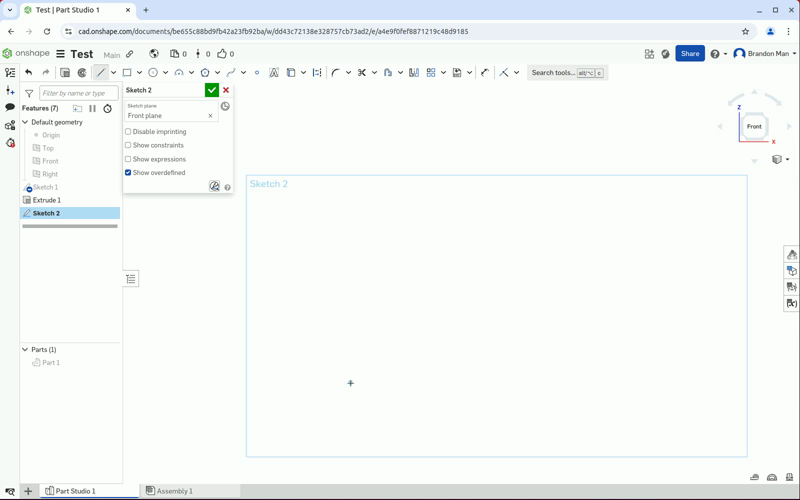
mouse_move(380, 382)
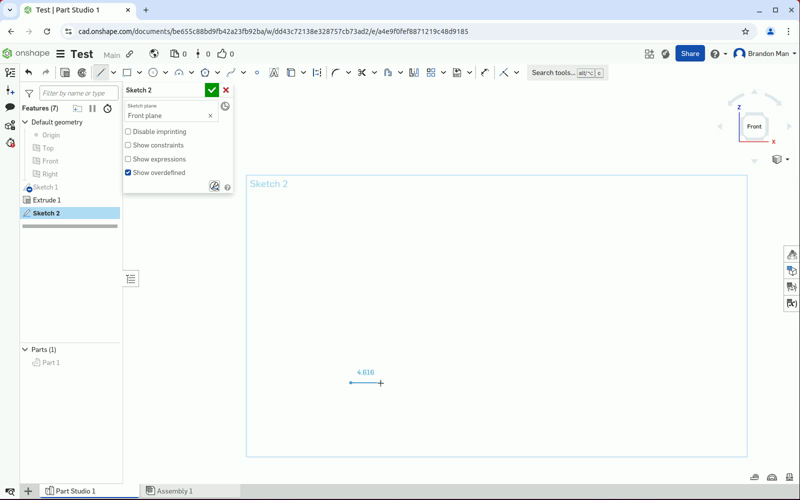
mouse_move(354, 382)
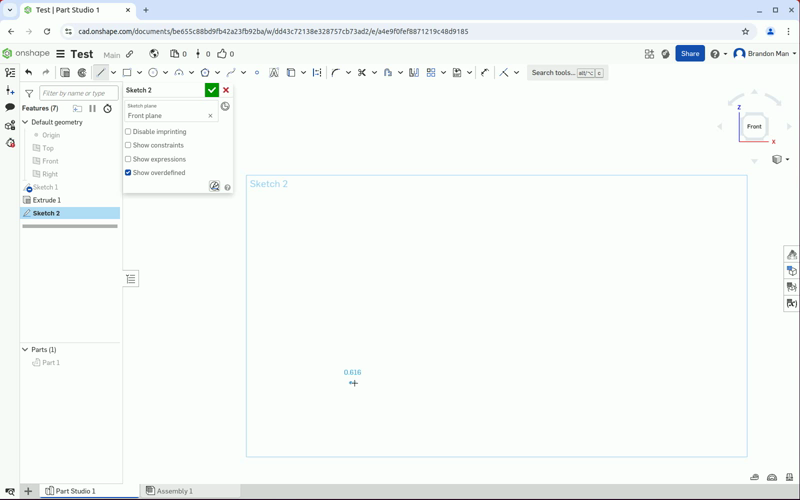
scroll(6)
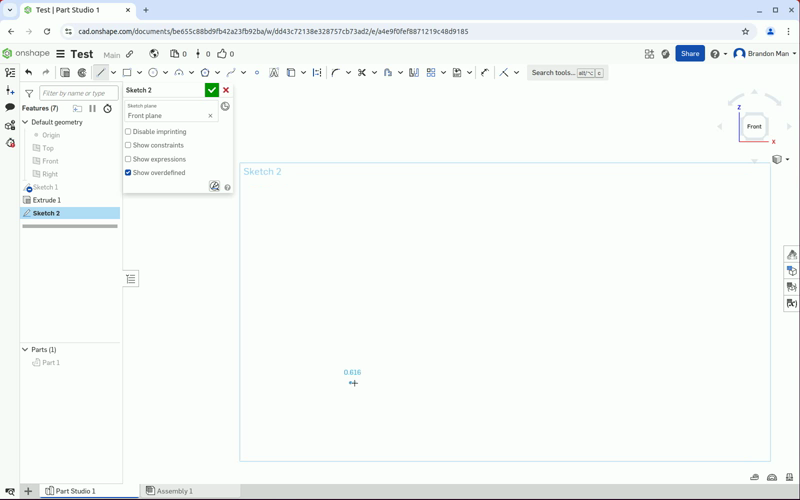
scroll(6)
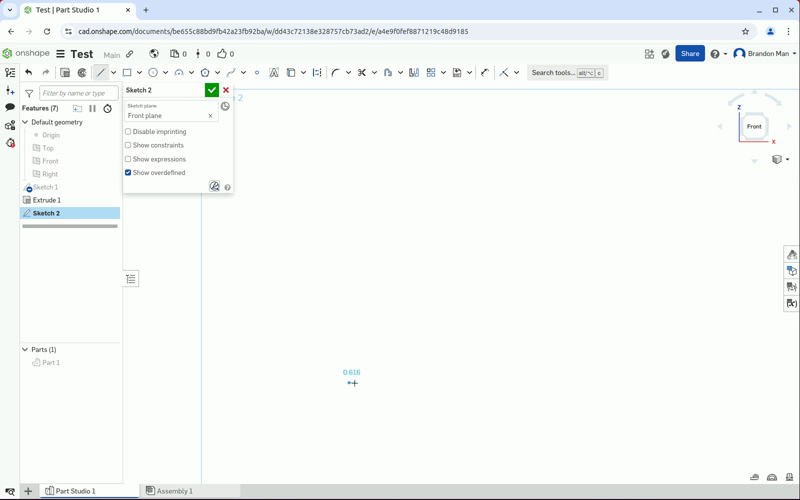
scroll(6)
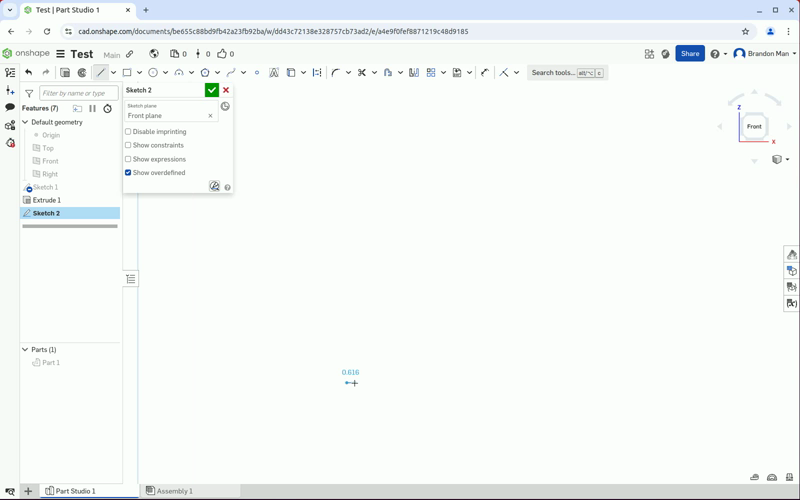
scroll(6)
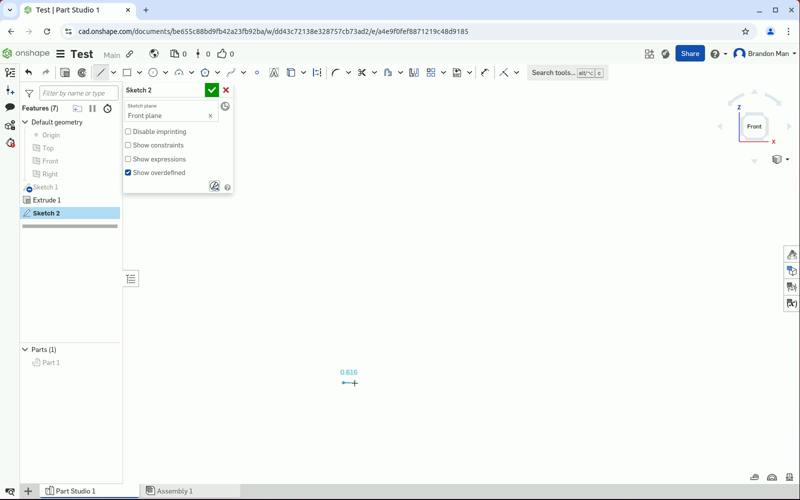
scroll(6)
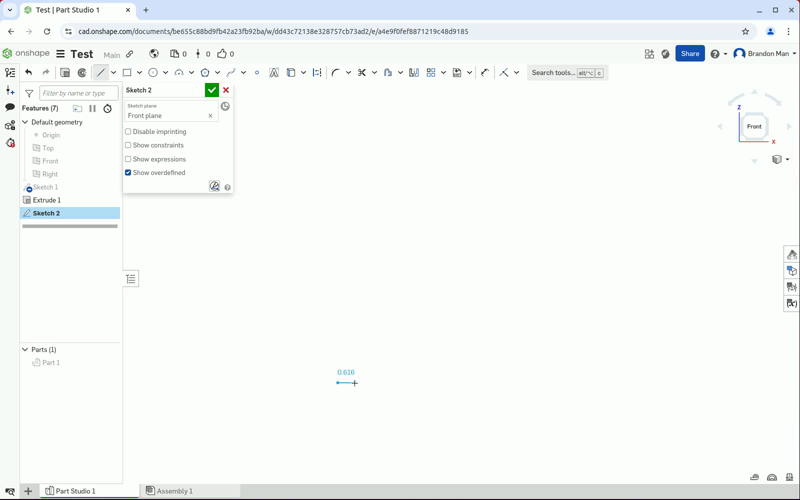
scroll(6)
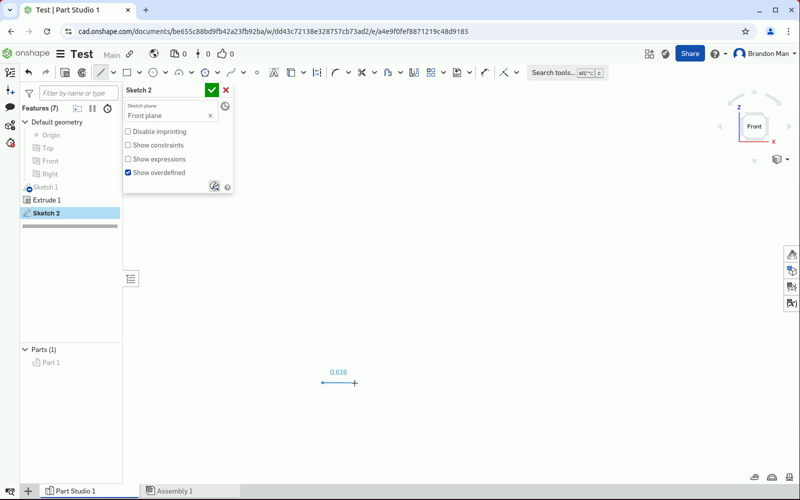
scroll(6)
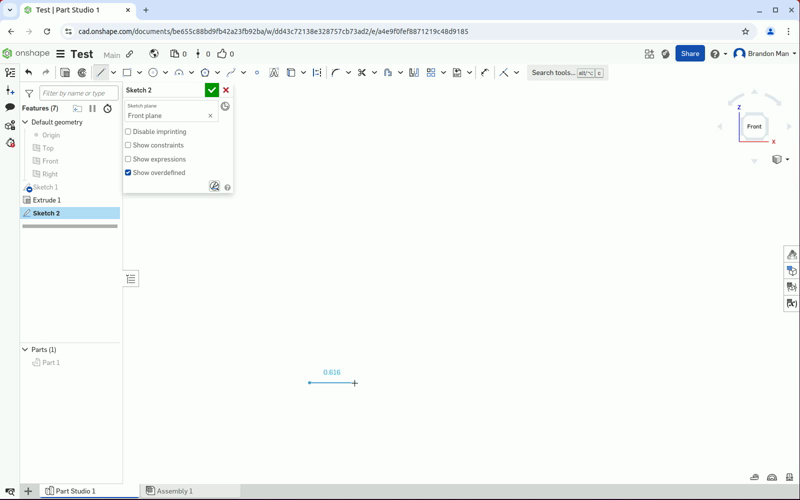
click(354, 382)
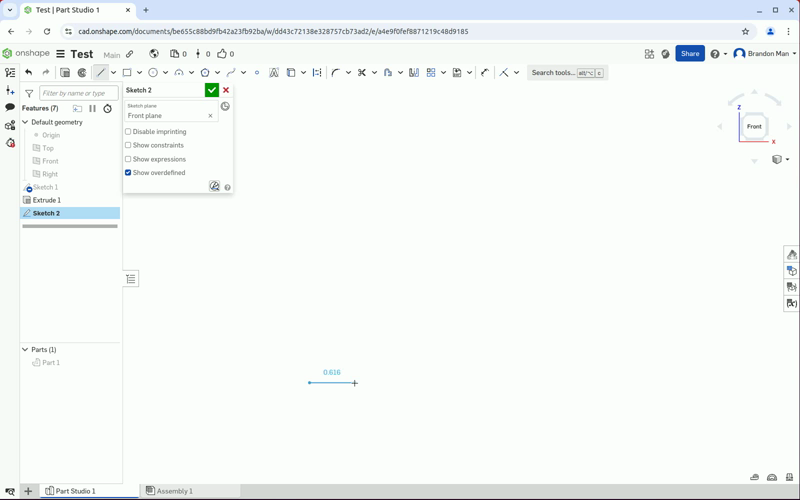
scroll(-6)
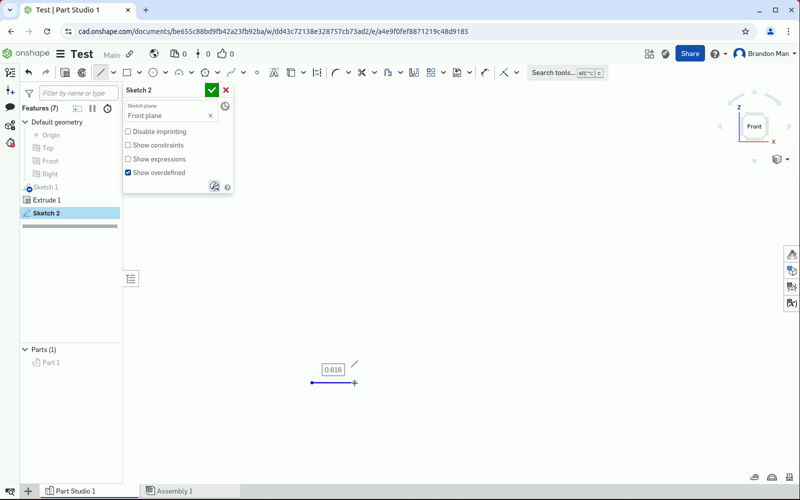
scroll(-6)
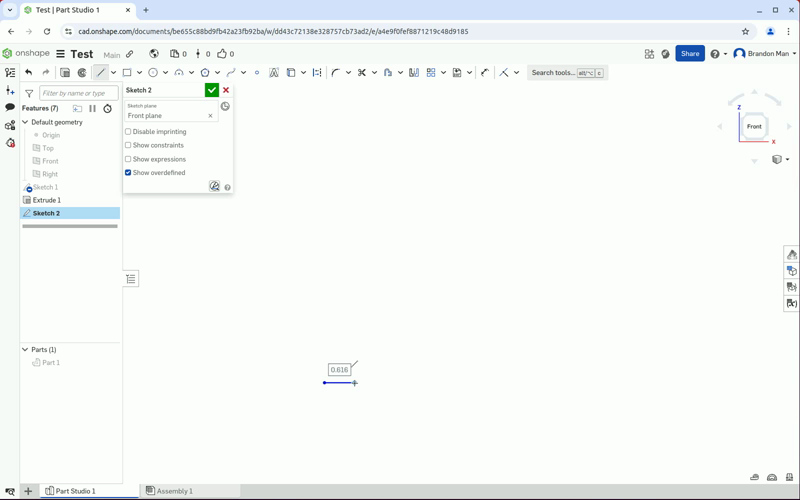
scroll(-6)
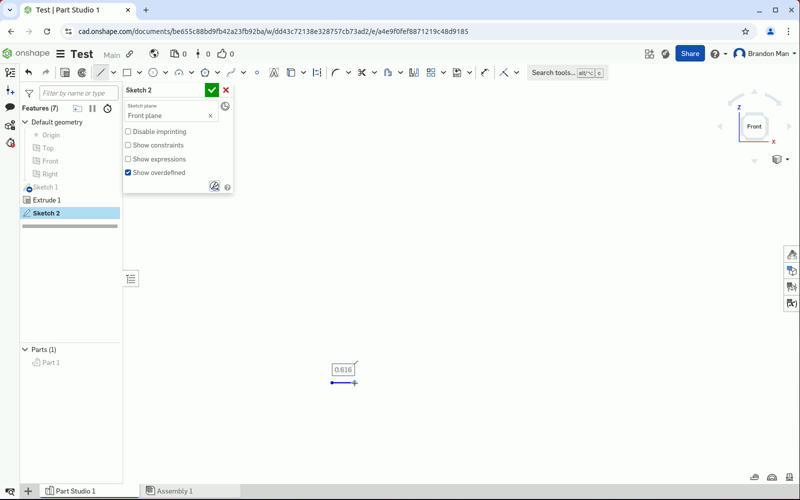
scroll(-6)
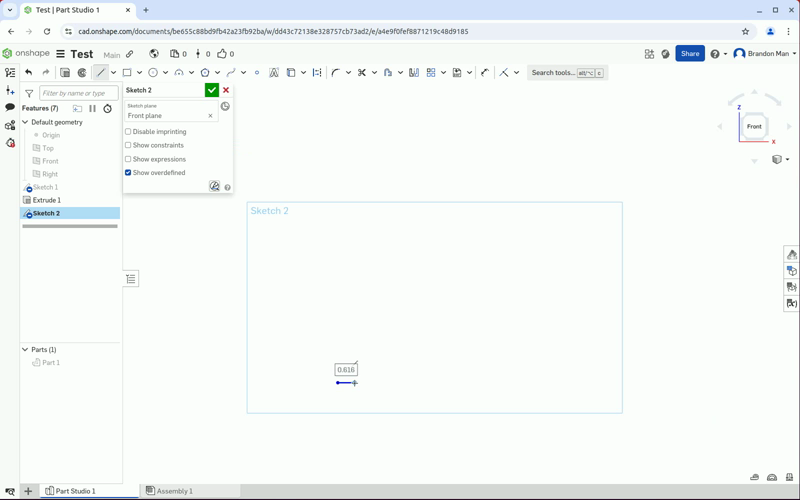
scroll(-6)
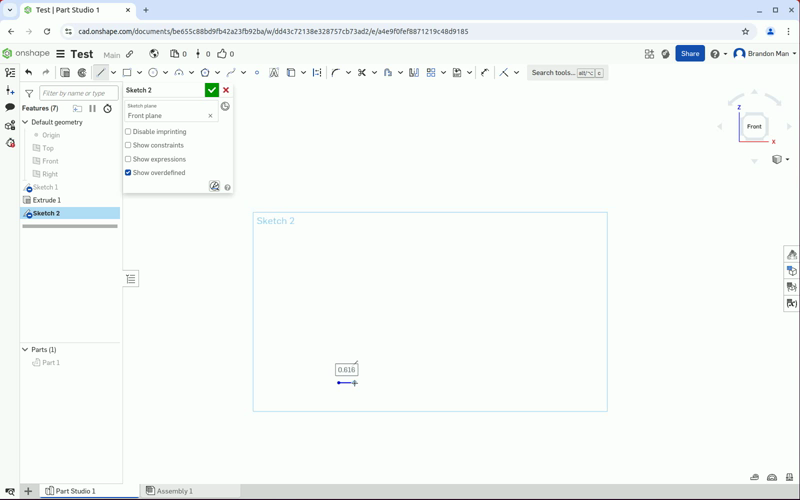
scroll(-6)
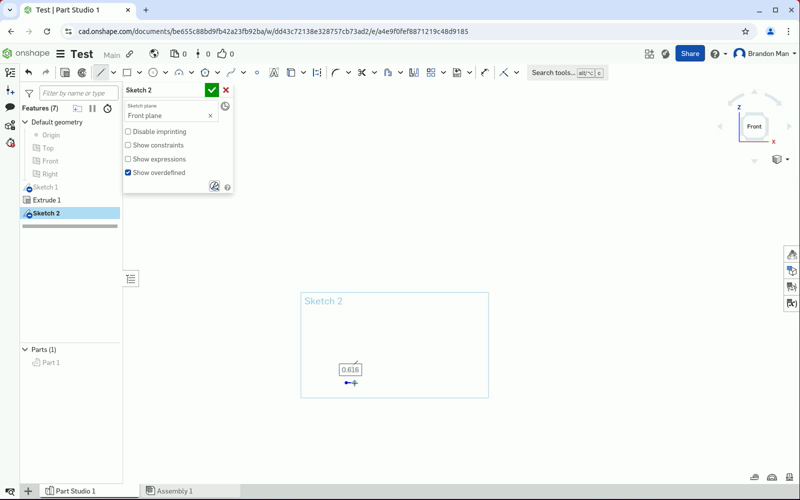
scroll(-6)
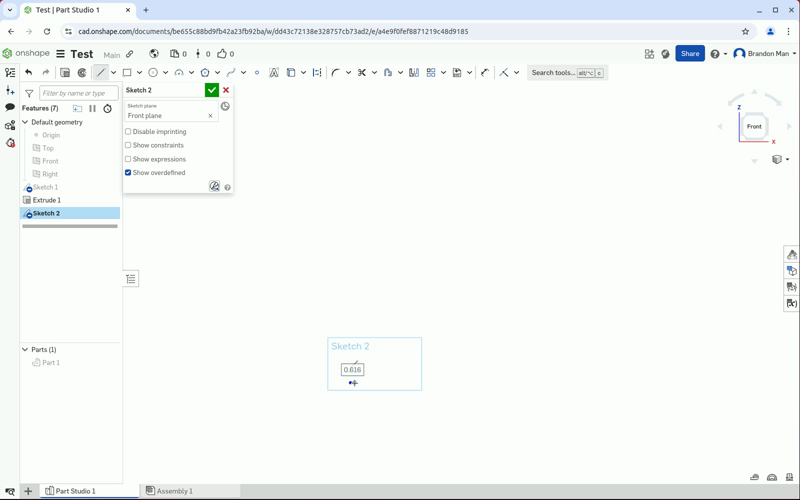
key_up(shift)
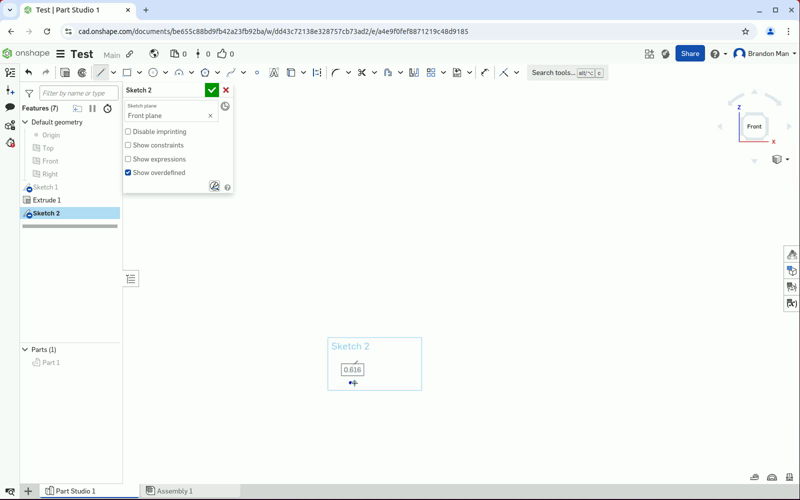
key_down(shift)
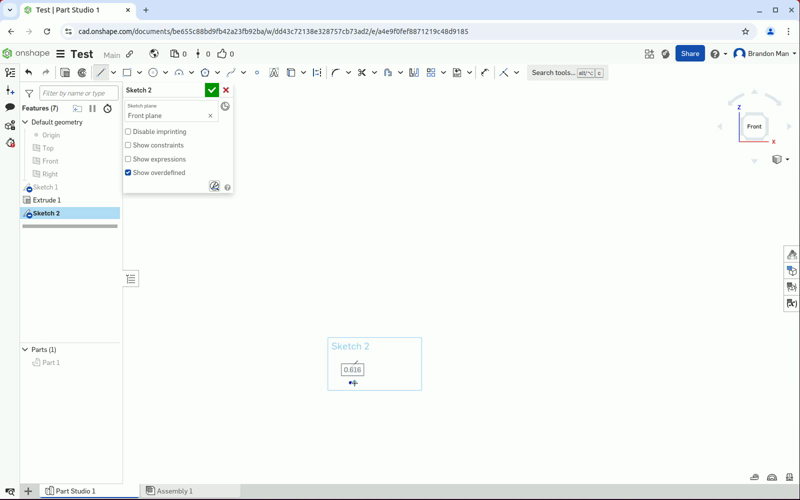
mouse_move(354, 185)
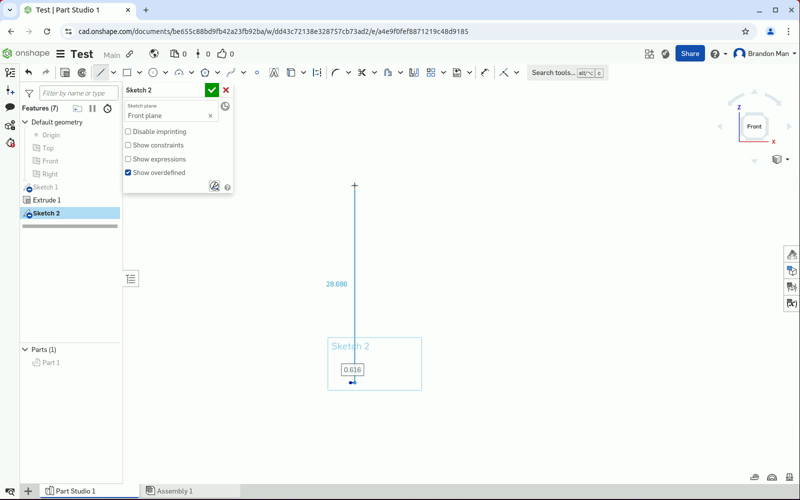
click(354, 185)
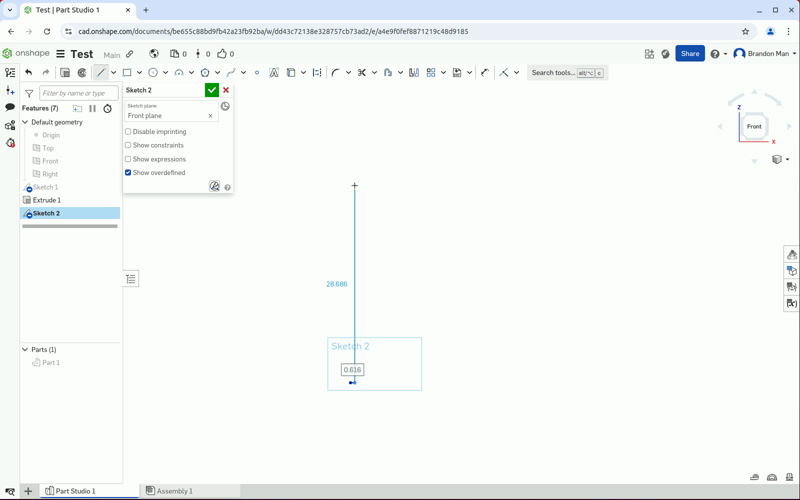
key_up(shift)
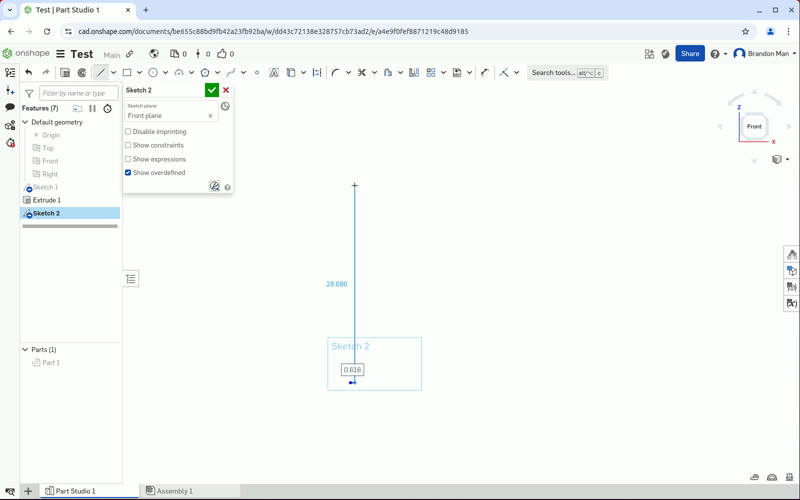
key_down(shift)
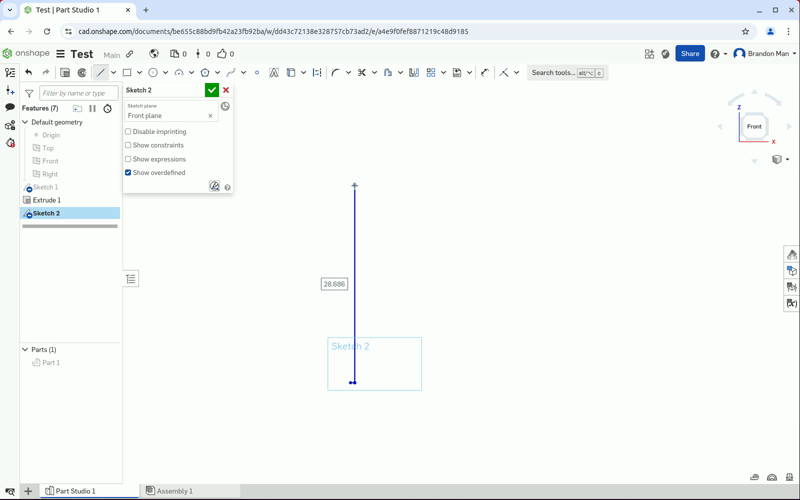
mouse_move(384, 185)
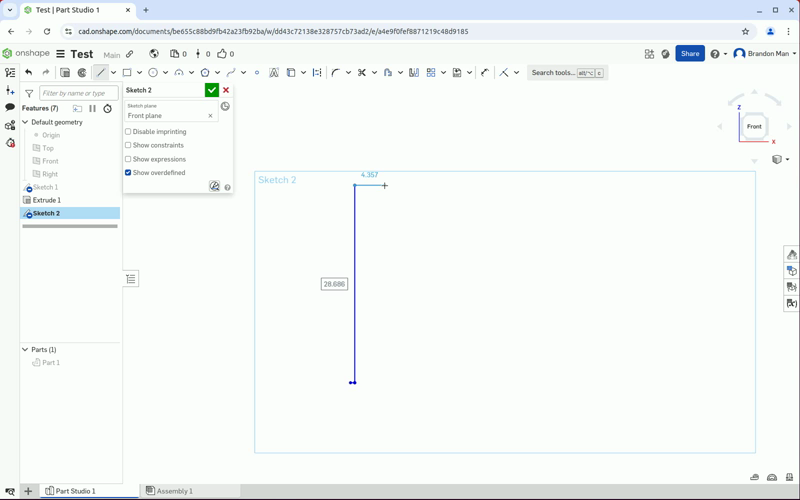
mouse_move(350, 185)
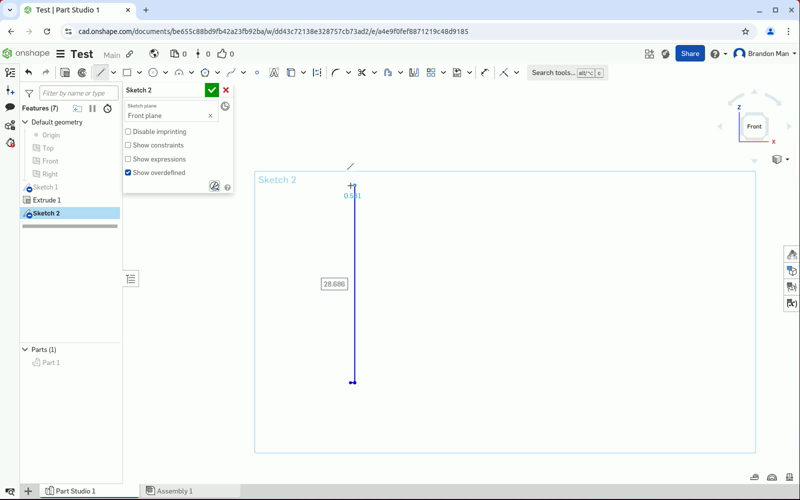
scroll(6)
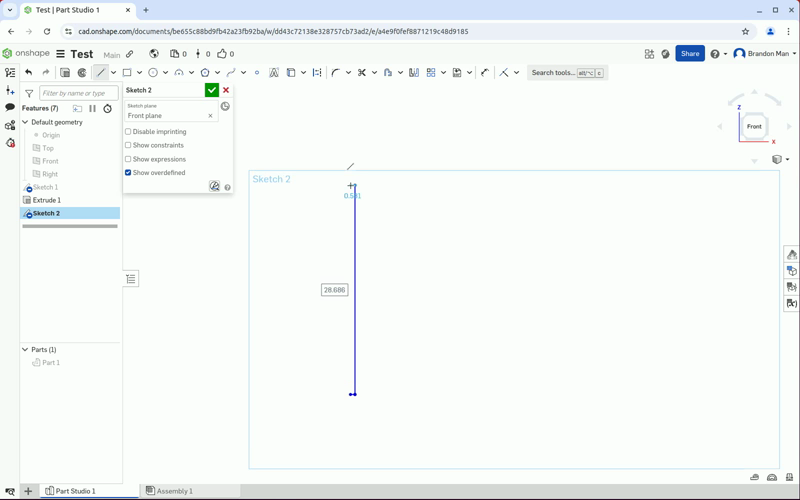
scroll(6)
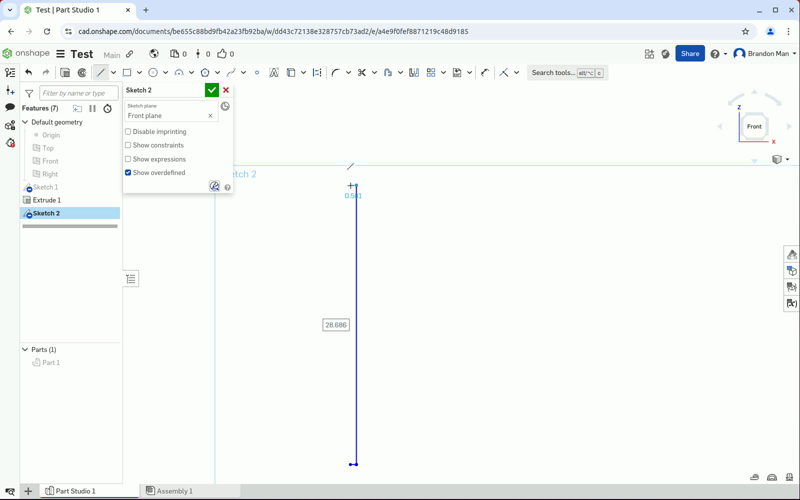
scroll(6)
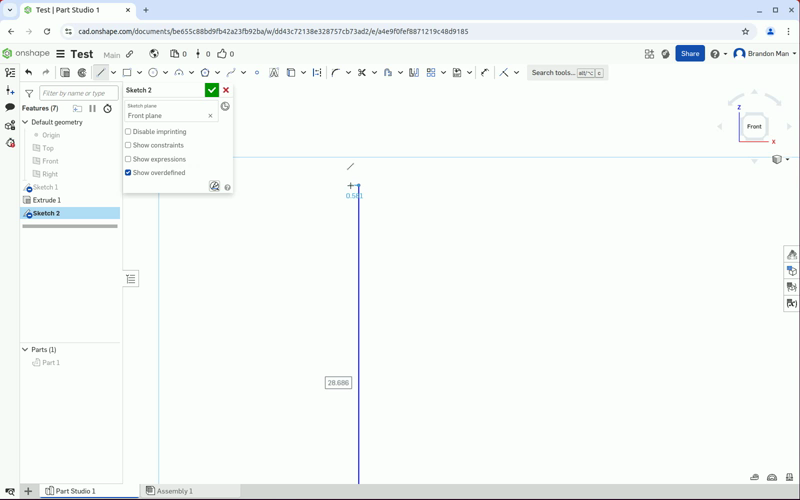
scroll(6)
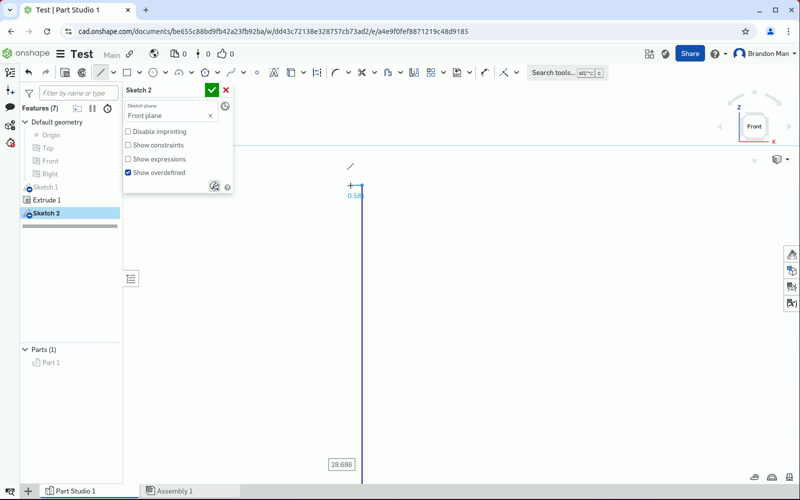
scroll(6)
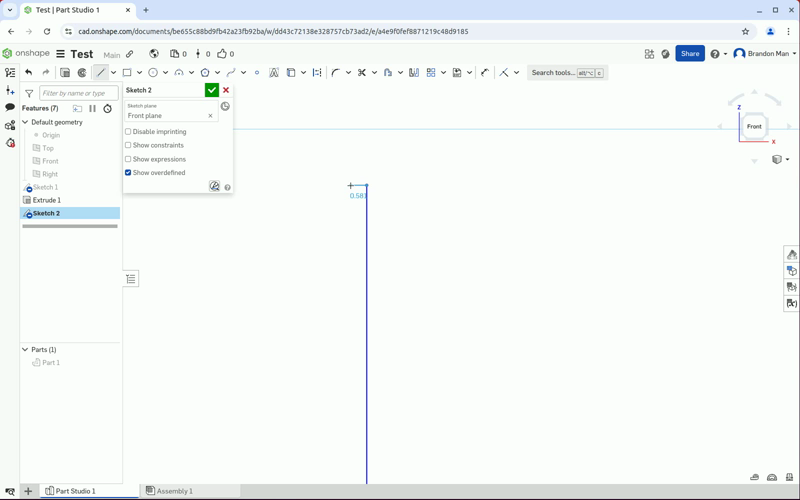
scroll(6)
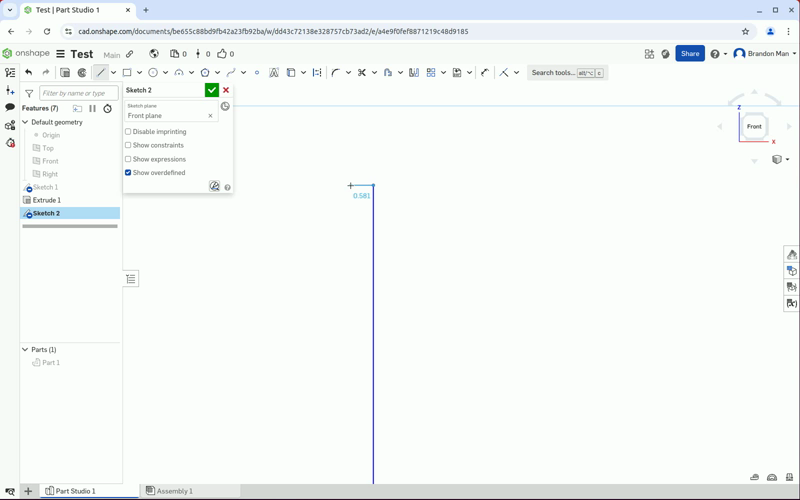
scroll(6)
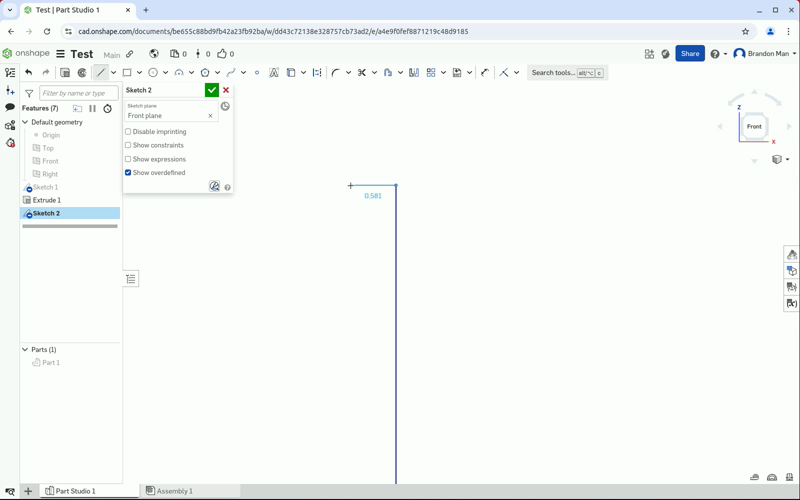
click(350, 185)
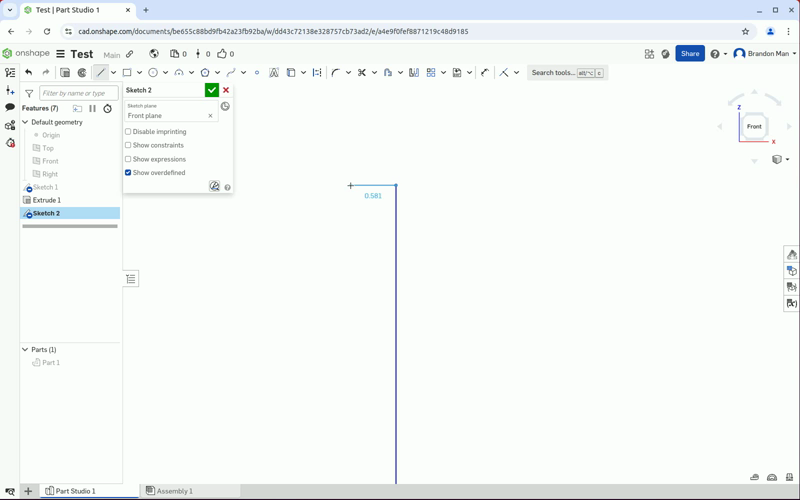
scroll(-6)
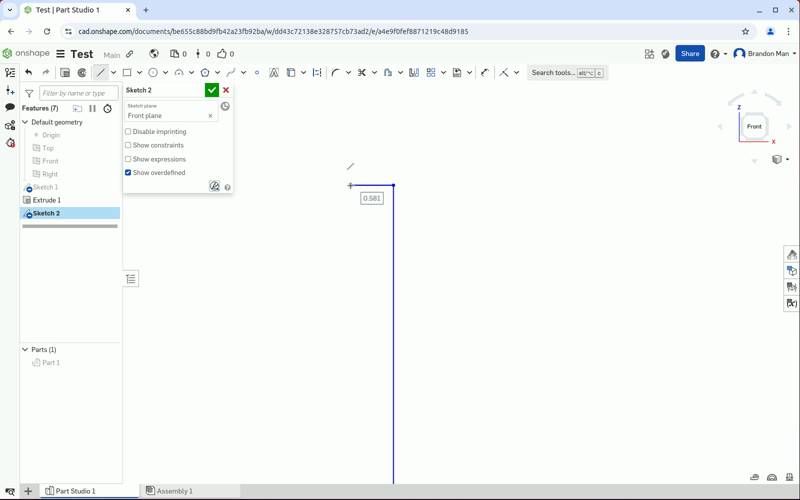
scroll(-6)
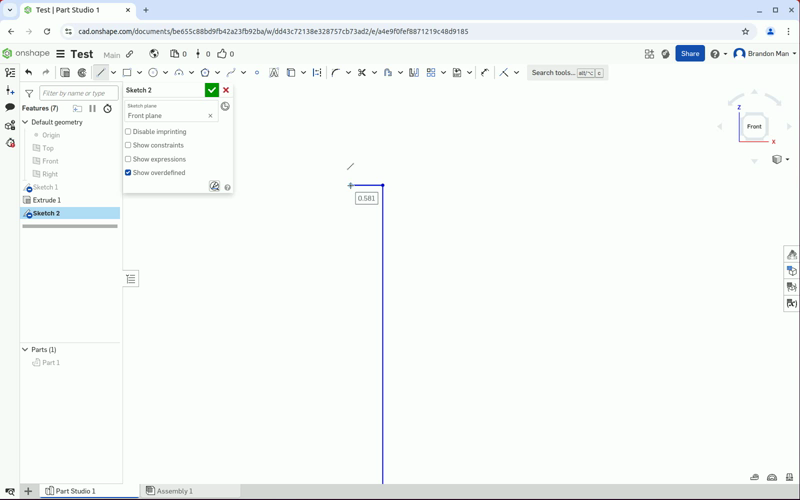
scroll(-6)
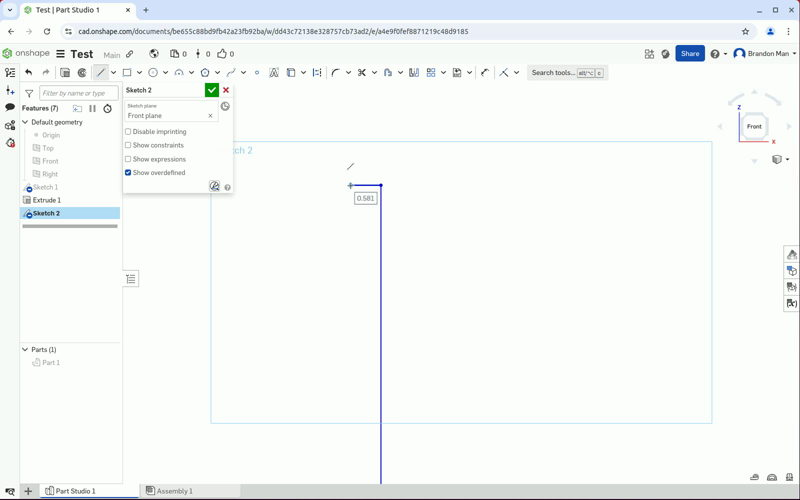
scroll(-6)
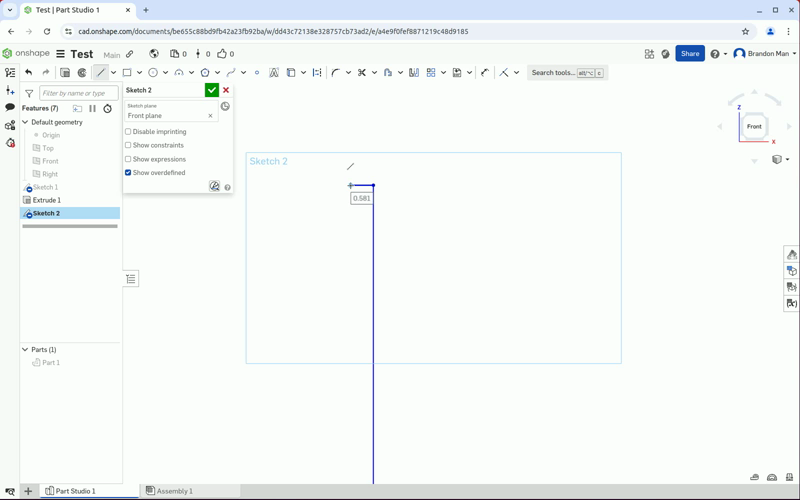
scroll(-6)
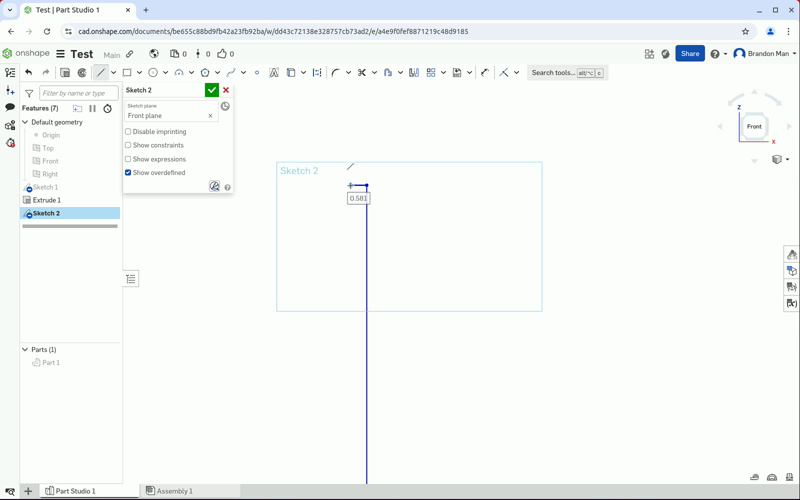
scroll(-6)
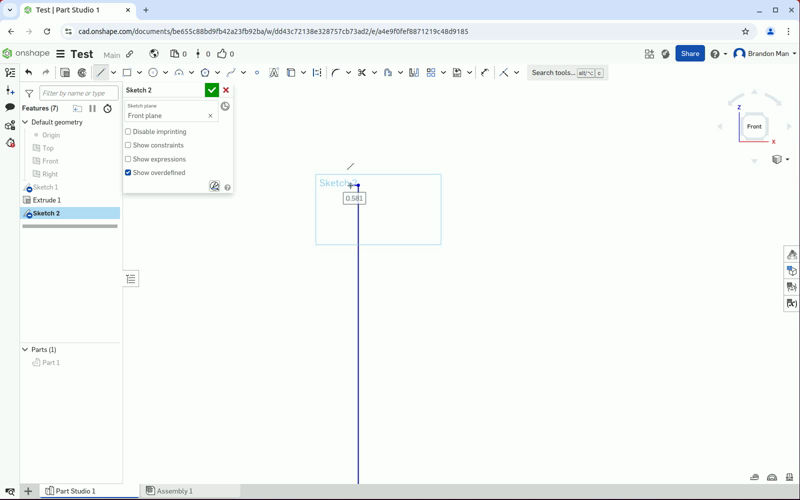
scroll(-6)
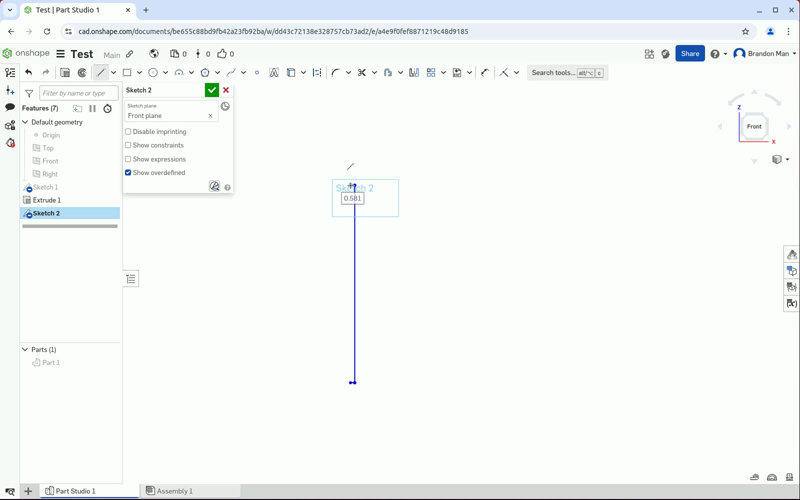
key_up(shift)
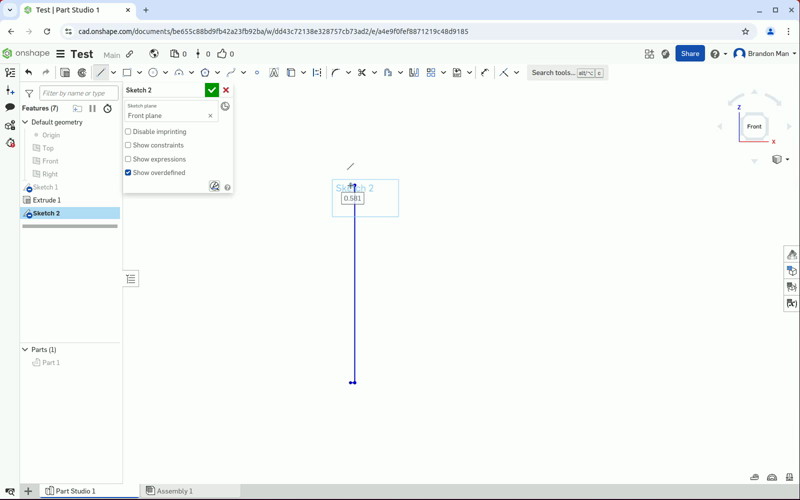
key_down(shift)
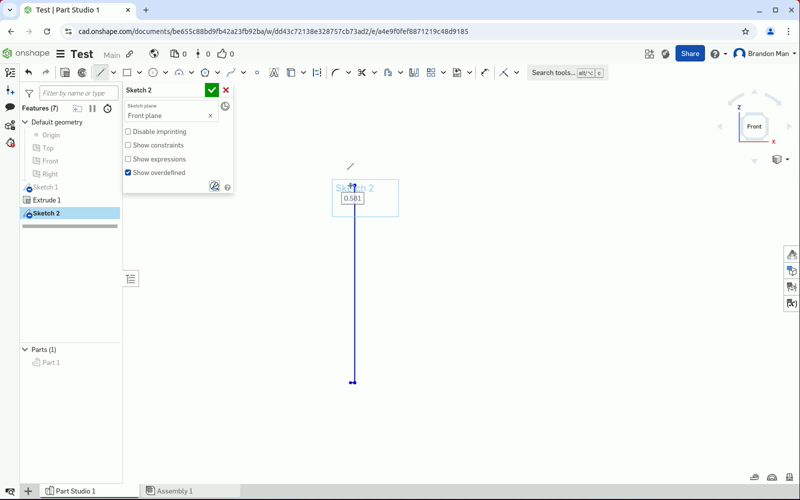
mouse_move(350, 382)
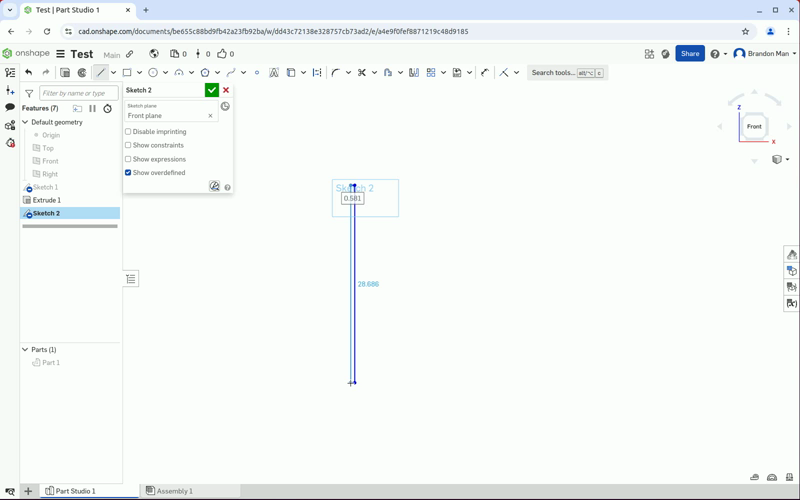
scroll(6)
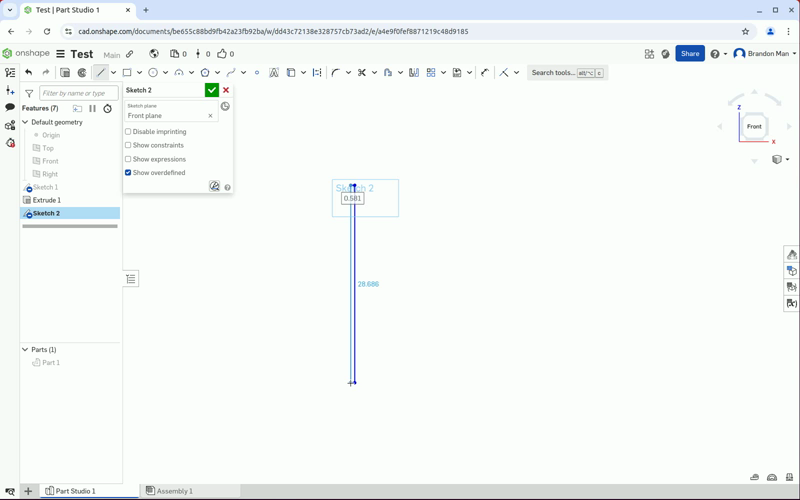
scroll(6)
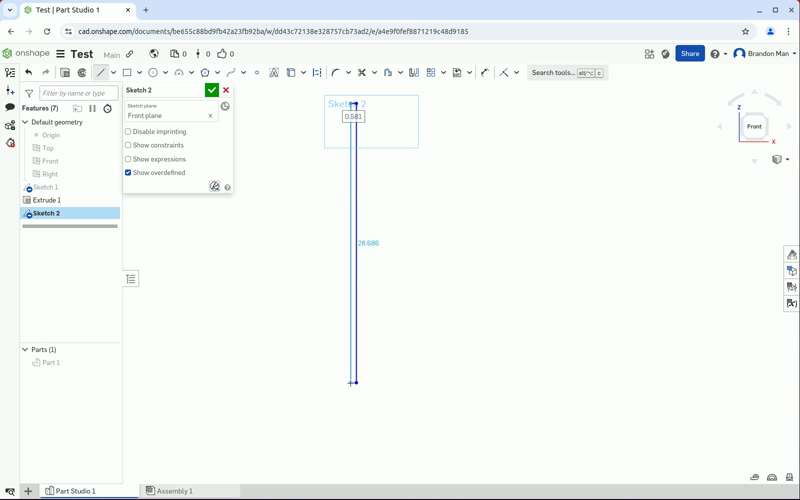
scroll(6)
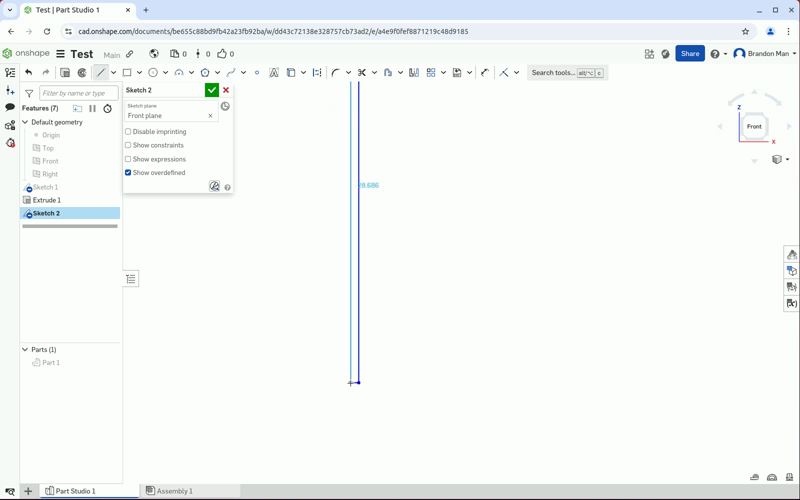
scroll(6)
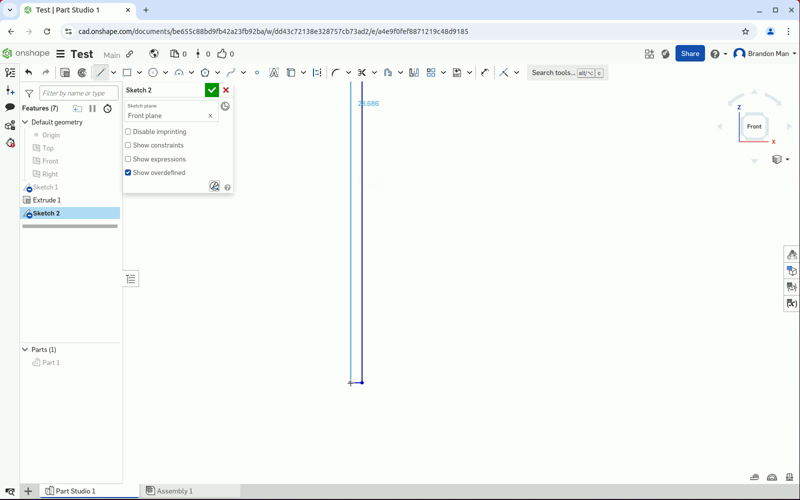
scroll(6)
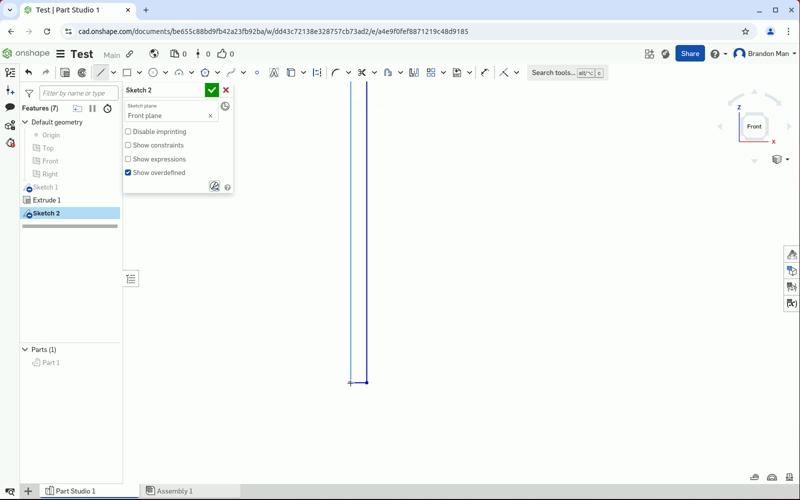
scroll(6)
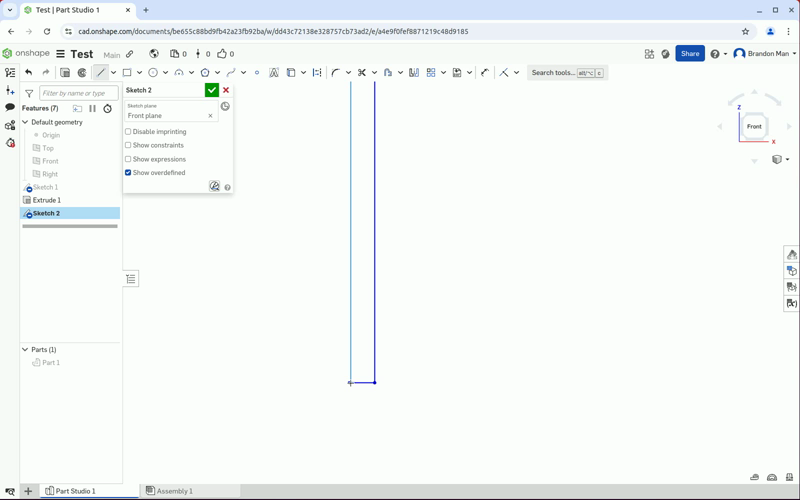
scroll(6)
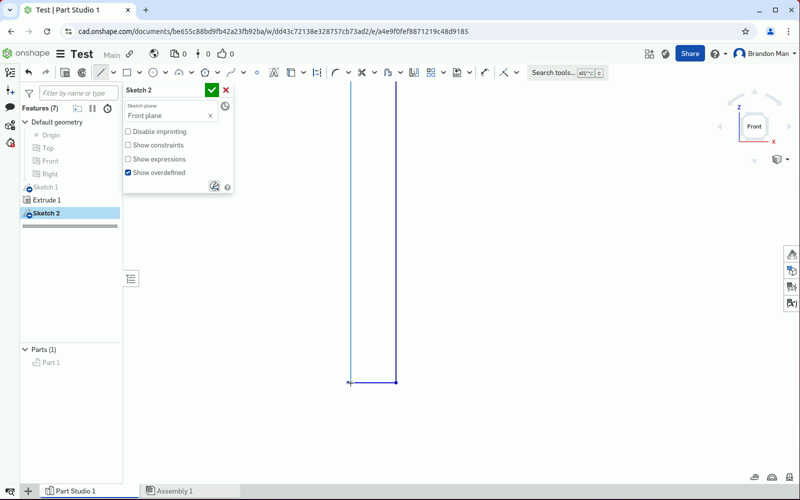
key_up(shift)
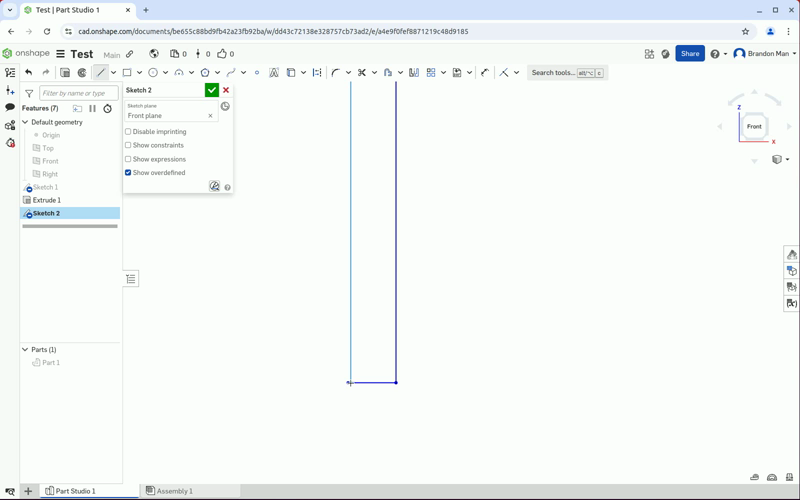
click(350, 382)
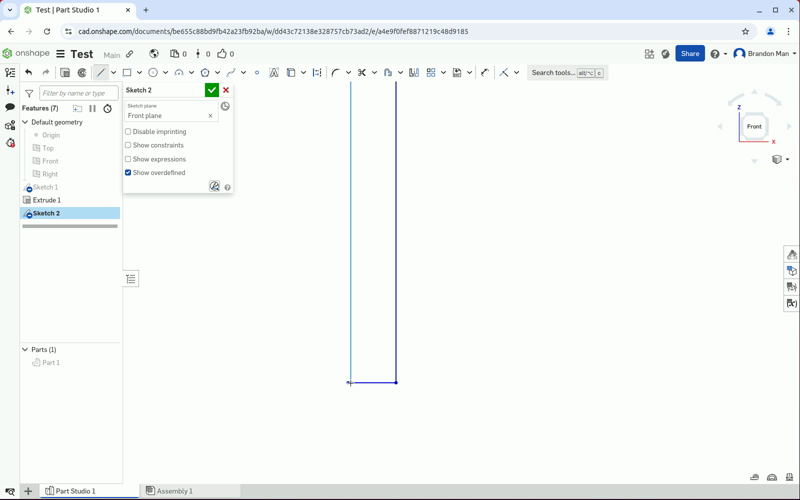
scroll(-6)
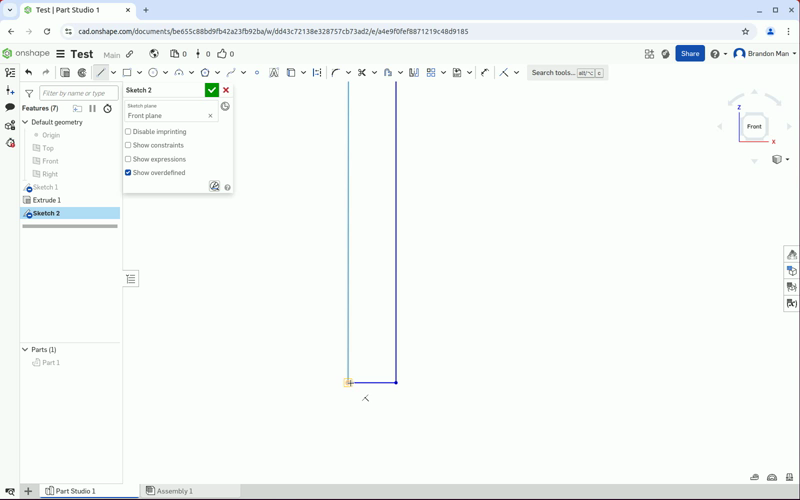
scroll(-6)
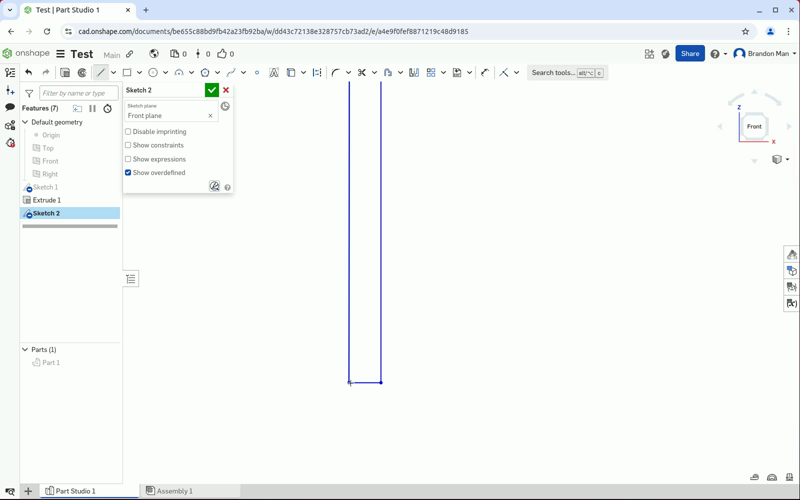
scroll(-6)
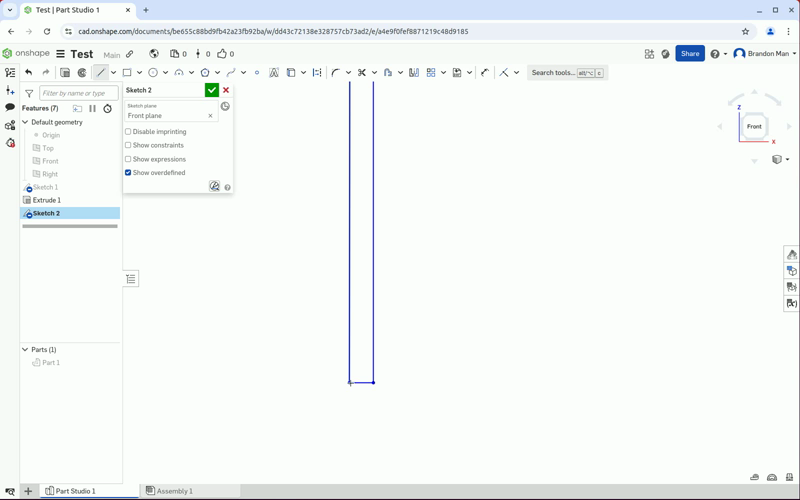
scroll(-6)
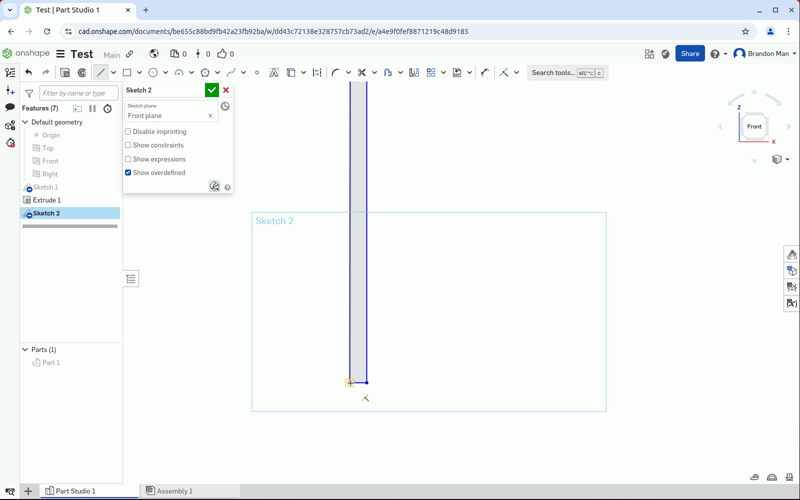
scroll(-6)
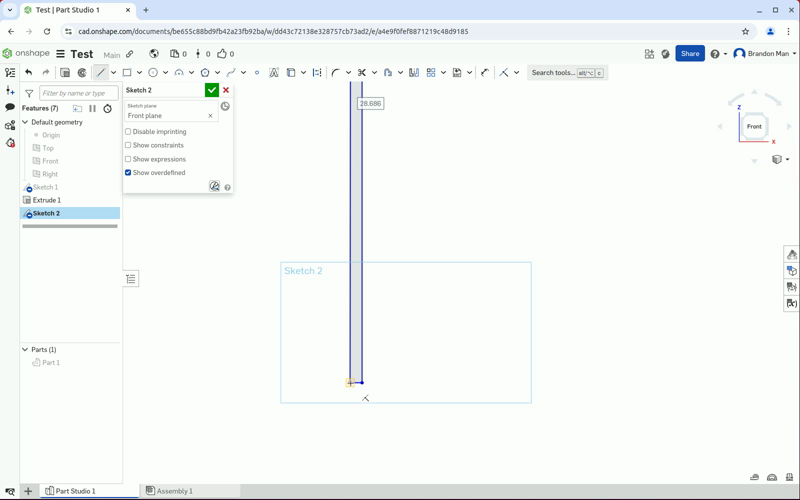
scroll(-6)
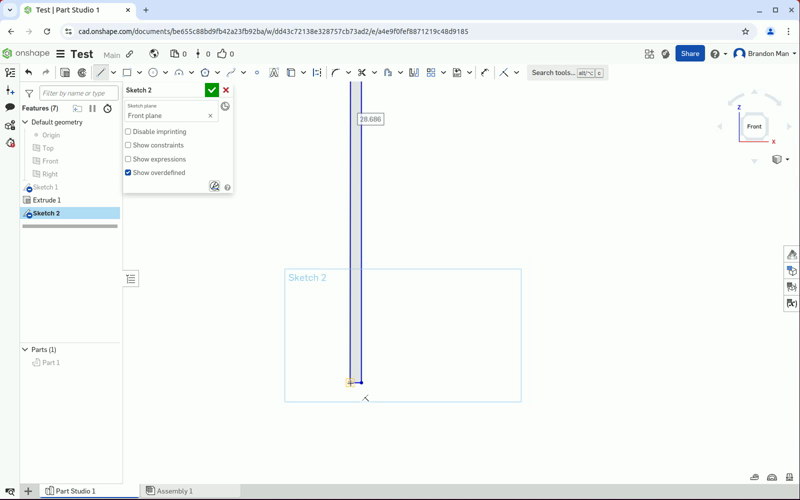
scroll(-6)
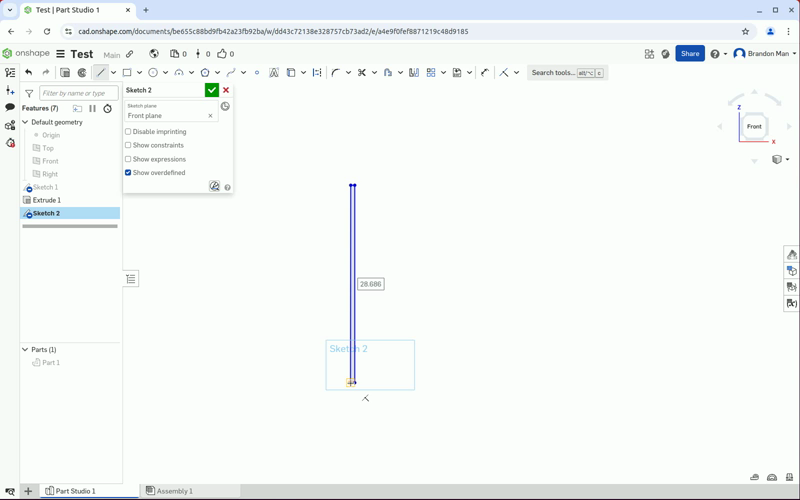
key(esc)
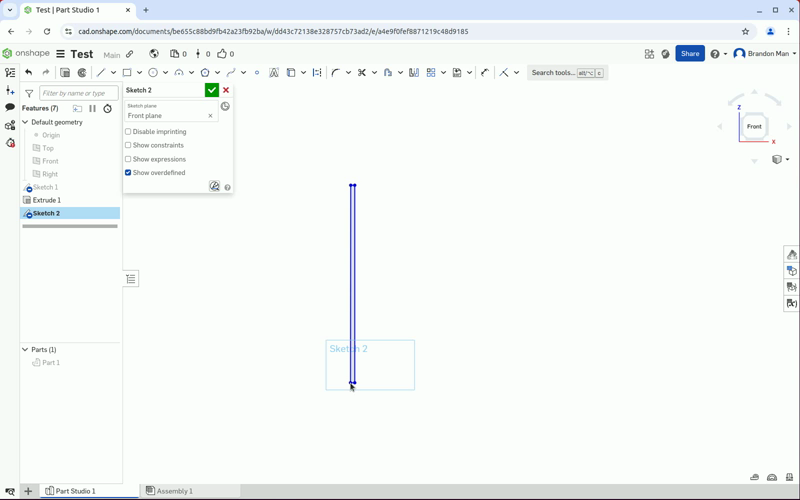
mouse_move(354, 208)
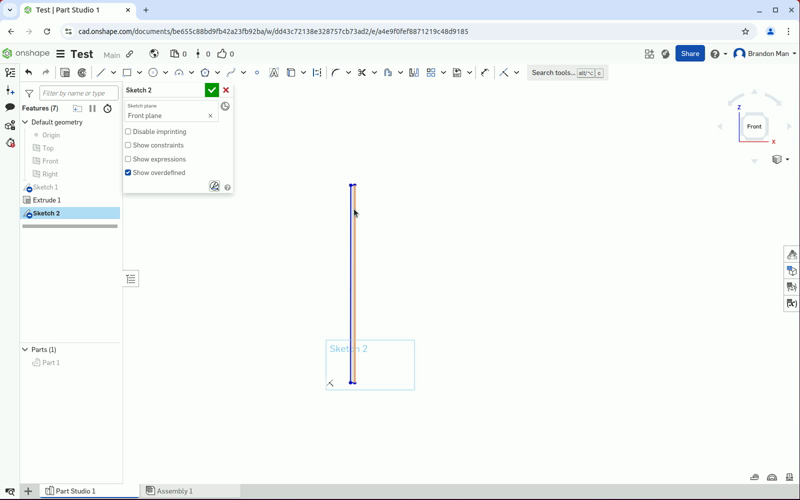
scroll(6)
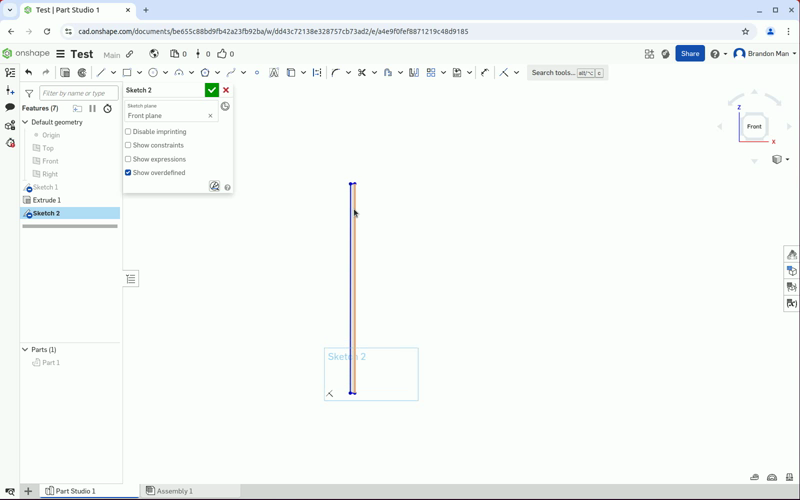
scroll(6)
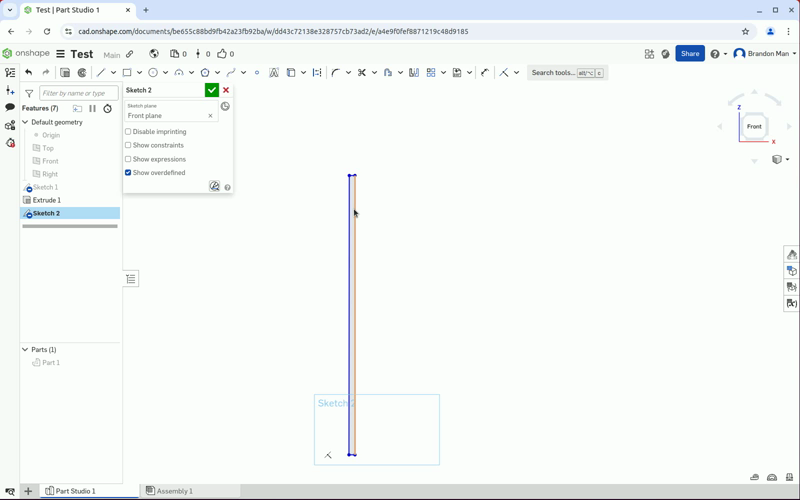
scroll(6)
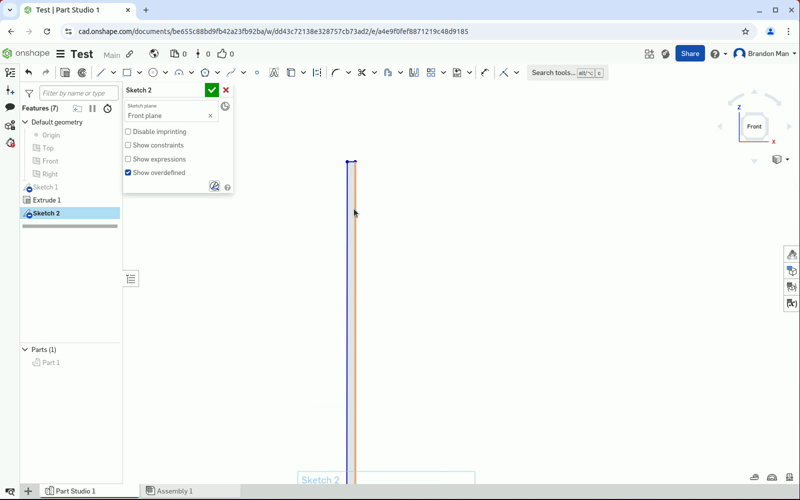
scroll(6)
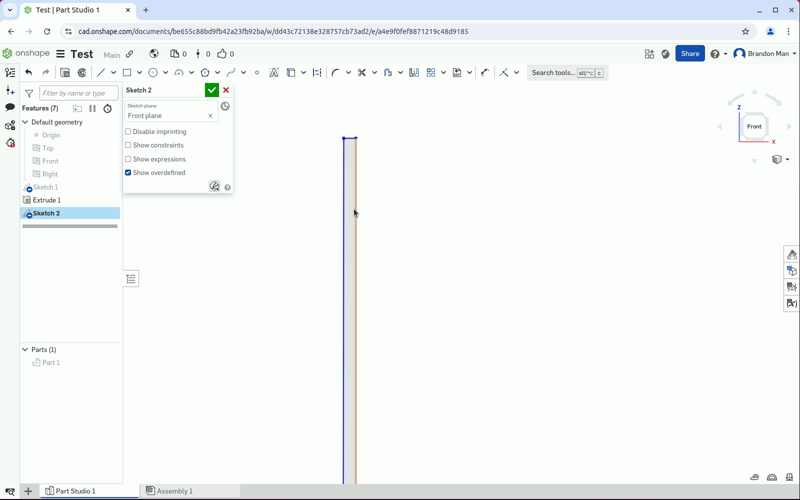
scroll(6)
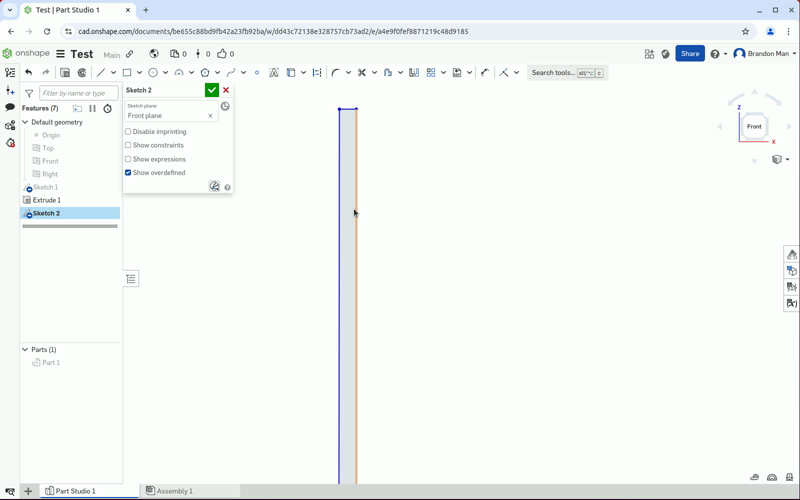
scroll(6)
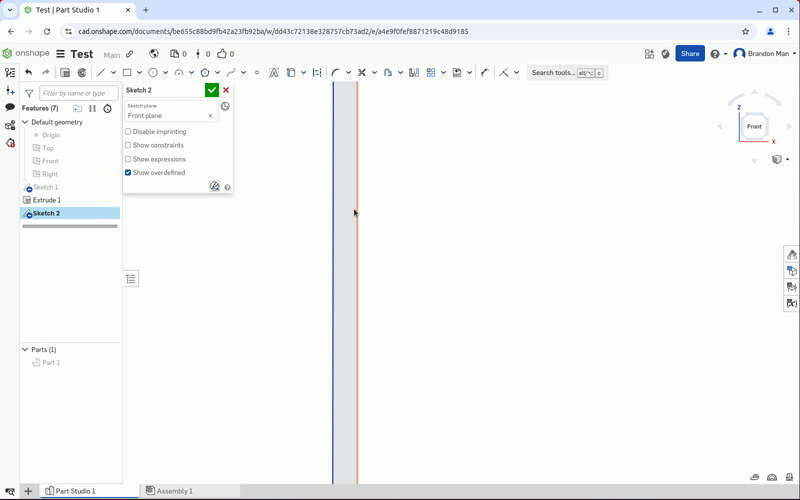
scroll(6)
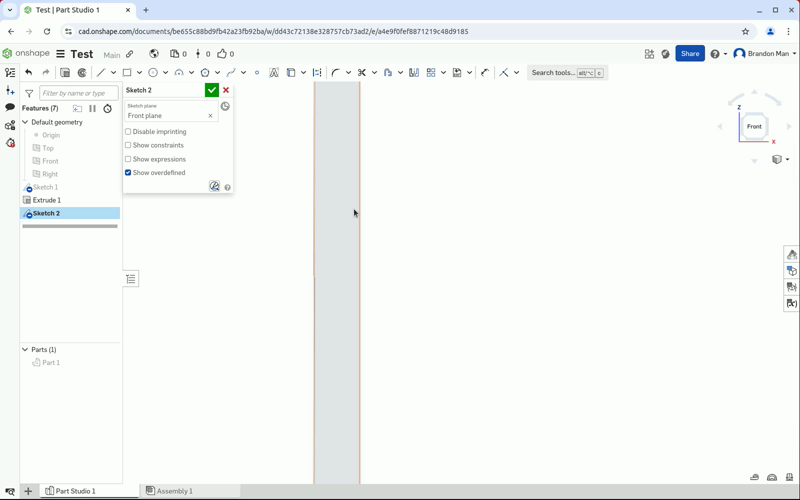
click(354, 208)
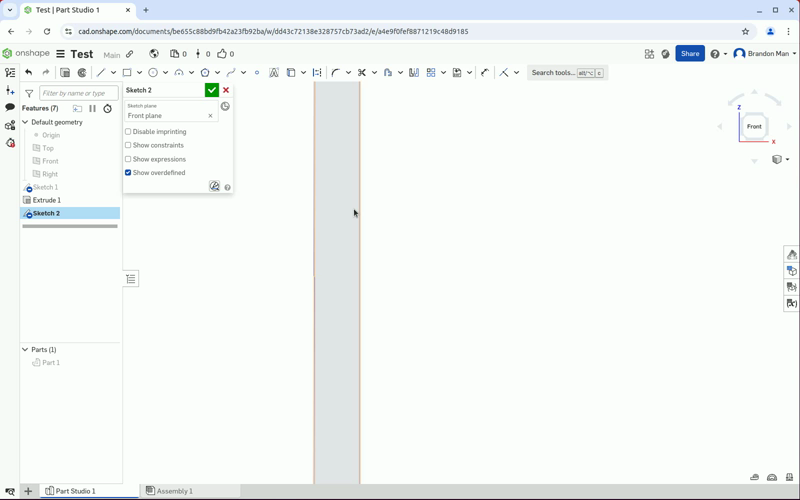
scroll(-6)
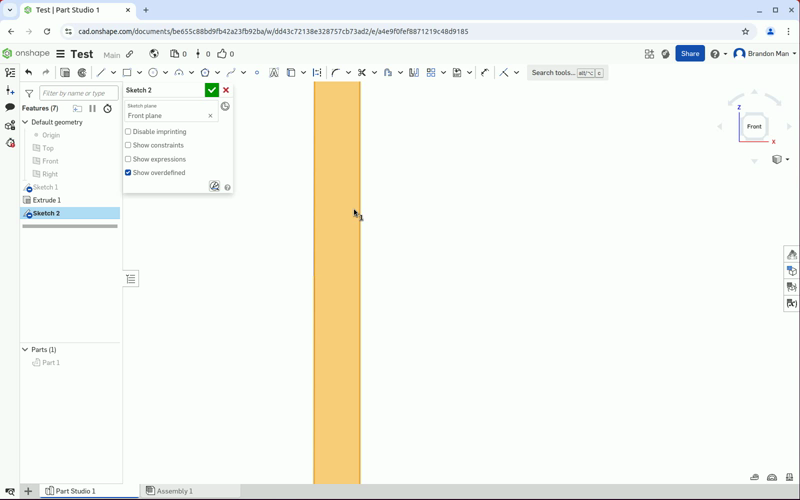
scroll(-6)
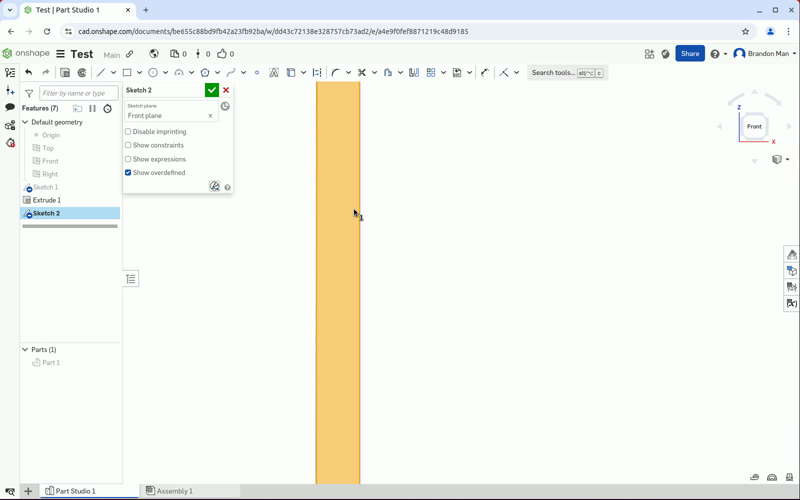
scroll(-6)
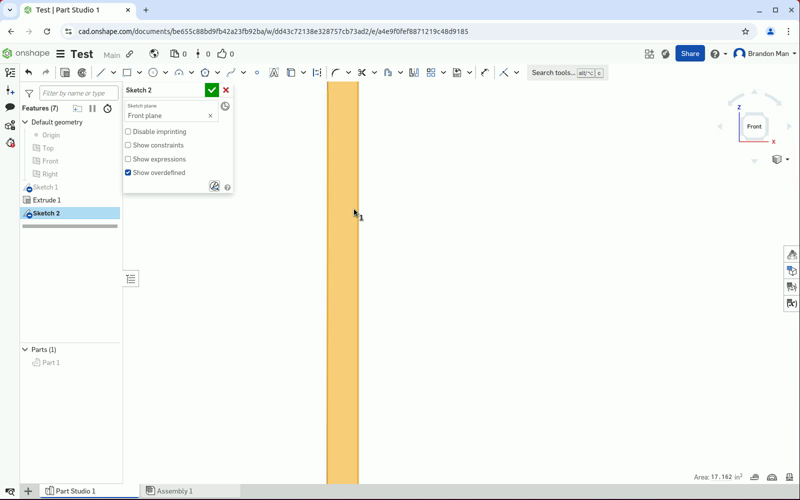
scroll(-6)
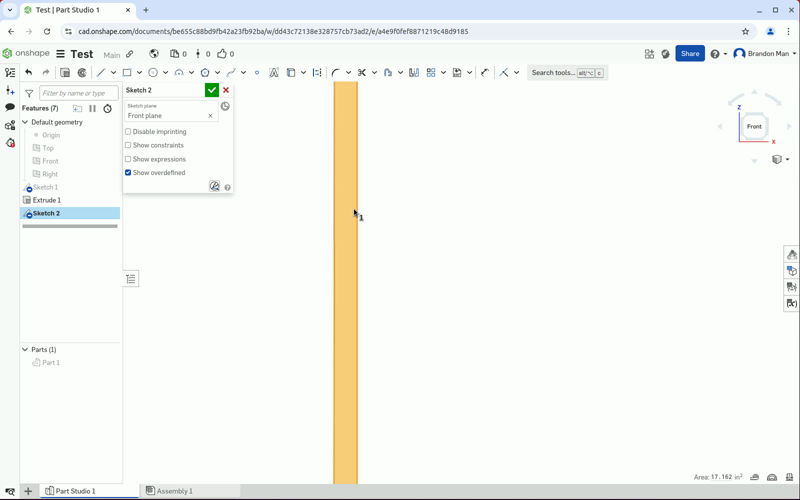
scroll(-6)
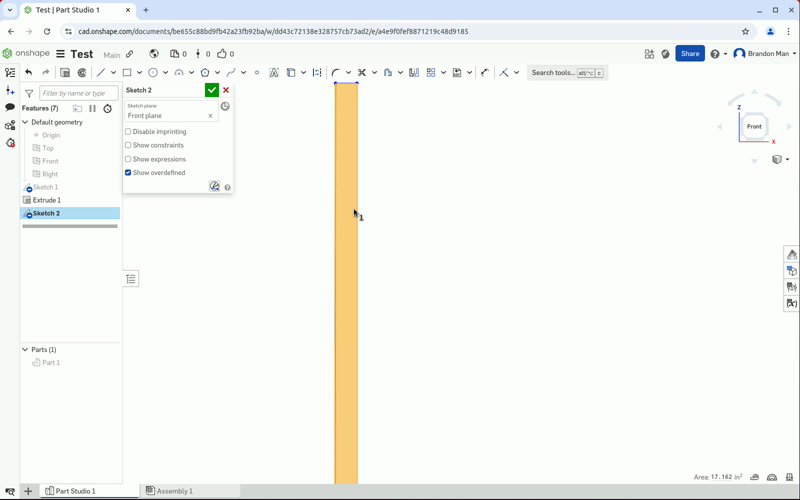
scroll(-6)
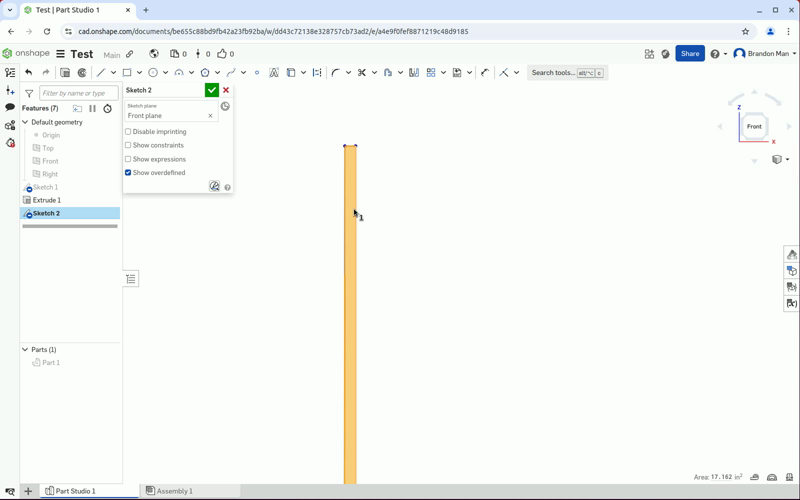
scroll(-6)
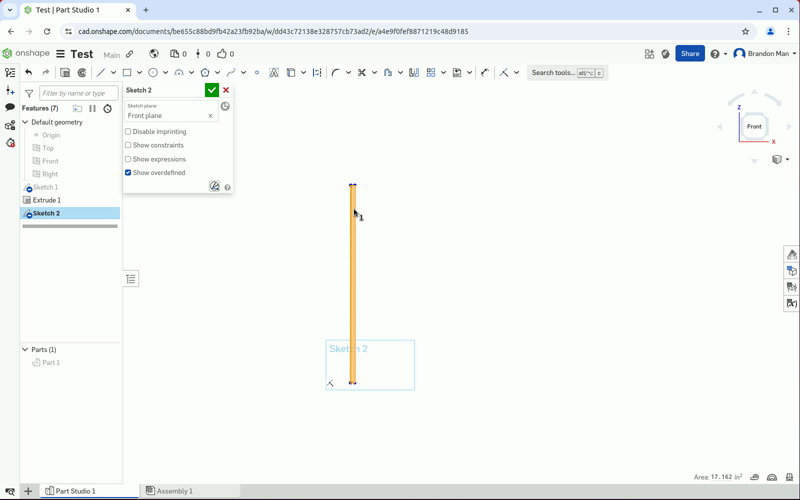
mouse_move(73, 352)
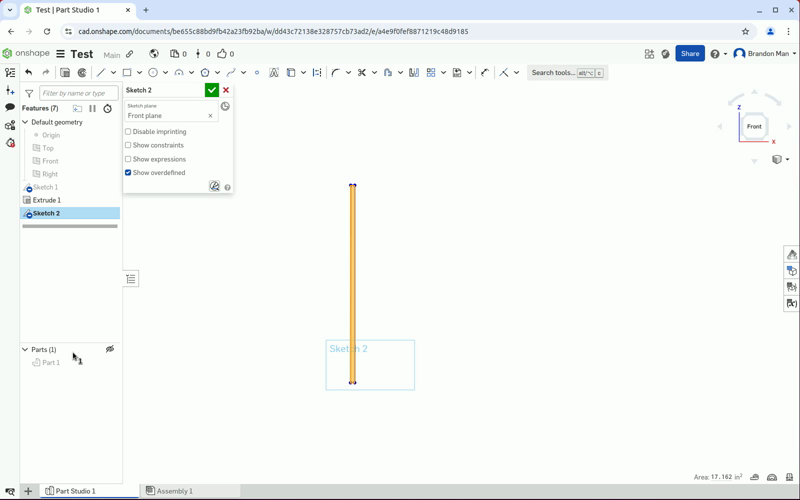
key(shift+y)
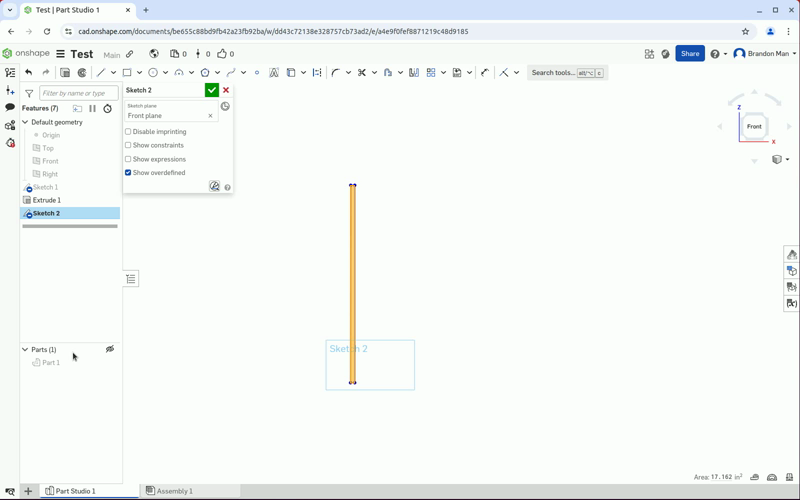
key(shift+e)
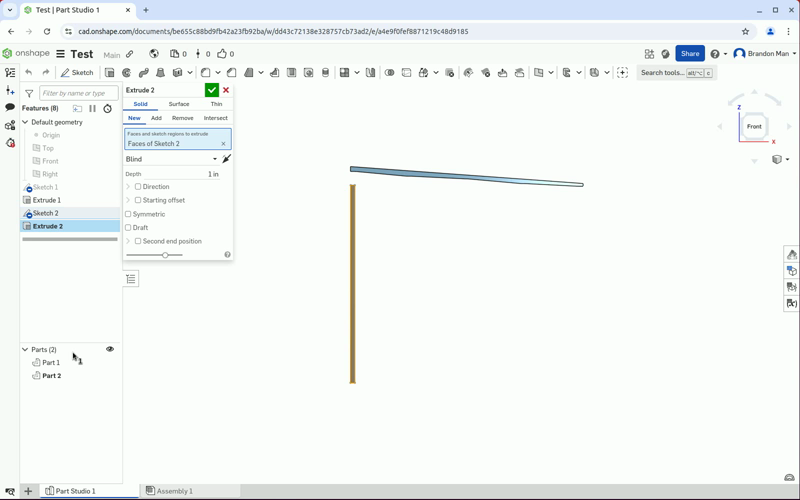
mouse_move(143, 106)
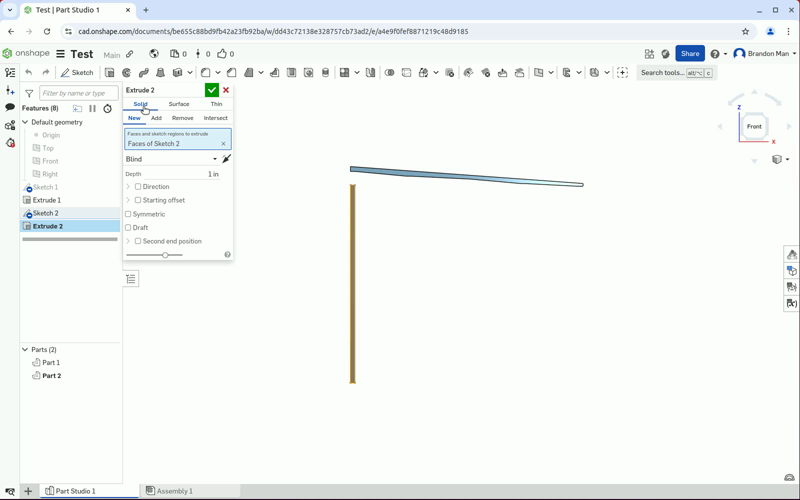
click(143, 106)
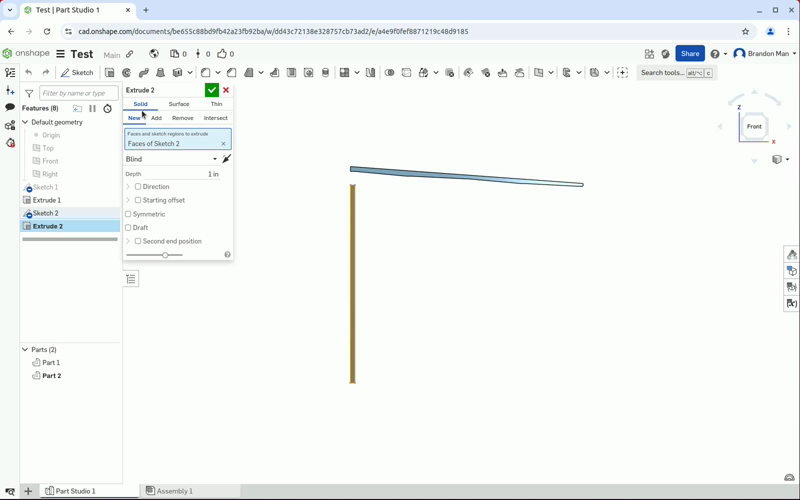
mouse_move(137, 120)
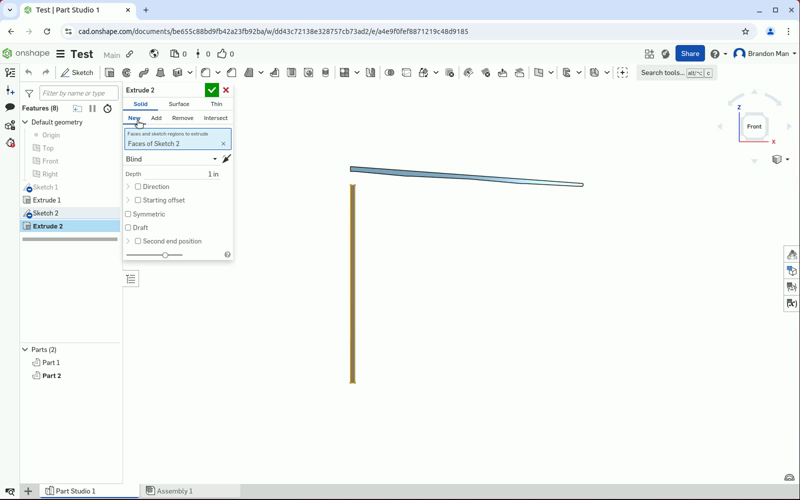
click(137, 120)
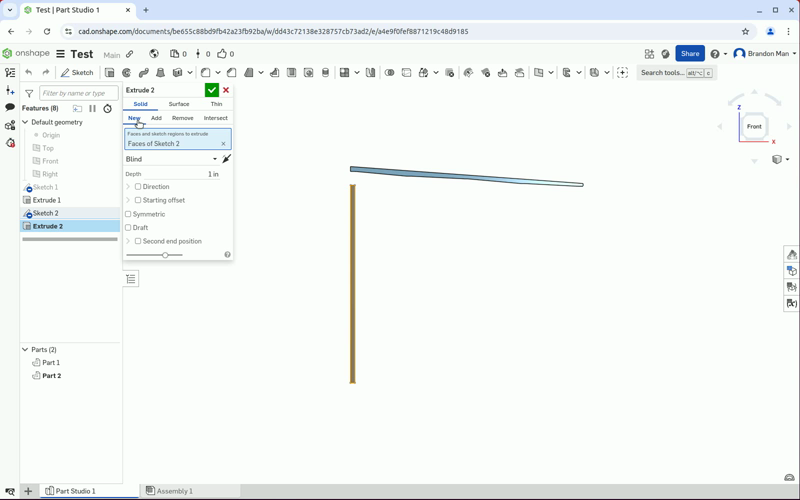
key(tab, 4)
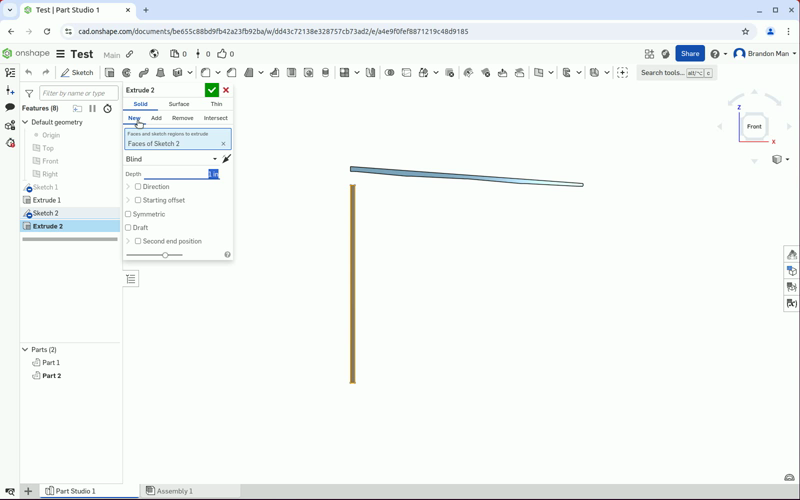
text(0.963)
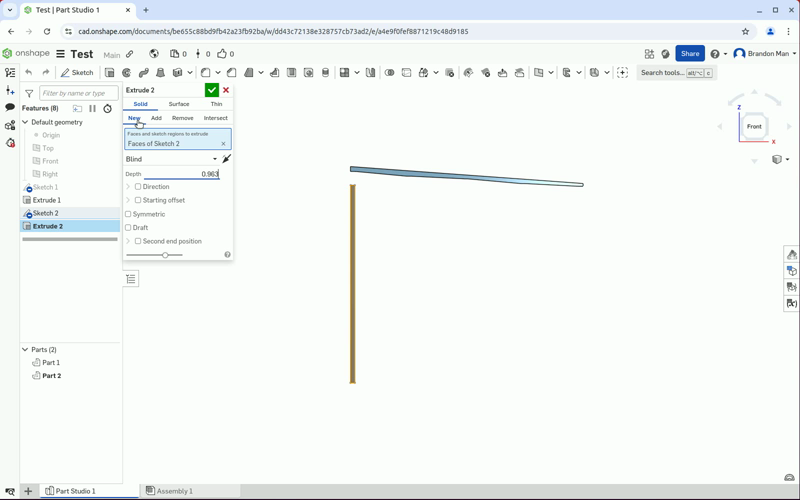
key(enter)
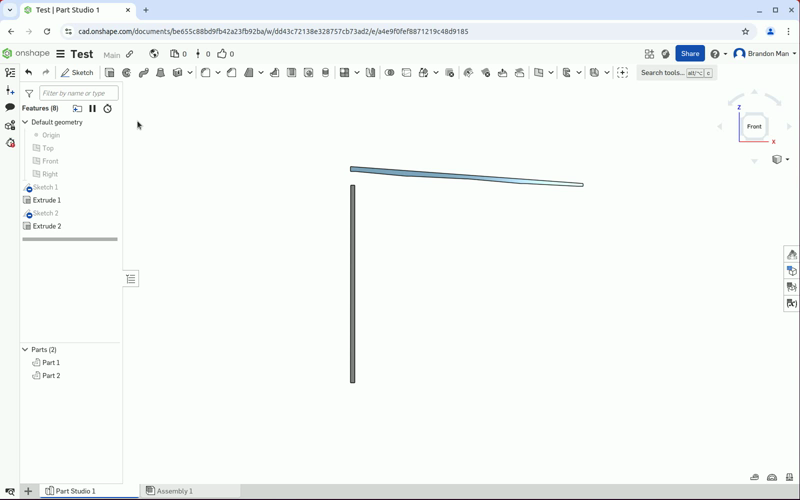
key(shift+h)
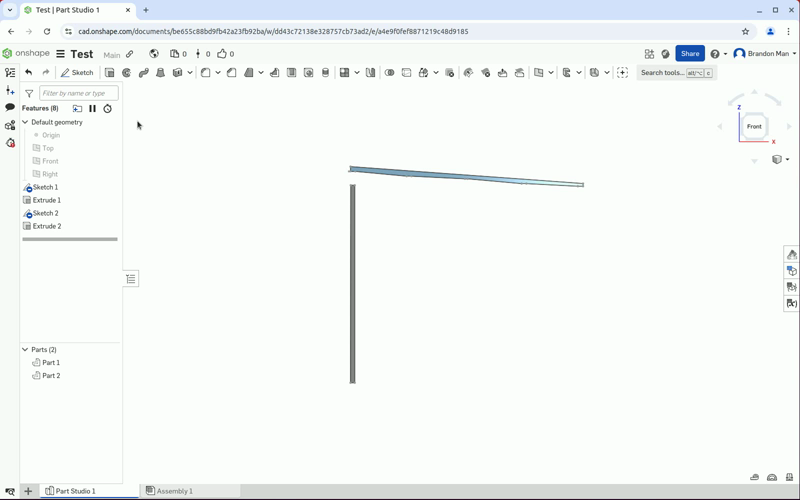
key(shift+h)
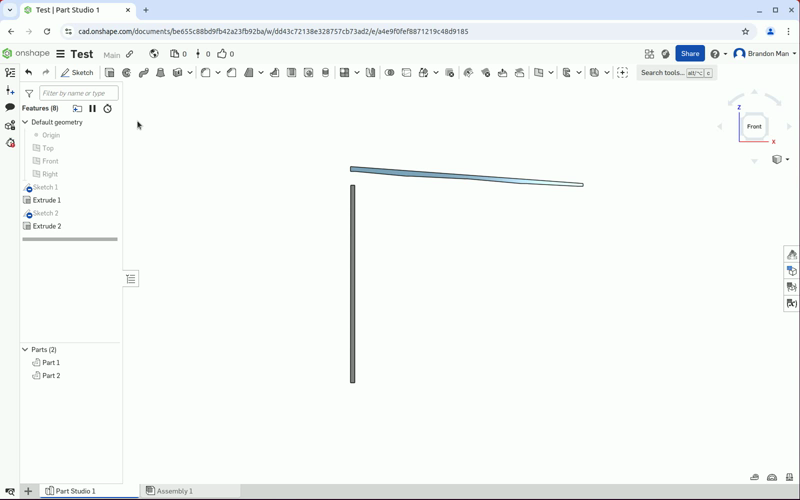
mouse_move(73, 189)
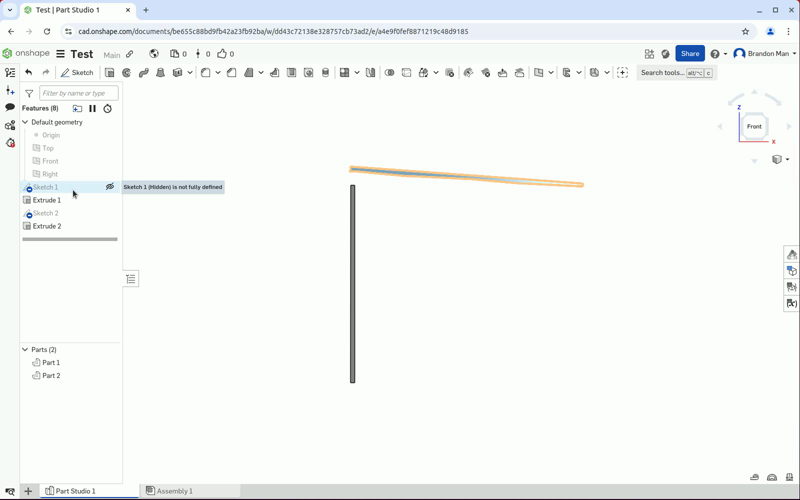
click(73, 189)
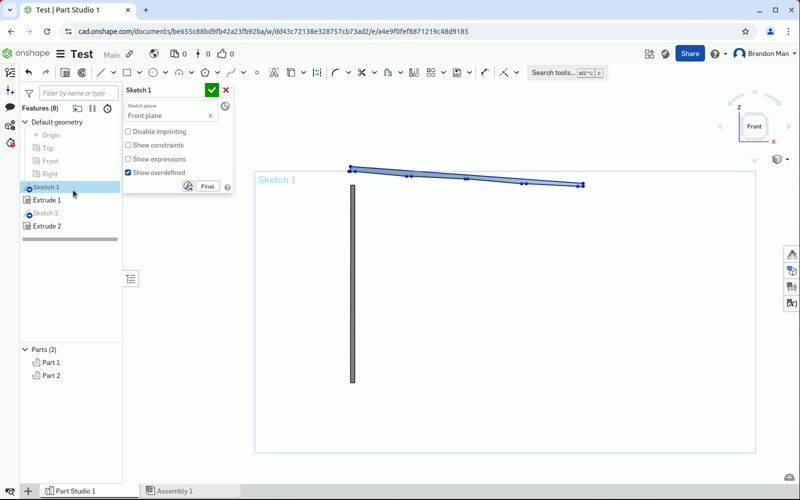
mouse_move(229, 92)
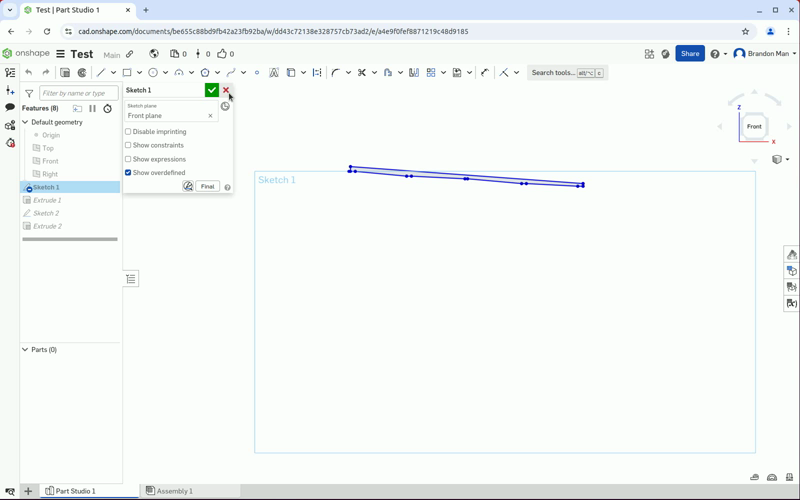
click(229, 92)
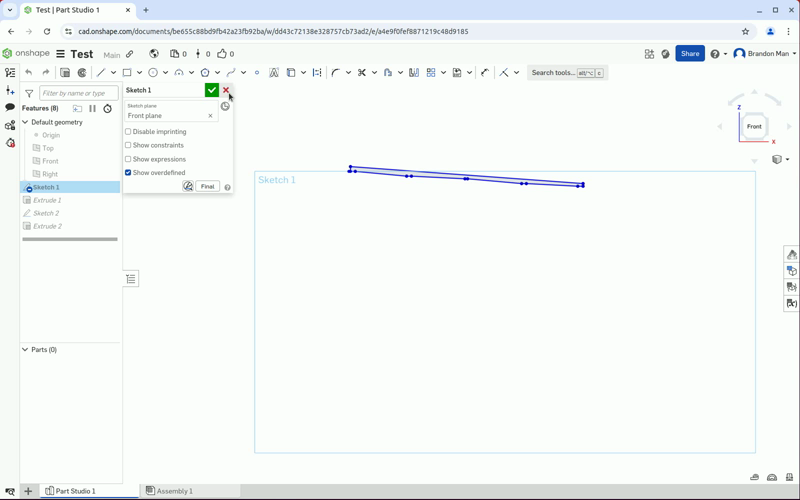
key(shift+s)
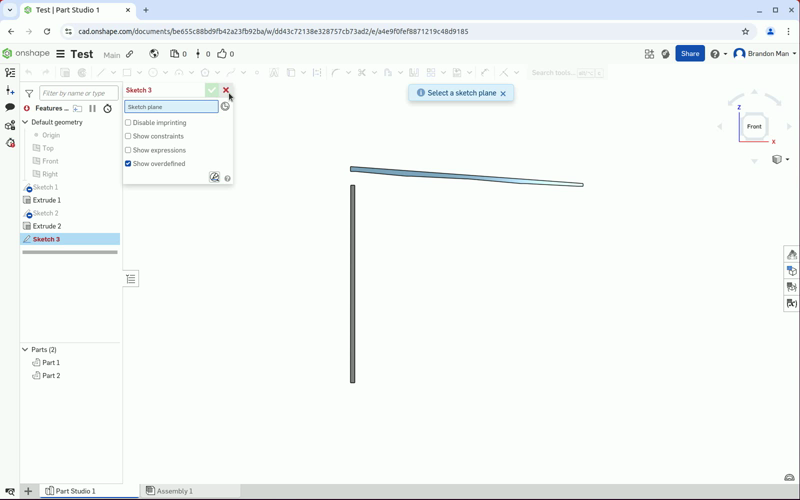
mouse_move(73, 163)
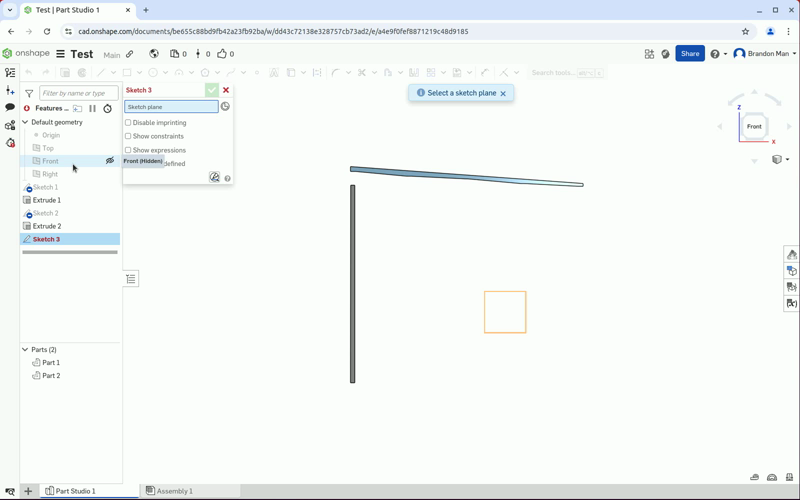
click(73, 163)
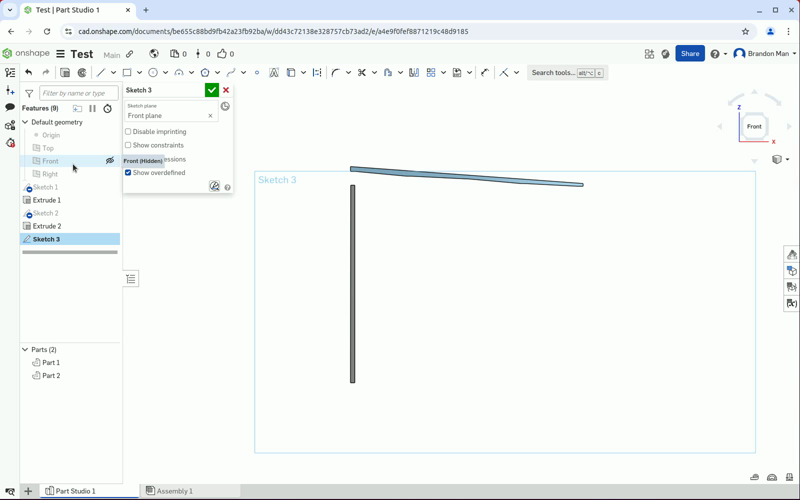
mouse_move(73, 352)
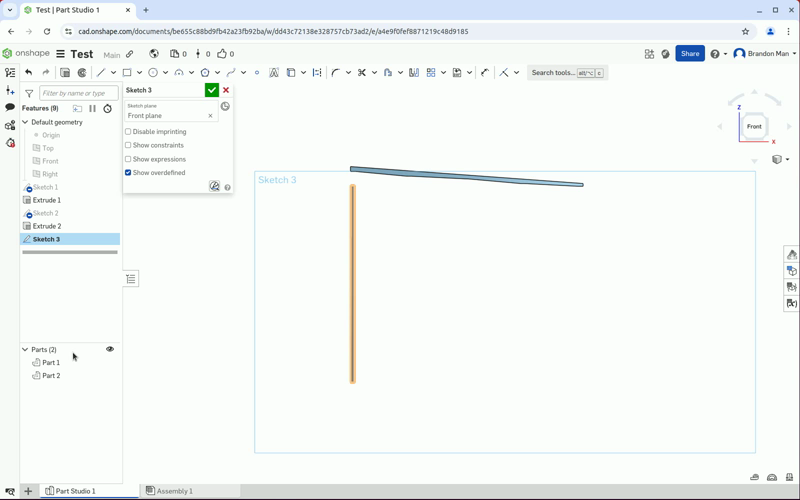
key(y)
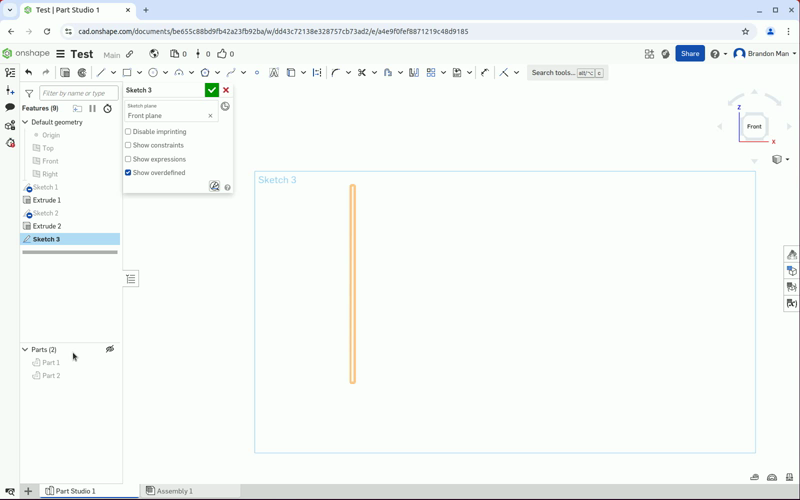
key(l)
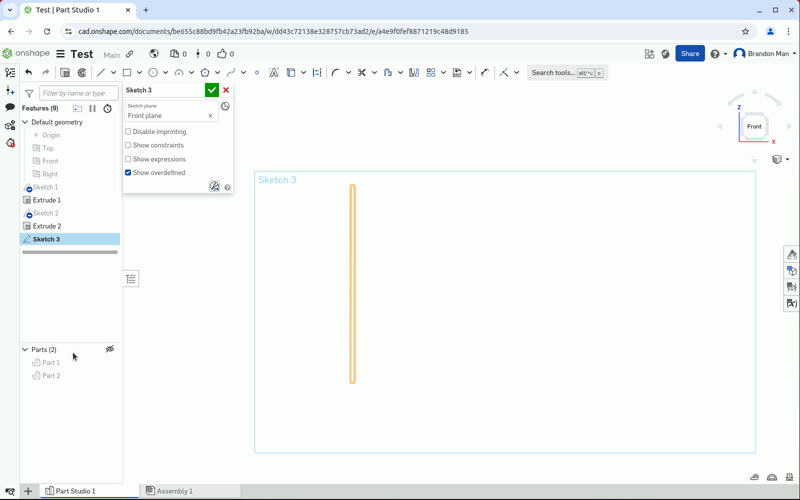
key_down(shift)
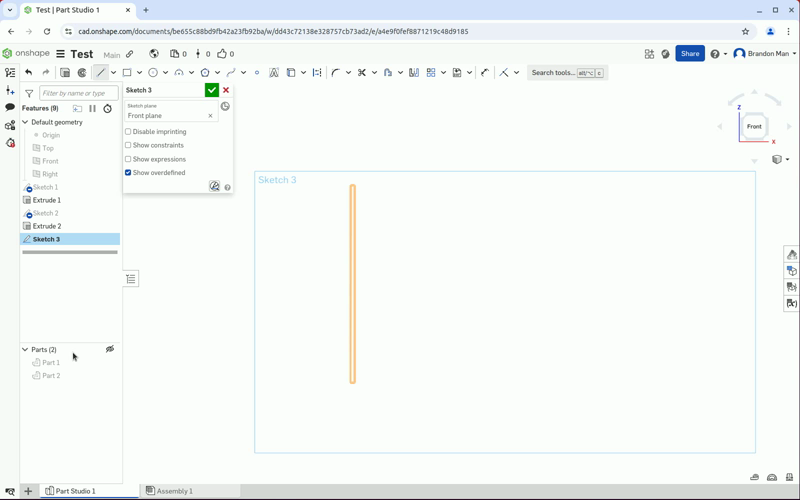
mouse_move(403, 382)
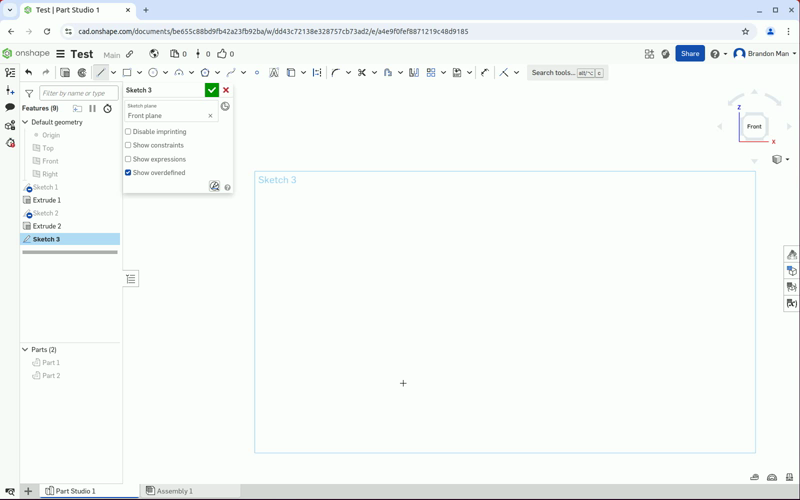
click(403, 382)
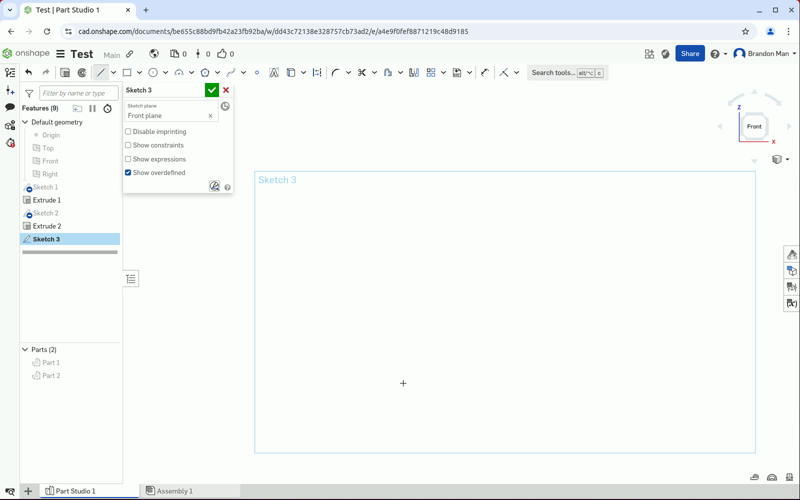
key_up(shift)
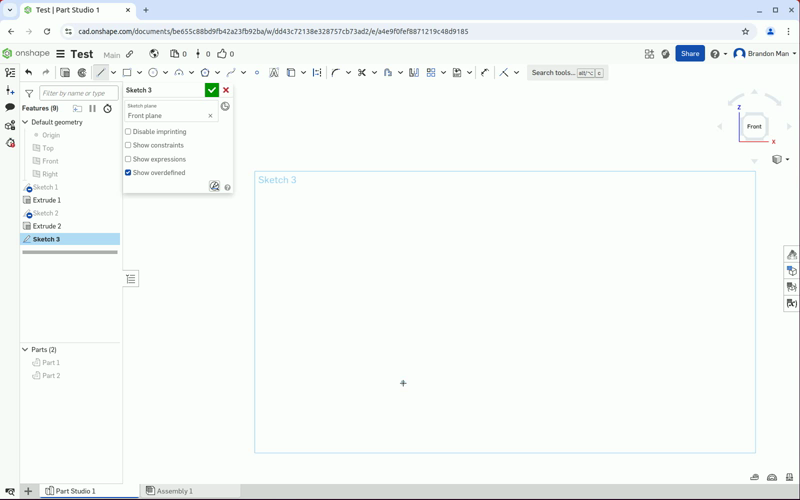
key_down(shift)
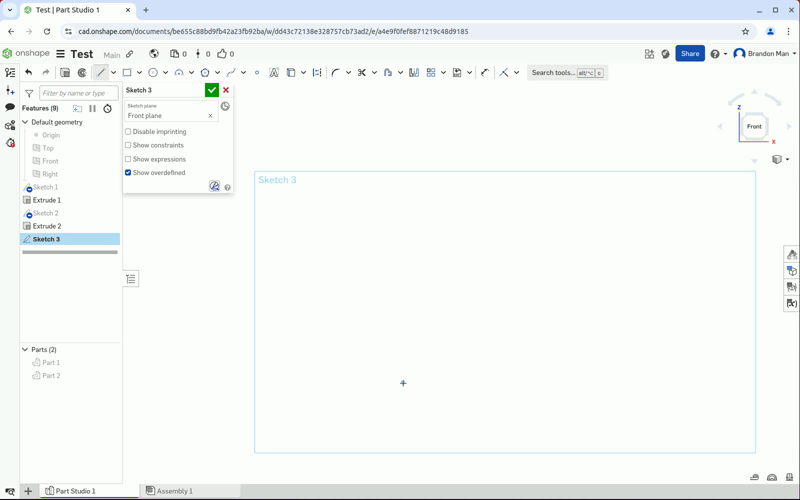
mouse_move(433, 382)
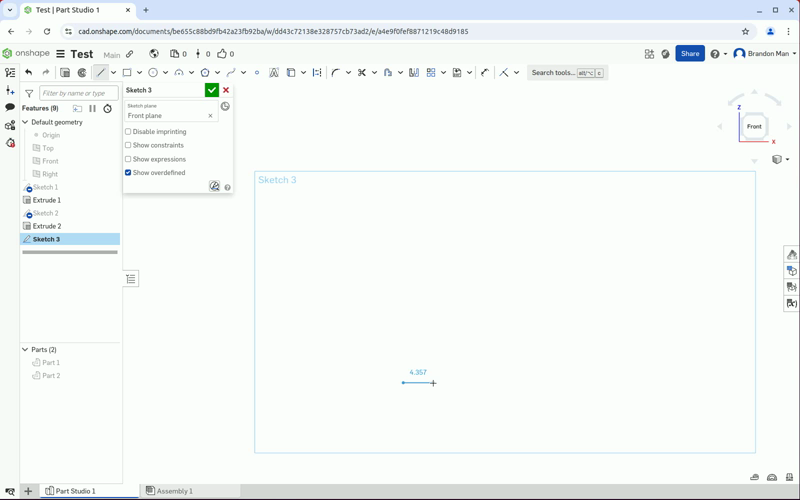
mouse_move(407, 382)
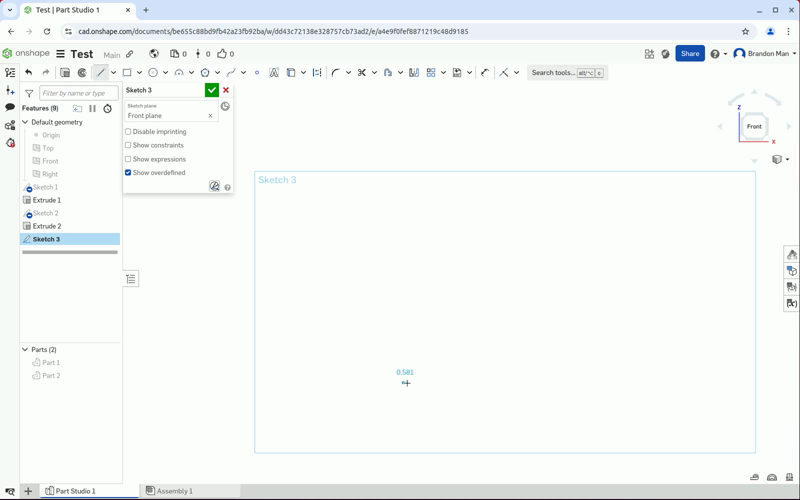
scroll(6)
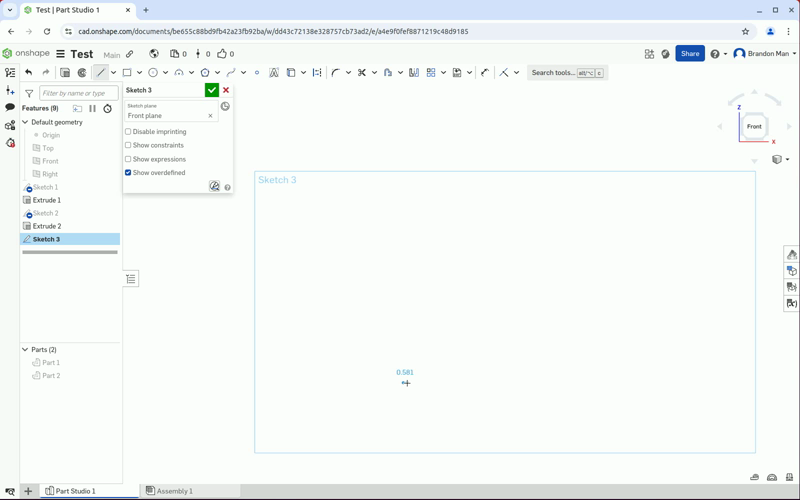
scroll(6)
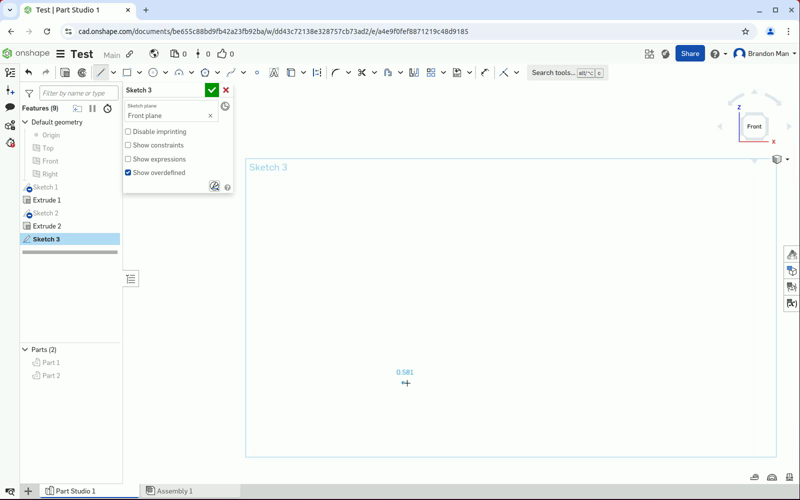
scroll(6)
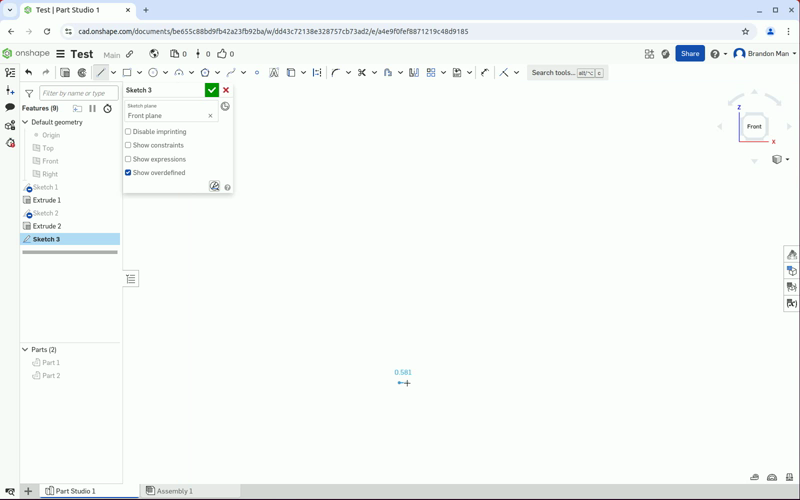
scroll(6)
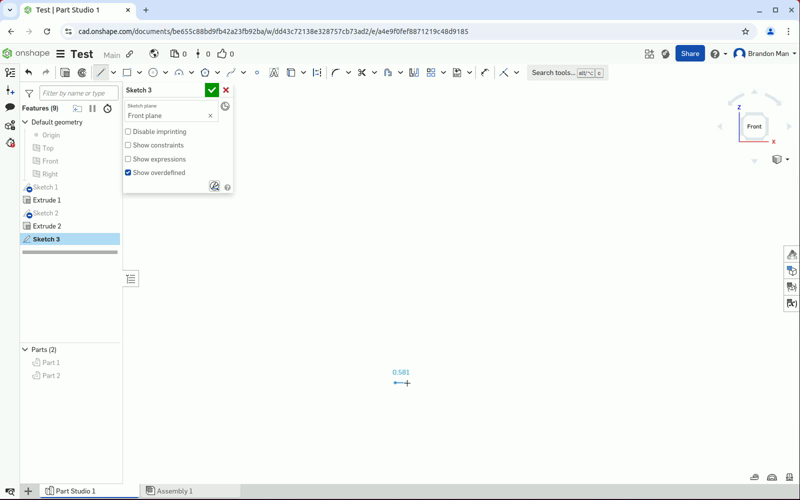
scroll(6)
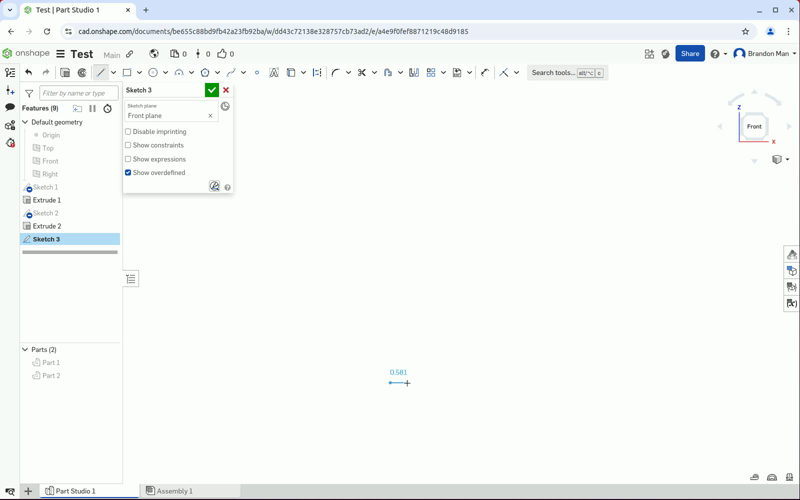
scroll(6)
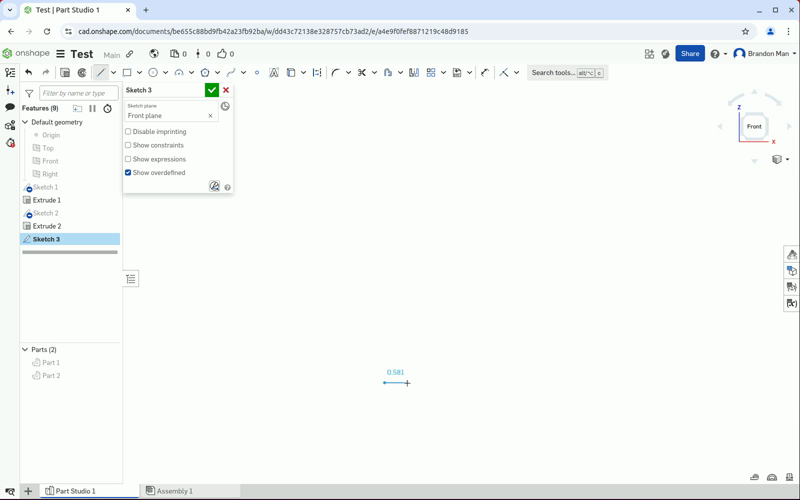
scroll(6)
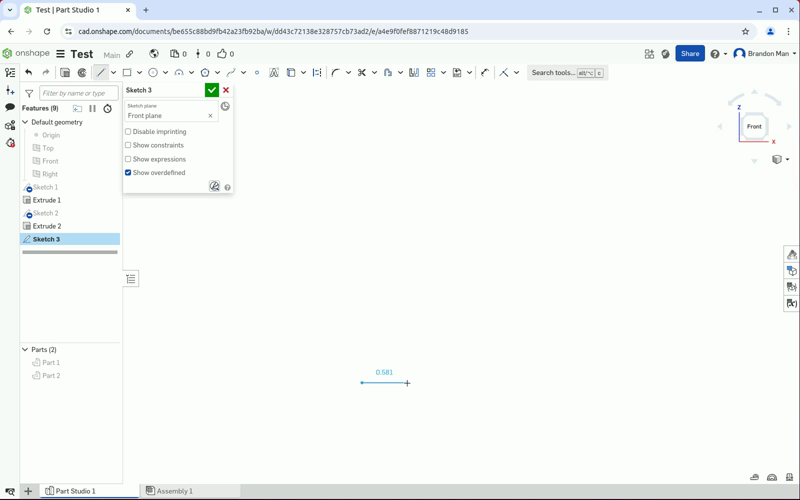
click(407, 382)
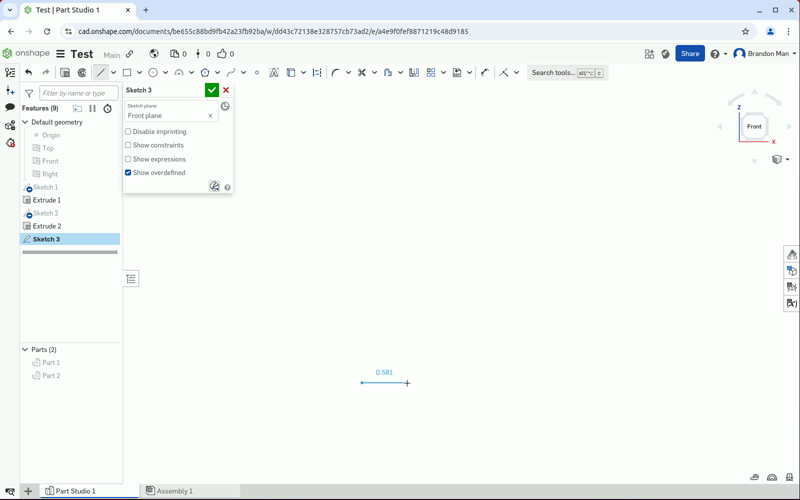
scroll(-6)
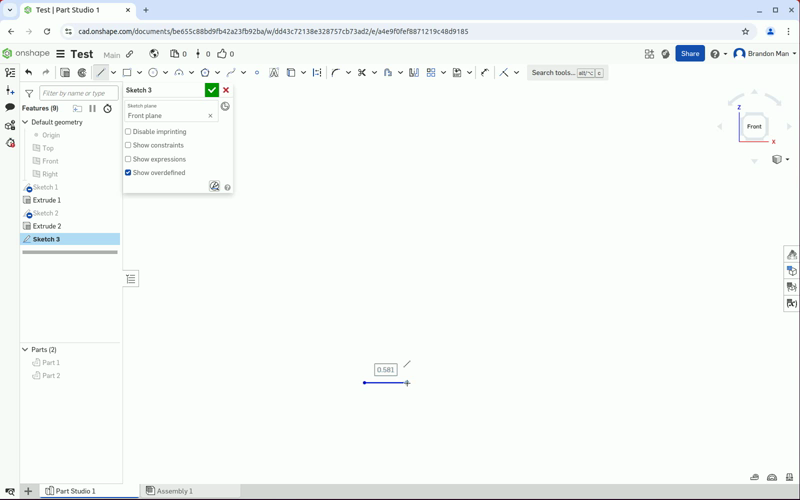
scroll(-6)
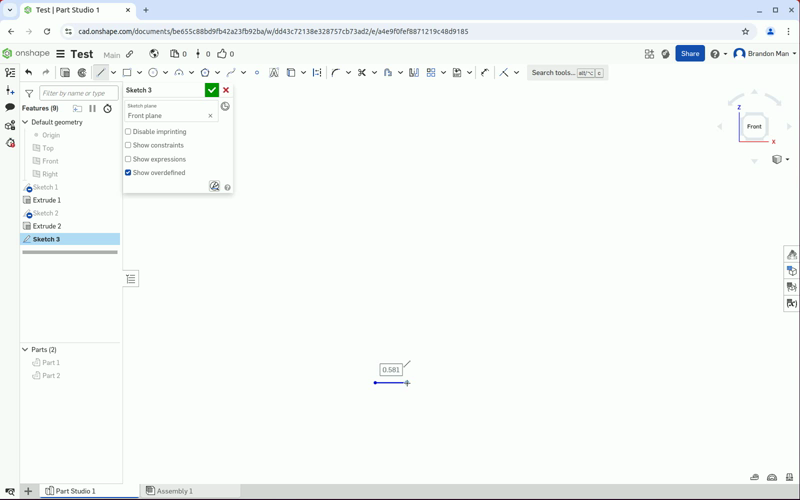
scroll(-6)
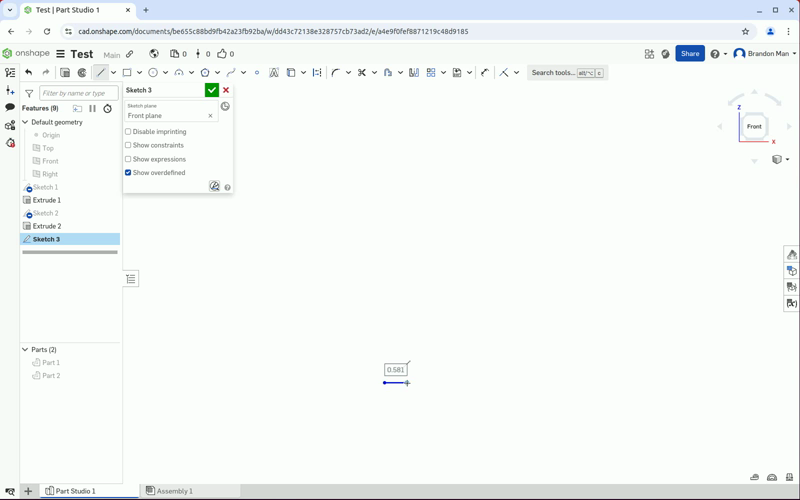
scroll(-6)
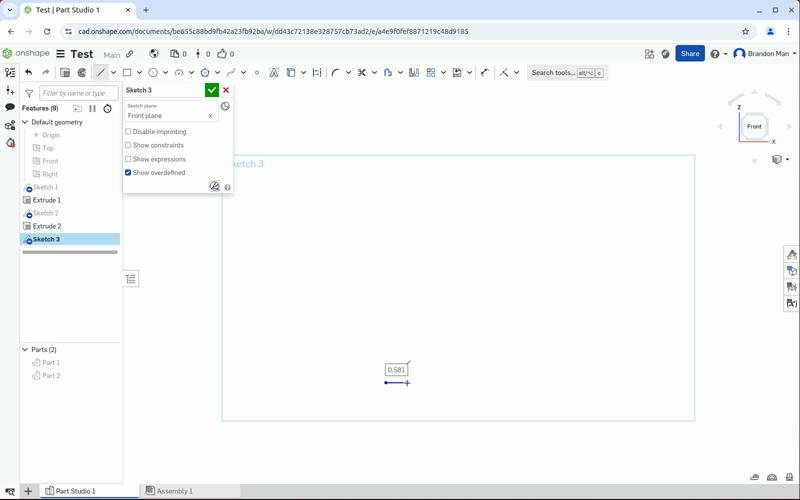
scroll(-6)
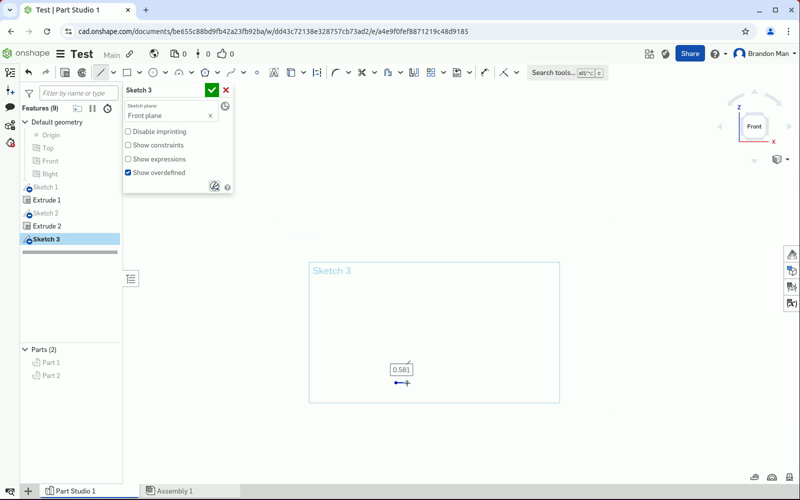
scroll(-6)
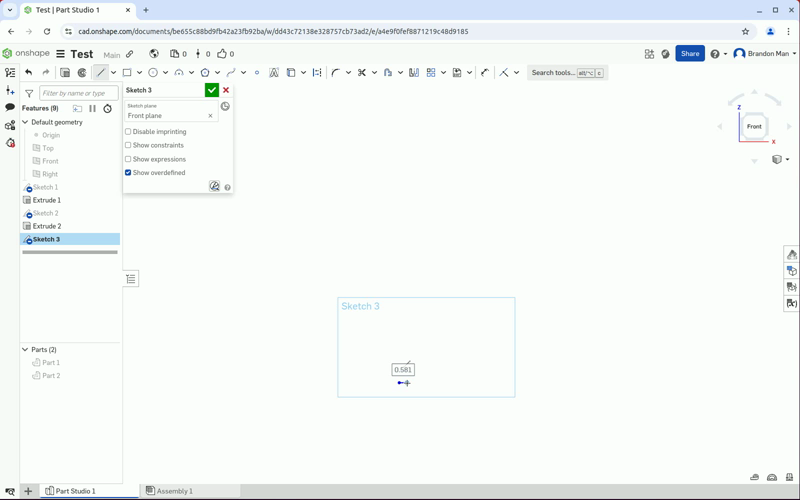
scroll(-6)
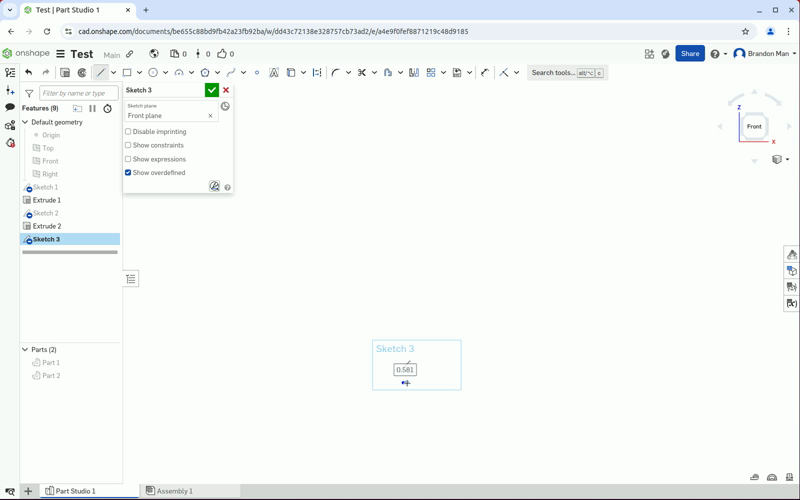
key_up(shift)
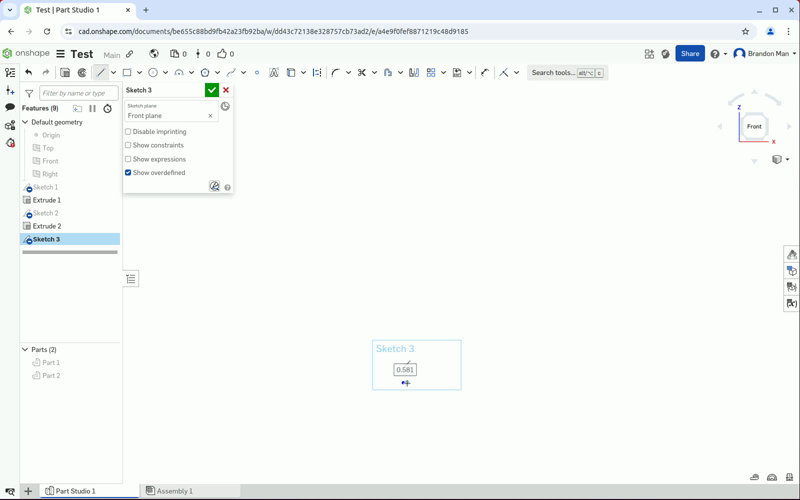
key_down(shift)
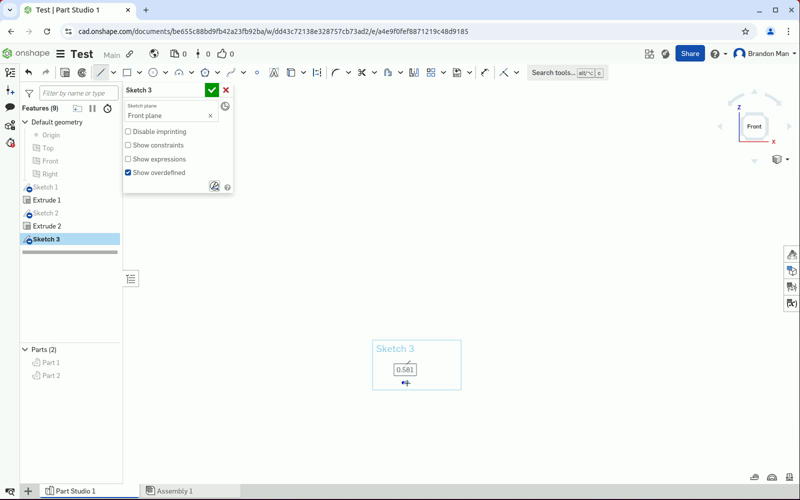
mouse_move(407, 188)
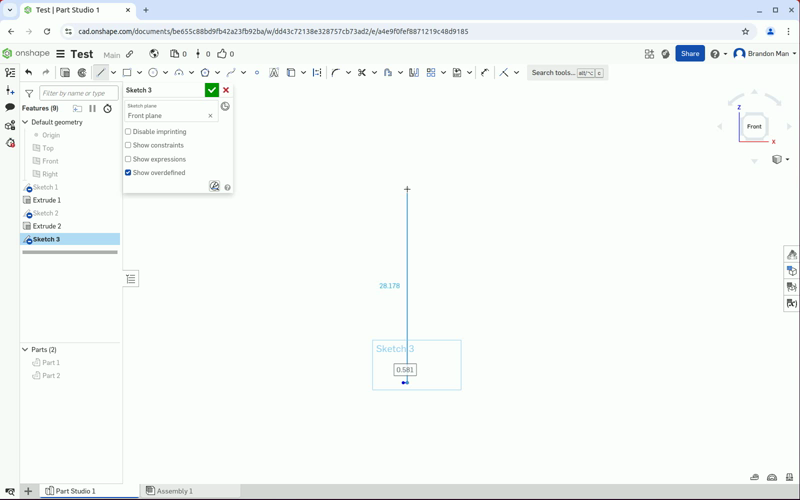
click(407, 188)
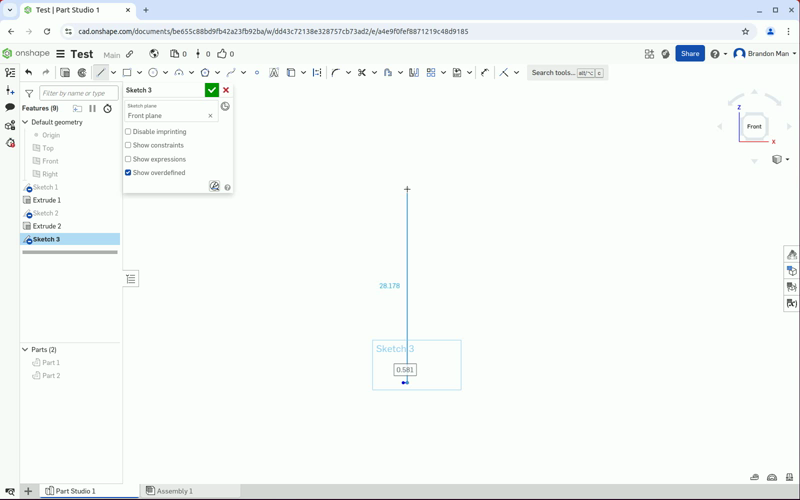
key_up(shift)
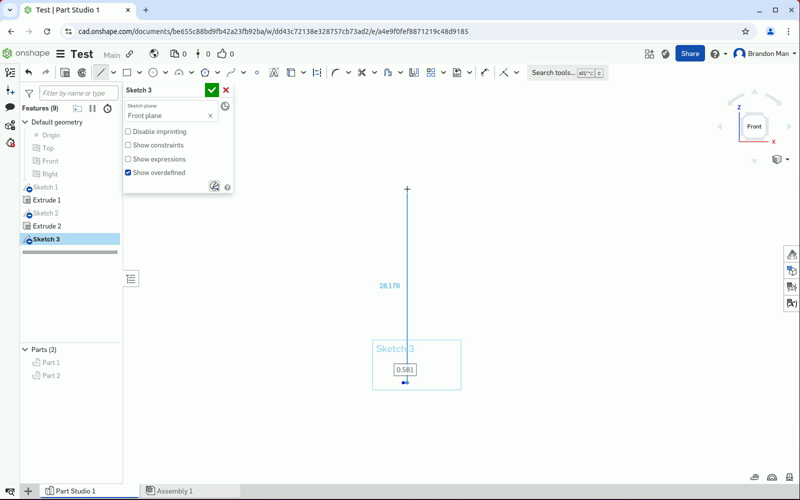
key_down(shift)
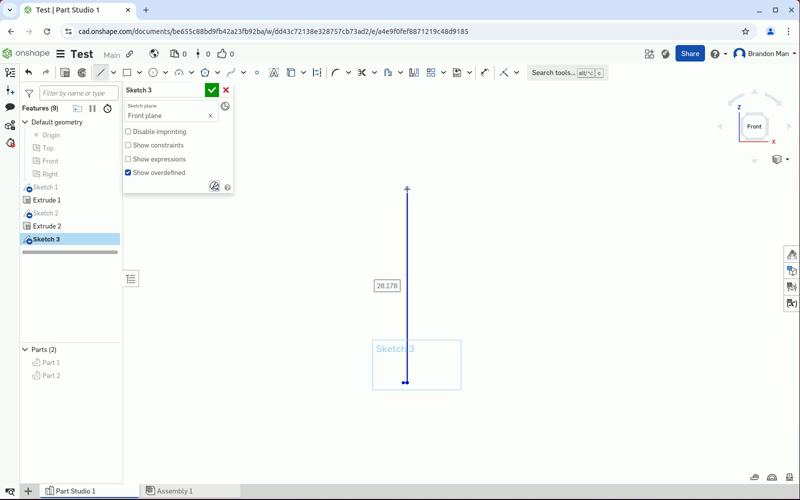
mouse_move(437, 188)
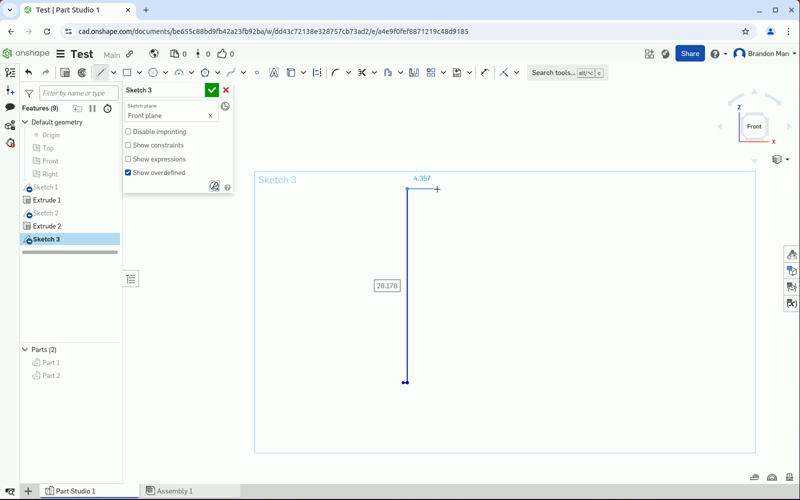
mouse_move(403, 188)
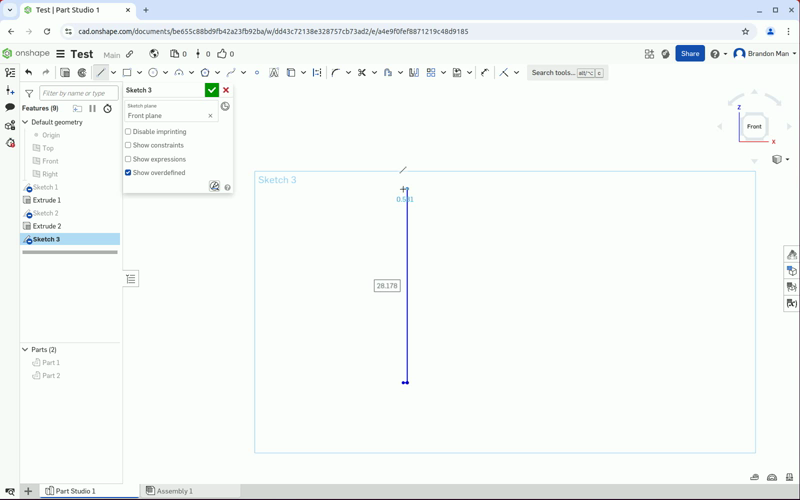
scroll(6)
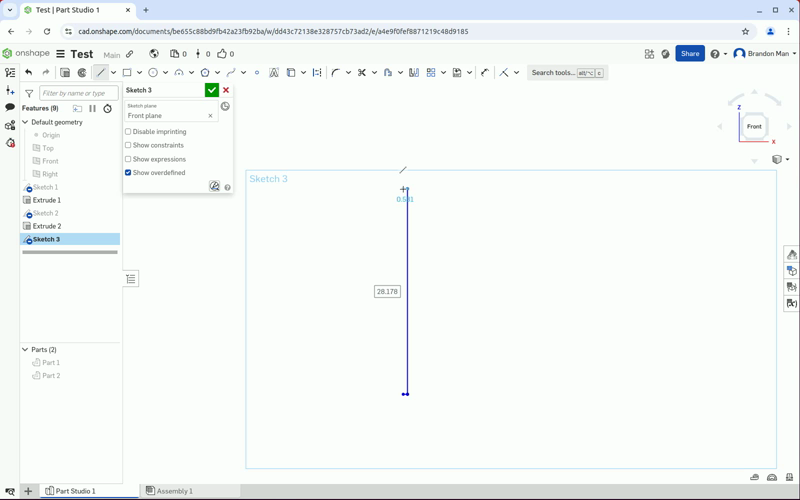
scroll(6)
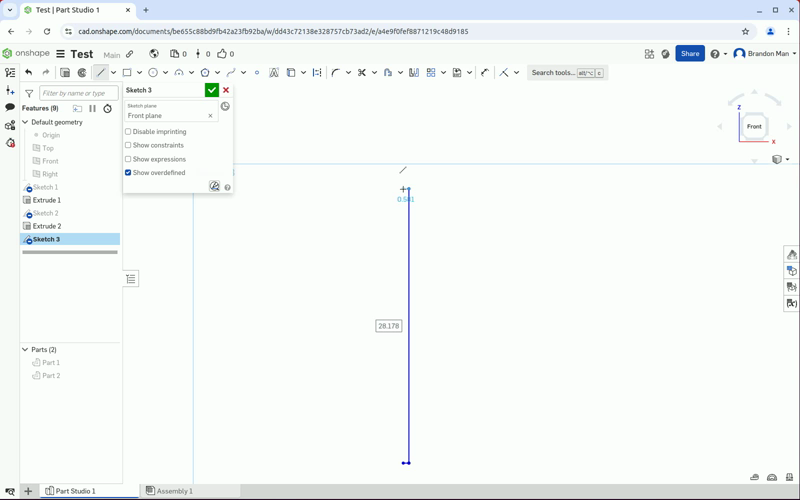
scroll(6)
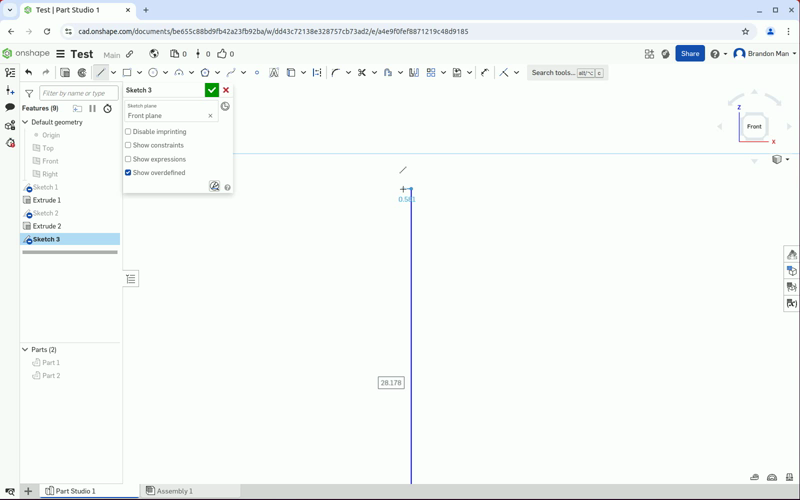
scroll(6)
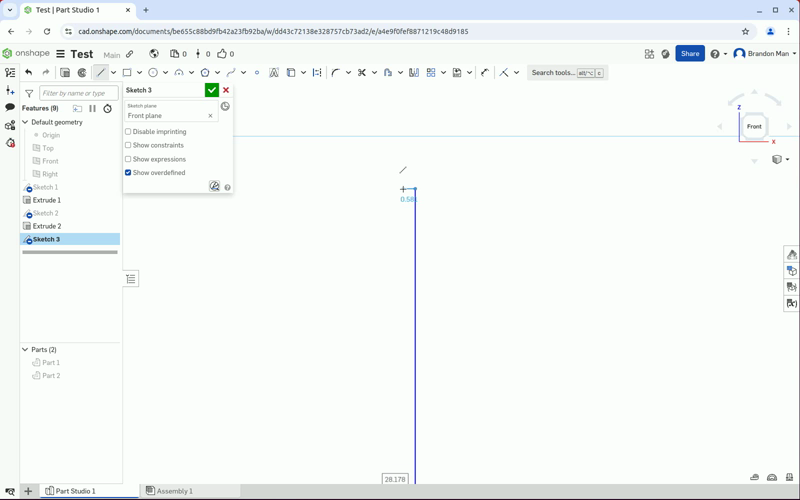
scroll(6)
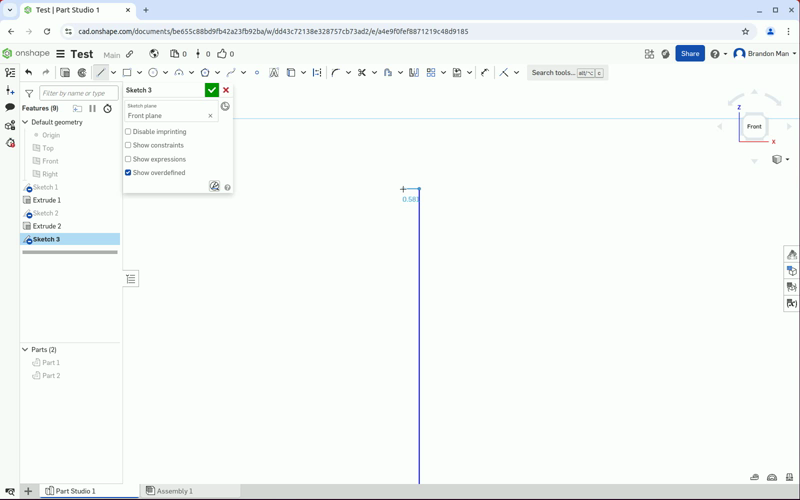
scroll(6)
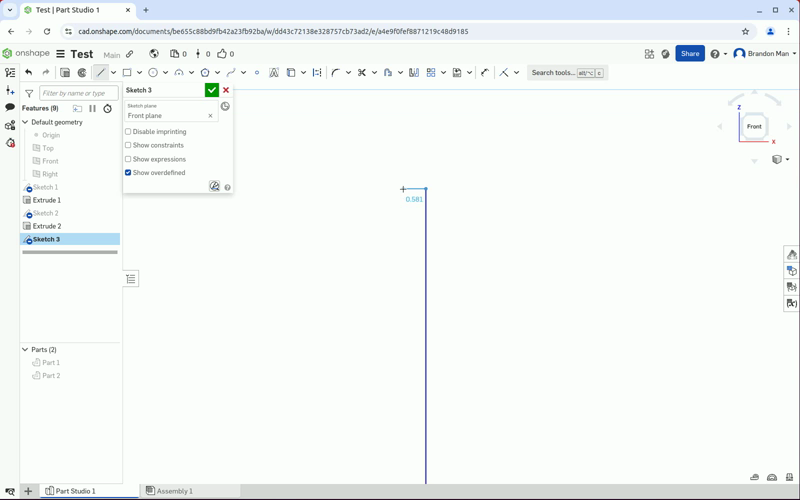
scroll(6)
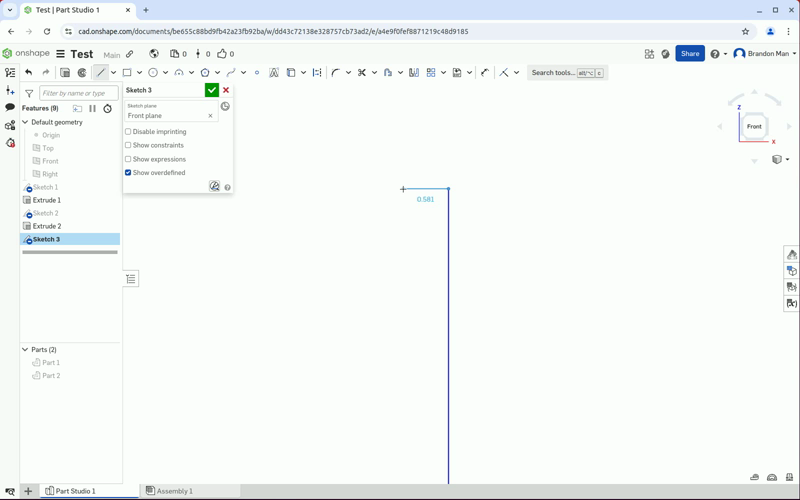
click(403, 188)
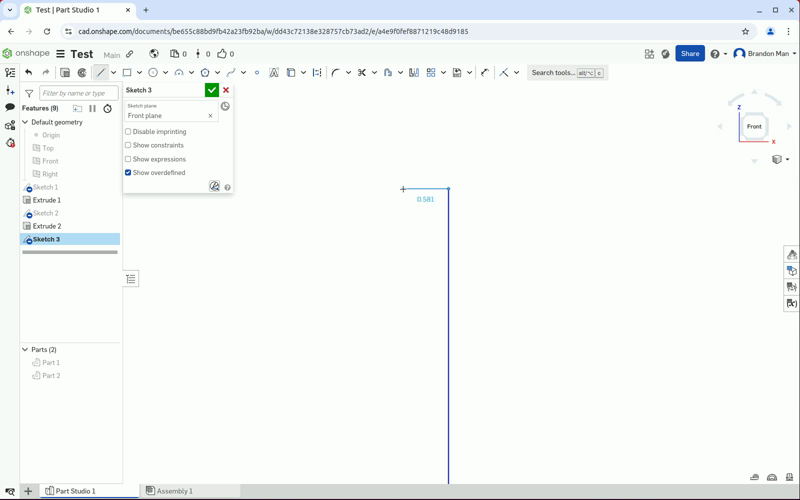
scroll(-6)
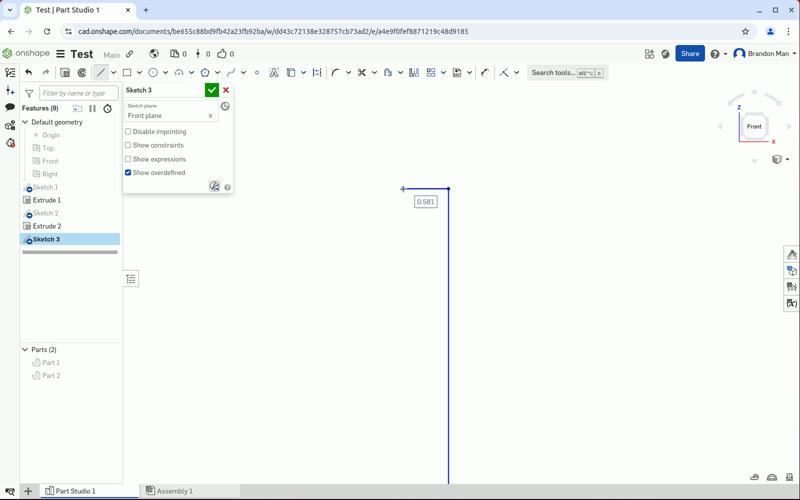
scroll(-6)
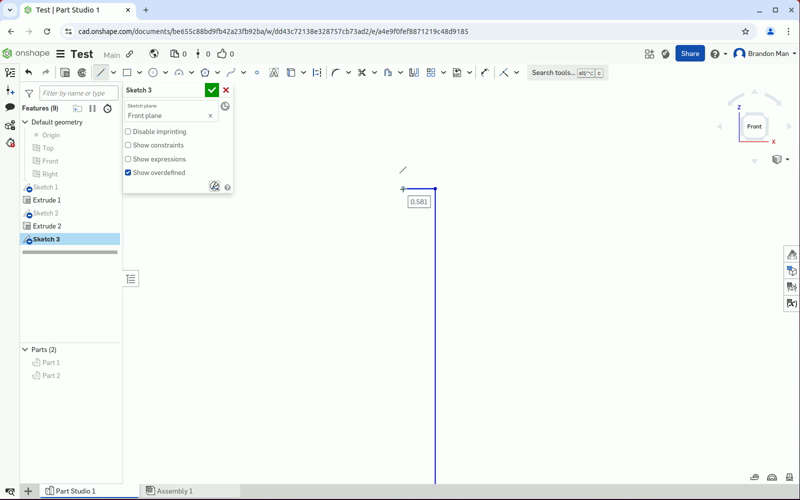
scroll(-6)
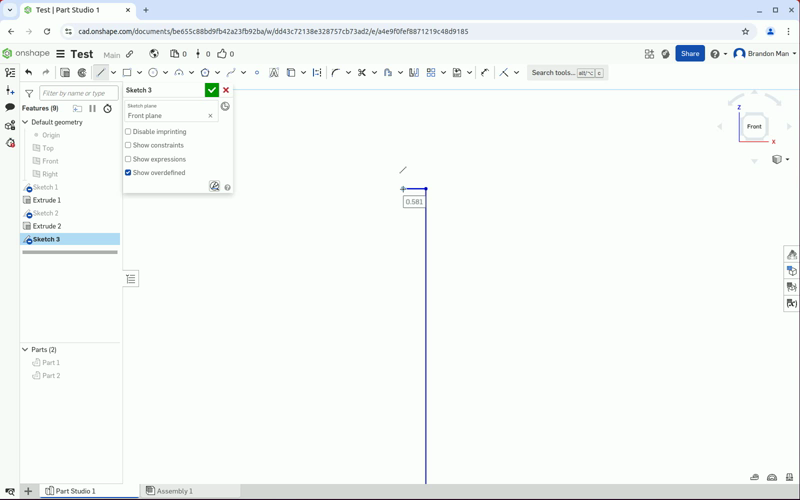
scroll(-6)
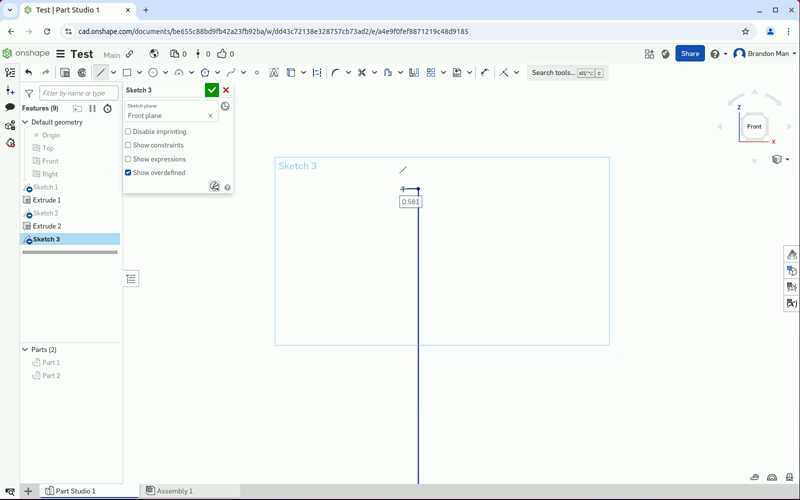
scroll(-6)
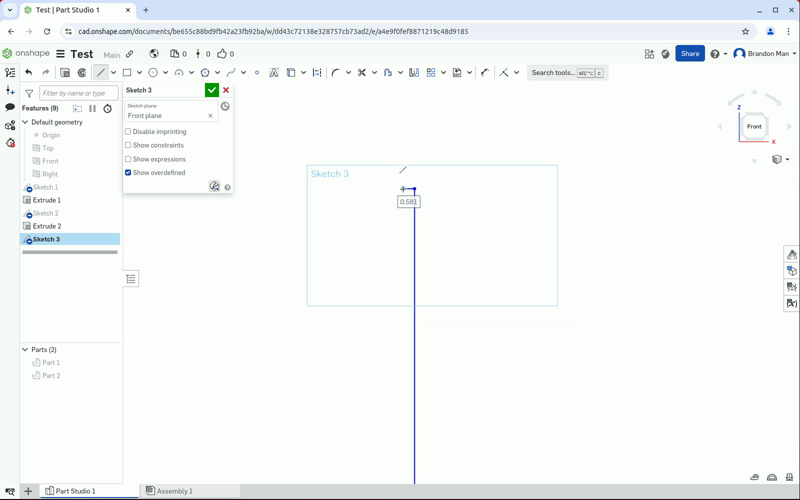
scroll(-6)
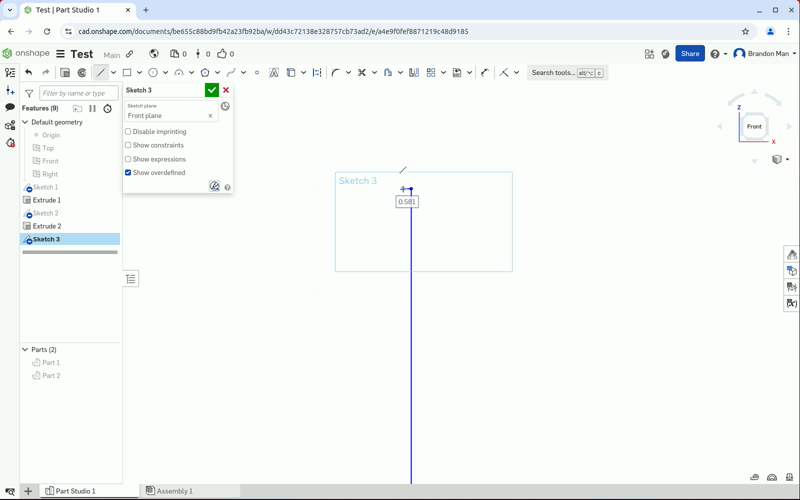
scroll(-6)
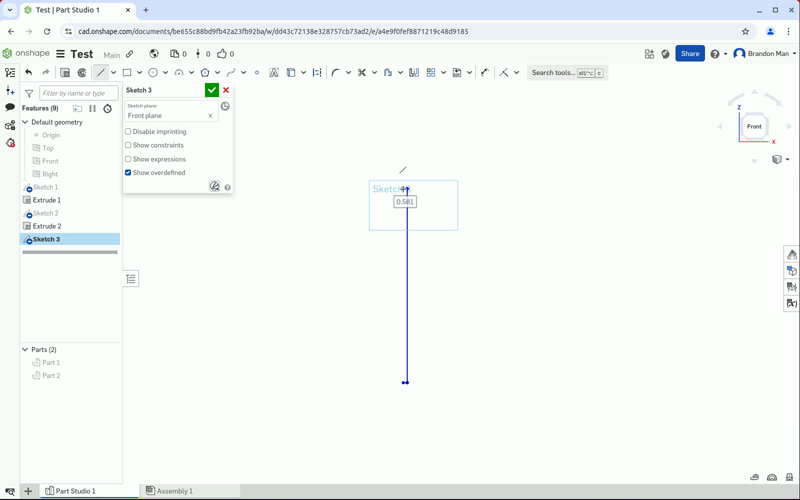
key_up(shift)
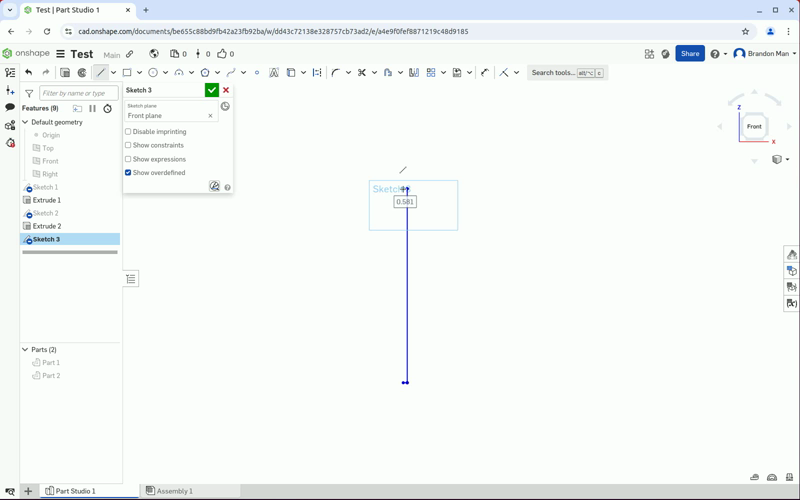
key_down(shift)
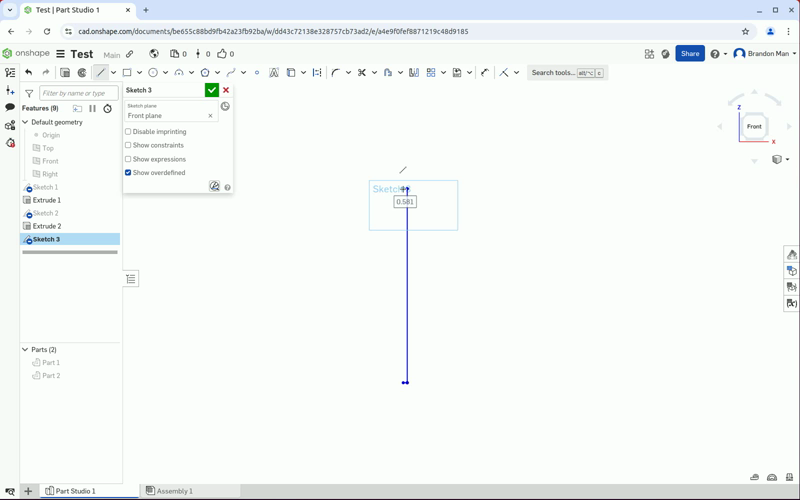
mouse_move(403, 382)
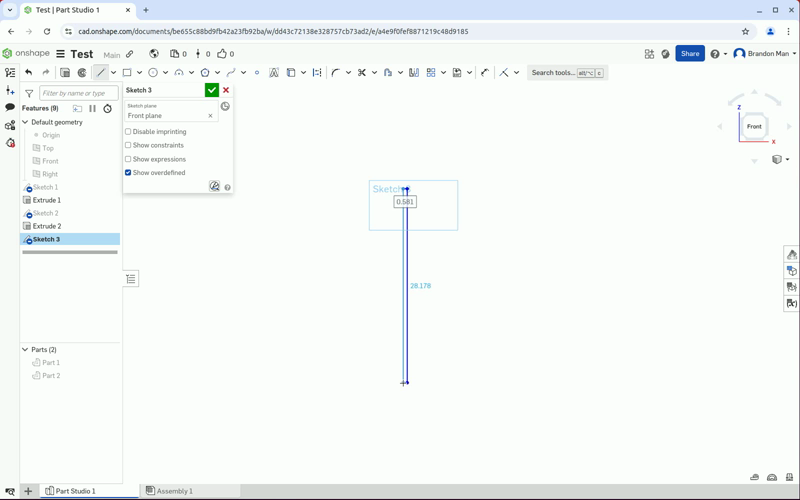
scroll(6)
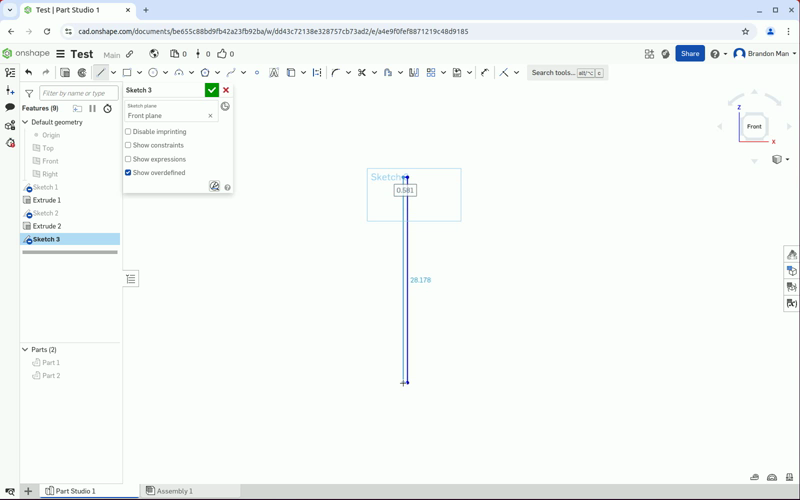
scroll(6)
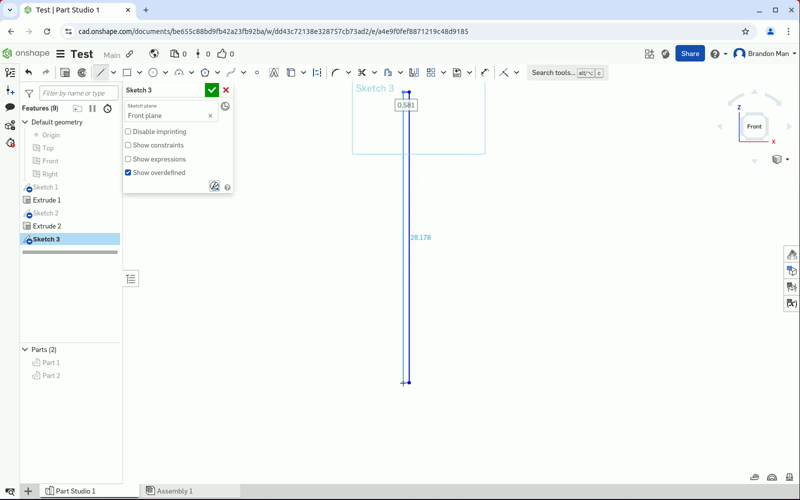
scroll(6)
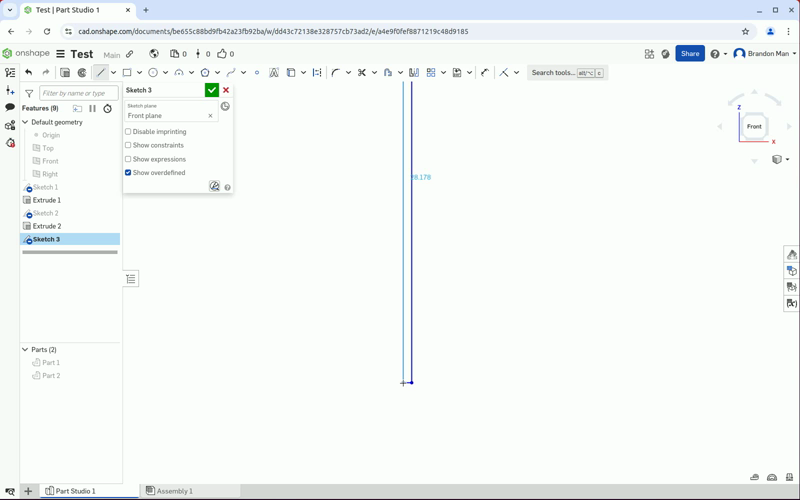
scroll(6)
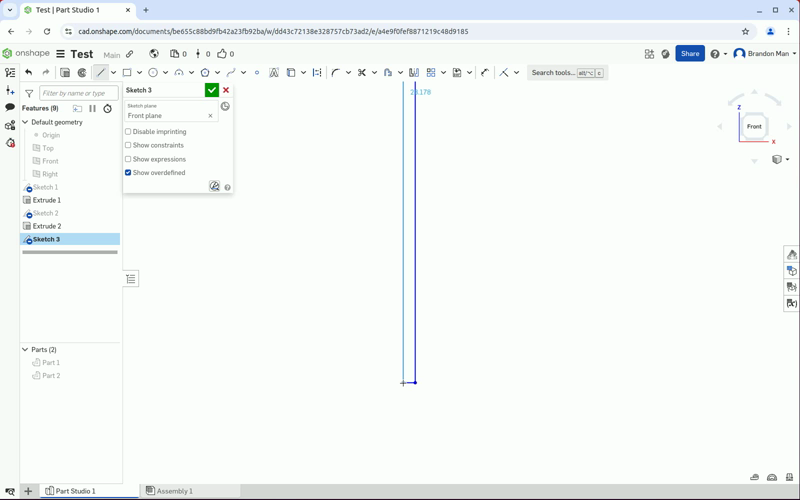
scroll(6)
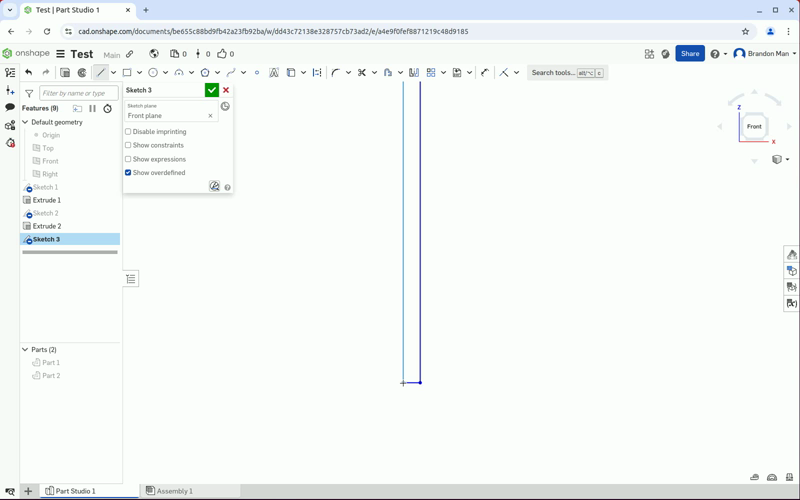
scroll(6)
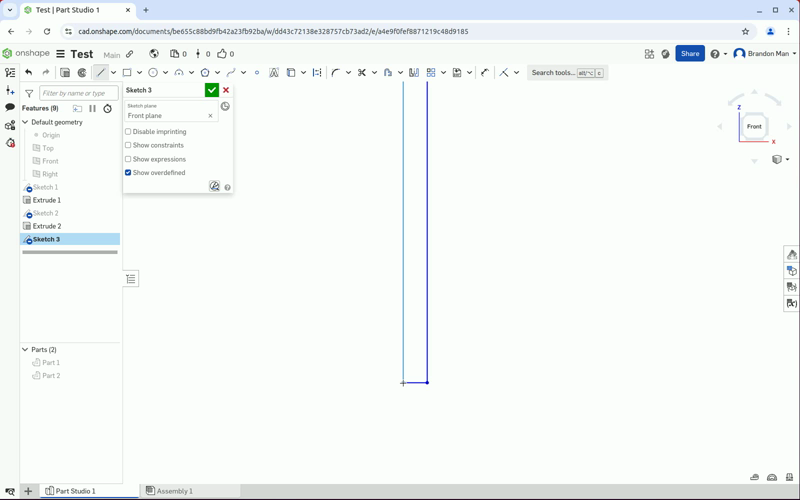
scroll(6)
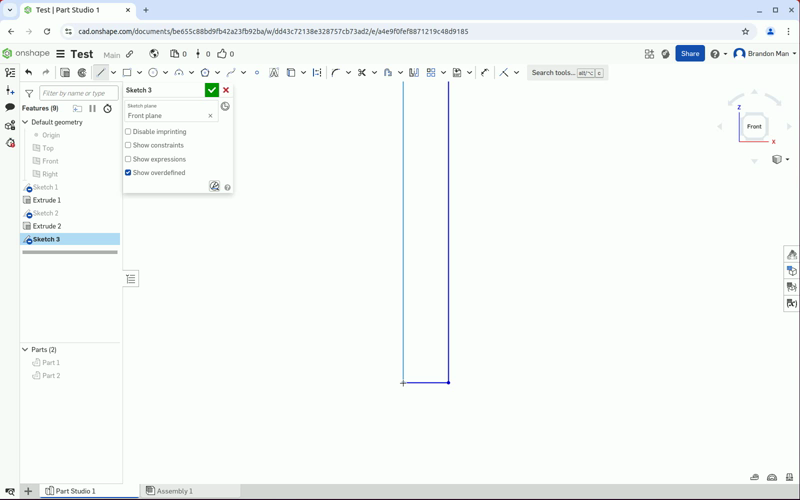
key_up(shift)
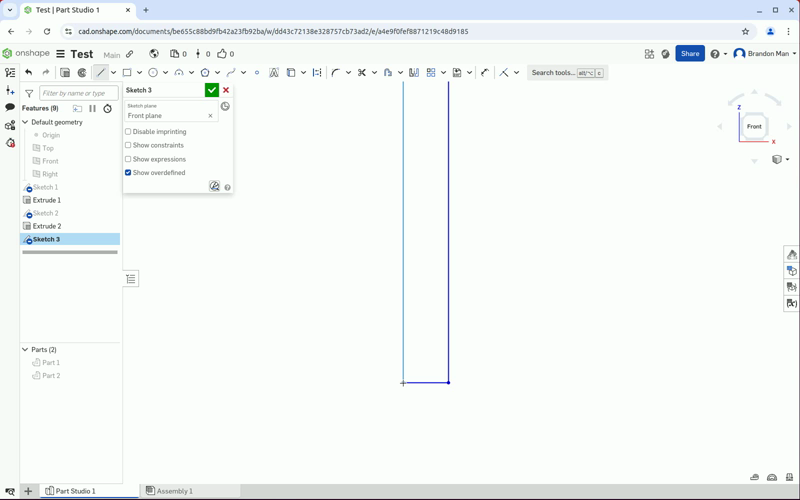
click(403, 382)
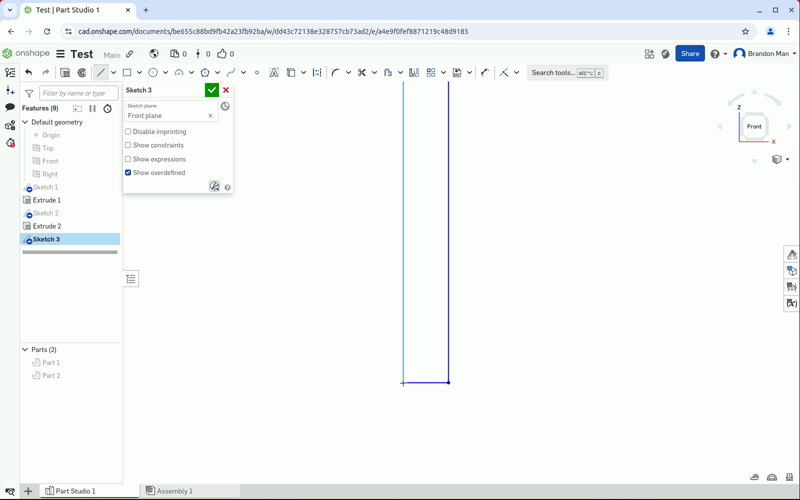
scroll(-6)
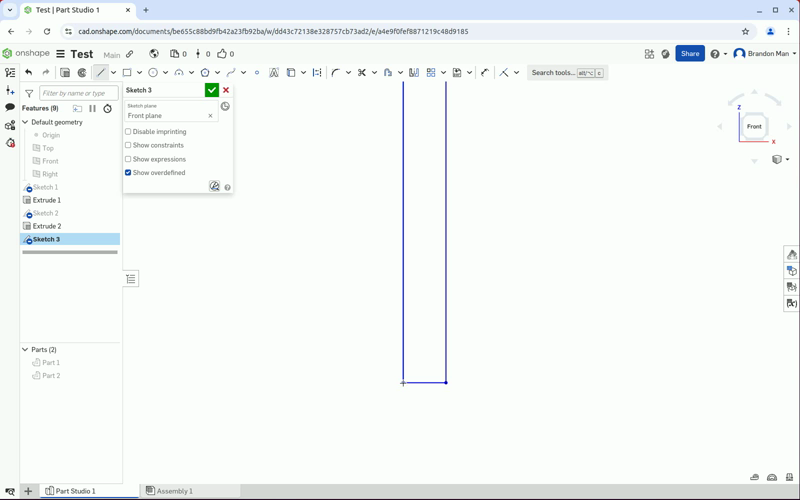
scroll(-6)
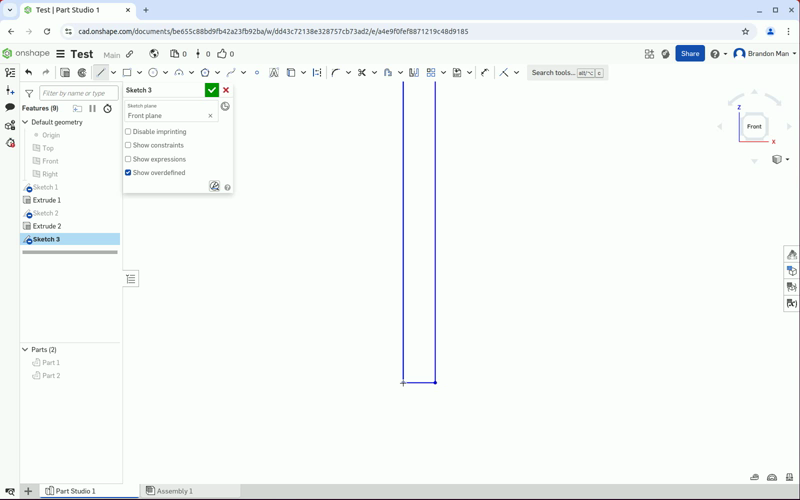
scroll(-6)
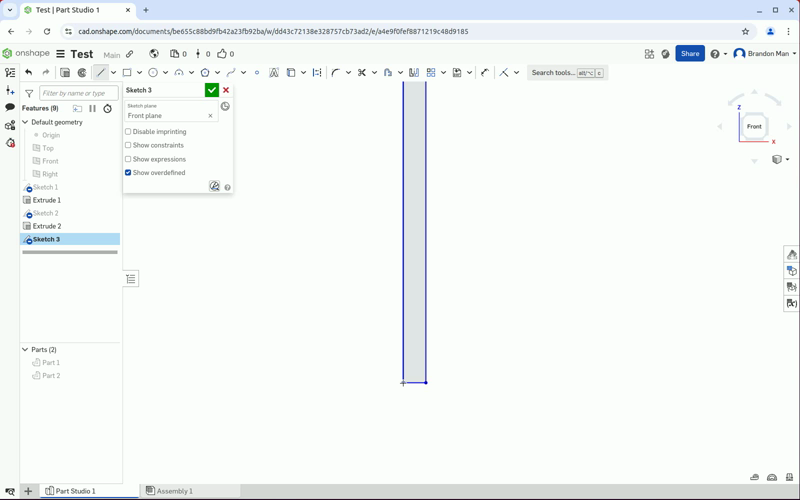
scroll(-6)
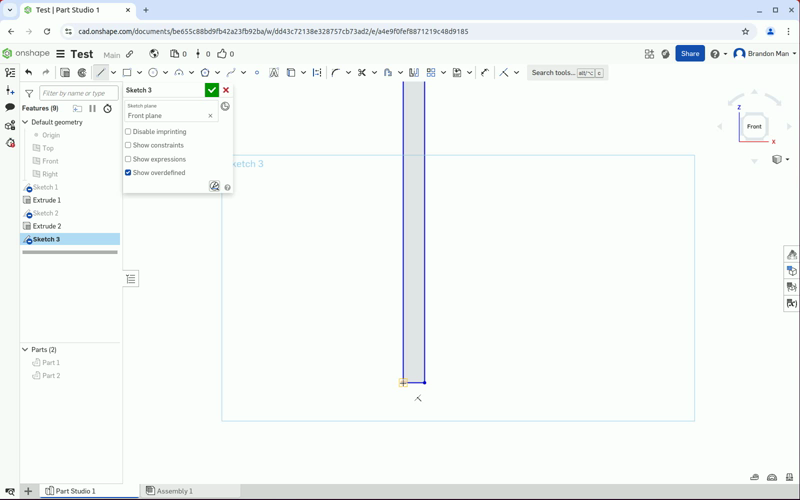
scroll(-6)
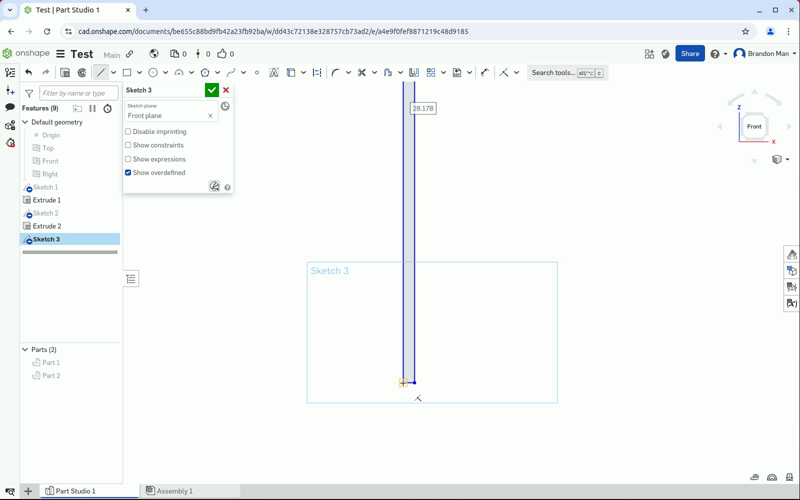
scroll(-6)
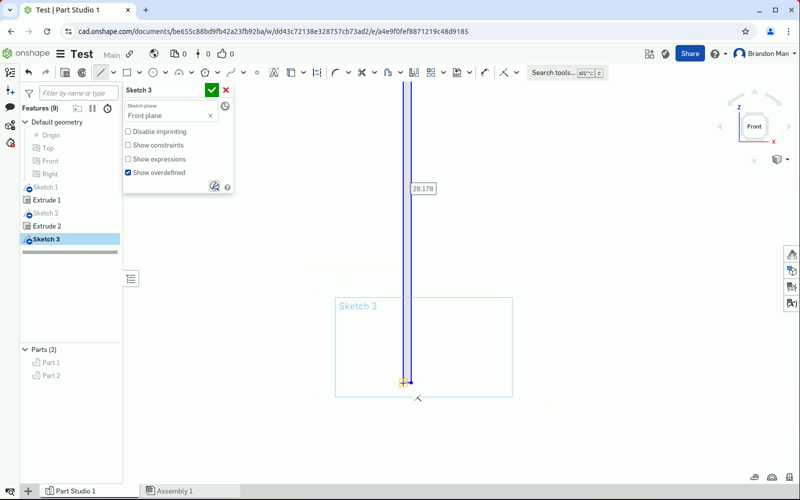
scroll(-6)
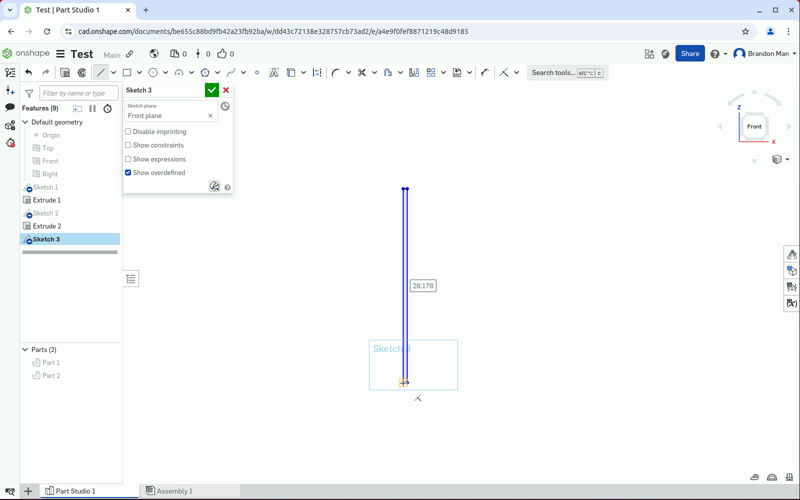
key(esc)
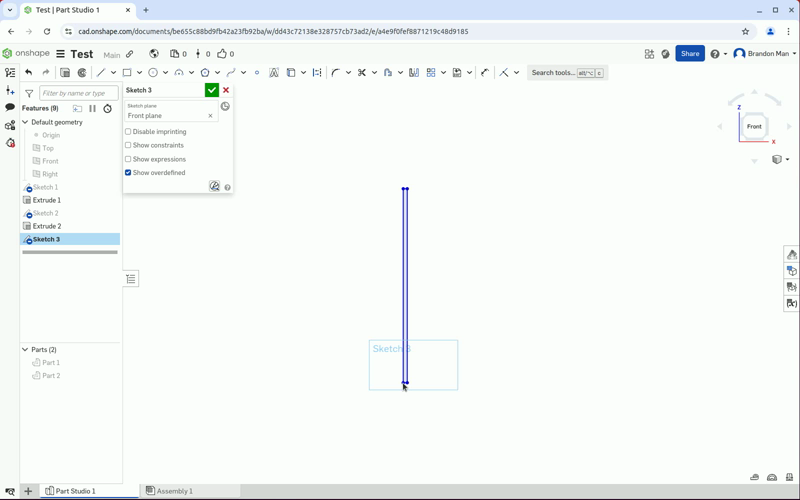
mouse_move(406, 258)
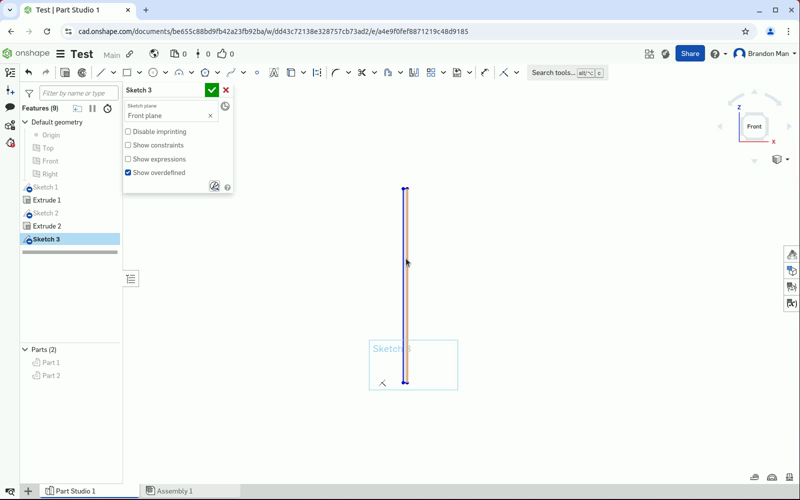
scroll(6)
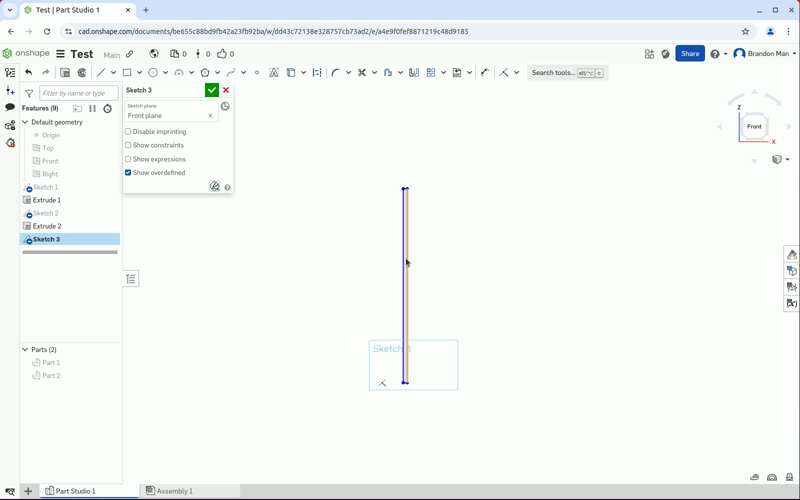
scroll(6)
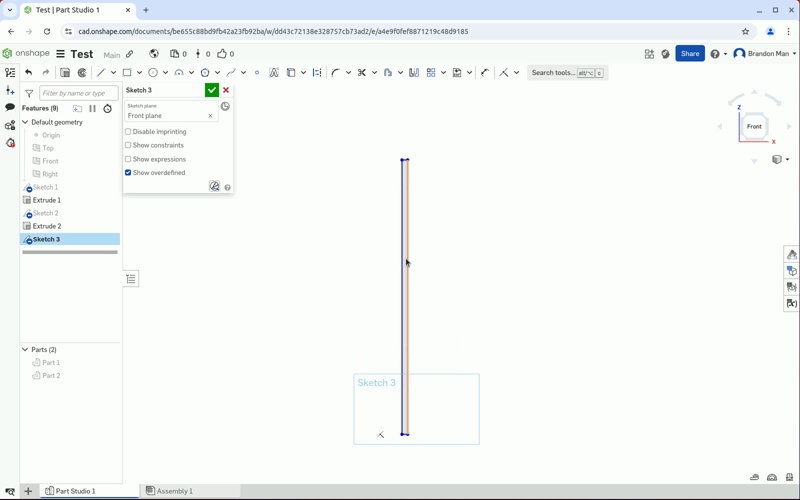
scroll(6)
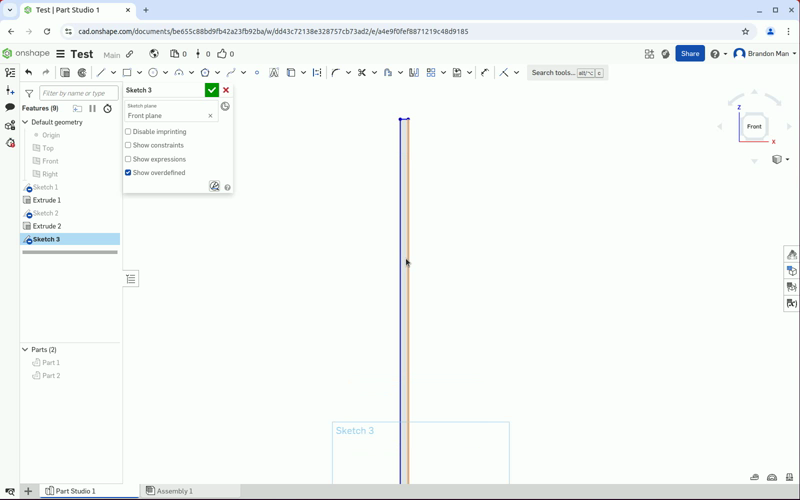
scroll(6)
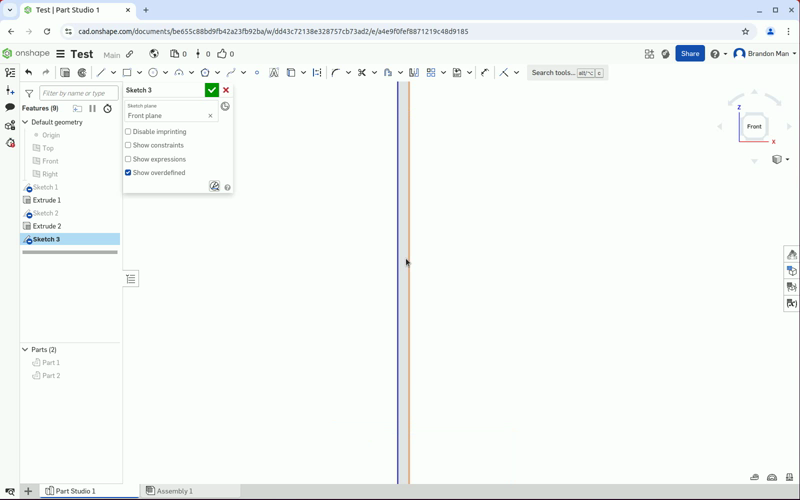
scroll(6)
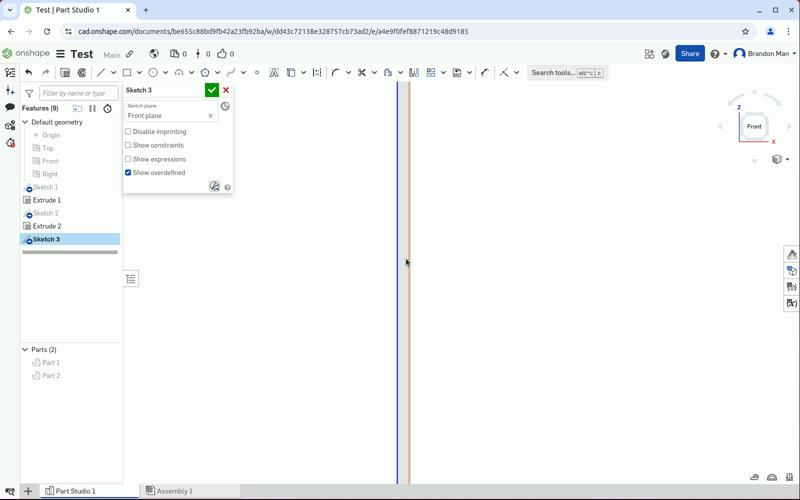
scroll(6)
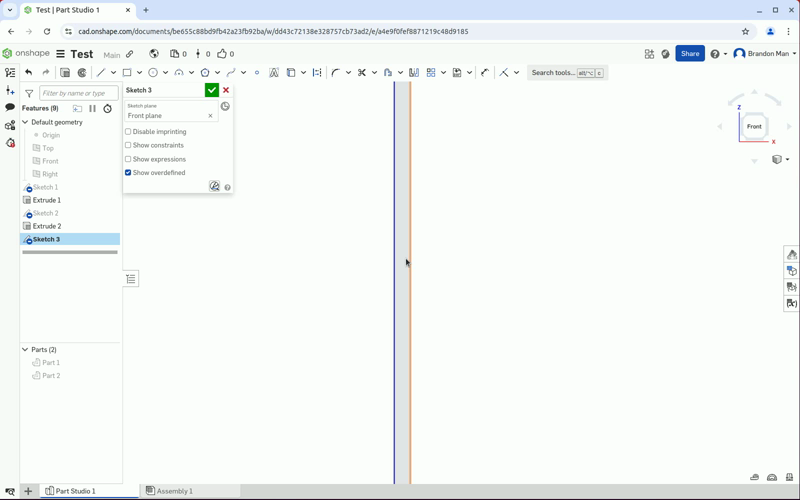
scroll(6)
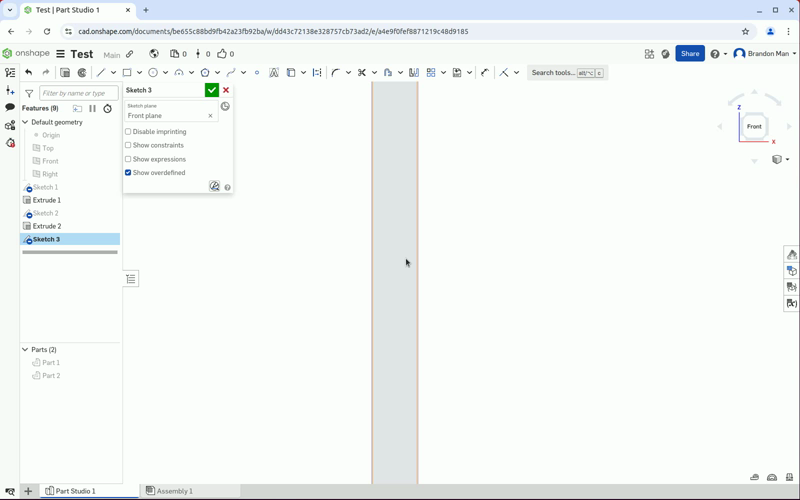
click(406, 258)
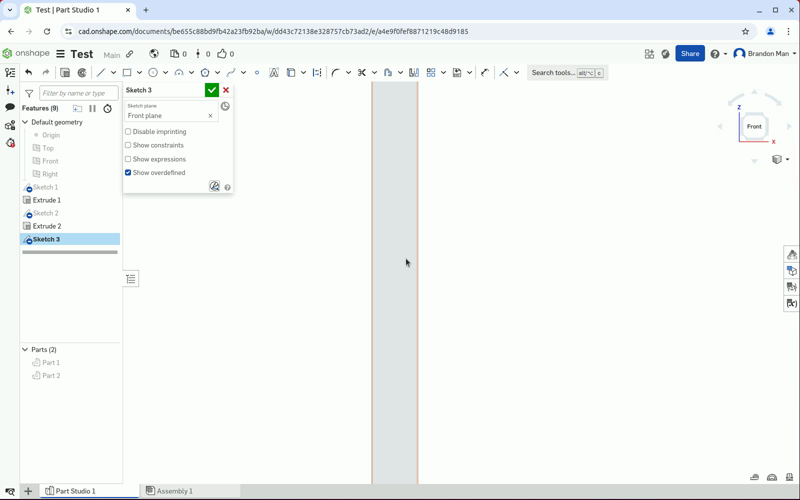
scroll(-6)
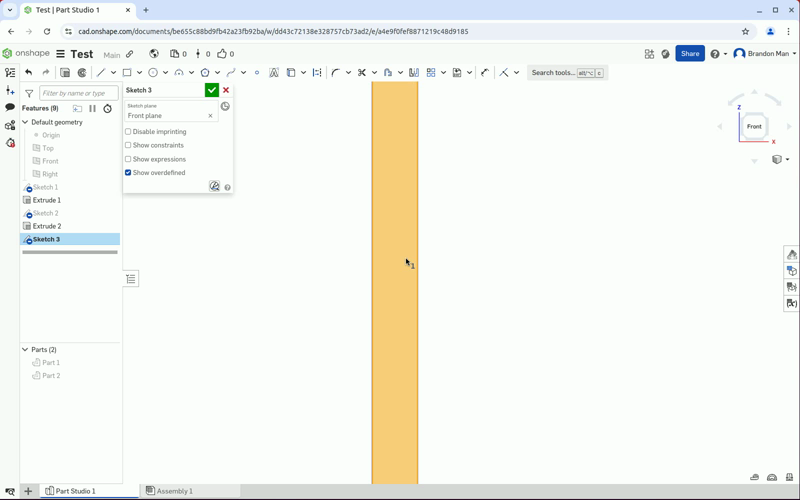
scroll(-6)
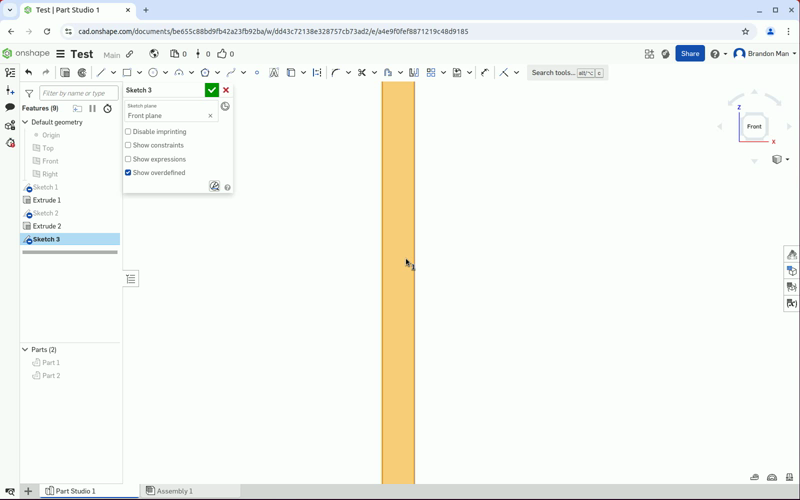
scroll(-6)
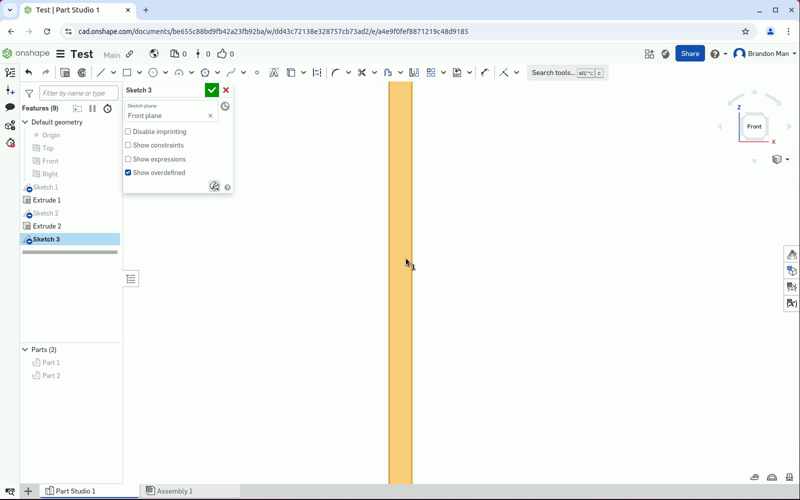
scroll(-6)
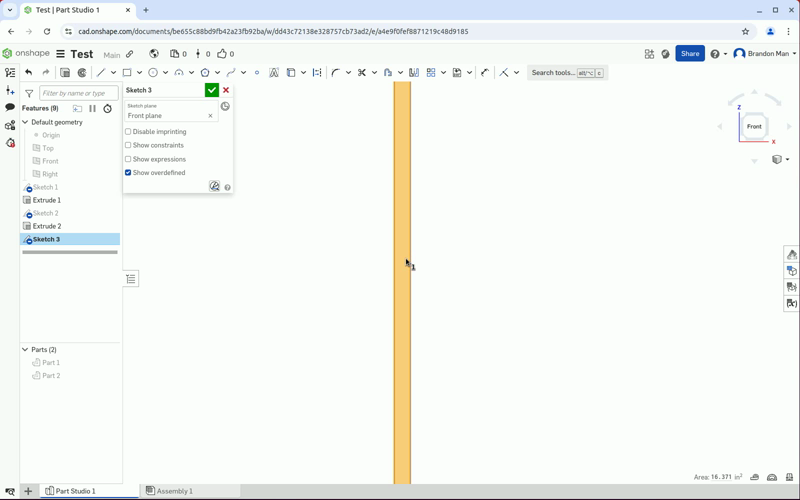
scroll(-6)
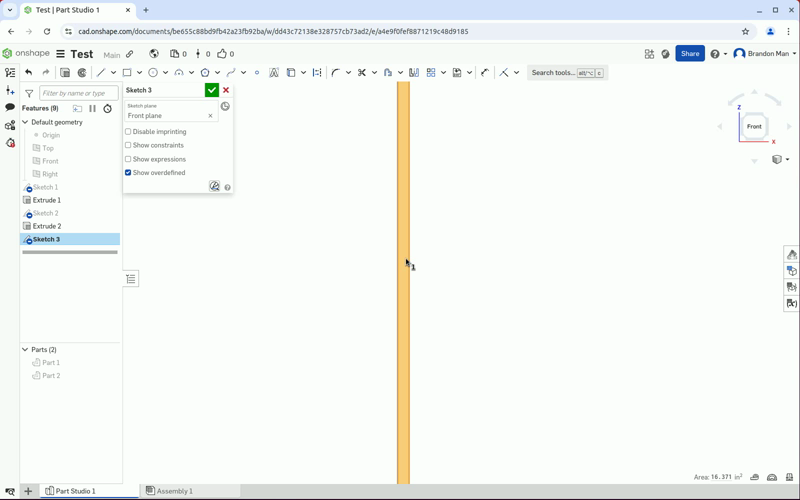
scroll(-6)
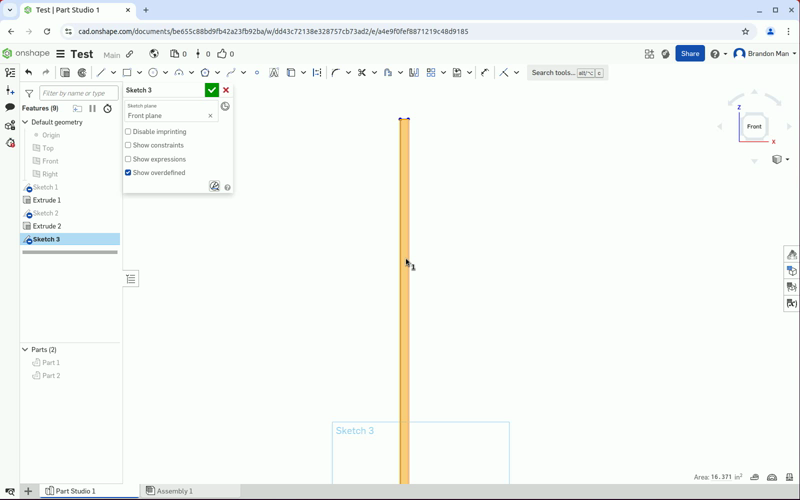
scroll(-6)
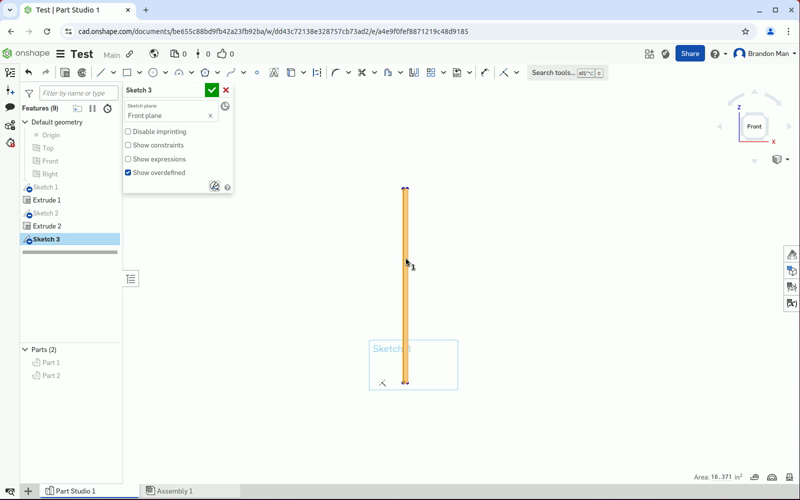
mouse_move(73, 352)
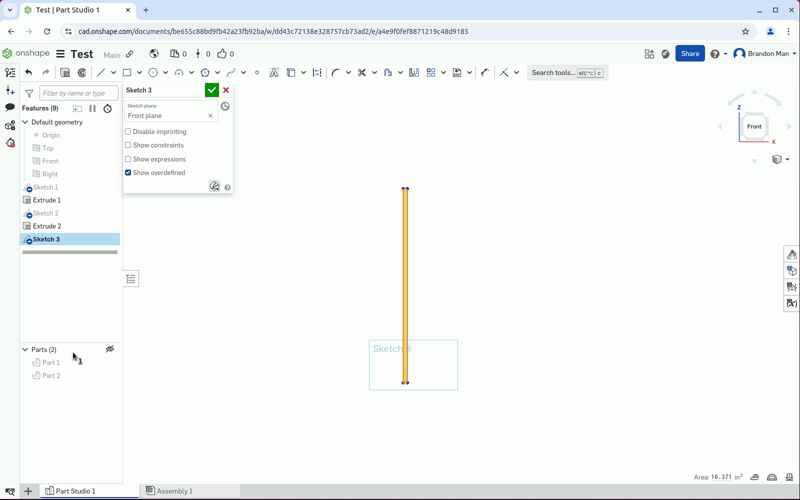
key(shift+y)
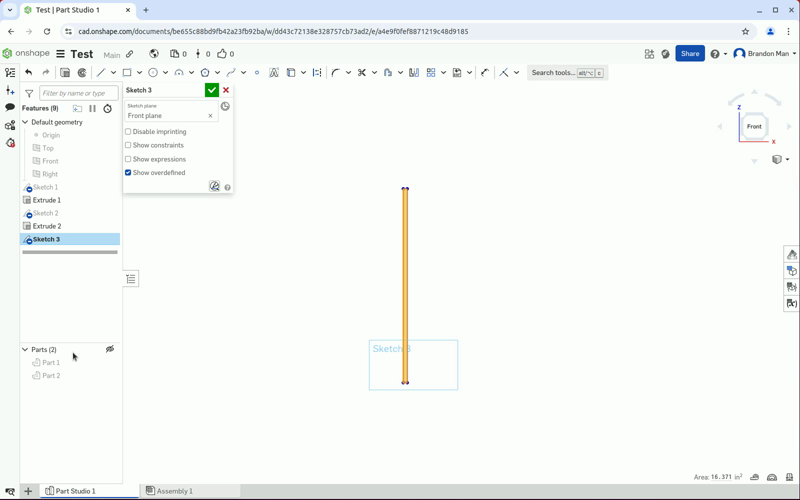
key(shift+e)
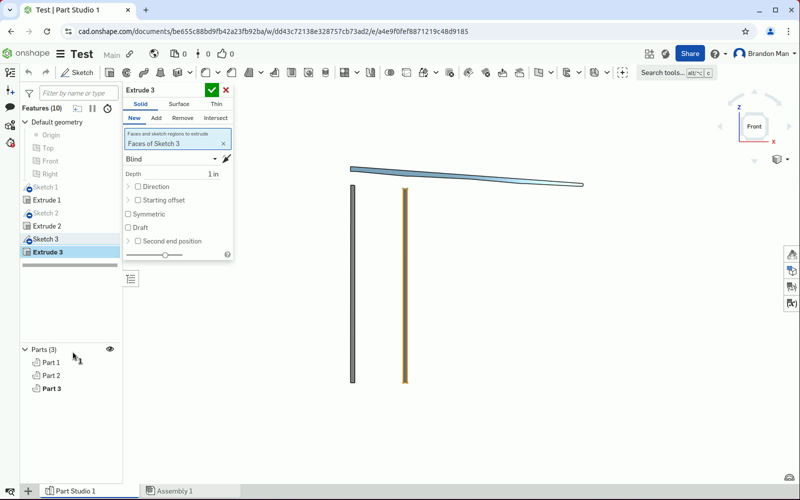
mouse_move(143, 106)
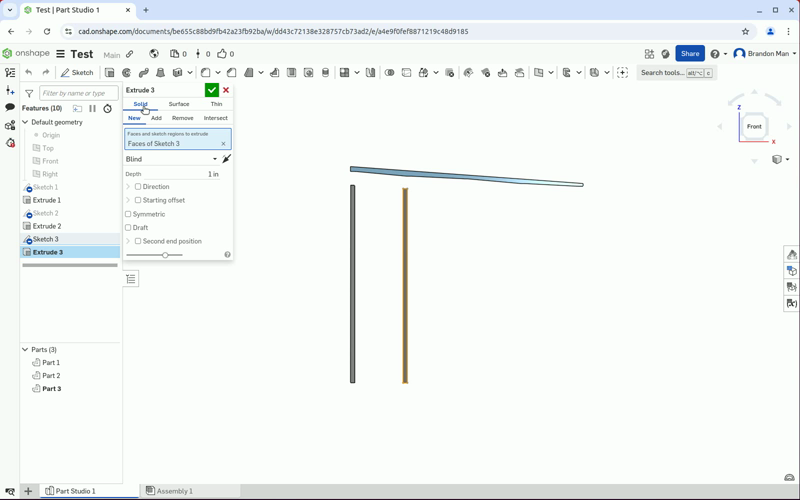
click(143, 106)
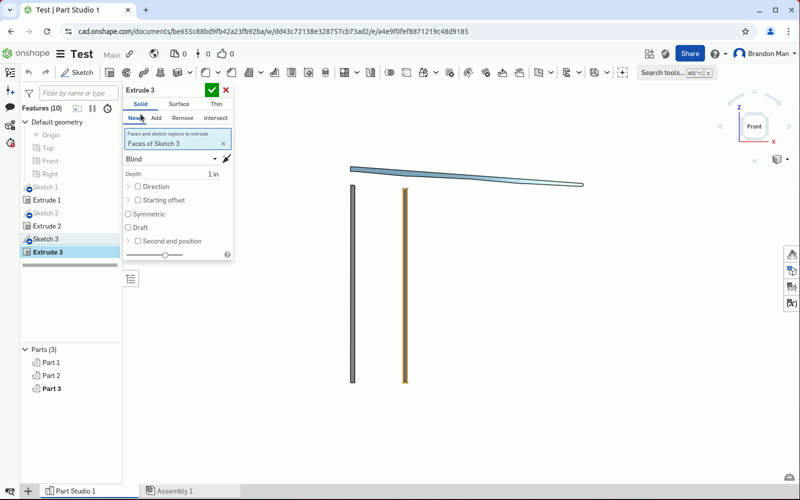
mouse_move(137, 120)
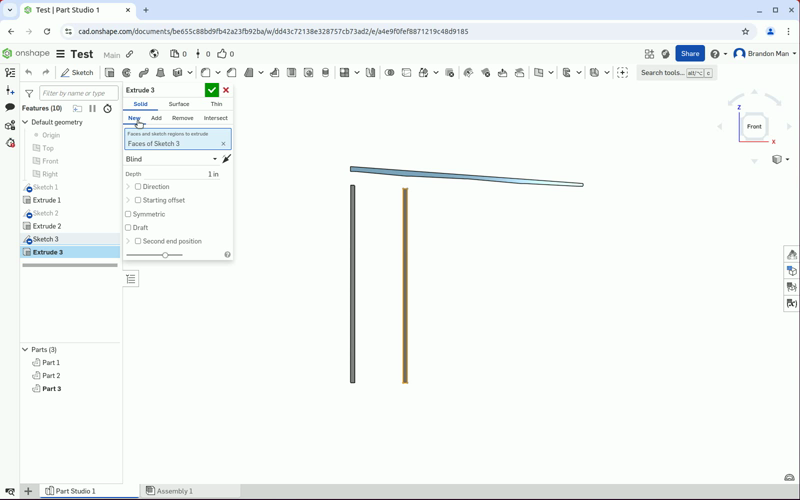
click(137, 120)
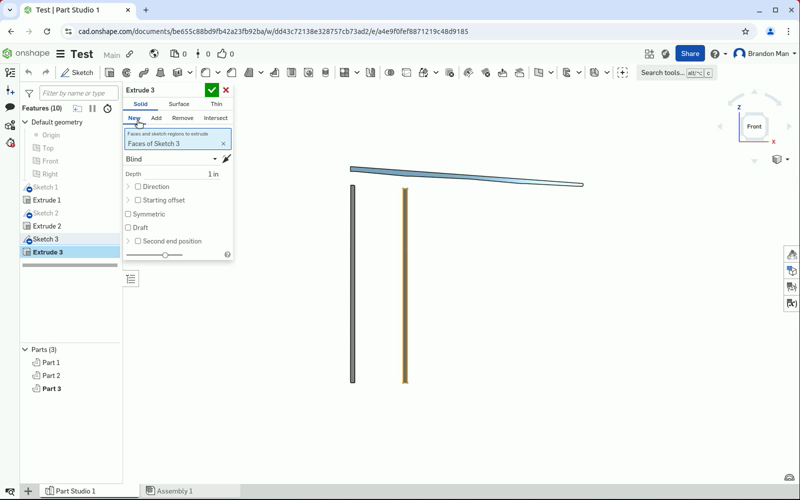
key(tab, 4)
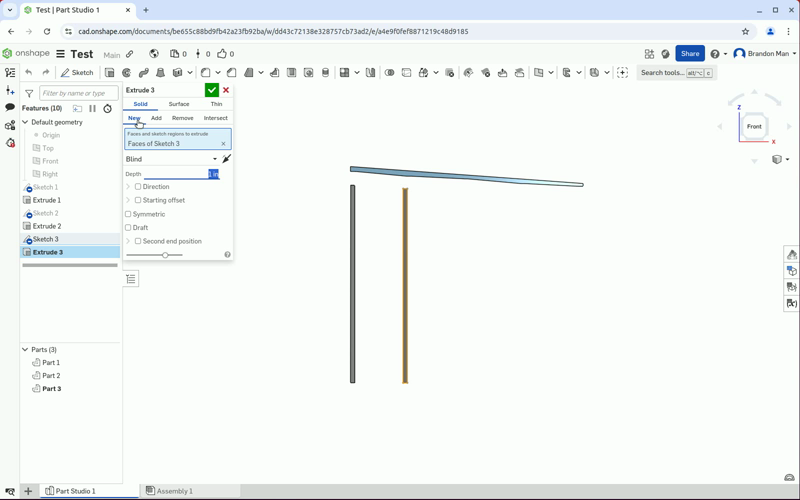
text(0.963)
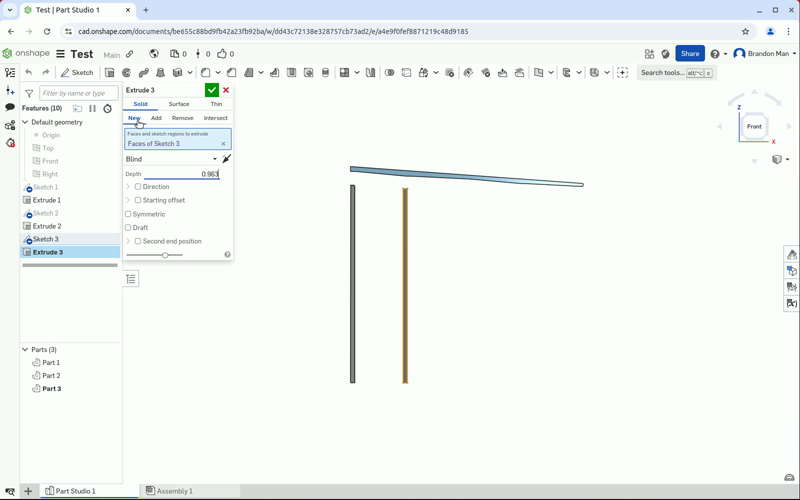
key(enter)
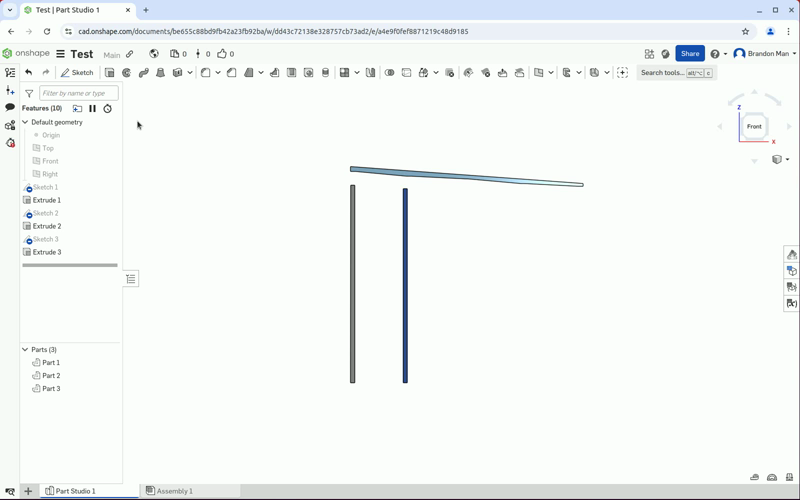
key(shift+h)
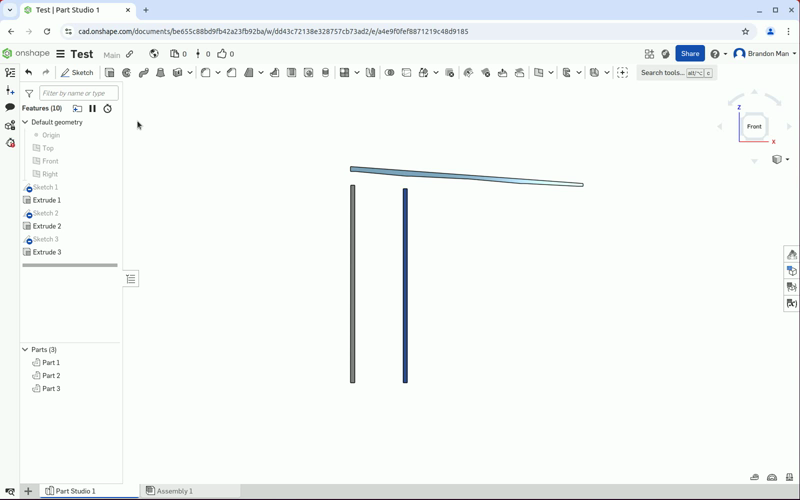
key(shift+h)
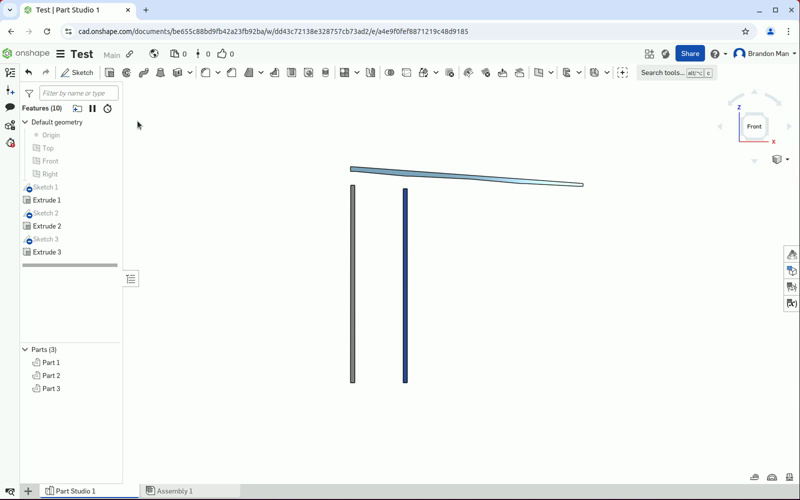
mouse_move(73, 189)
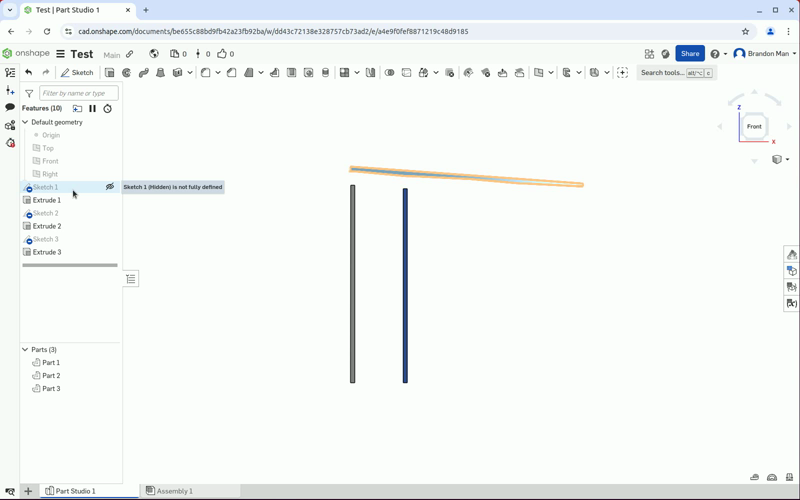
click(73, 189)
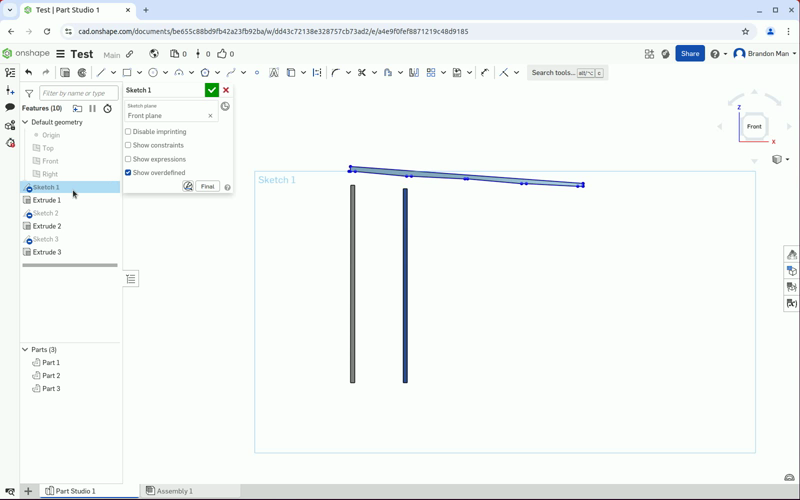
mouse_move(229, 92)
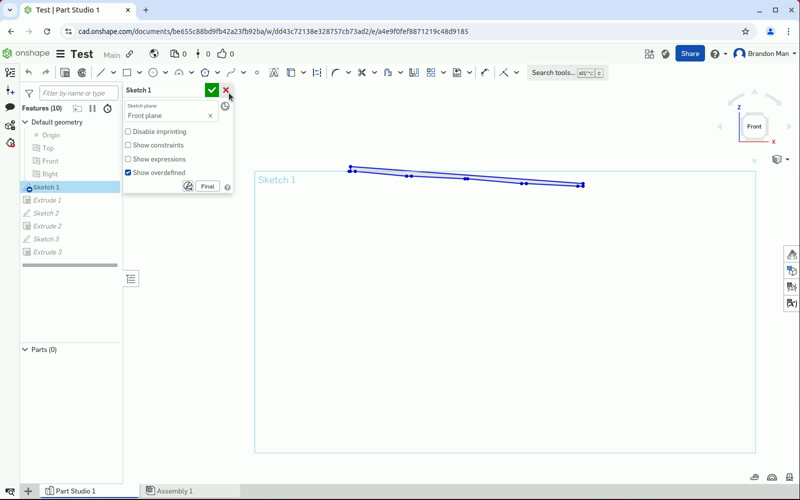
click(229, 92)
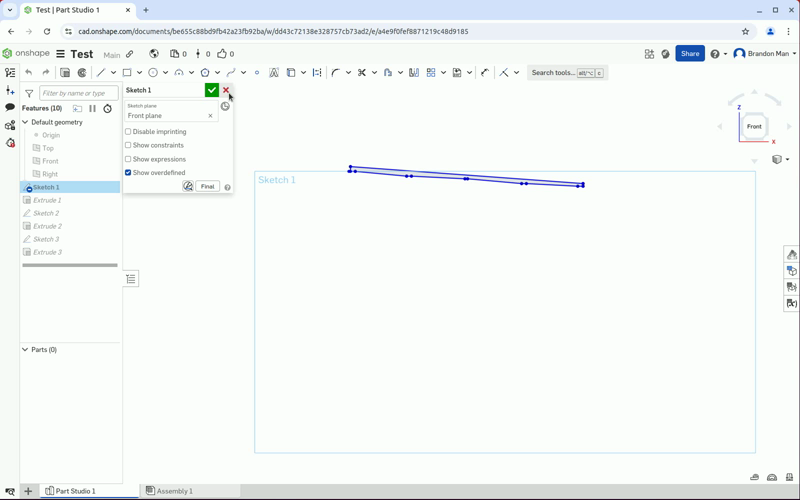
key(shift+s)
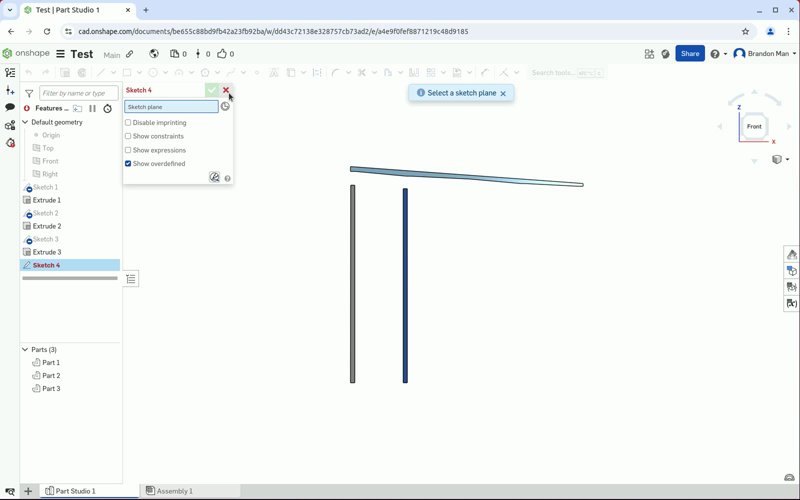
mouse_move(73, 163)
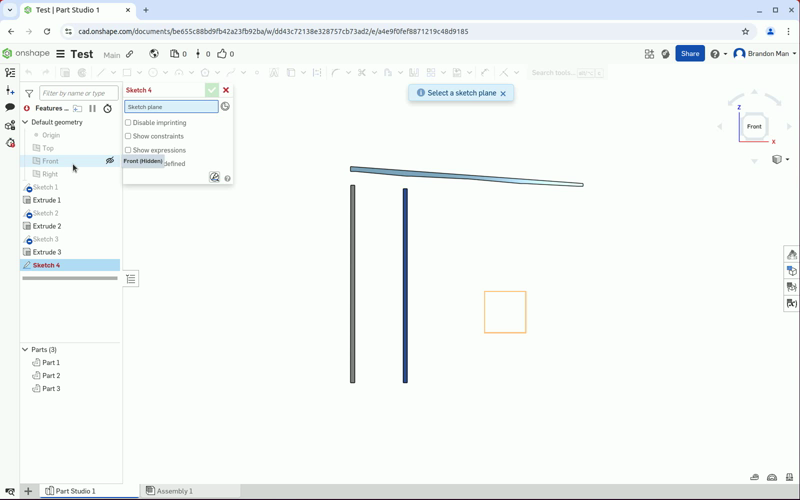
click(73, 163)
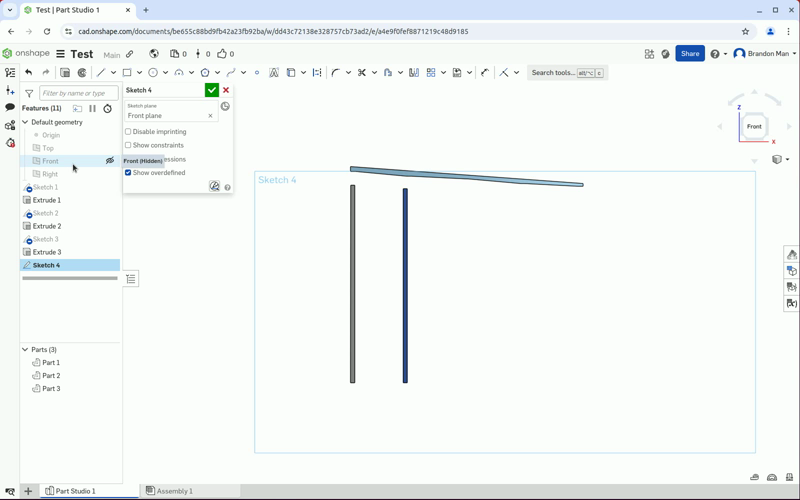
mouse_move(73, 352)
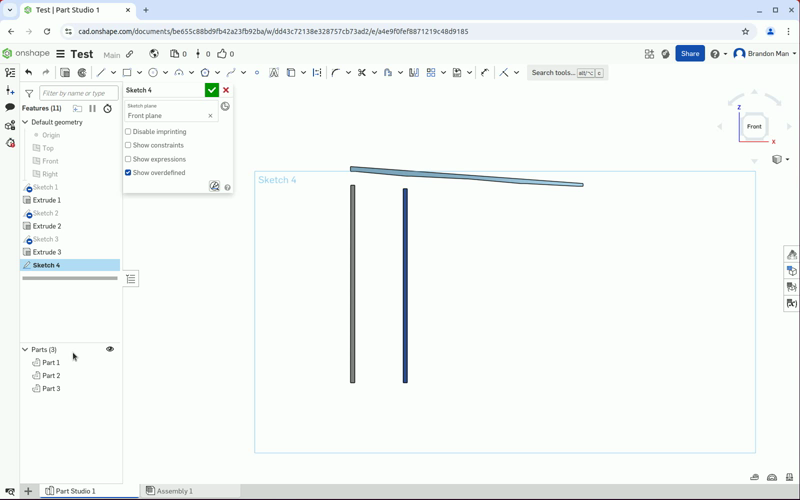
key(y)
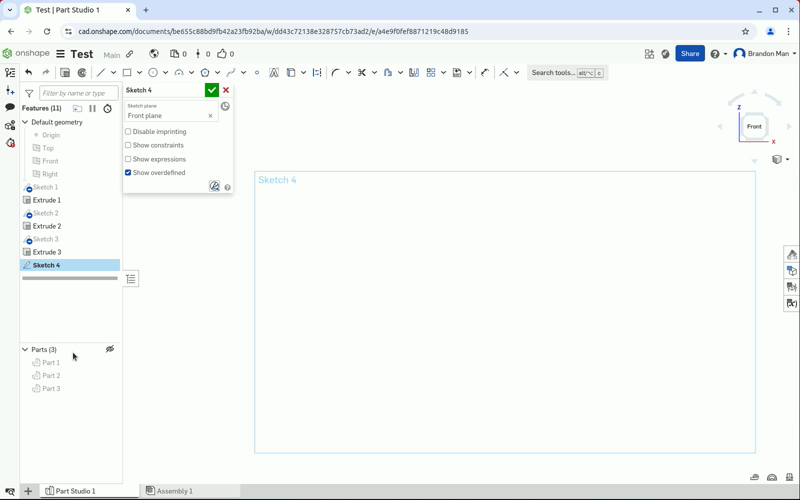
key(l)
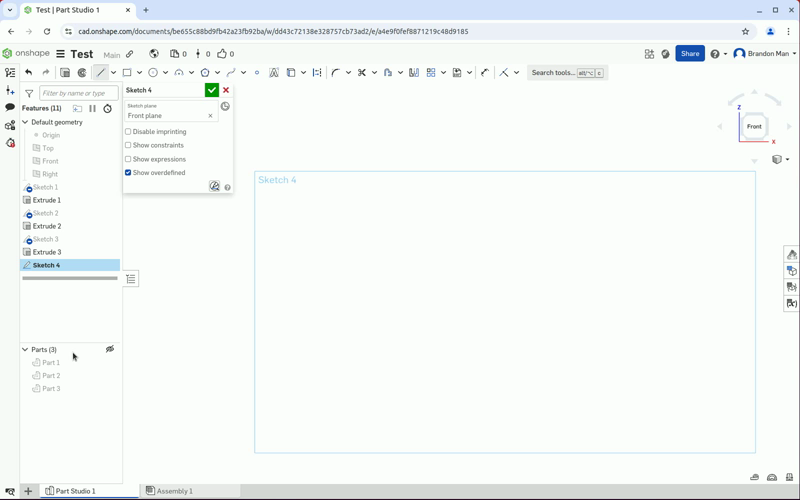
key_down(shift)
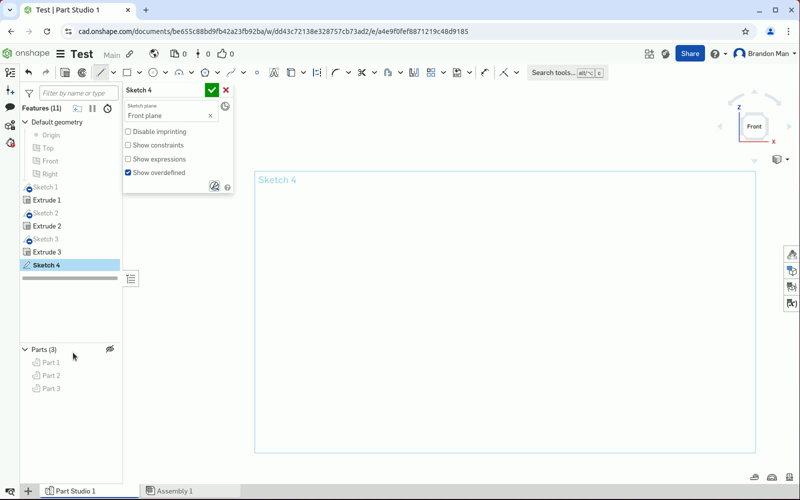
mouse_move(458, 382)
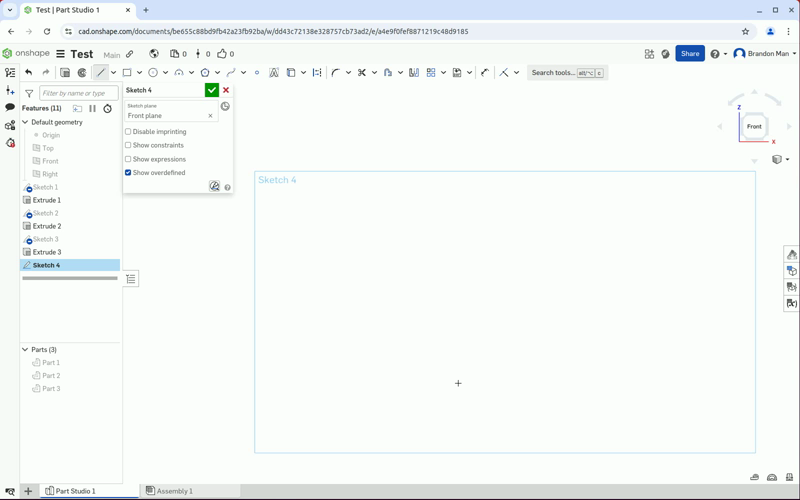
click(458, 382)
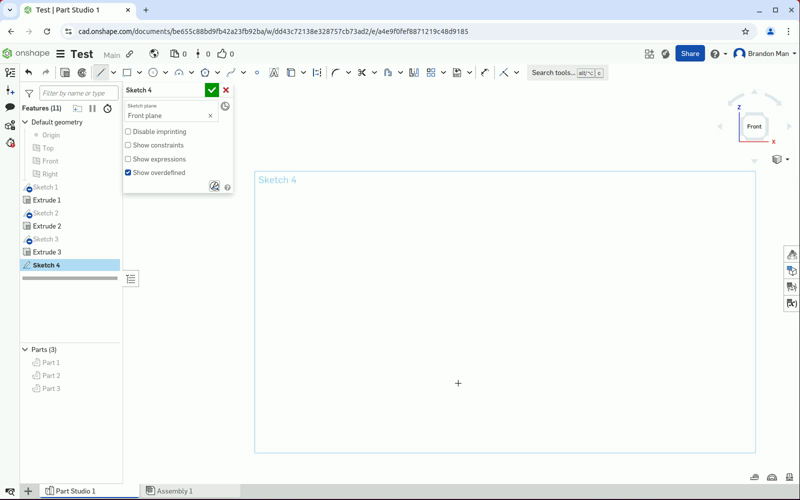
key_up(shift)
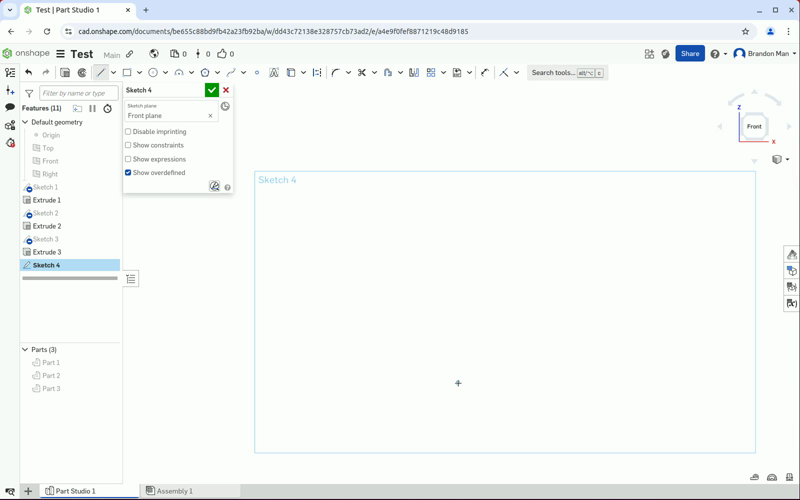
key_down(shift)
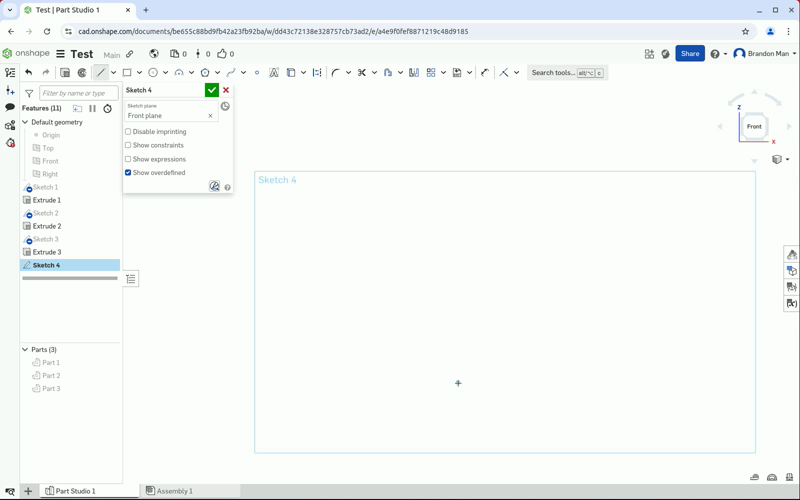
mouse_move(488, 382)
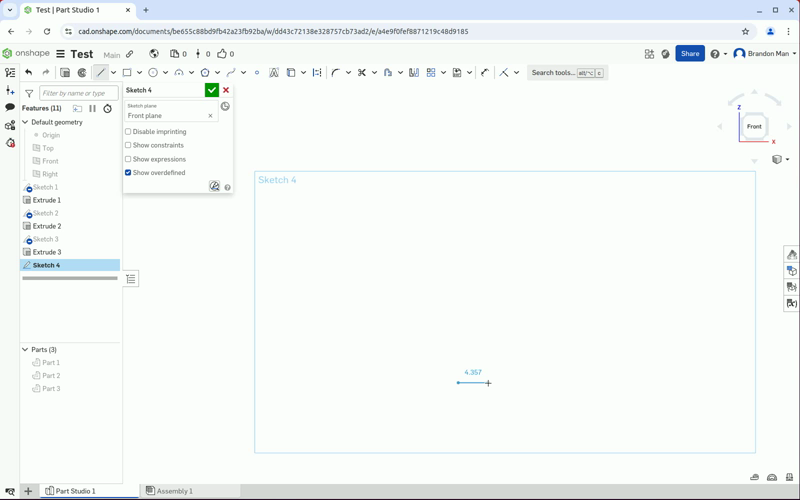
mouse_move(462, 382)
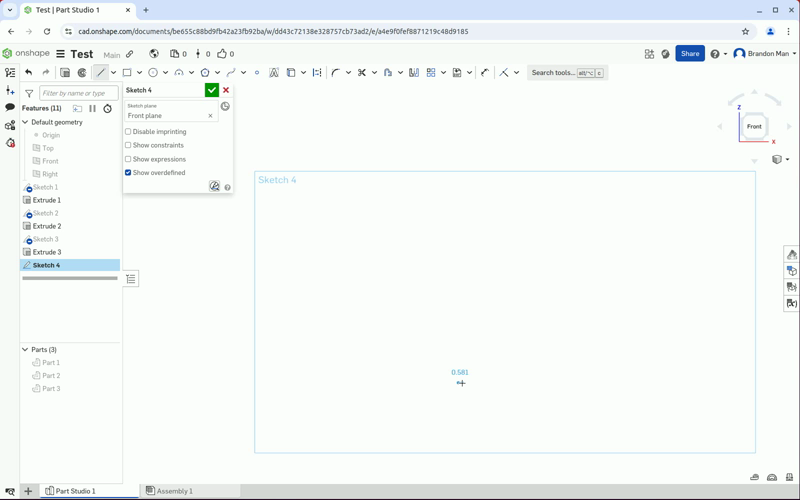
scroll(6)
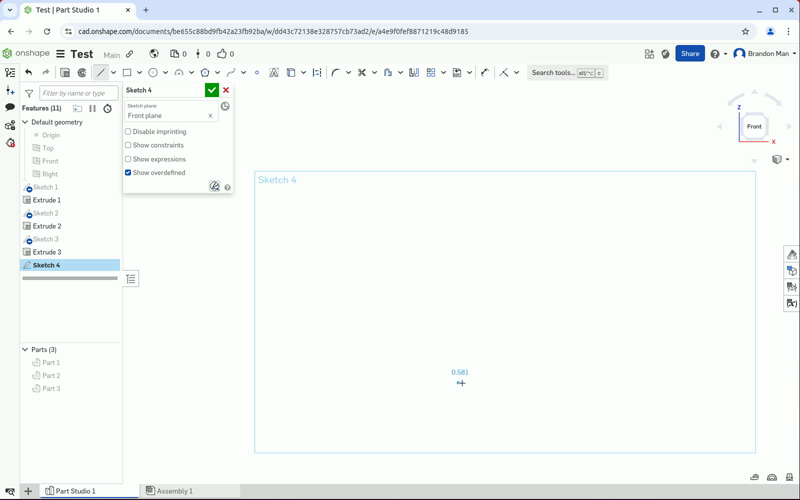
scroll(6)
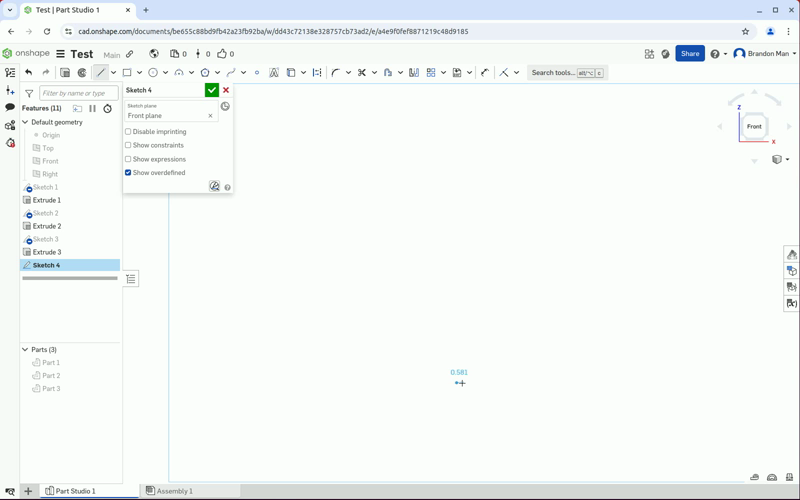
scroll(6)
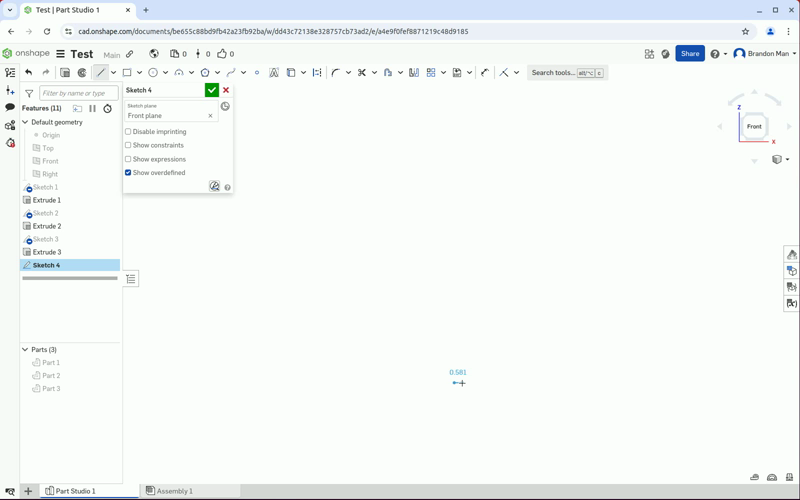
scroll(6)
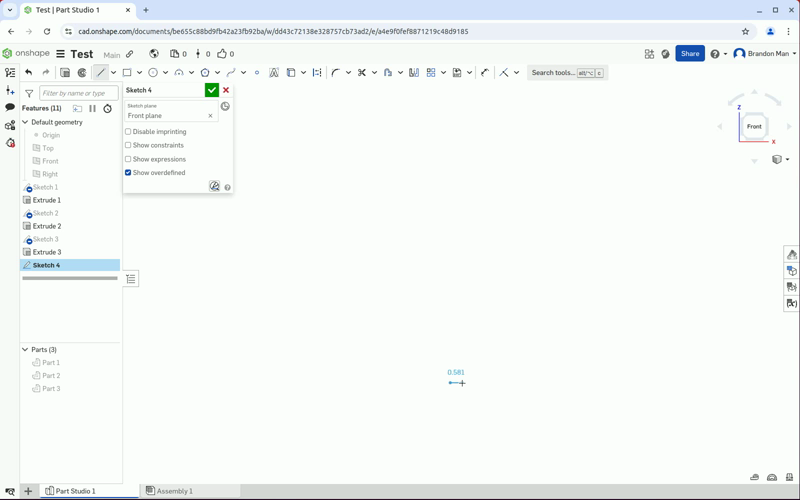
scroll(6)
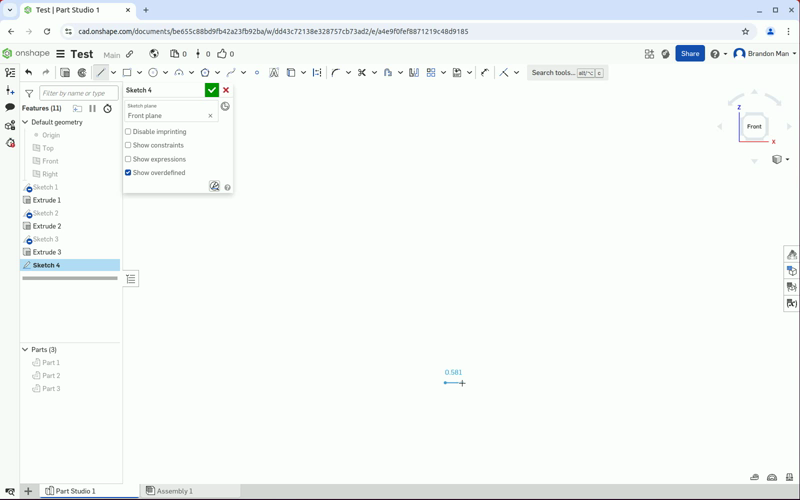
scroll(6)
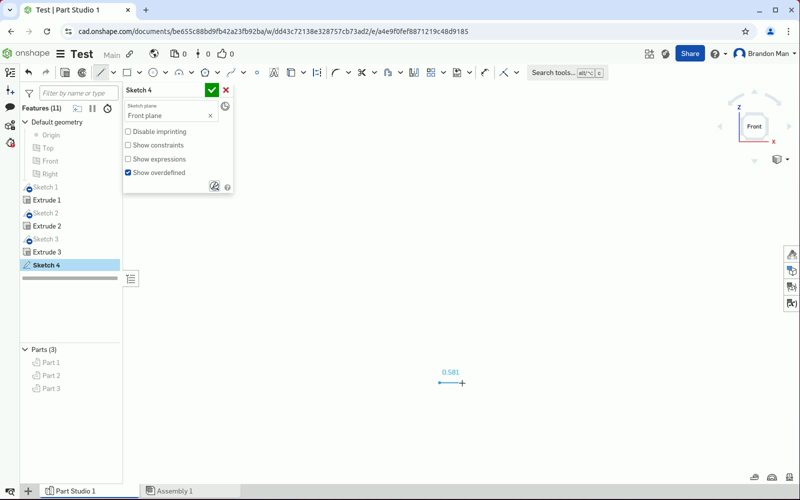
scroll(6)
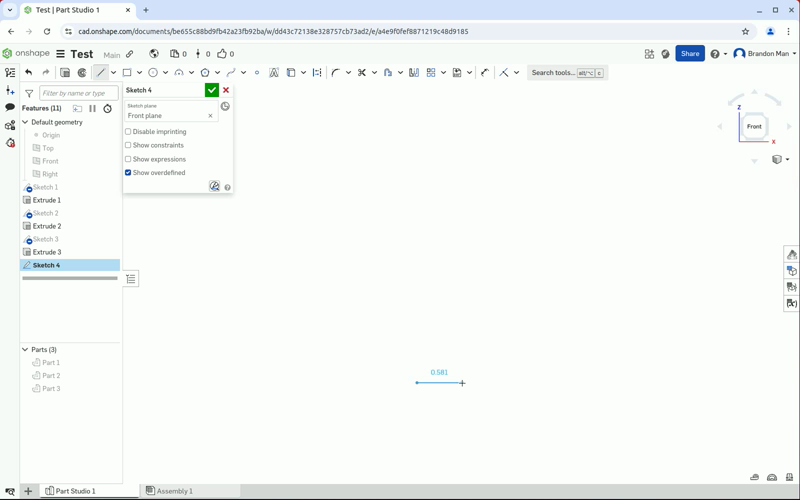
click(462, 382)
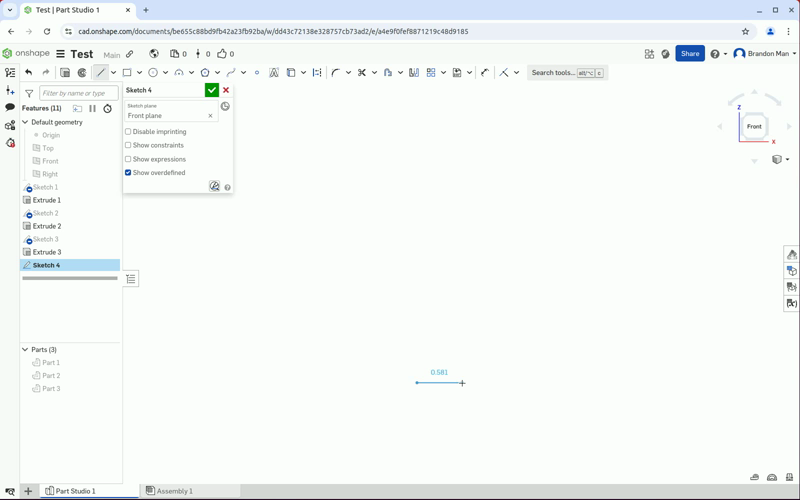
scroll(-6)
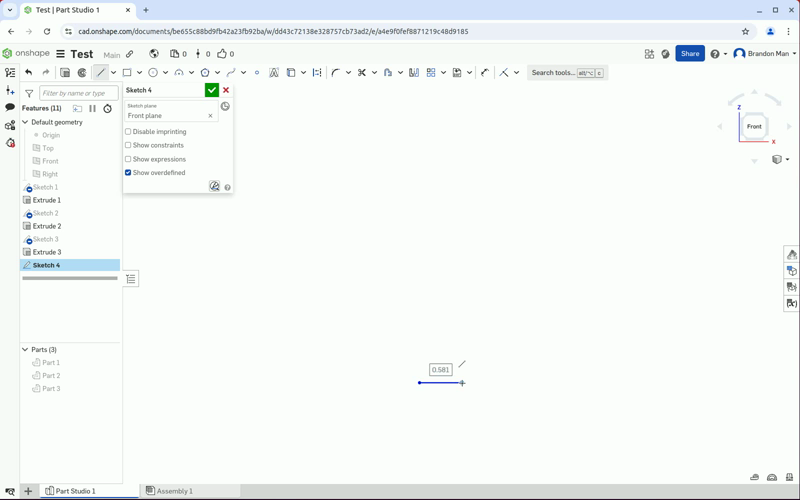
scroll(-6)
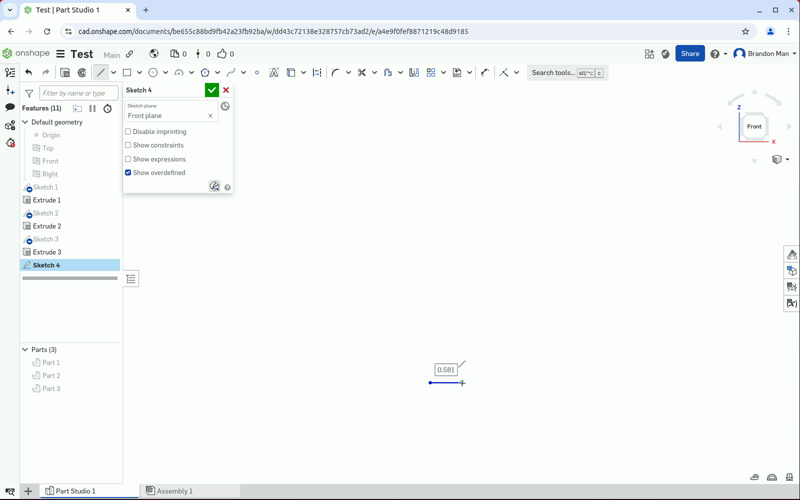
scroll(-6)
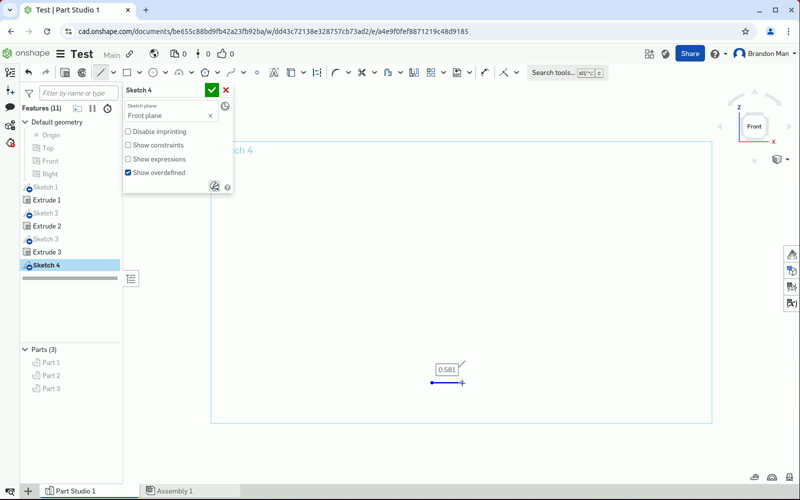
scroll(-6)
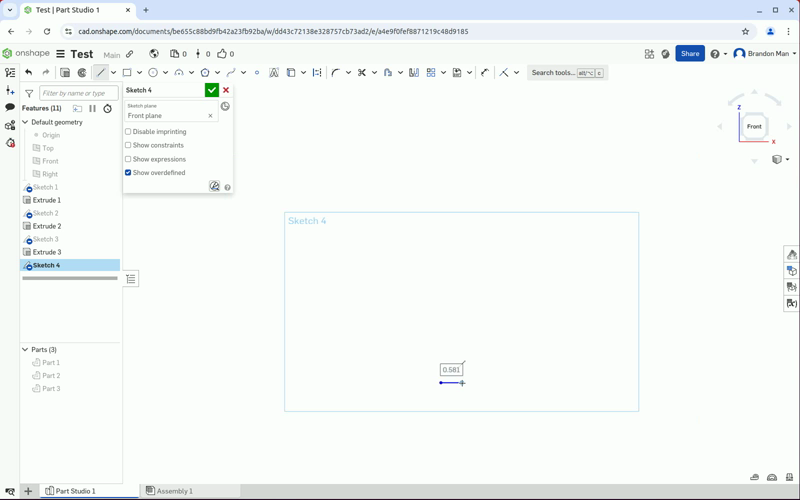
scroll(-6)
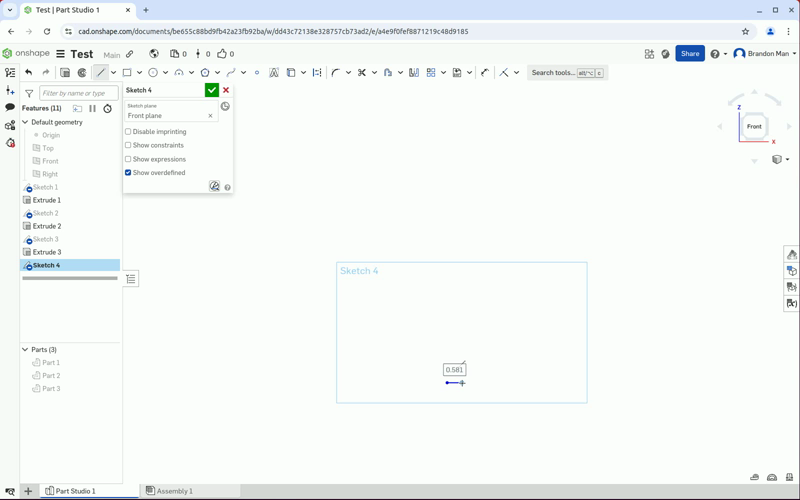
scroll(-6)
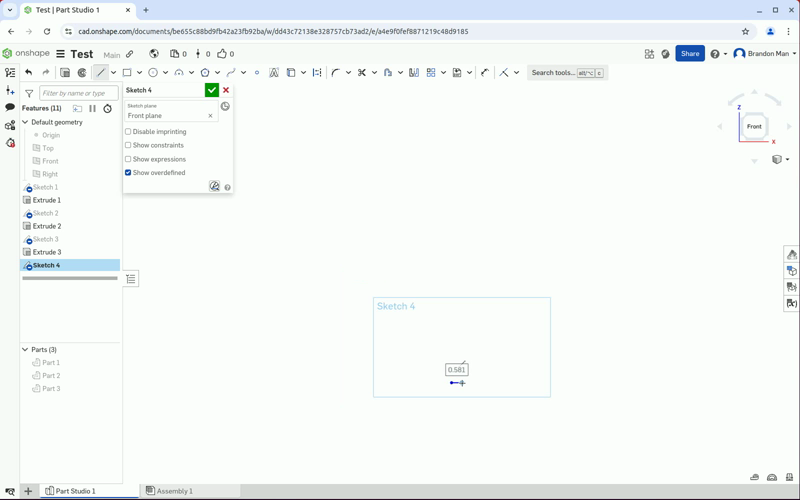
scroll(-6)
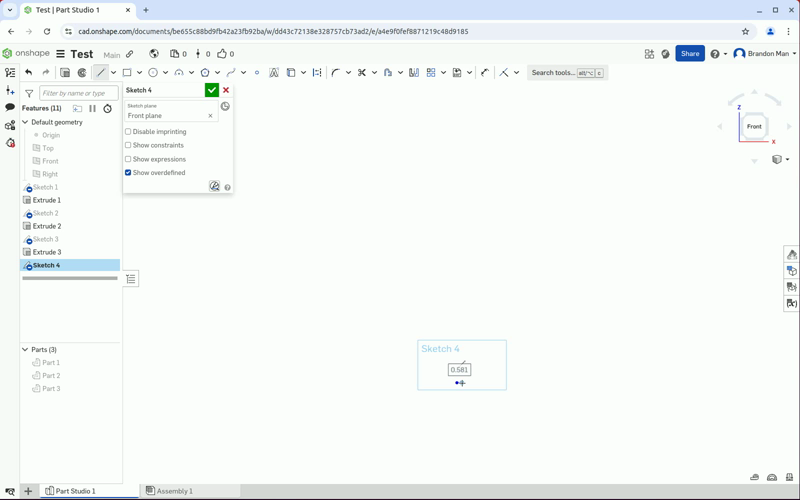
key_up(shift)
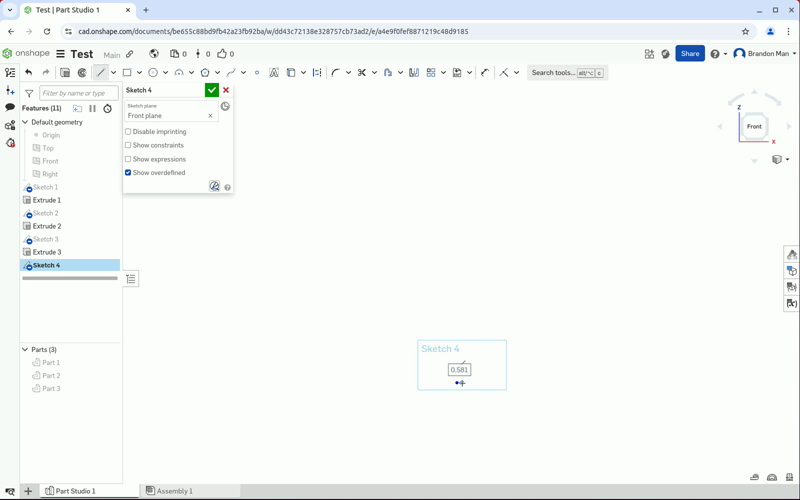
key_down(shift)
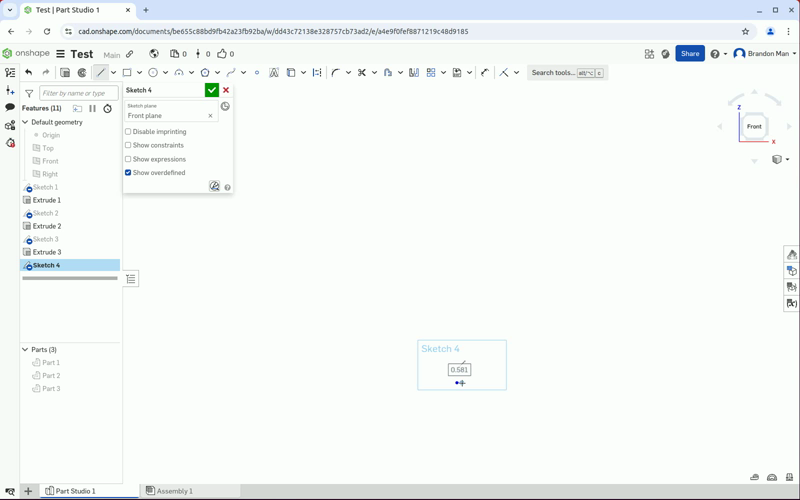
mouse_move(462, 192)
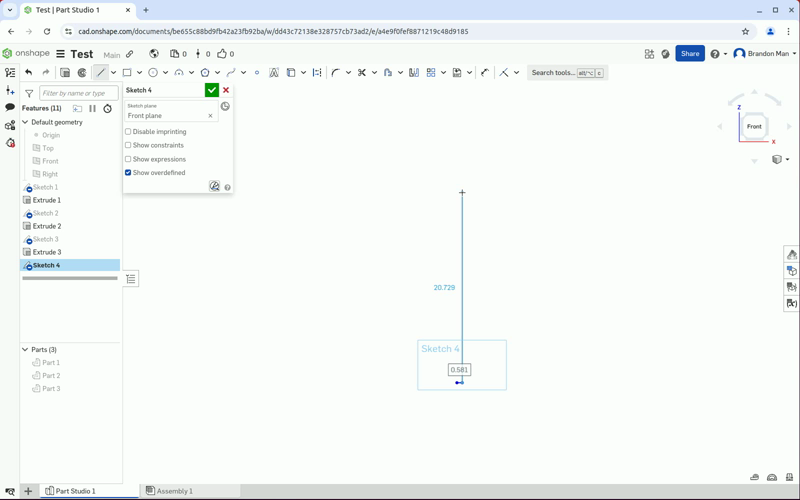
click(462, 192)
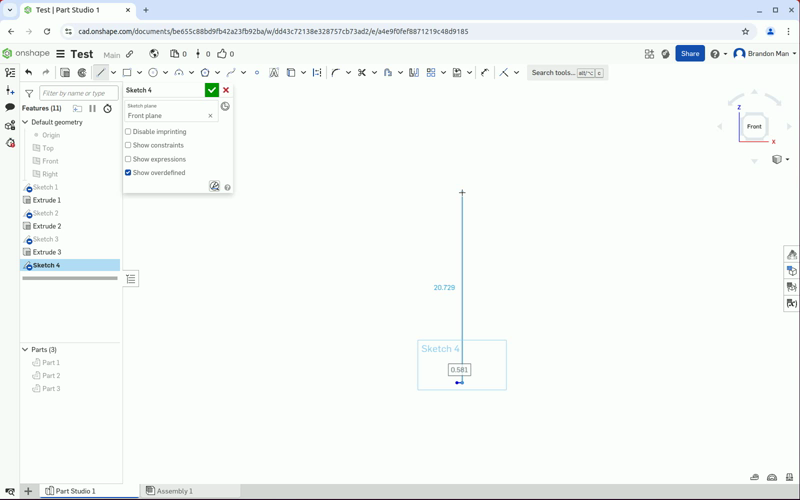
key_up(shift)
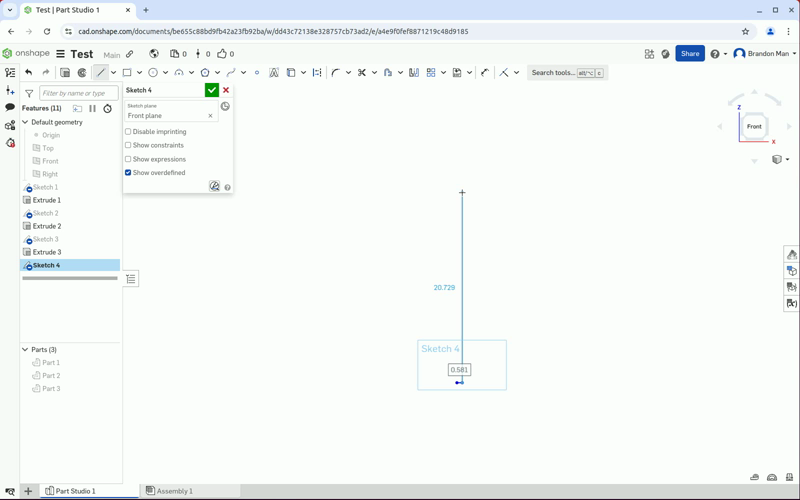
key_down(shift)
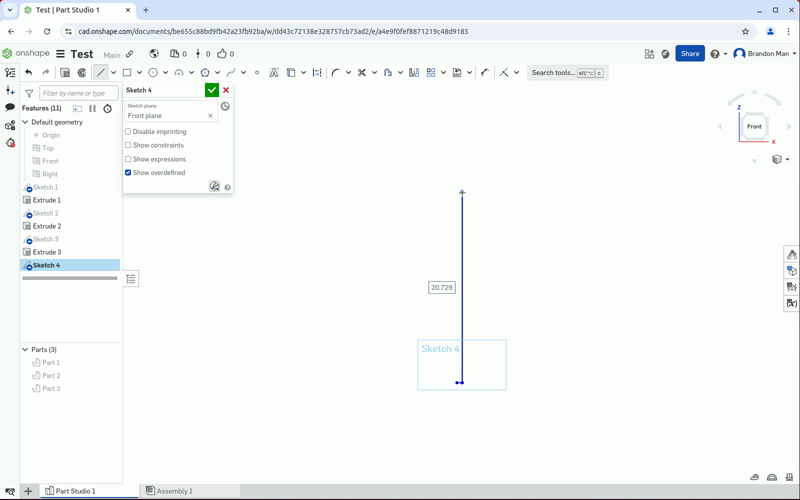
mouse_move(492, 192)
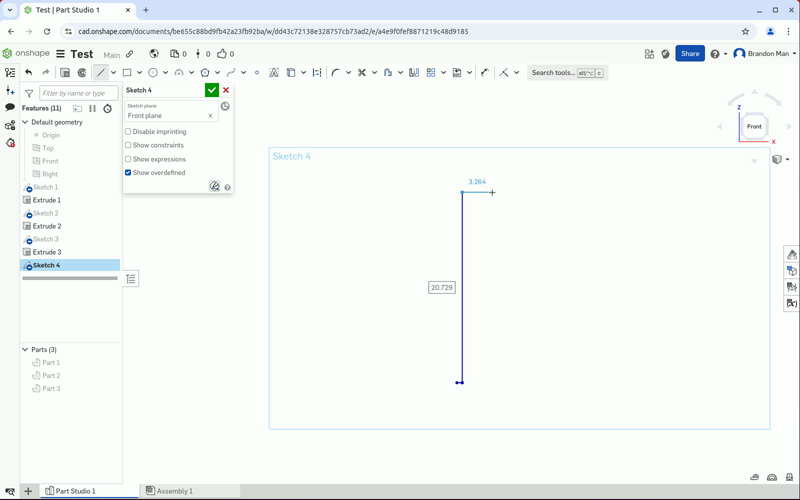
mouse_move(458, 192)
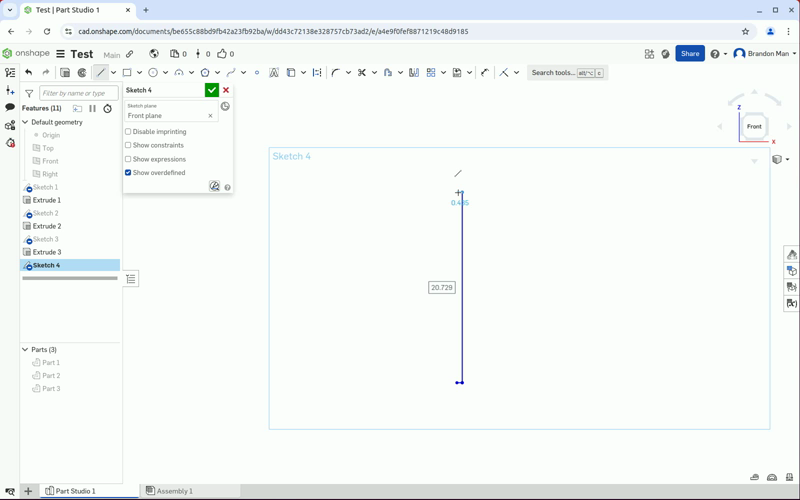
scroll(6)
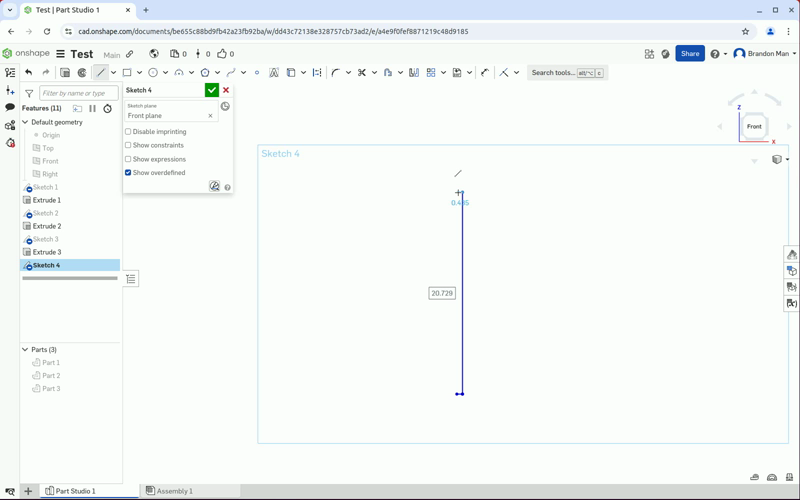
scroll(6)
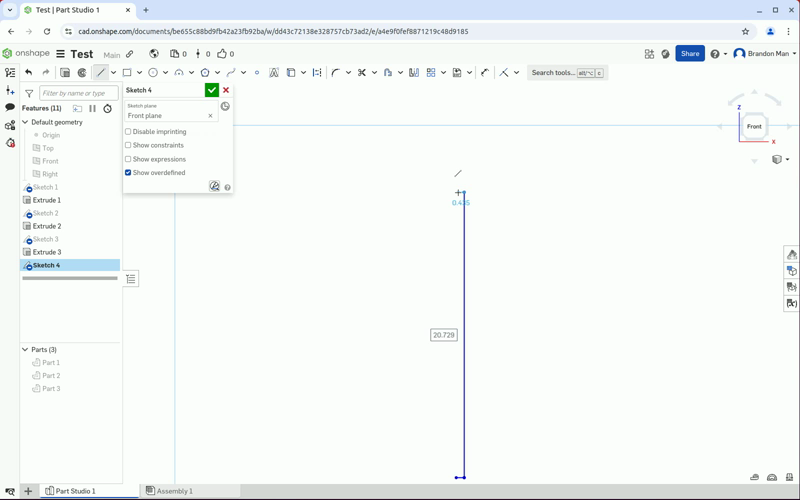
scroll(6)
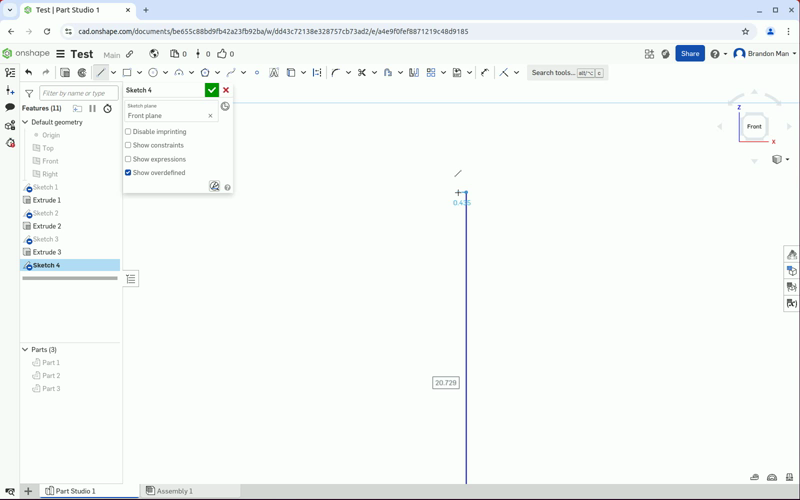
scroll(6)
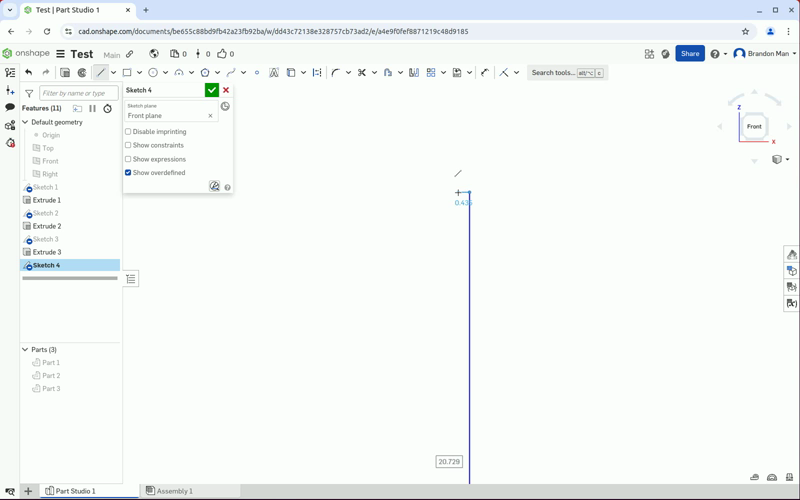
scroll(6)
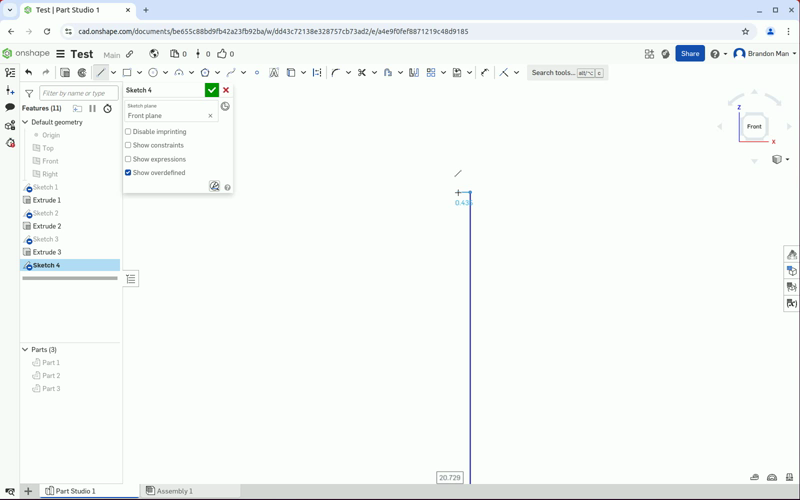
scroll(6)
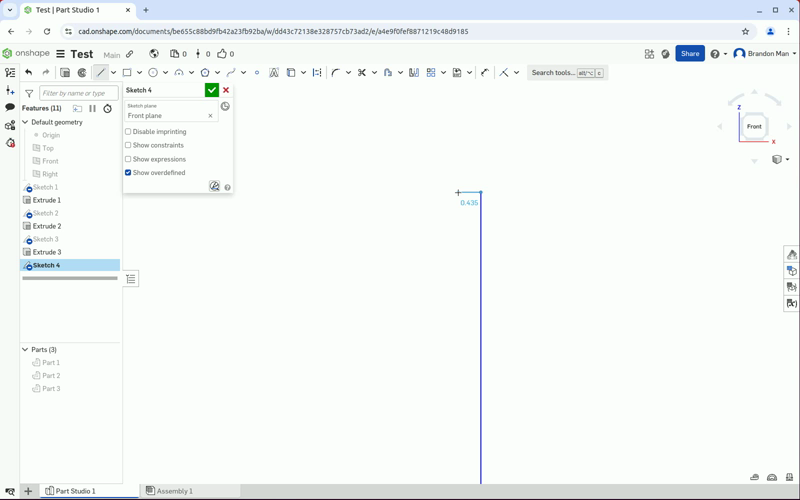
scroll(6)
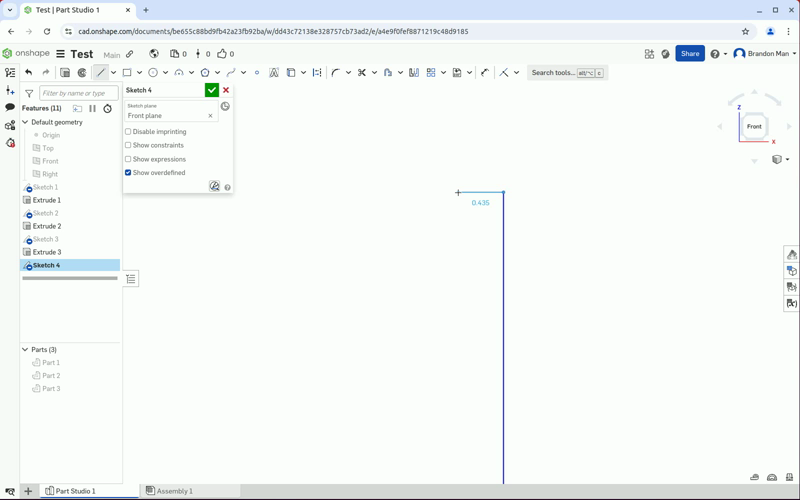
click(458, 192)
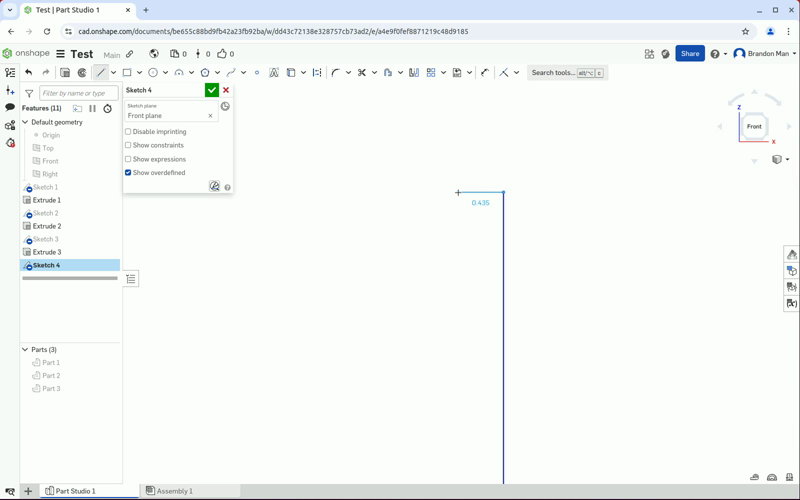
scroll(-6)
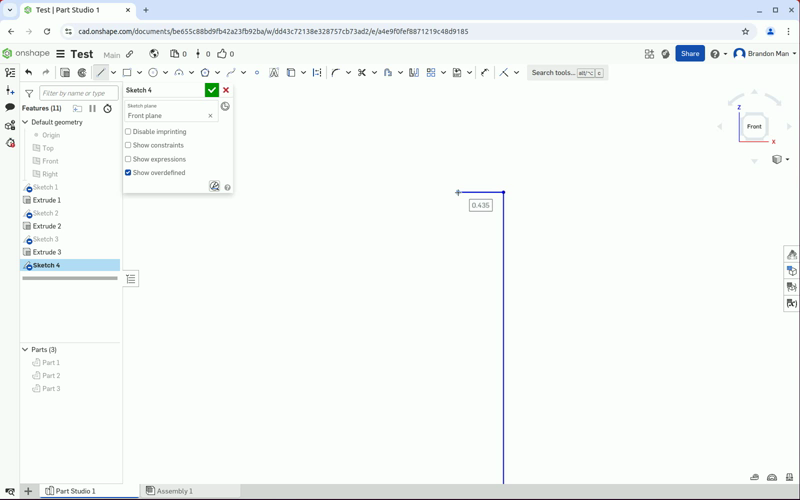
scroll(-6)
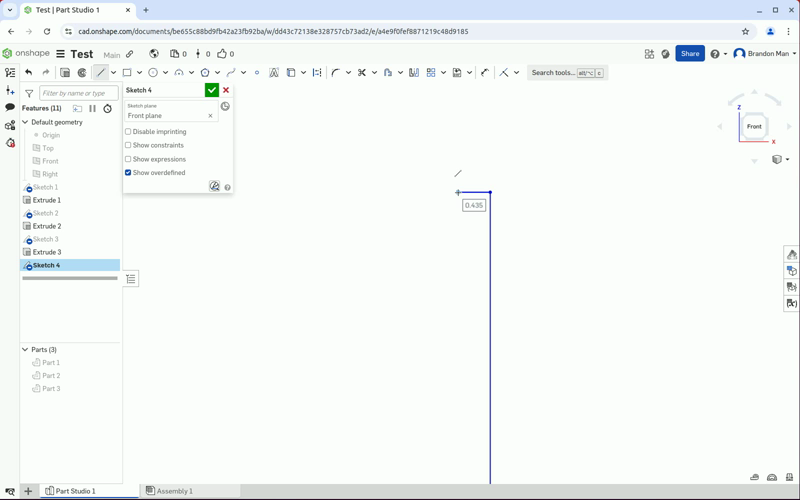
scroll(-6)
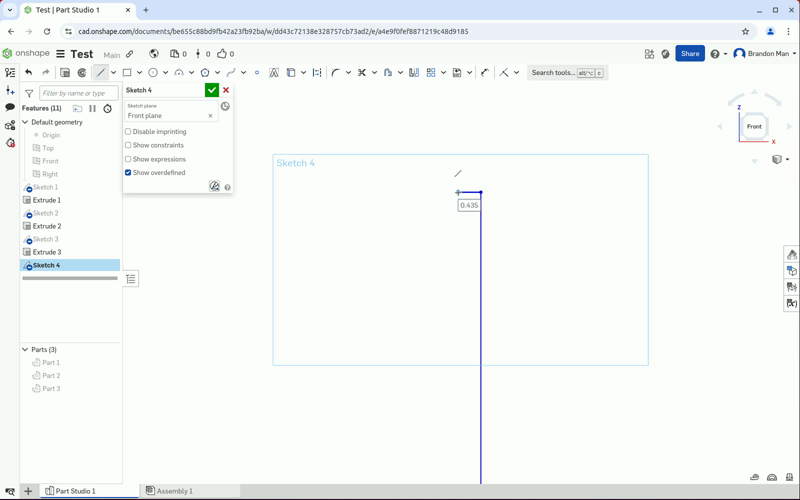
scroll(-6)
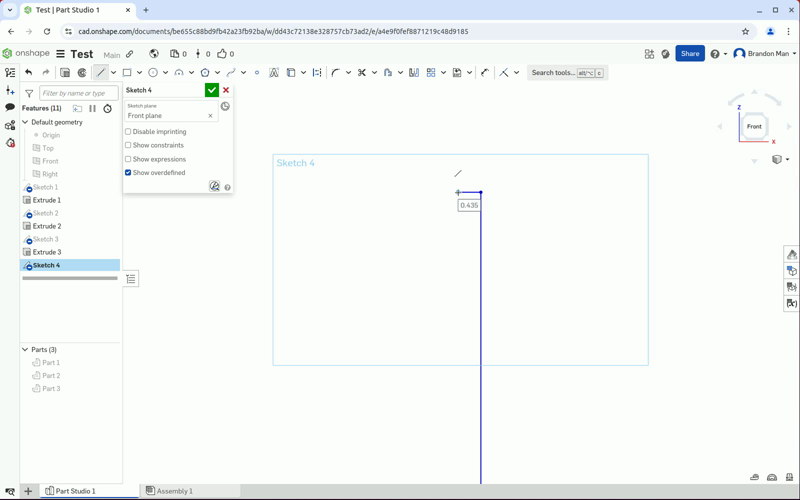
scroll(-6)
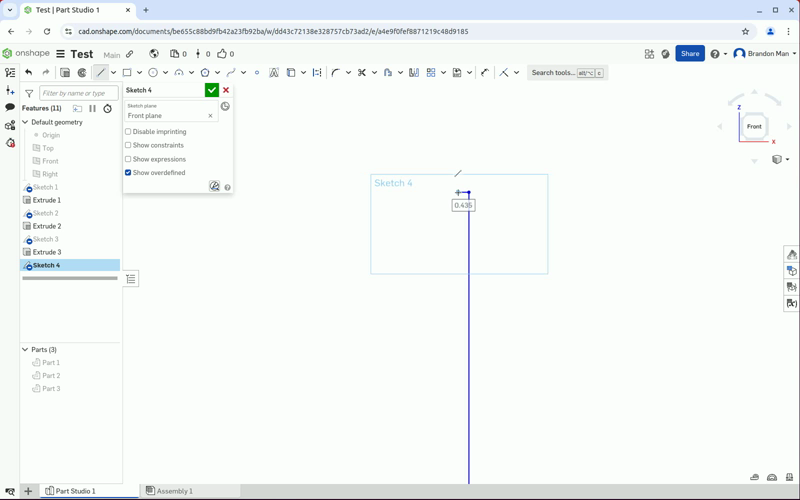
scroll(-6)
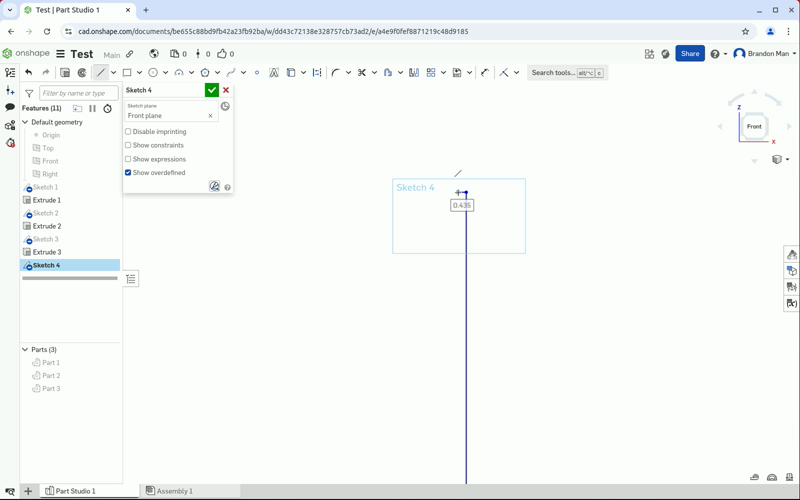
scroll(-6)
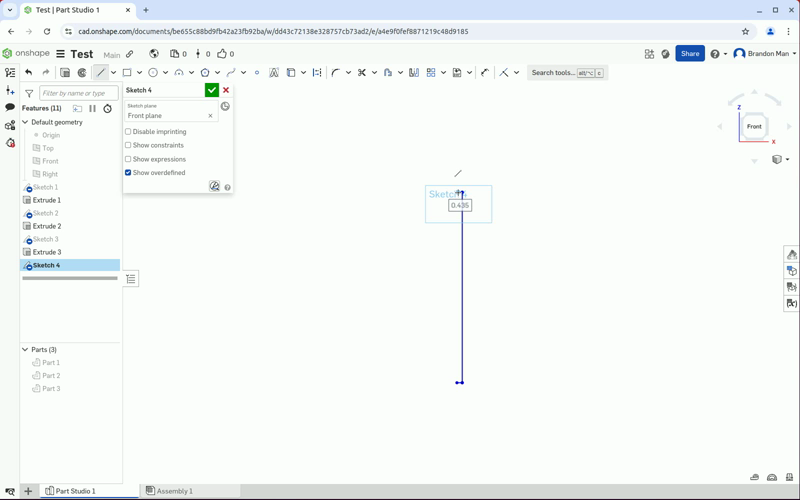
key_up(shift)
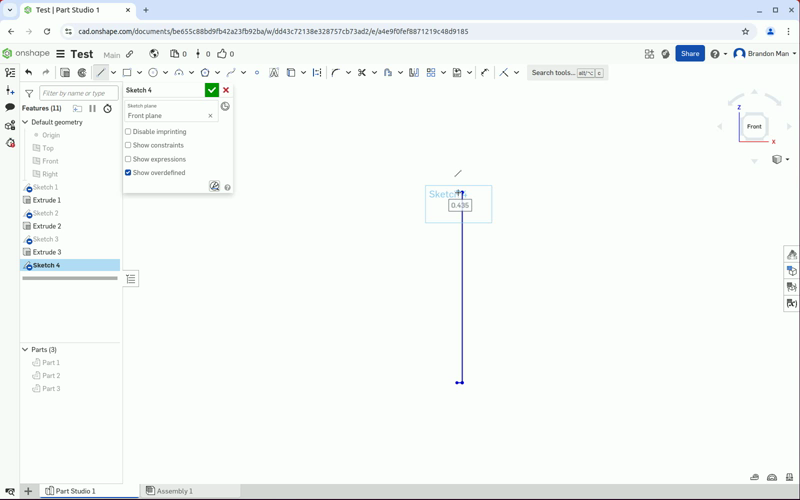
key_down(shift)
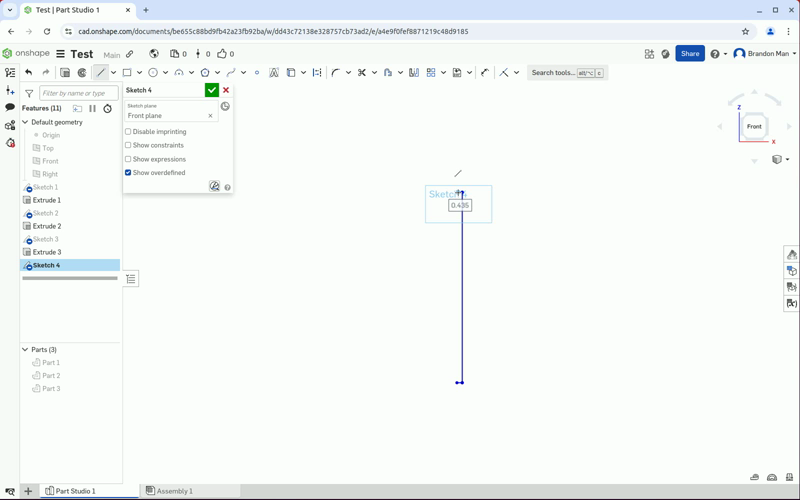
mouse_move(458, 382)
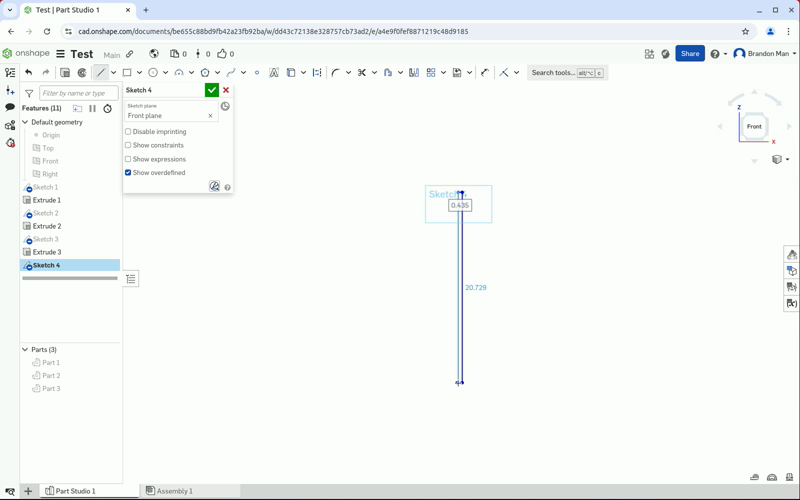
scroll(6)
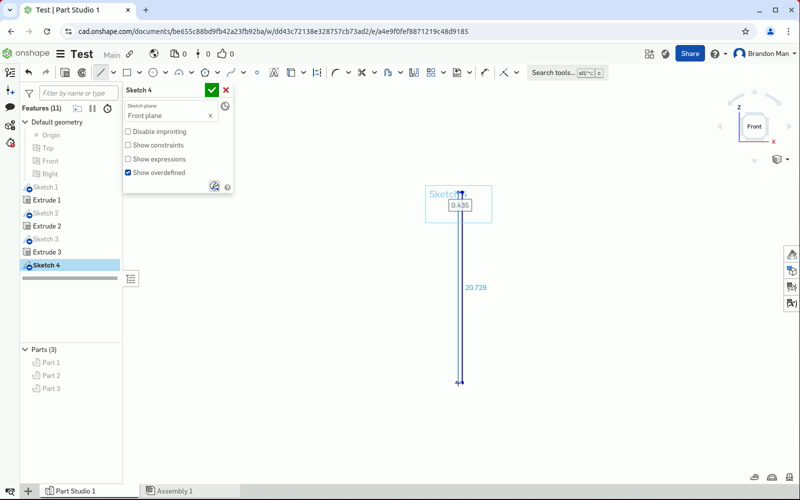
scroll(6)
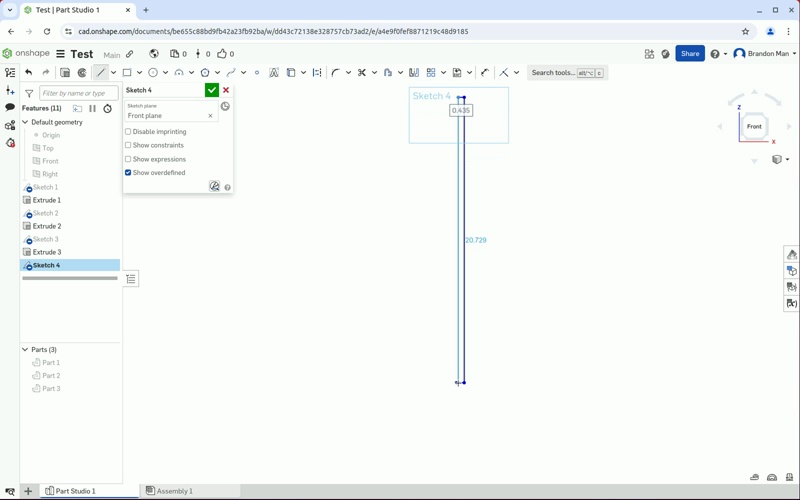
scroll(6)
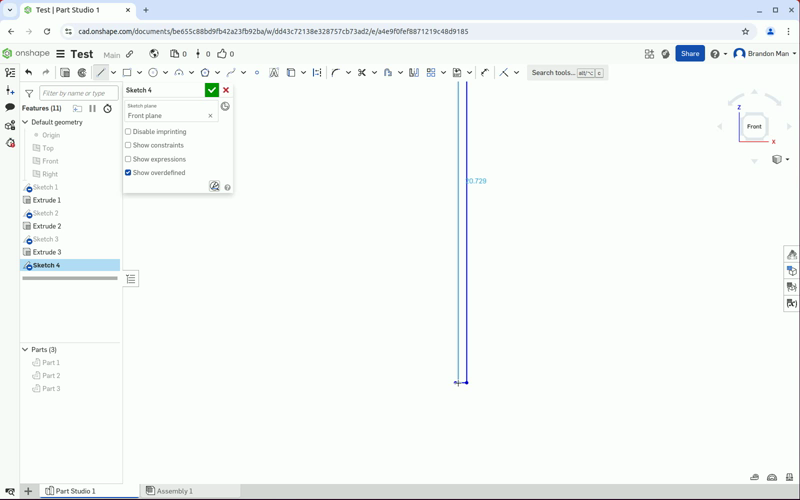
scroll(6)
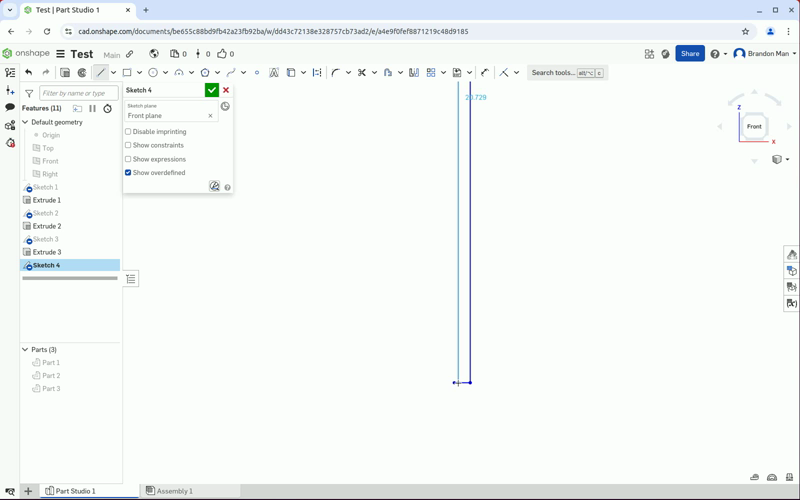
scroll(6)
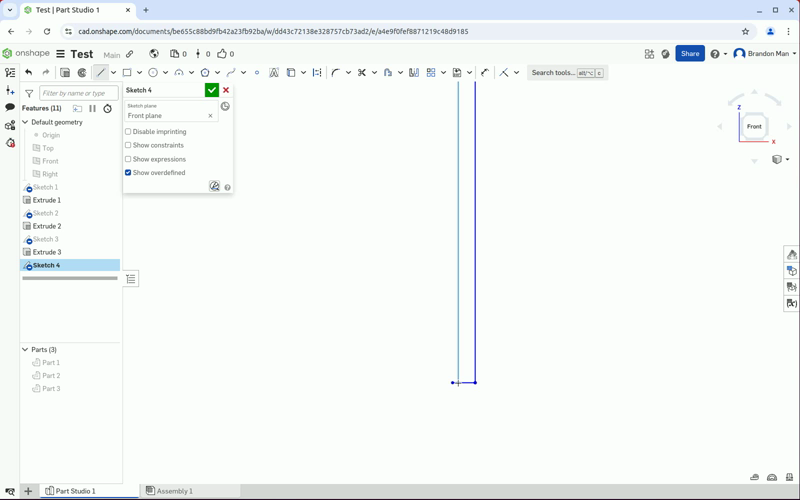
scroll(6)
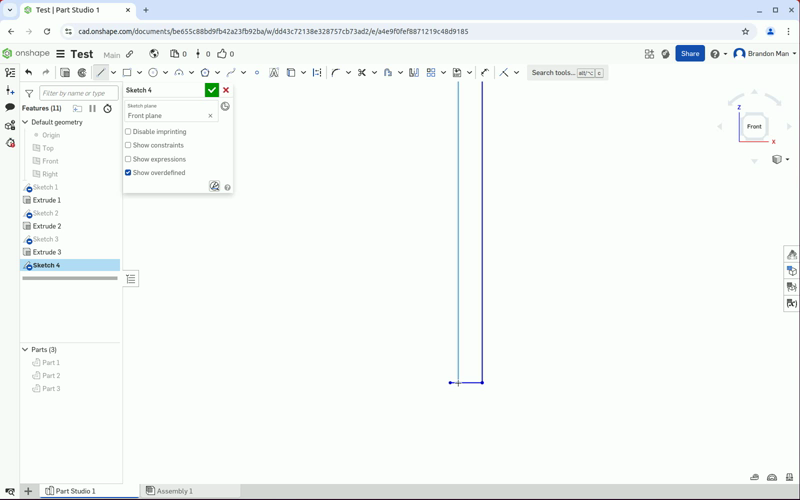
scroll(6)
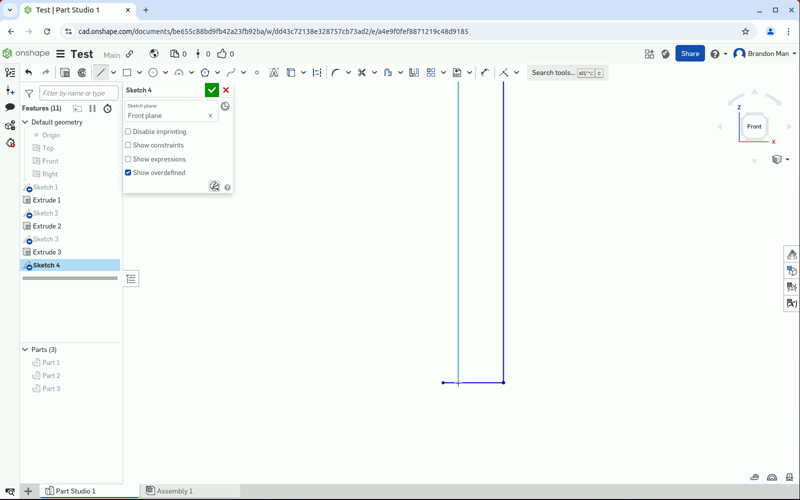
key_up(shift)
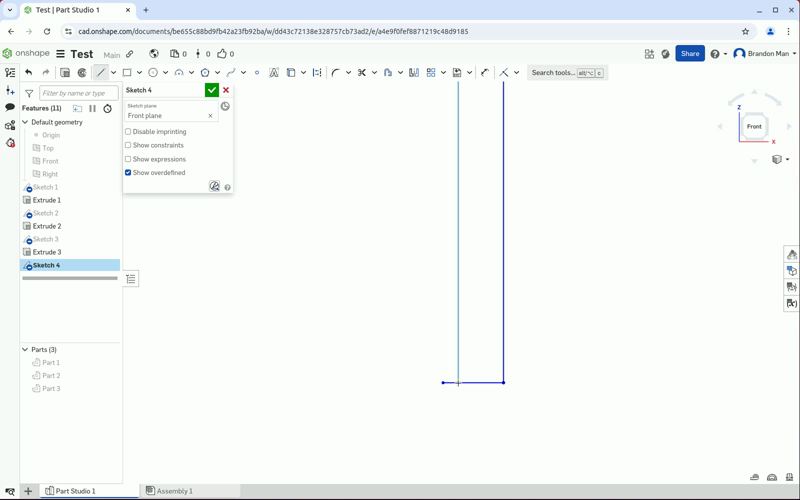
click(458, 382)
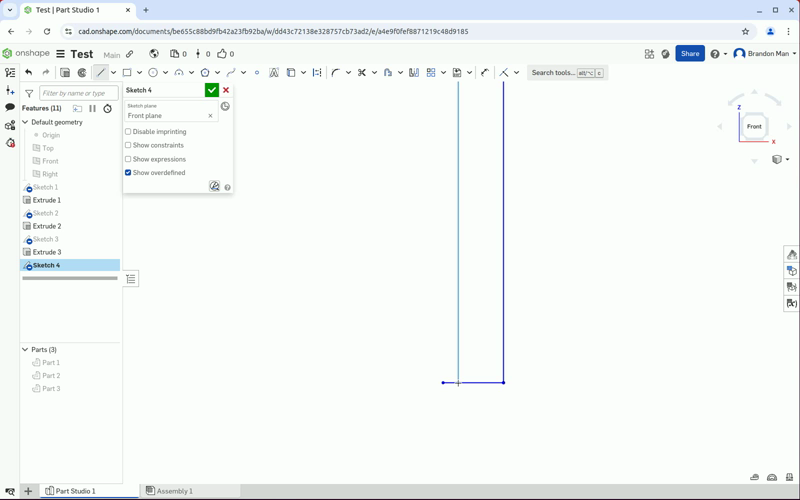
scroll(-6)
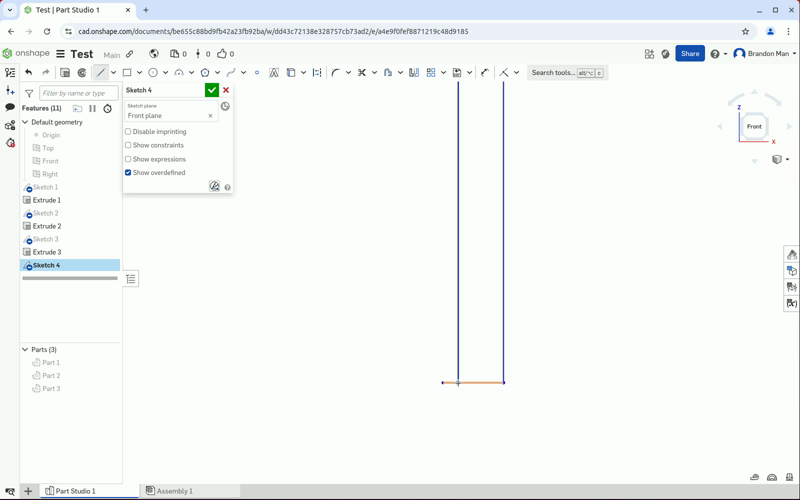
scroll(-6)
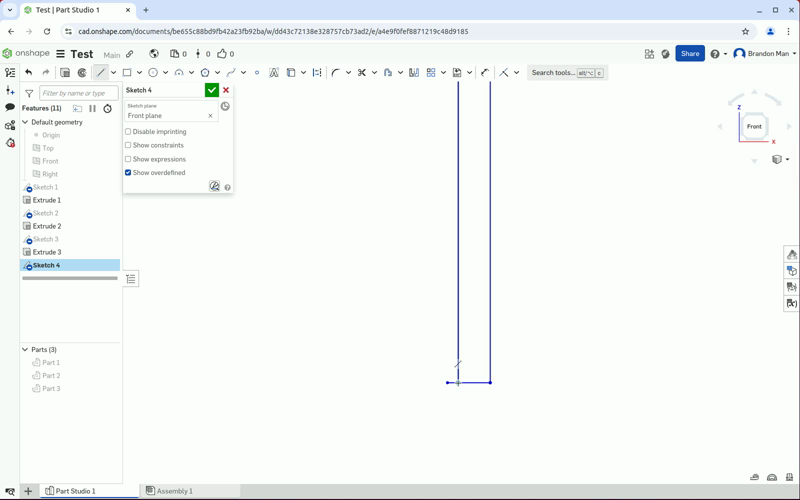
scroll(-6)
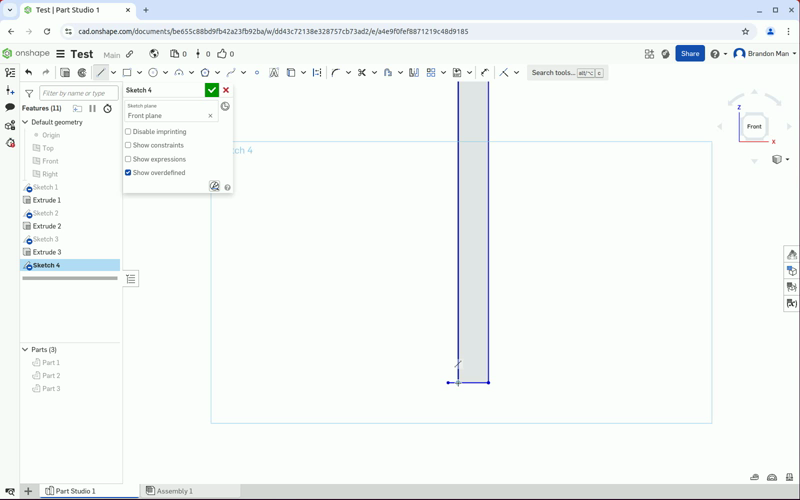
scroll(-6)
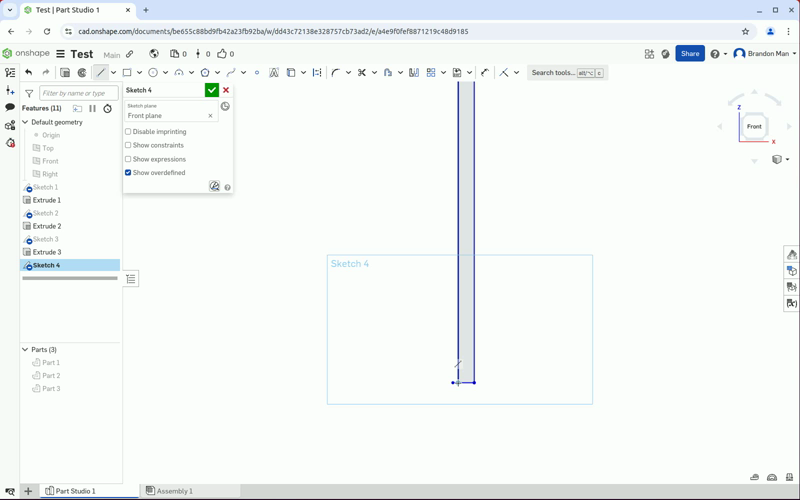
scroll(-6)
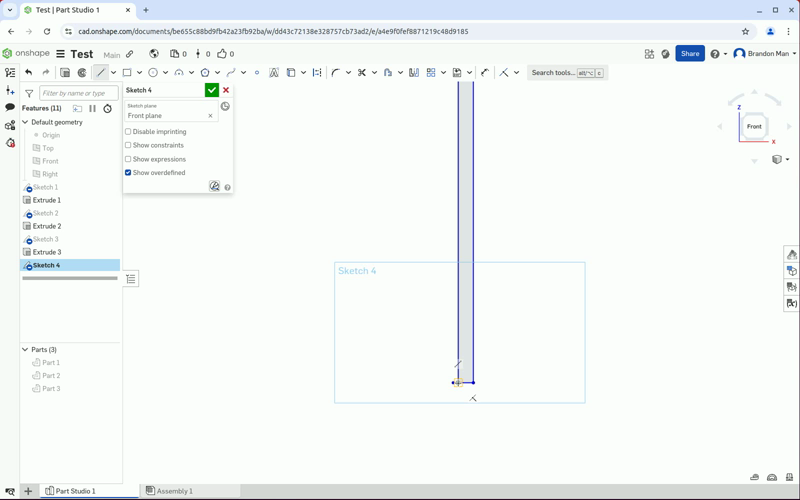
scroll(-6)
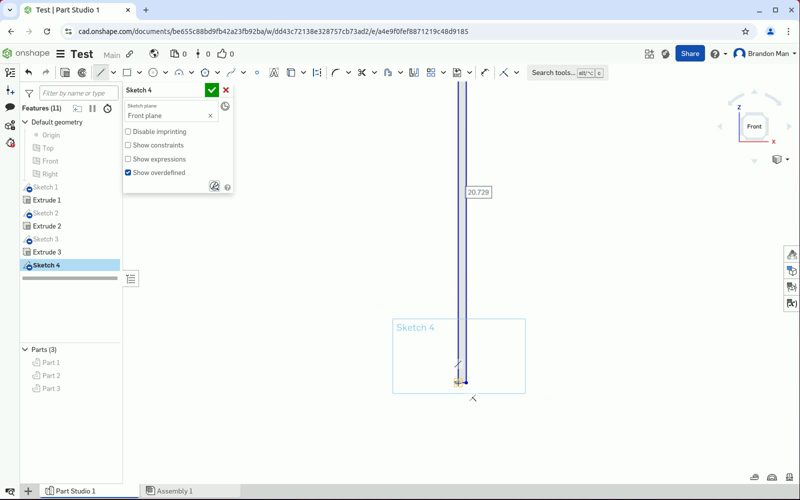
scroll(-6)
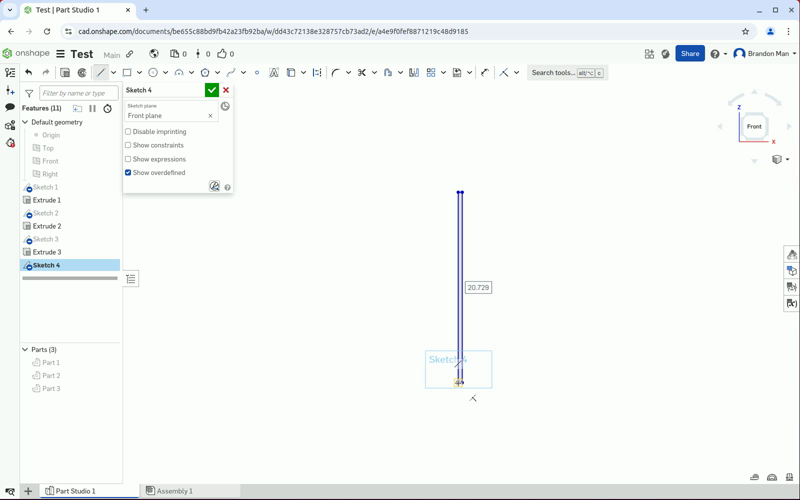
key(esc)
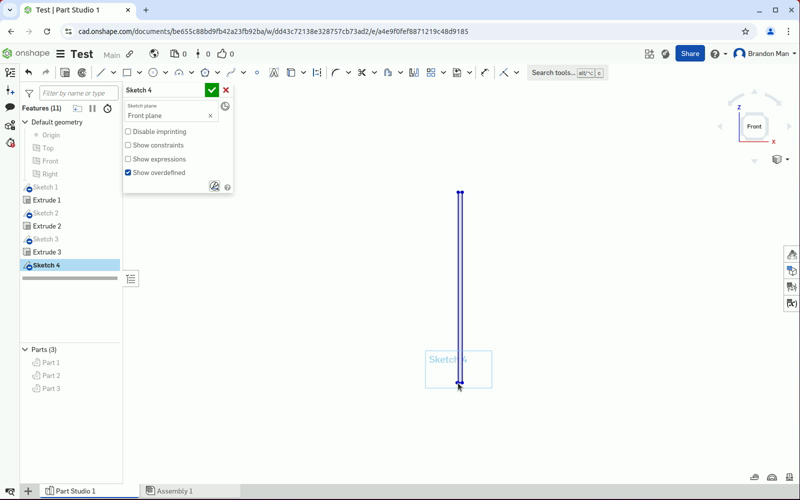
mouse_move(460, 228)
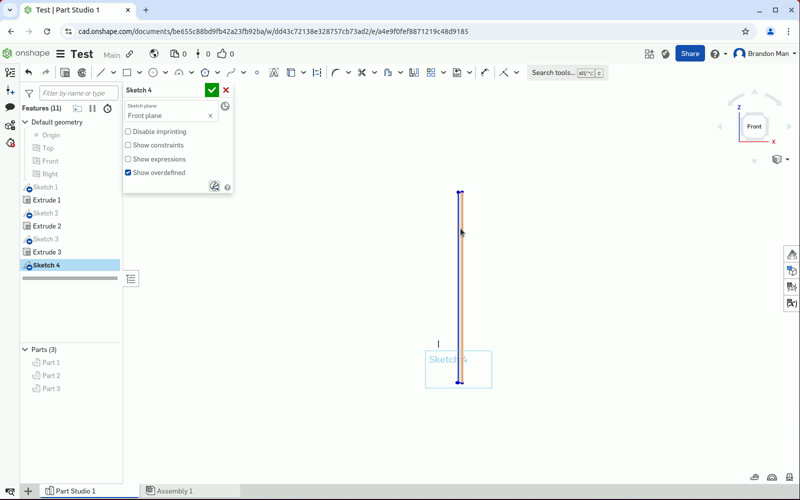
scroll(6)
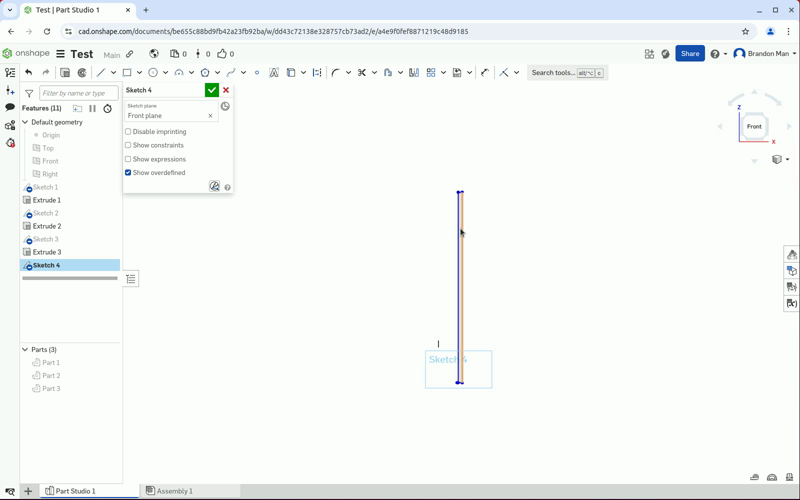
scroll(6)
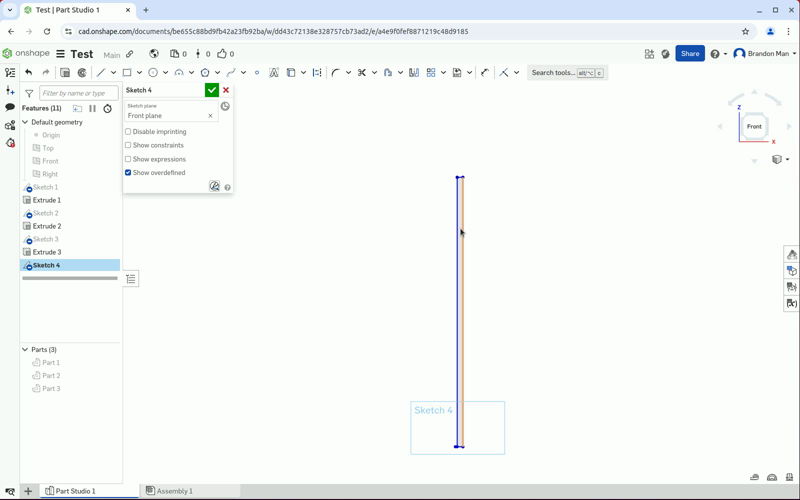
scroll(6)
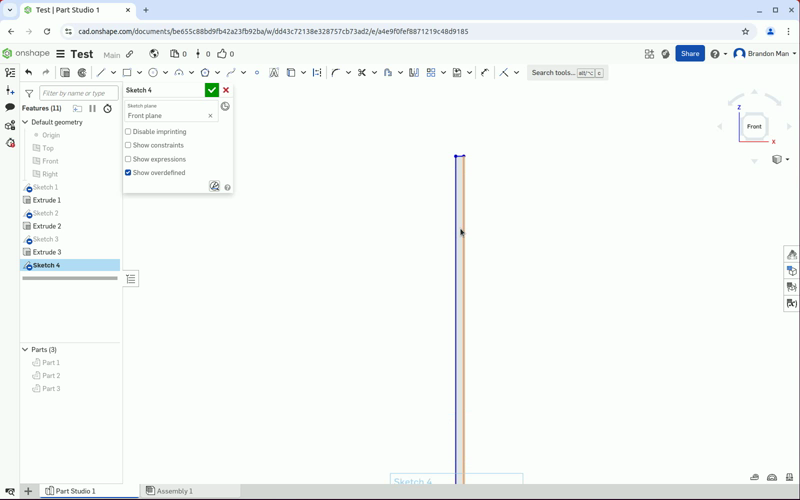
scroll(6)
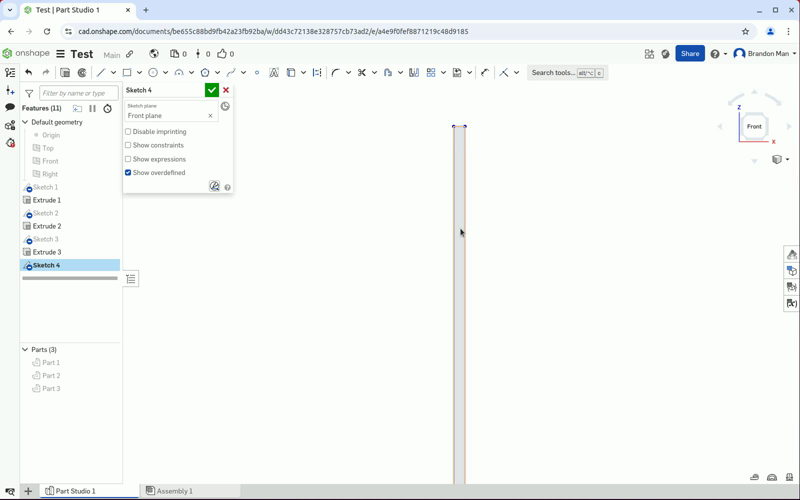
scroll(6)
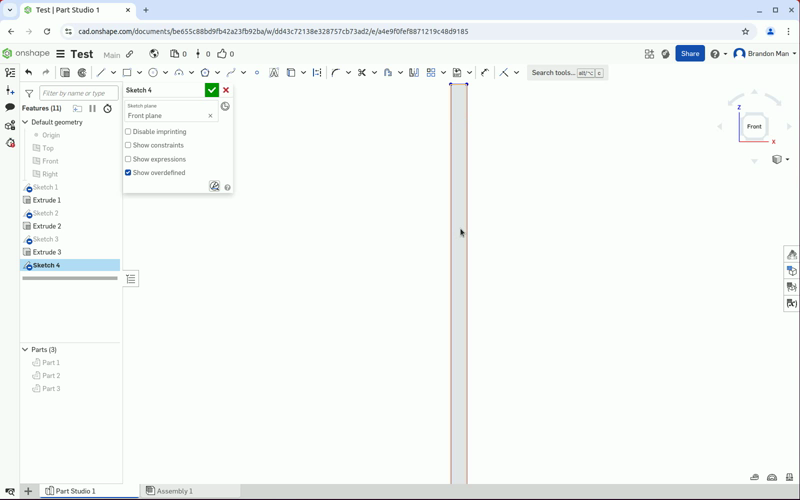
scroll(6)
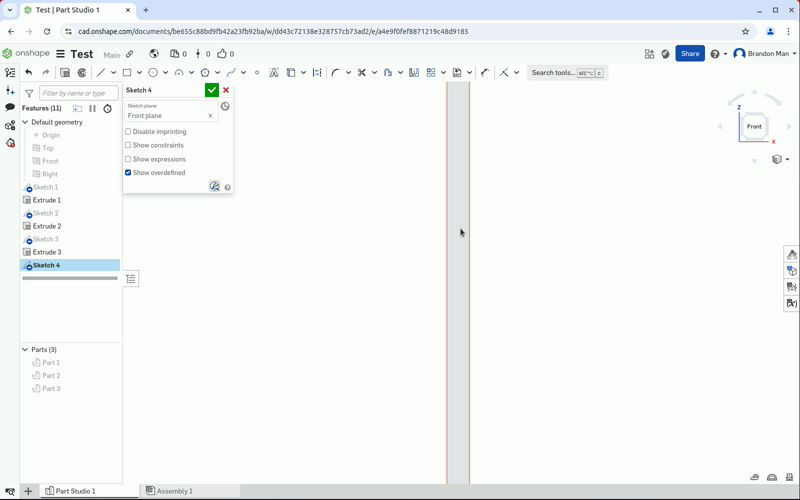
scroll(6)
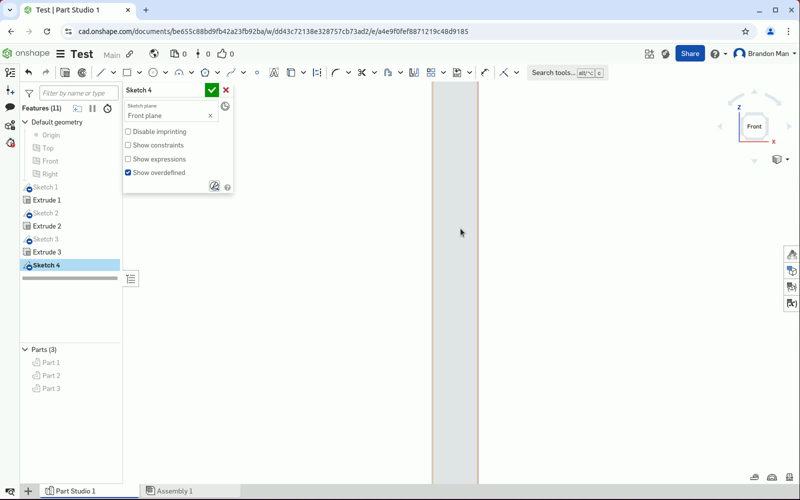
click(460, 228)
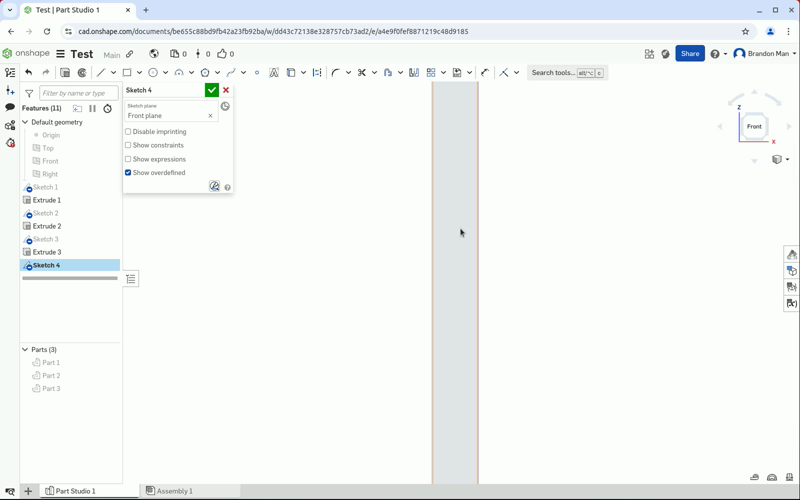
scroll(-6)
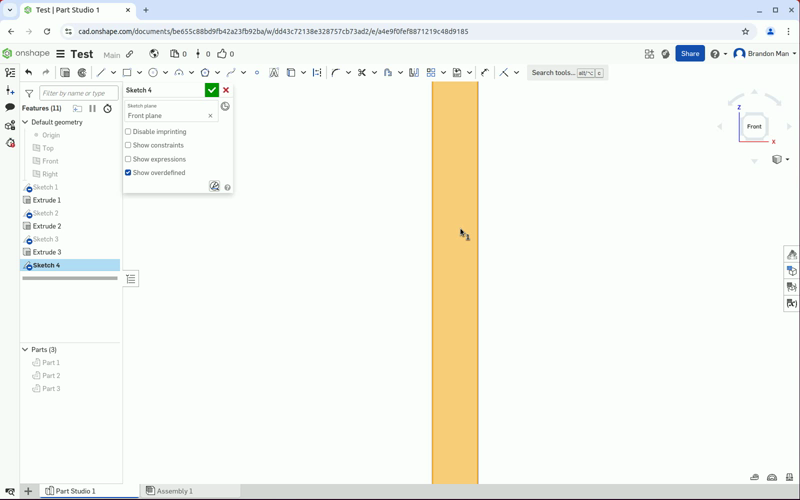
scroll(-6)
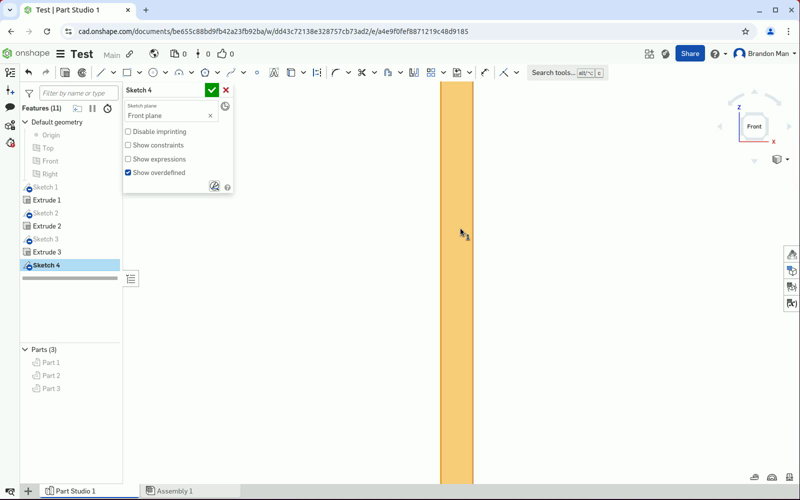
scroll(-6)
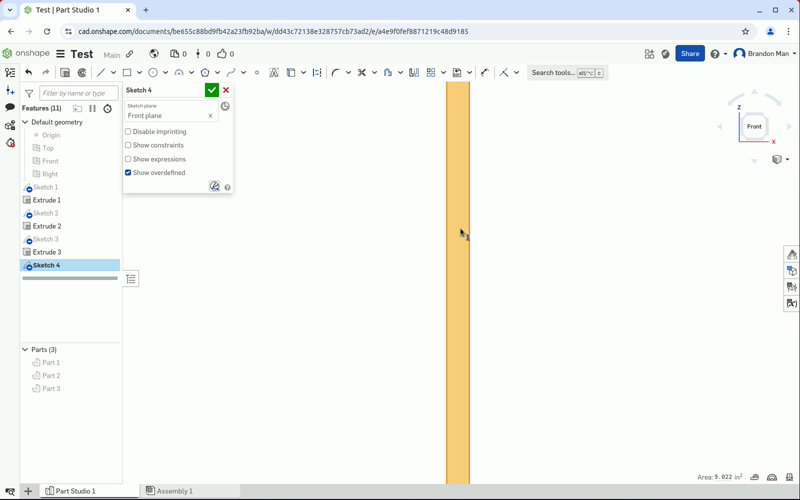
scroll(-6)
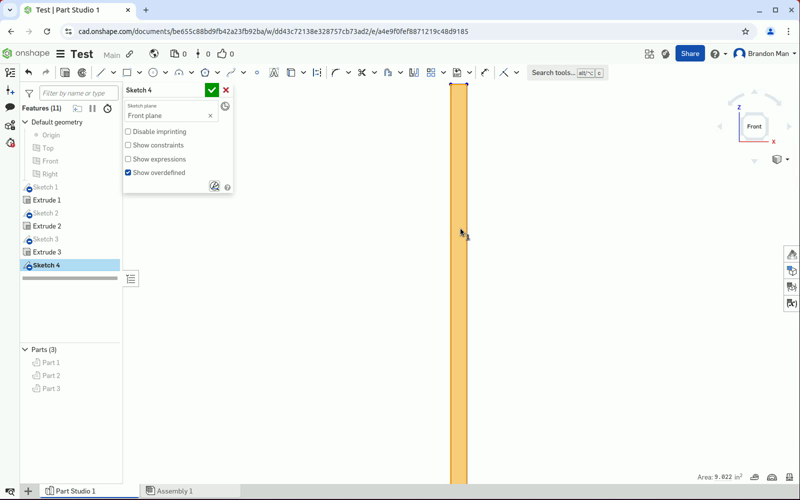
scroll(-6)
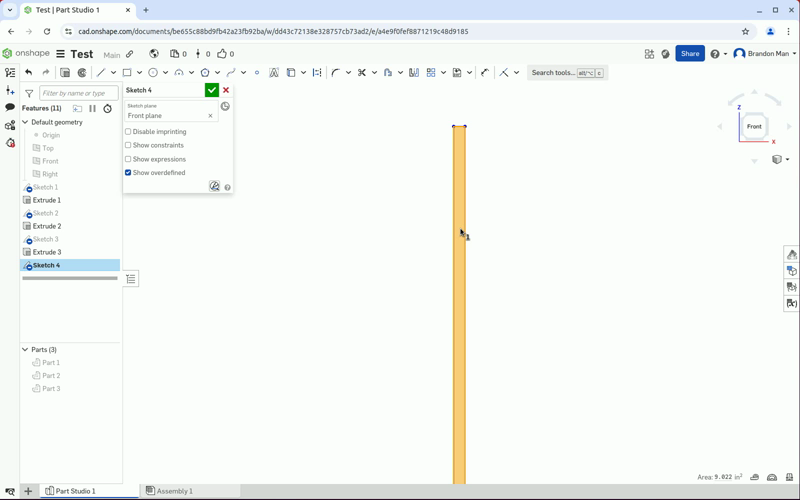
scroll(-6)
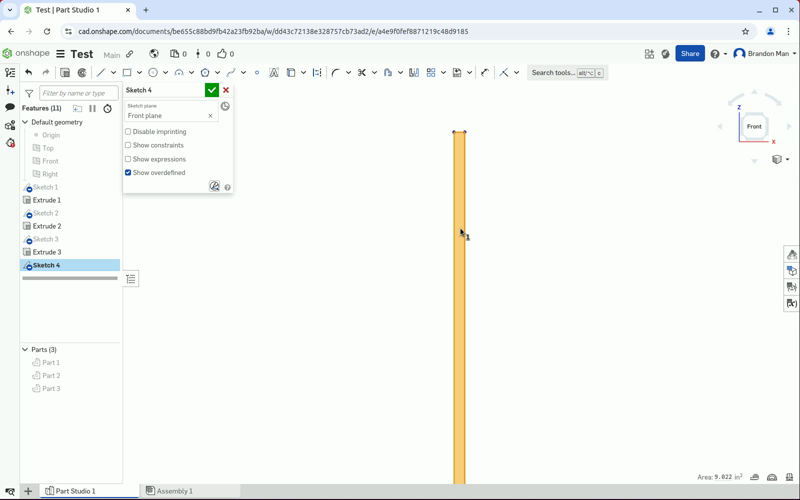
scroll(-6)
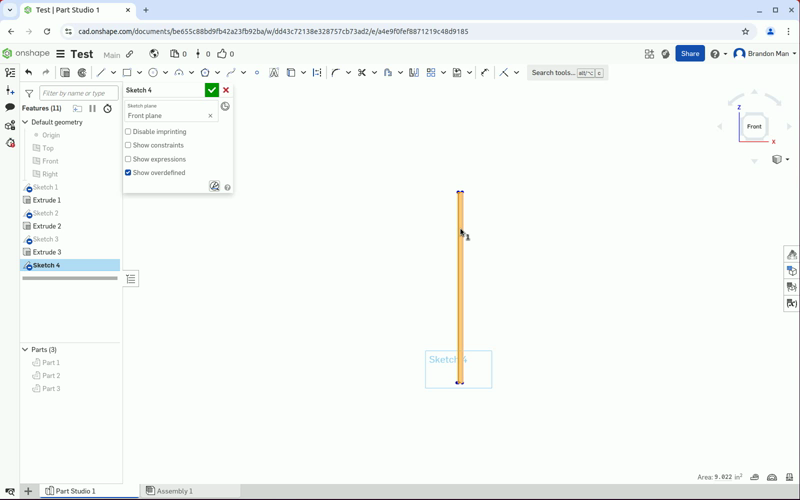
mouse_move(73, 352)
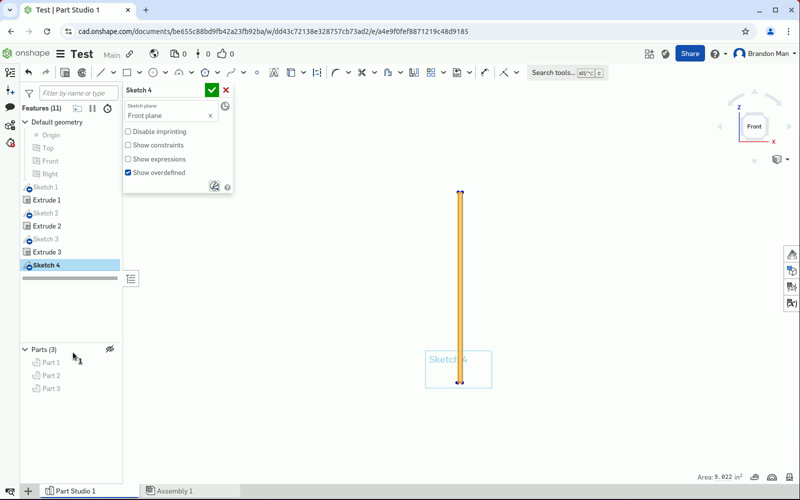
key(shift+y)
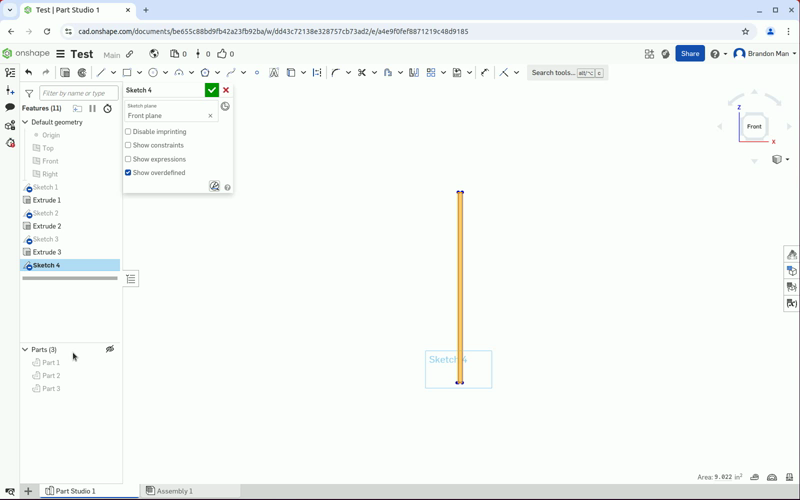
key(shift+e)
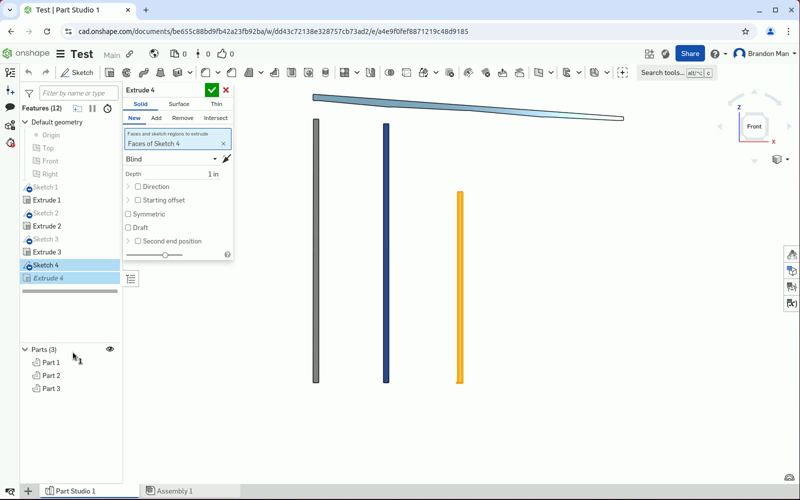
mouse_move(143, 106)
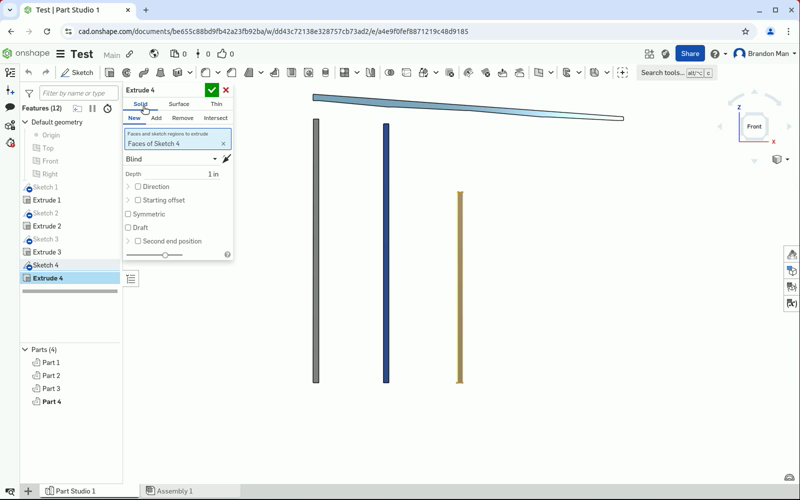
click(143, 106)
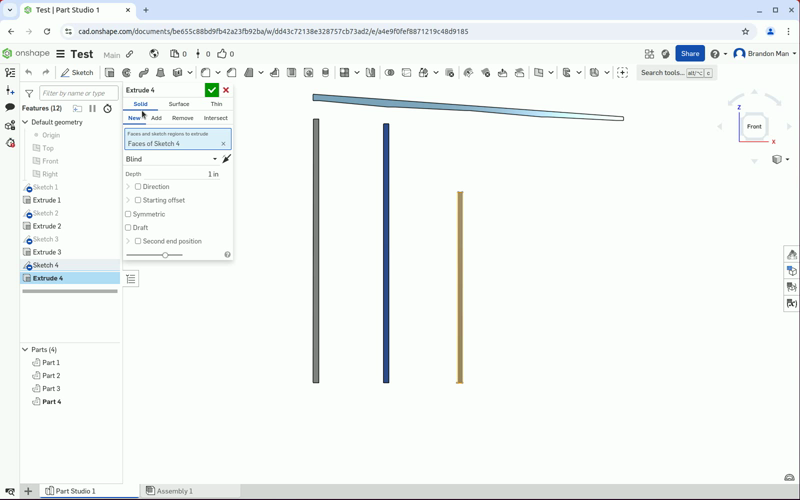
mouse_move(137, 120)
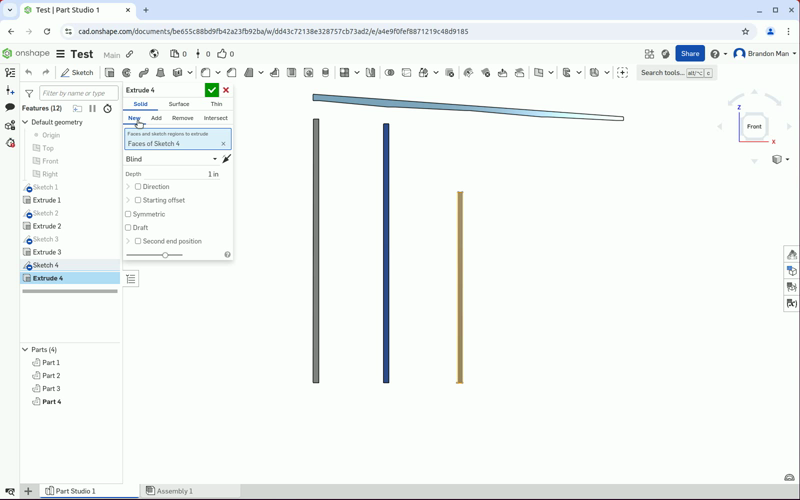
click(137, 120)
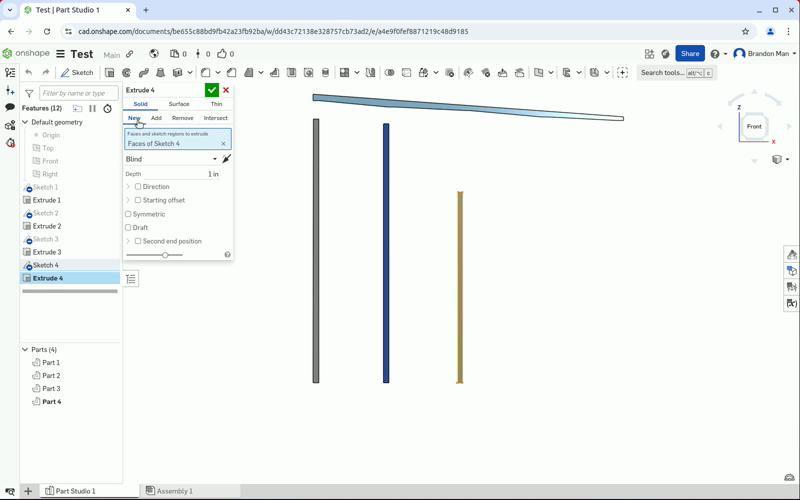
key(tab, 4)
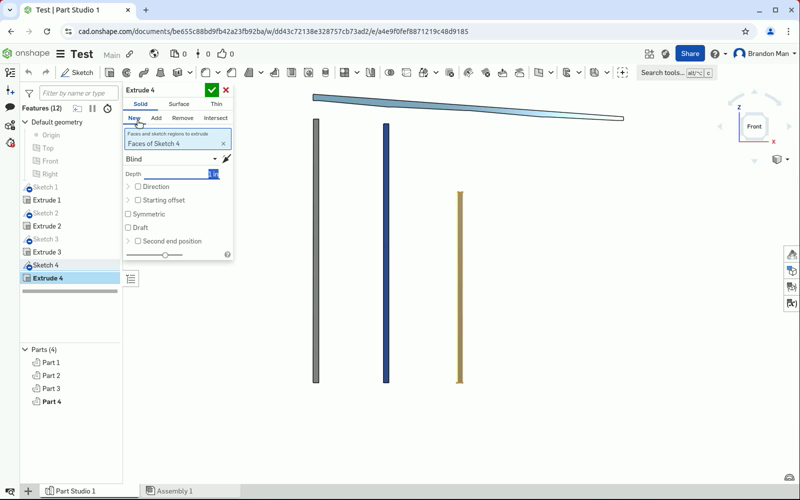
text(0.963)
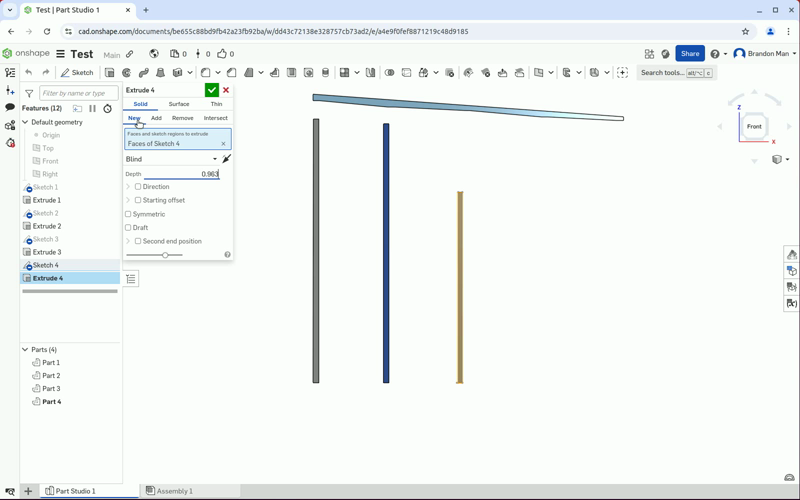
key(enter)
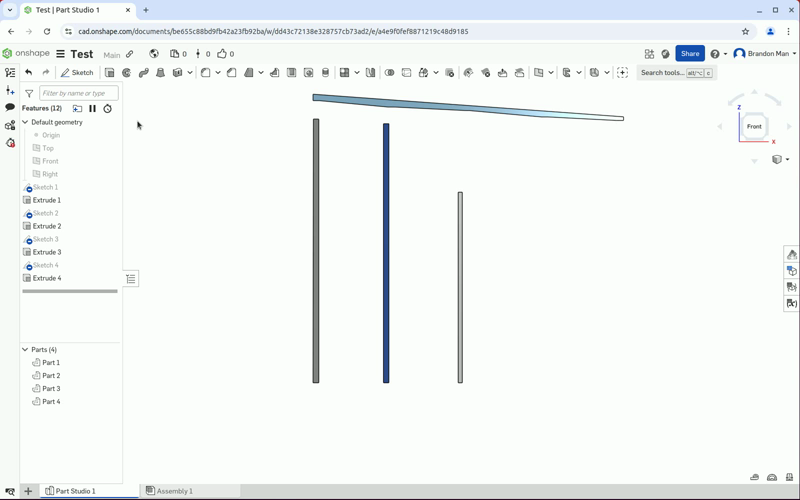
key(shift+h)
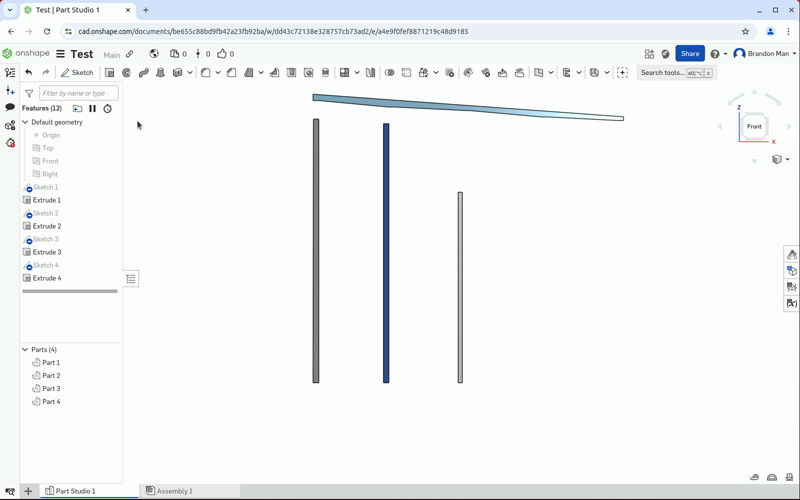
key(shift+h)
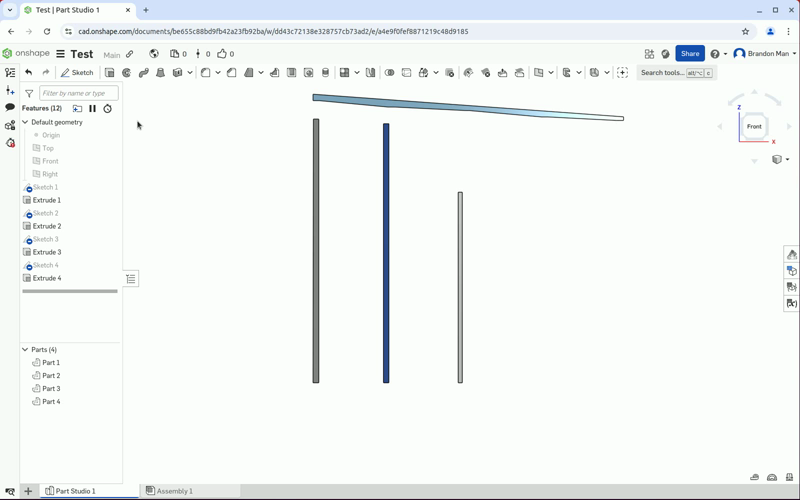
mouse_move(73, 189)
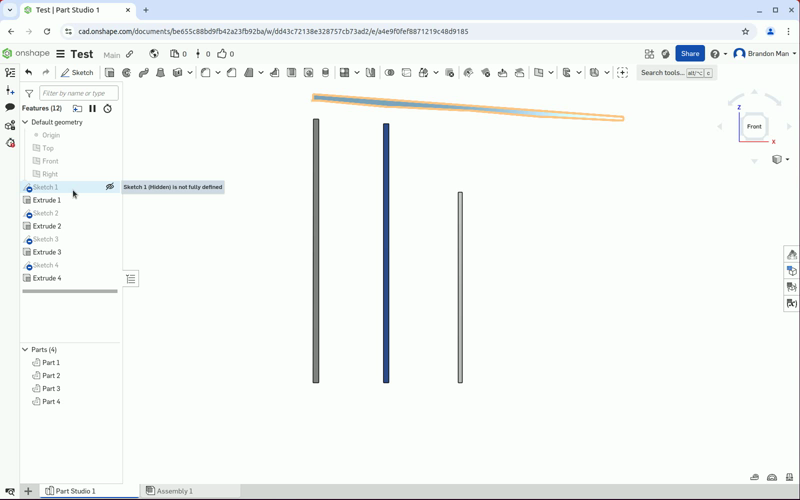
click(73, 189)
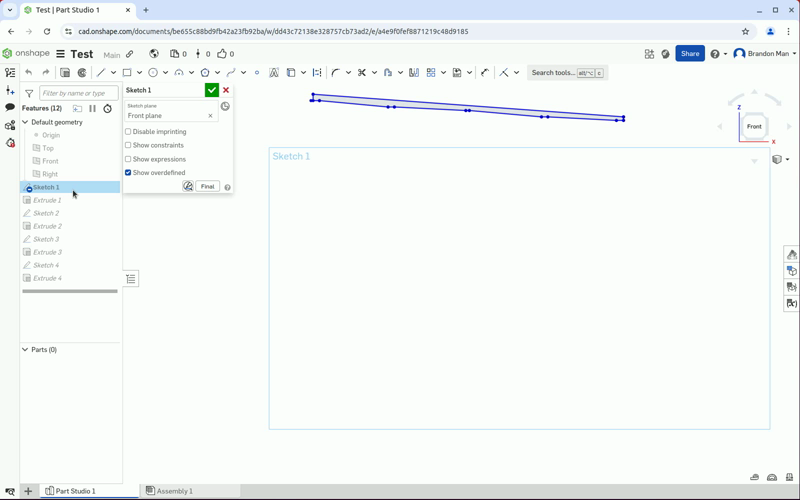
mouse_move(229, 92)
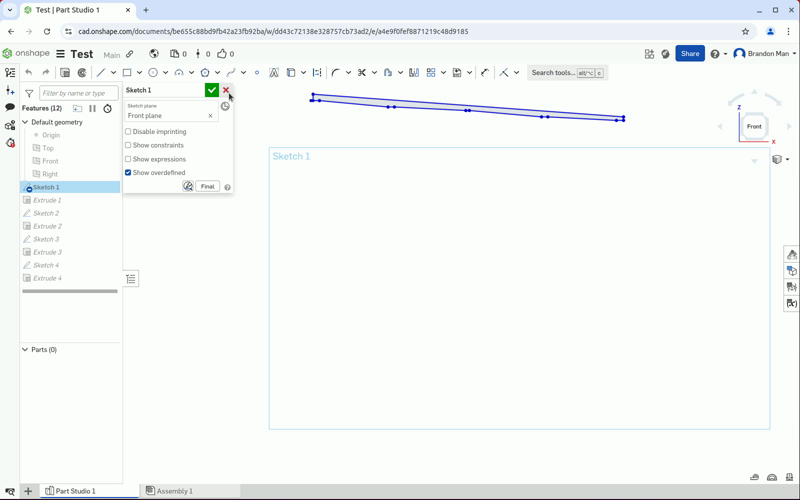
click(229, 92)
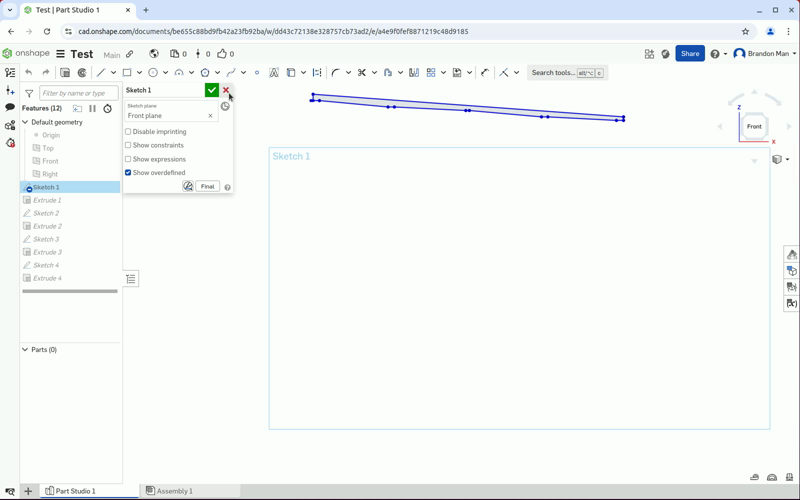
key(shift+s)
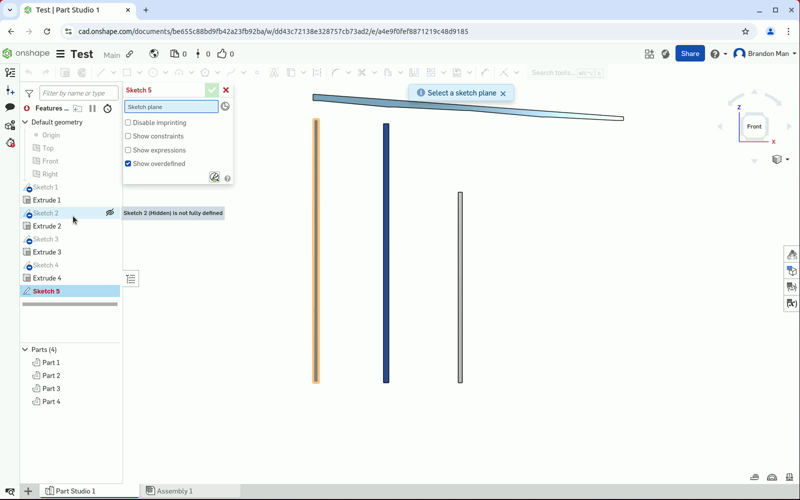
scroll(3)
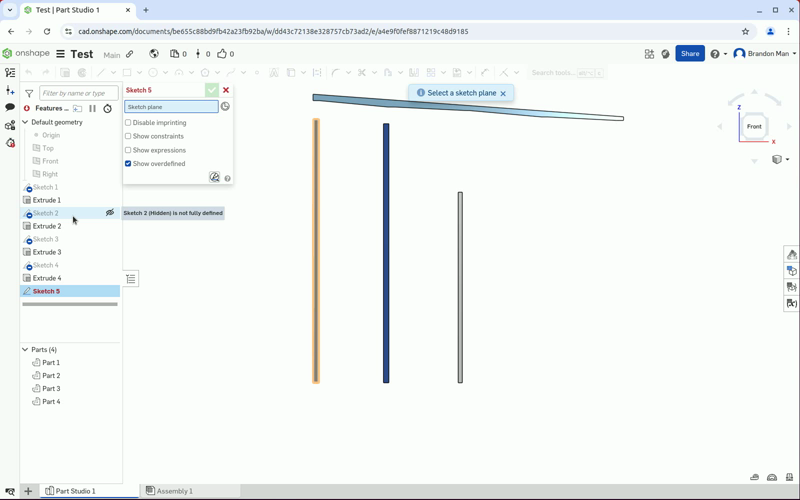
mouse_move(73, 163)
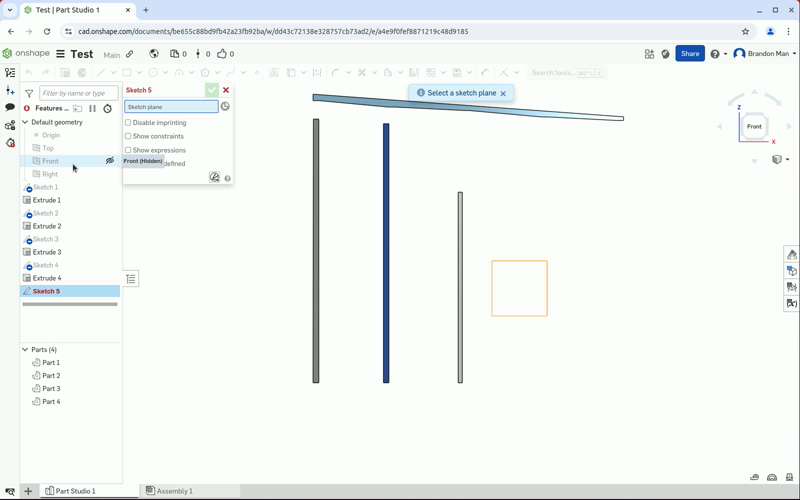
click(73, 163)
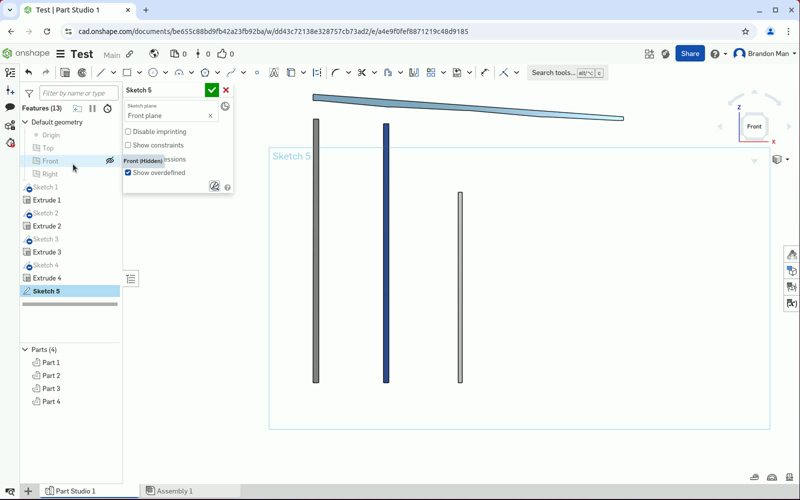
mouse_move(73, 352)
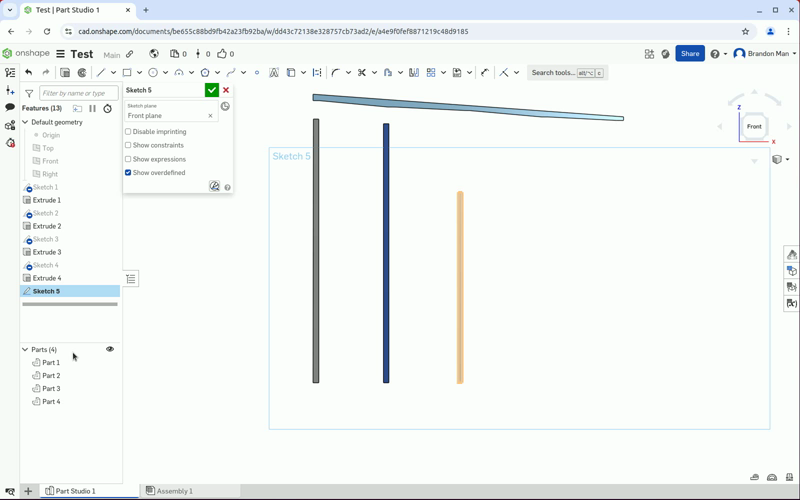
key(y)
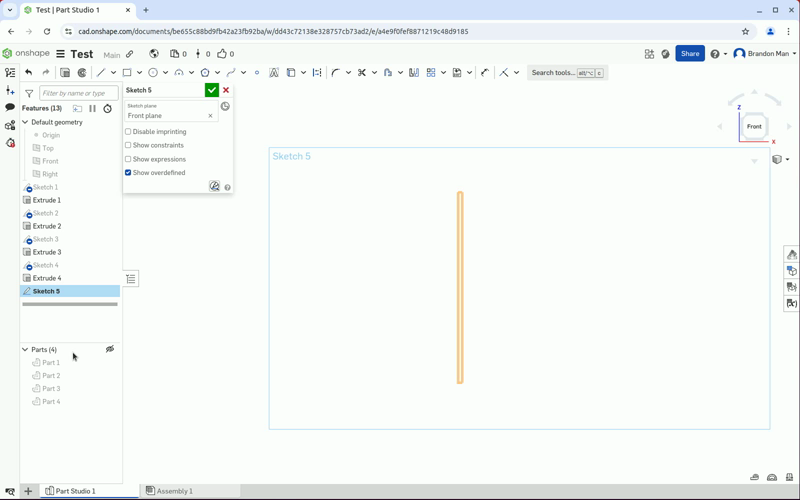
key(l)
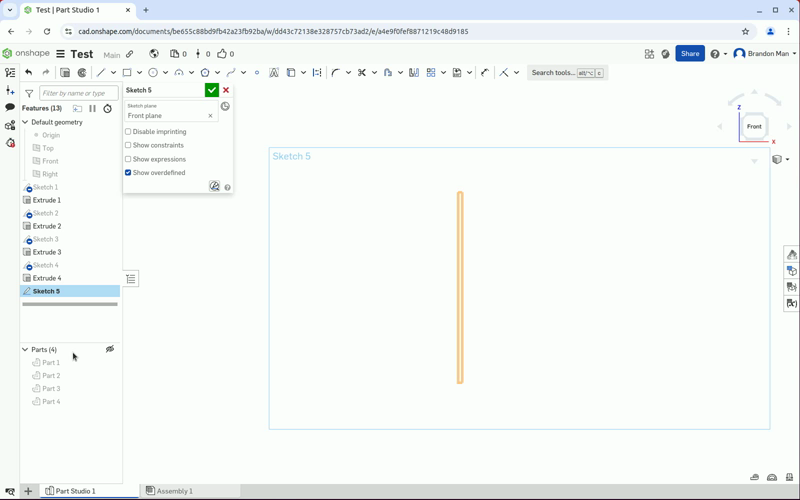
key_down(shift)
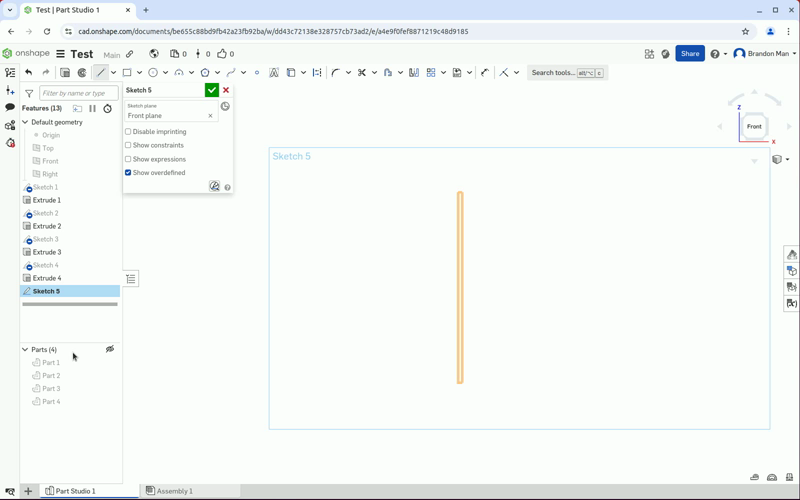
mouse_move(513, 381)
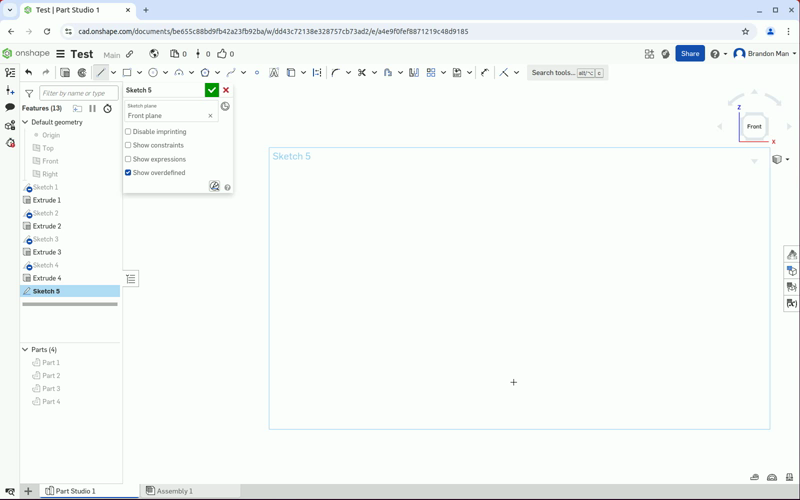
click(513, 381)
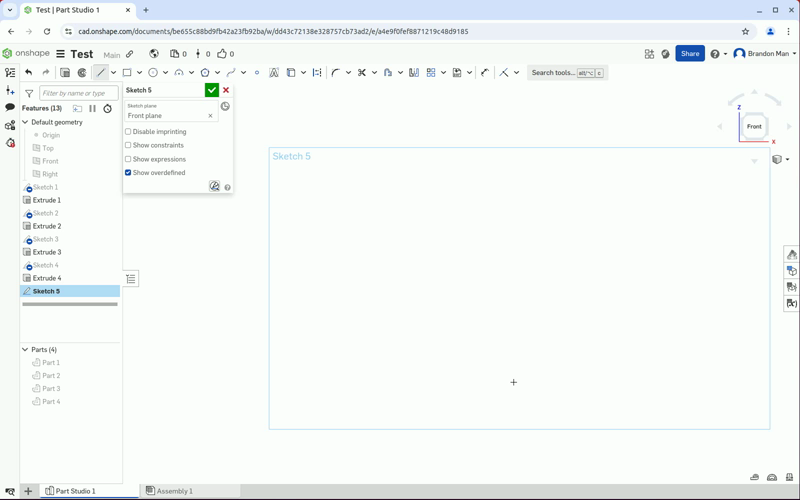
key_up(shift)
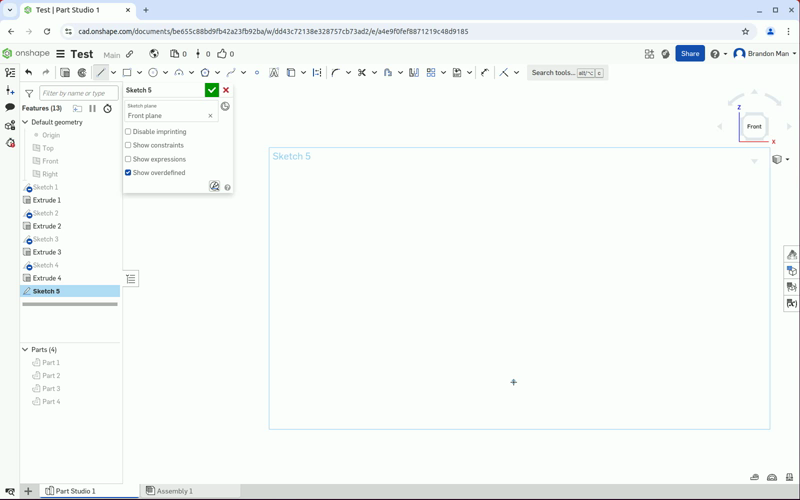
key_down(shift)
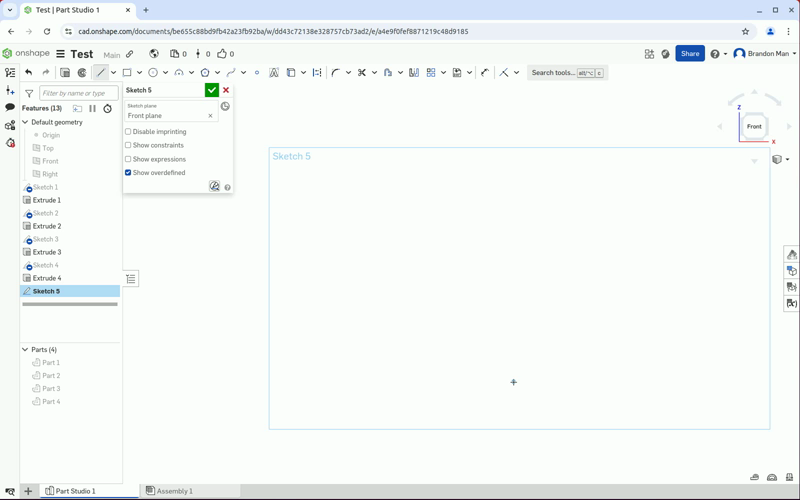
mouse_move(543, 381)
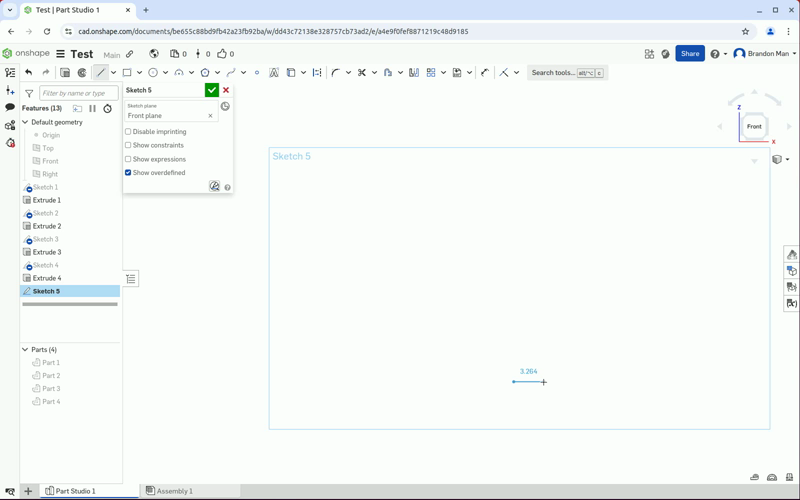
mouse_move(517, 381)
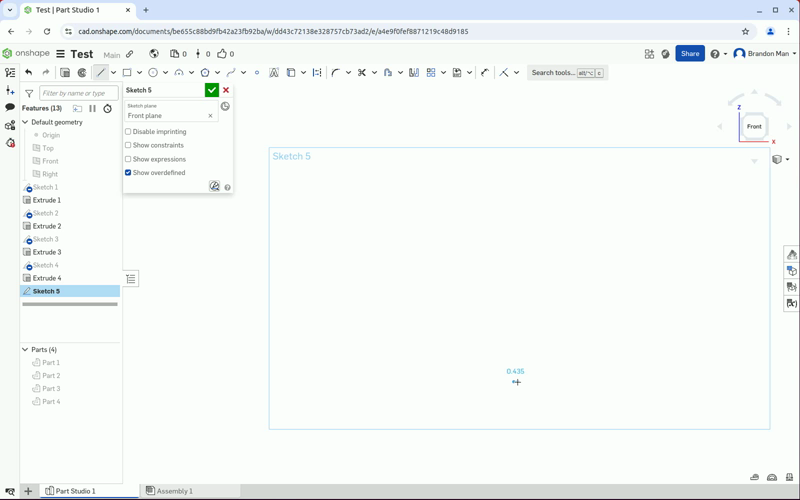
scroll(6)
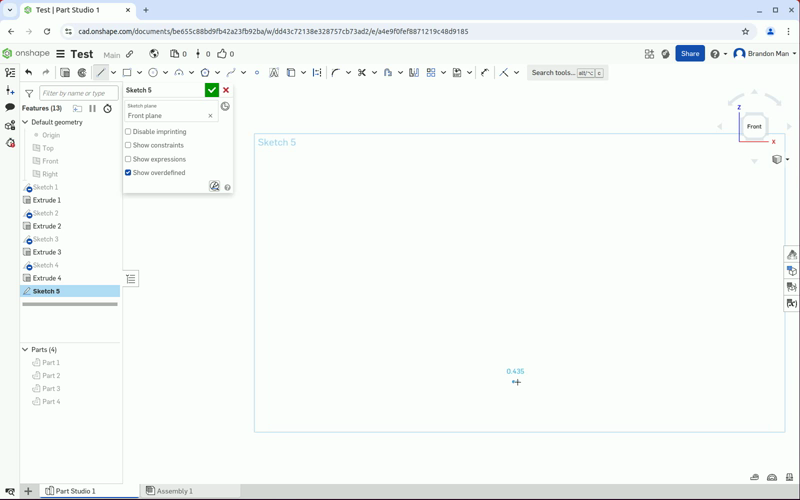
scroll(6)
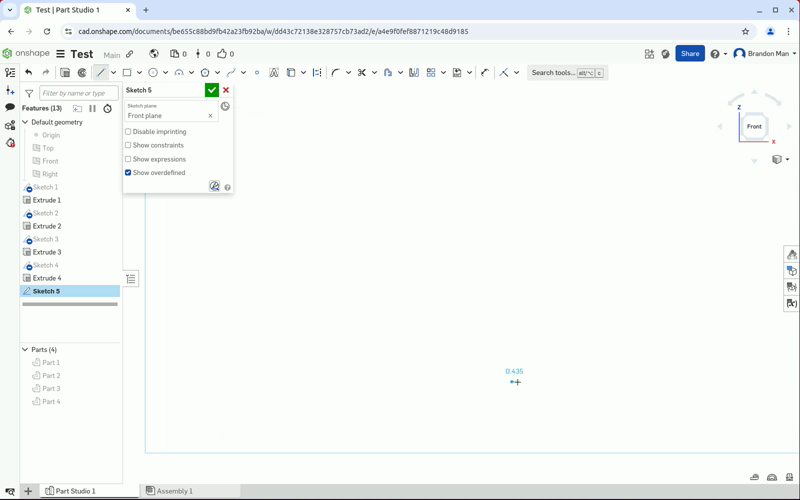
scroll(6)
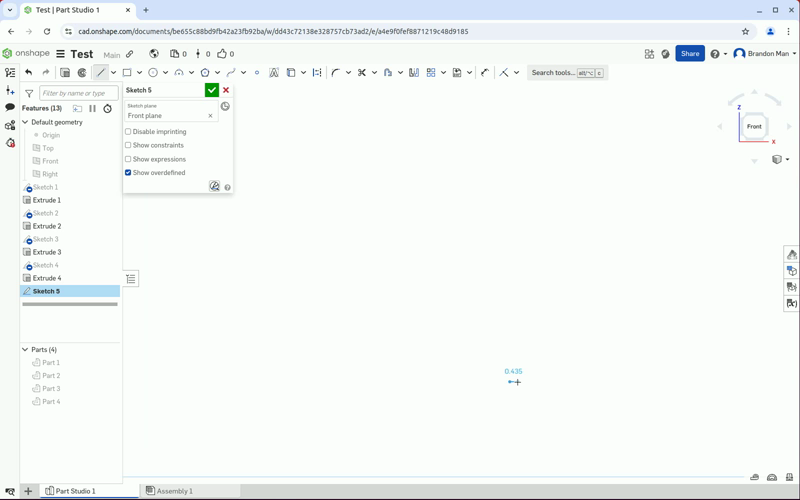
scroll(6)
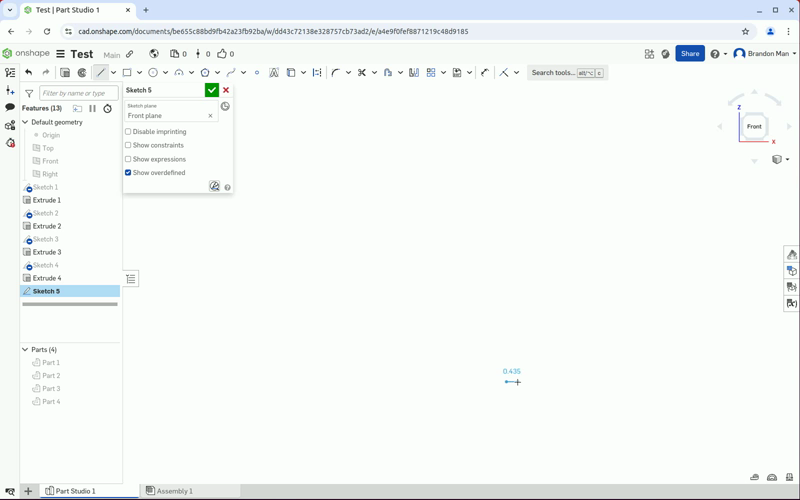
scroll(6)
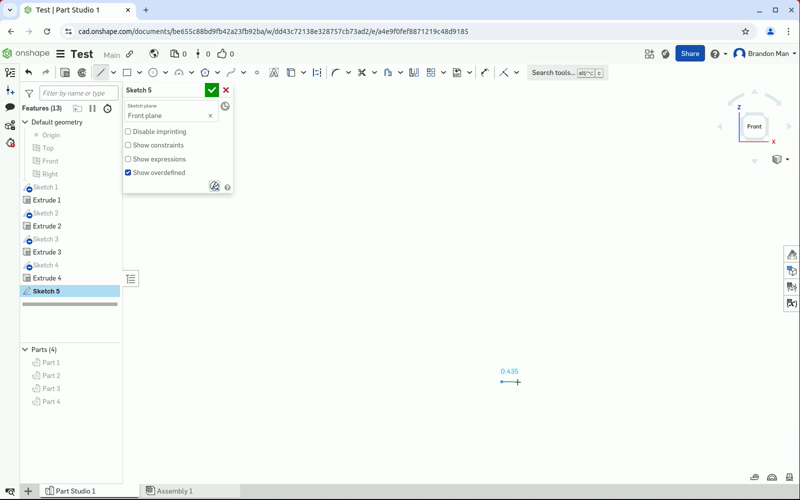
scroll(6)
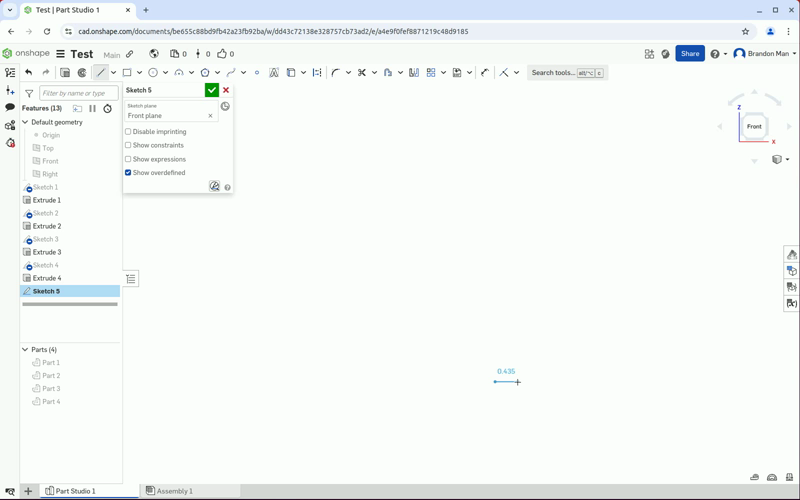
scroll(6)
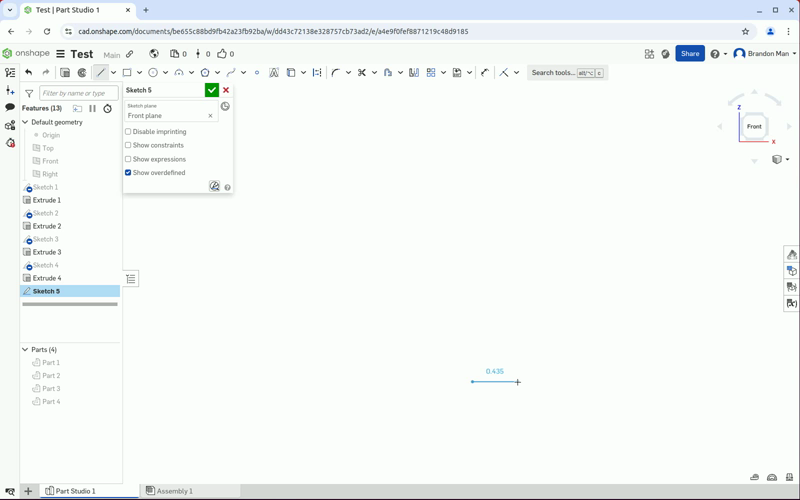
click(517, 381)
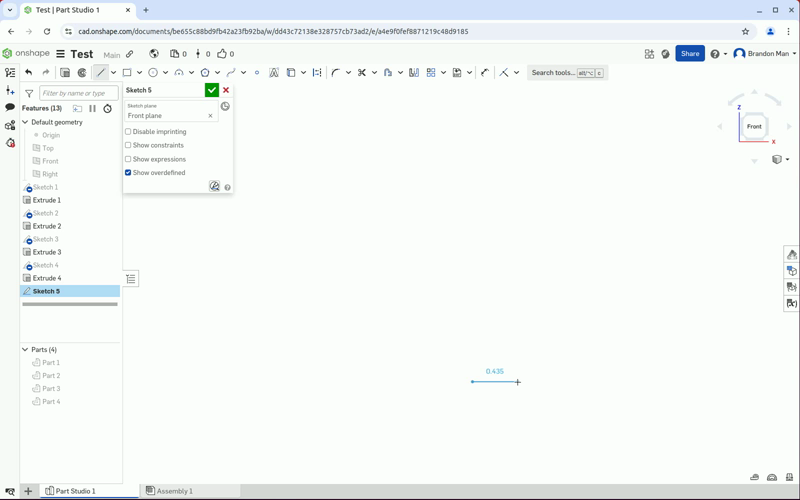
scroll(-6)
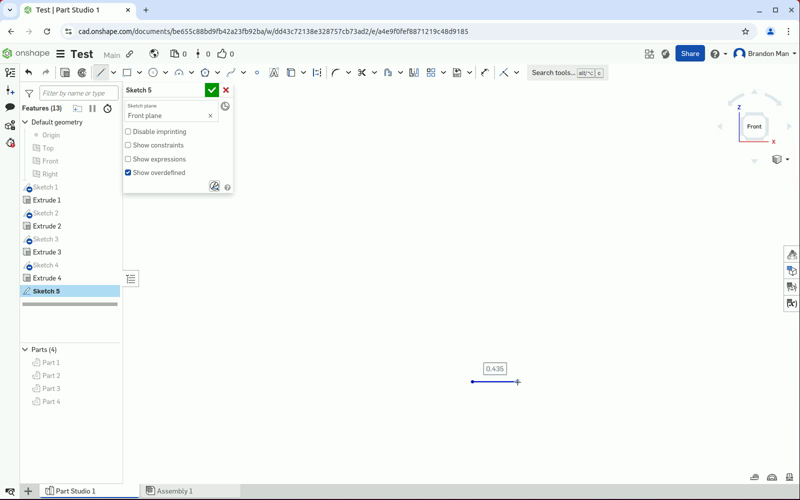
scroll(-6)
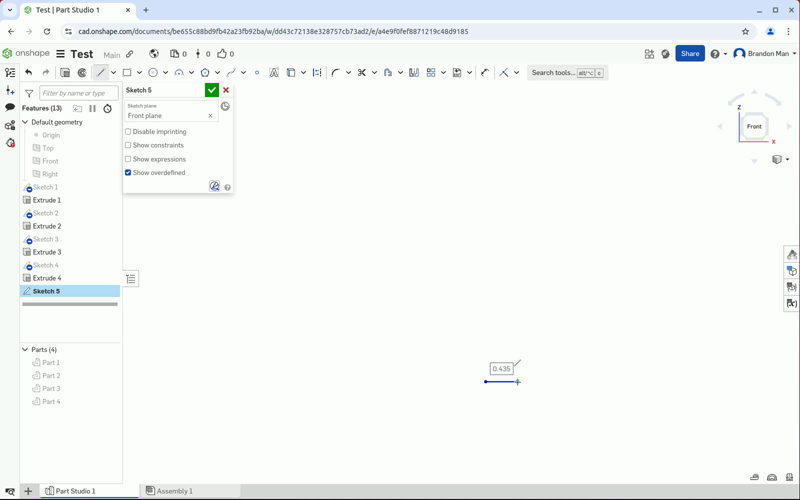
scroll(-6)
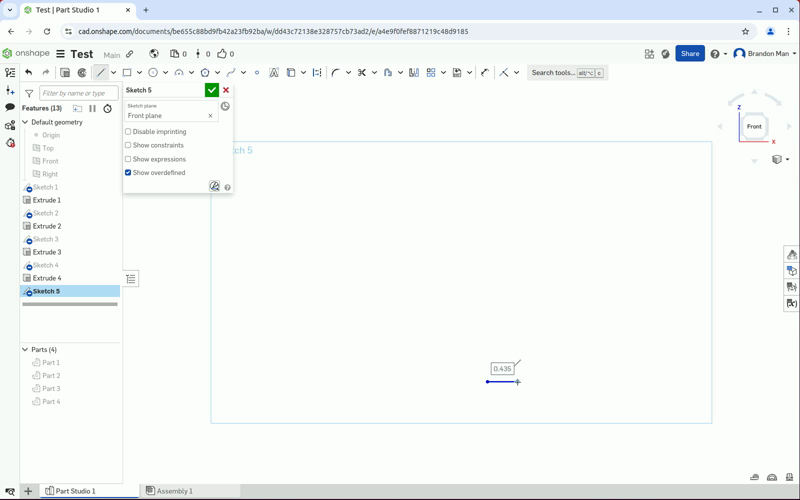
scroll(-6)
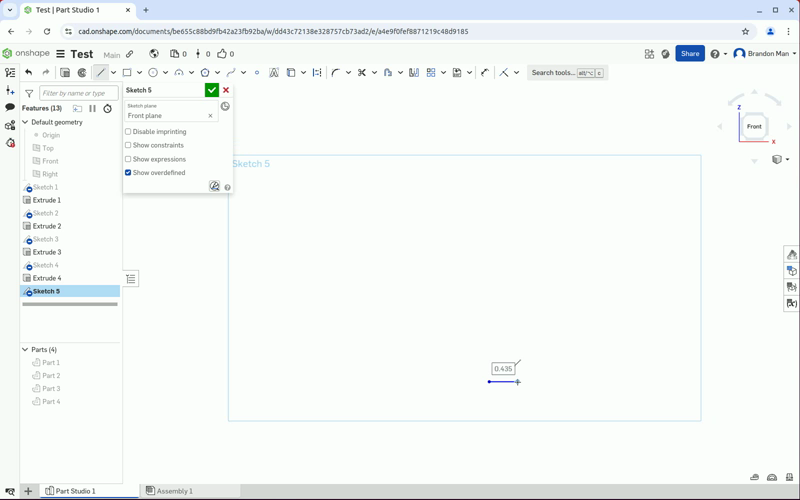
scroll(-6)
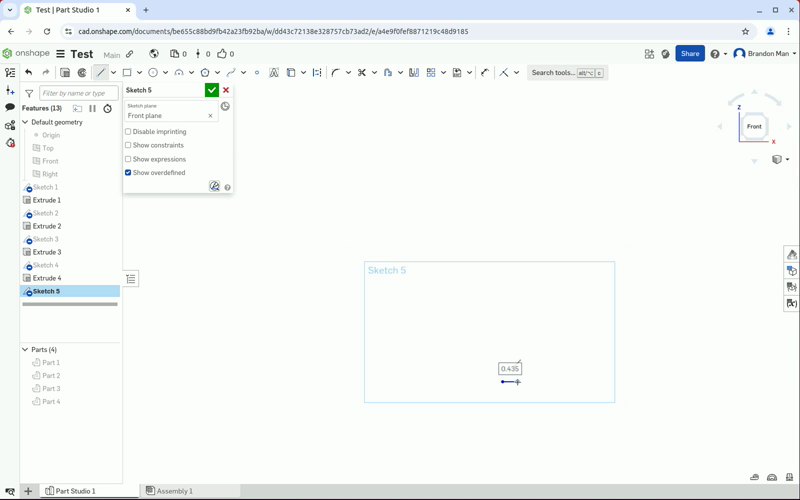
scroll(-6)
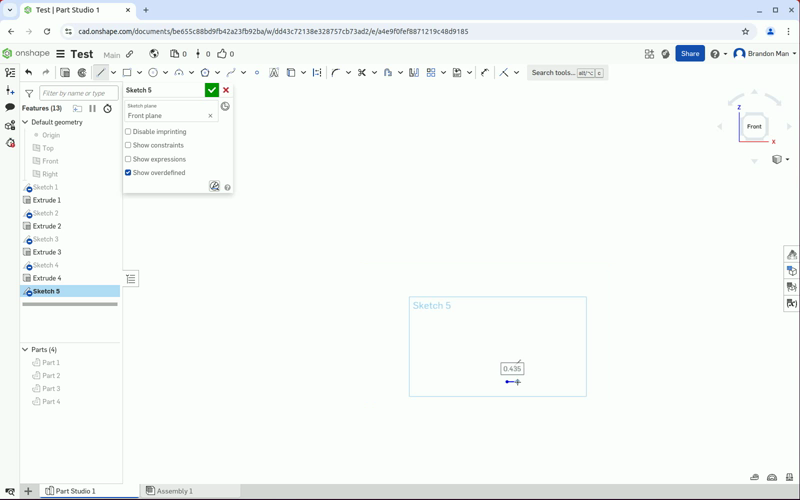
scroll(-6)
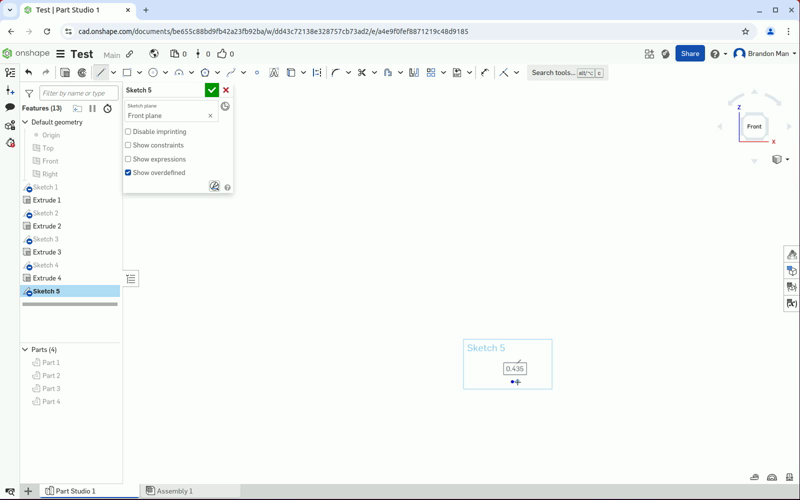
key_up(shift)
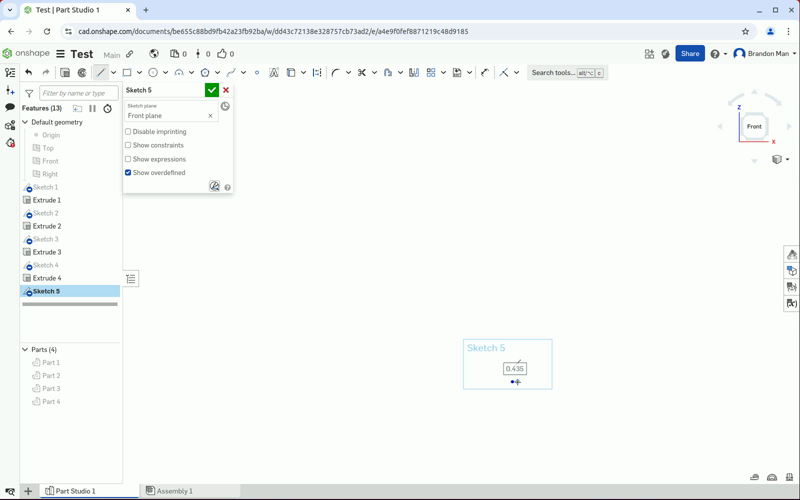
key_down(shift)
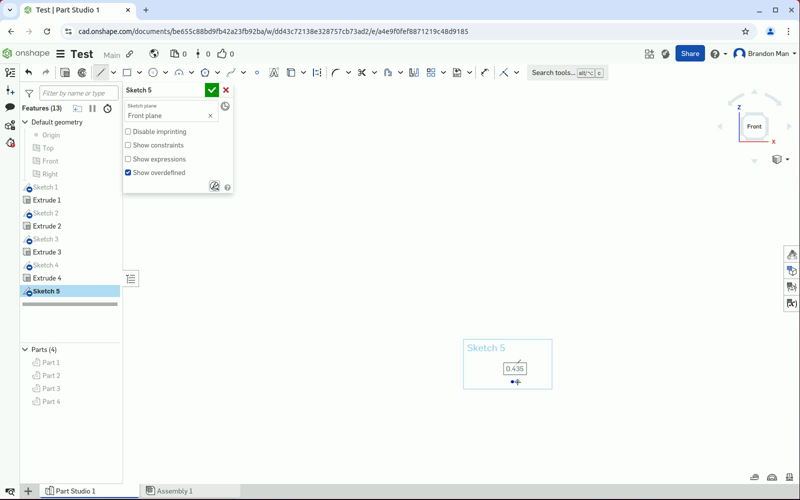
mouse_move(517, 195)
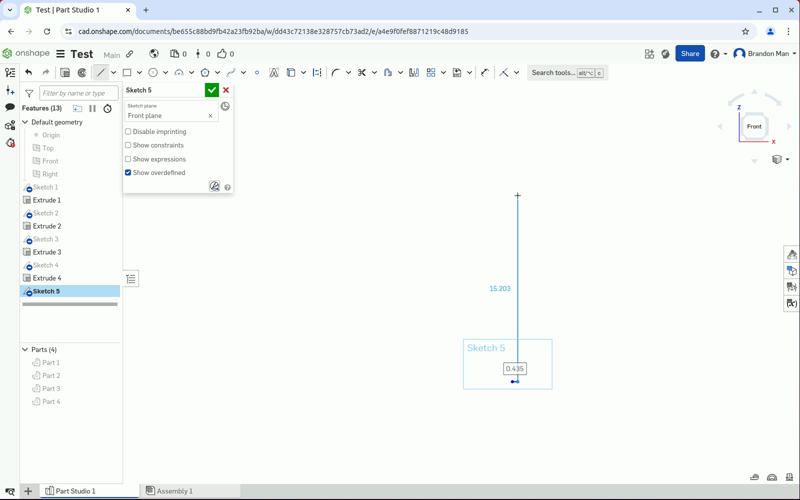
click(517, 195)
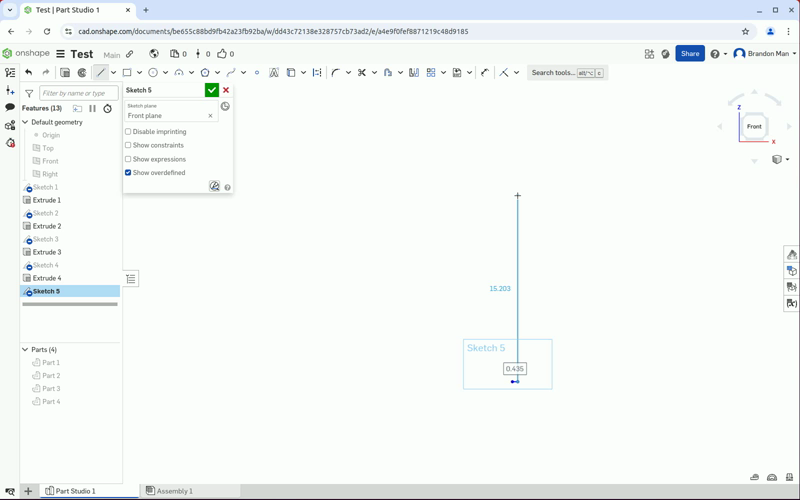
key_up(shift)
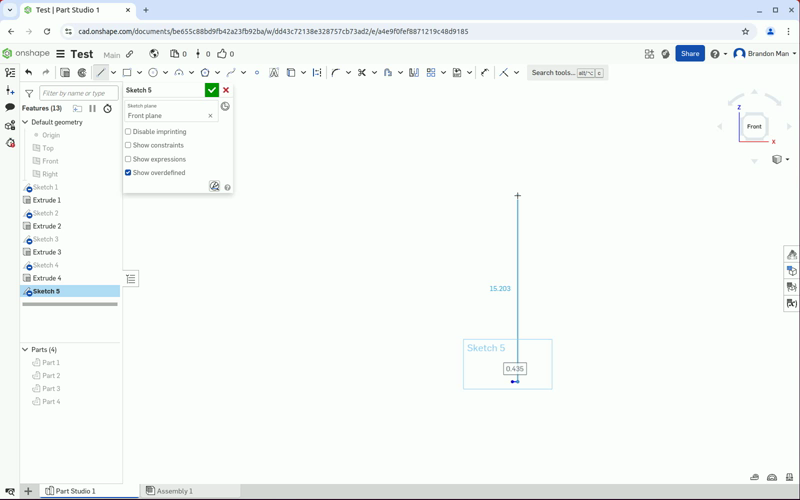
key_down(shift)
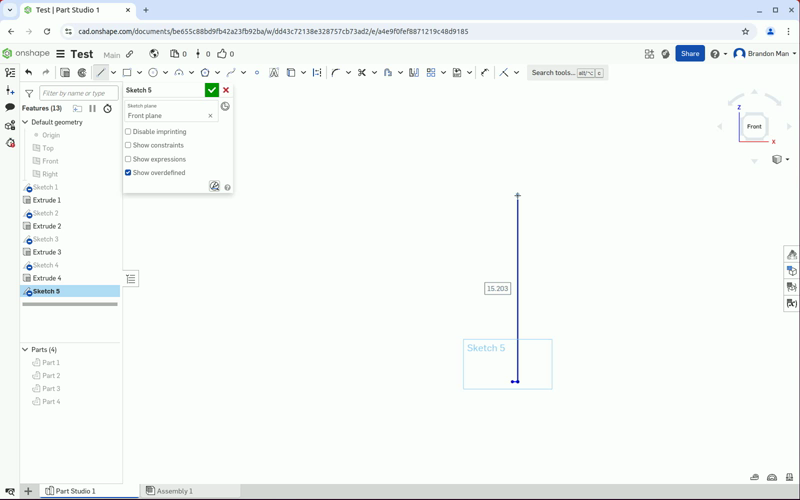
mouse_move(547, 195)
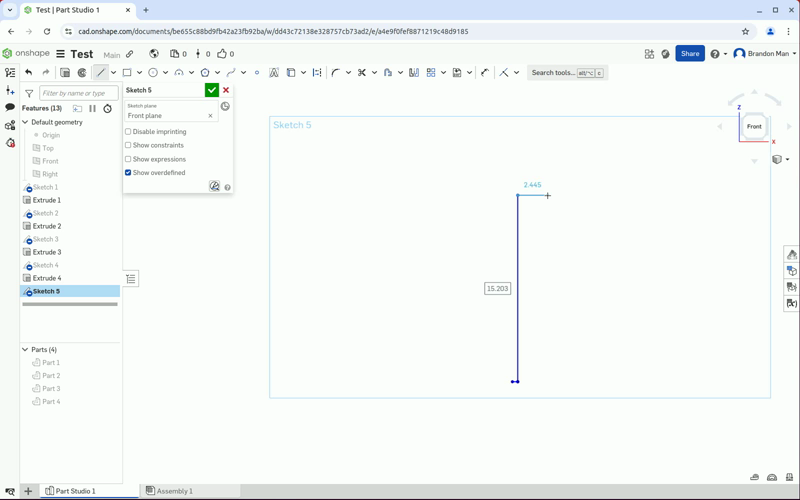
mouse_move(513, 195)
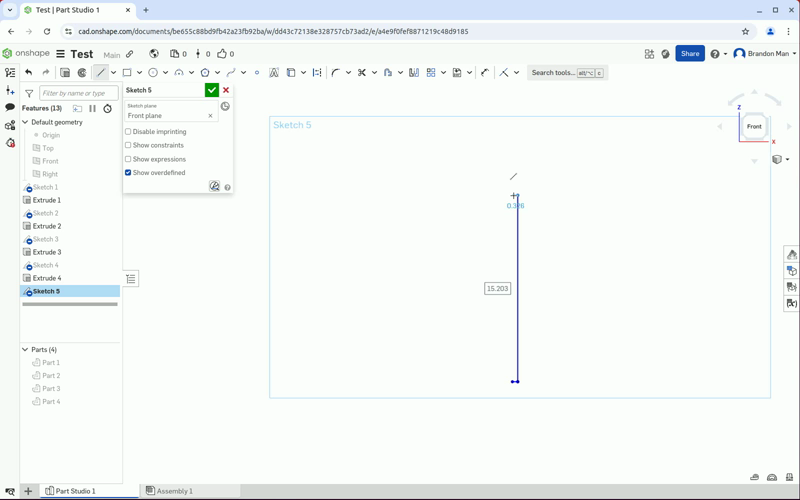
scroll(6)
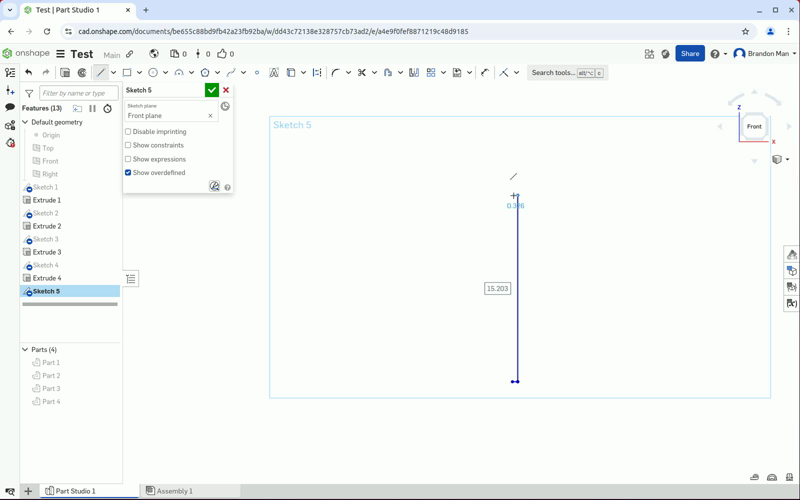
scroll(6)
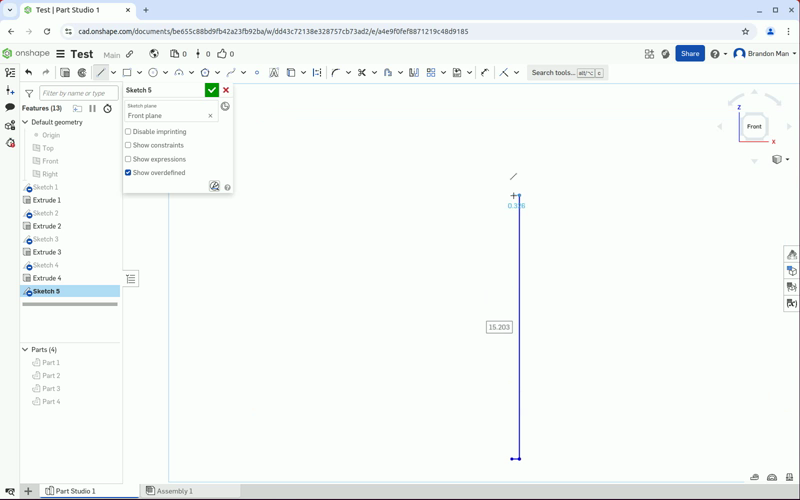
scroll(6)
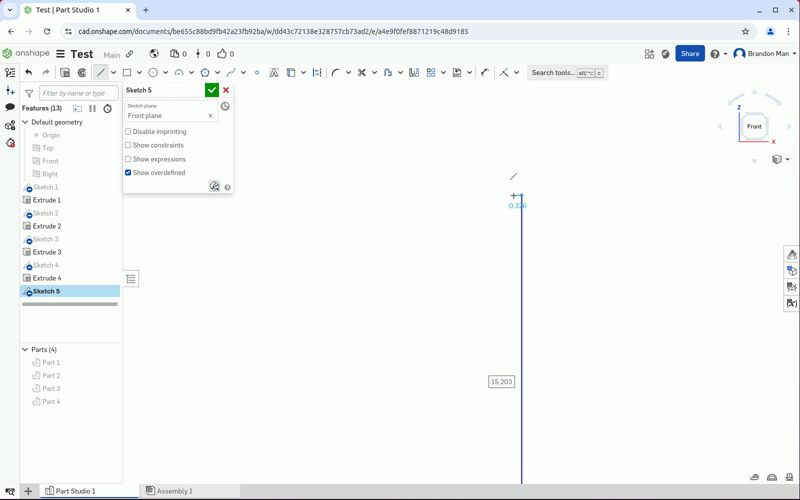
scroll(6)
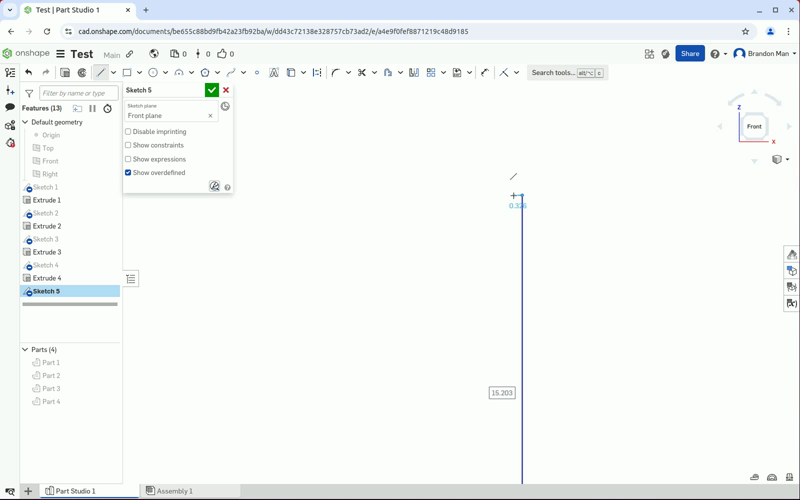
scroll(6)
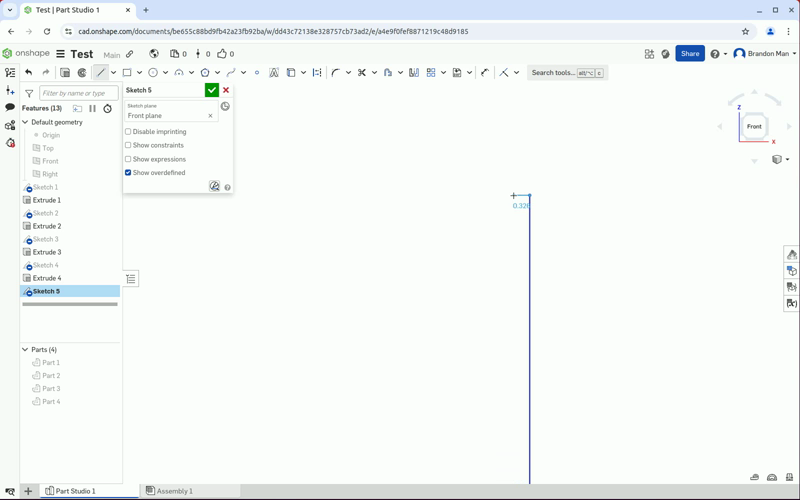
scroll(6)
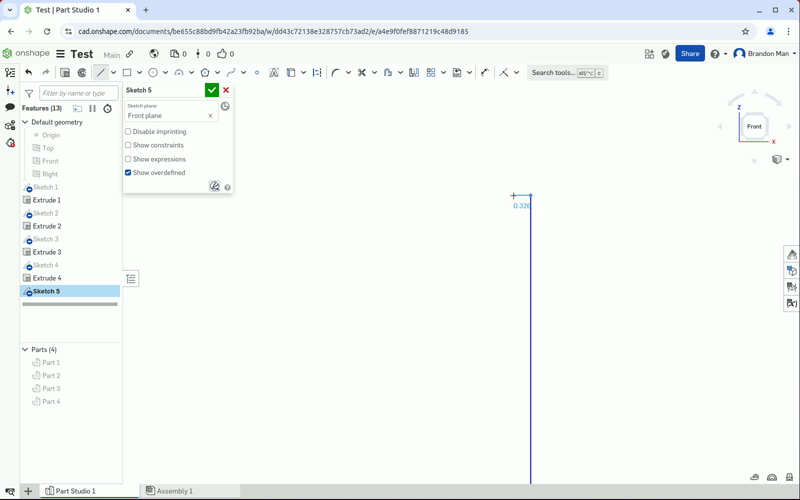
scroll(6)
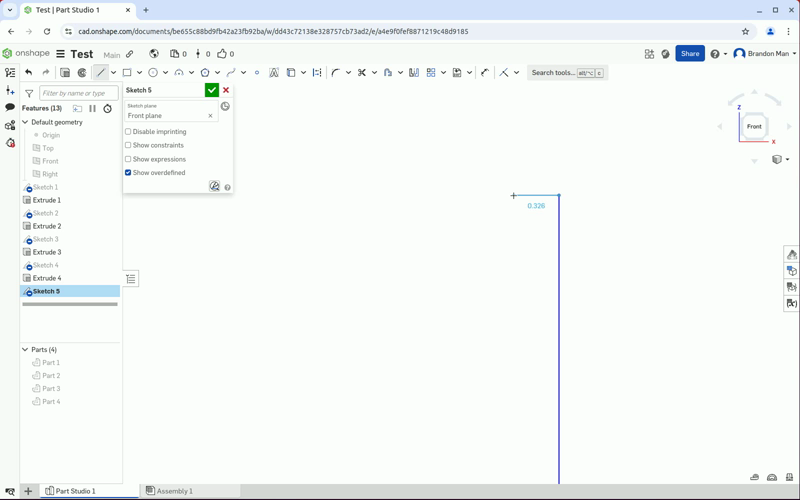
click(513, 195)
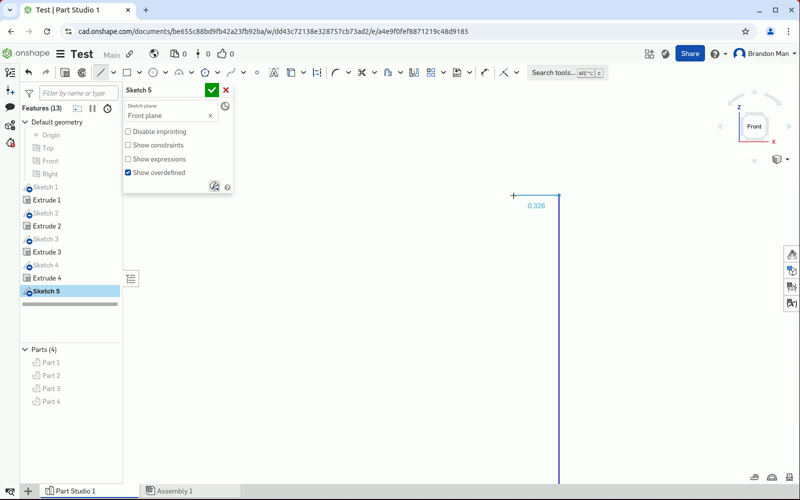
scroll(-6)
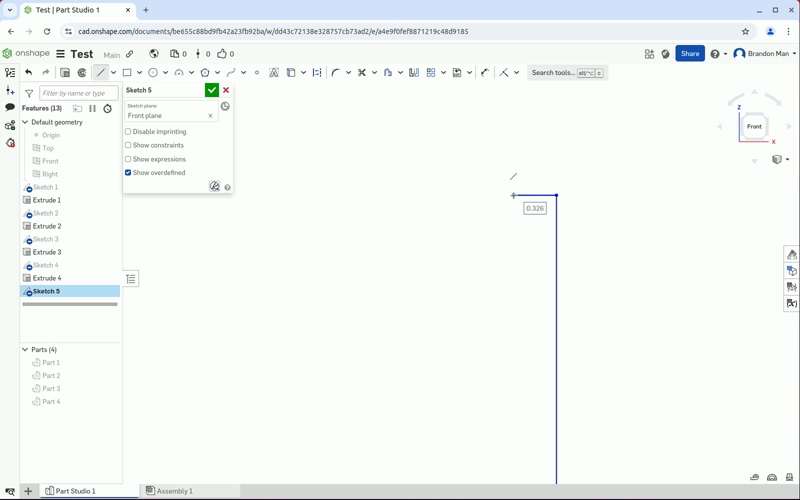
scroll(-6)
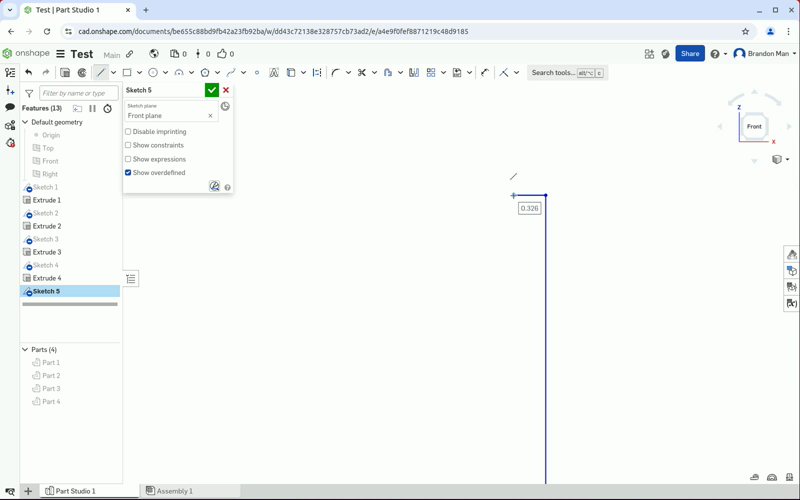
scroll(-6)
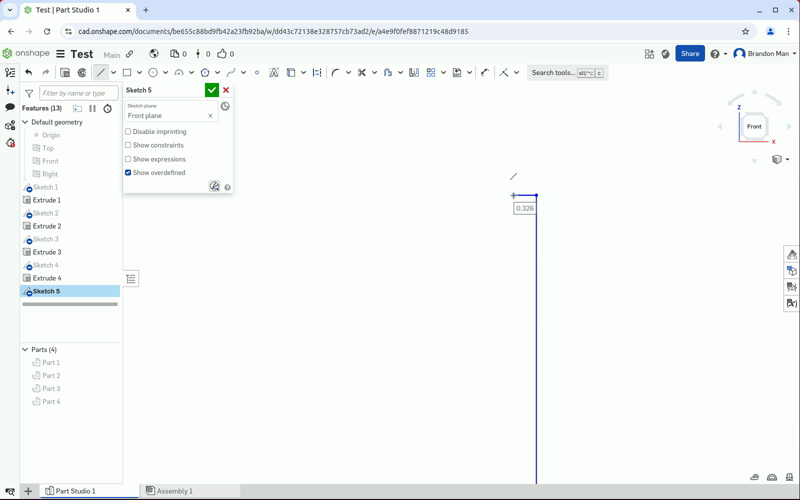
scroll(-6)
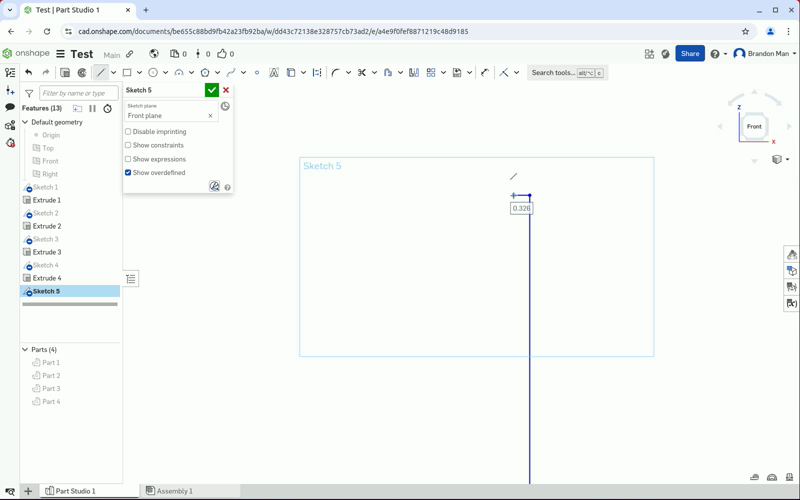
scroll(-6)
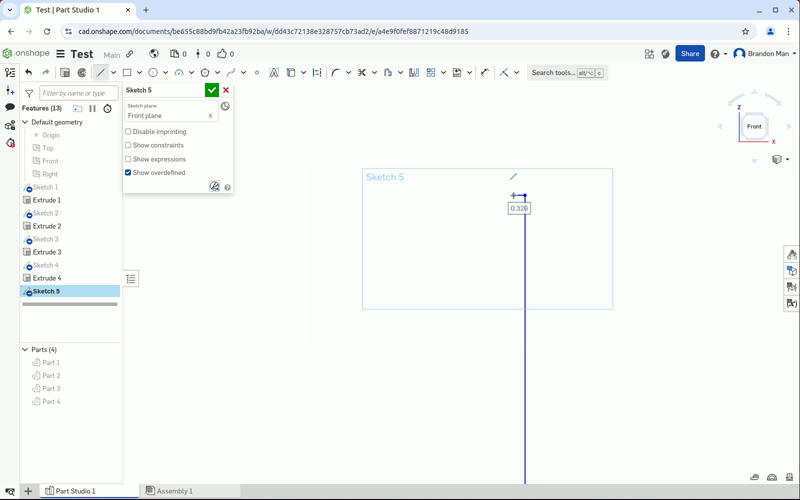
scroll(-6)
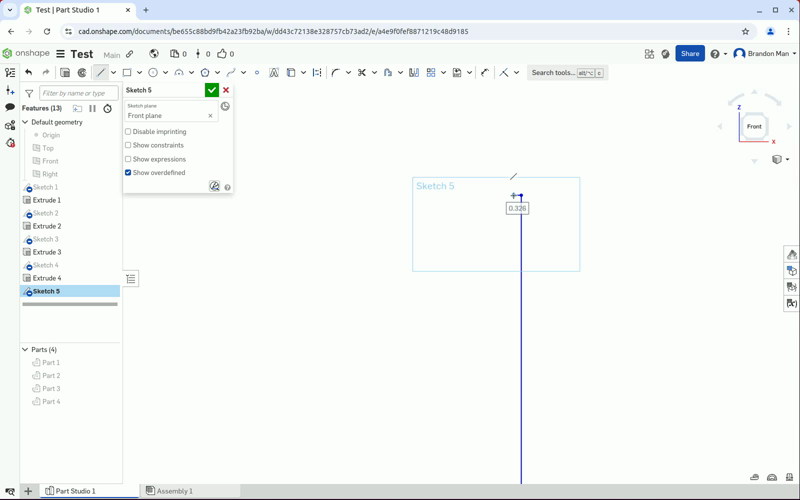
scroll(-6)
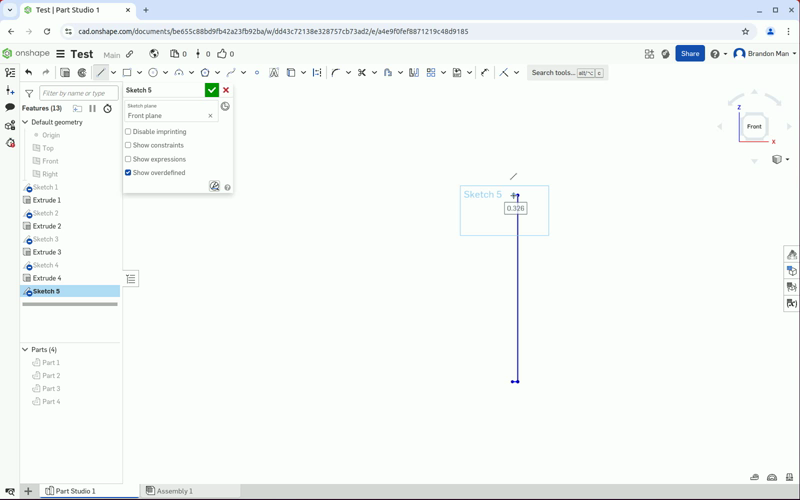
key_up(shift)
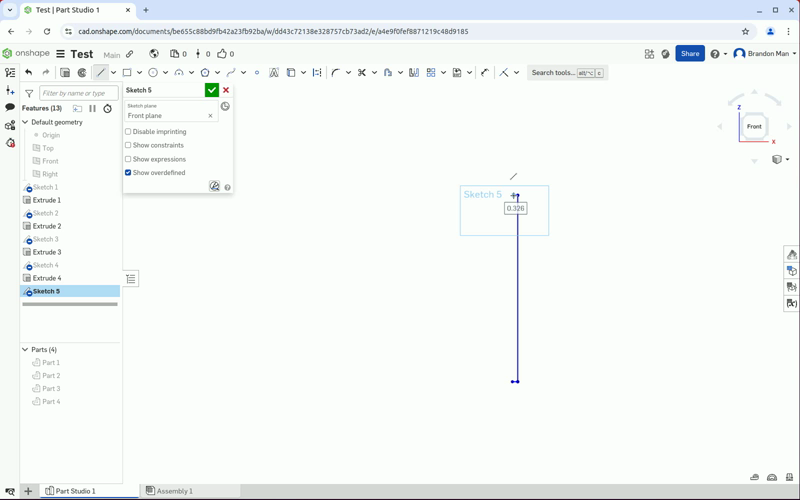
key_down(shift)
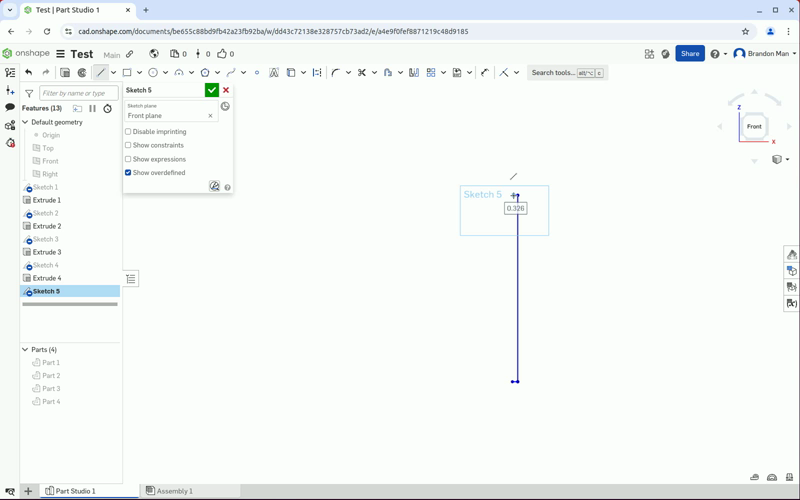
mouse_move(513, 381)
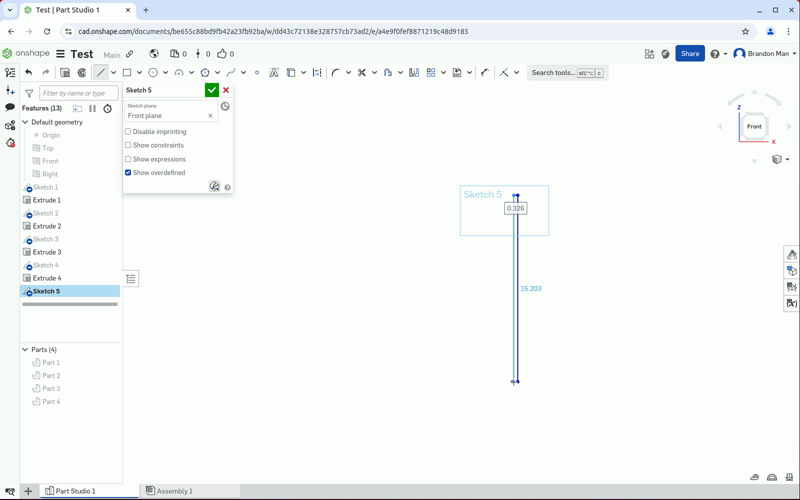
scroll(6)
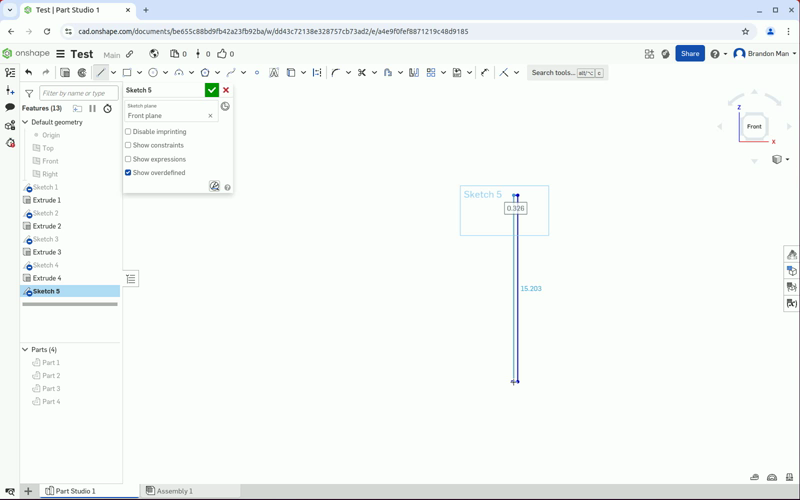
scroll(6)
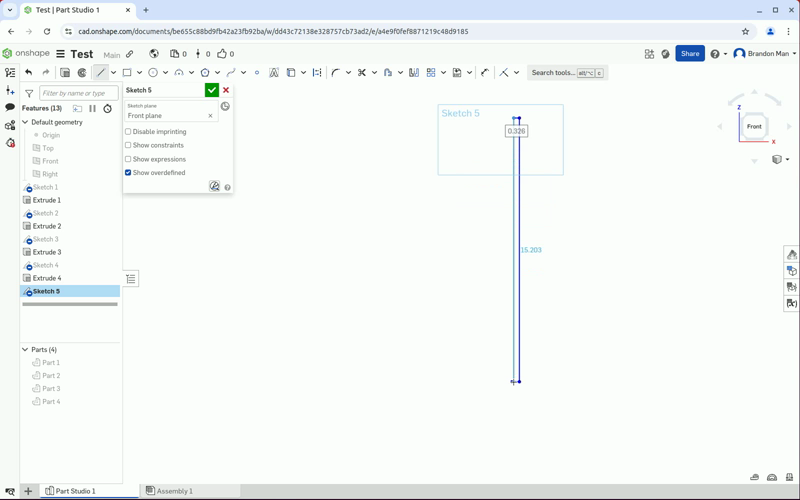
scroll(6)
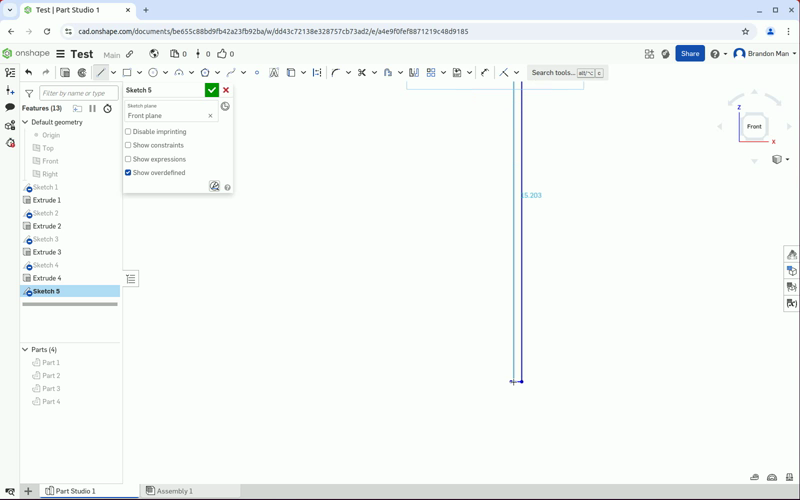
scroll(6)
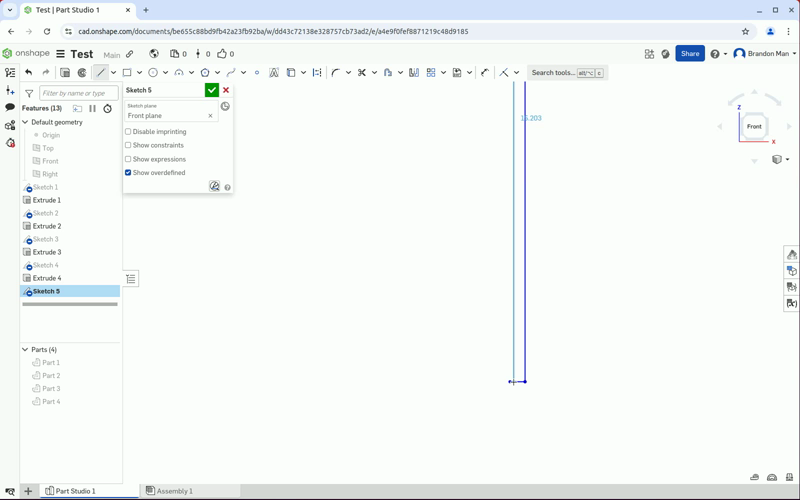
scroll(6)
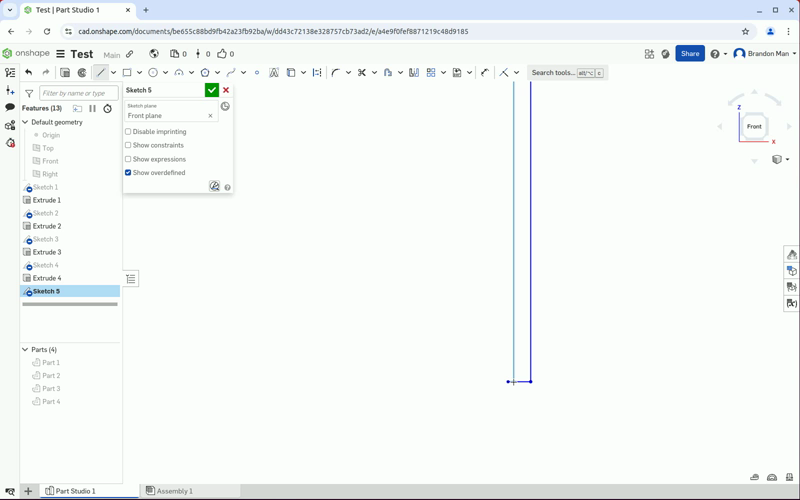
scroll(6)
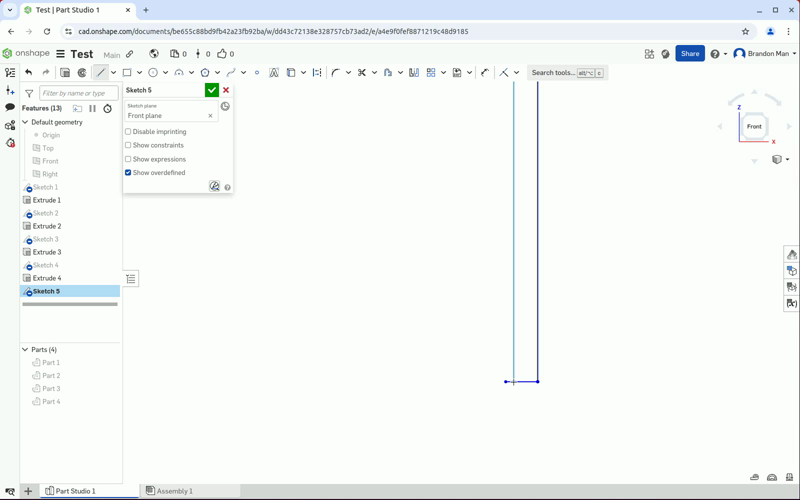
scroll(6)
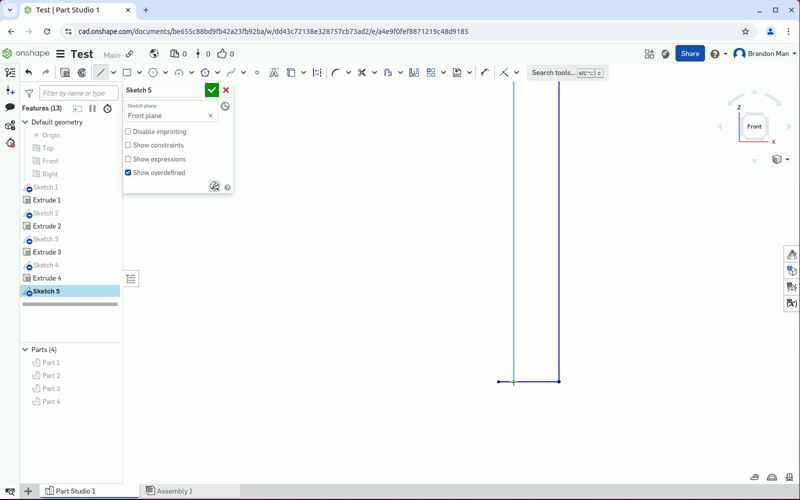
key_up(shift)
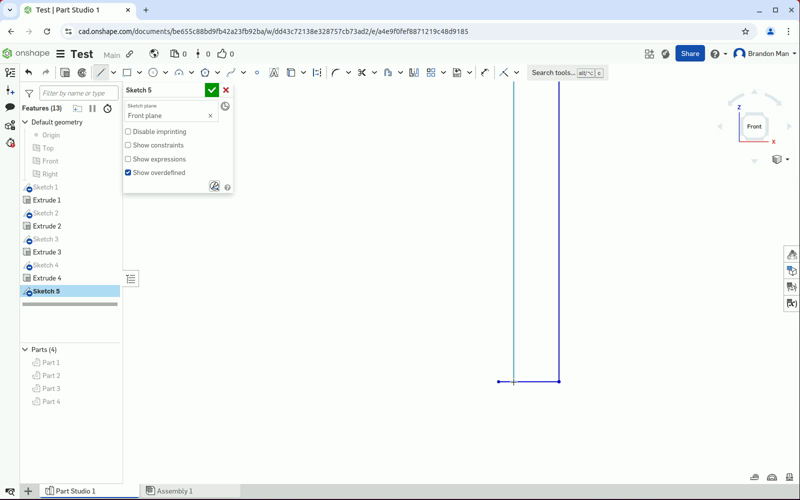
click(513, 381)
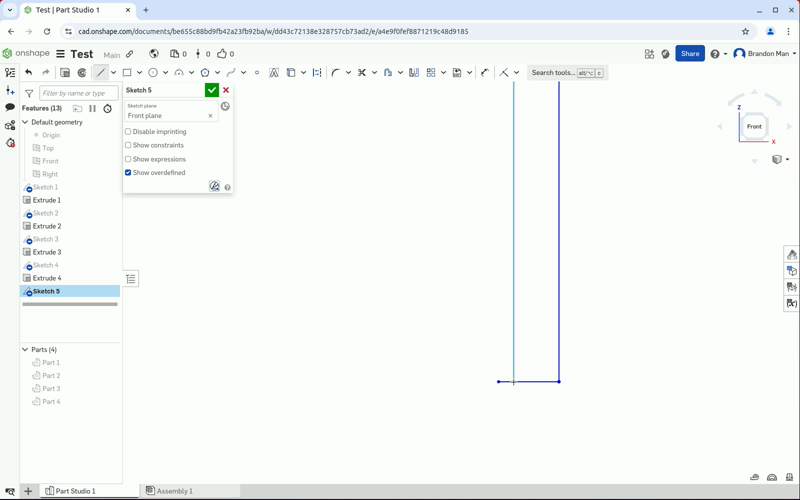
scroll(-6)
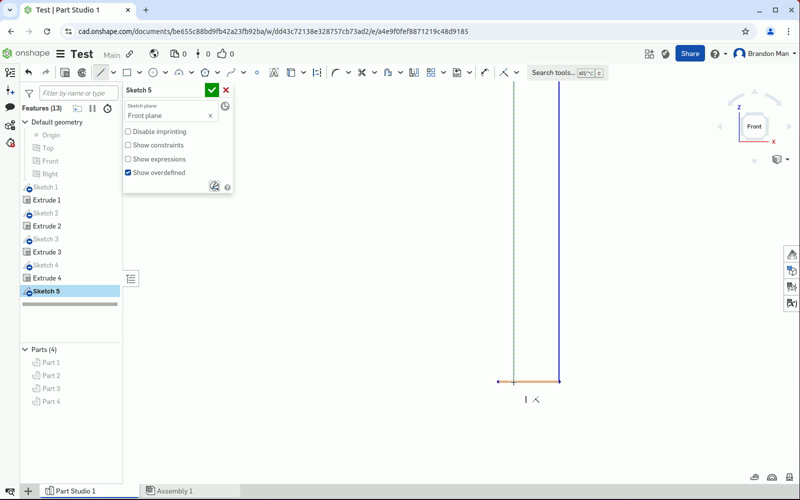
scroll(-6)
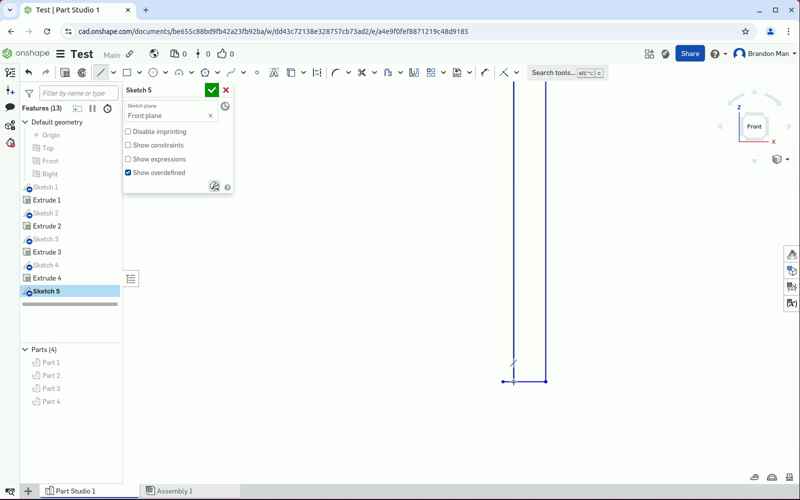
scroll(-6)
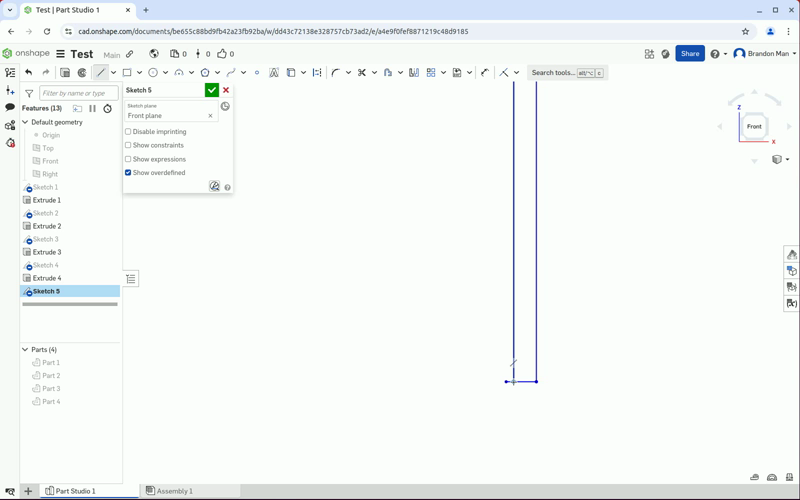
scroll(-6)
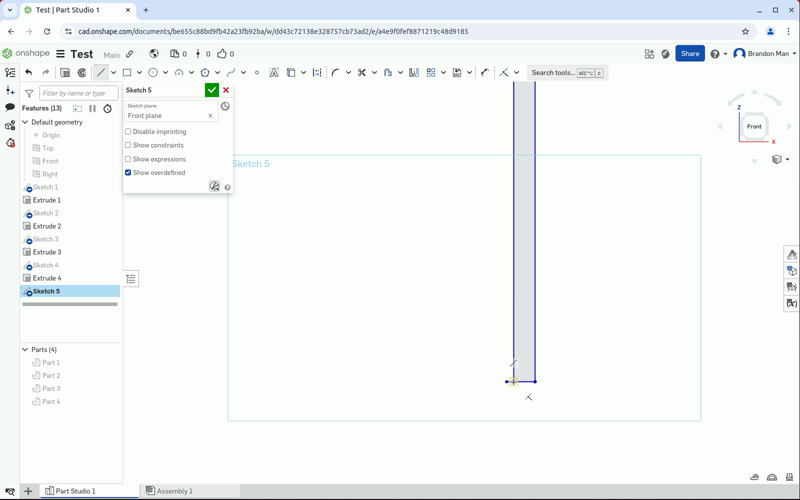
scroll(-6)
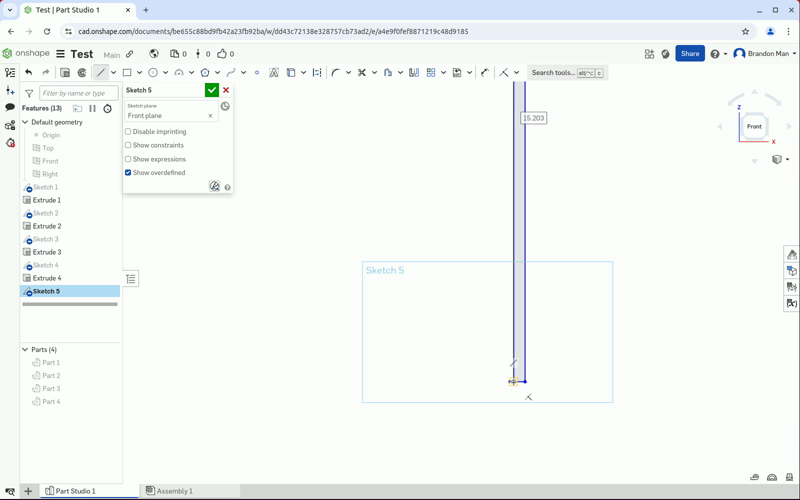
scroll(-6)
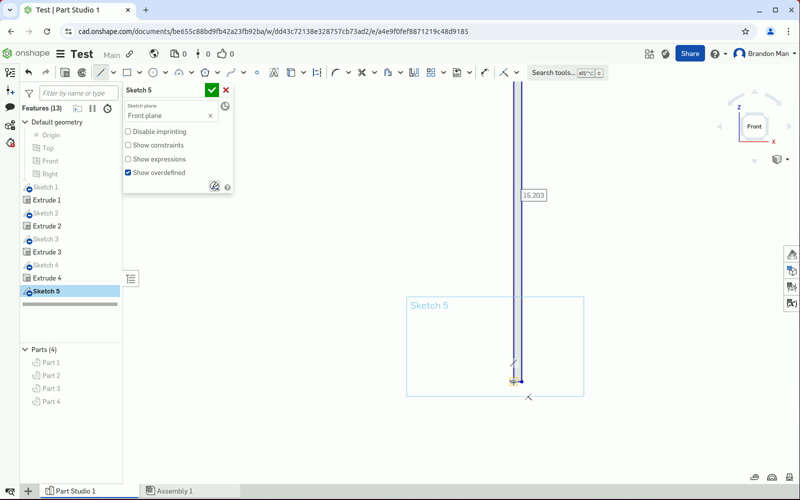
scroll(-6)
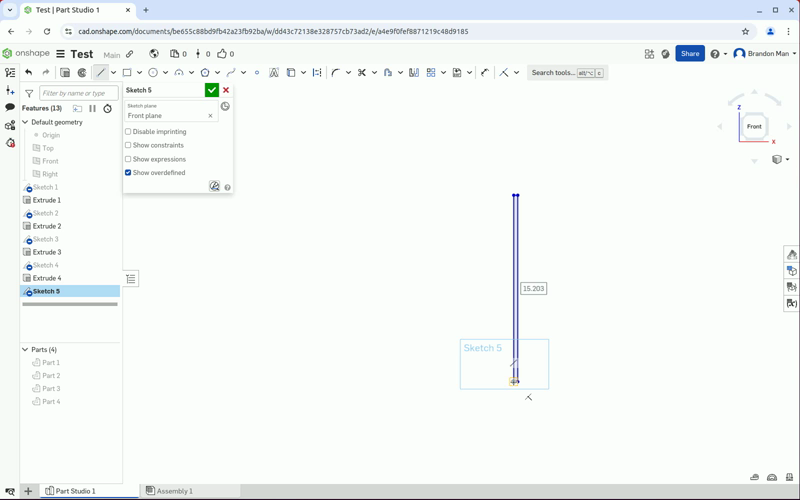
key(esc)
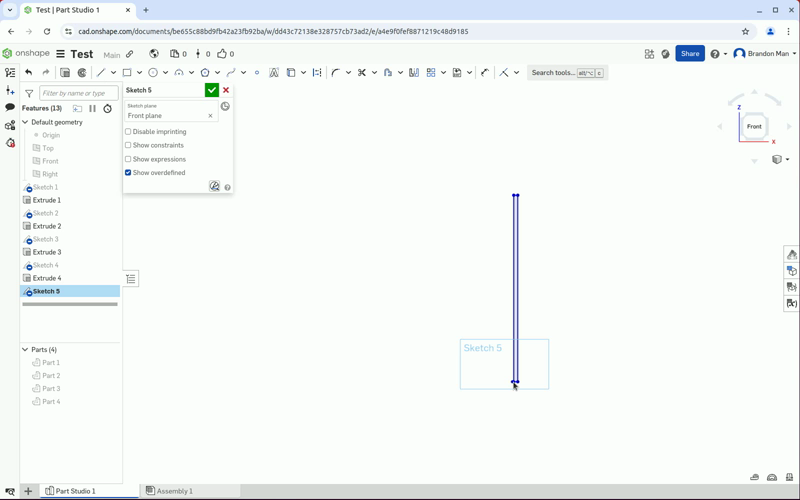
mouse_move(514, 276)
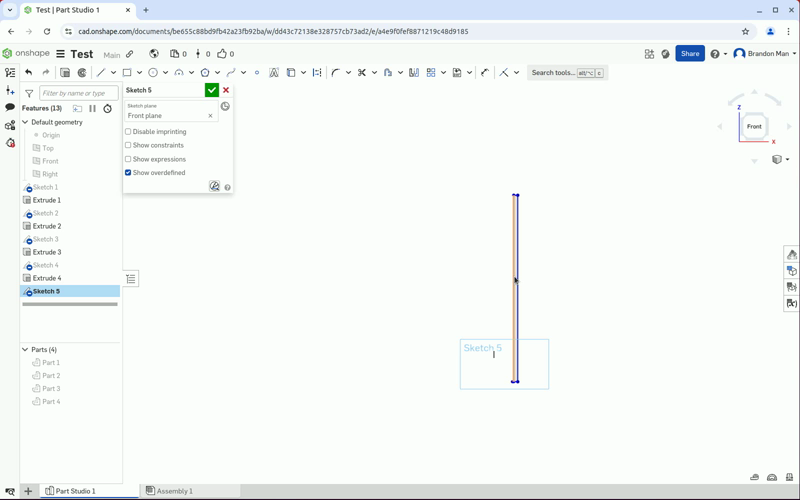
scroll(6)
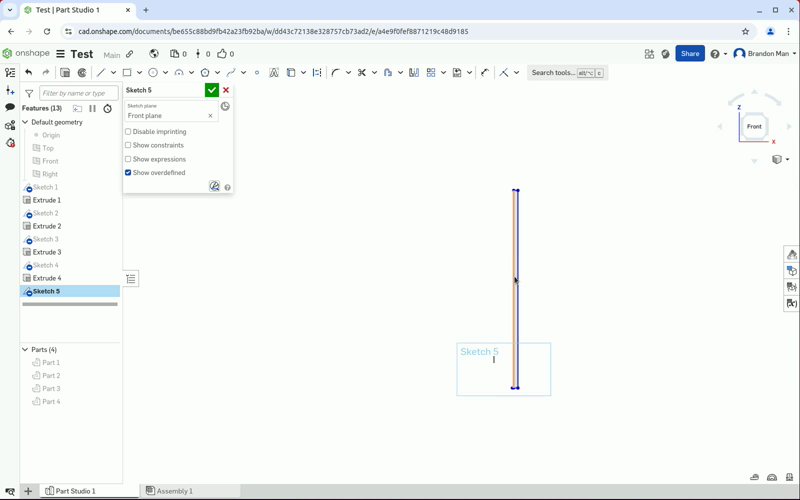
scroll(6)
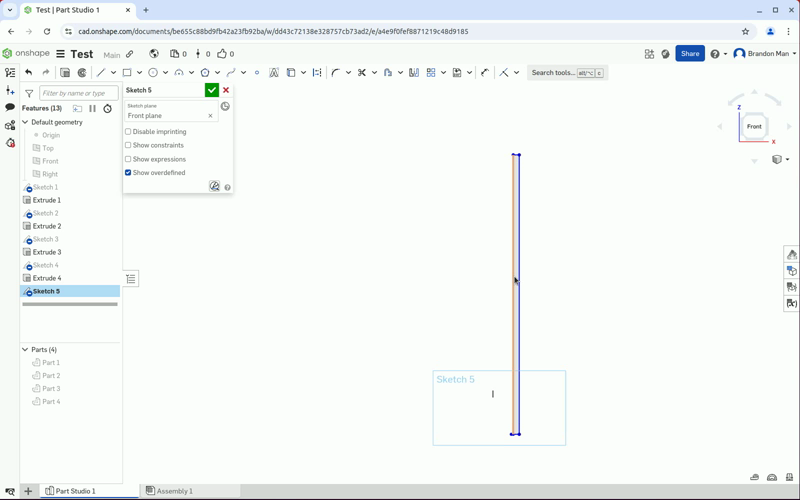
scroll(6)
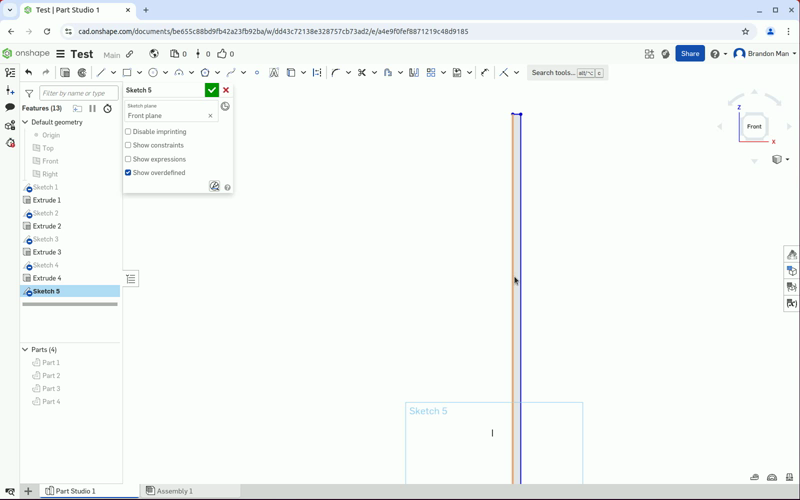
scroll(6)
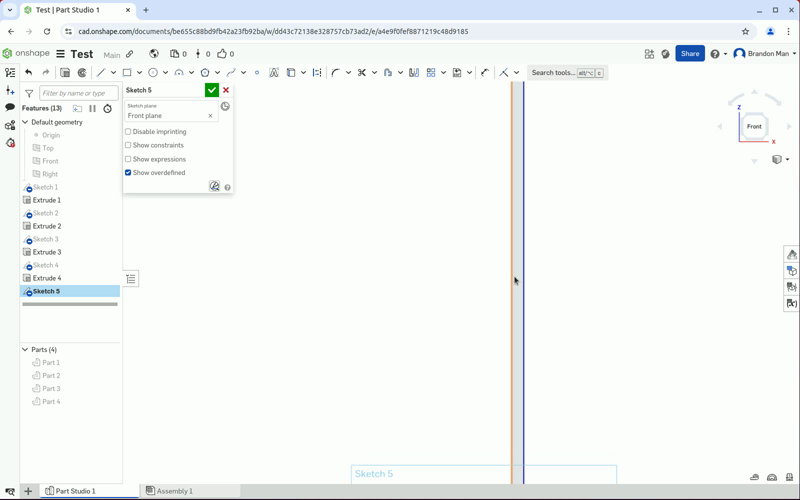
scroll(6)
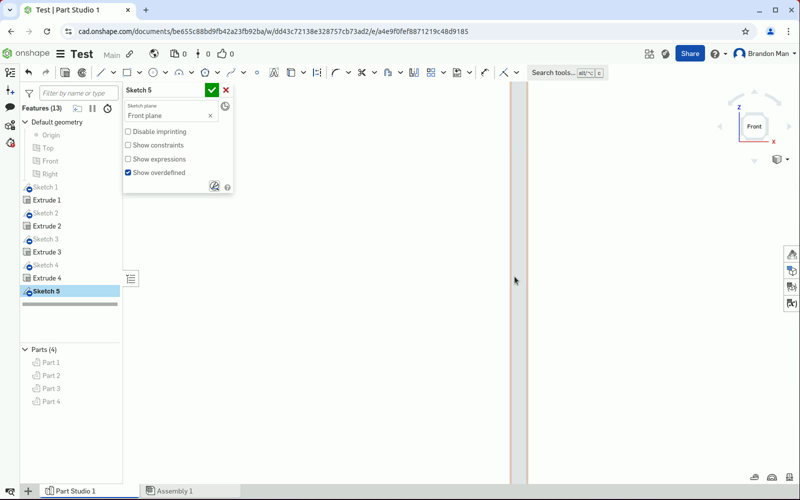
scroll(6)
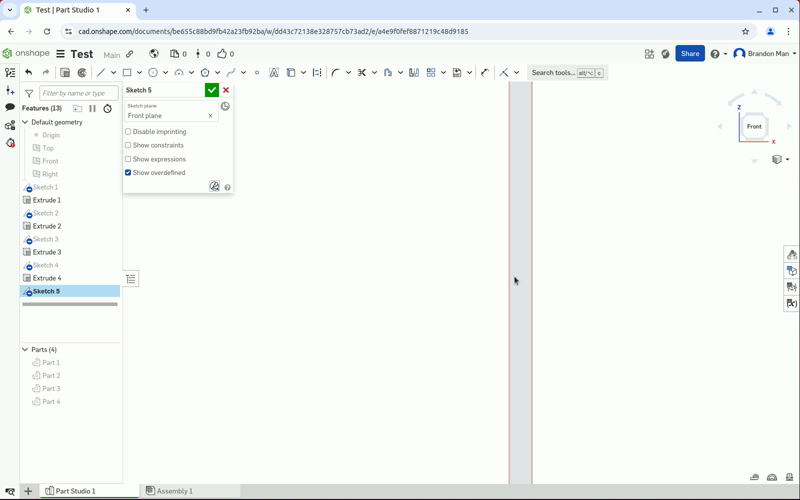
scroll(6)
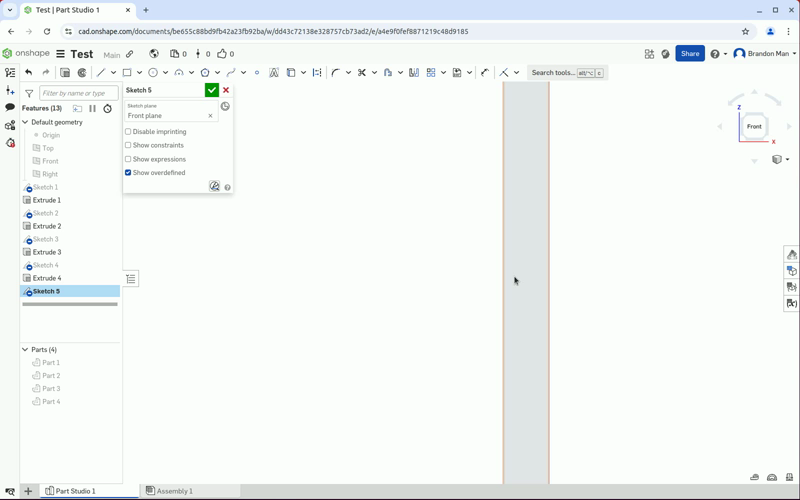
click(514, 276)
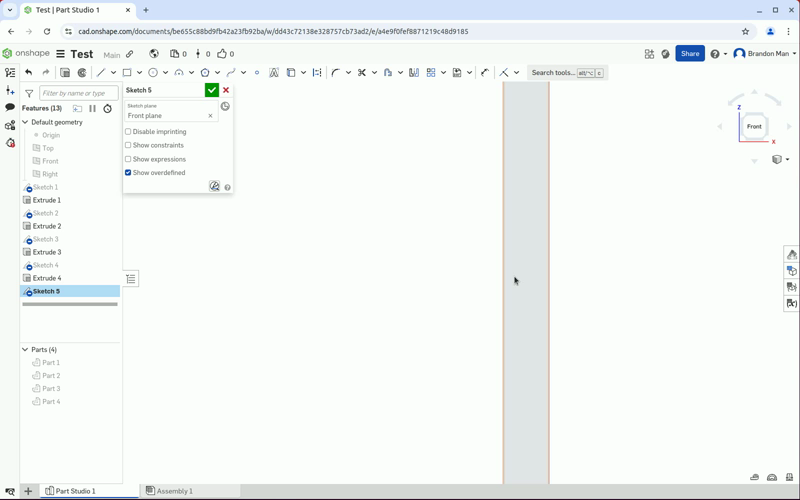
scroll(-6)
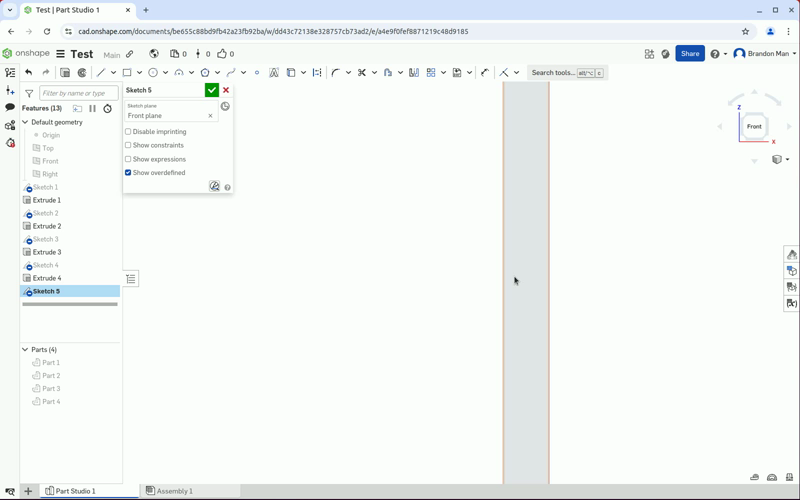
scroll(-6)
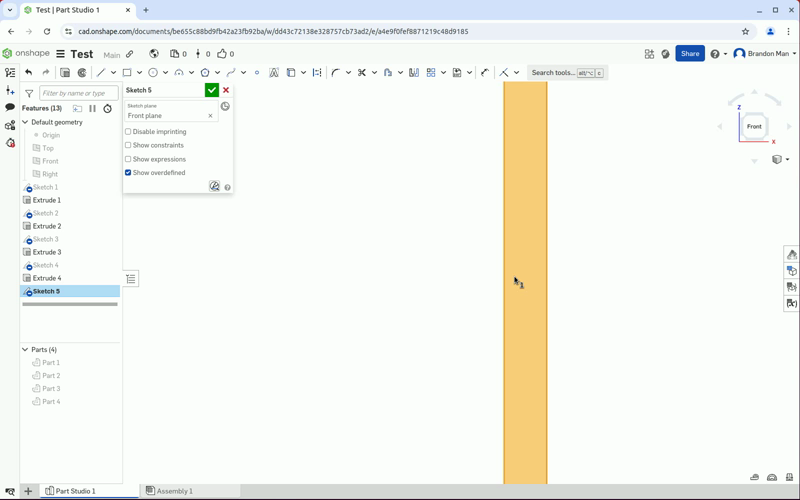
scroll(-6)
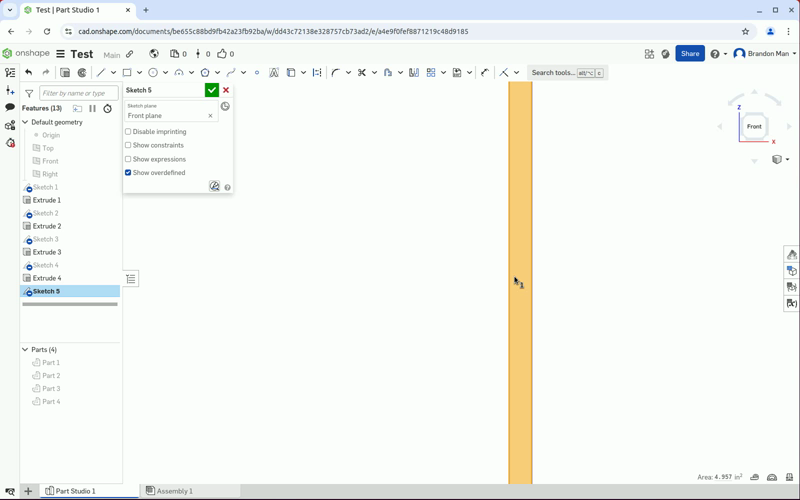
scroll(-6)
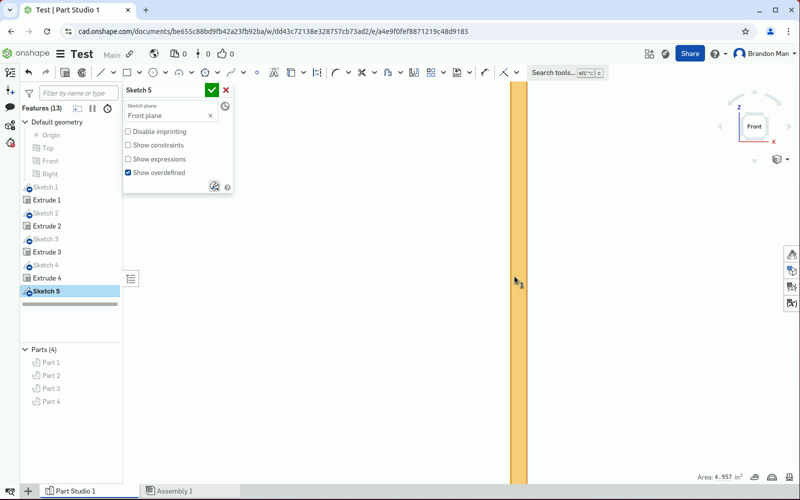
scroll(-6)
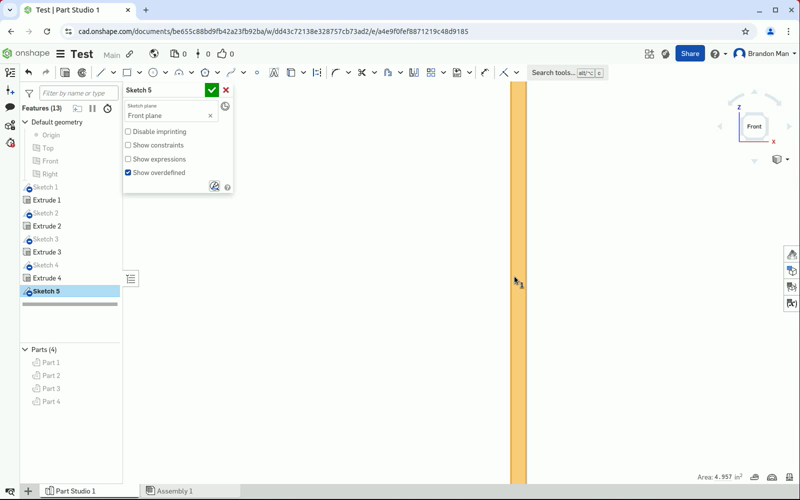
scroll(-6)
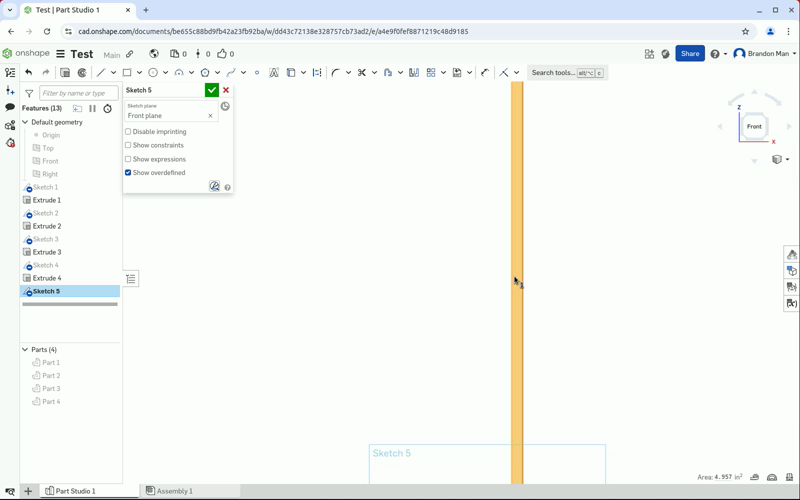
scroll(-6)
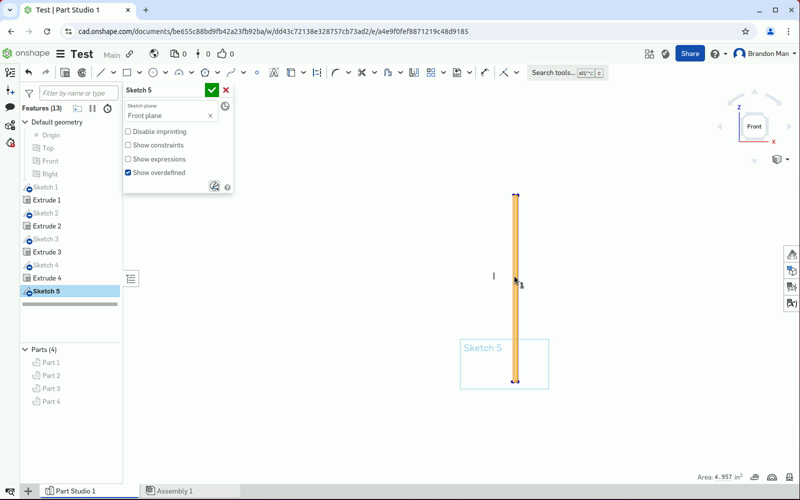
mouse_move(73, 352)
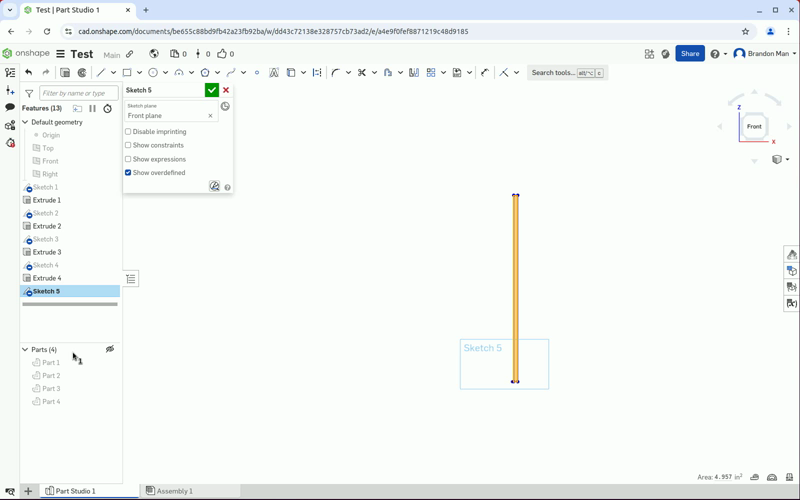
key(shift+y)
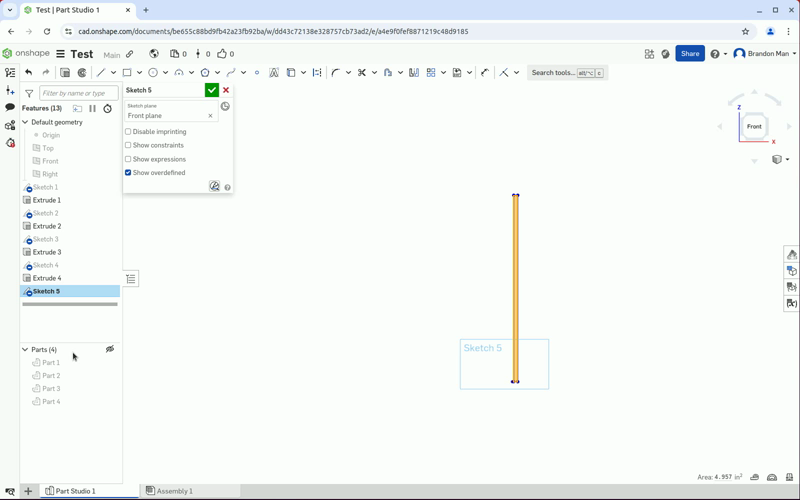
key(shift+e)
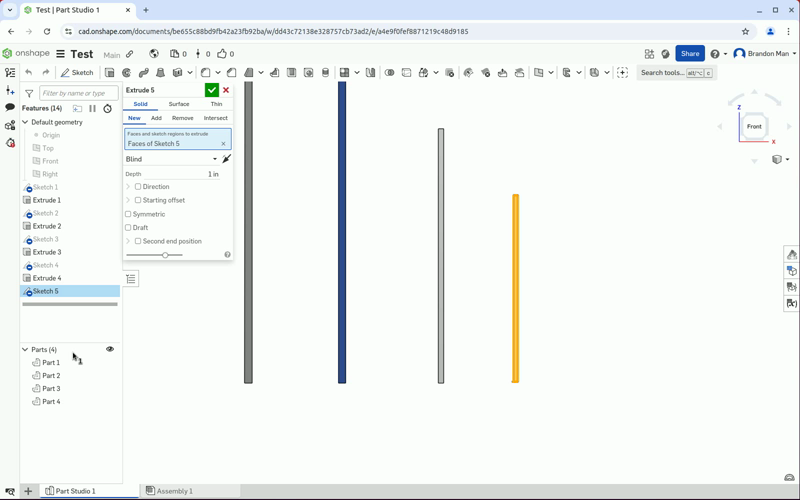
mouse_move(143, 106)
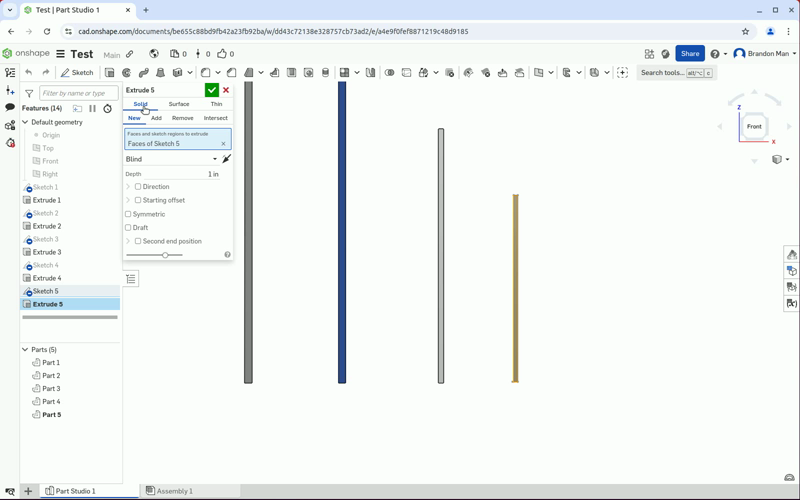
click(143, 106)
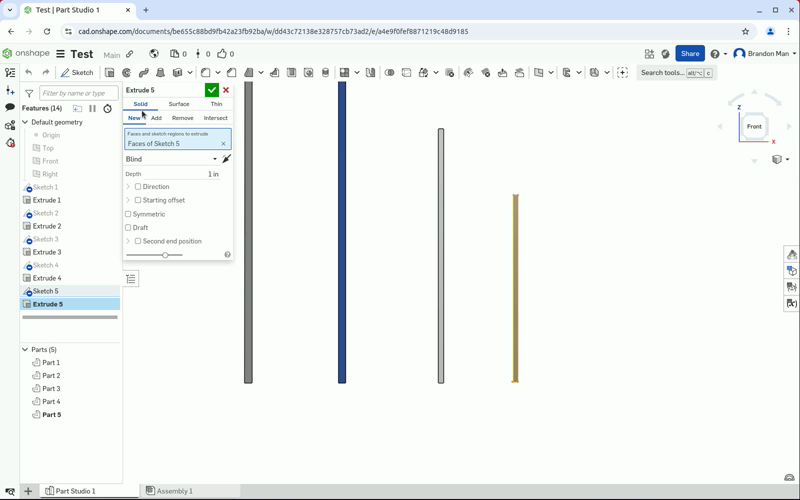
mouse_move(137, 120)
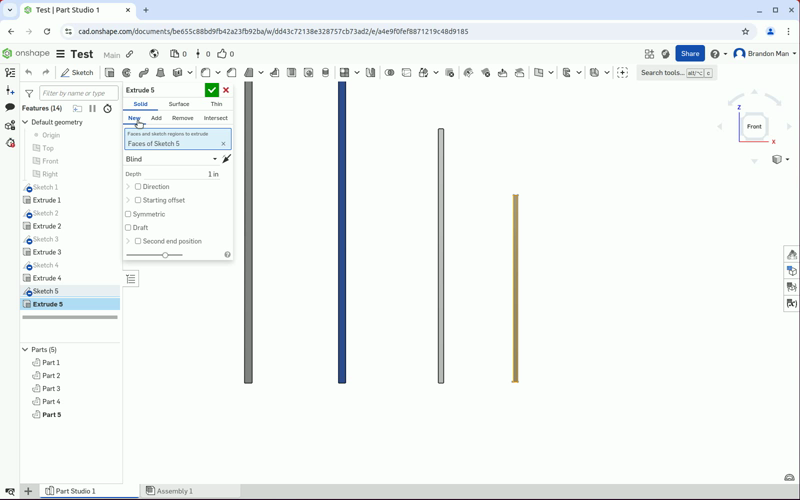
click(137, 120)
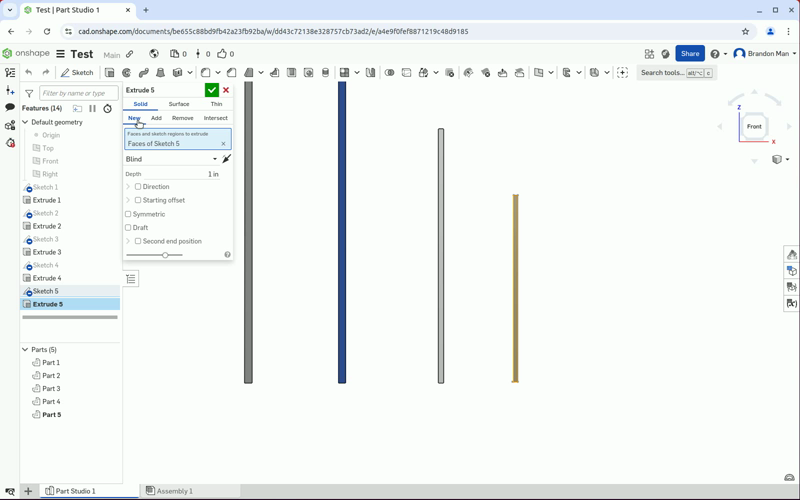
key(tab, 4)
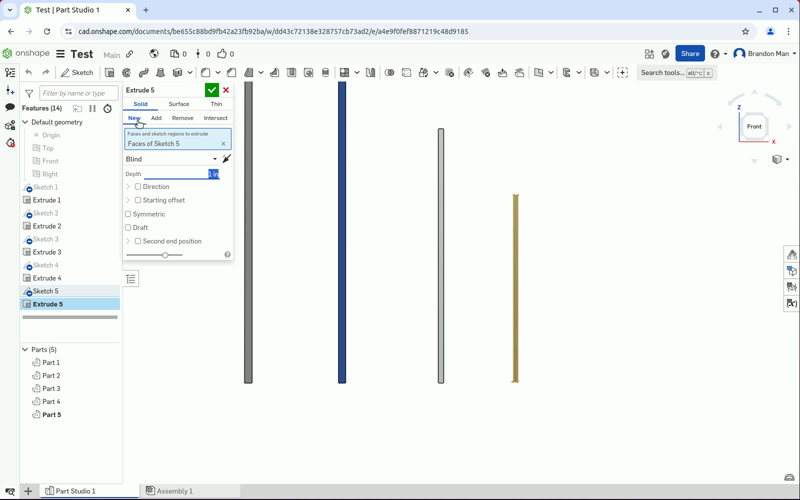
text(0.963)
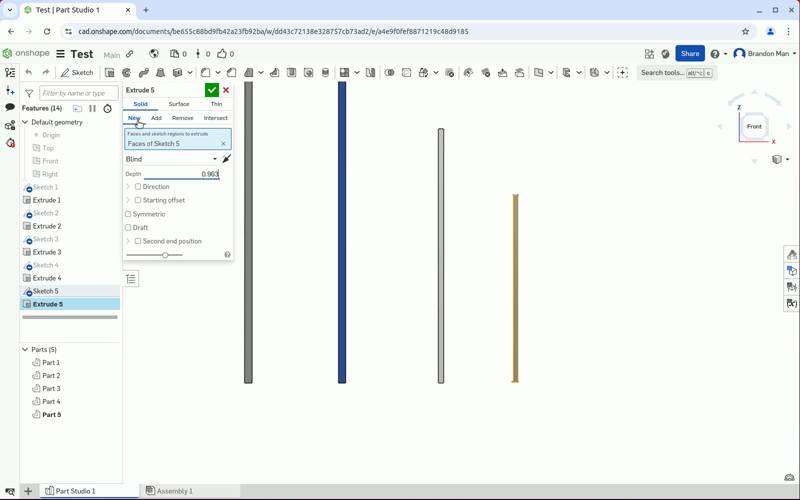
key(enter)
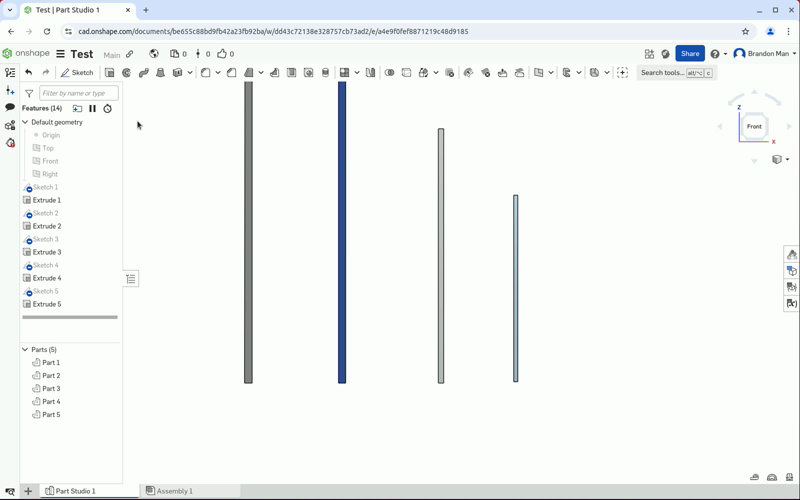
key(shift+h)
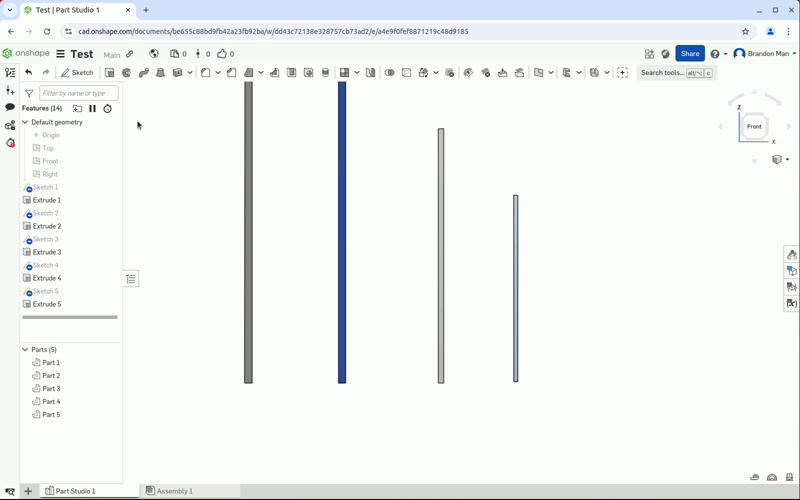
key(shift+h)
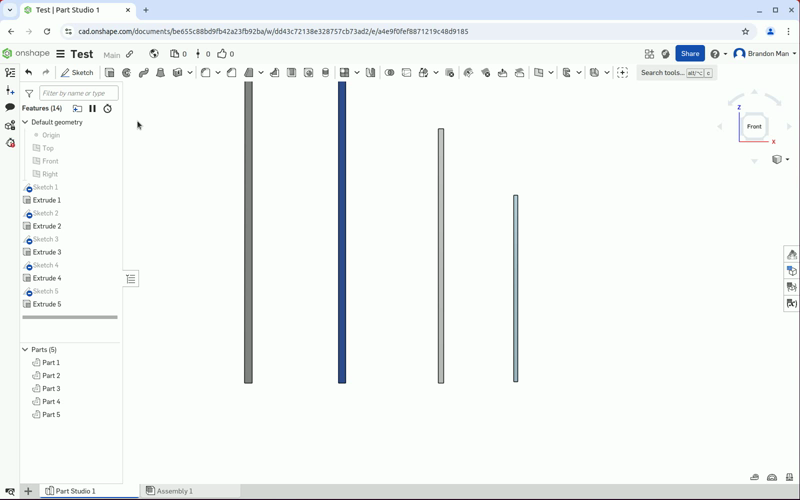
mouse_move(73, 189)
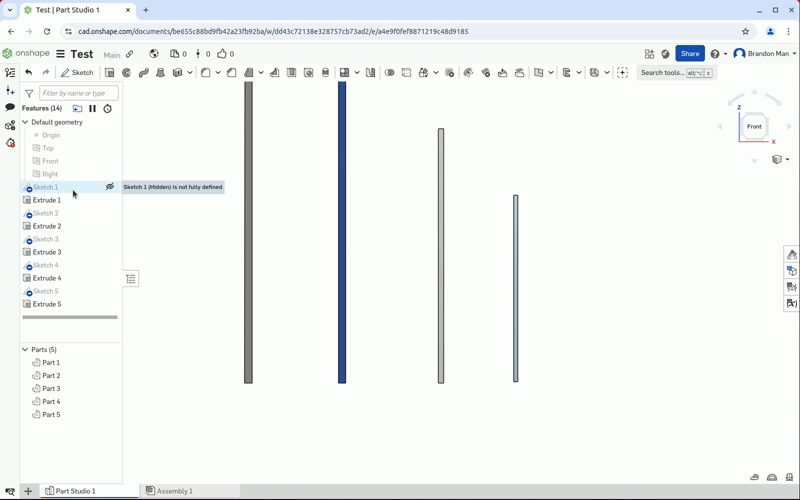
click(73, 189)
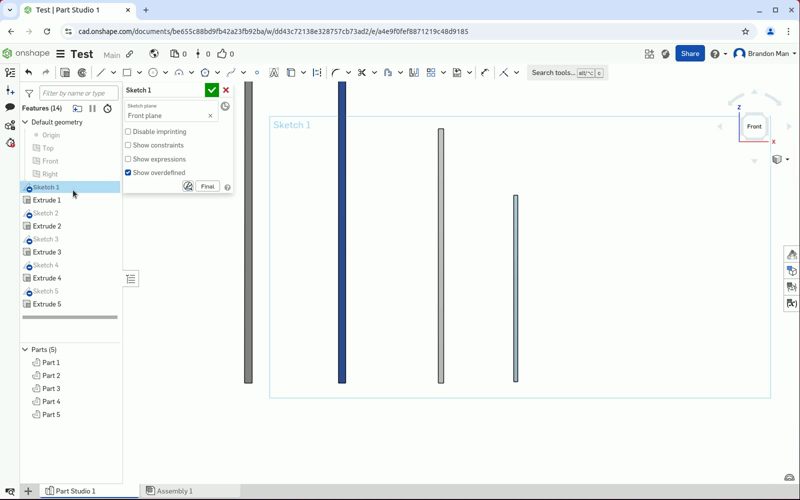
mouse_move(229, 92)
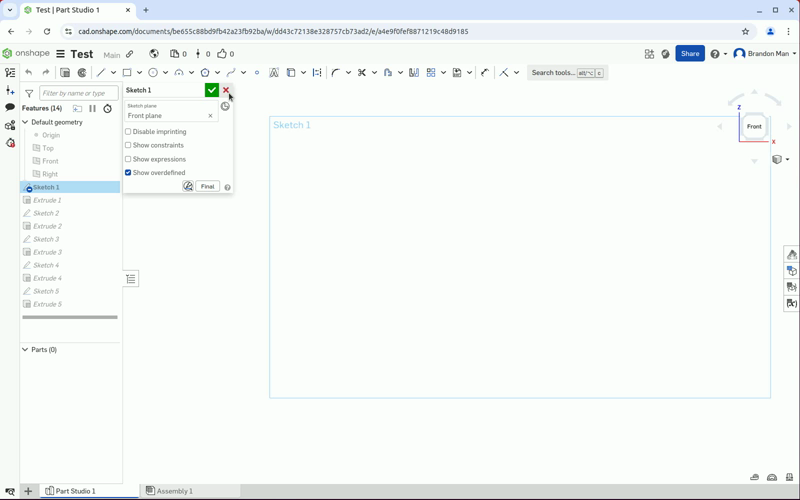
click(229, 92)
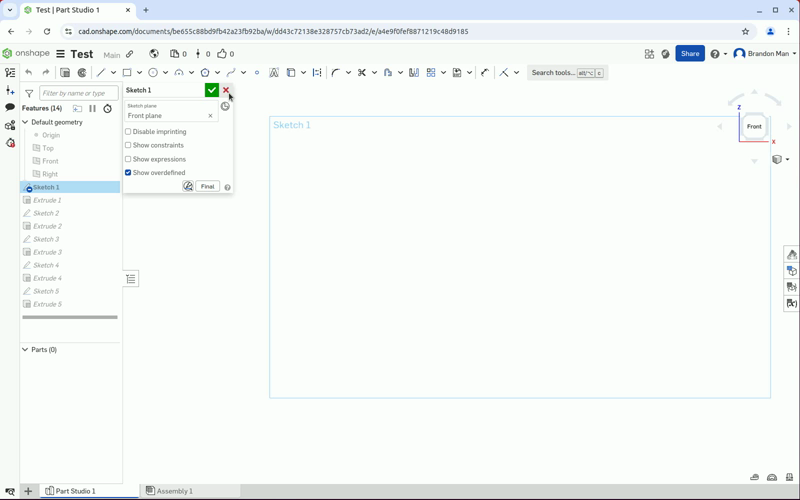
key(shift+s)
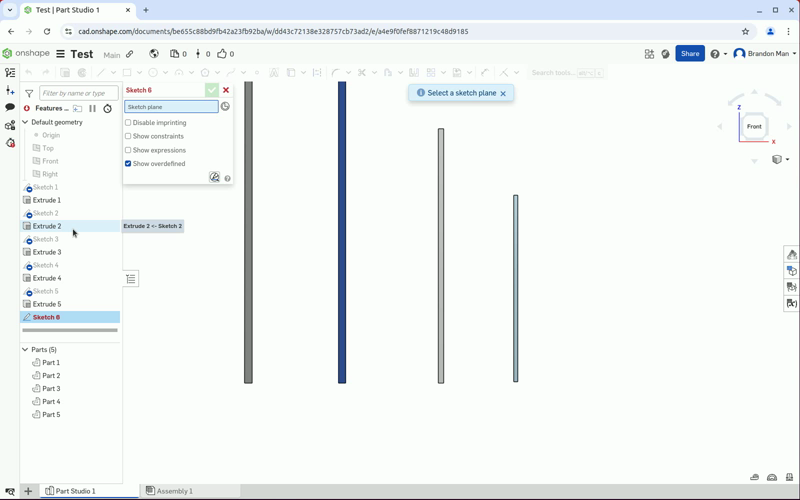
scroll(3)
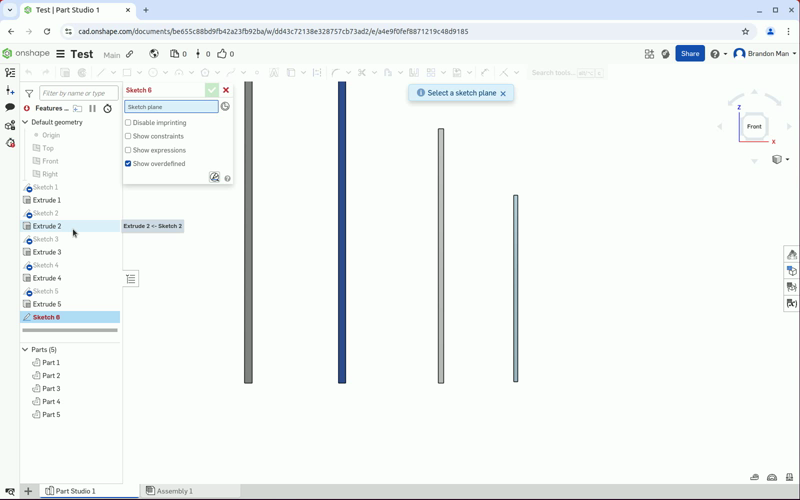
mouse_move(73, 163)
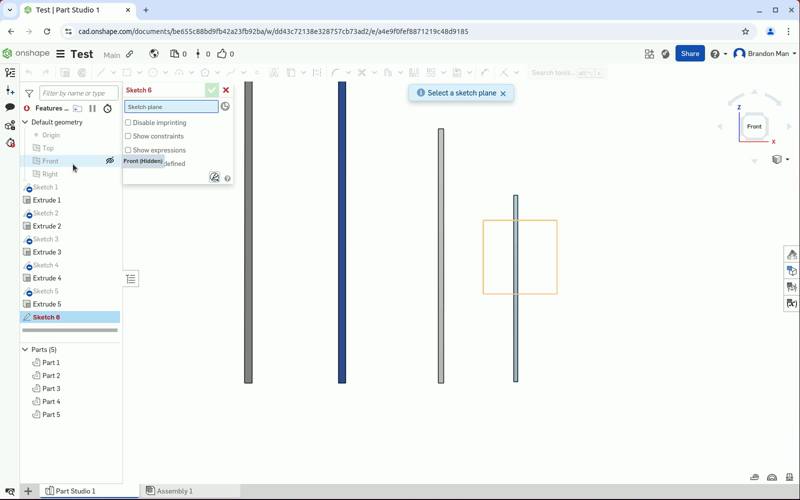
click(73, 163)
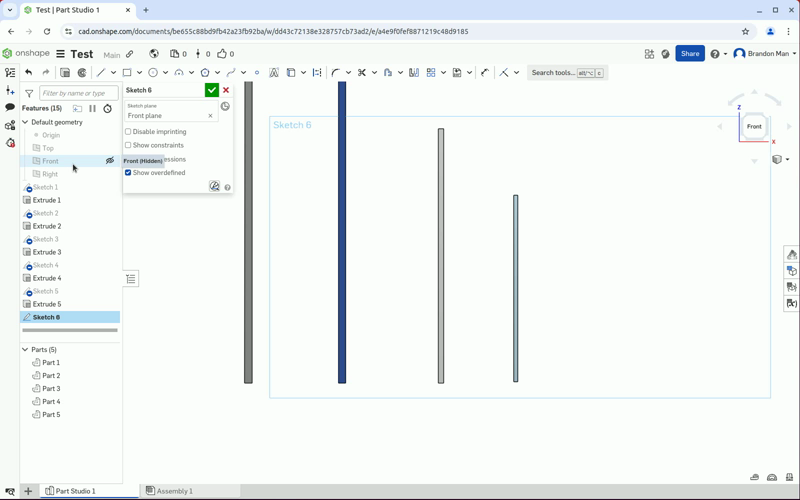
mouse_move(73, 352)
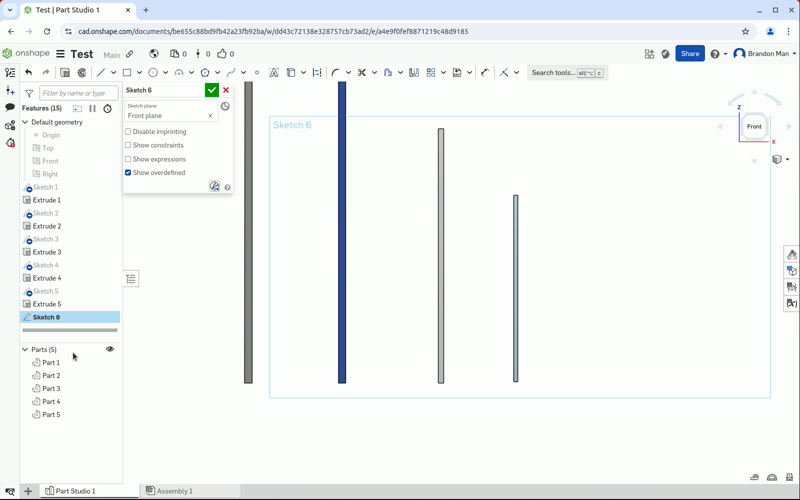
key(y)
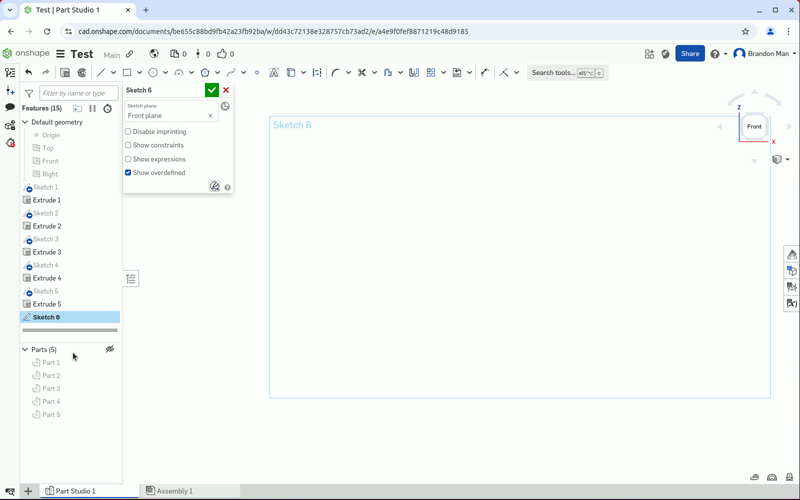
key(l)
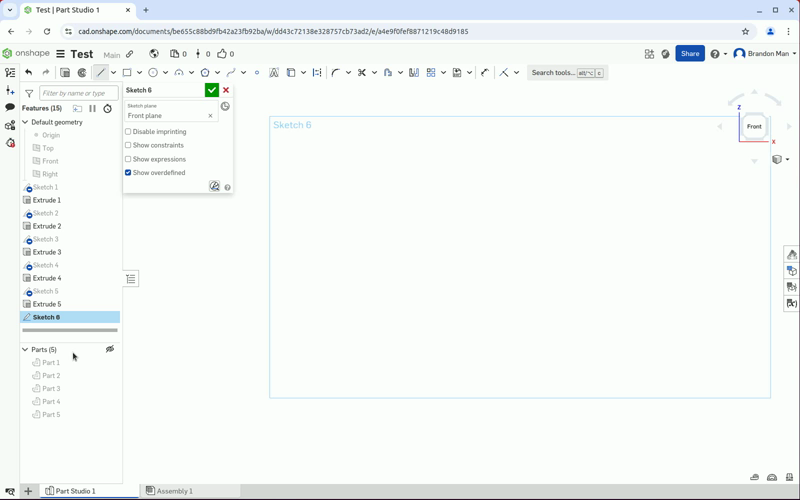
key_down(shift)
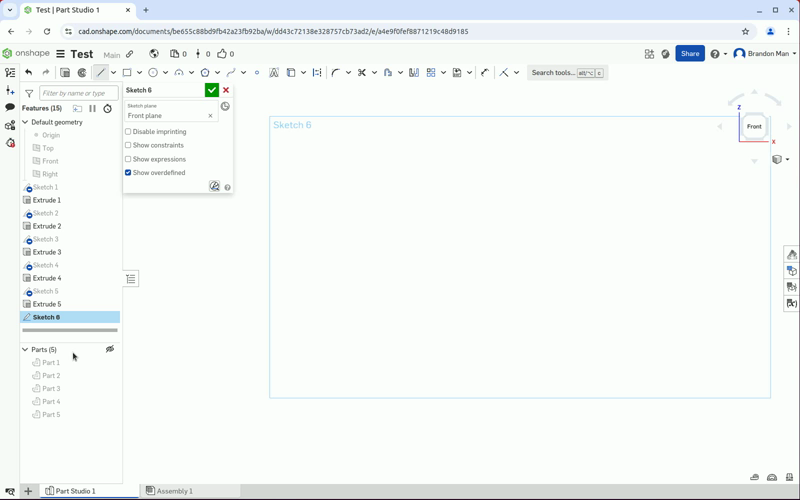
mouse_move(567, 382)
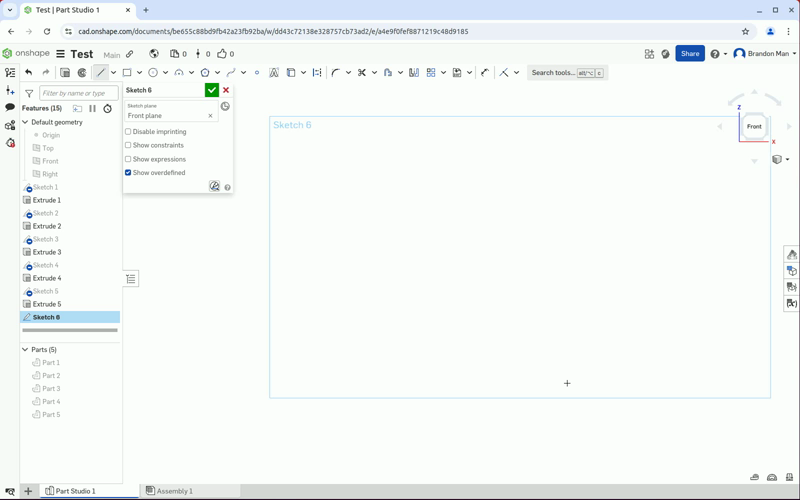
click(567, 382)
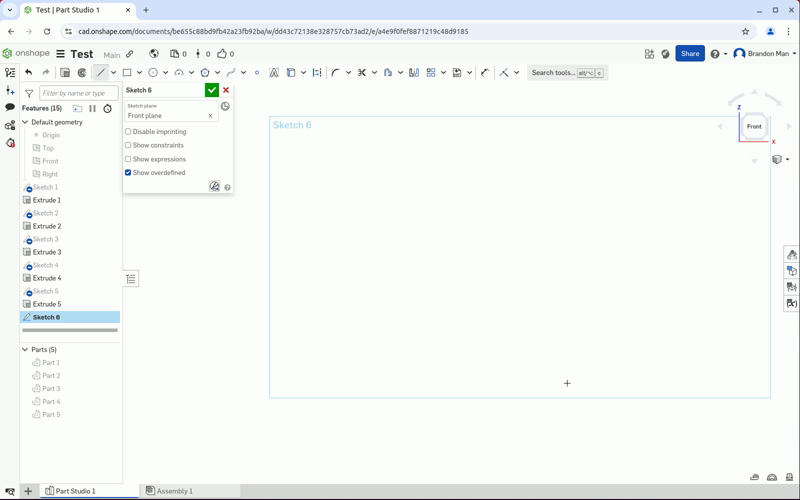
key_up(shift)
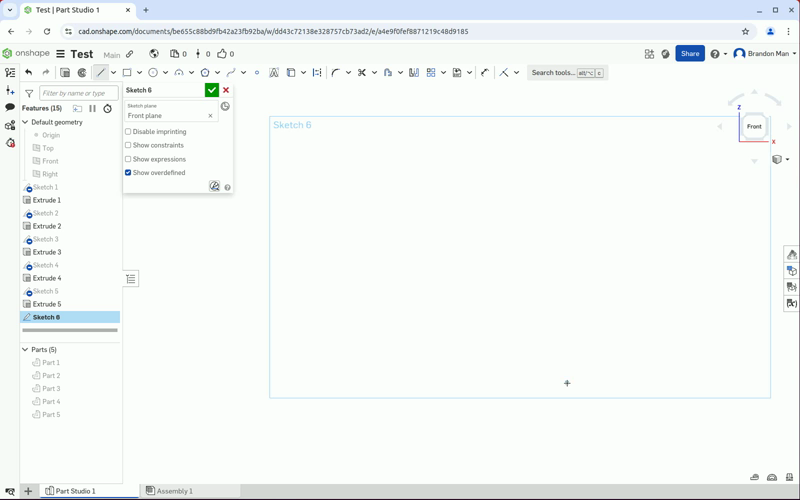
key_down(shift)
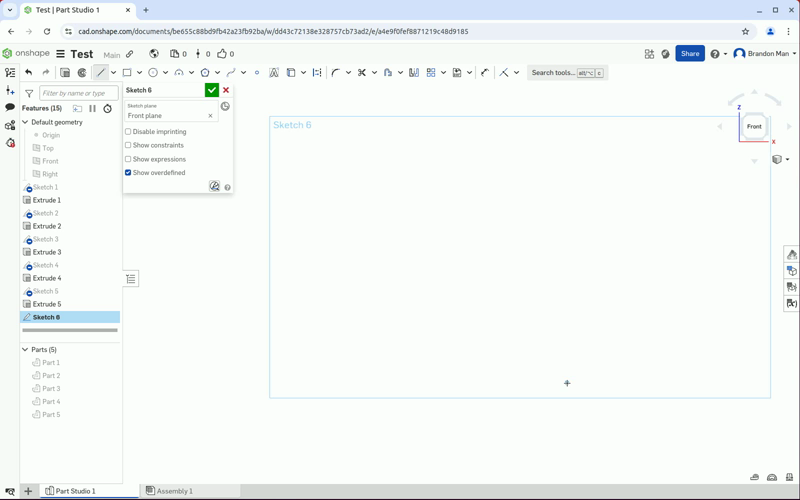
mouse_move(589, 382)
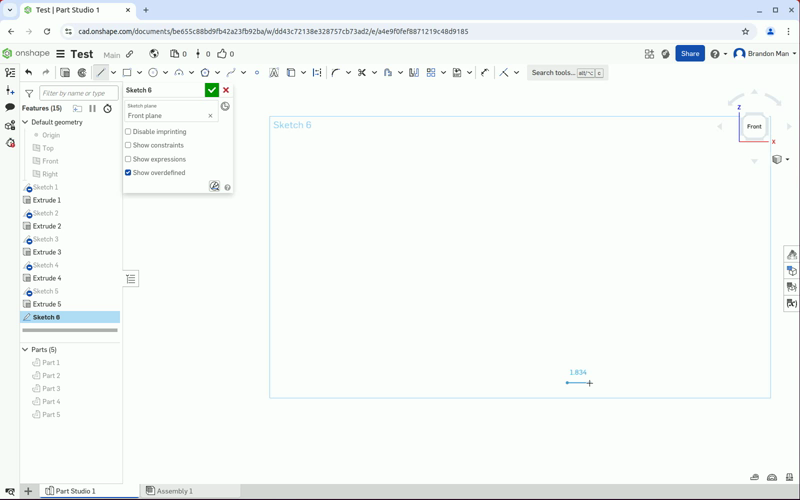
mouse_move(571, 382)
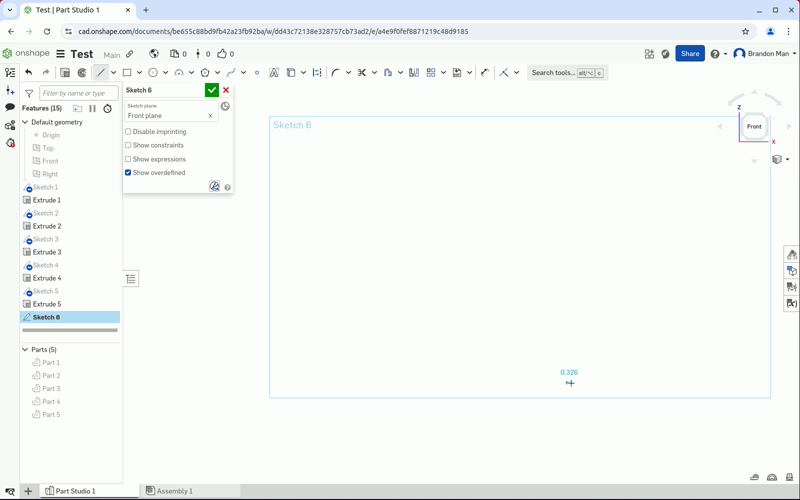
scroll(6)
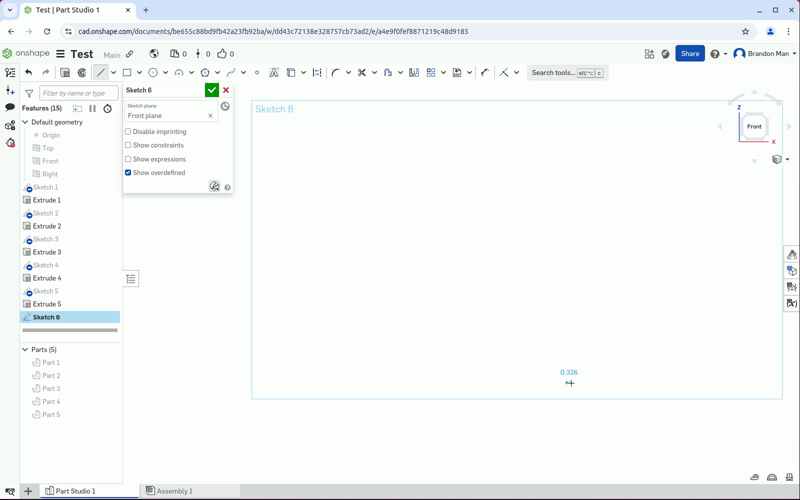
scroll(6)
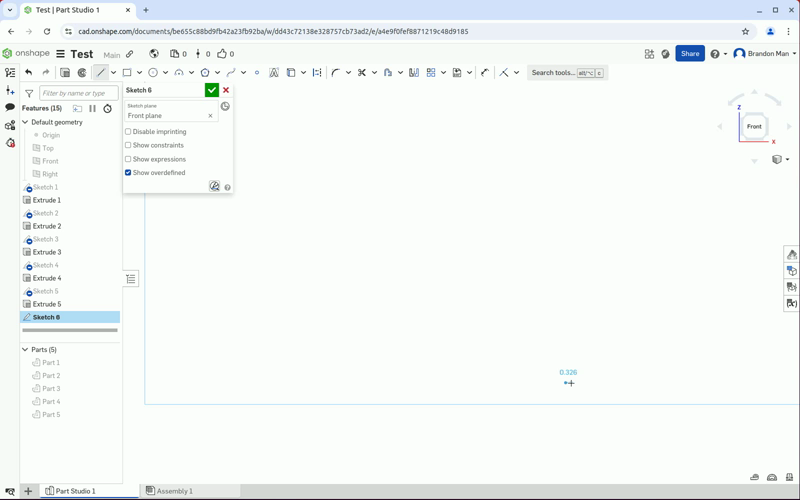
scroll(6)
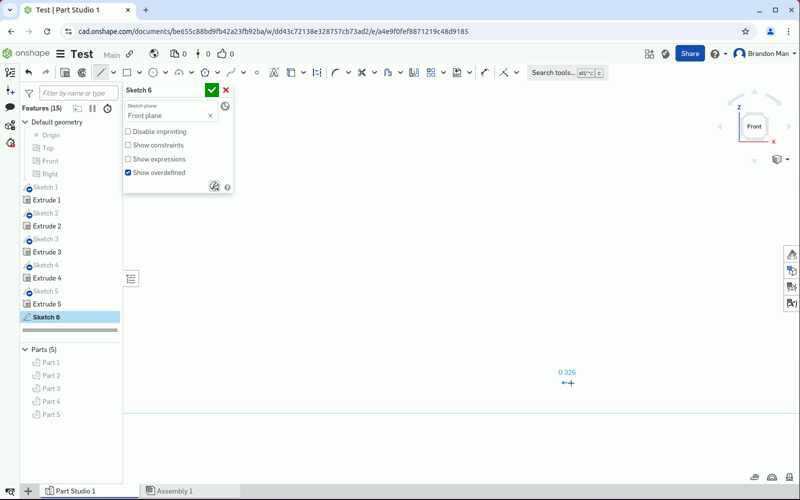
scroll(6)
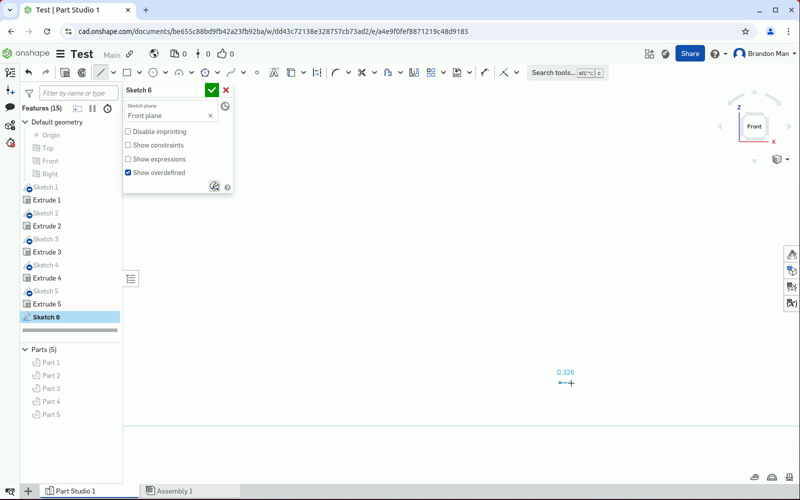
scroll(6)
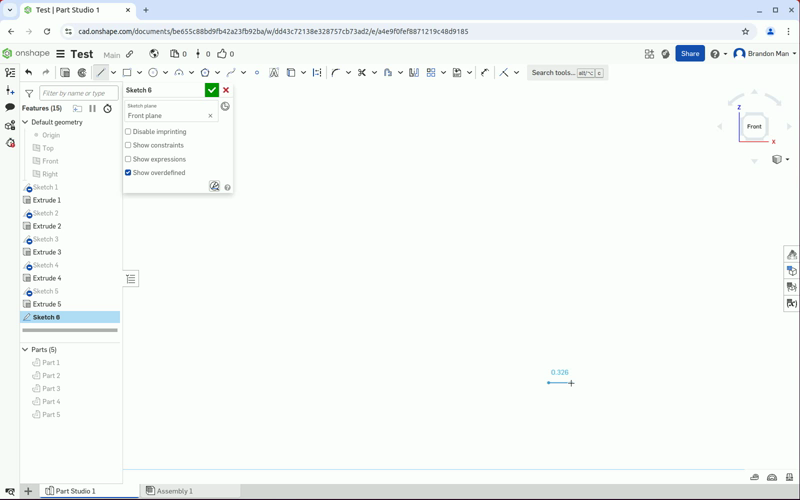
scroll(6)
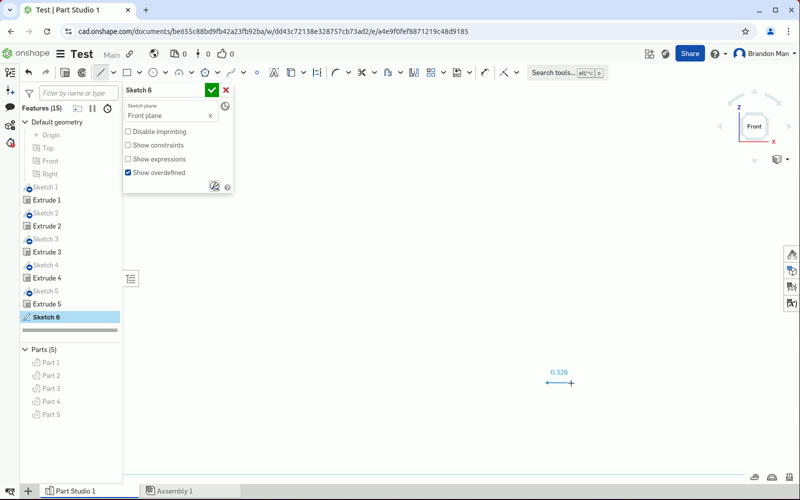
scroll(6)
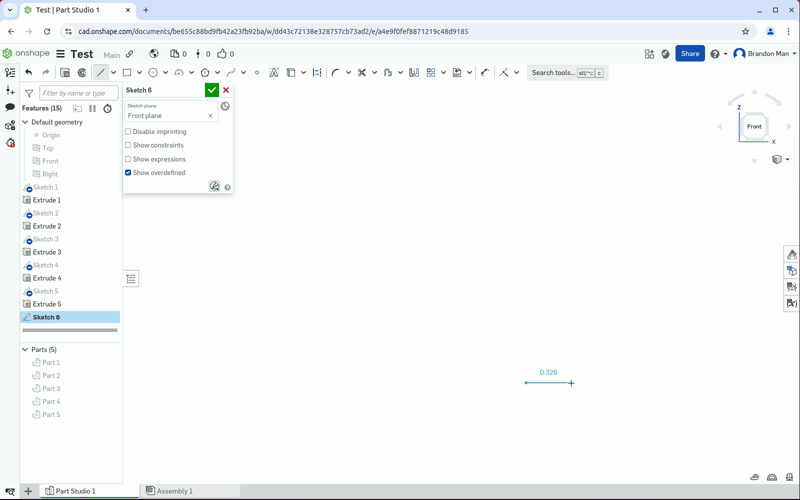
click(571, 382)
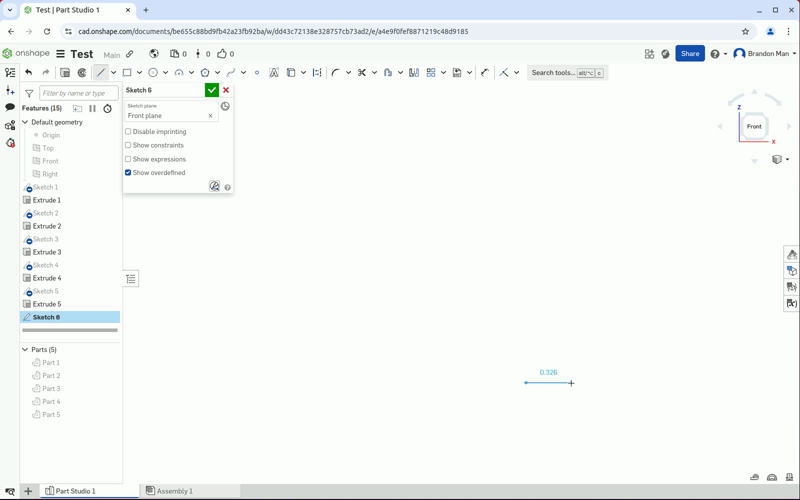
scroll(-6)
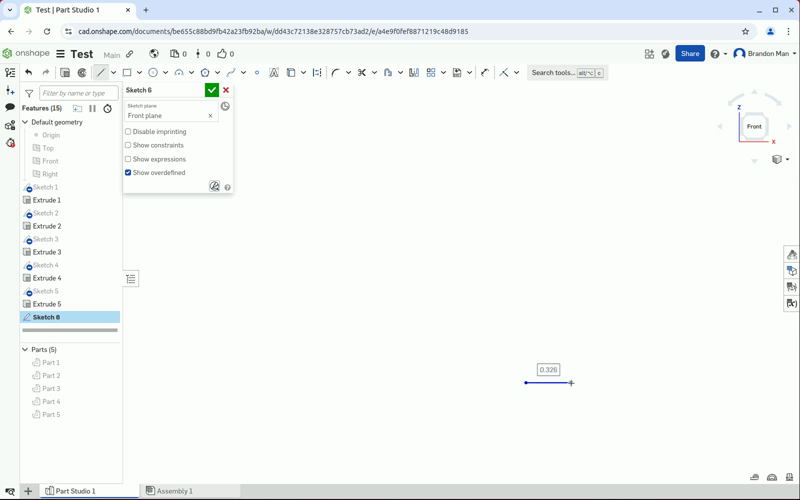
scroll(-6)
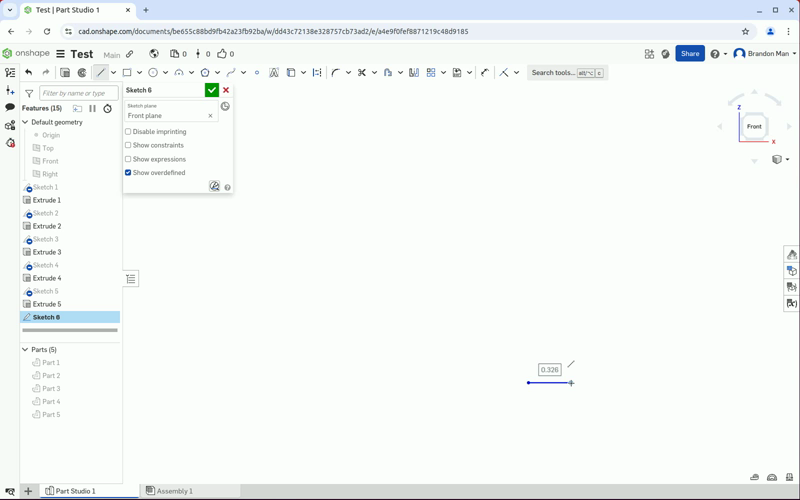
scroll(-6)
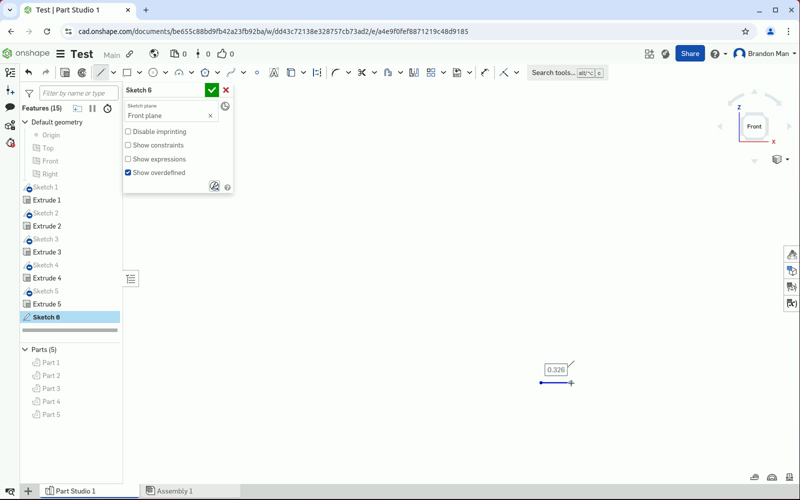
scroll(-6)
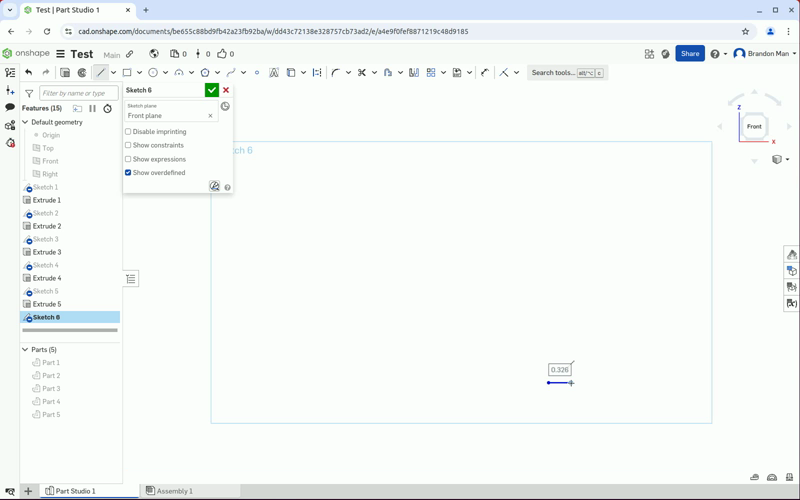
scroll(-6)
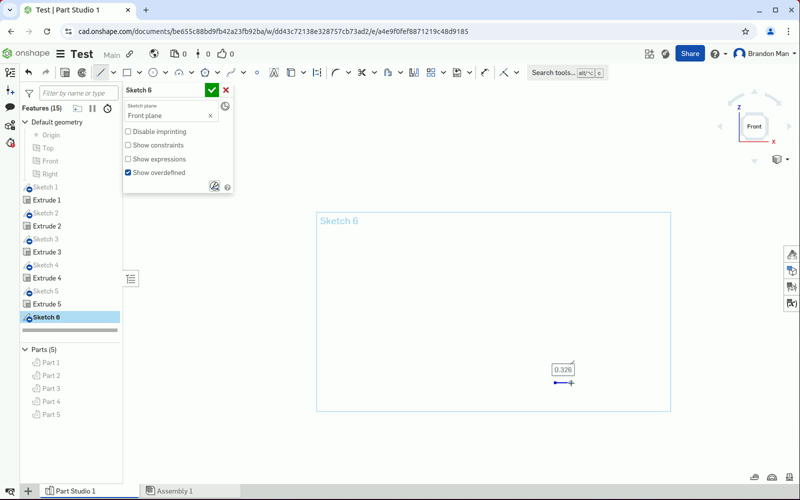
scroll(-6)
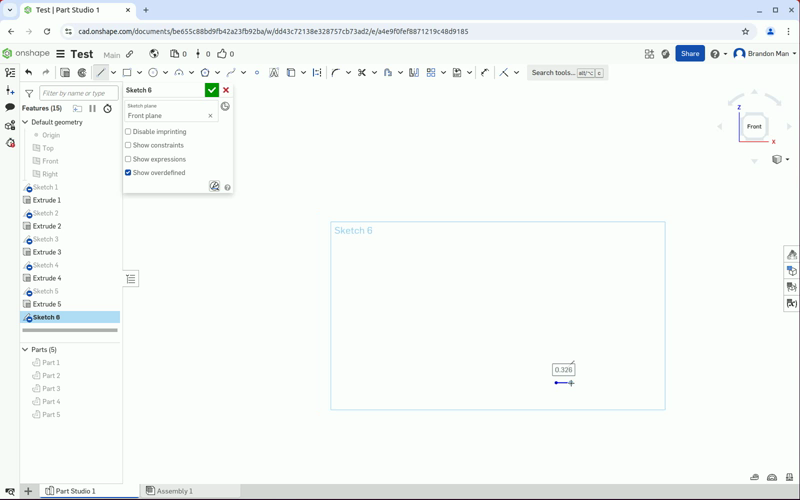
scroll(-6)
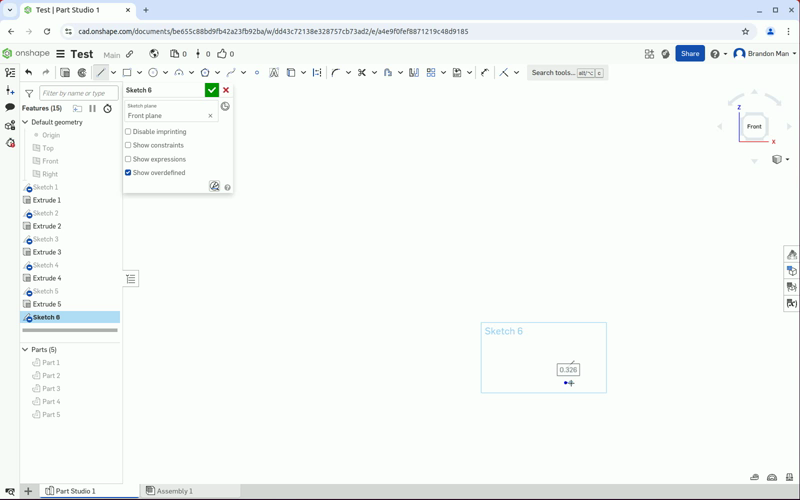
key_up(shift)
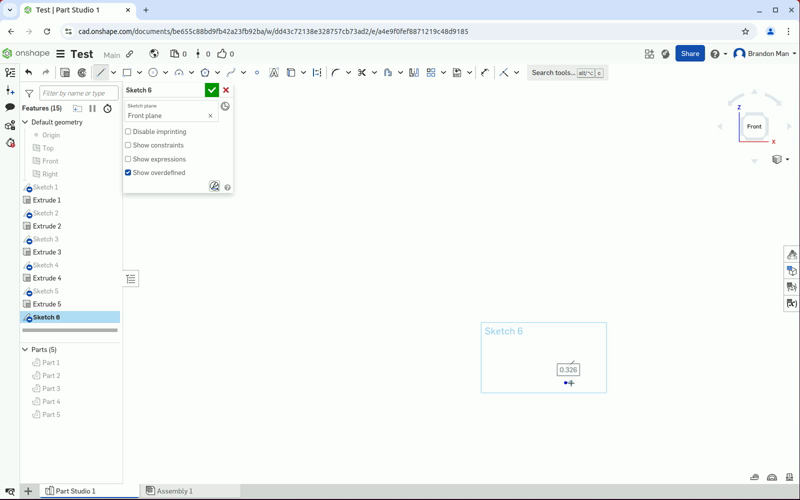
key_down(shift)
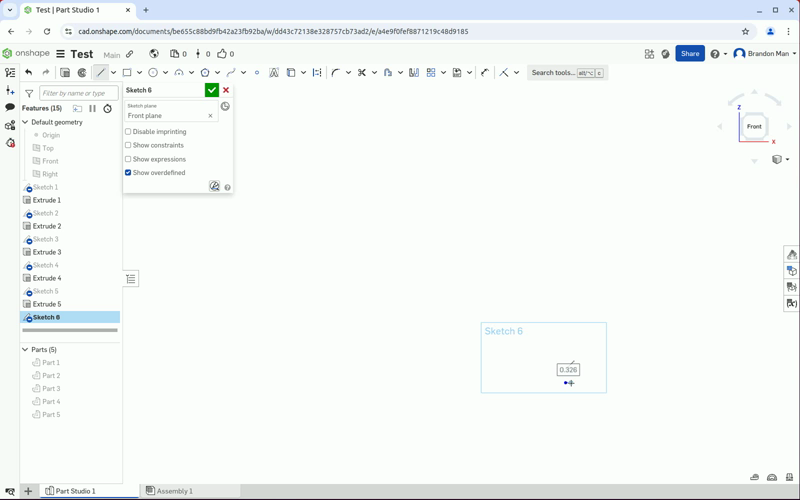
mouse_move(571, 199)
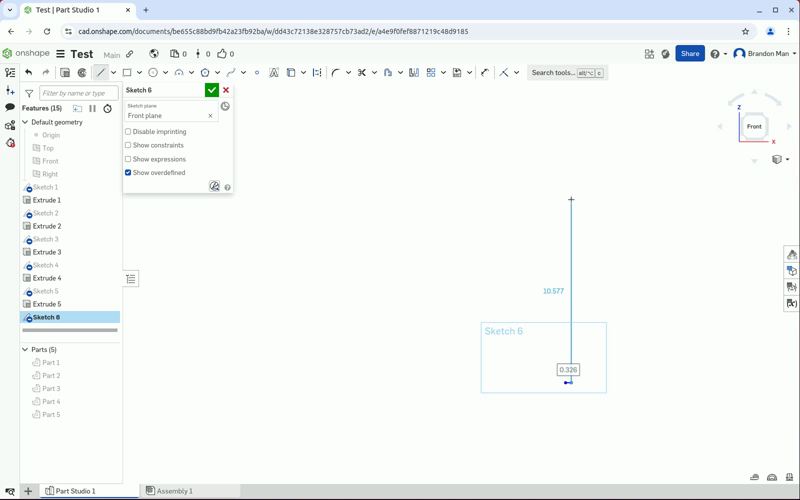
click(571, 199)
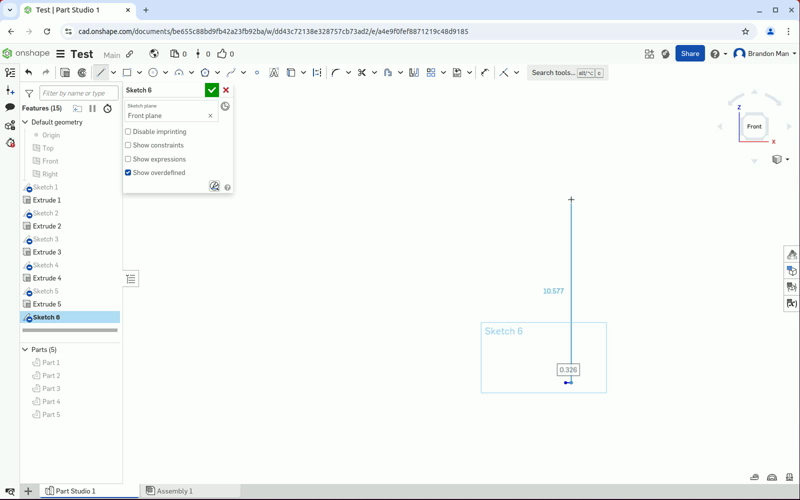
key_up(shift)
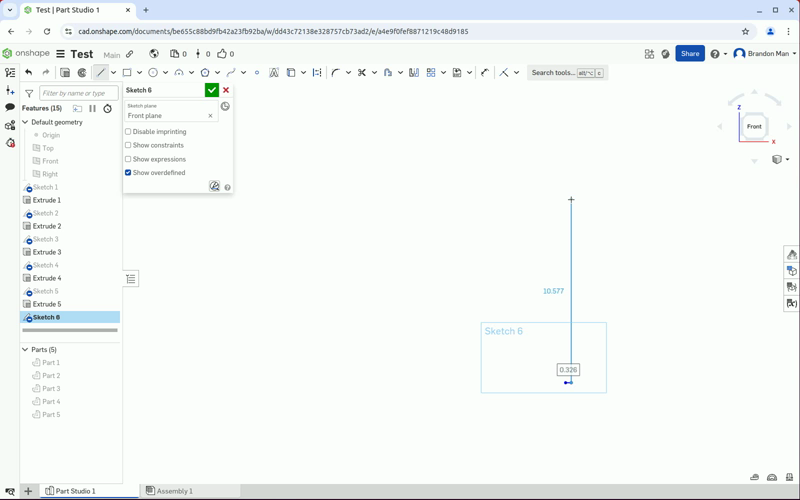
key_down(shift)
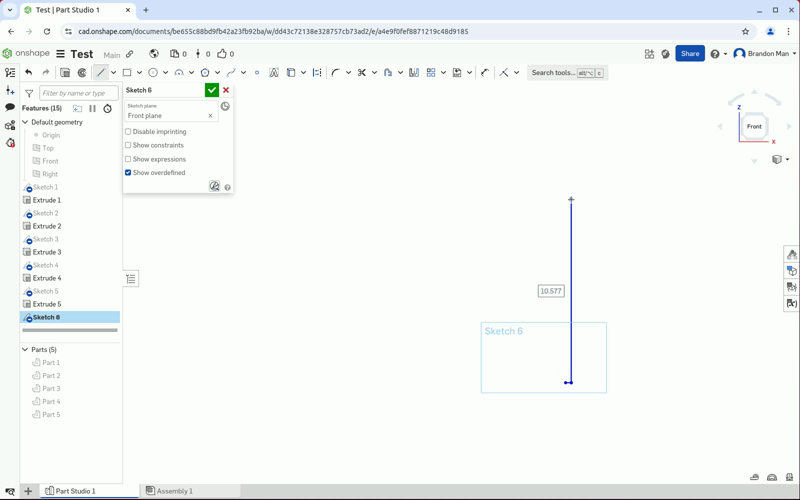
mouse_move(589, 199)
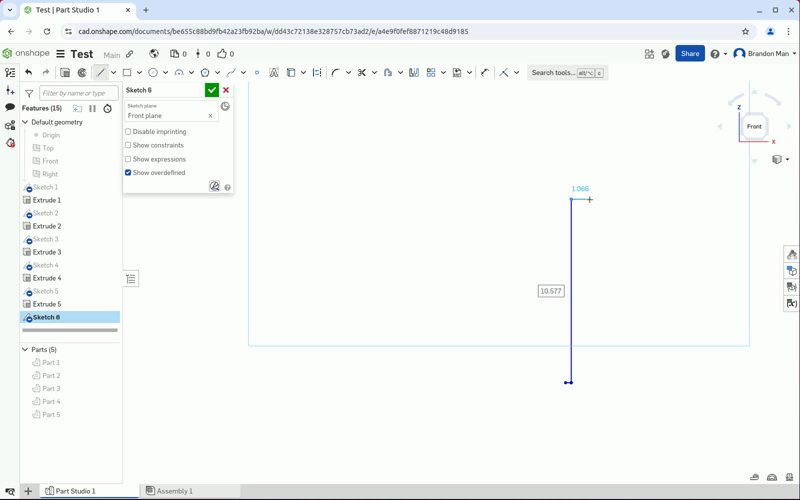
mouse_move(567, 199)
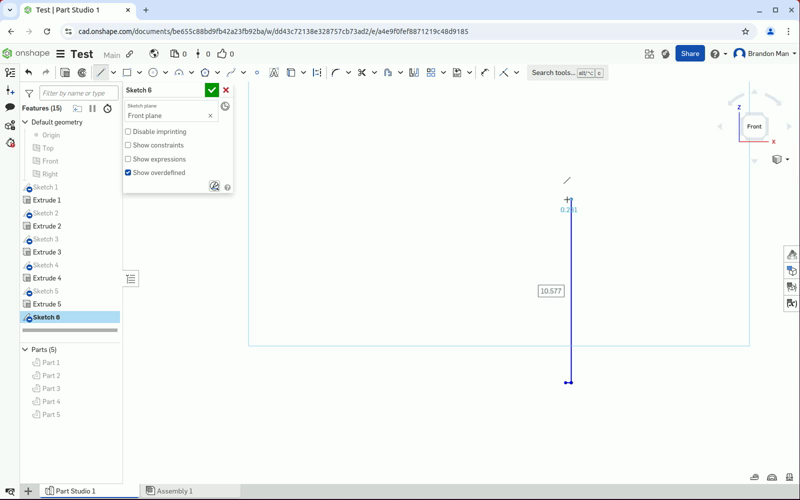
scroll(6)
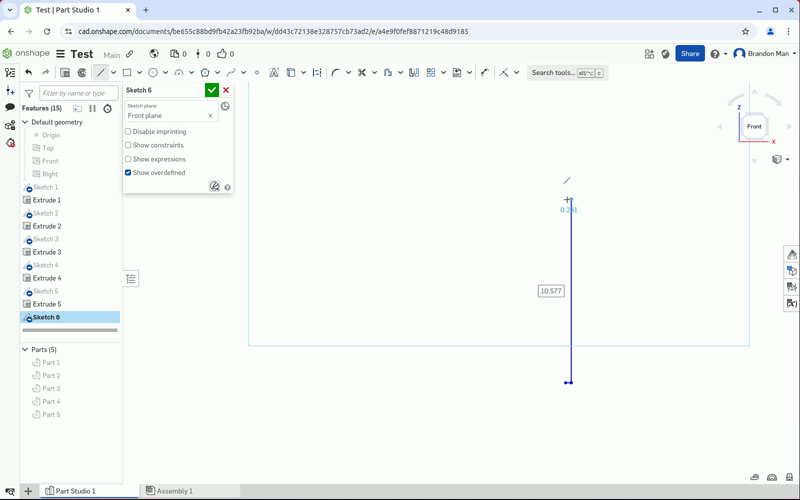
scroll(6)
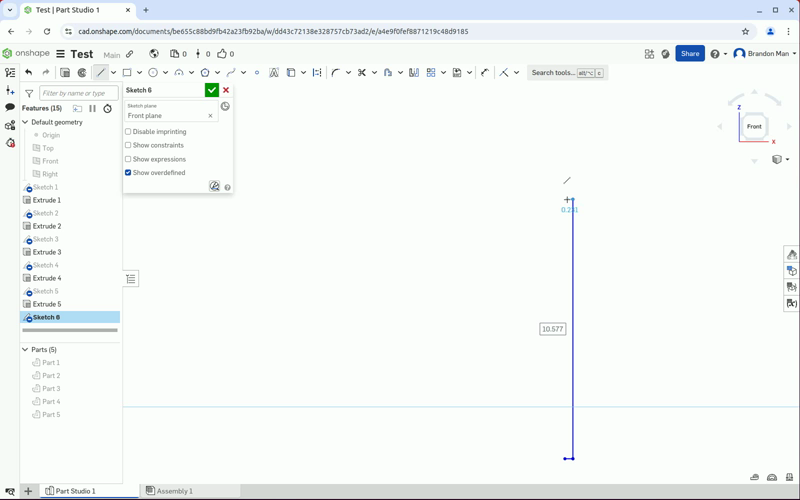
scroll(6)
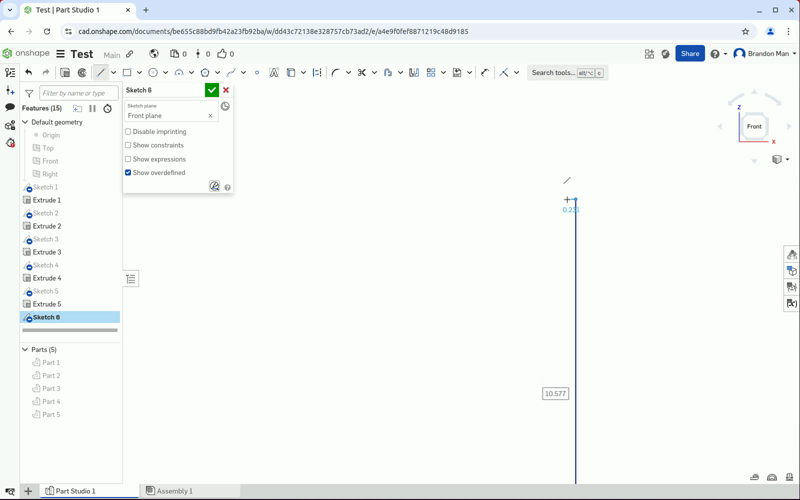
scroll(6)
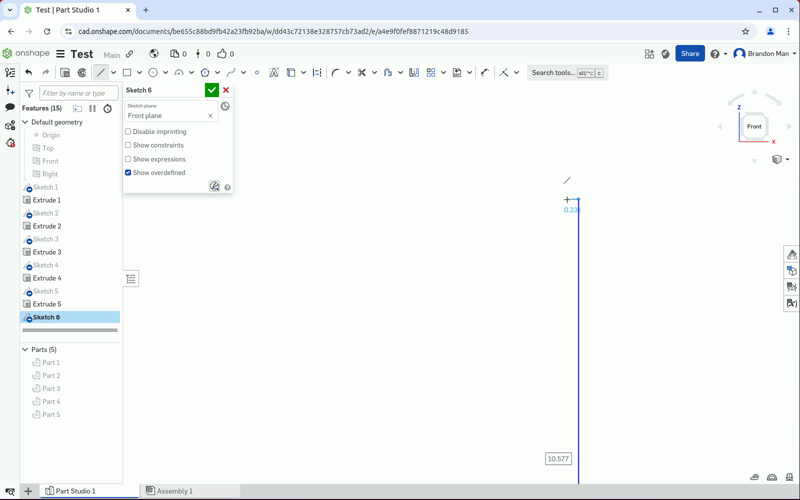
scroll(6)
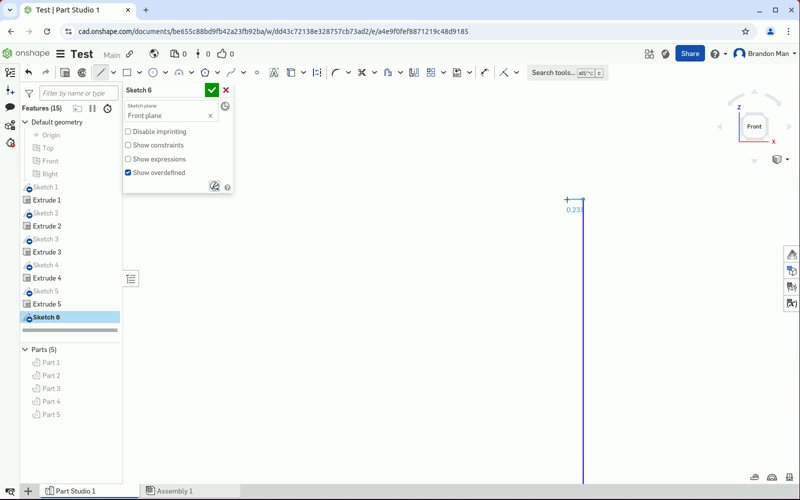
scroll(6)
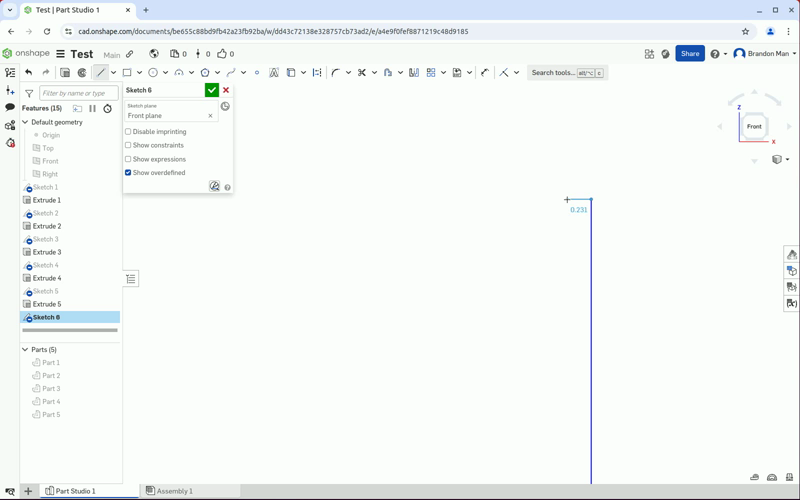
scroll(6)
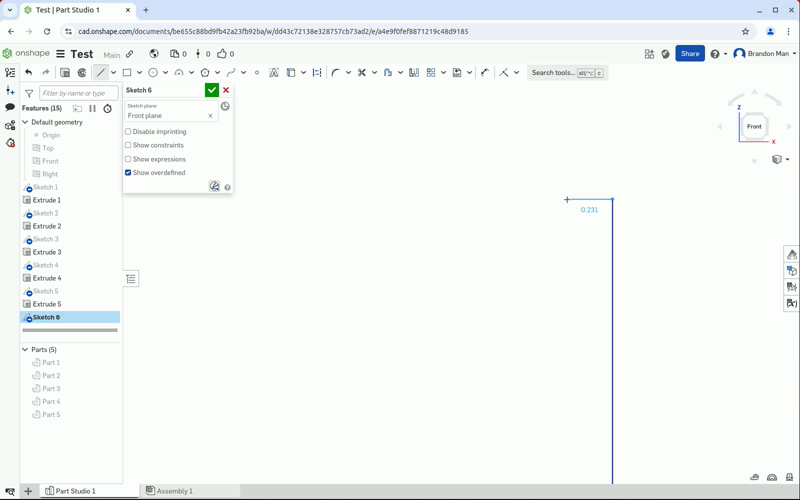
click(567, 199)
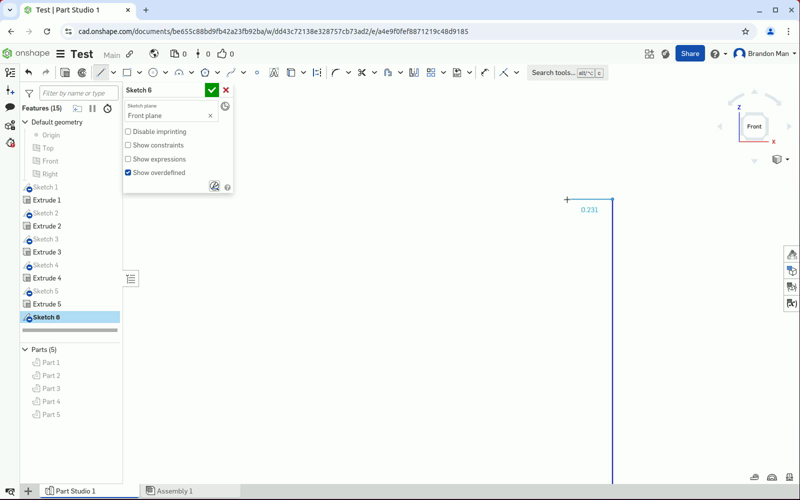
scroll(-6)
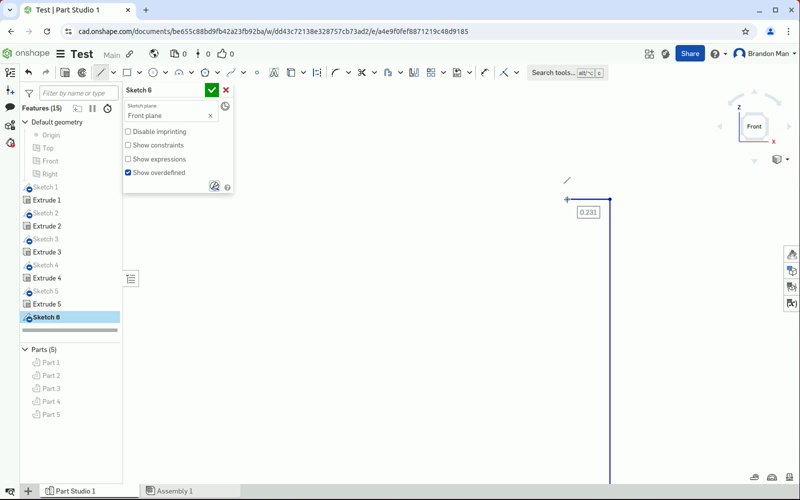
scroll(-6)
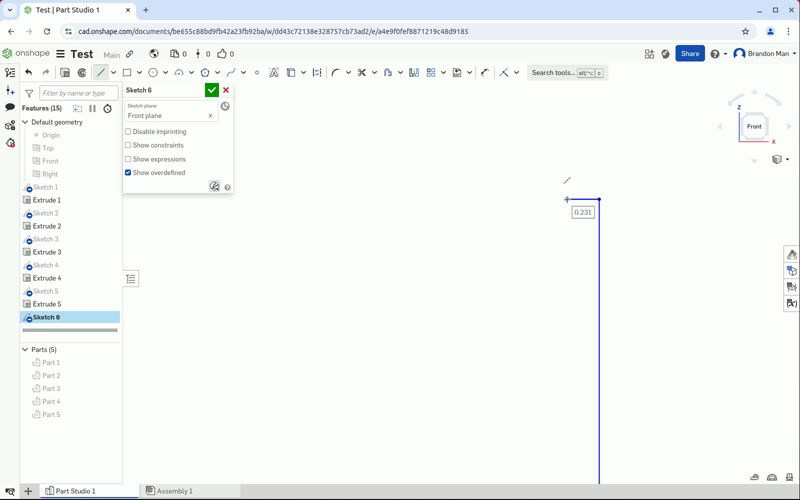
scroll(-6)
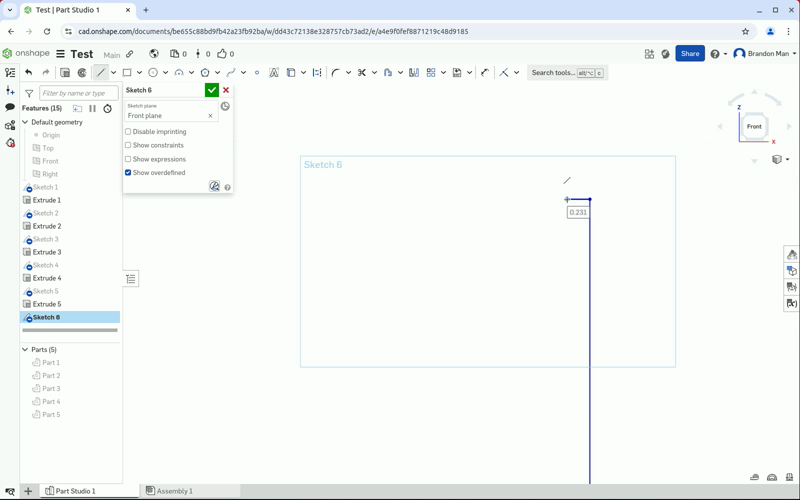
scroll(-6)
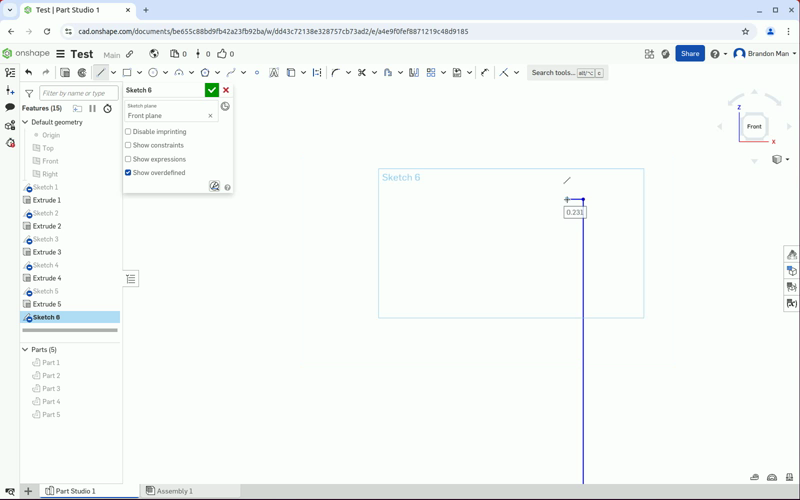
scroll(-6)
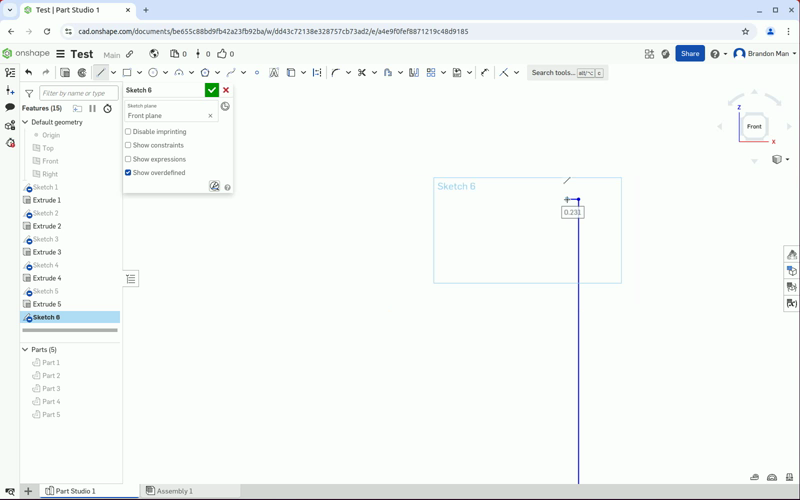
scroll(-6)
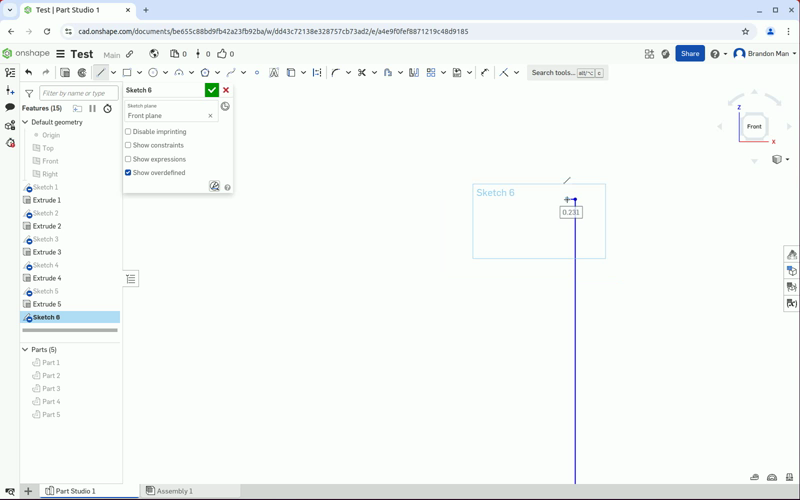
scroll(-6)
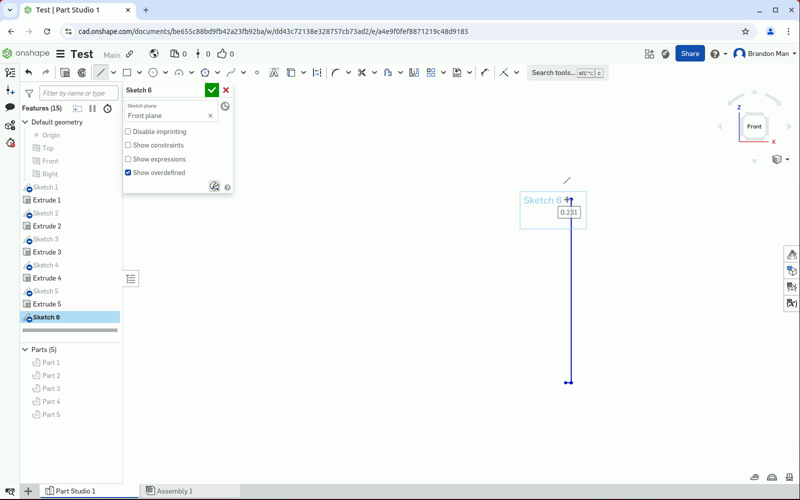
key_up(shift)
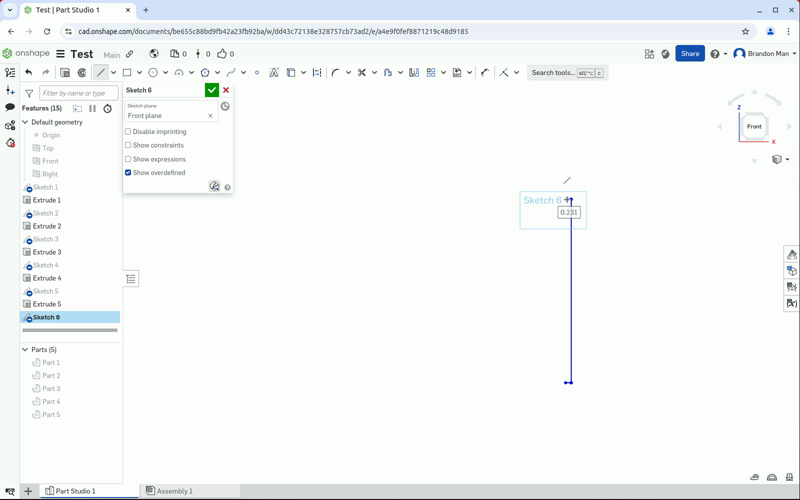
key_down(shift)
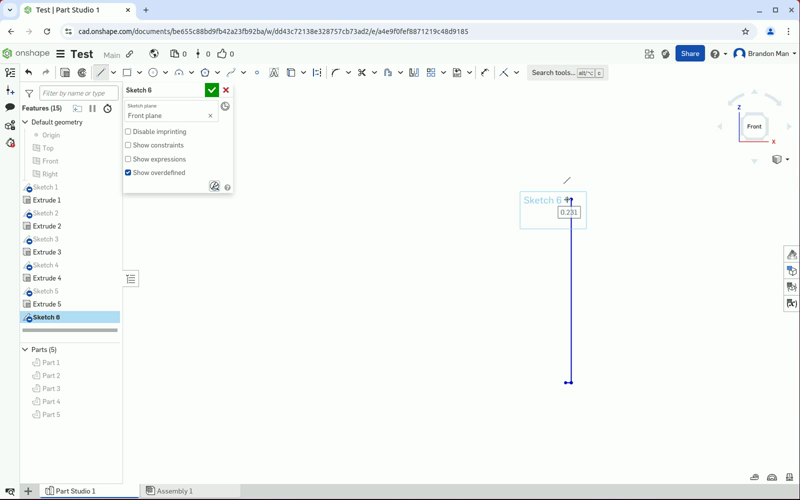
mouse_move(567, 382)
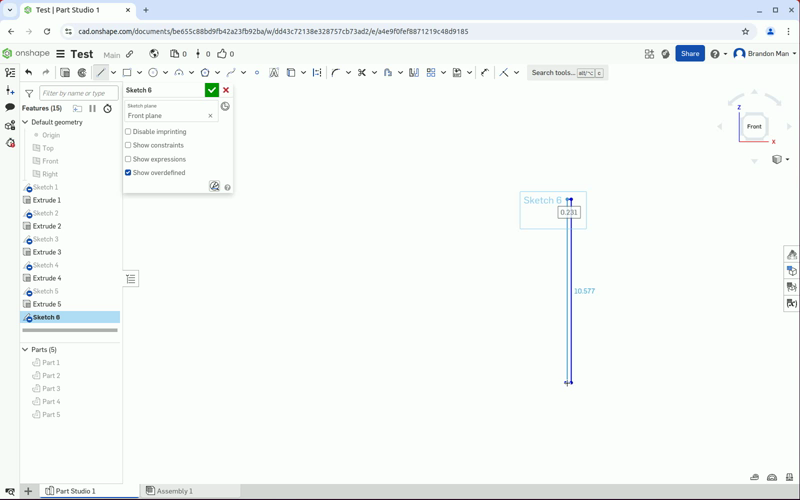
scroll(6)
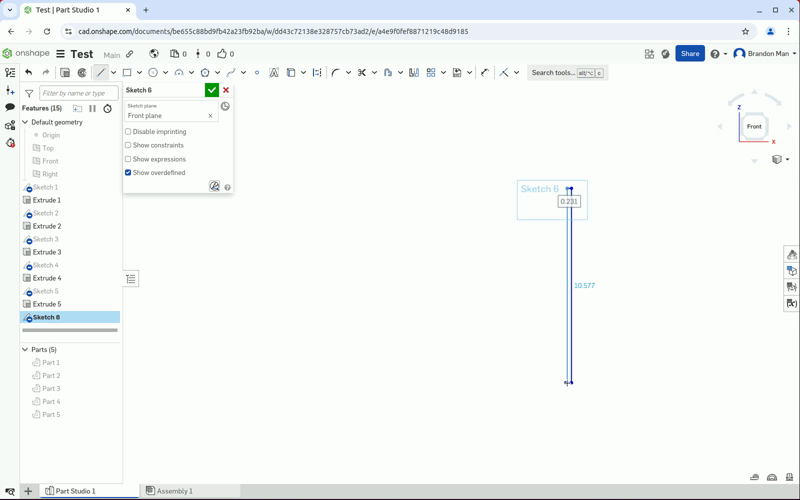
scroll(6)
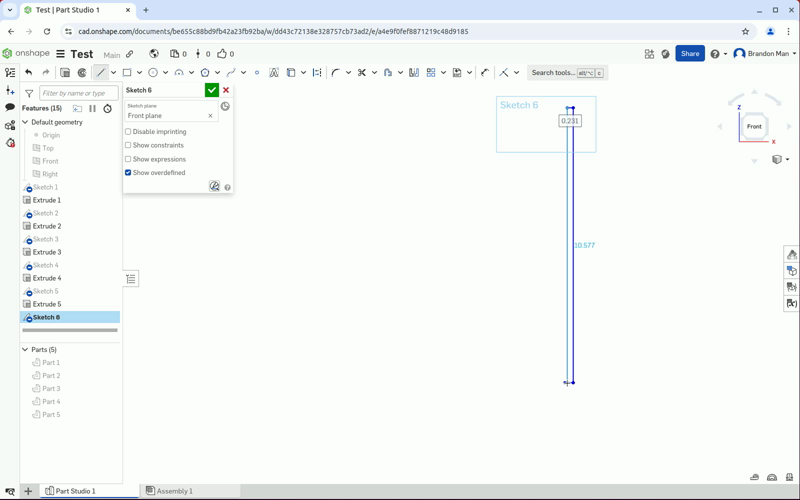
scroll(6)
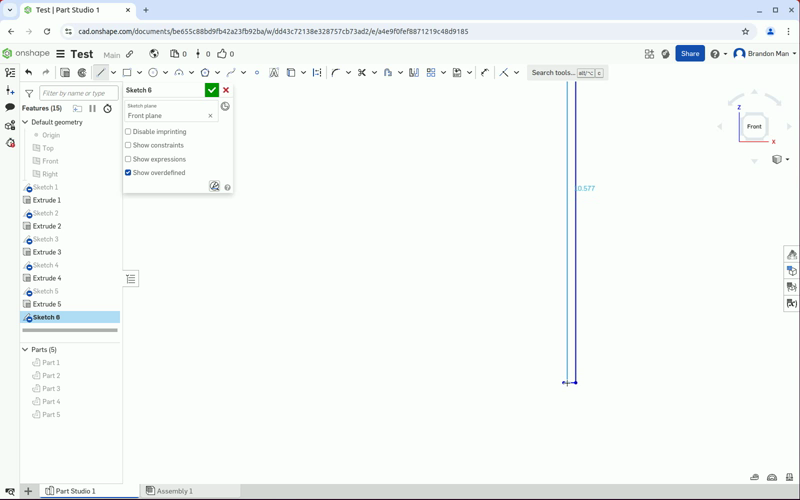
scroll(6)
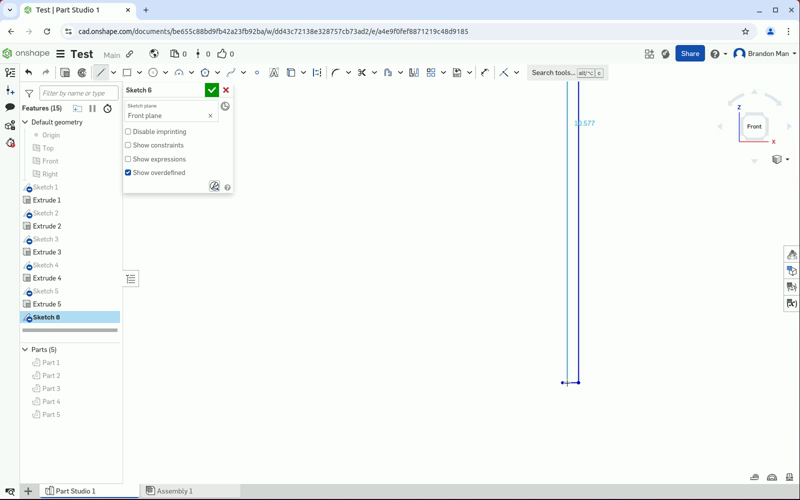
scroll(6)
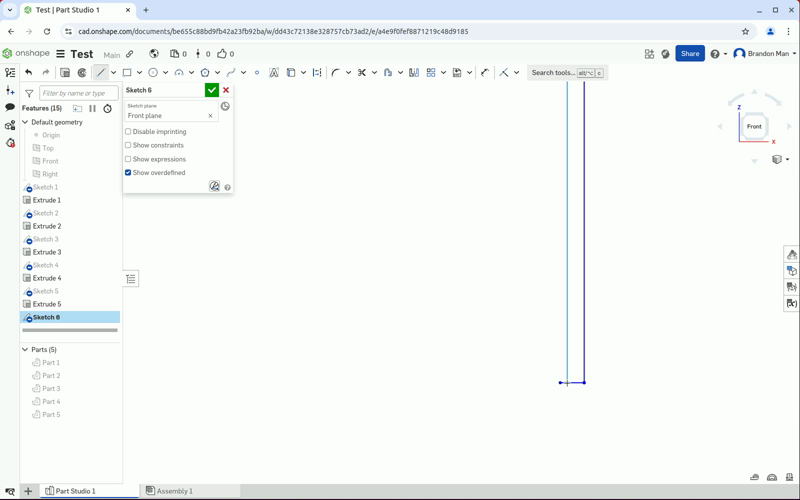
scroll(6)
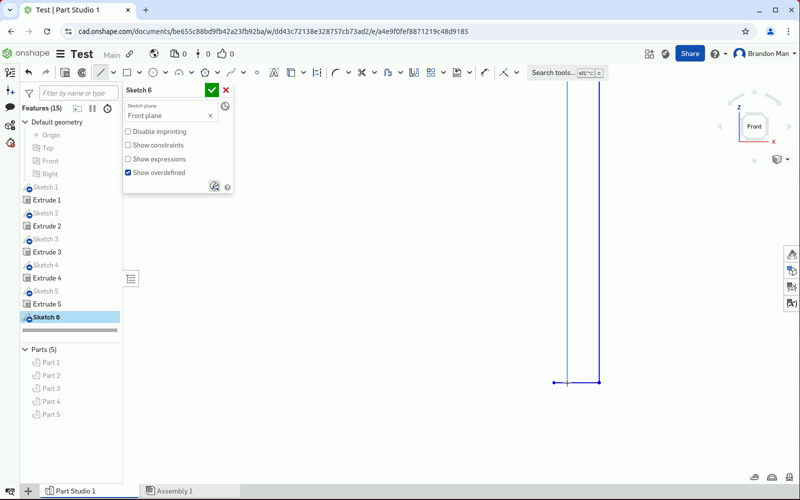
scroll(6)
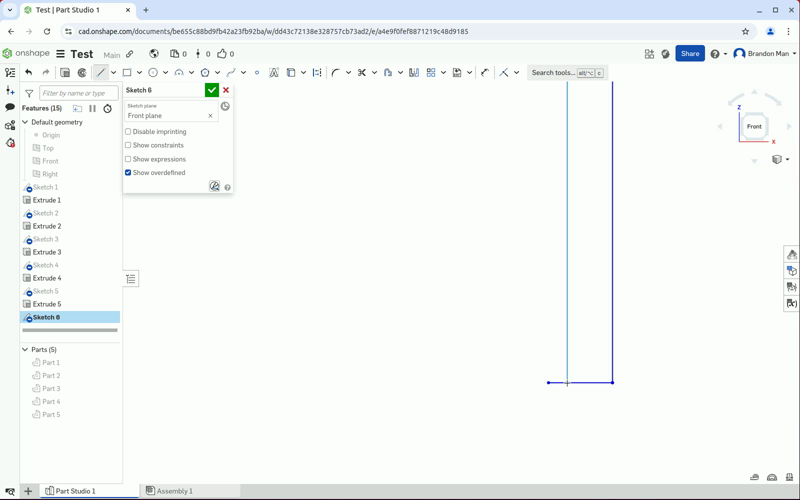
key_up(shift)
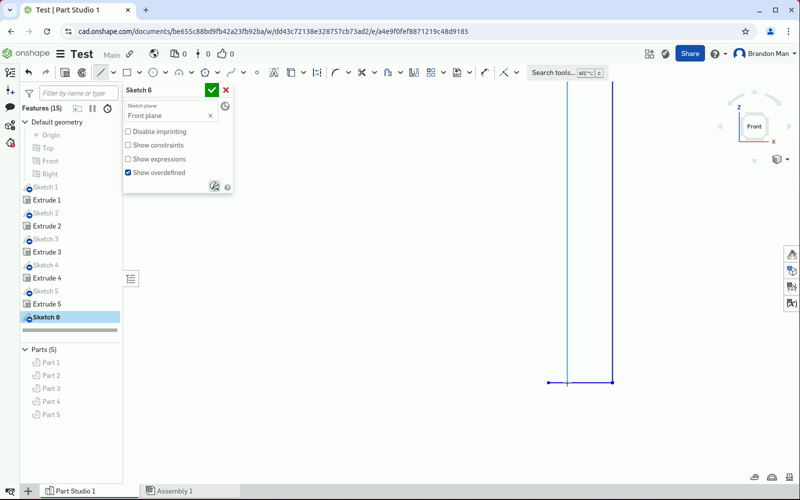
click(567, 382)
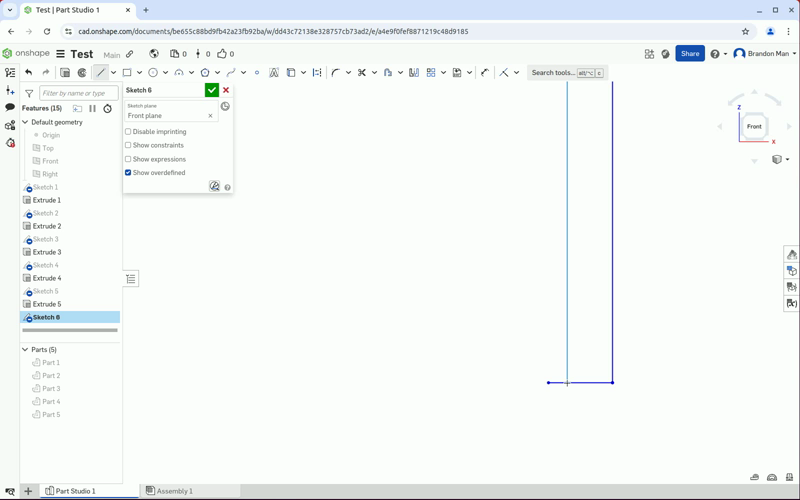
scroll(-6)
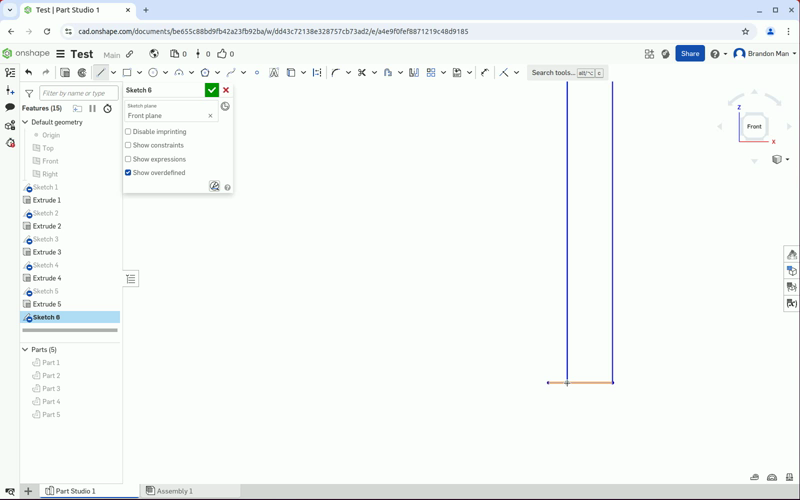
scroll(-6)
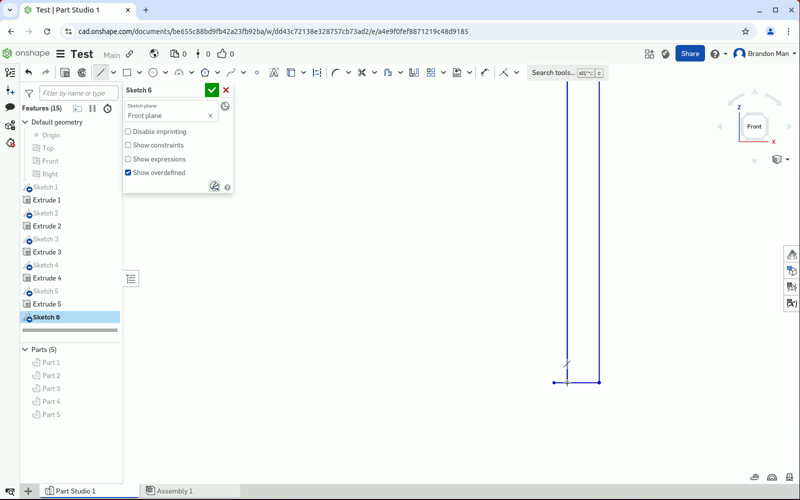
scroll(-6)
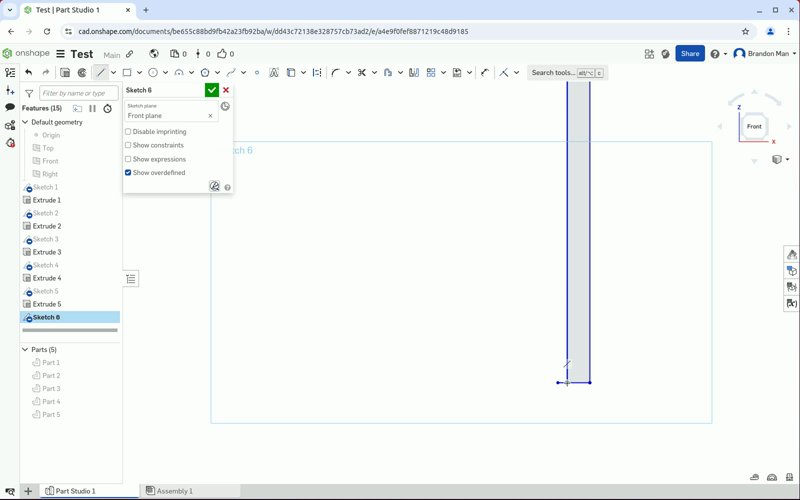
scroll(-6)
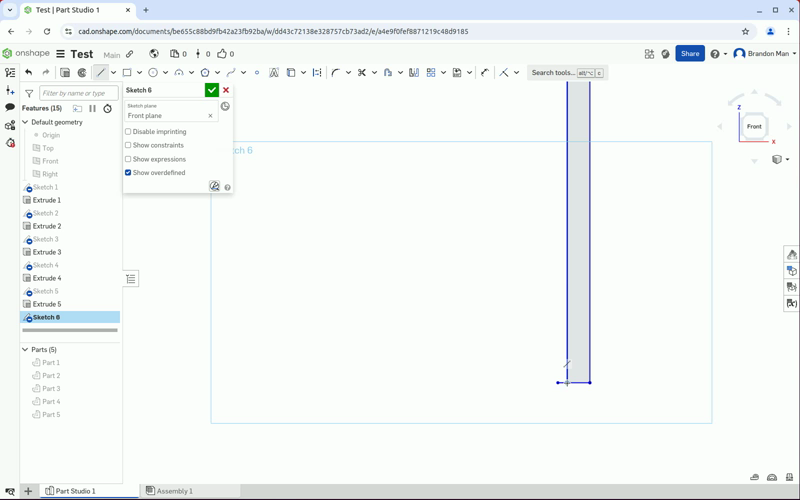
scroll(-6)
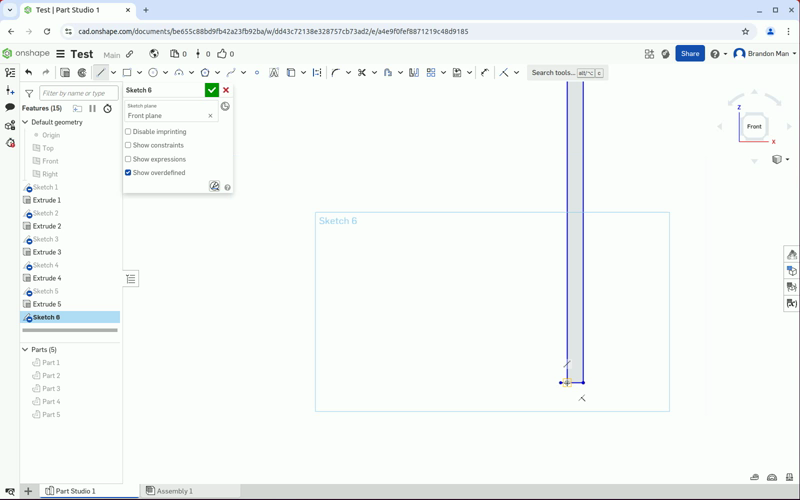
scroll(-6)
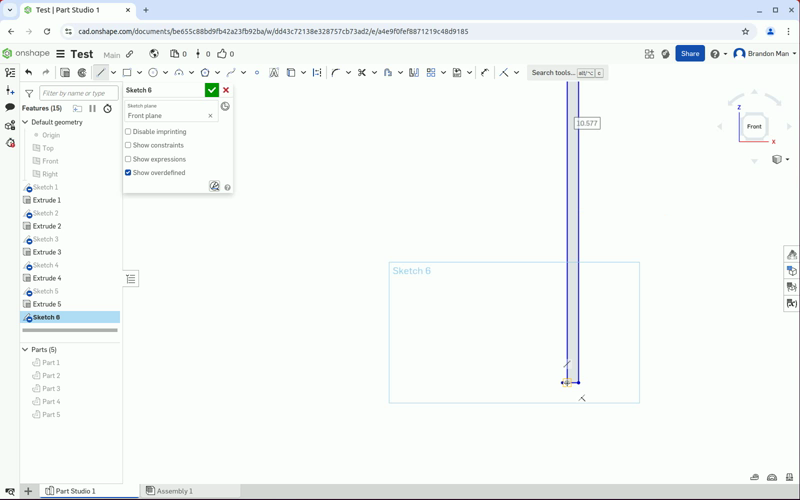
scroll(-6)
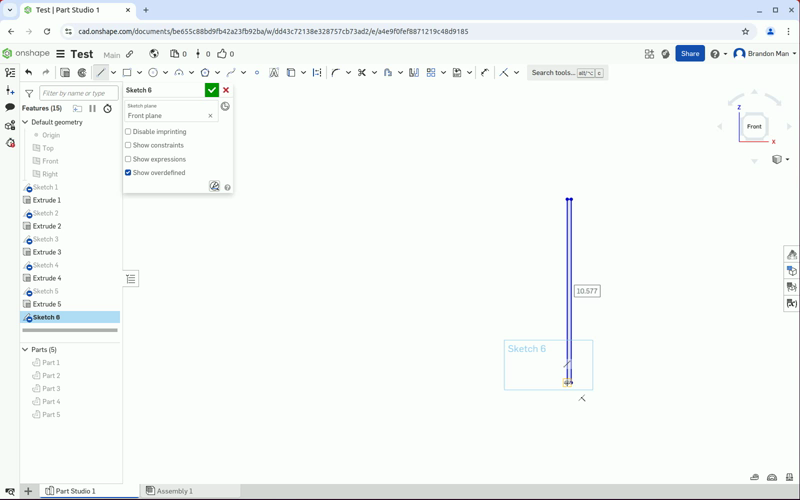
key(esc)
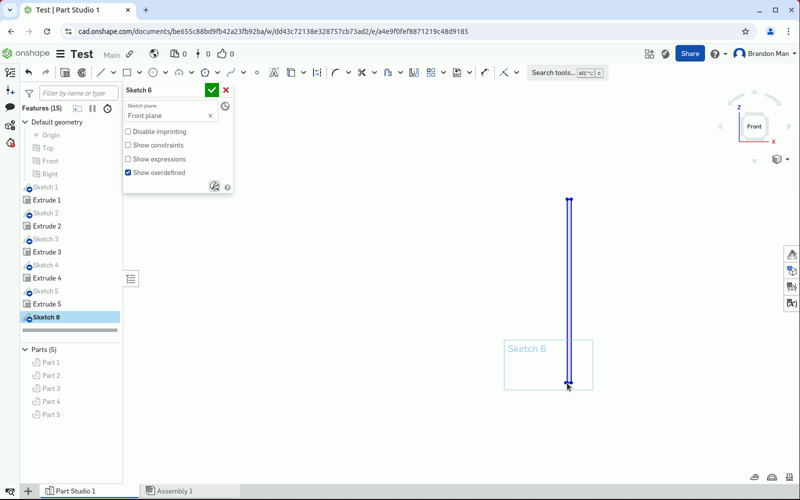
mouse_move(567, 257)
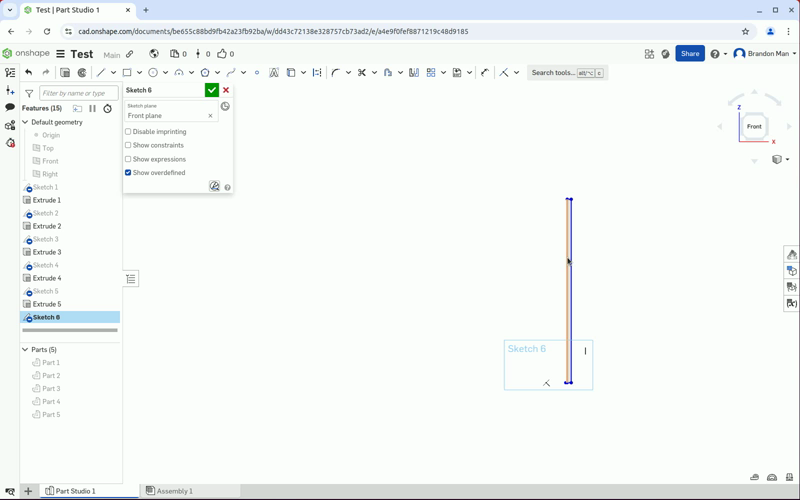
scroll(6)
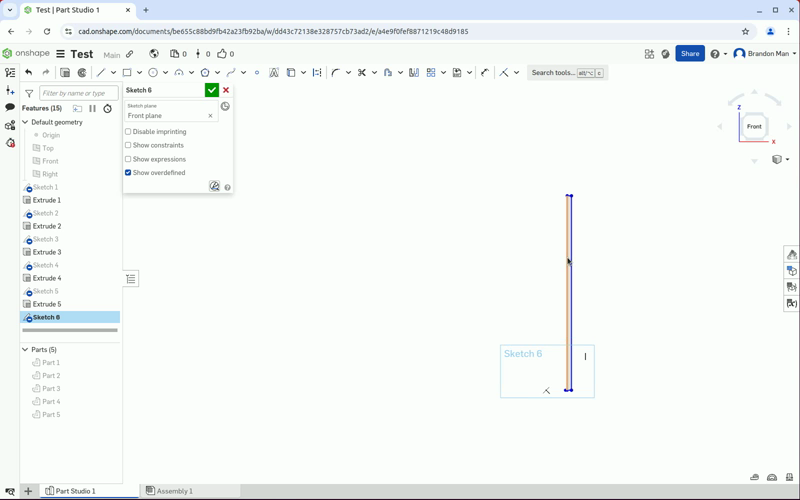
scroll(6)
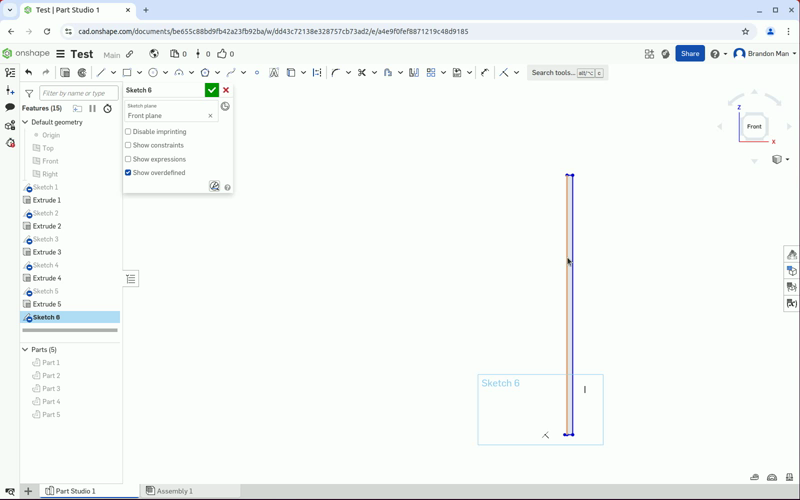
scroll(6)
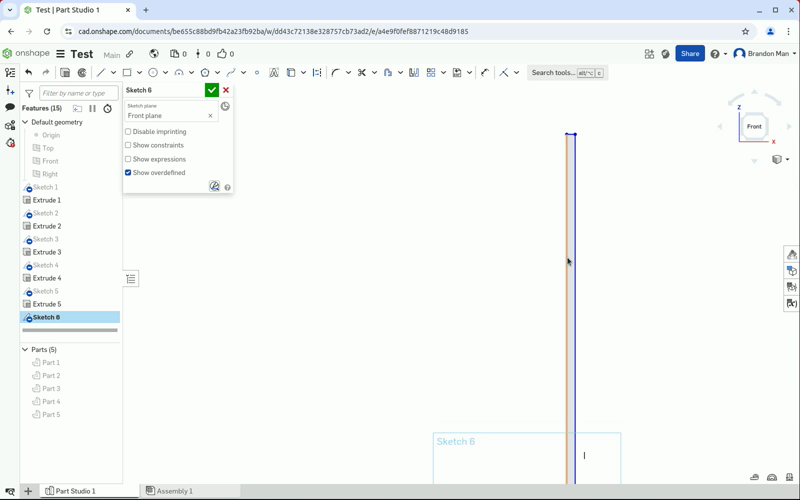
scroll(6)
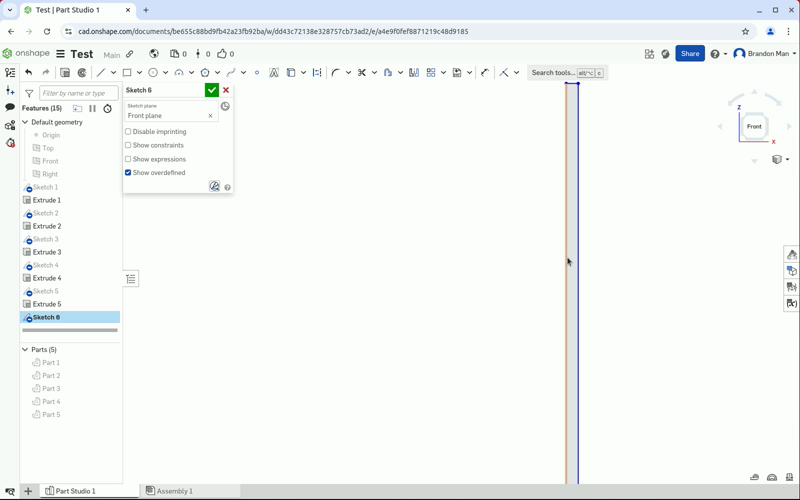
scroll(6)
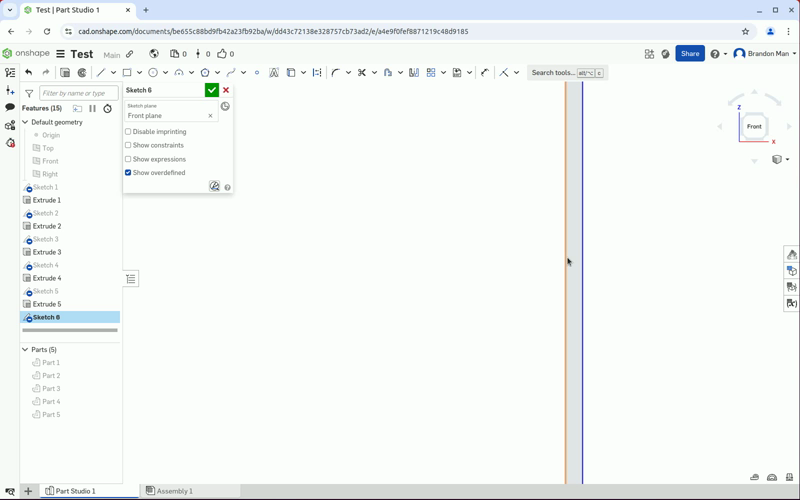
scroll(6)
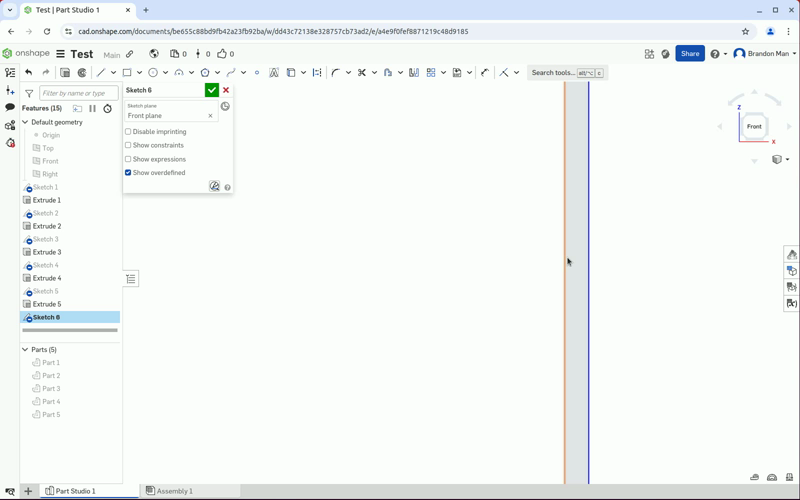
scroll(6)
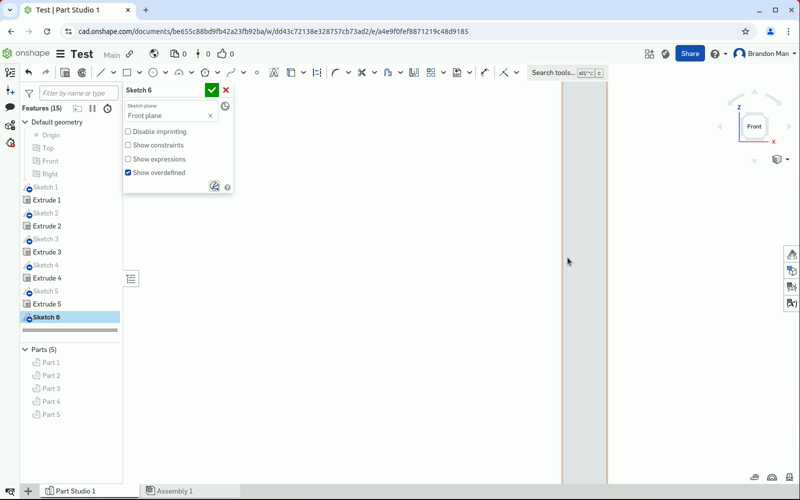
click(567, 257)
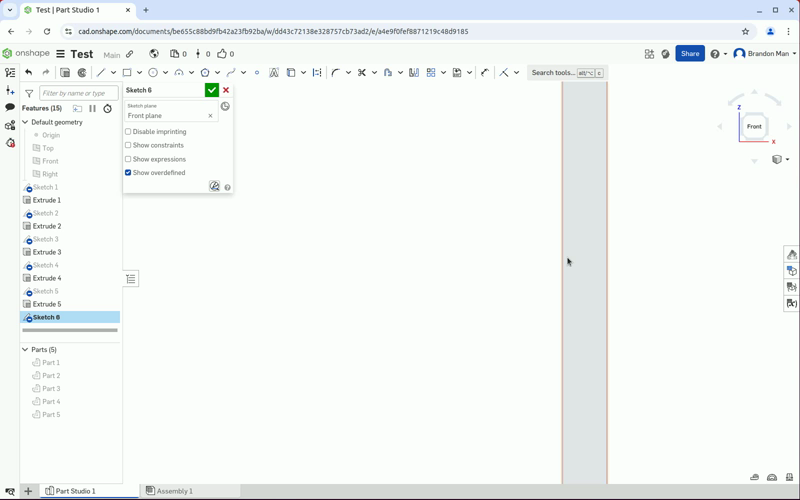
scroll(-6)
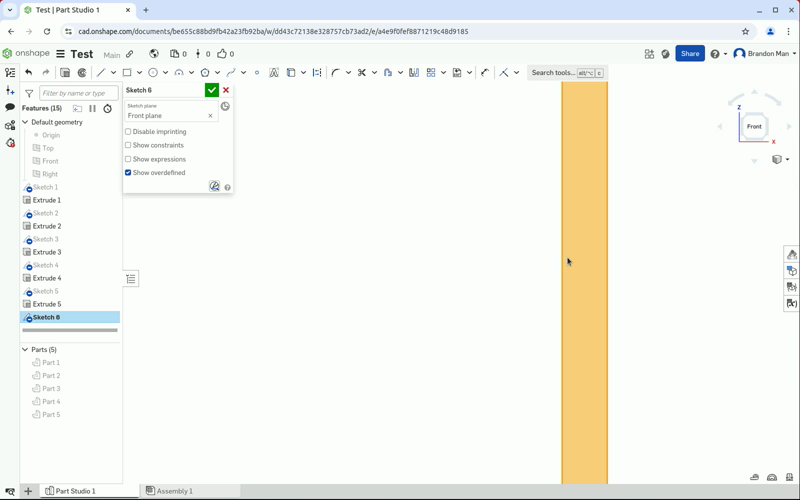
scroll(-6)
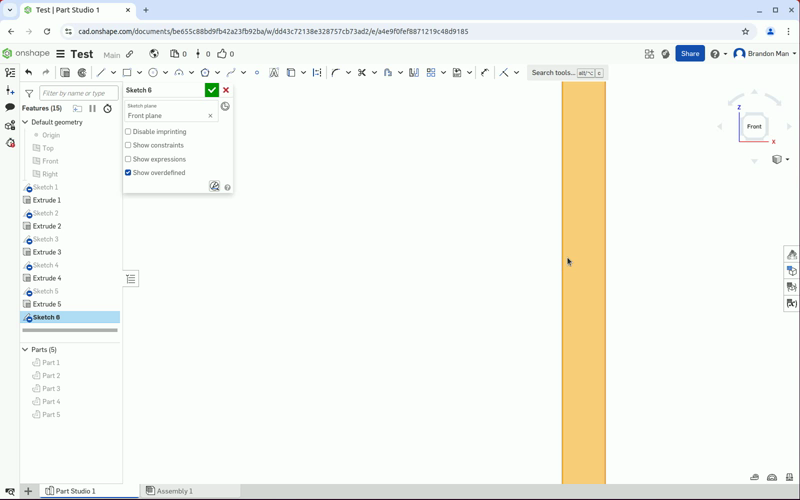
scroll(-6)
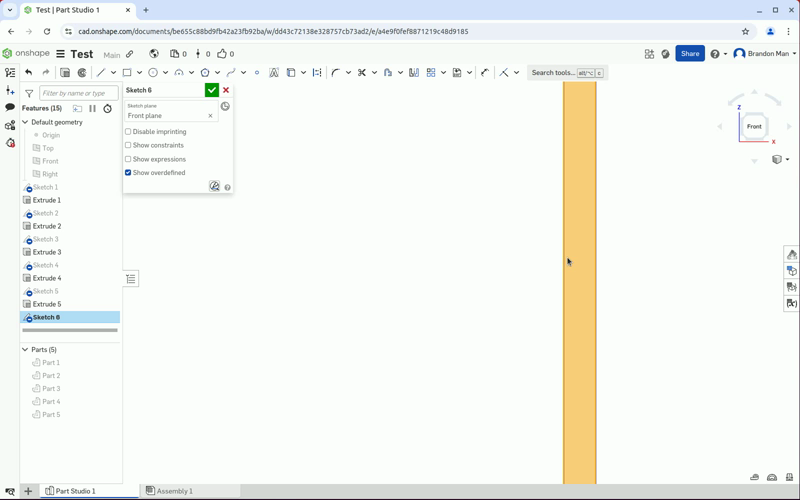
scroll(-6)
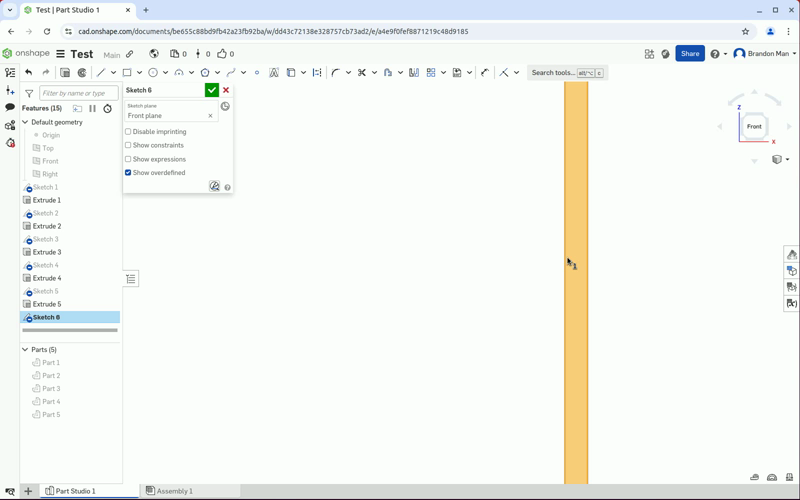
scroll(-6)
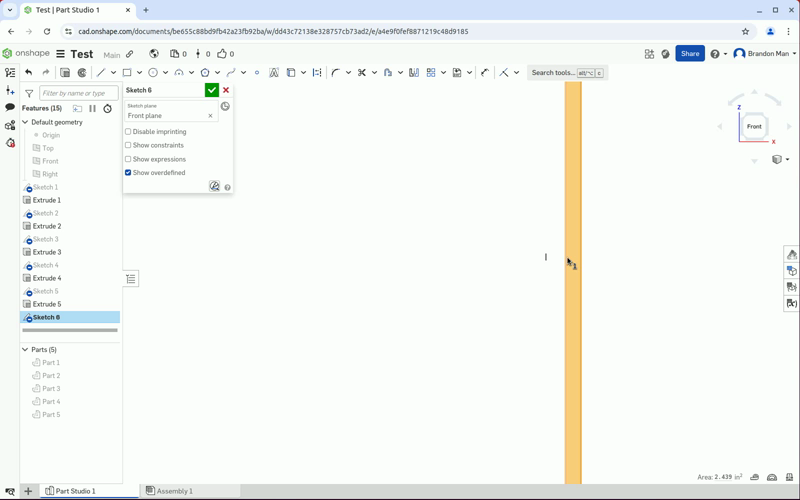
scroll(-6)
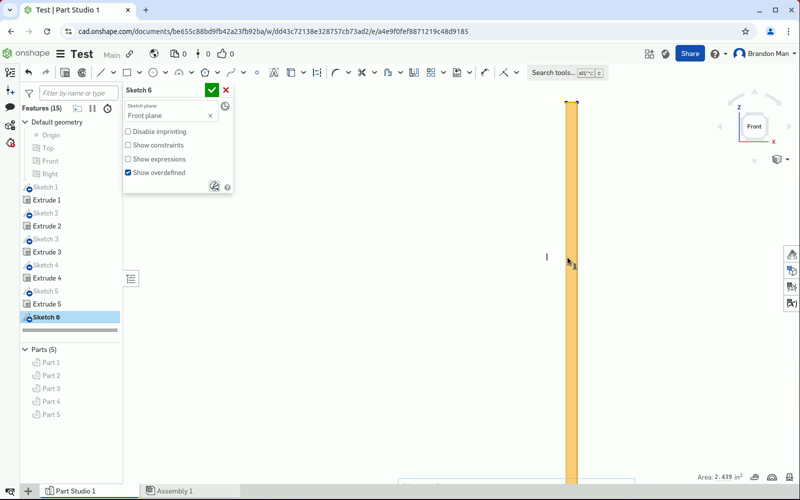
scroll(-6)
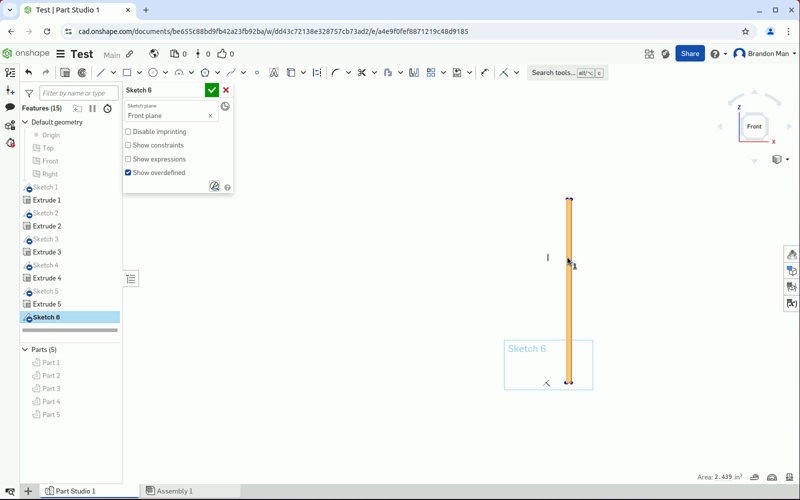
mouse_move(73, 352)
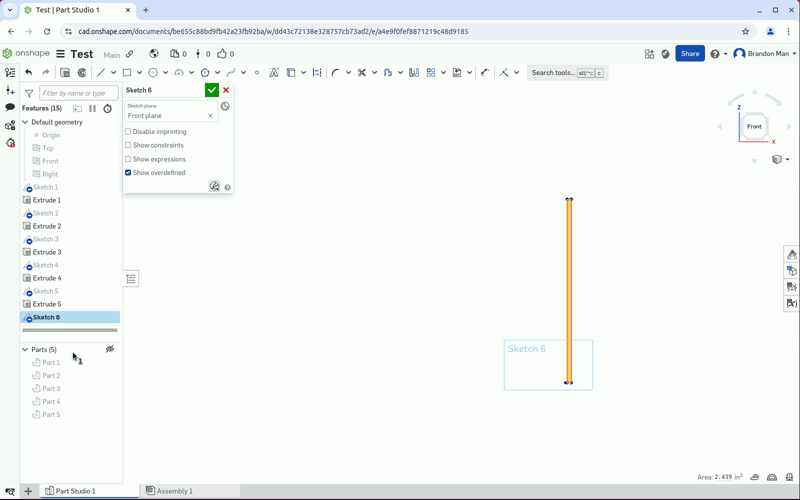
key(shift+y)
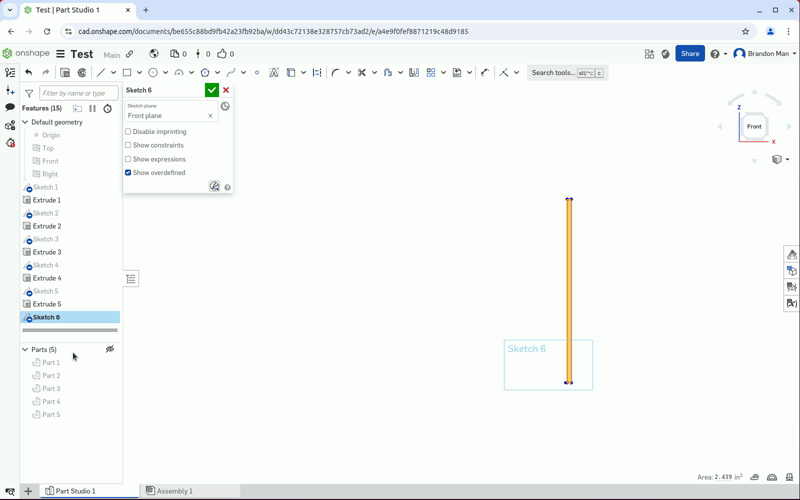
key(shift+e)
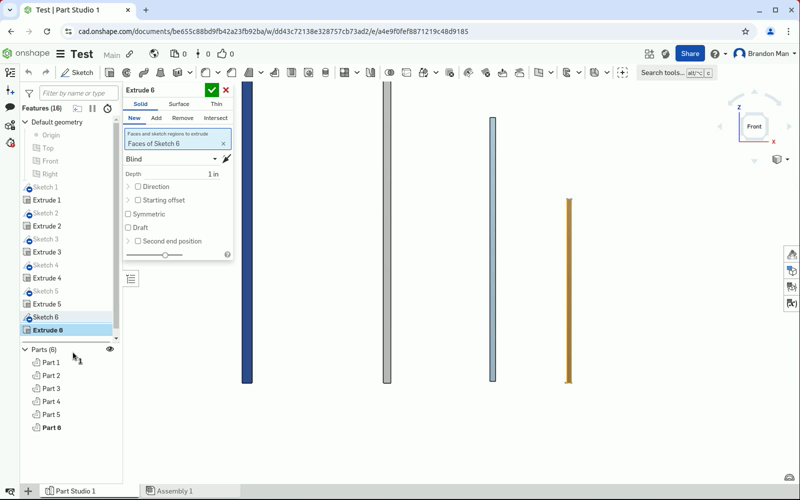
mouse_move(143, 106)
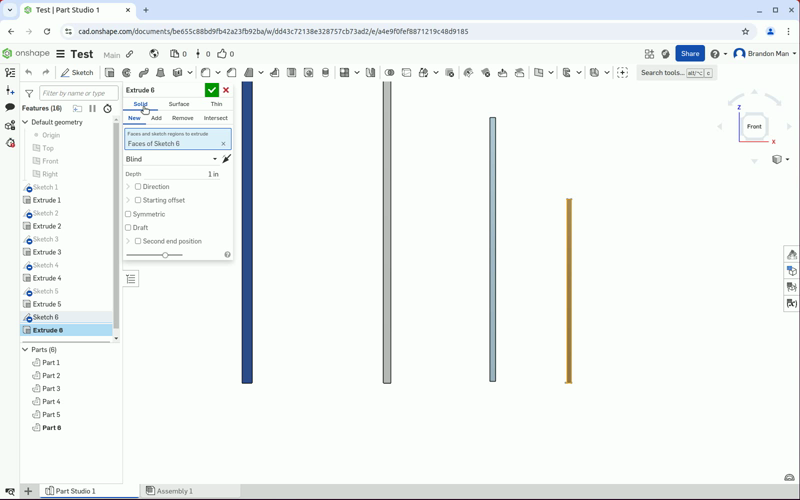
click(143, 106)
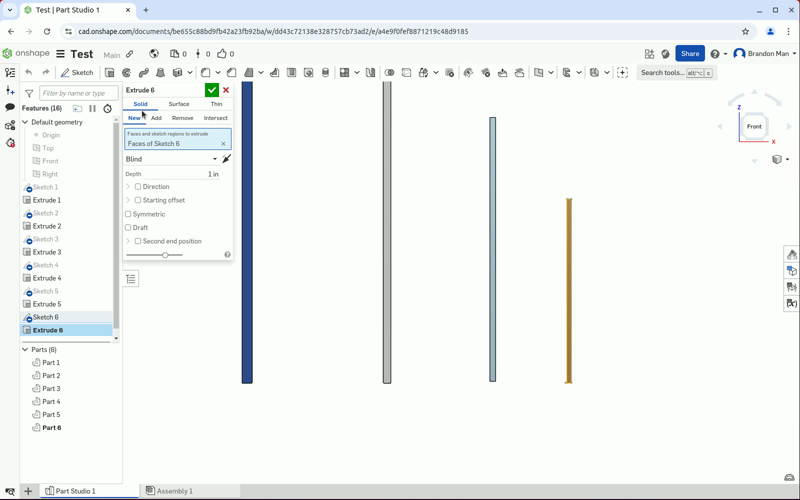
mouse_move(137, 120)
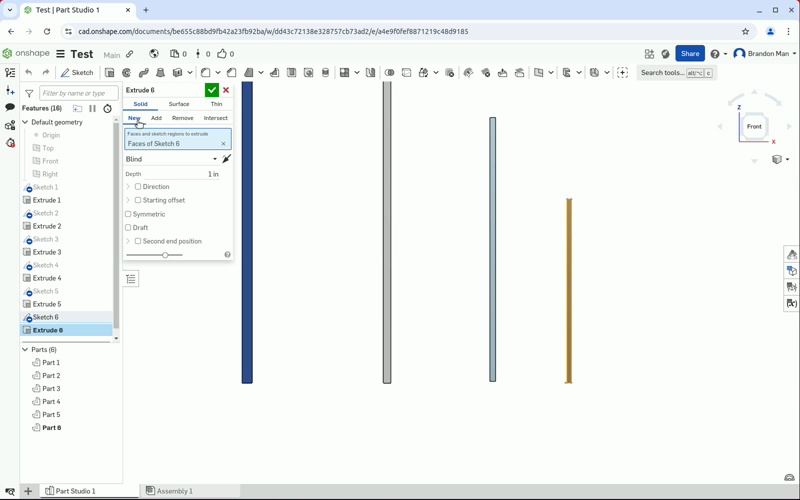
click(137, 120)
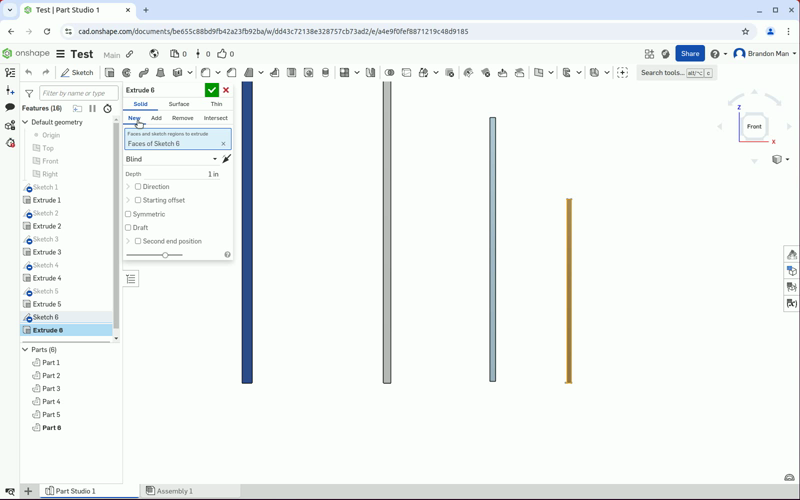
key(tab, 4)
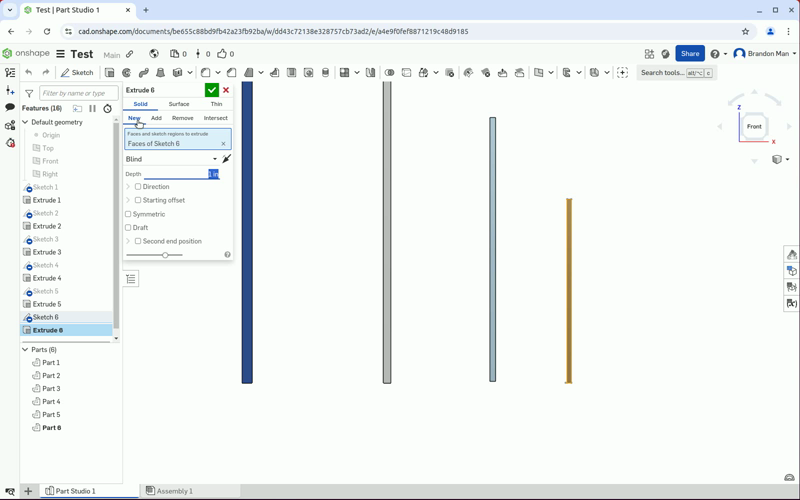
text(0.963)
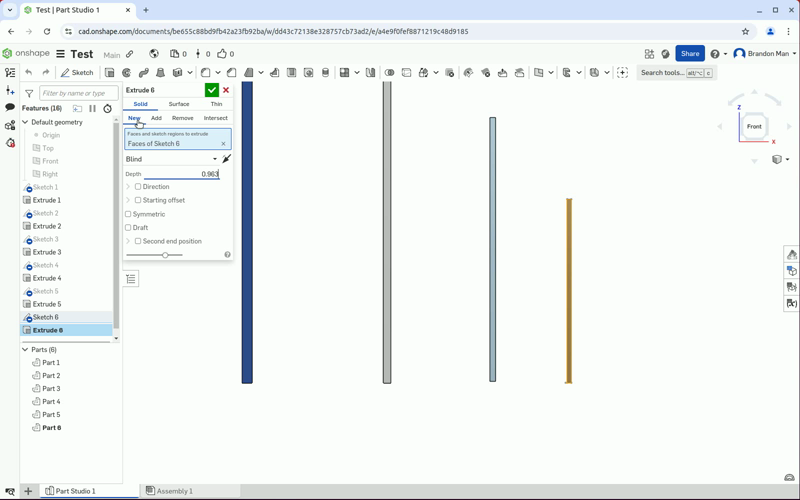
key(enter)
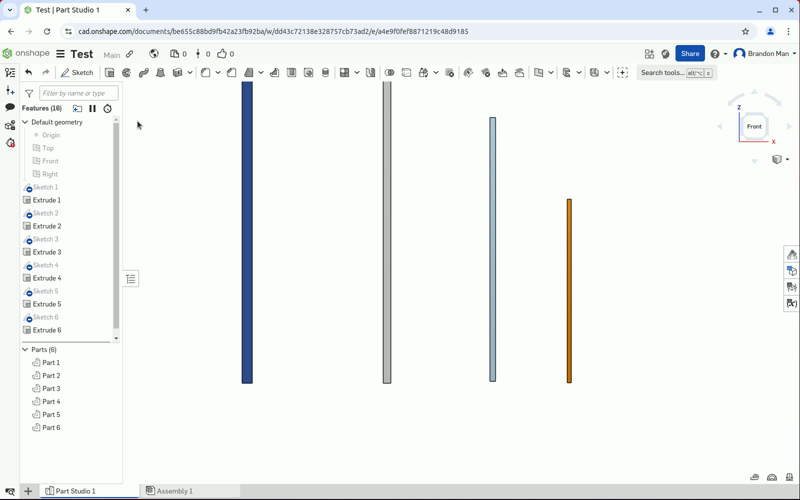
key(shift+h)
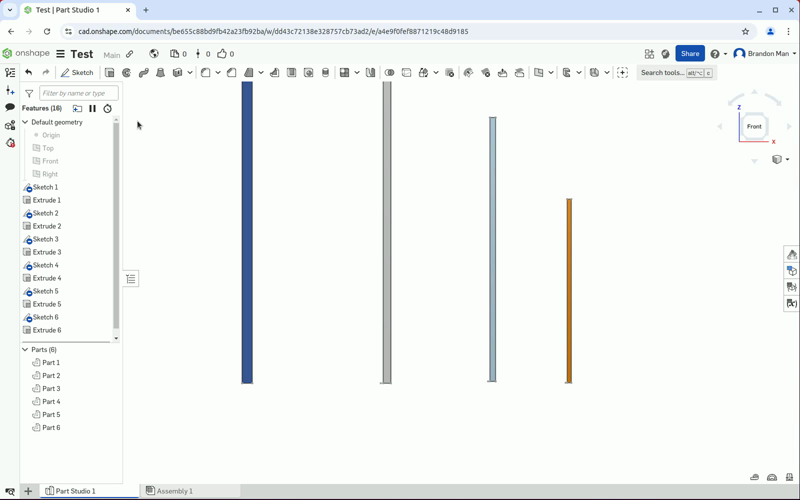
key(shift+h)
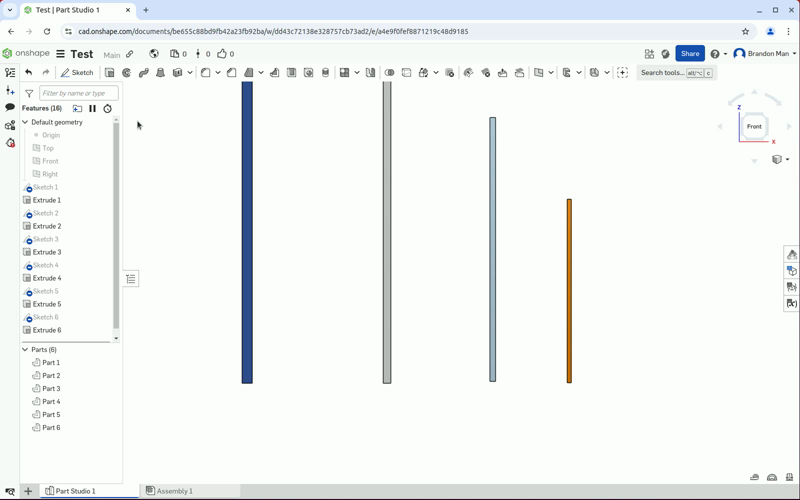
mouse_move(69, 189)
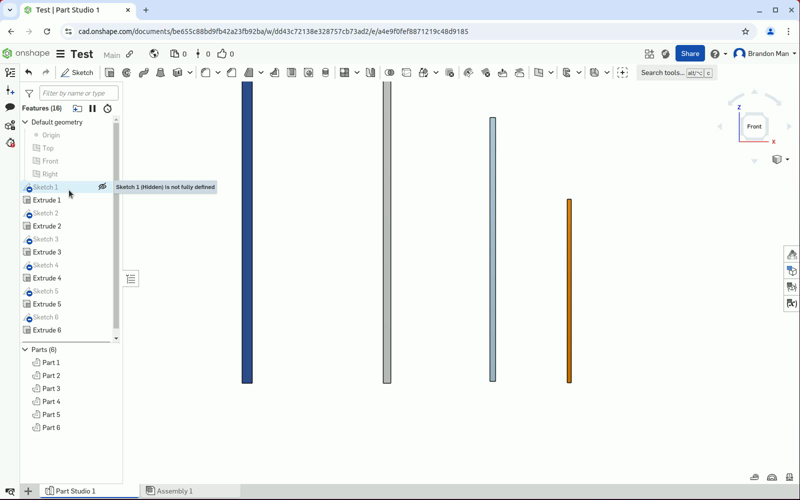
click(69, 189)
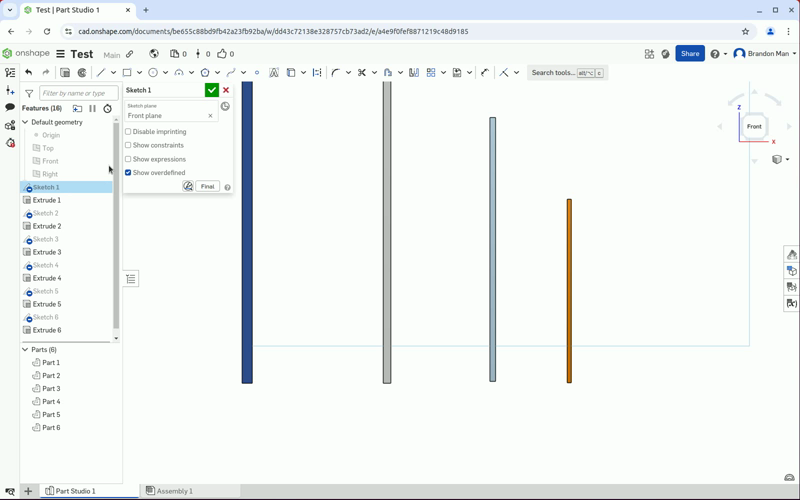
mouse_move(229, 92)
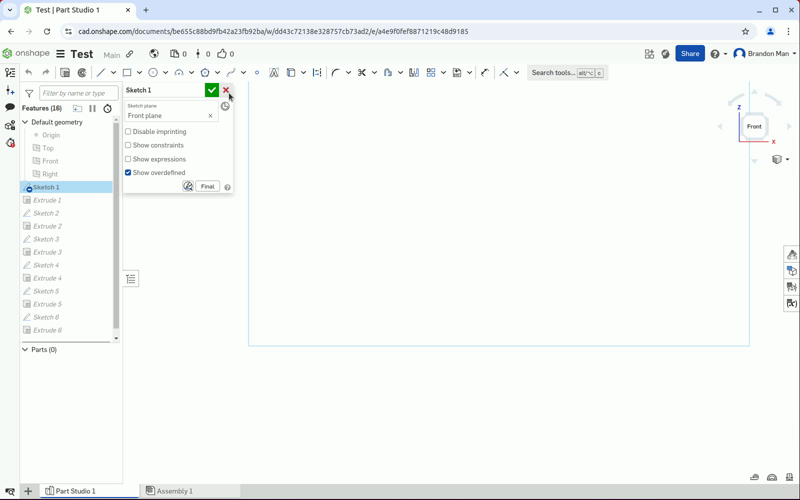
click(229, 92)
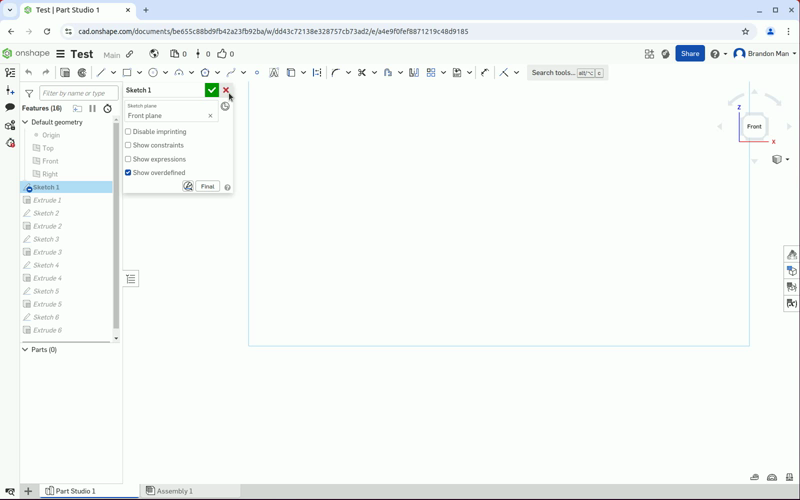
key(shift+s)
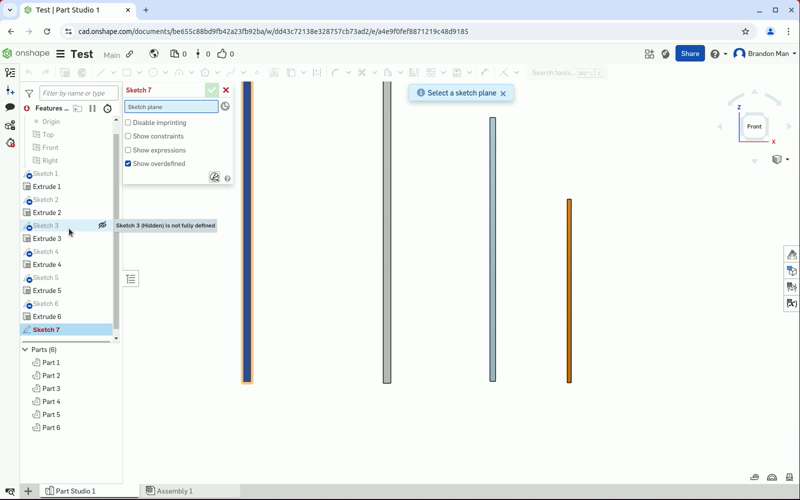
scroll(3)
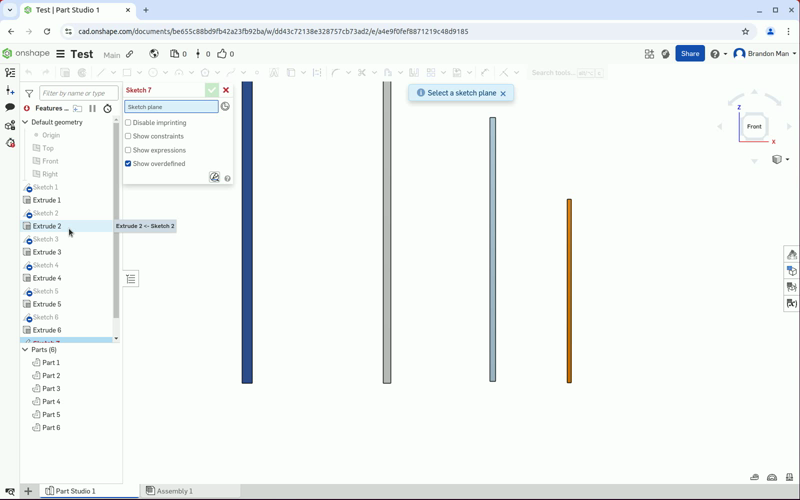
mouse_move(69, 163)
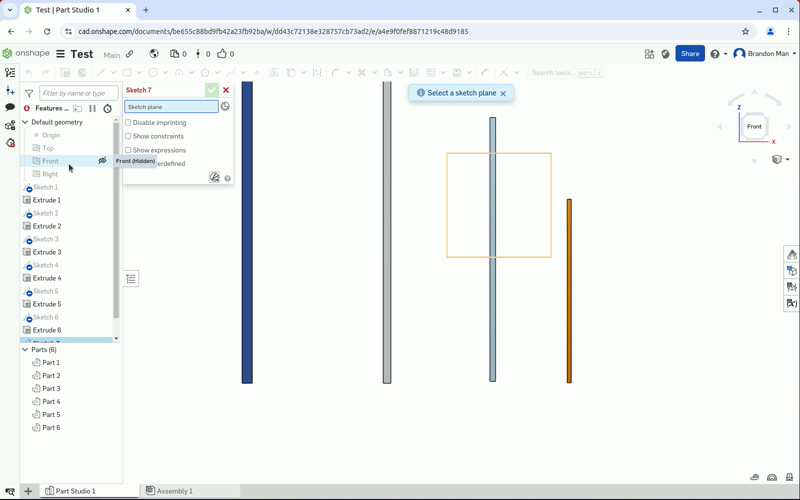
click(69, 163)
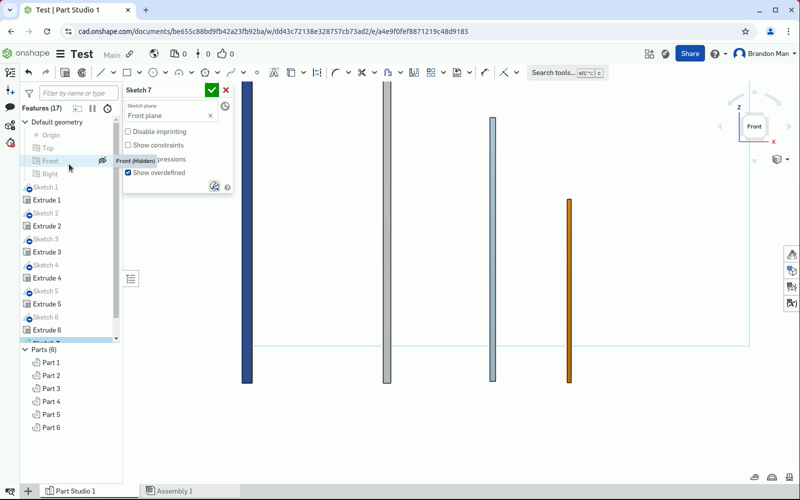
mouse_move(73, 352)
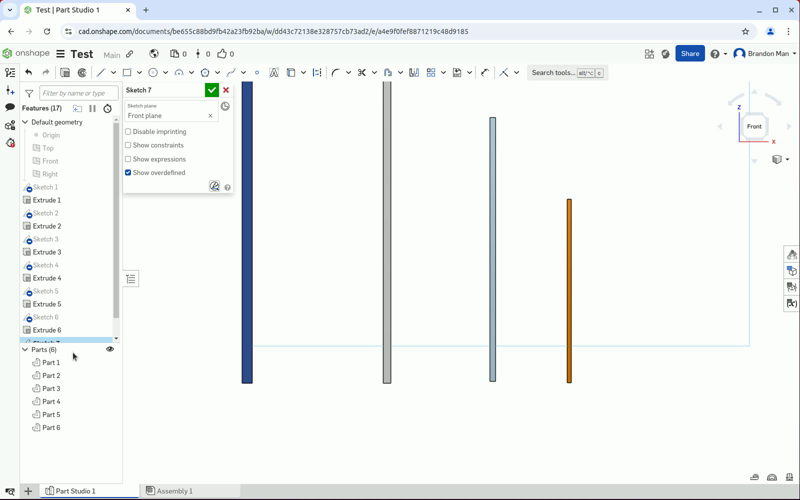
key(y)
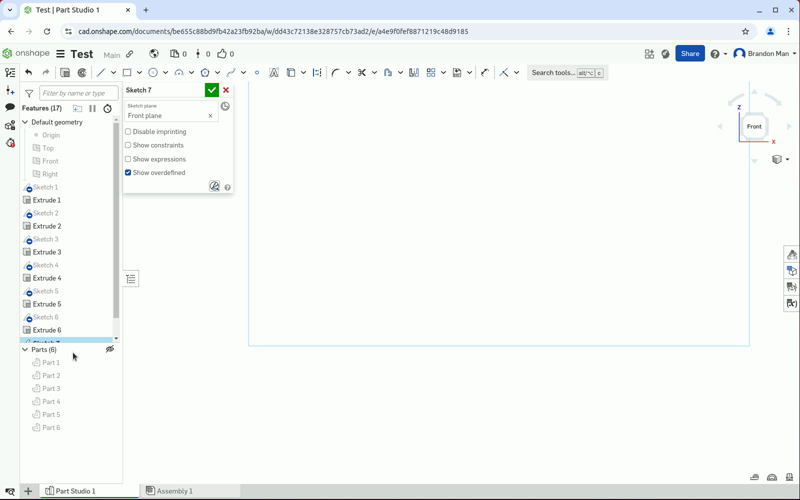
key(l)
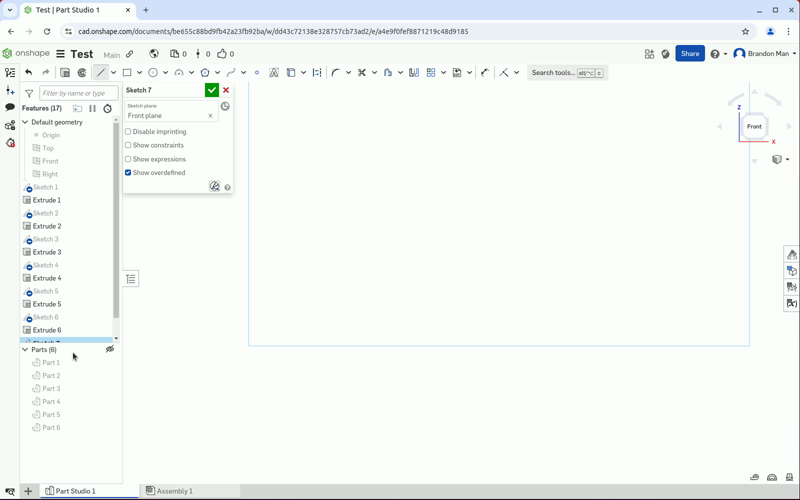
key_down(shift)
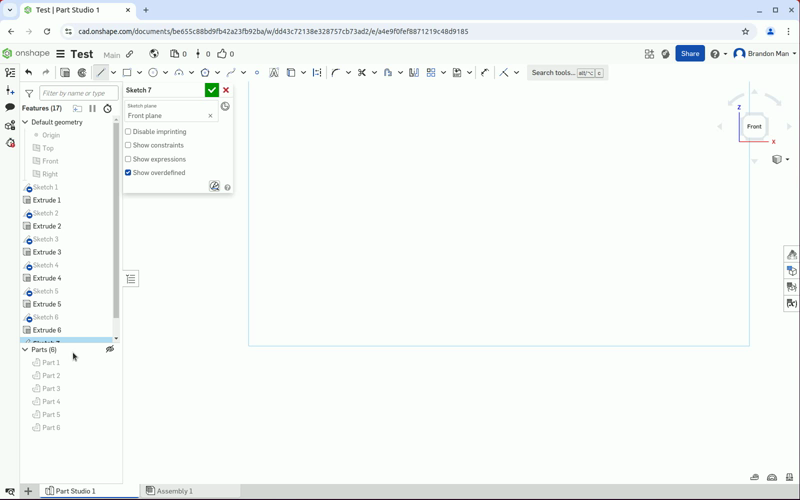
mouse_move(350, 386)
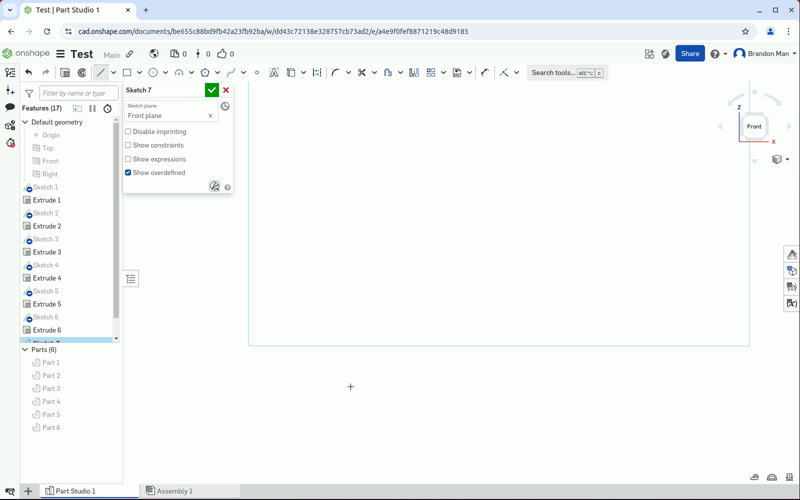
click(350, 386)
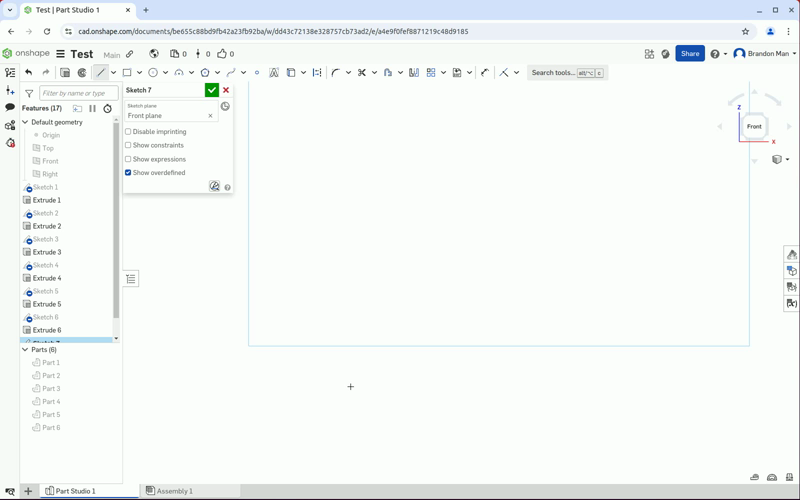
key_up(shift)
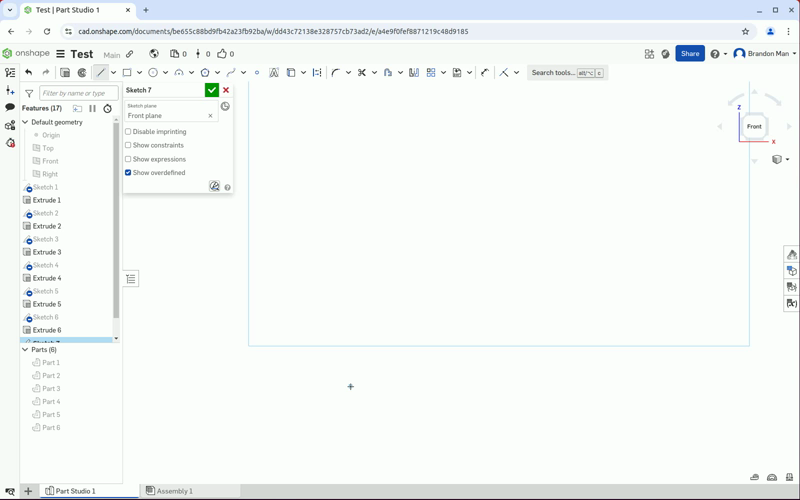
key_down(shift)
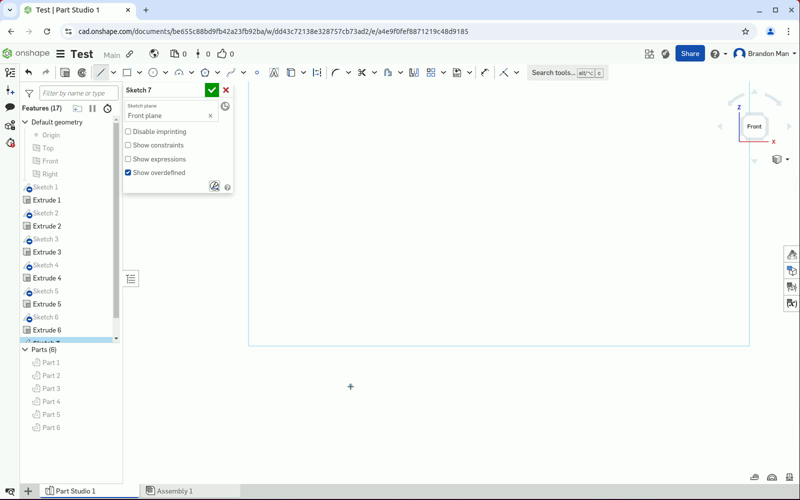
mouse_move(570, 386)
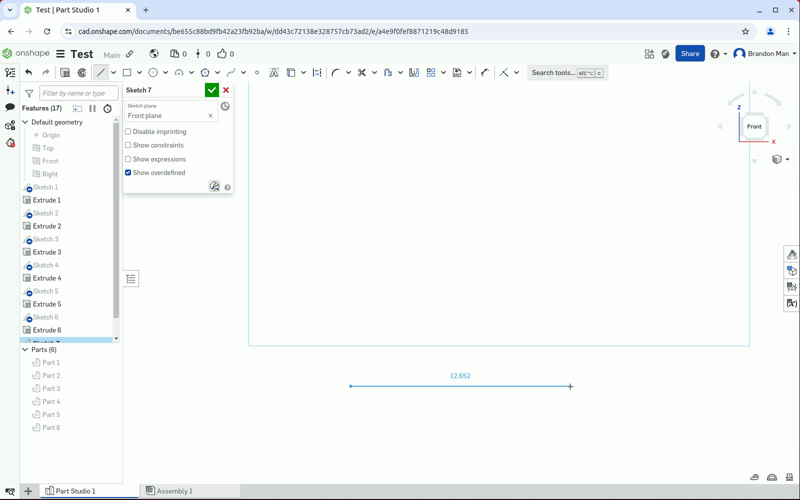
click(570, 386)
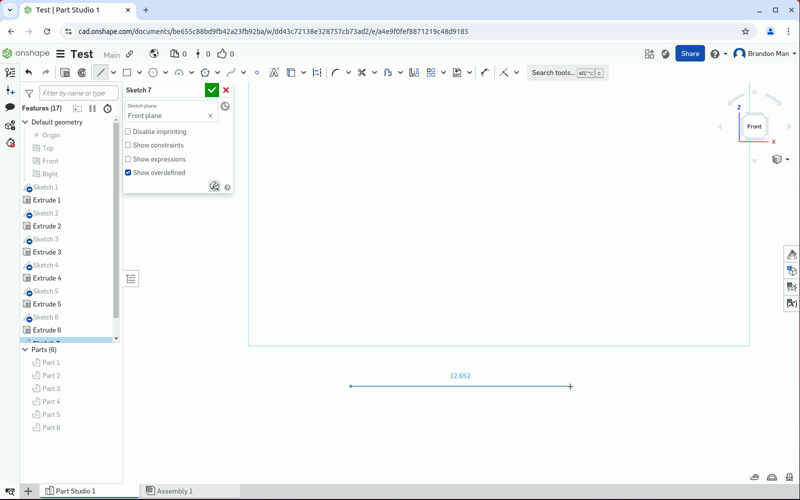
key_up(shift)
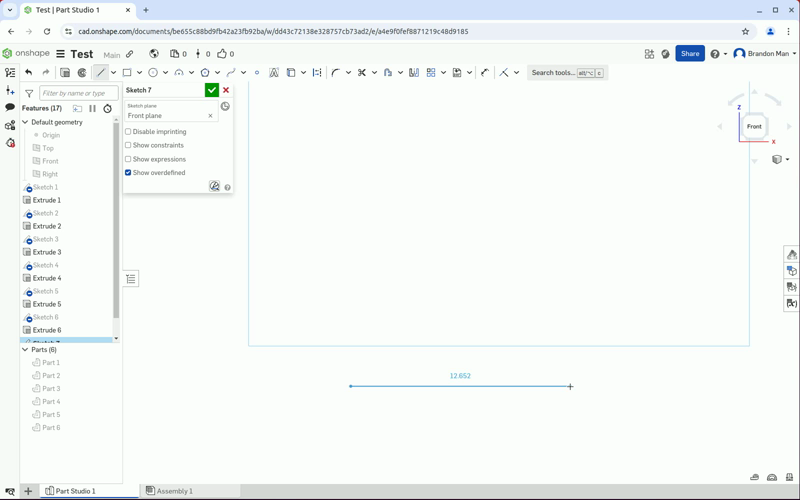
key_down(shift)
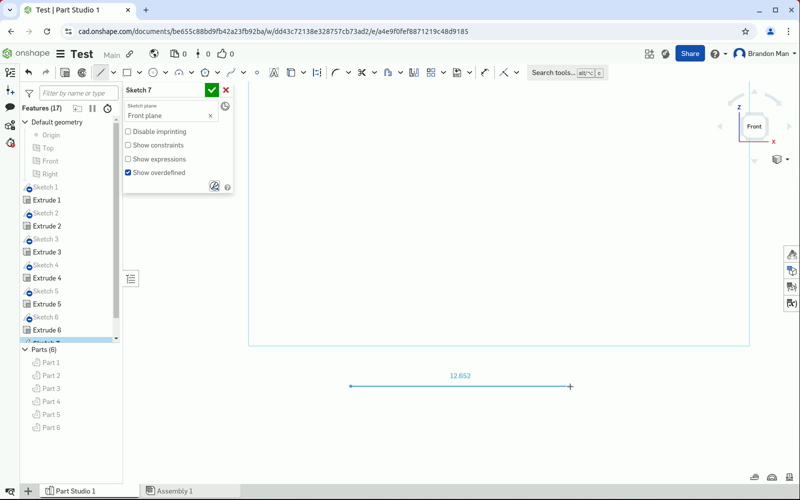
mouse_move(589, 386)
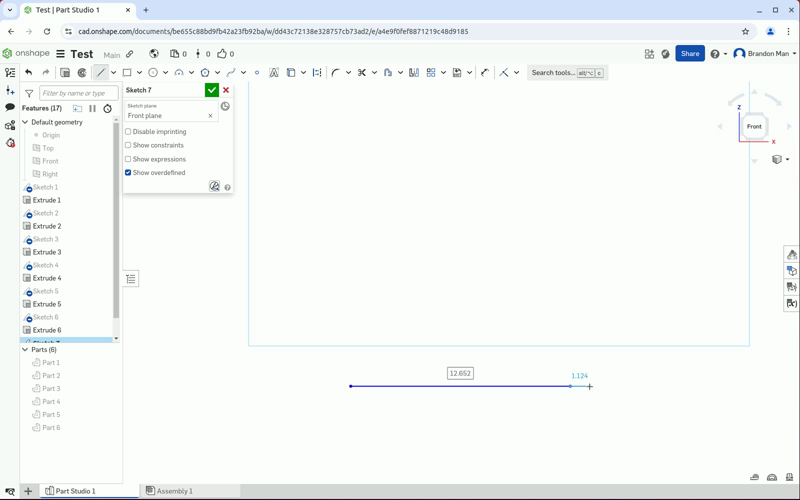
mouse_move(570, 381)
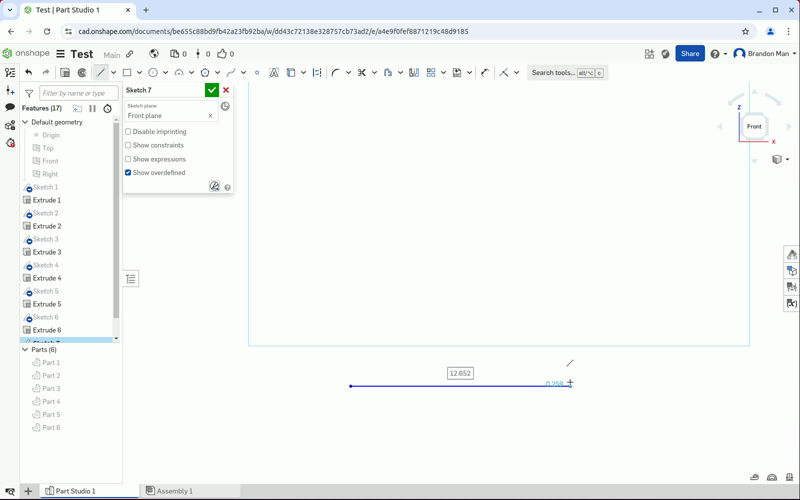
scroll(6)
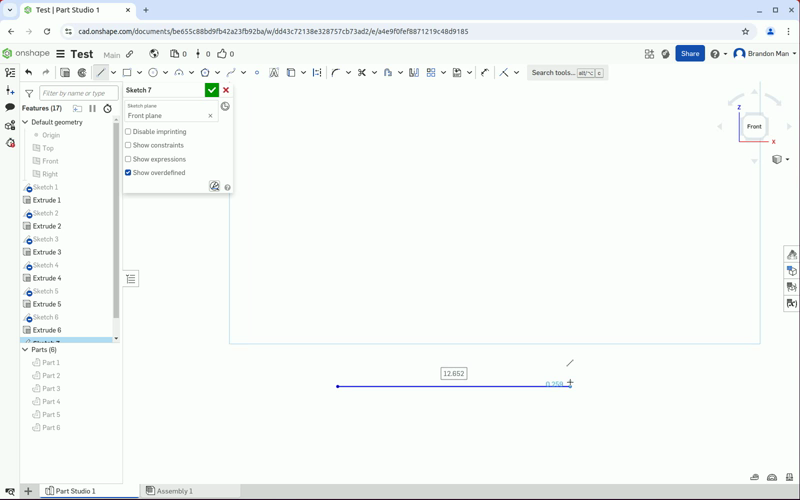
scroll(6)
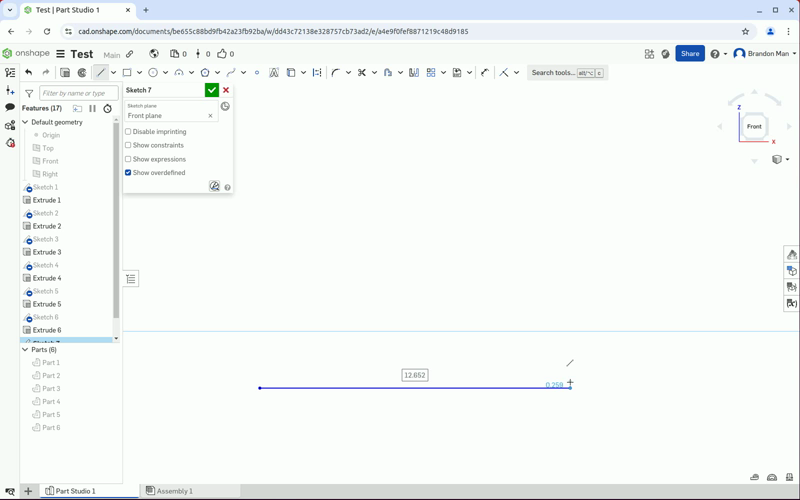
scroll(6)
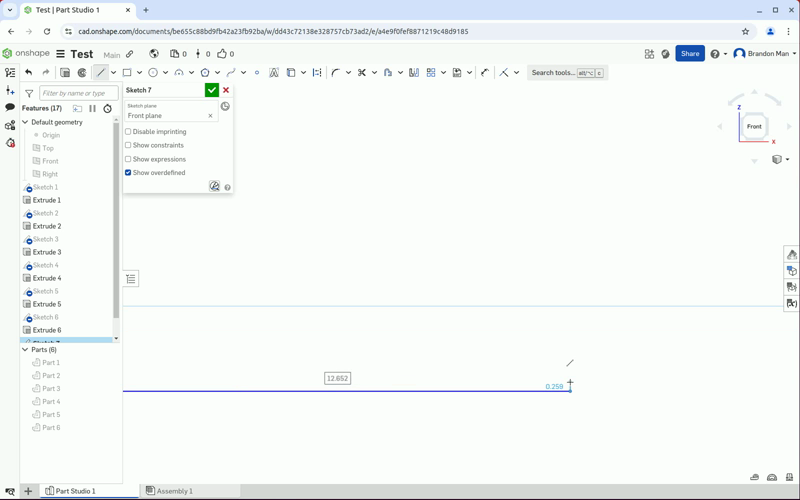
scroll(6)
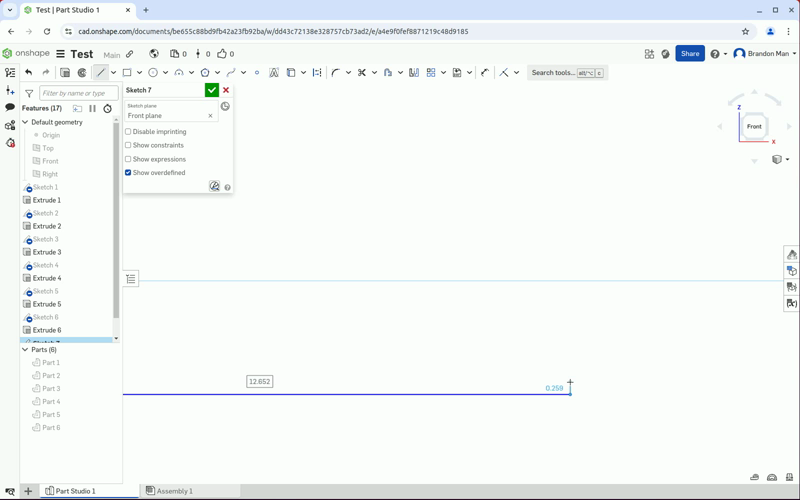
scroll(6)
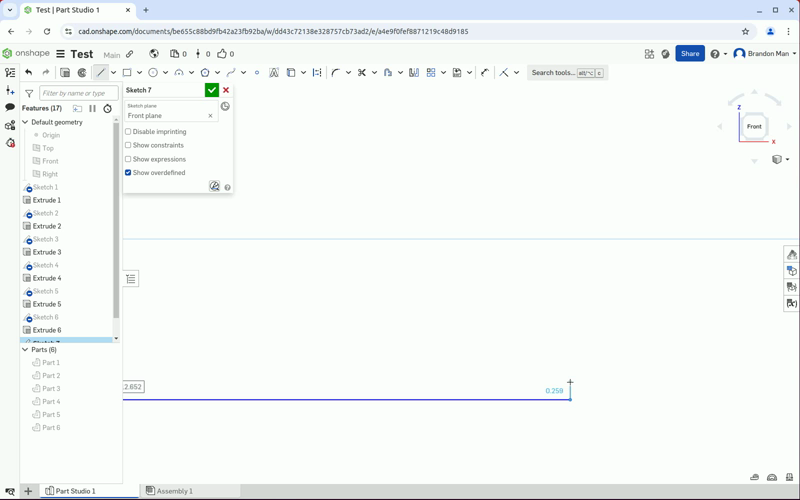
scroll(6)
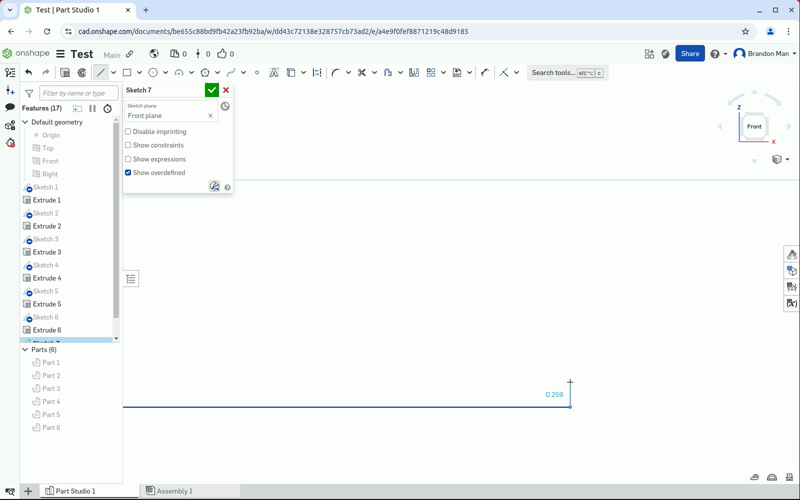
scroll(6)
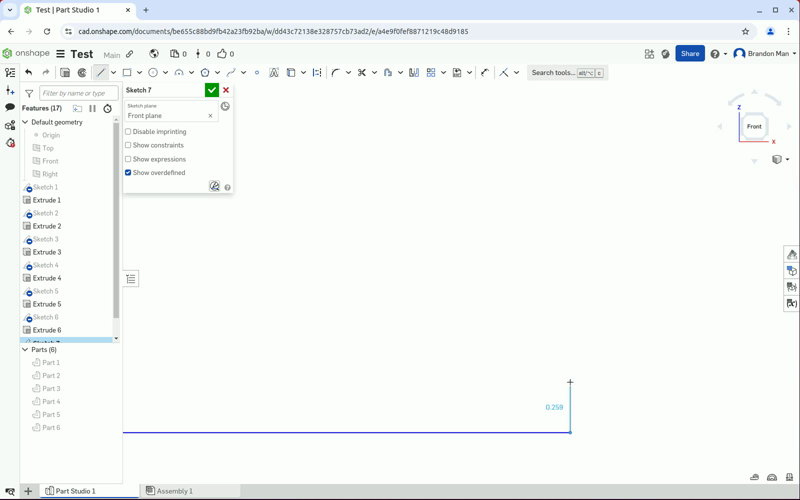
click(570, 381)
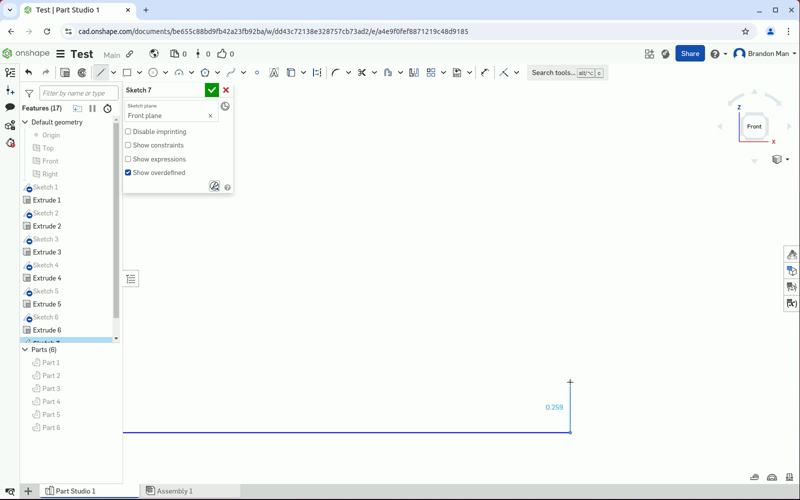
scroll(-6)
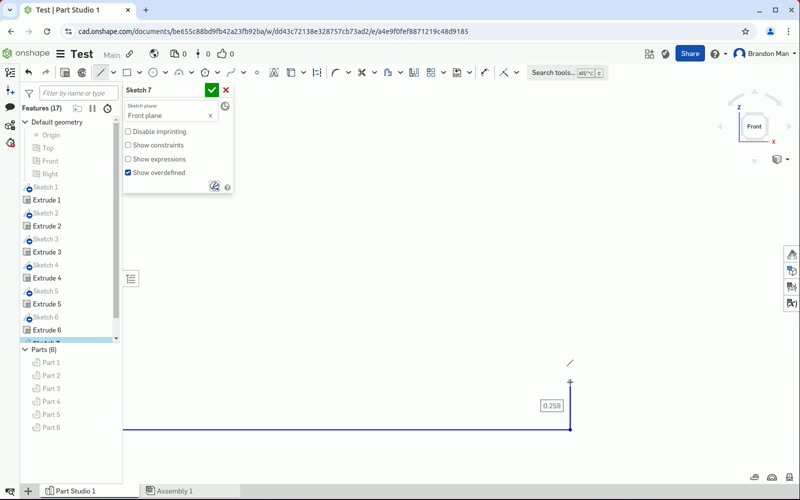
scroll(-6)
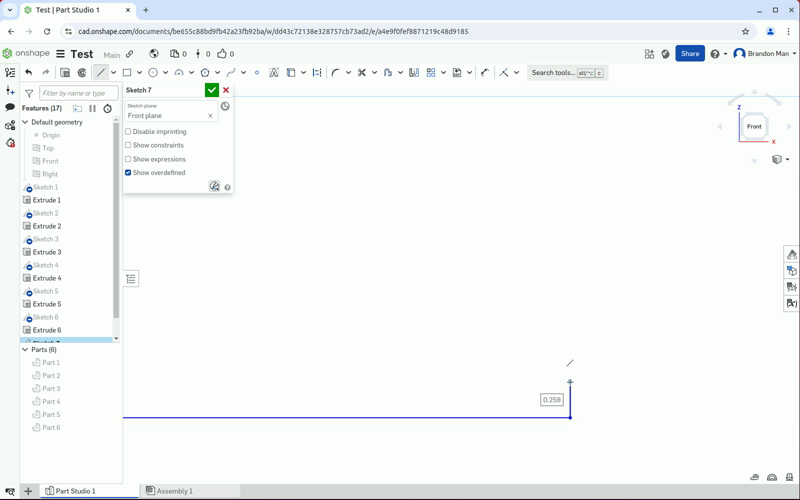
scroll(-6)
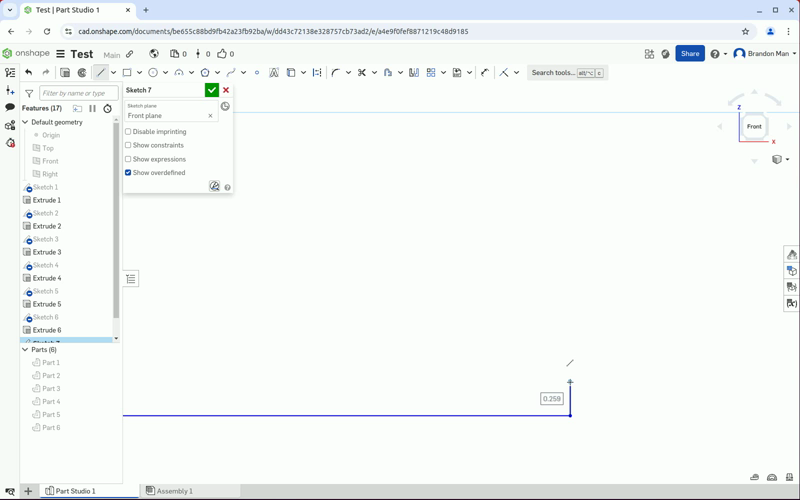
scroll(-6)
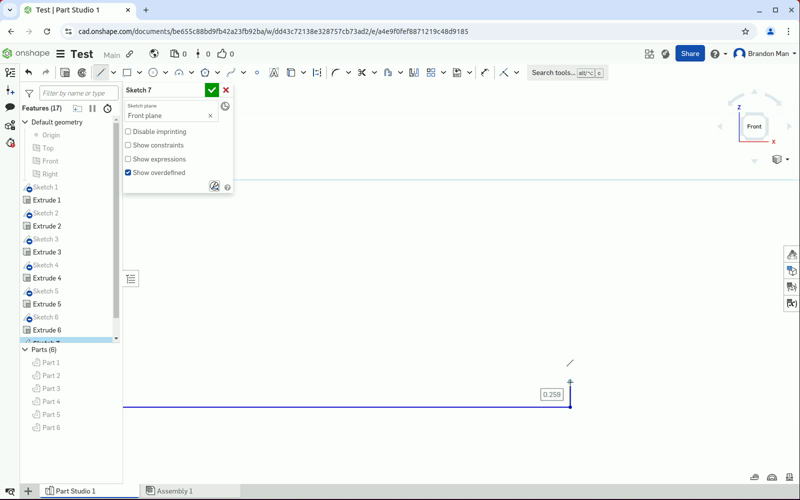
scroll(-6)
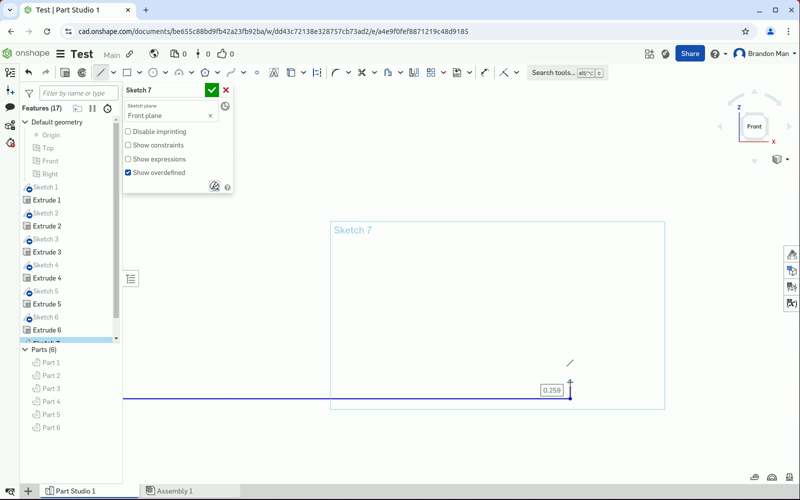
scroll(-6)
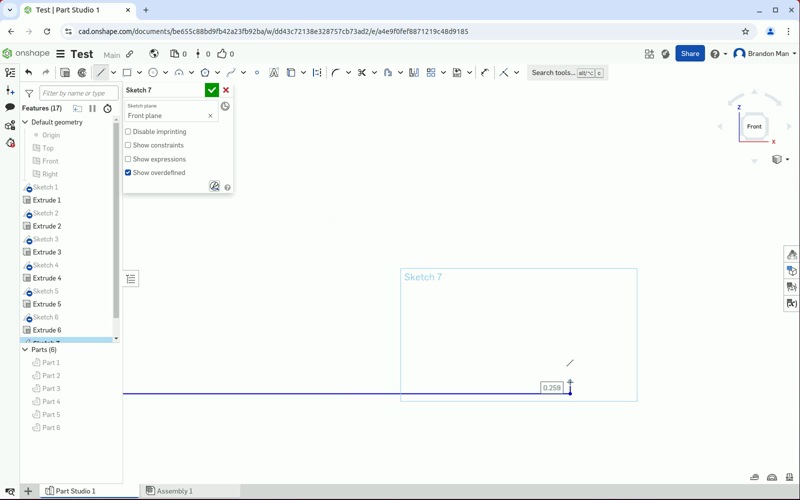
scroll(-6)
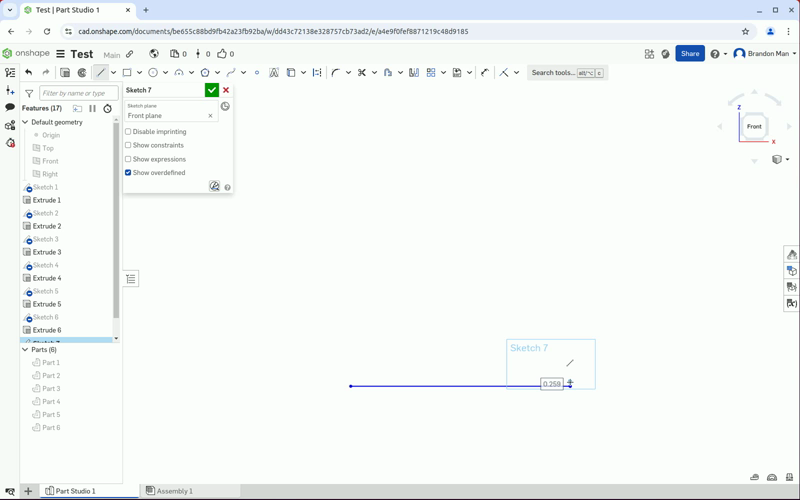
key_up(shift)
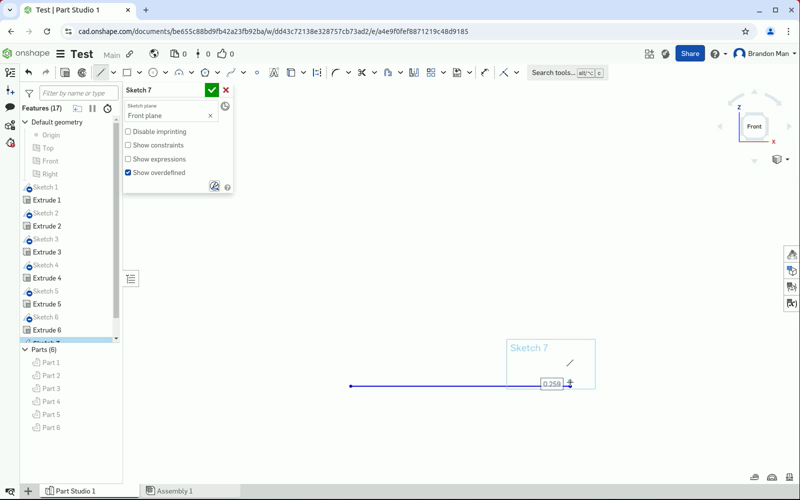
key_down(shift)
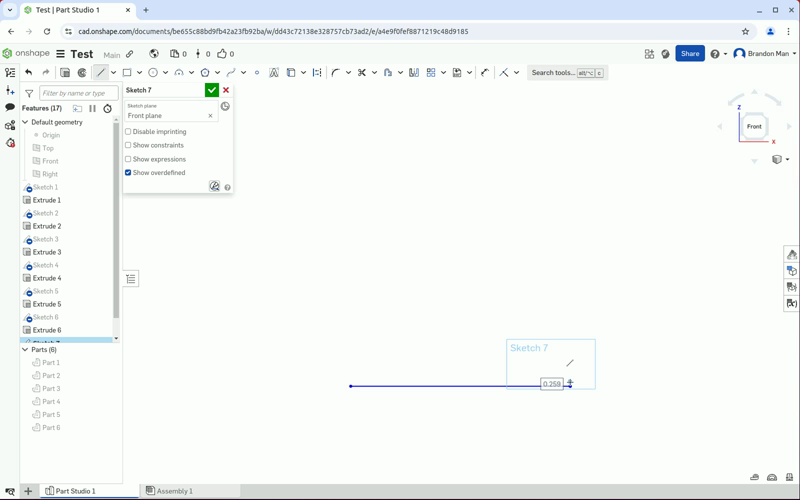
mouse_move(589, 381)
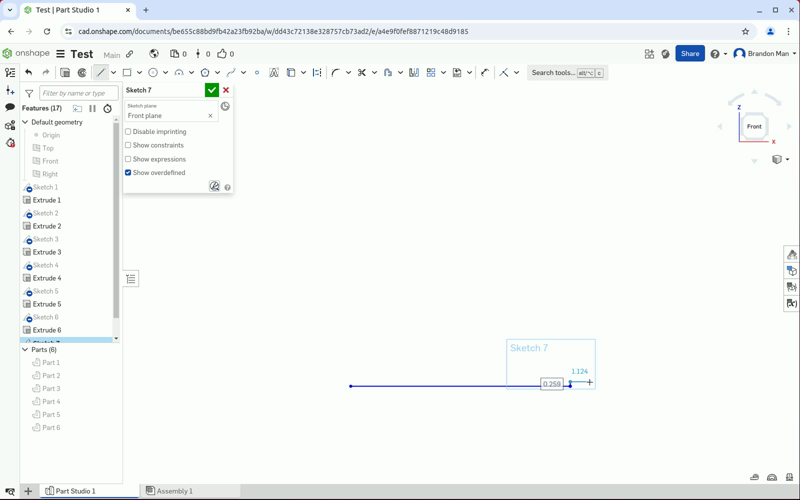
mouse_move(565, 381)
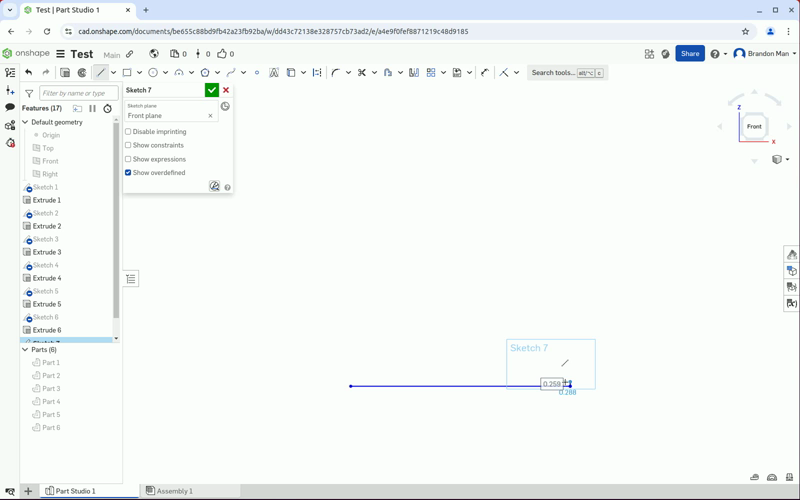
scroll(6)
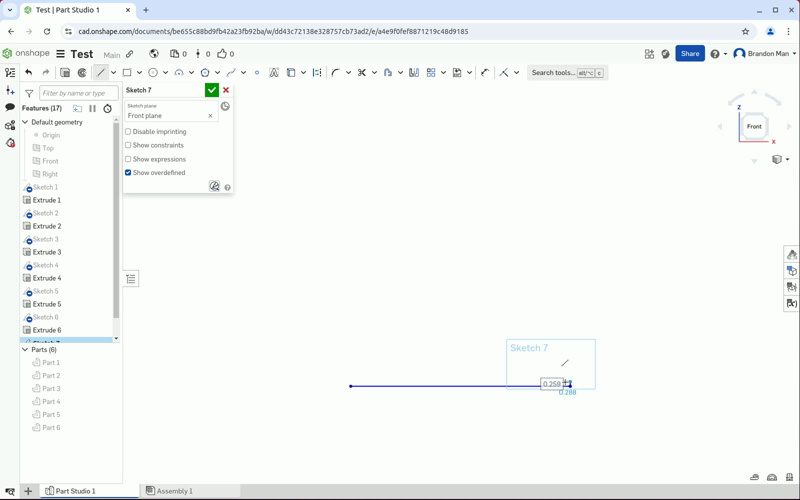
scroll(6)
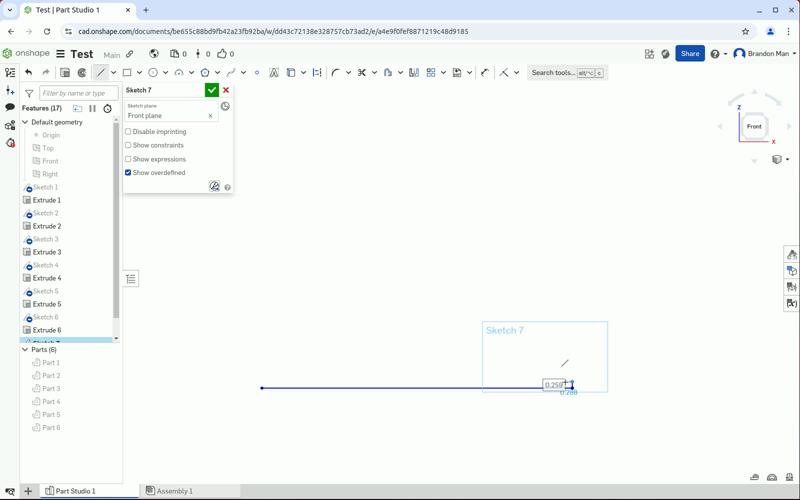
scroll(6)
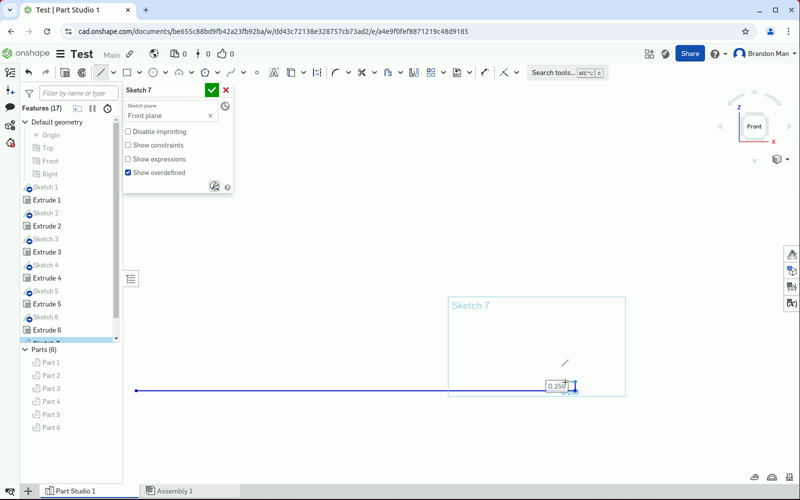
scroll(6)
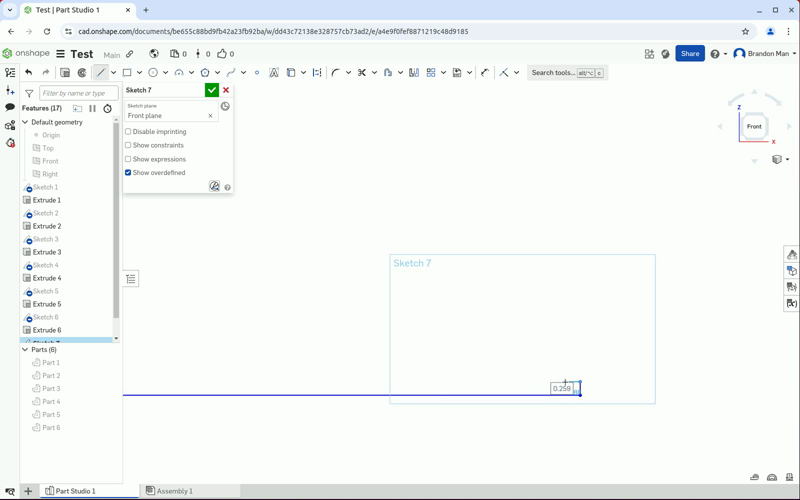
scroll(6)
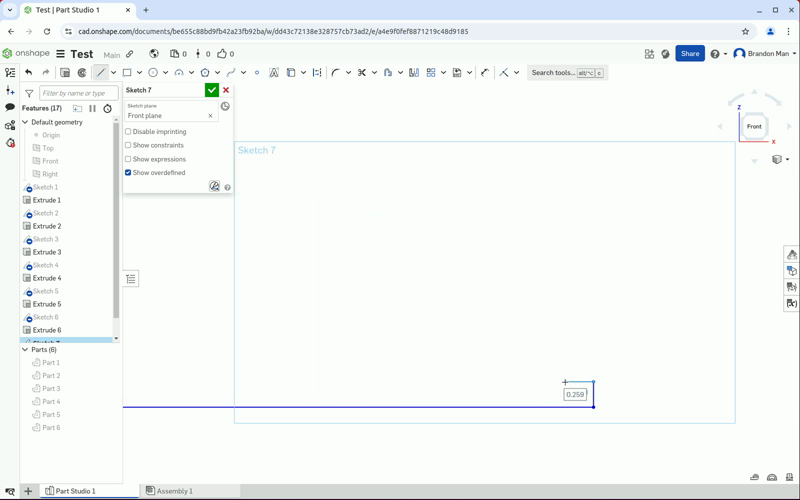
scroll(6)
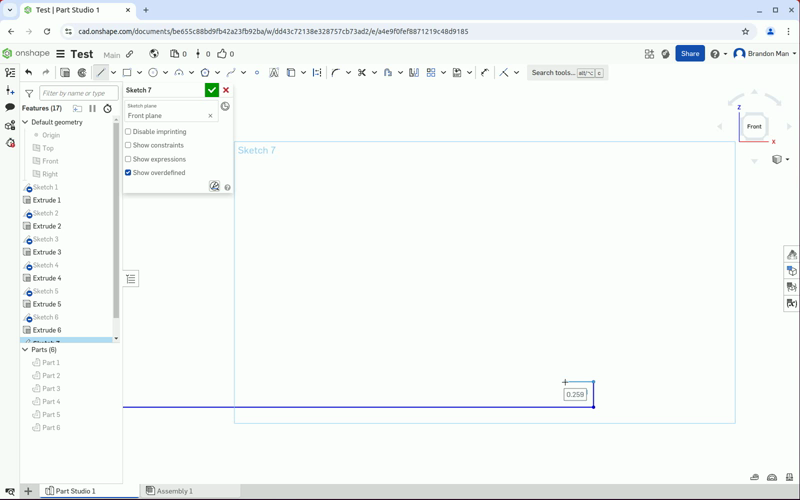
scroll(6)
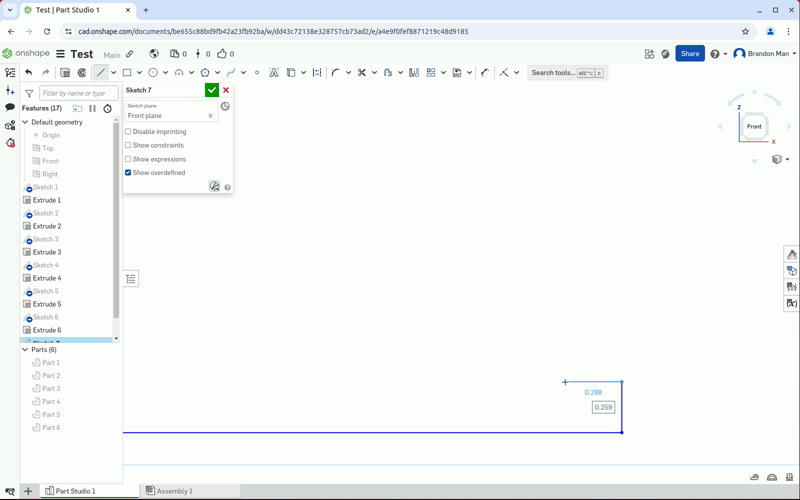
click(565, 381)
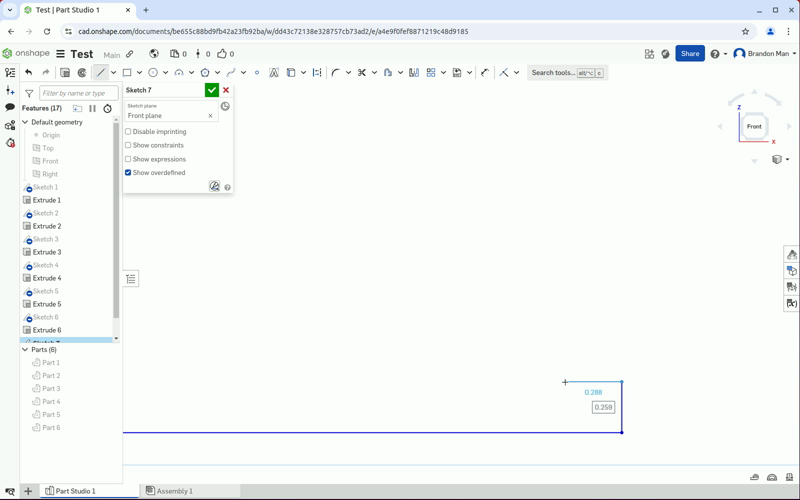
scroll(-6)
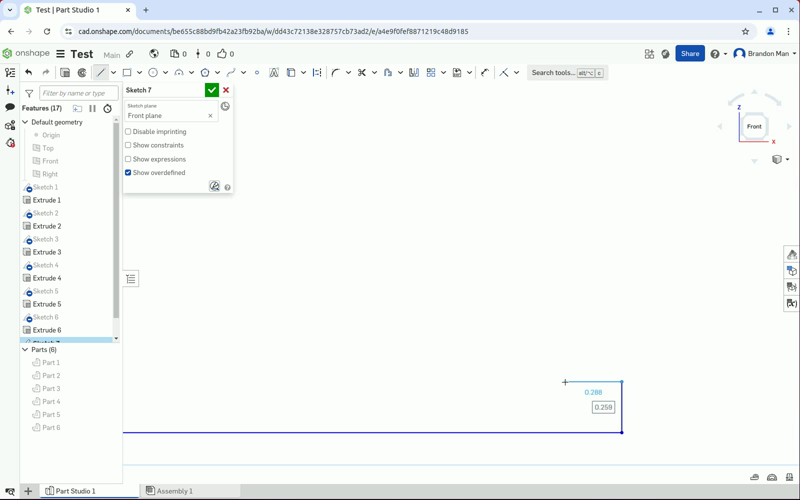
scroll(-6)
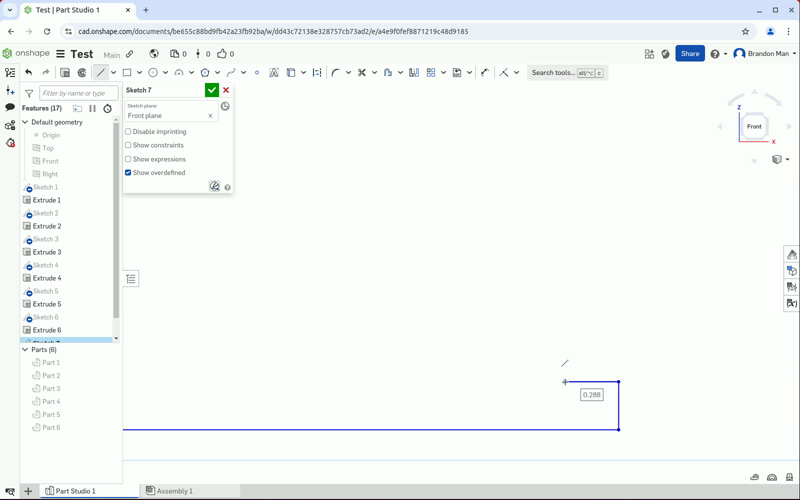
scroll(-6)
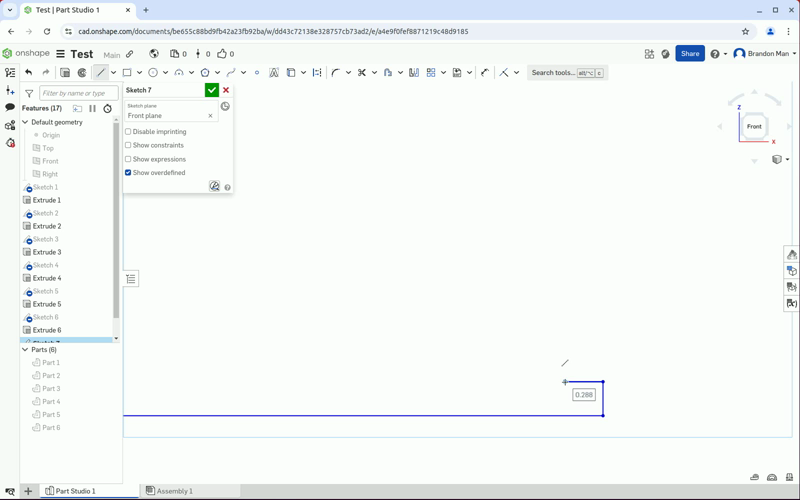
scroll(-6)
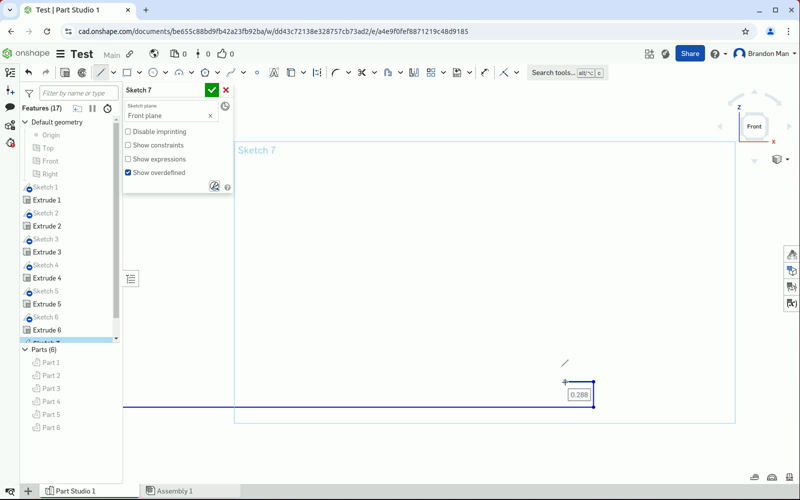
scroll(-6)
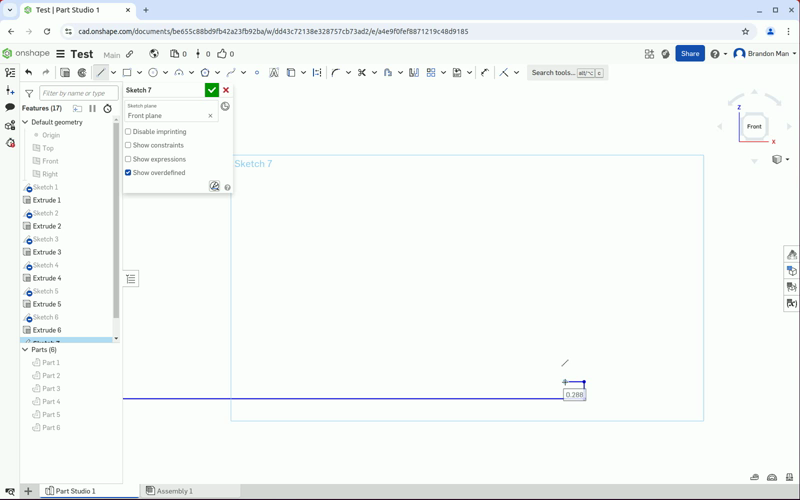
scroll(-6)
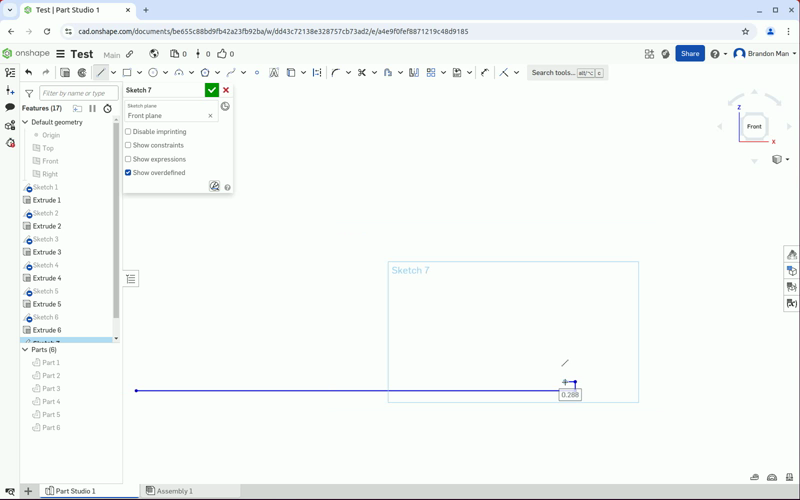
scroll(-6)
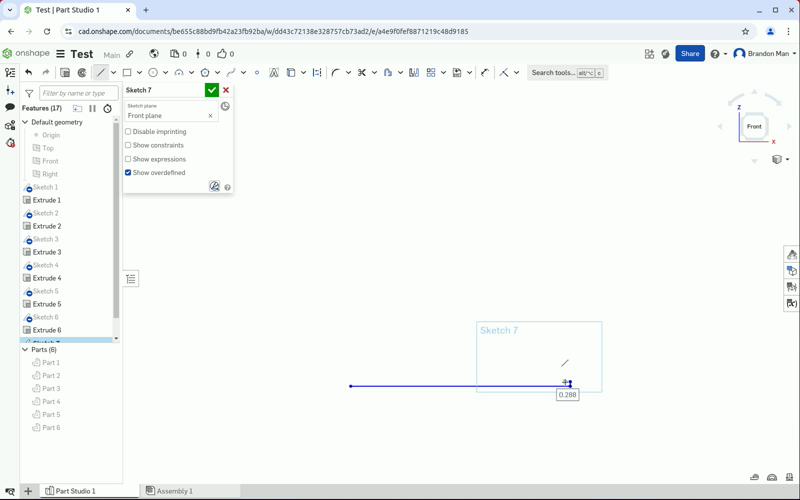
key_up(shift)
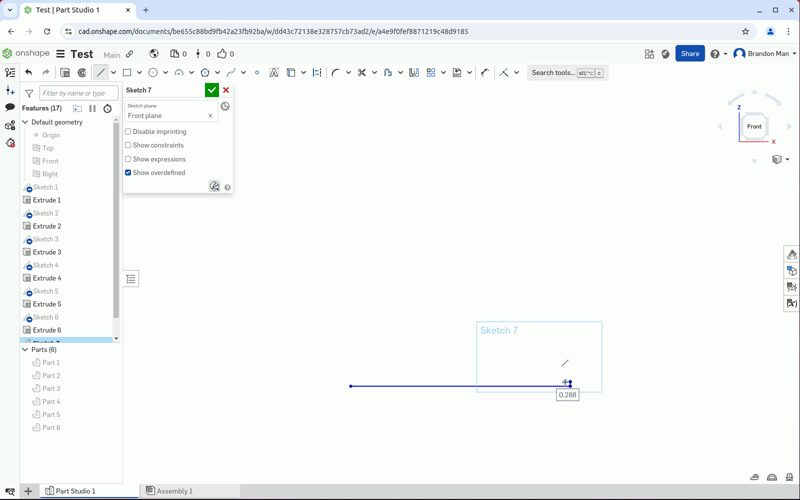
key_down(shift)
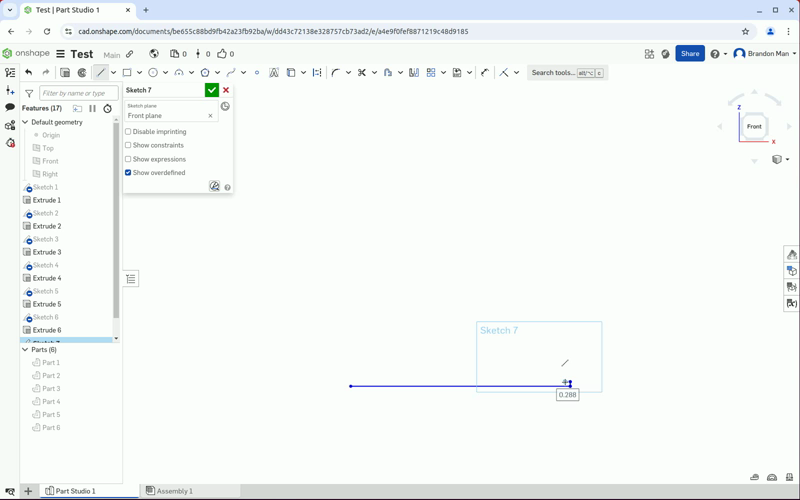
mouse_move(589, 381)
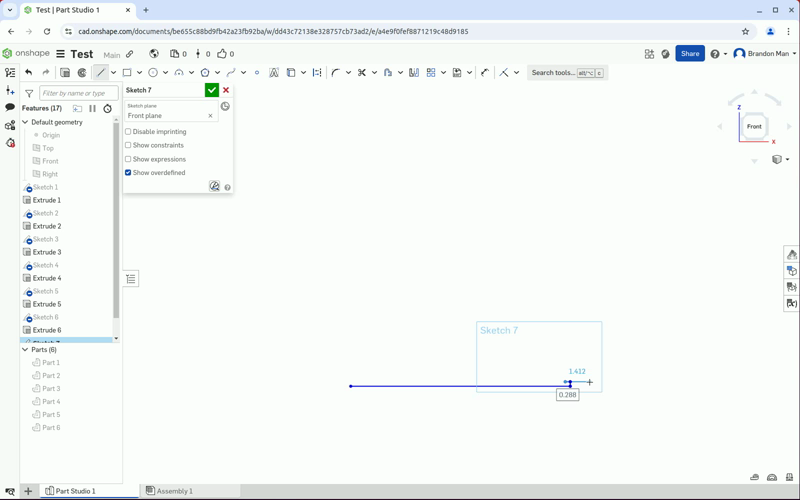
mouse_move(516, 381)
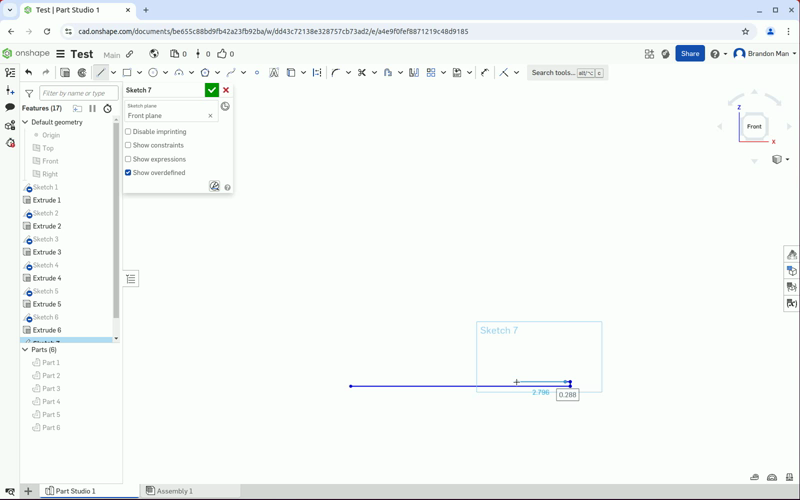
click(516, 381)
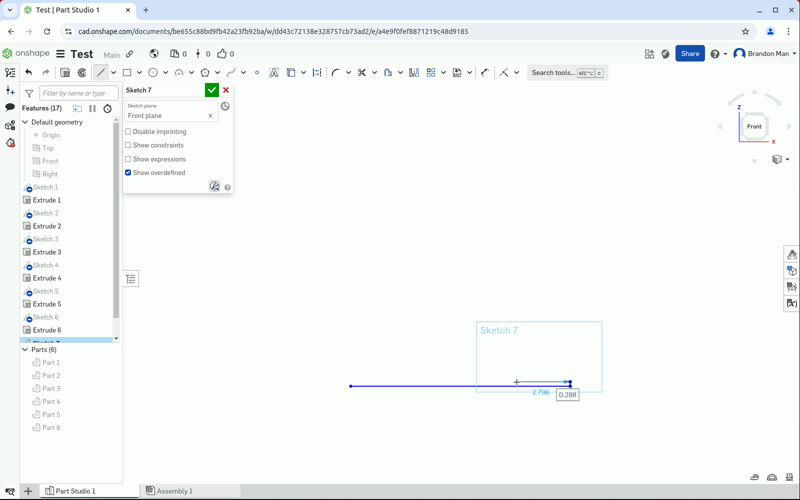
key_up(shift)
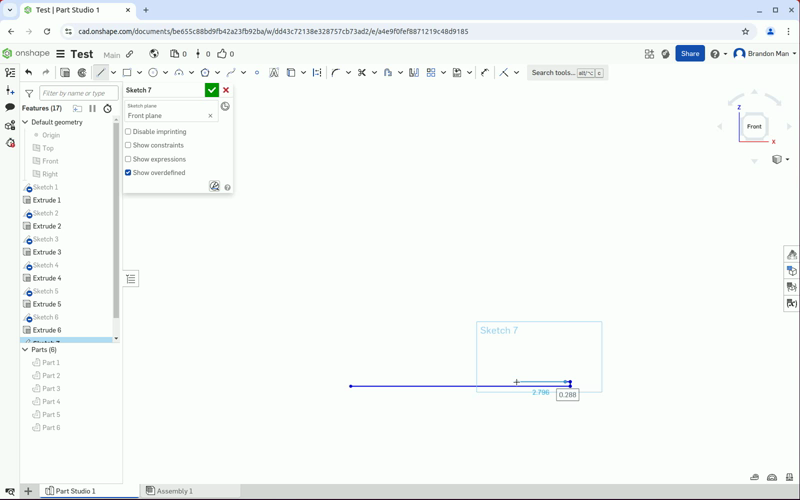
key_down(shift)
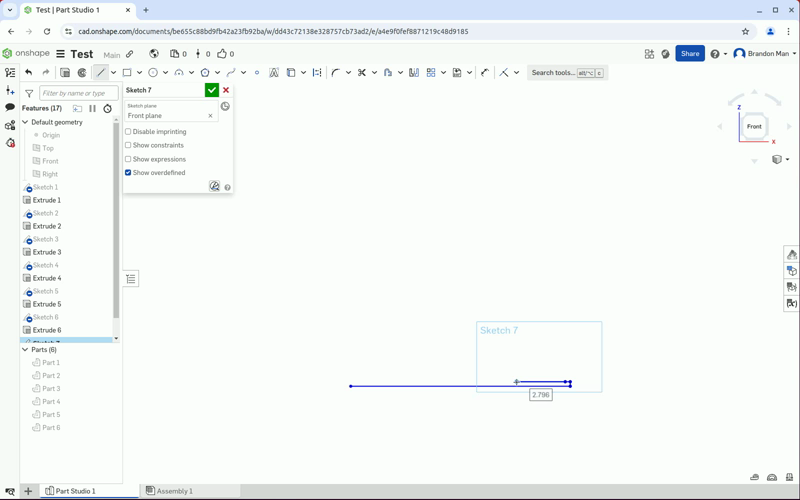
mouse_move(546, 381)
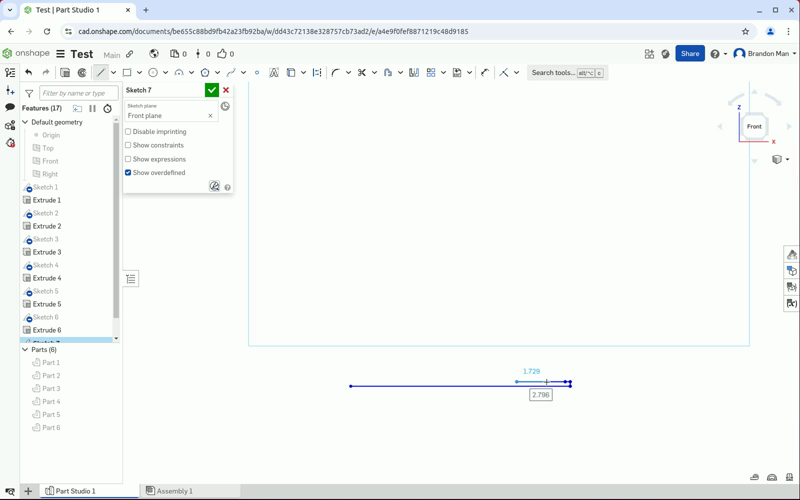
mouse_move(512, 381)
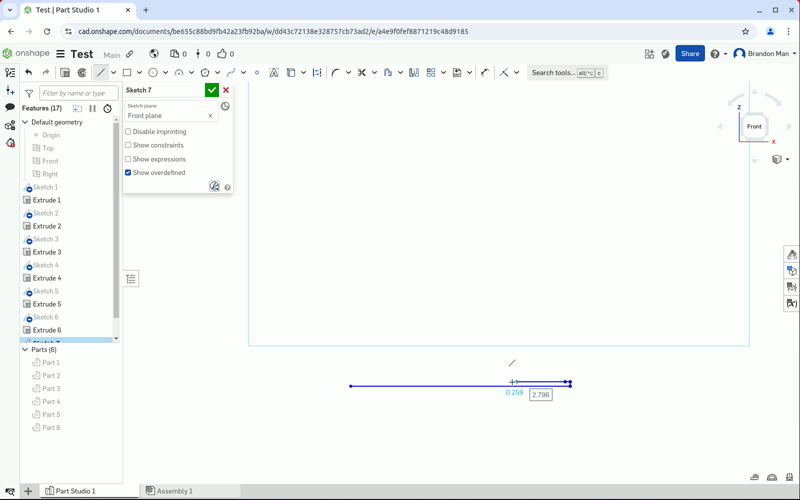
scroll(6)
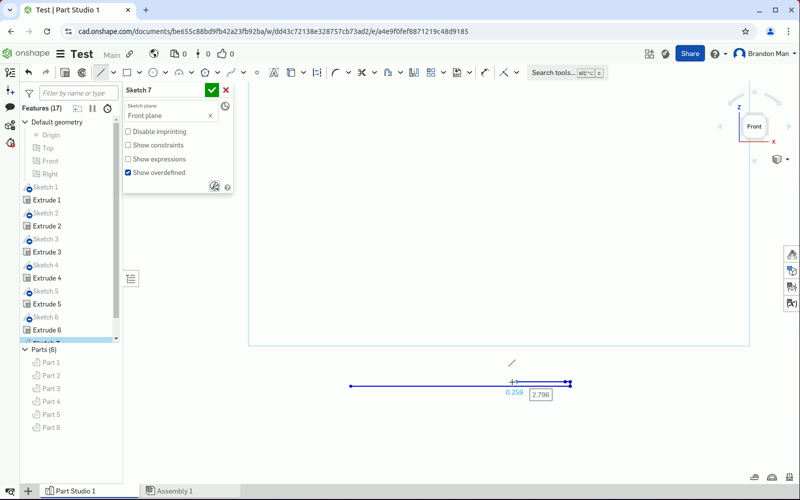
scroll(6)
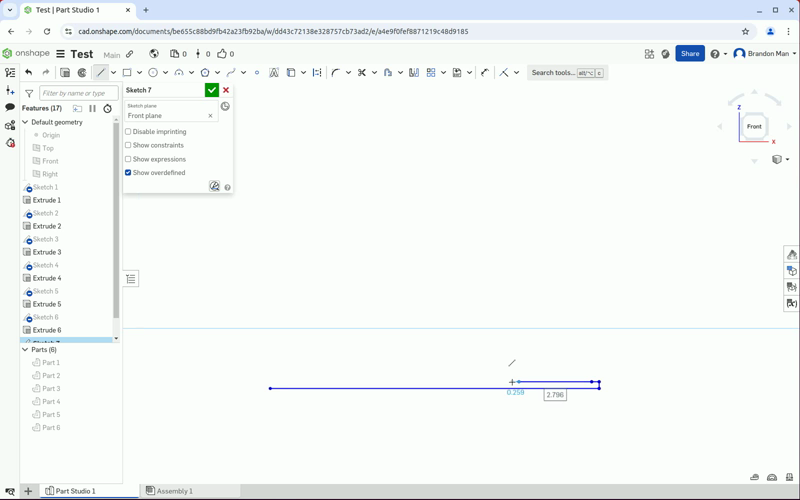
scroll(6)
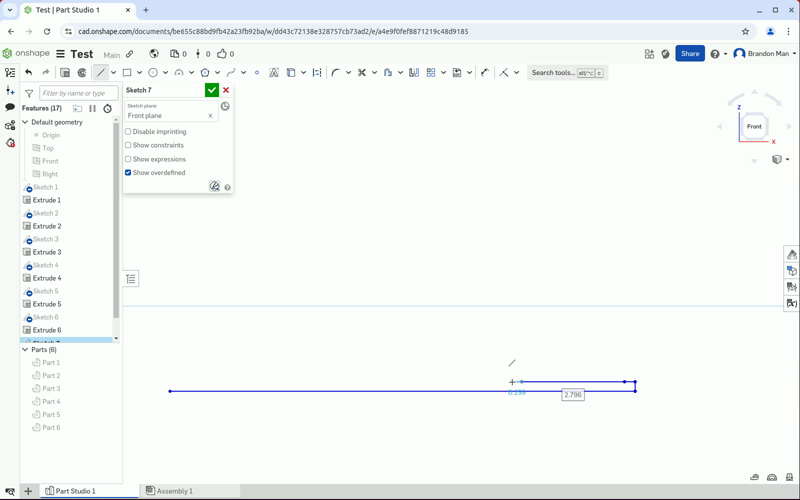
scroll(6)
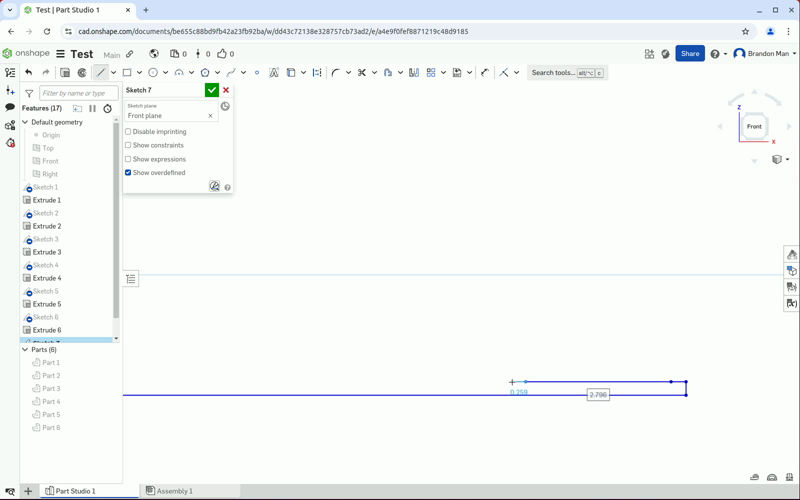
scroll(6)
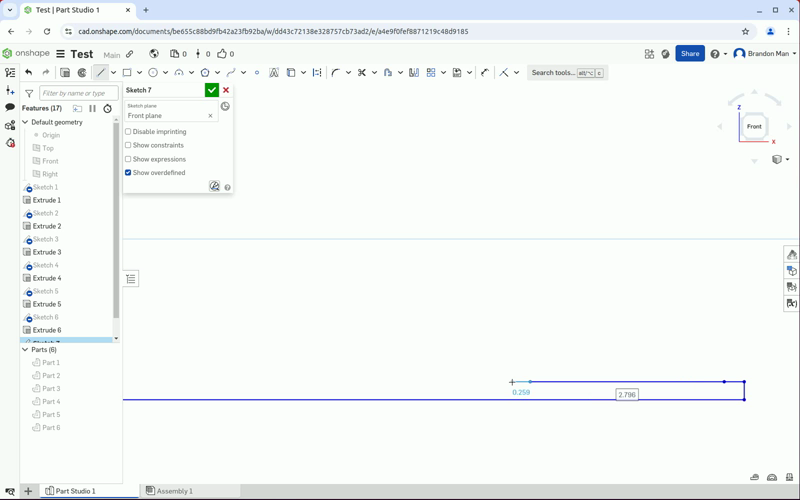
scroll(6)
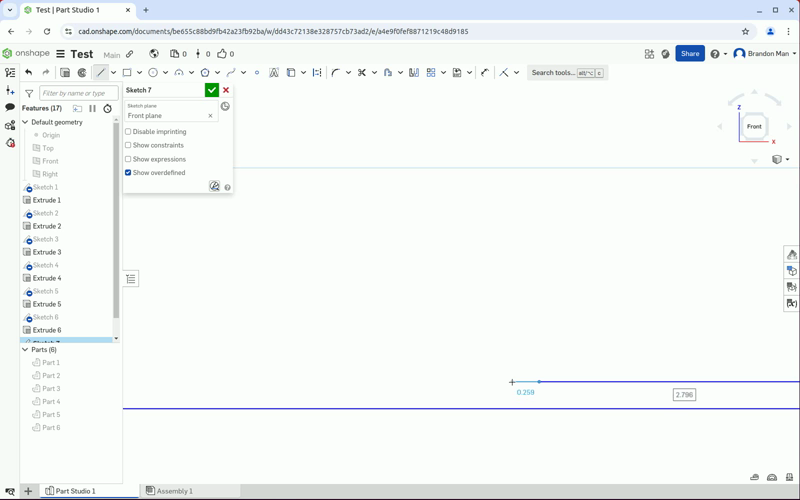
scroll(6)
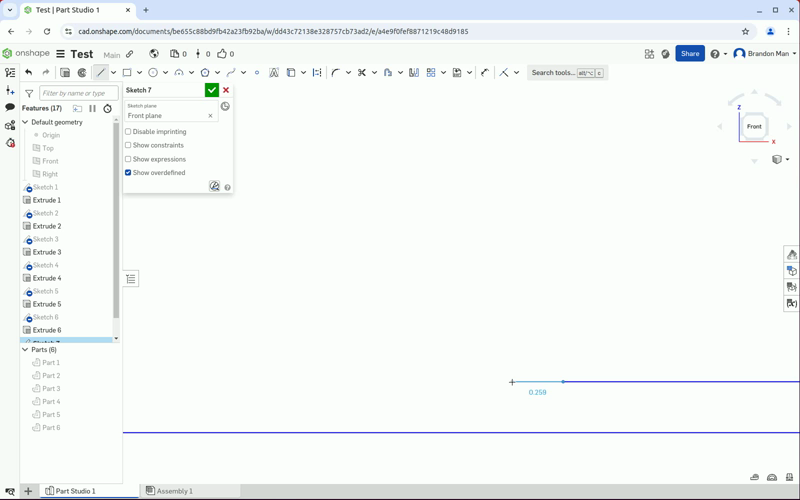
click(512, 381)
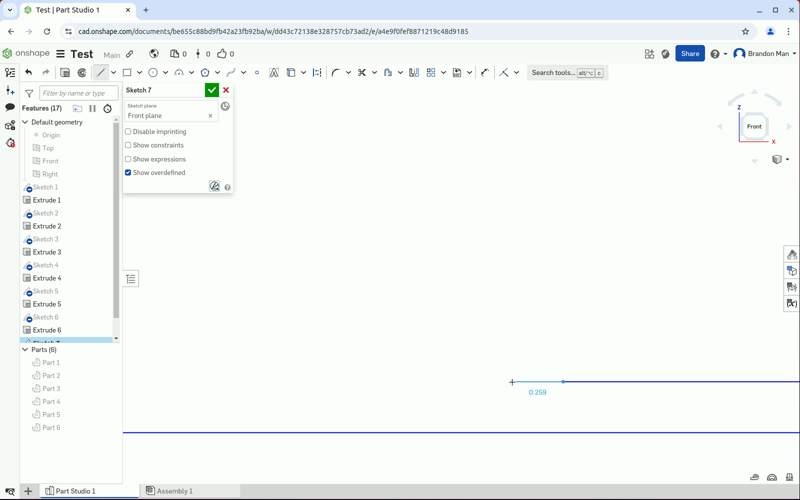
scroll(-6)
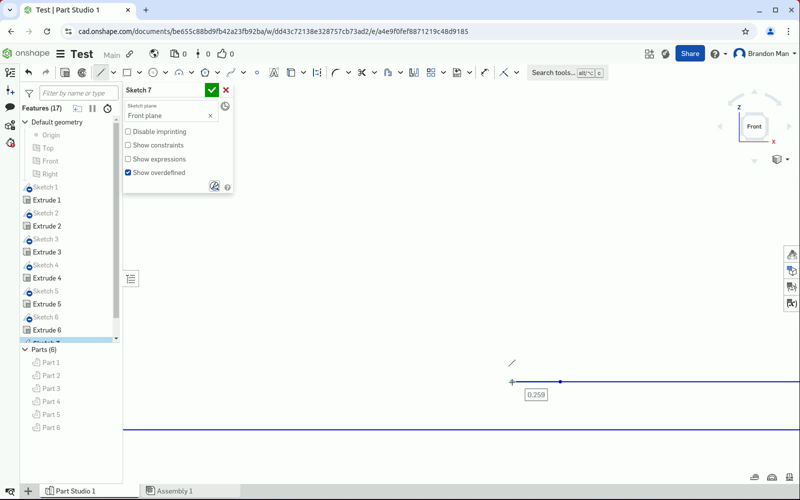
scroll(-6)
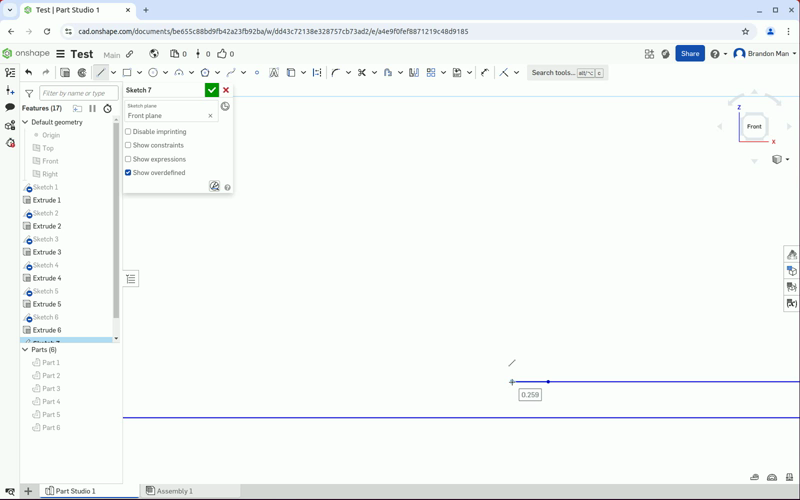
scroll(-6)
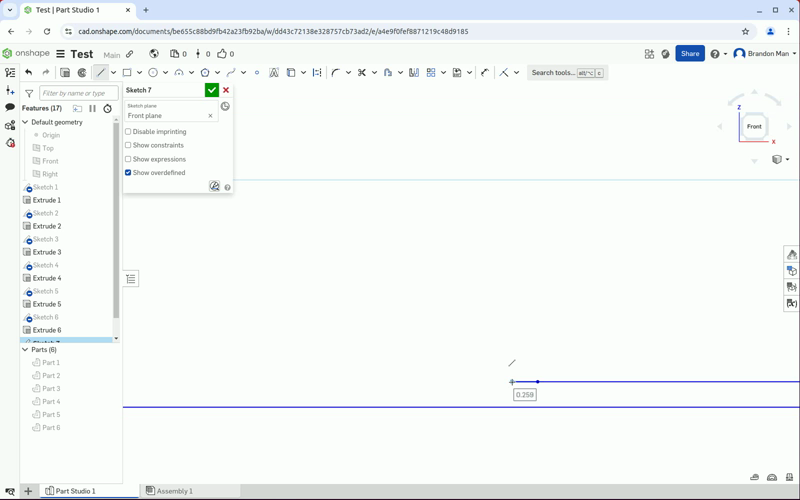
scroll(-6)
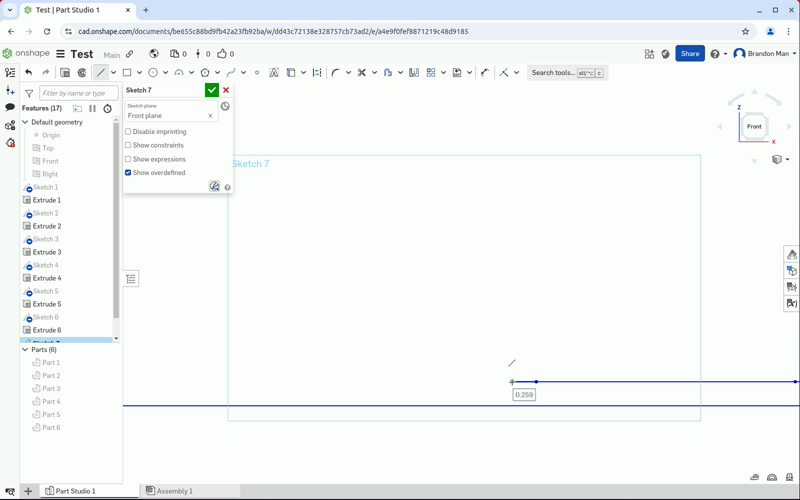
scroll(-6)
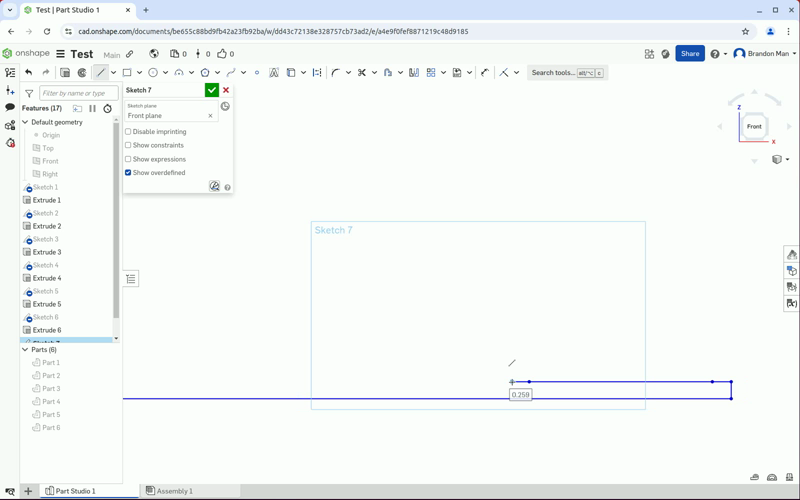
scroll(-6)
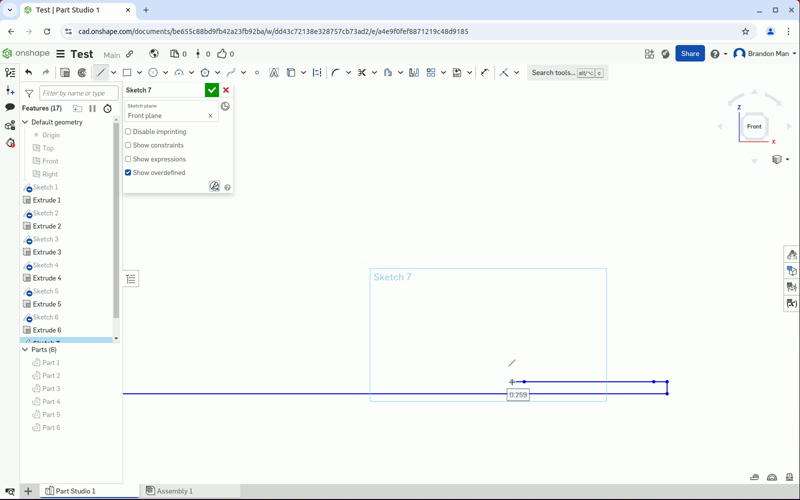
scroll(-6)
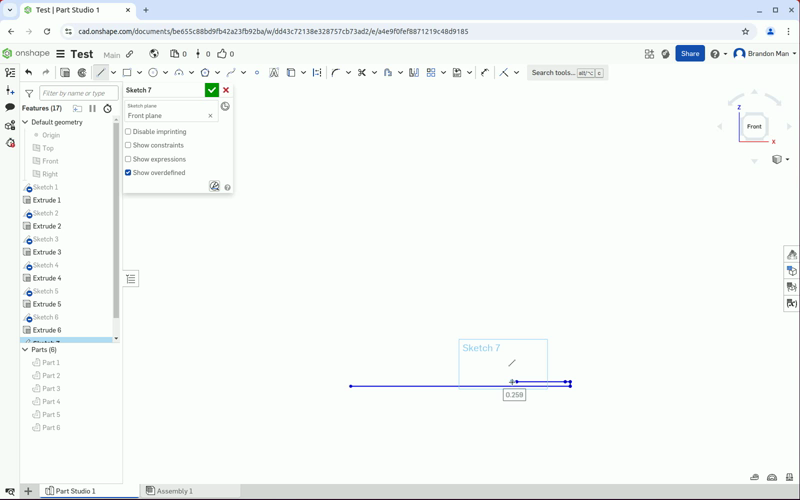
key_up(shift)
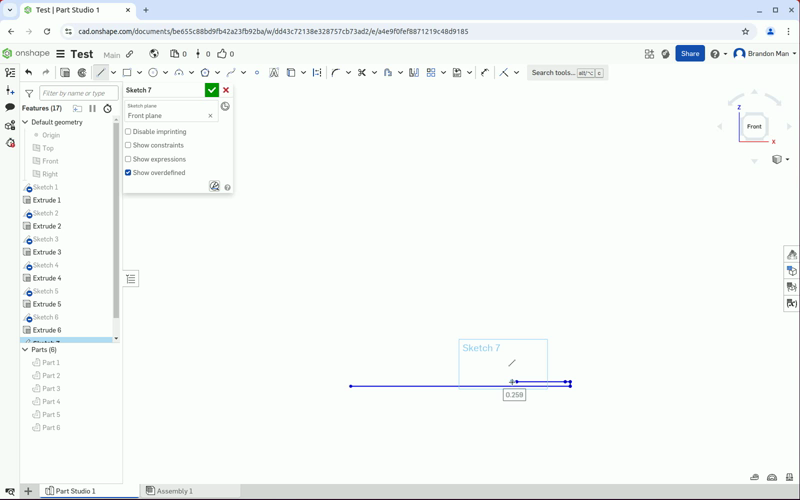
key_down(shift)
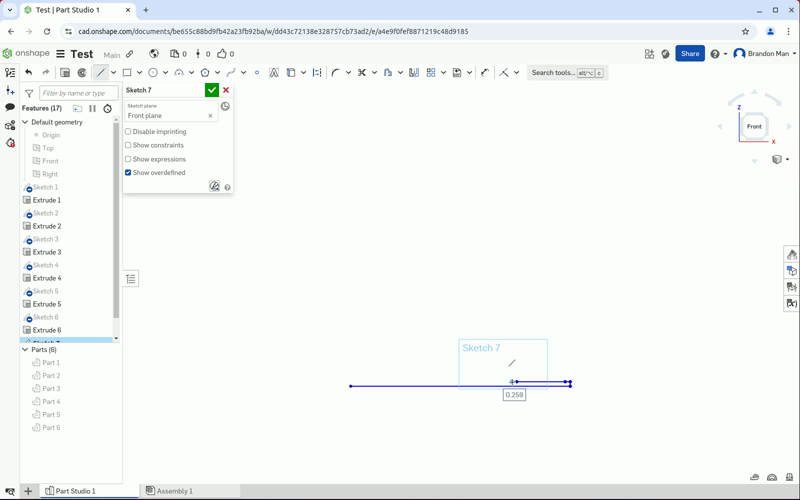
mouse_move(542, 381)
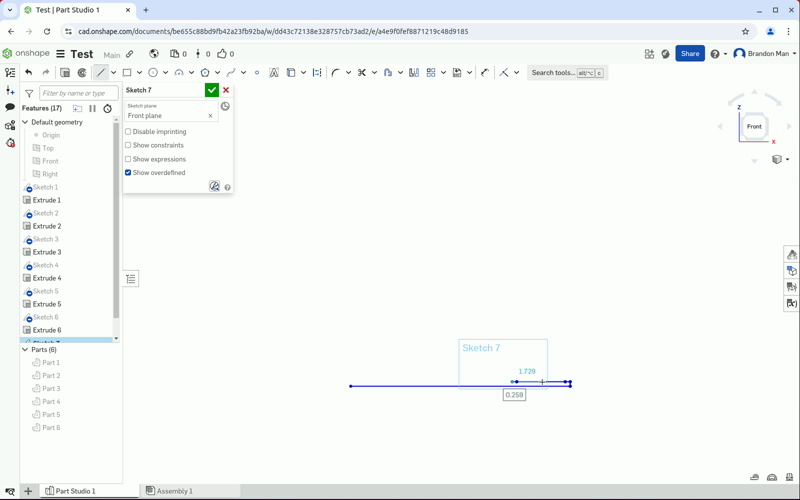
mouse_move(461, 381)
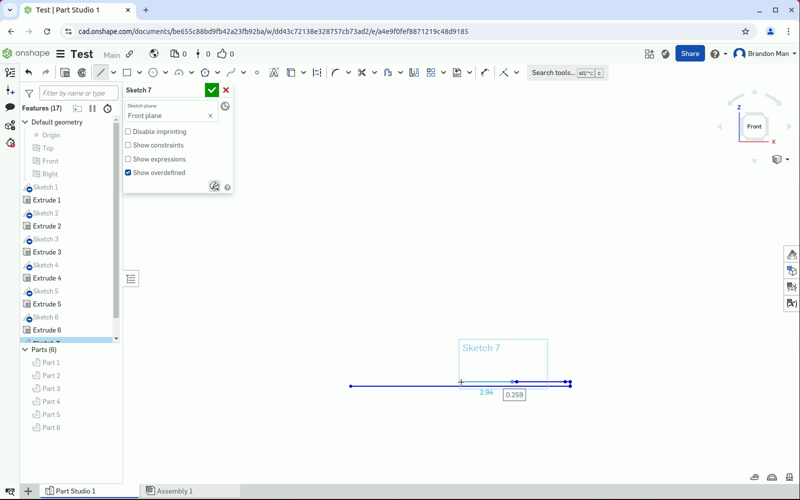
click(461, 381)
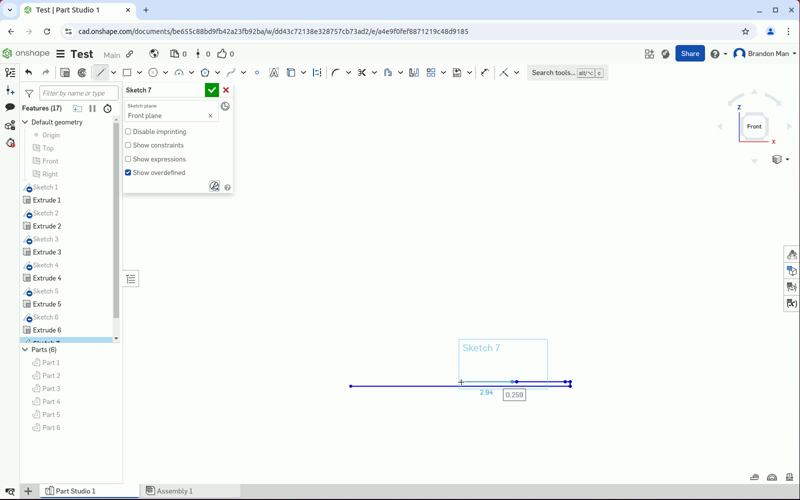
key_up(shift)
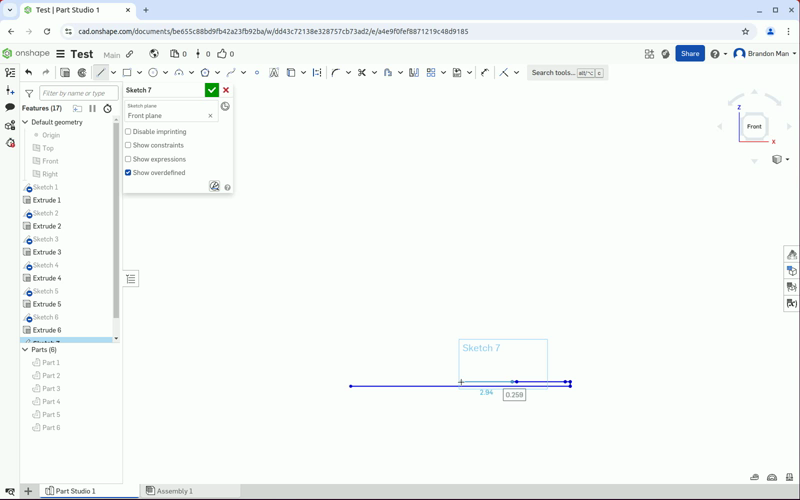
key_down(shift)
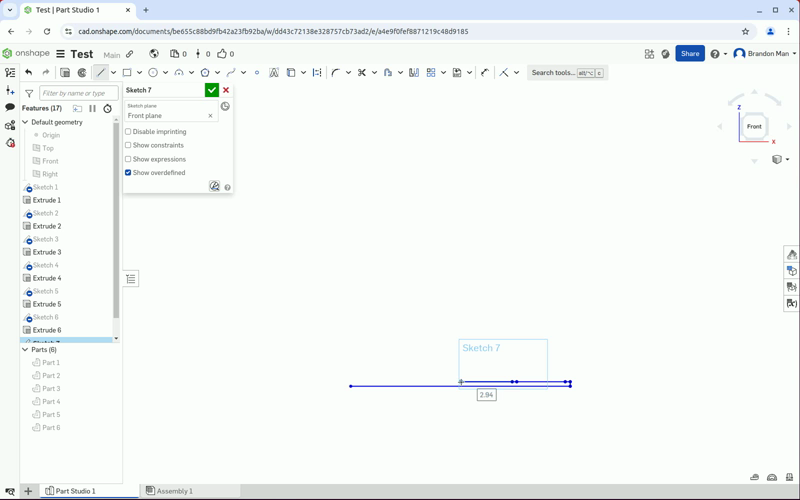
mouse_move(491, 381)
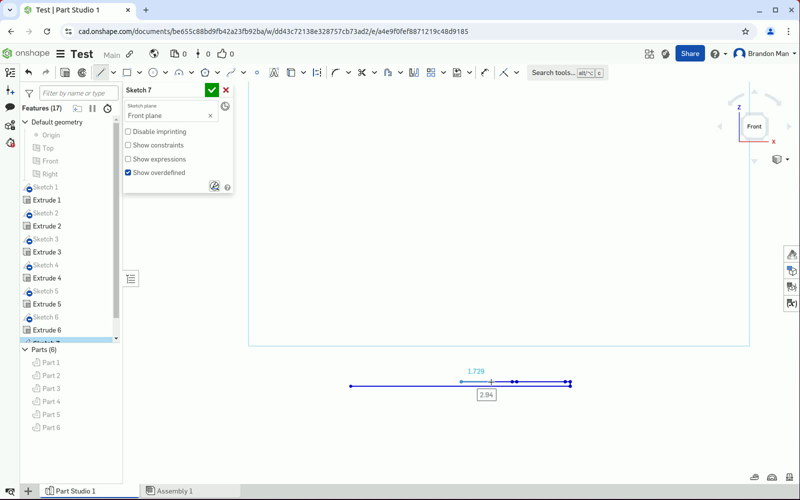
mouse_move(458, 381)
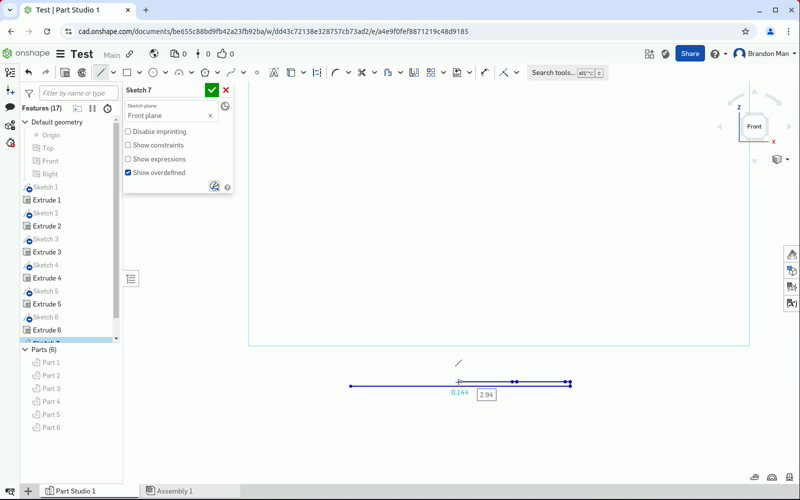
scroll(6)
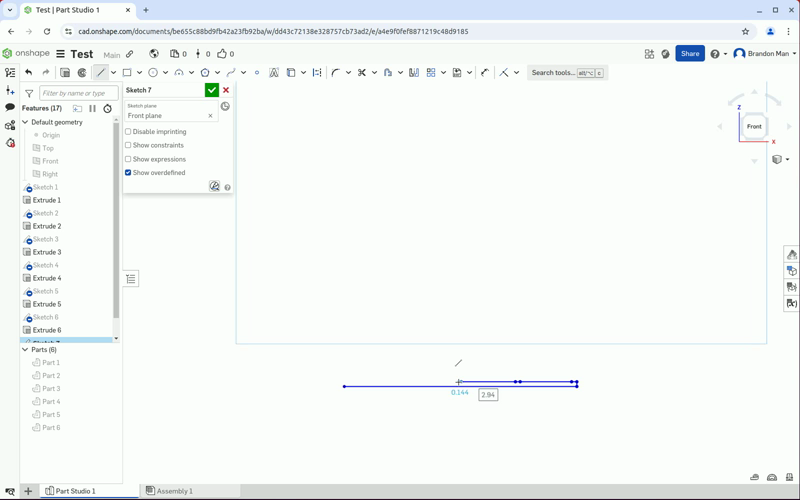
scroll(6)
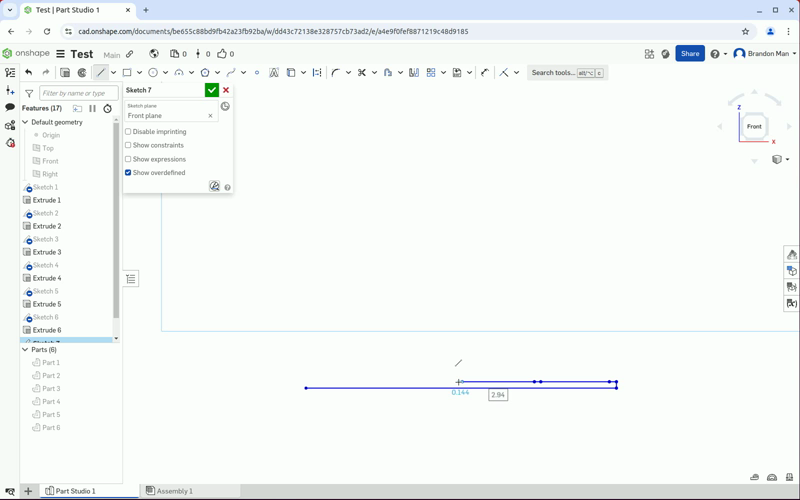
scroll(6)
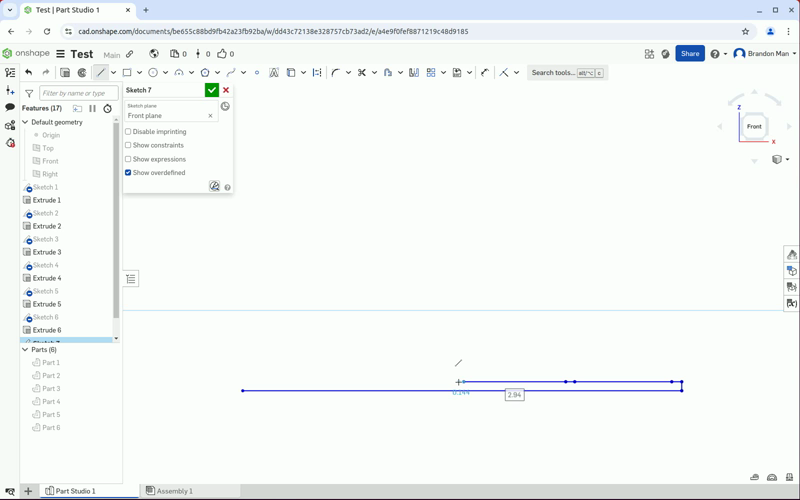
scroll(6)
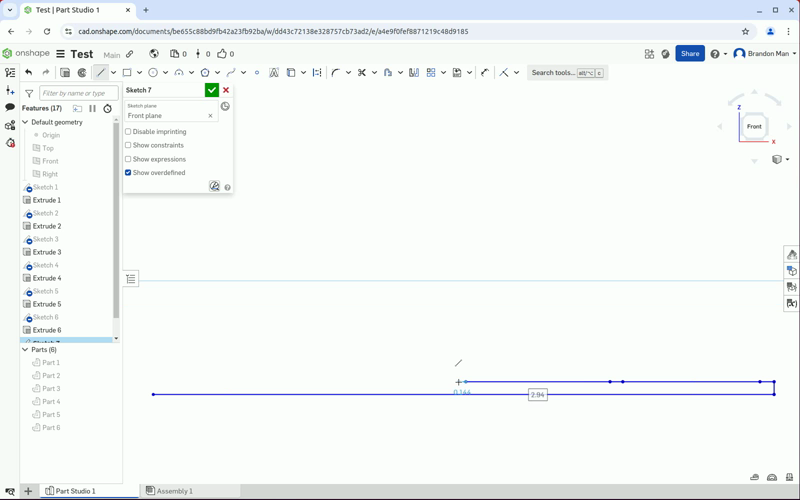
scroll(6)
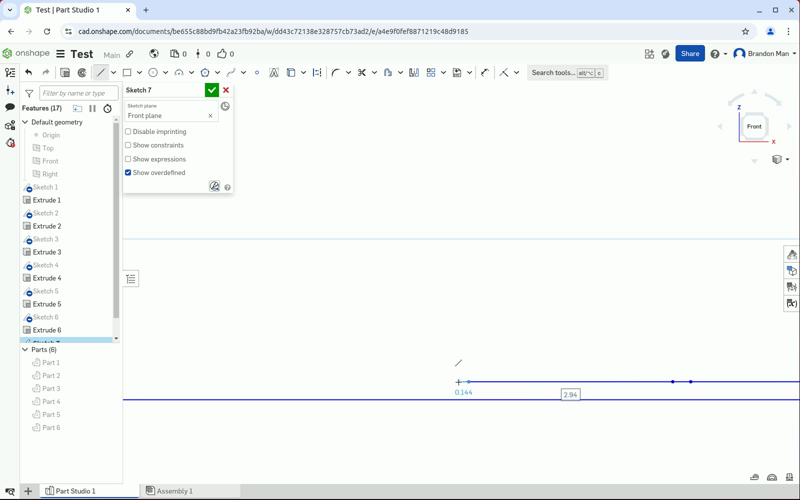
scroll(6)
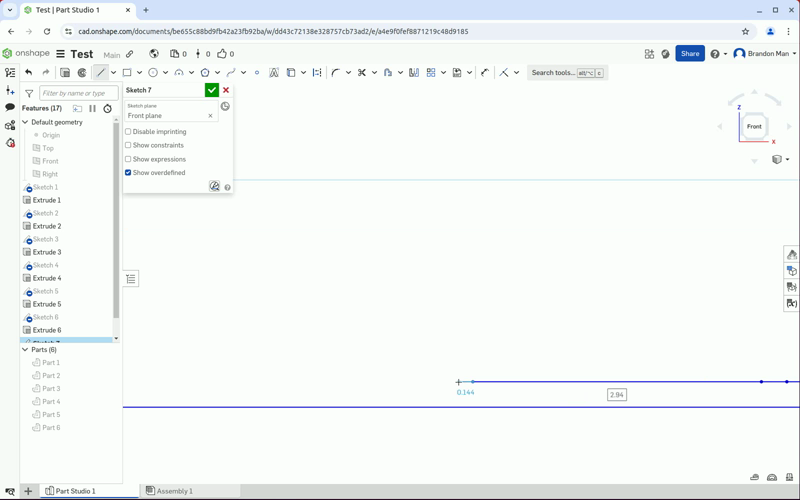
scroll(6)
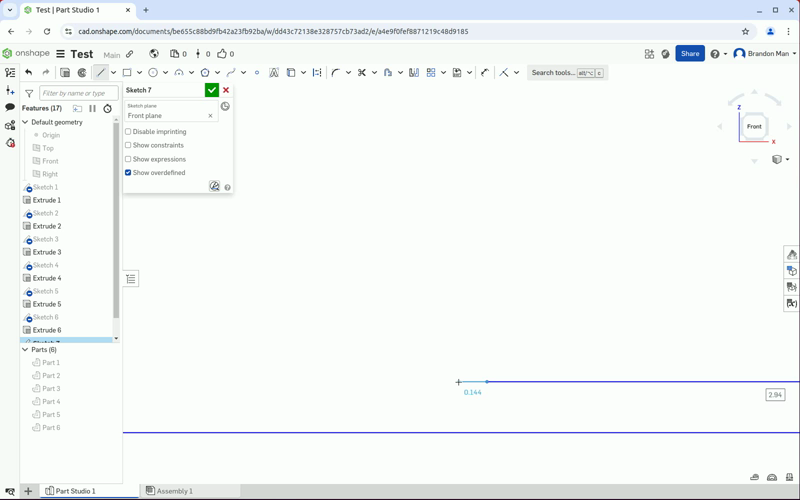
click(458, 381)
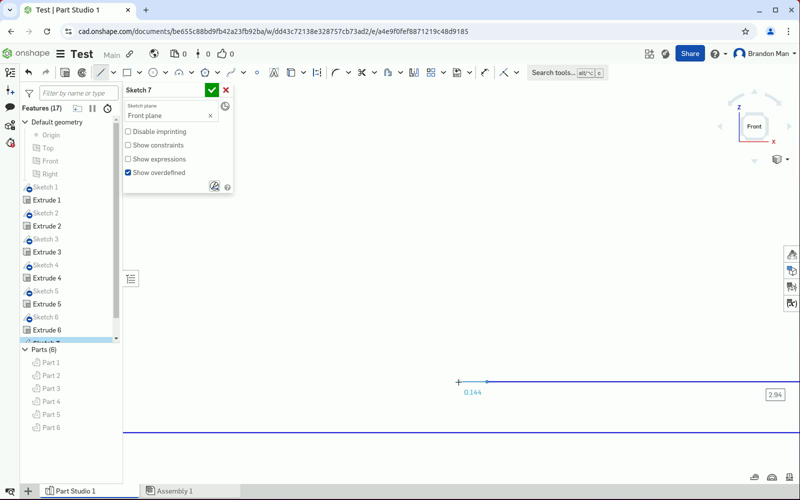
scroll(-6)
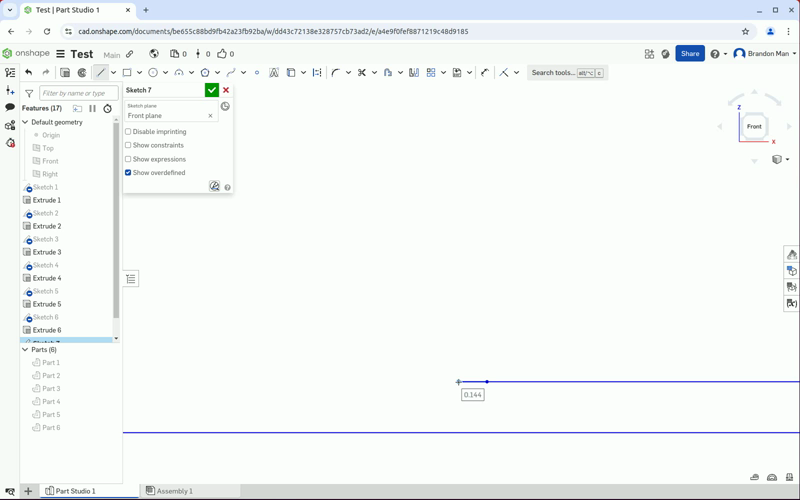
scroll(-6)
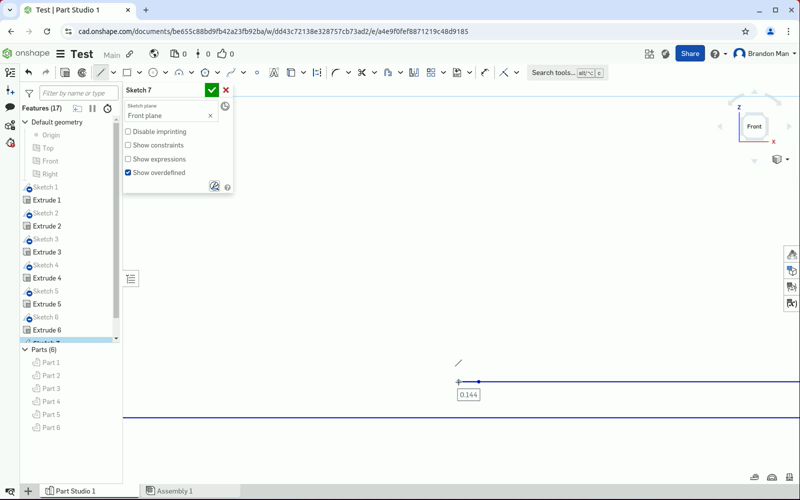
scroll(-6)
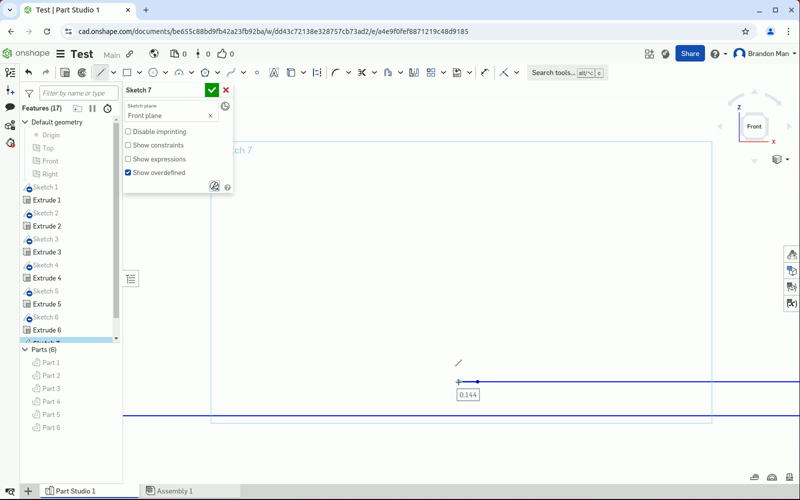
scroll(-6)
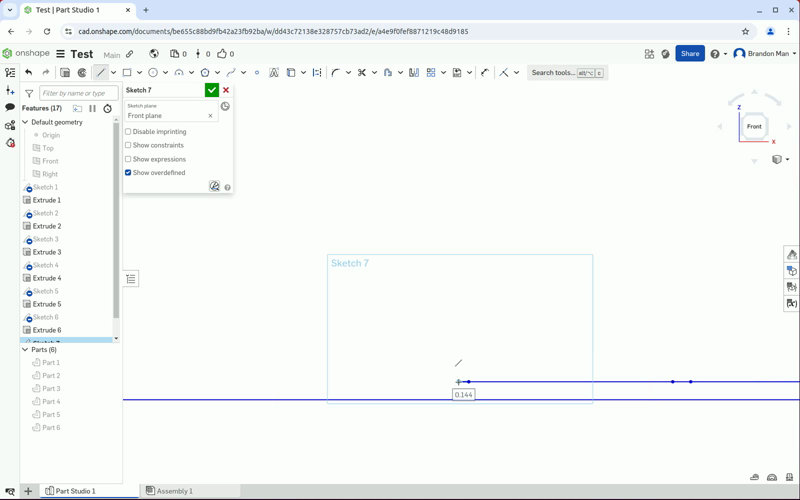
scroll(-6)
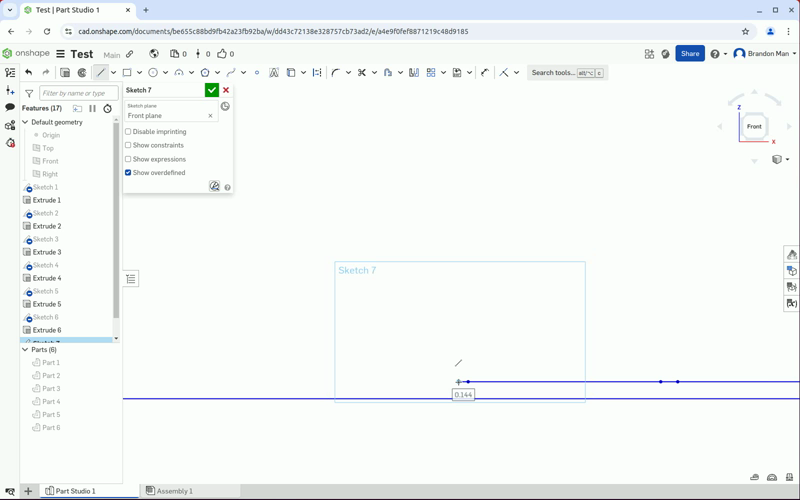
scroll(-6)
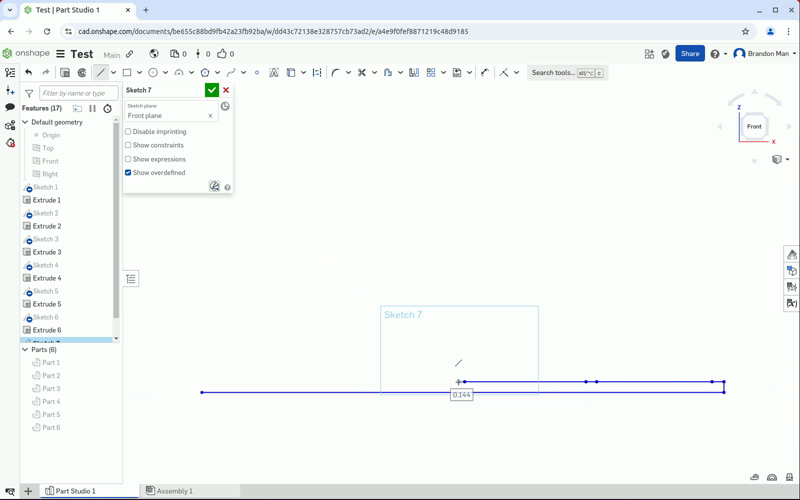
scroll(-6)
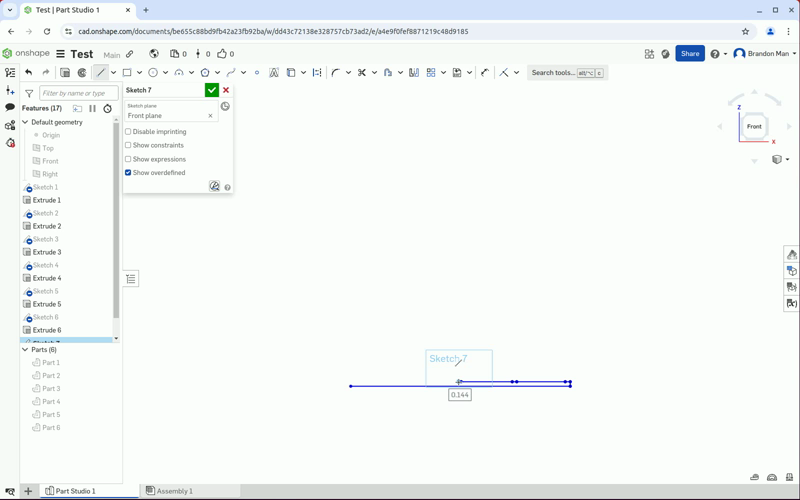
key_up(shift)
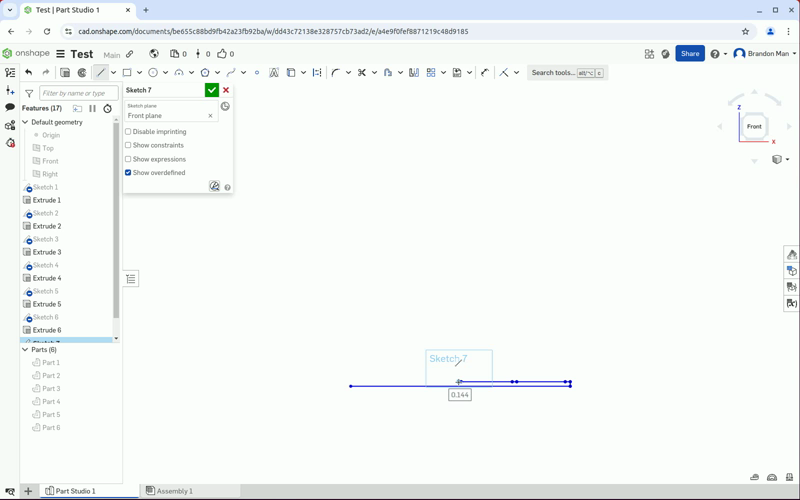
key_down(shift)
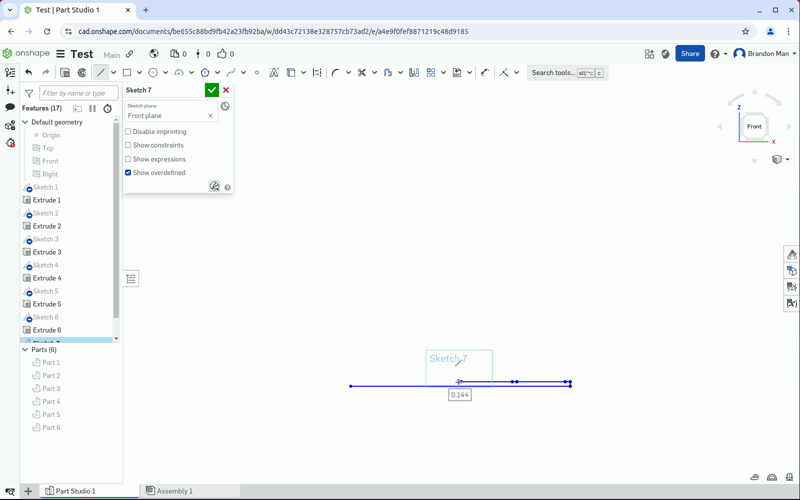
mouse_move(489, 381)
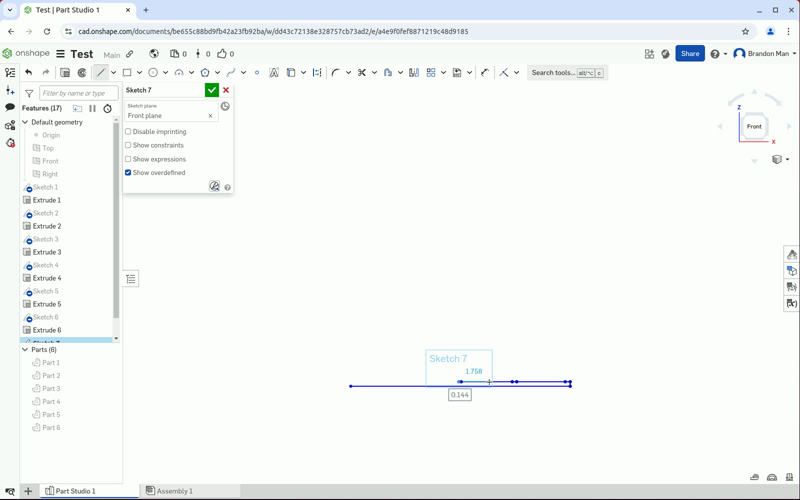
mouse_move(408, 381)
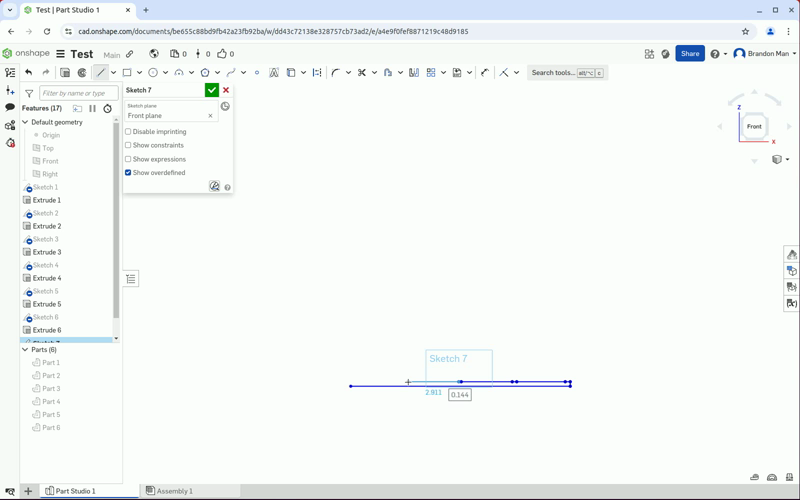
click(408, 381)
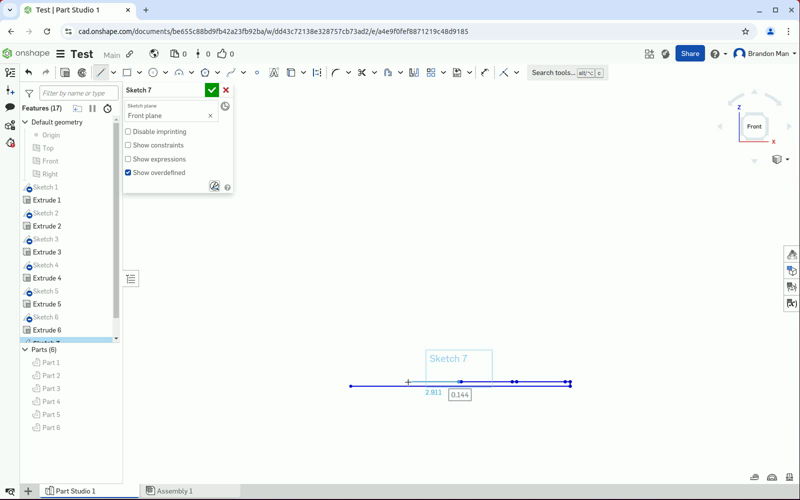
key_up(shift)
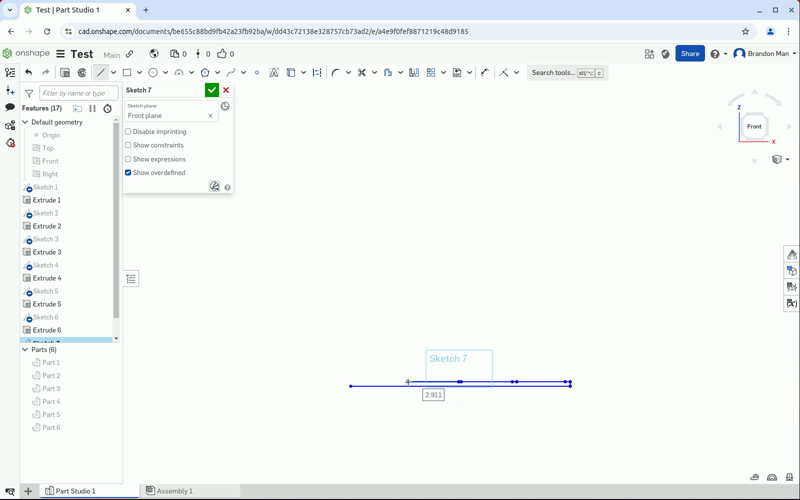
key_down(shift)
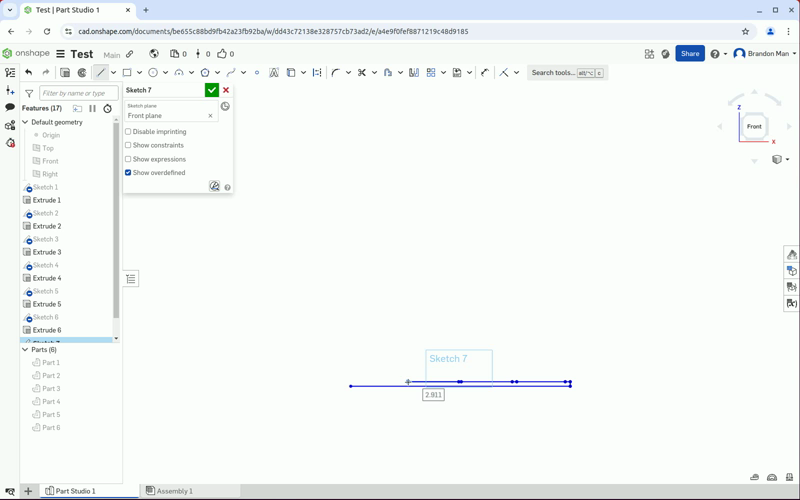
mouse_move(438, 381)
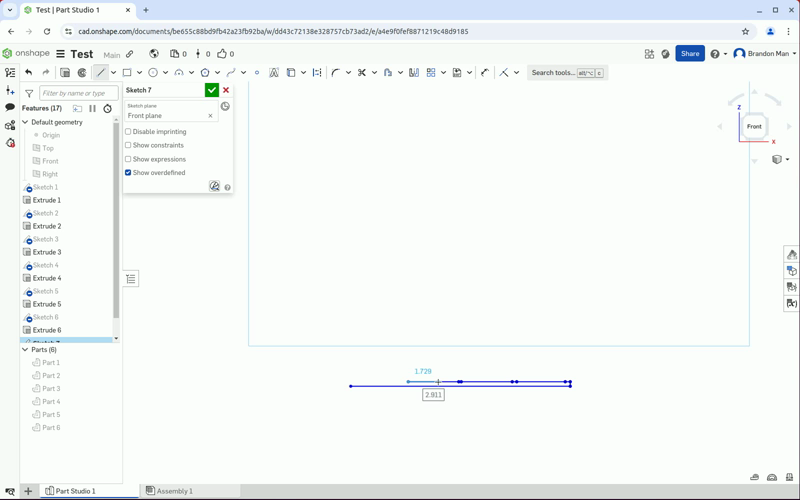
mouse_move(403, 381)
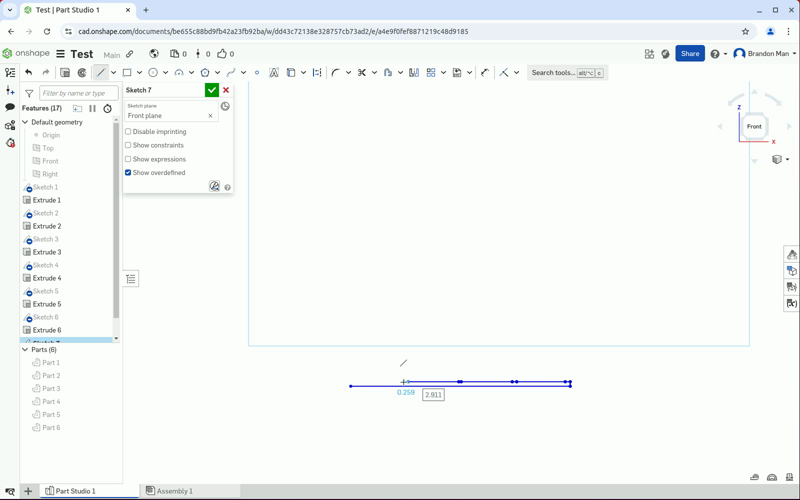
scroll(6)
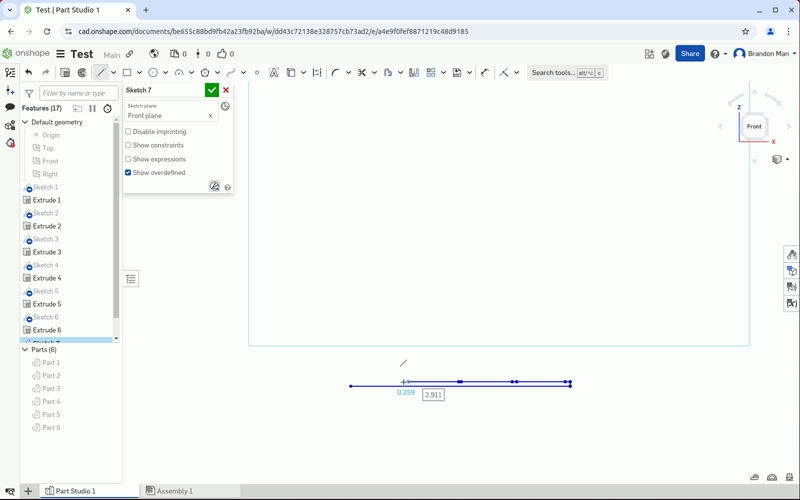
scroll(6)
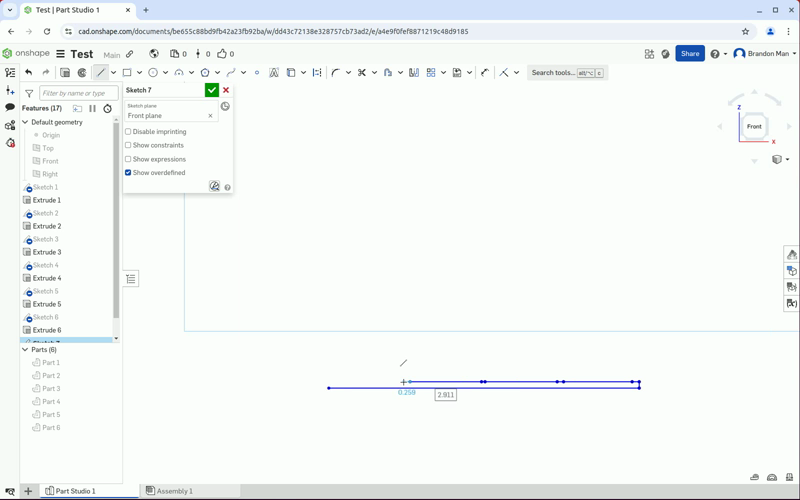
scroll(6)
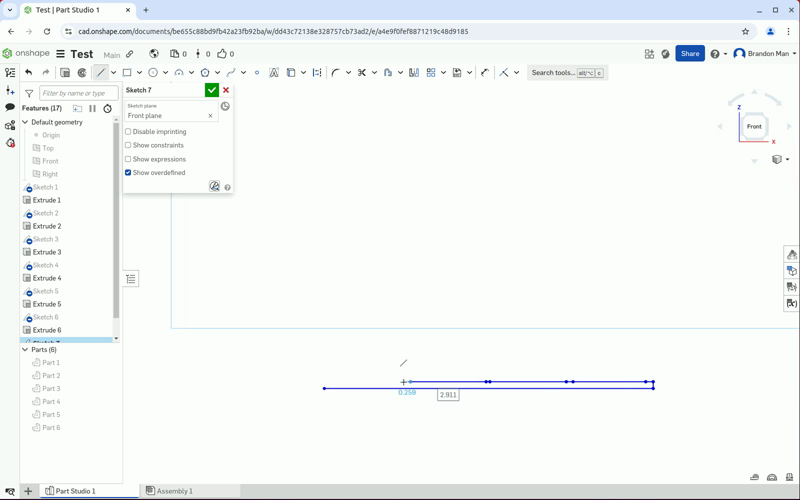
scroll(6)
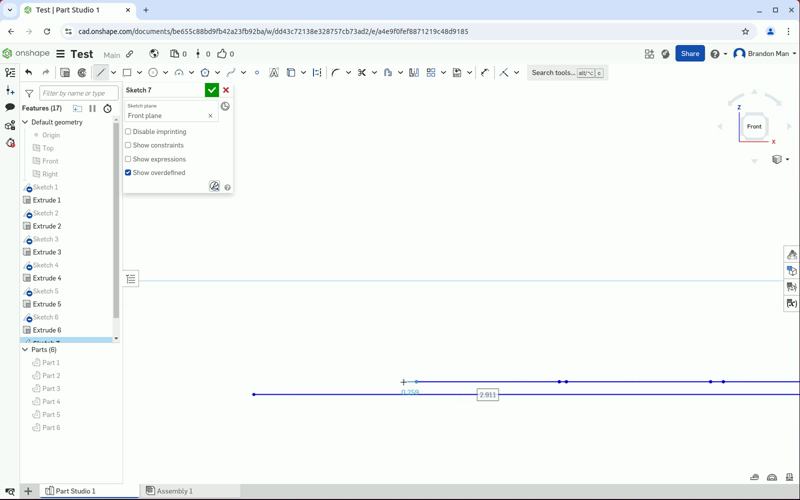
scroll(6)
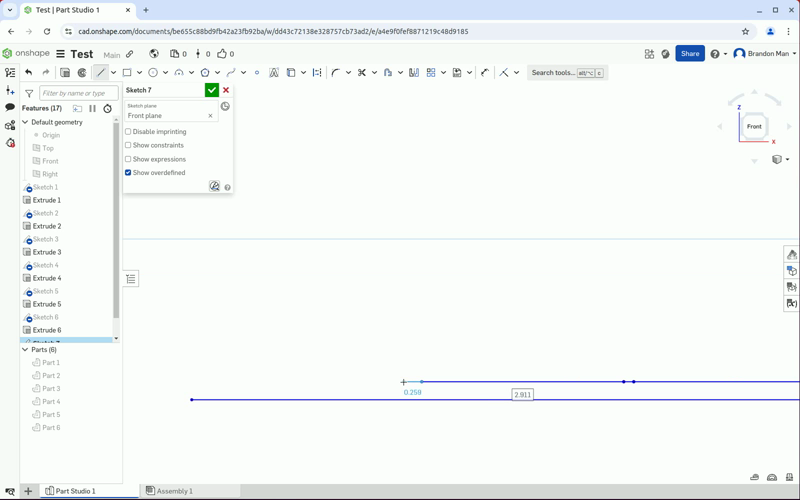
scroll(6)
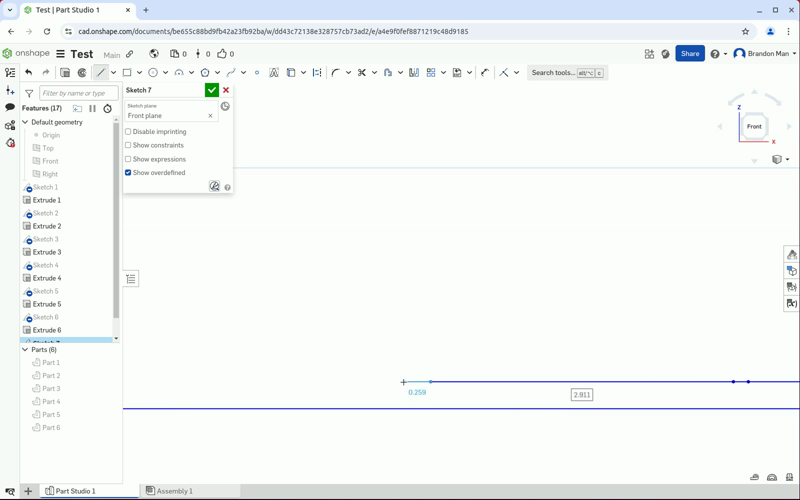
scroll(6)
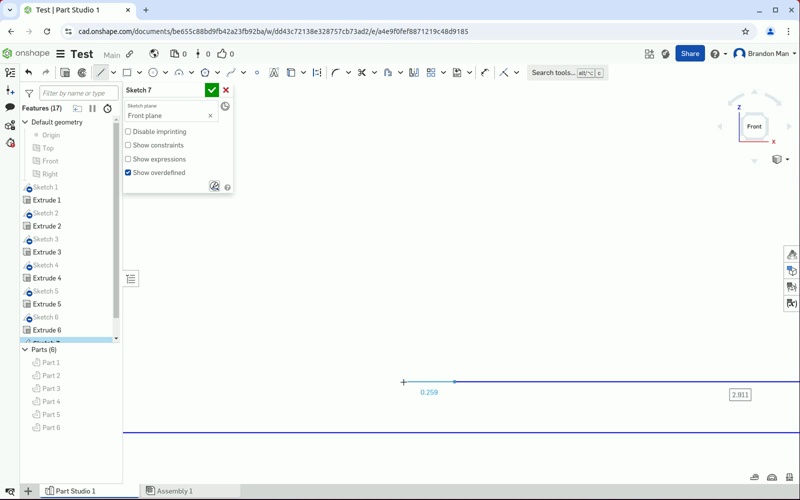
click(403, 381)
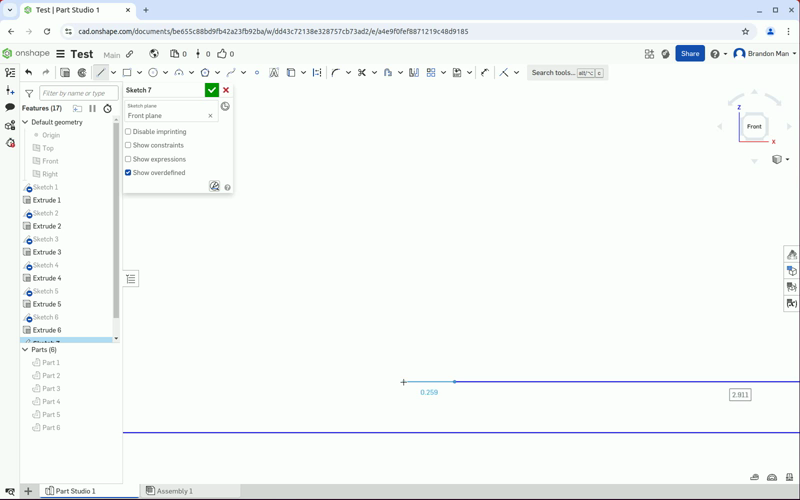
scroll(-6)
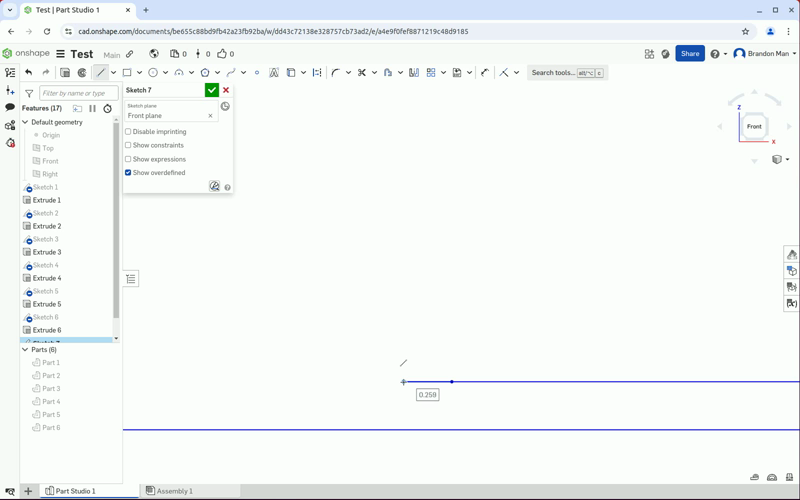
scroll(-6)
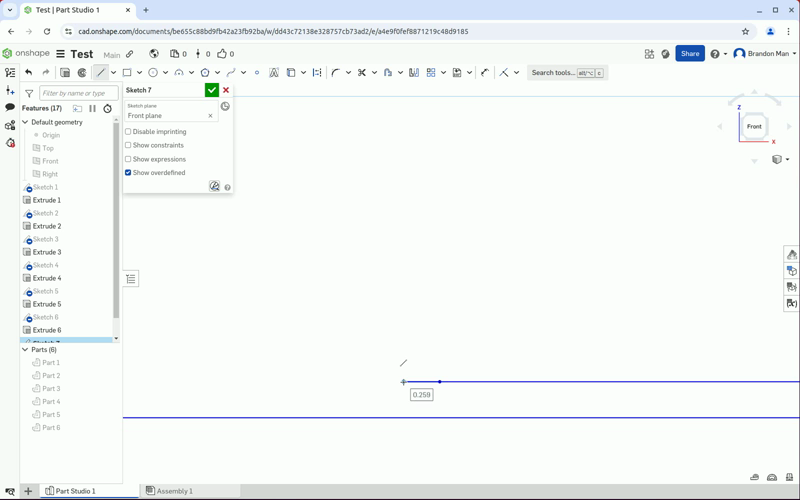
scroll(-6)
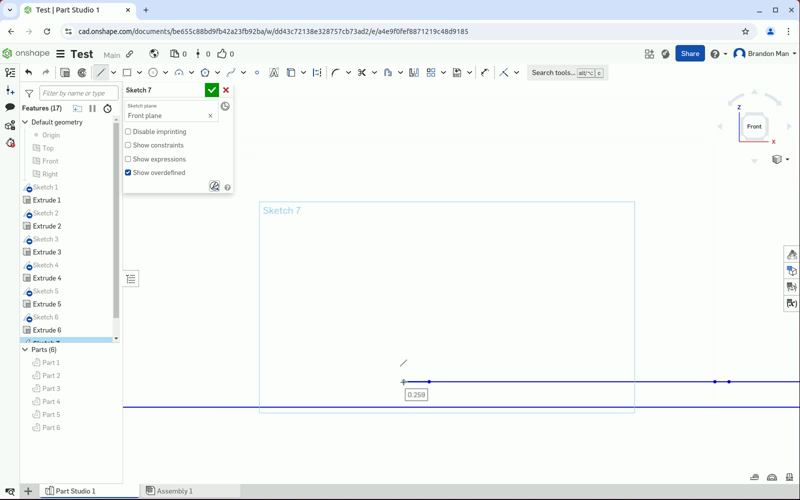
scroll(-6)
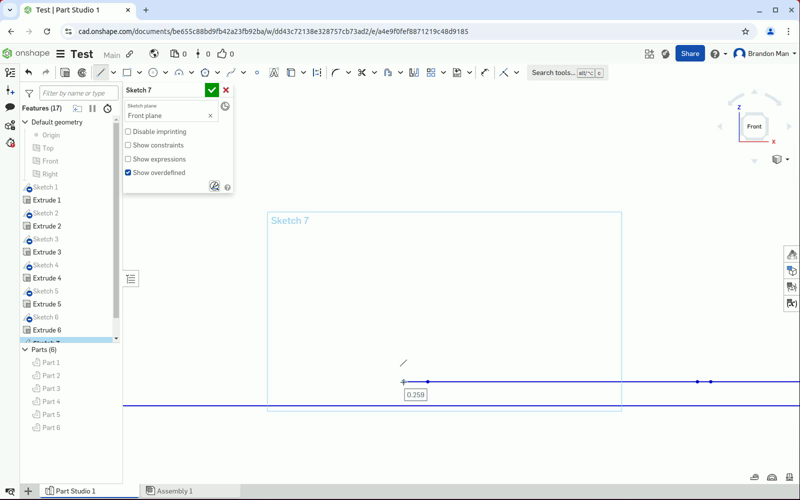
scroll(-6)
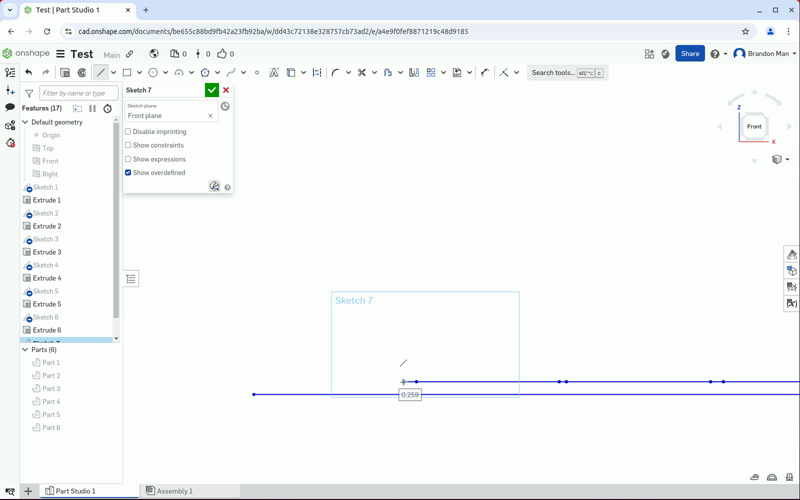
scroll(-6)
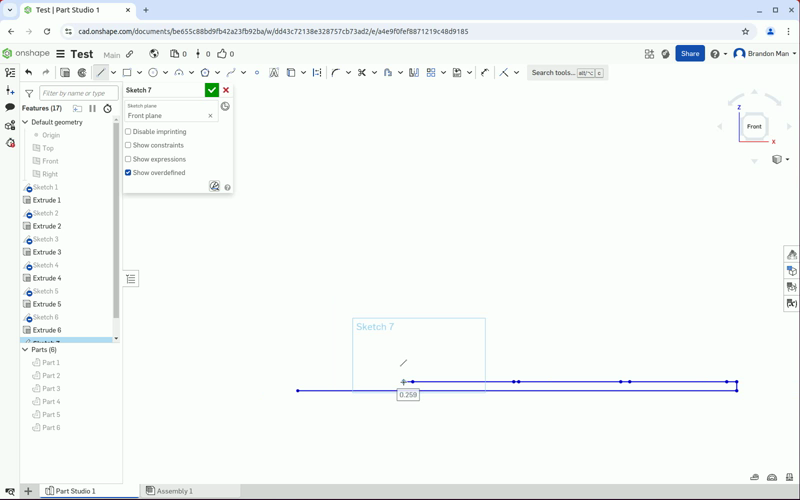
scroll(-6)
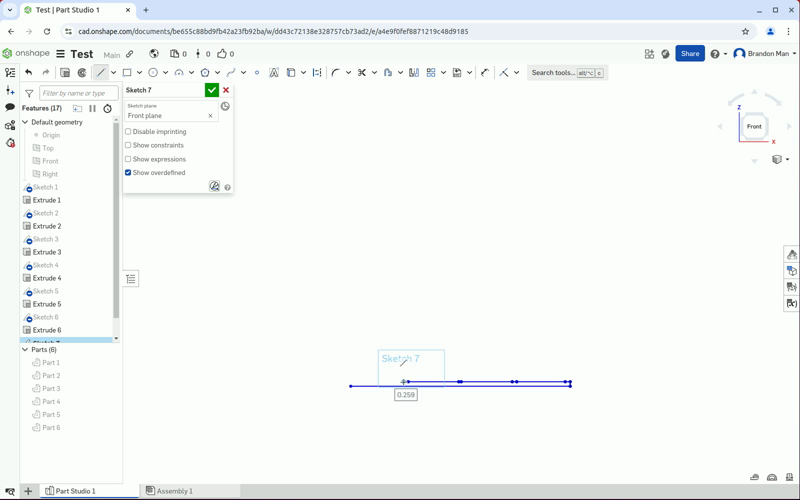
key_up(shift)
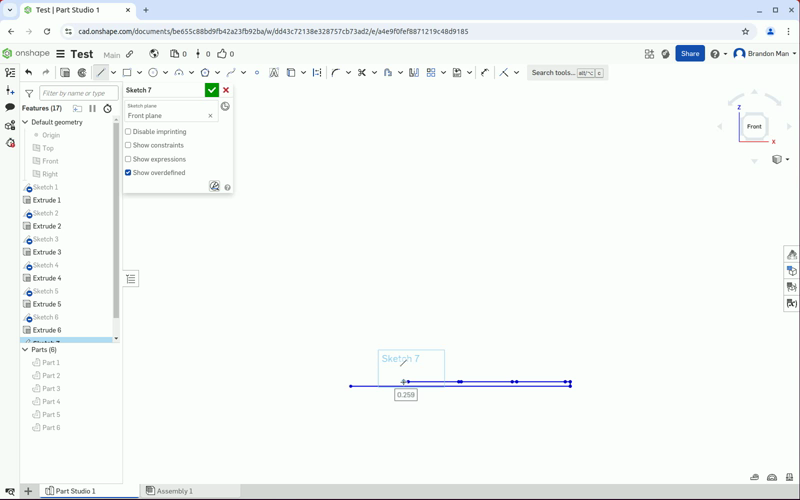
key_down(shift)
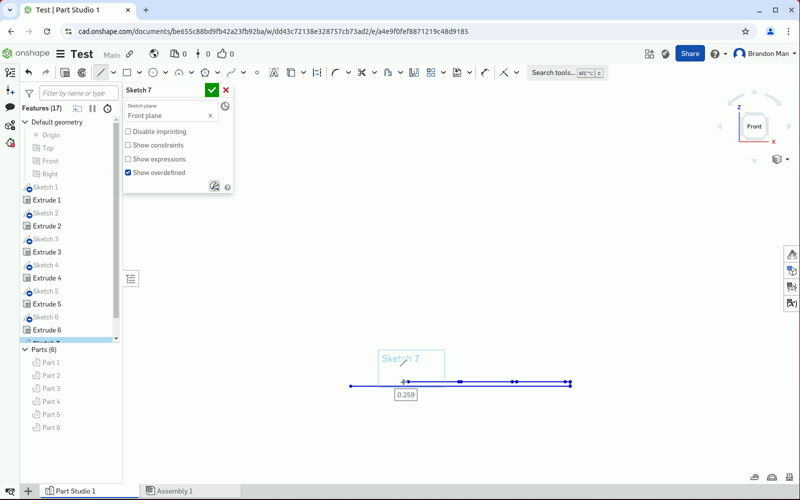
mouse_move(433, 381)
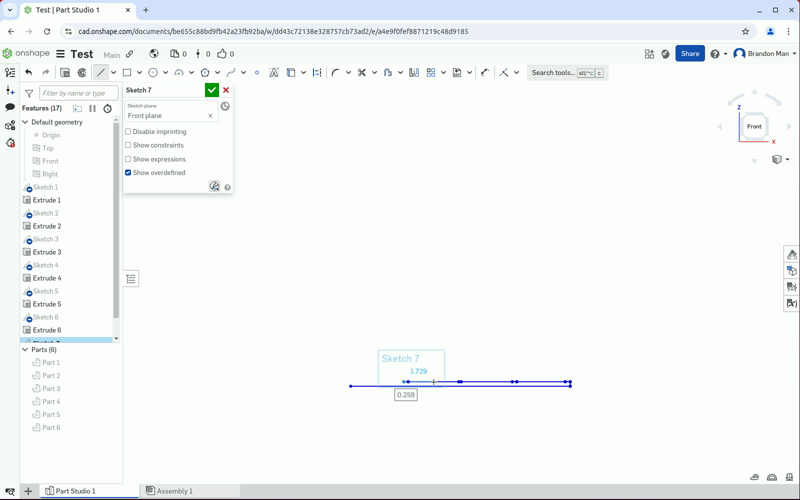
mouse_move(355, 381)
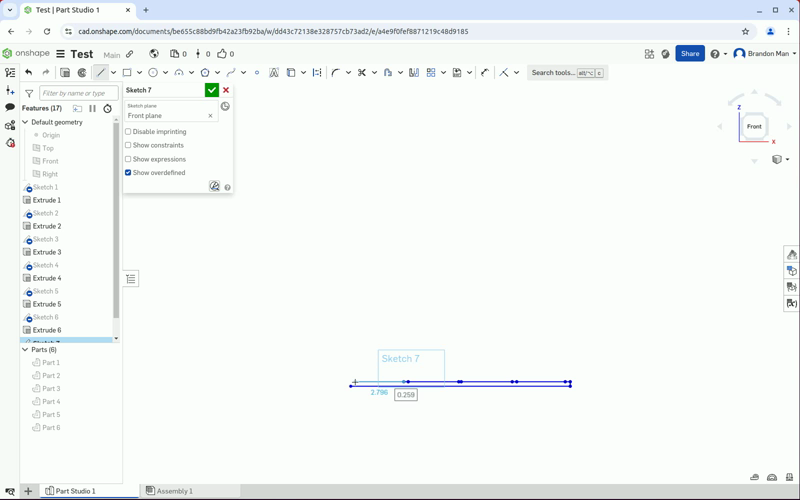
click(355, 381)
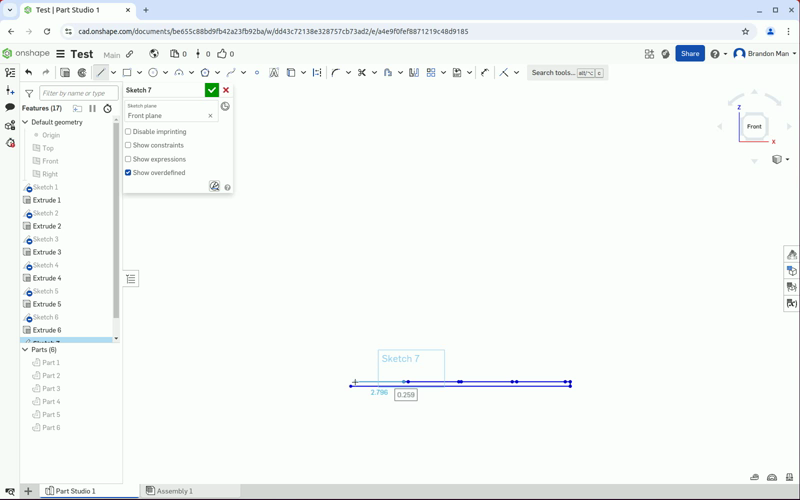
key_up(shift)
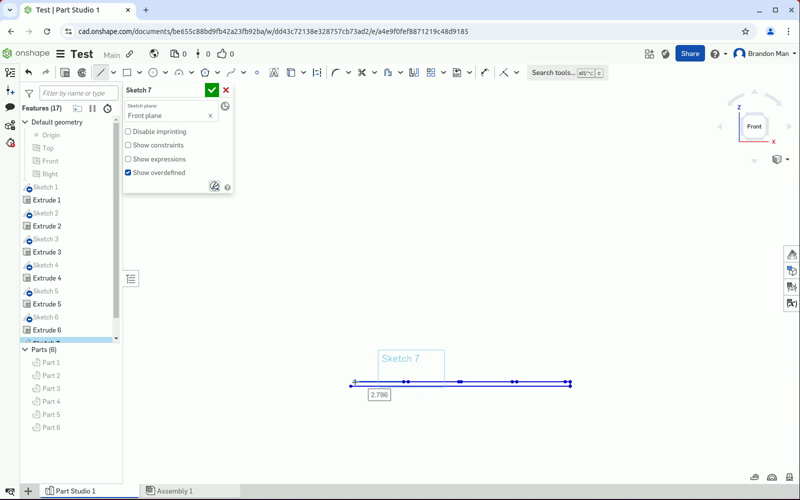
key_down(shift)
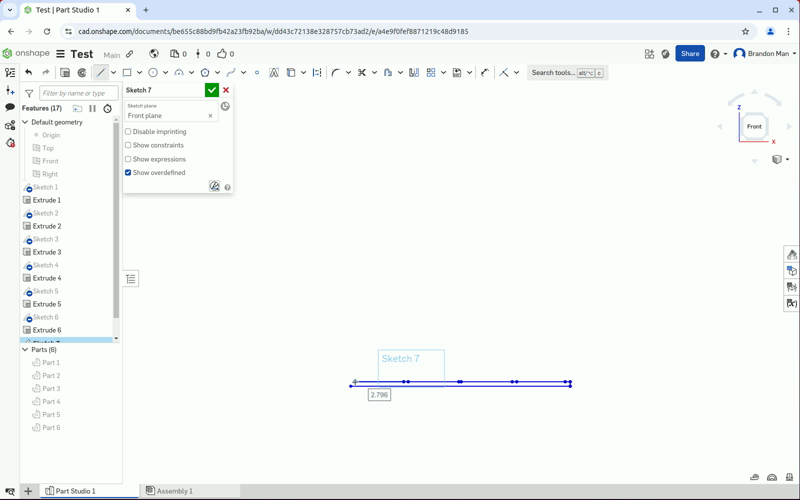
mouse_move(385, 381)
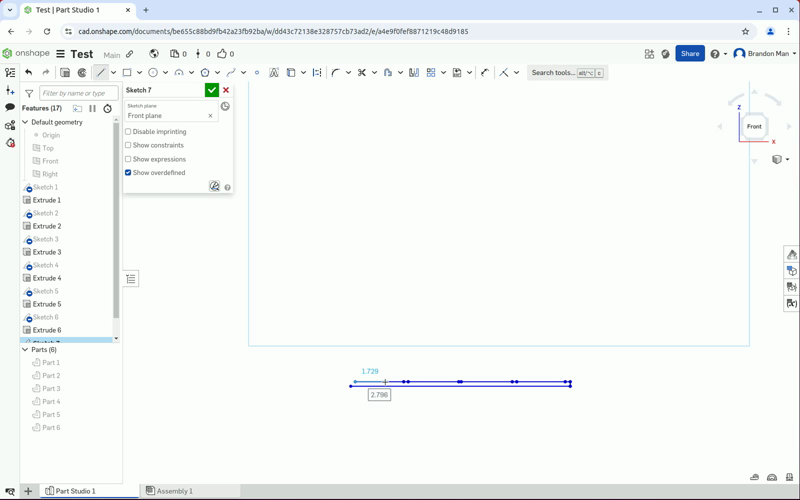
mouse_move(350, 381)
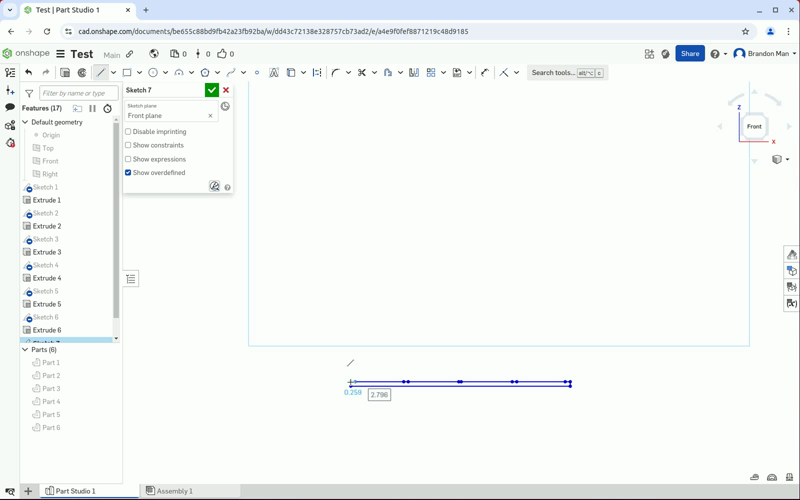
scroll(6)
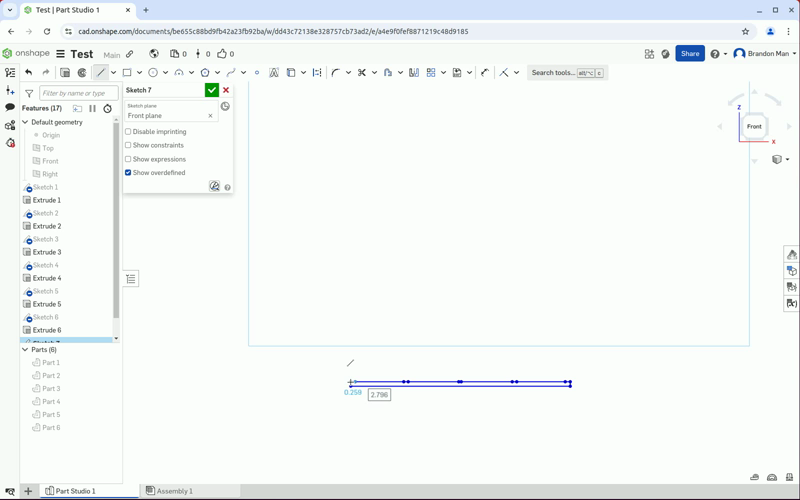
scroll(6)
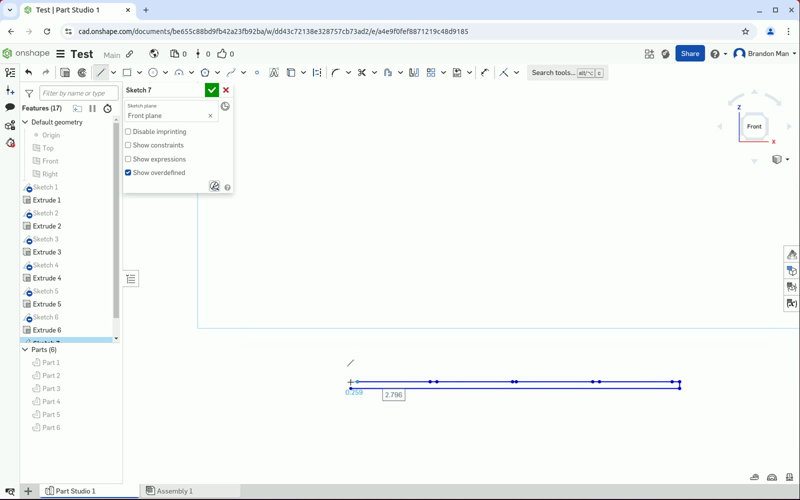
scroll(6)
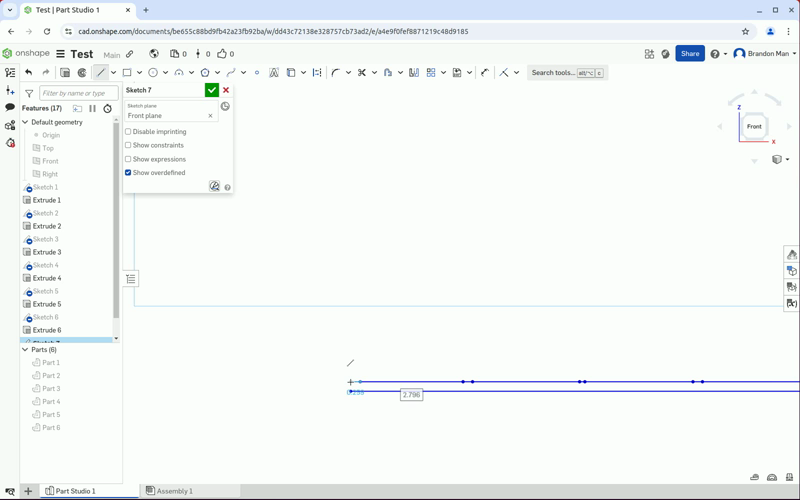
scroll(6)
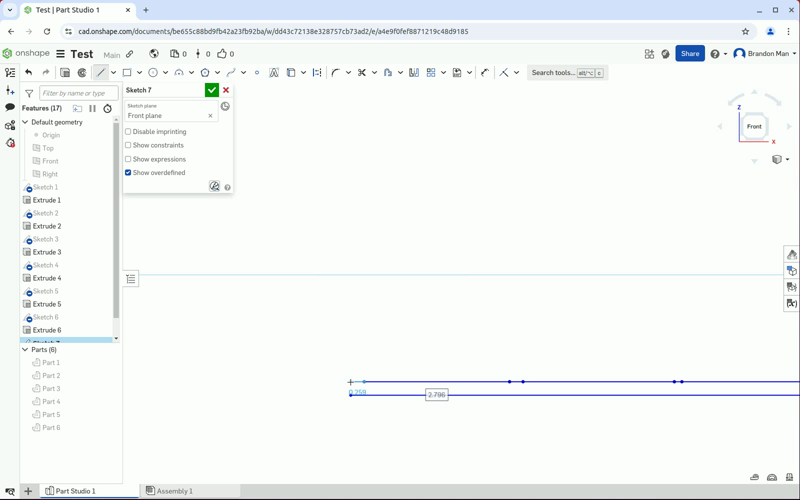
scroll(6)
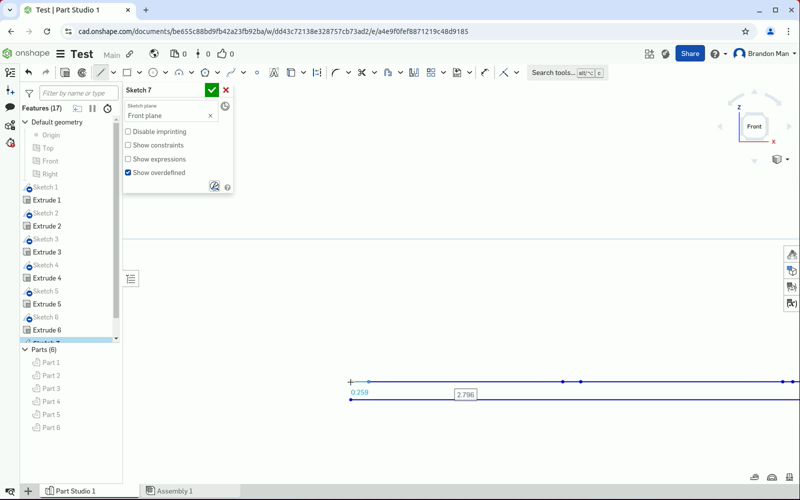
scroll(6)
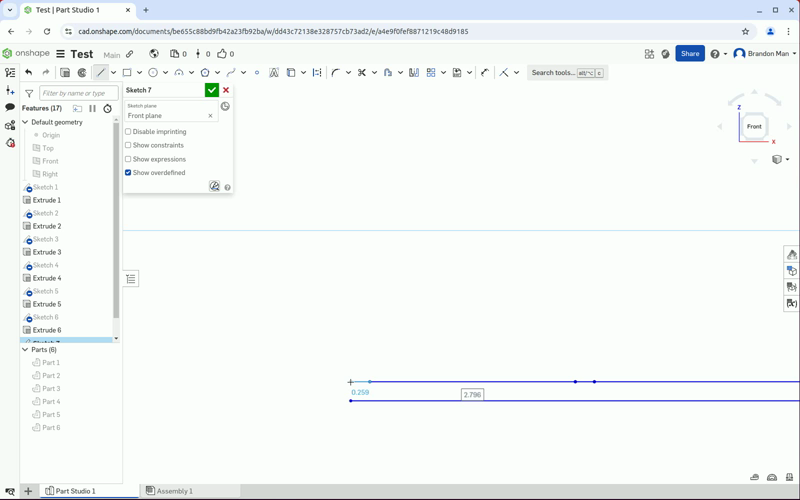
scroll(6)
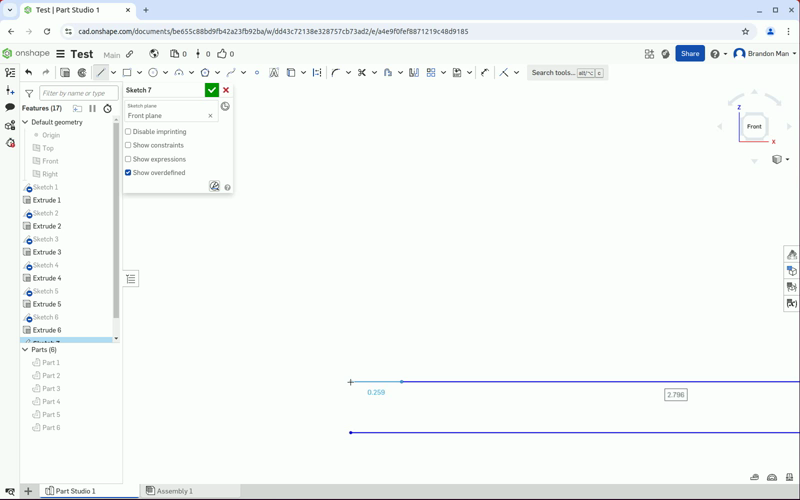
click(350, 381)
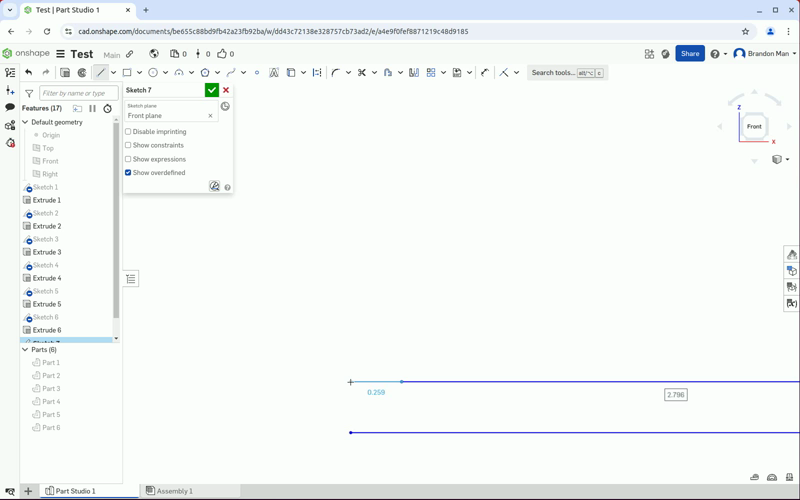
scroll(-6)
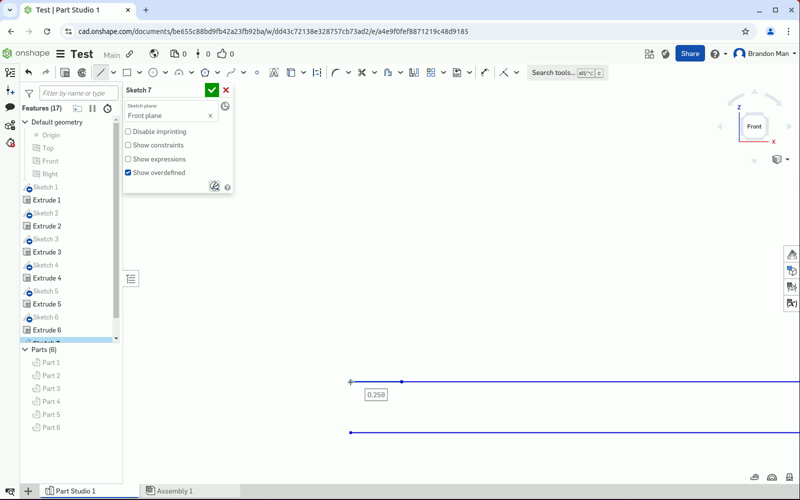
scroll(-6)
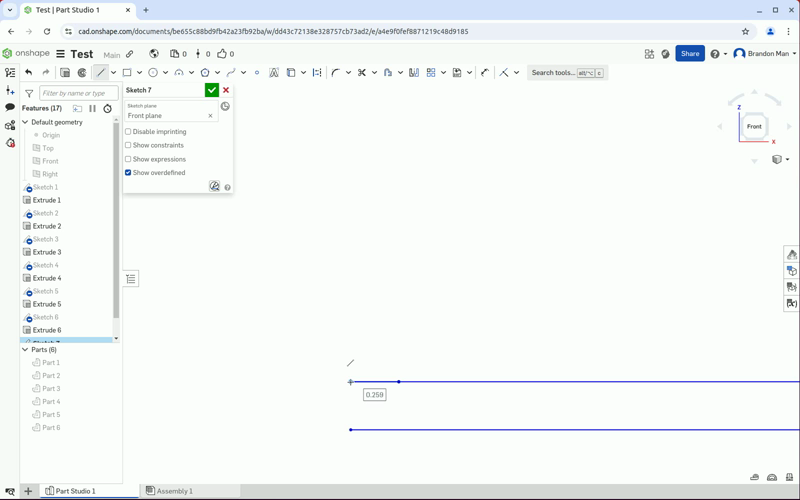
scroll(-6)
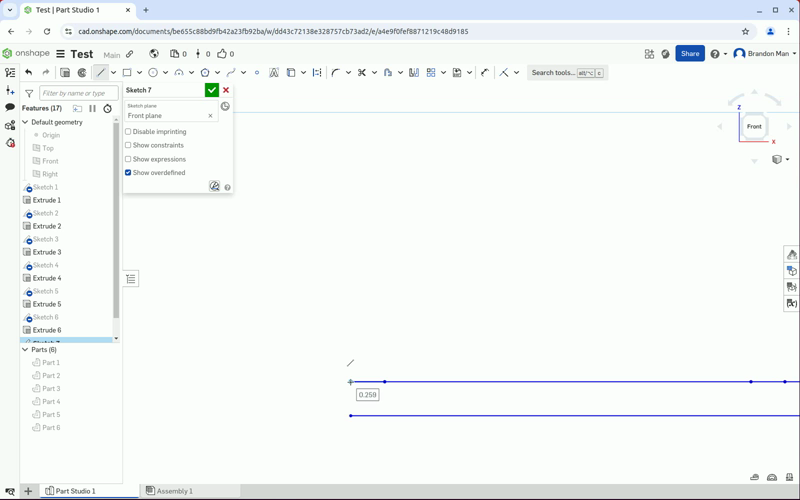
scroll(-6)
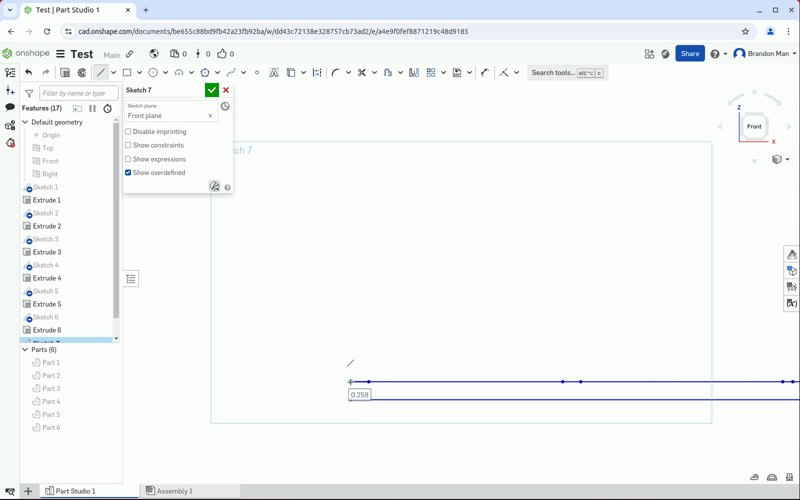
scroll(-6)
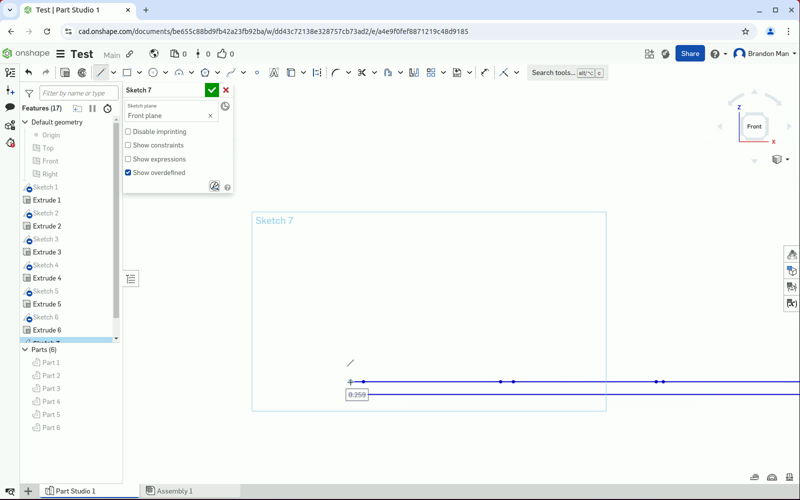
scroll(-6)
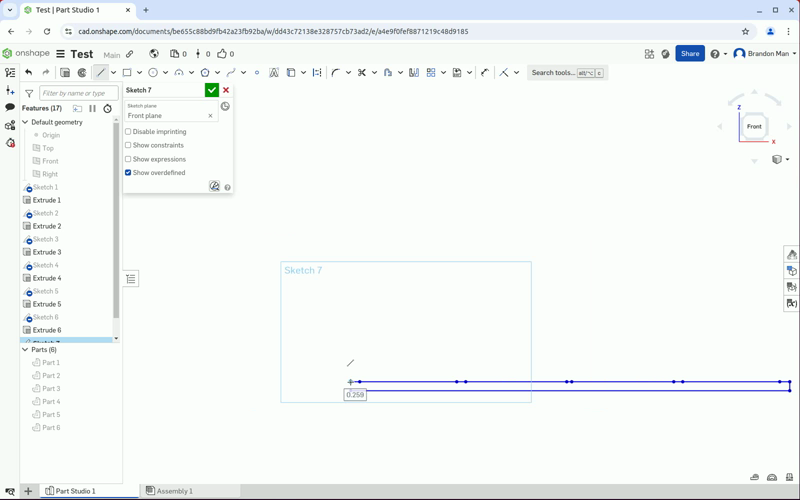
scroll(-6)
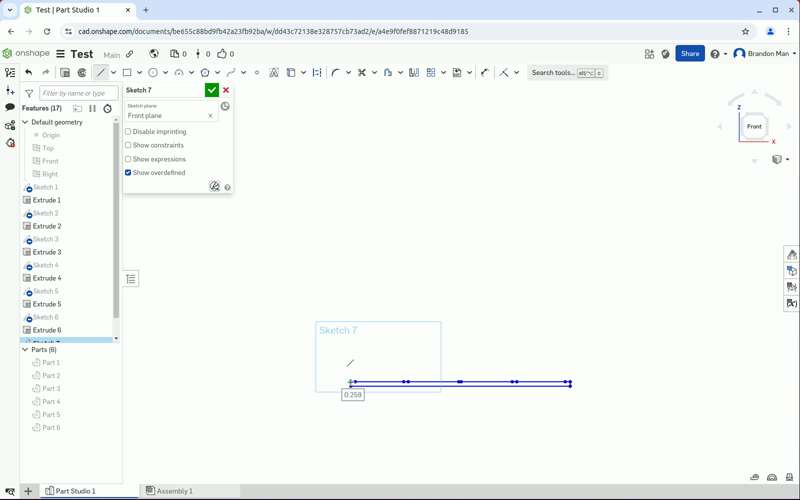
key_up(shift)
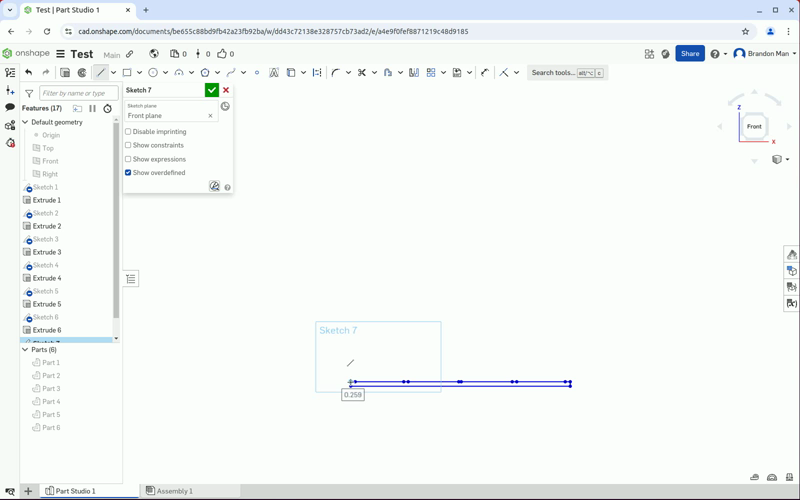
mouse_move(380, 381)
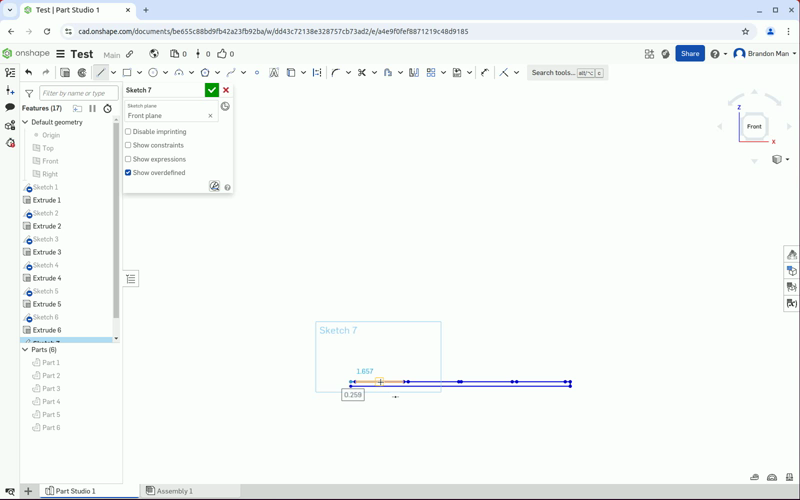
key_down(shift)
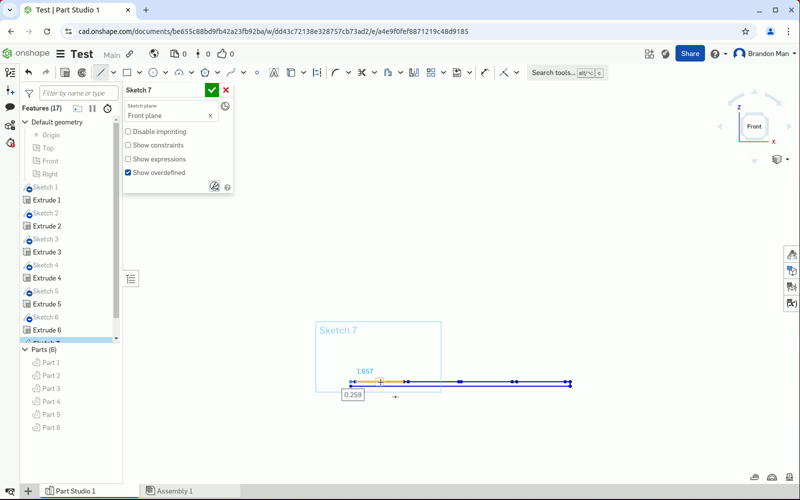
mouse_move(350, 386)
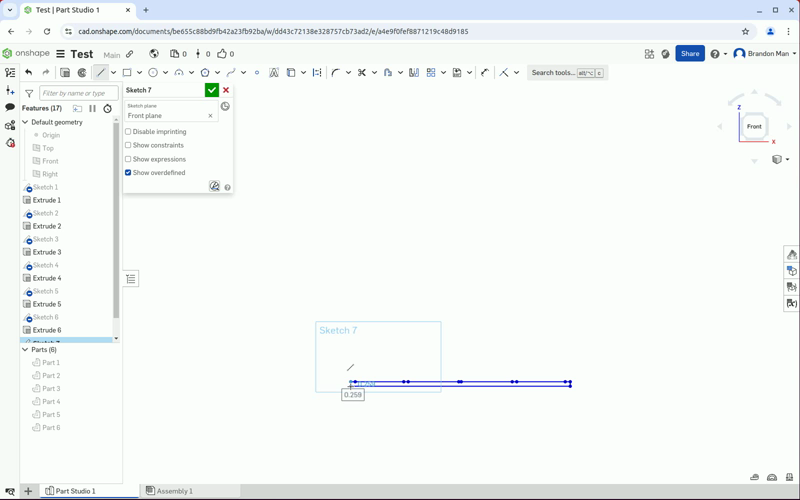
scroll(6)
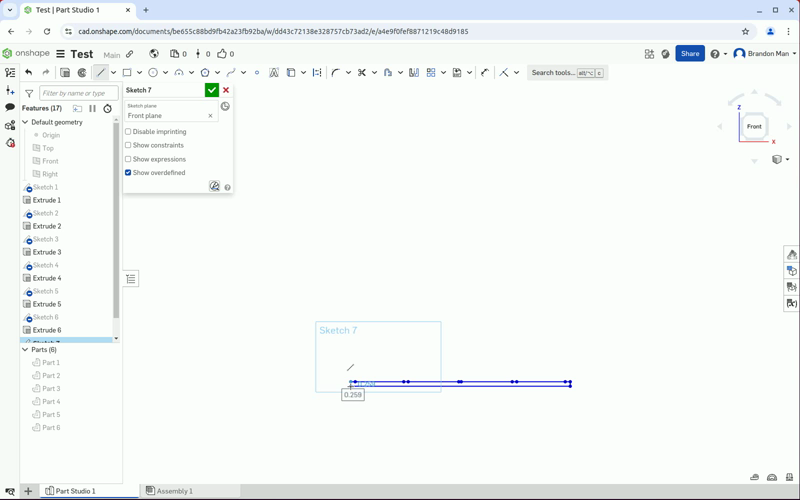
scroll(6)
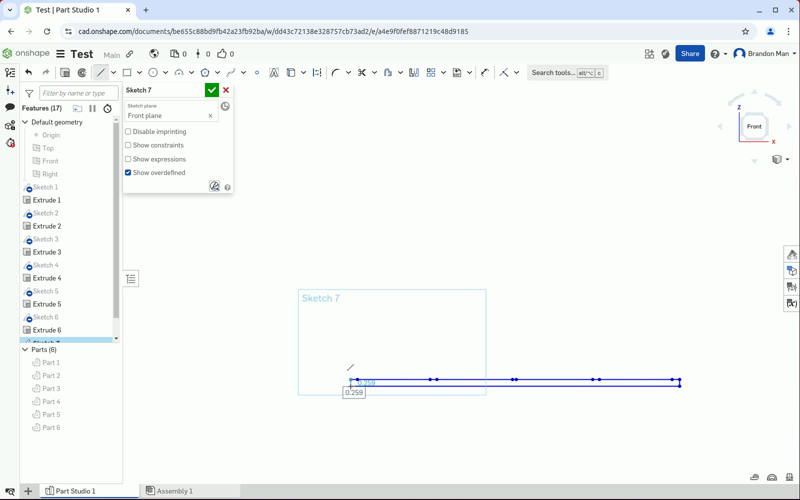
scroll(6)
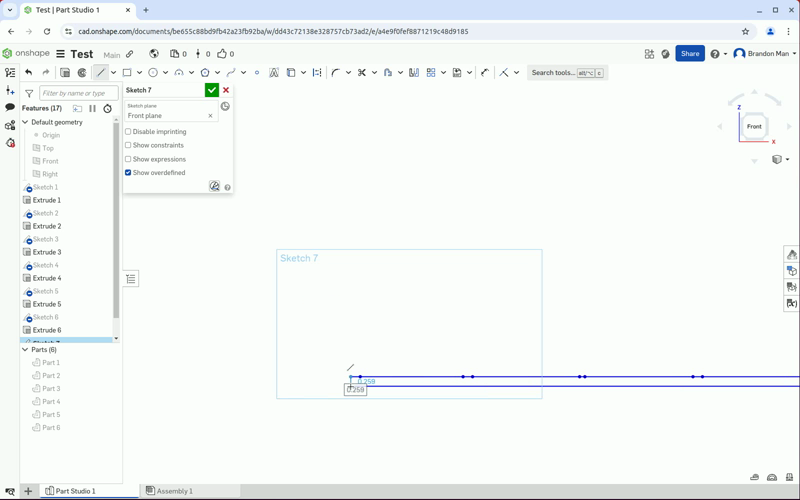
scroll(6)
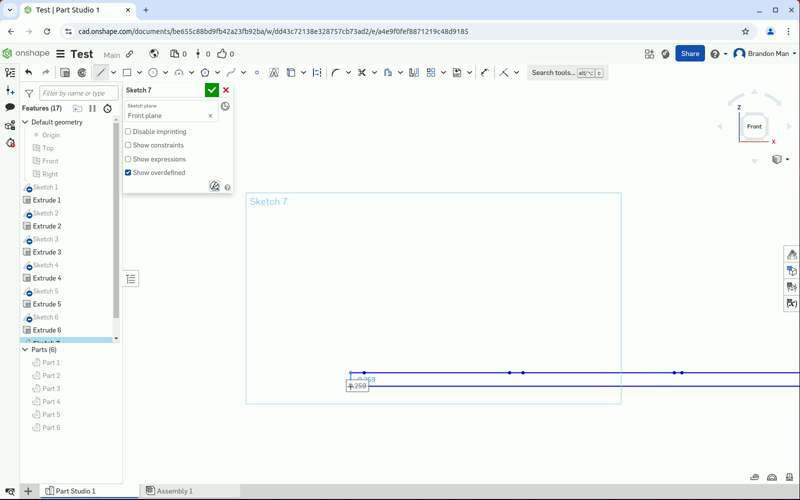
scroll(6)
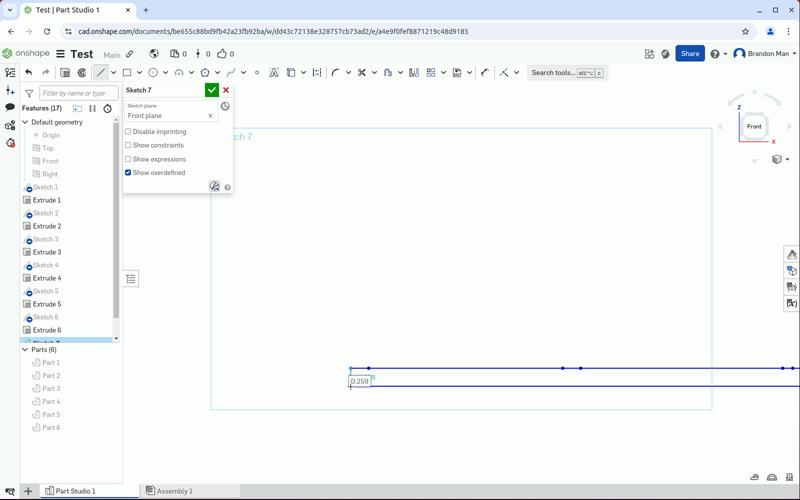
scroll(6)
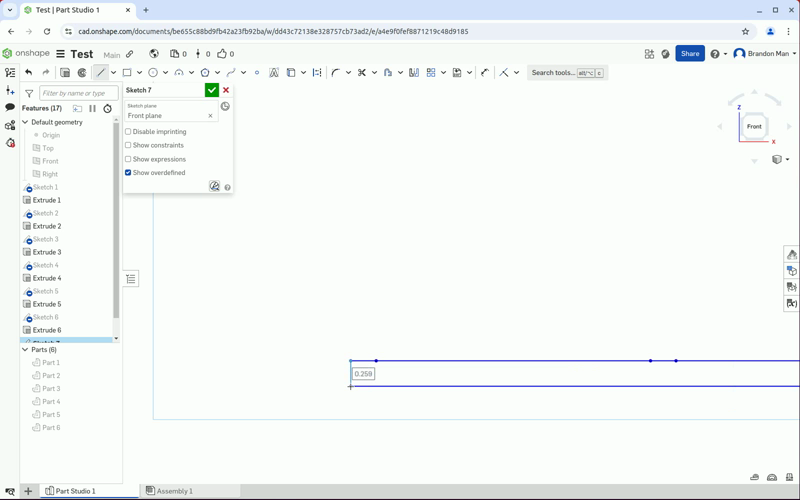
scroll(6)
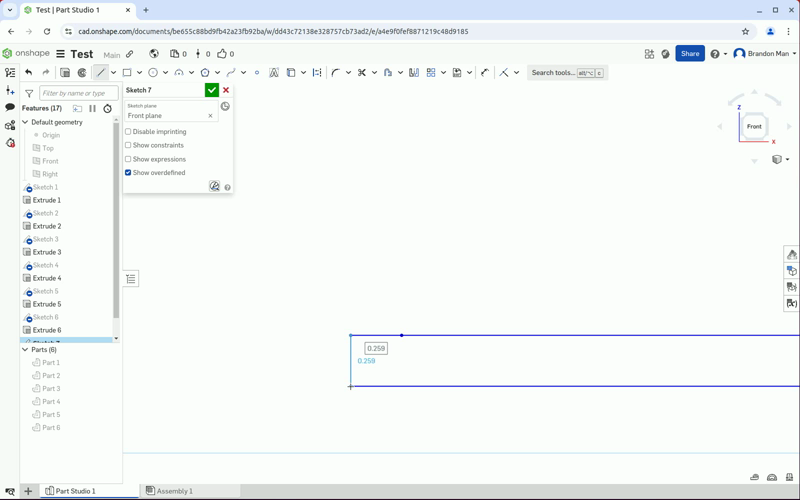
key_up(shift)
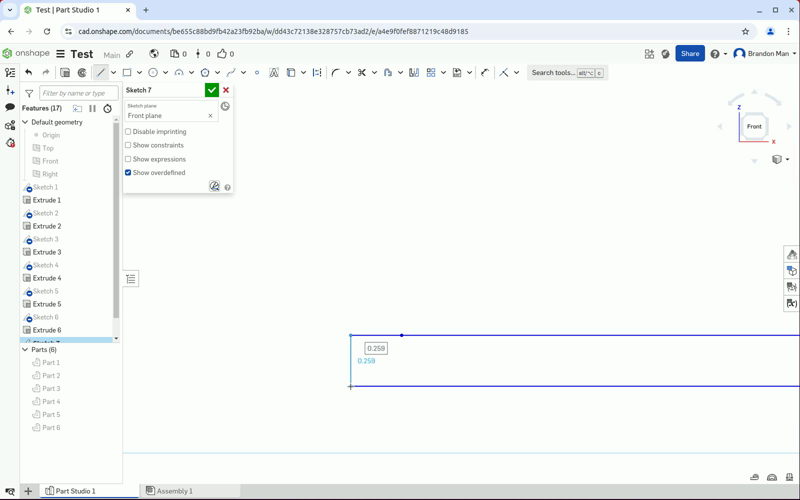
click(350, 386)
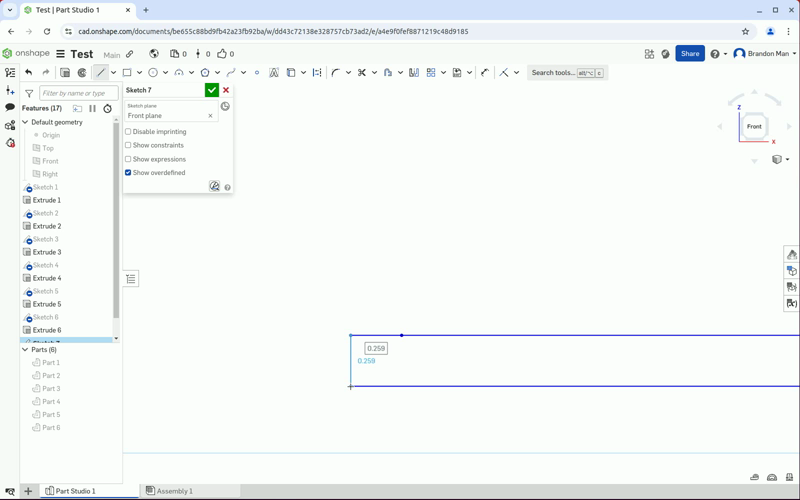
scroll(-6)
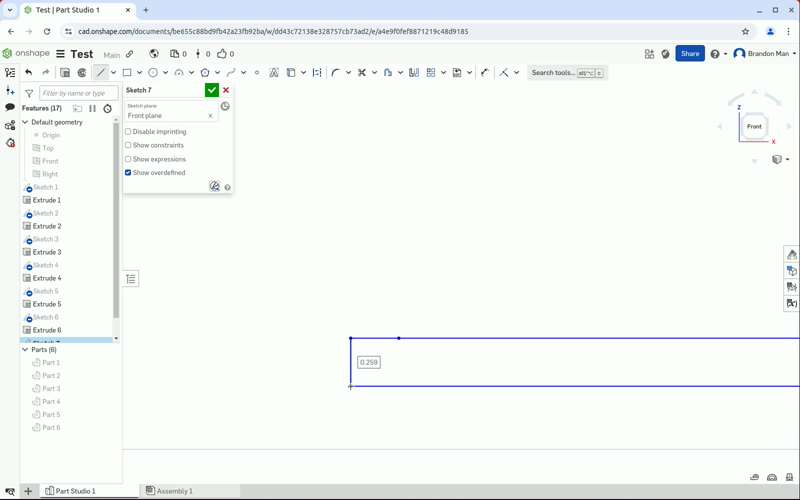
scroll(-6)
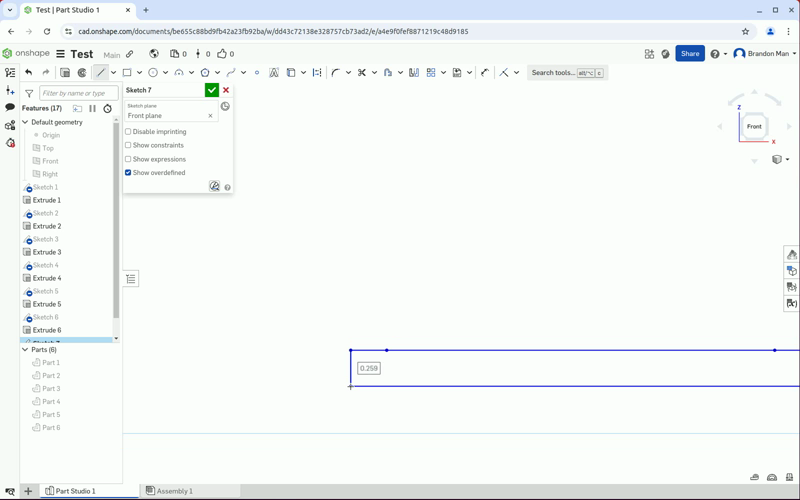
scroll(-6)
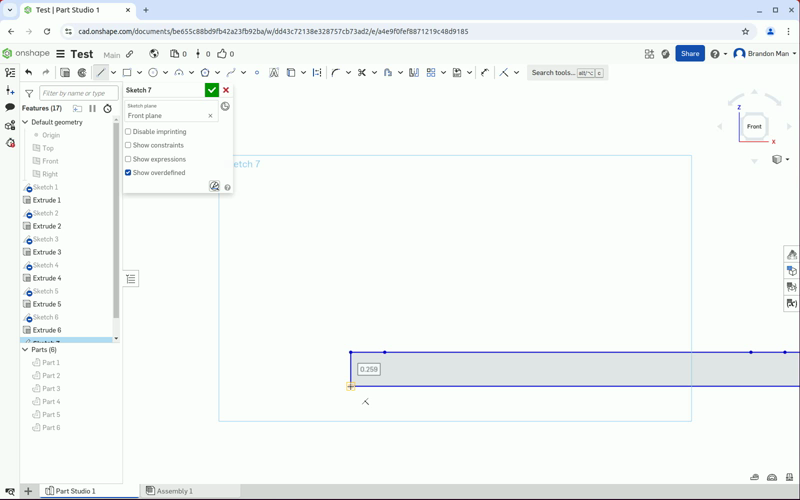
scroll(-6)
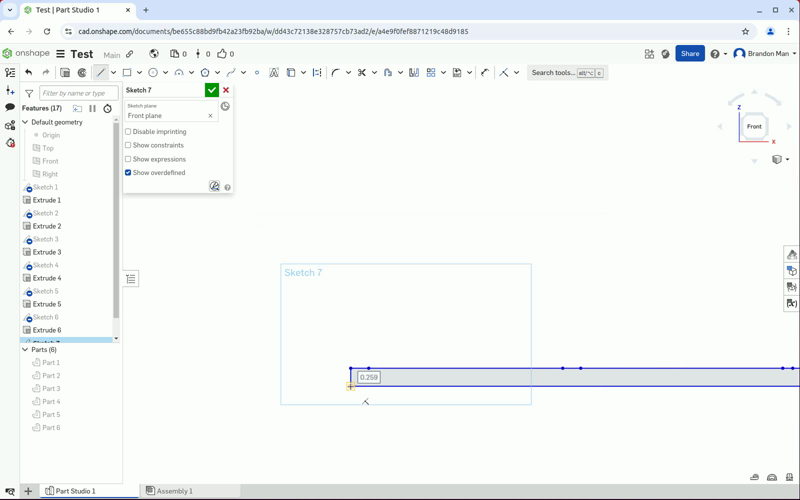
scroll(-6)
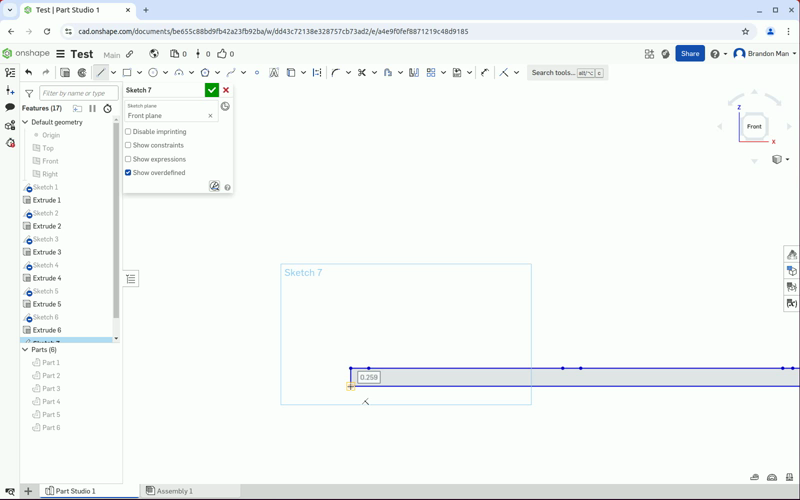
scroll(-6)
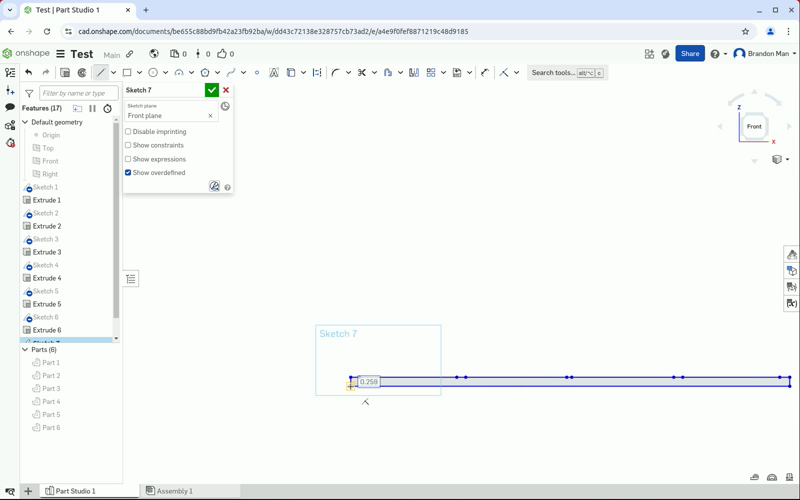
scroll(-6)
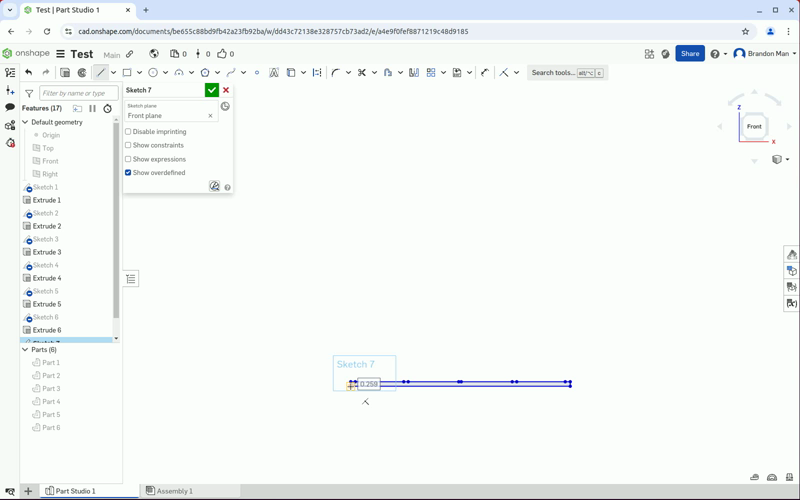
key(esc)
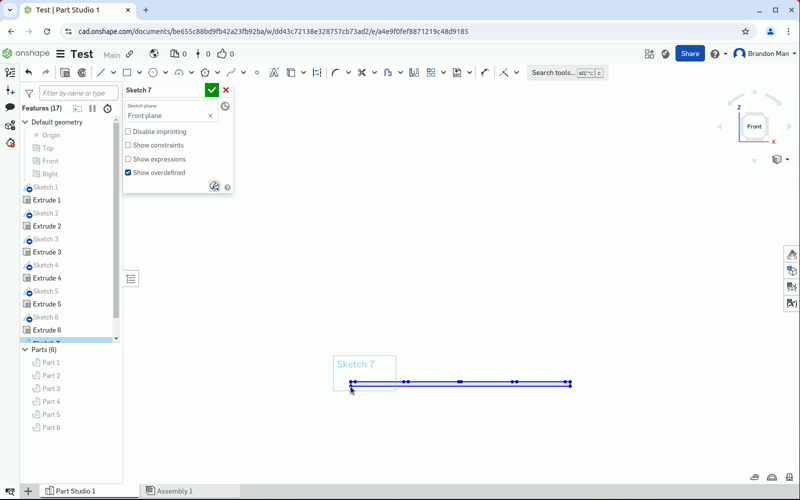
mouse_move(435, 385)
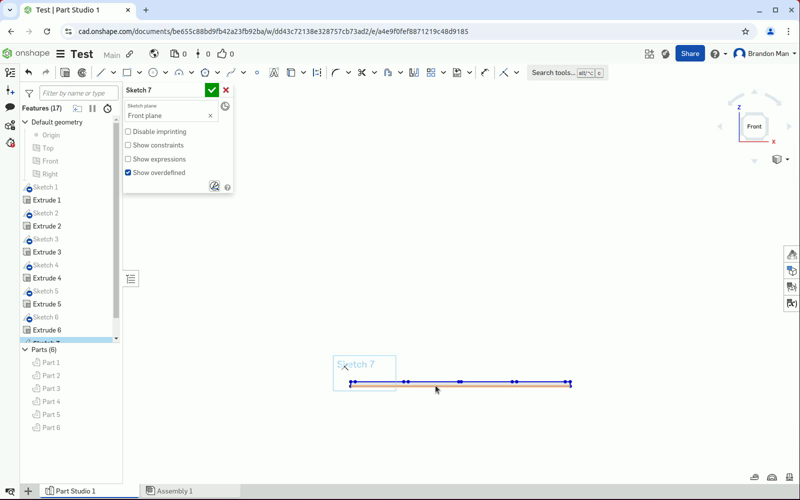
scroll(6)
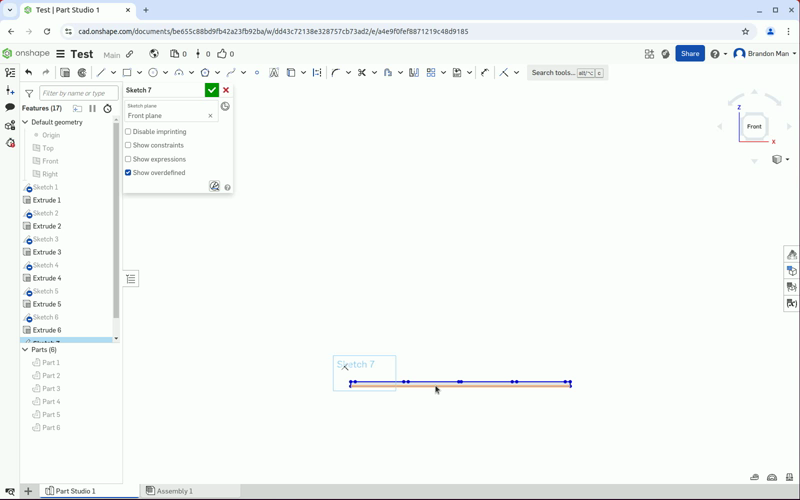
scroll(6)
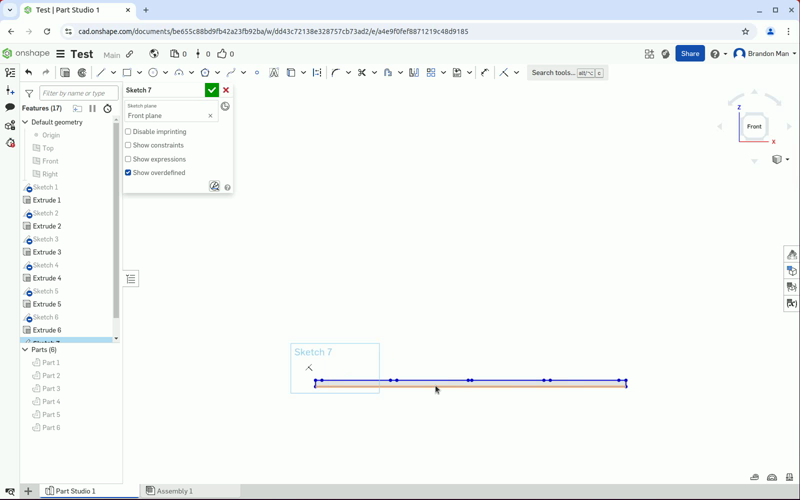
scroll(6)
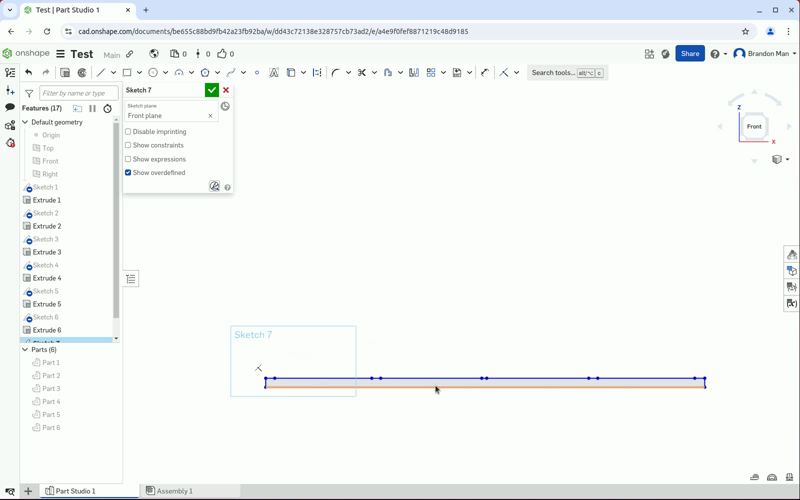
scroll(6)
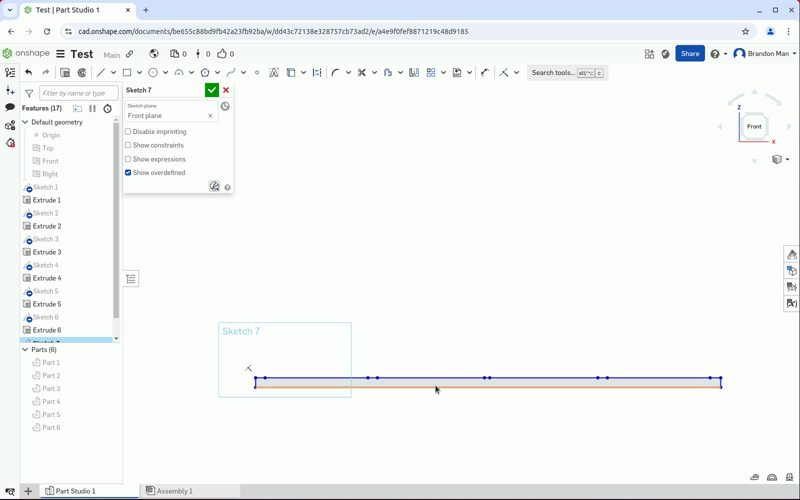
scroll(6)
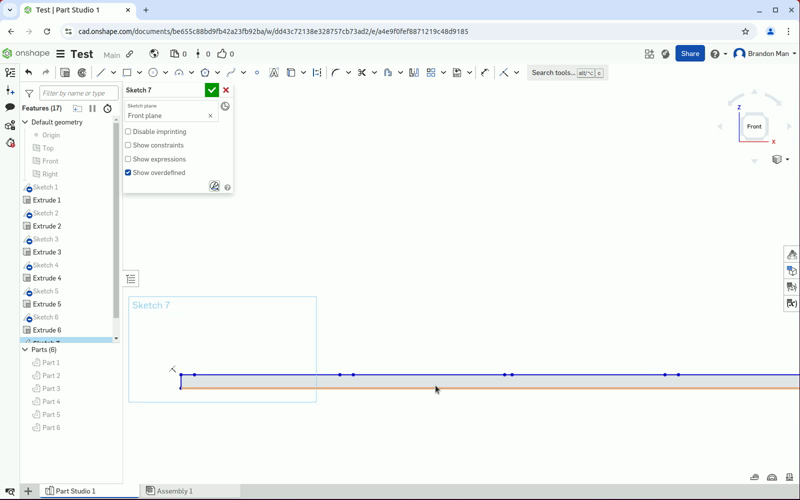
scroll(6)
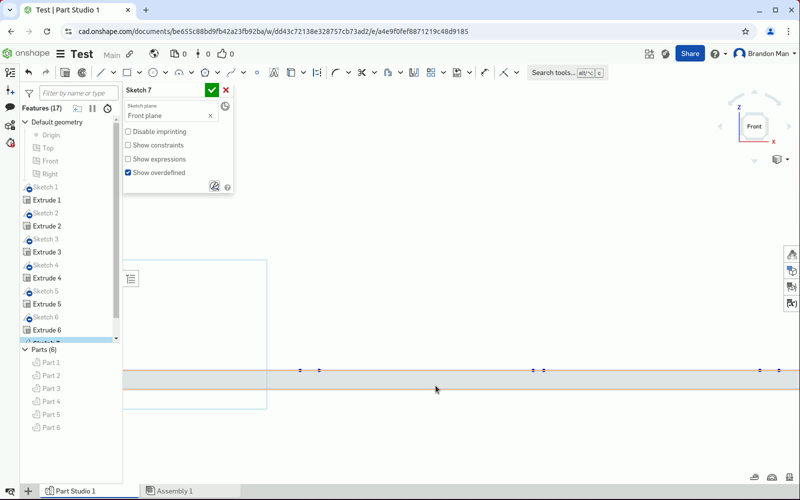
scroll(6)
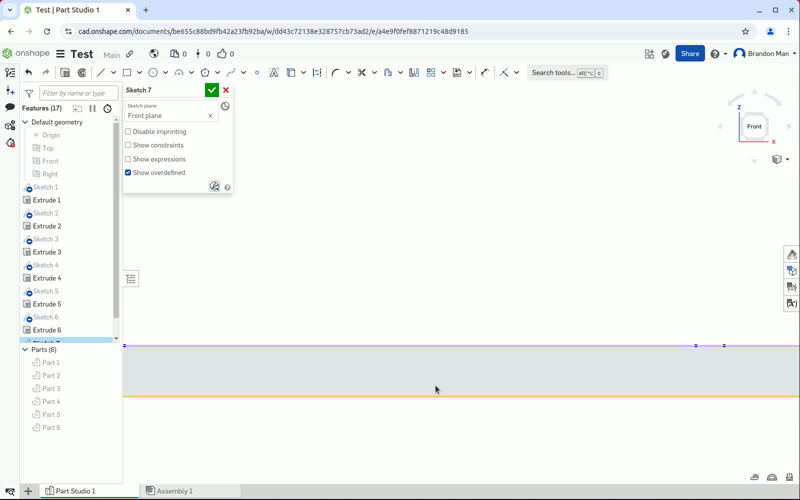
click(435, 385)
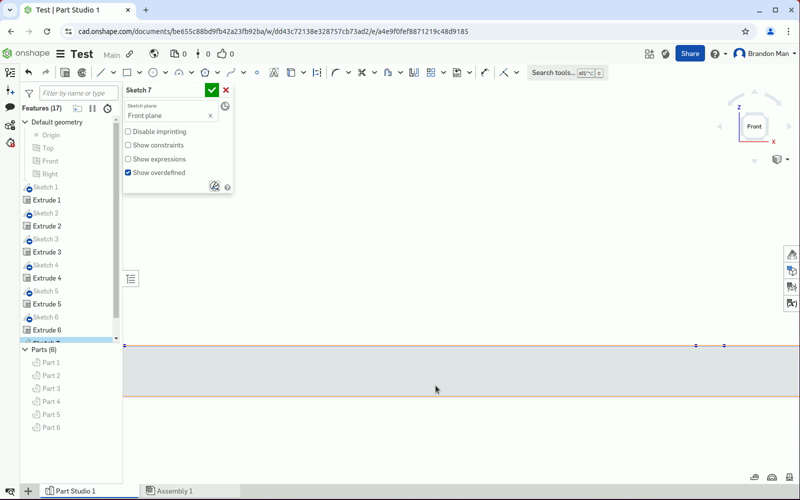
scroll(-6)
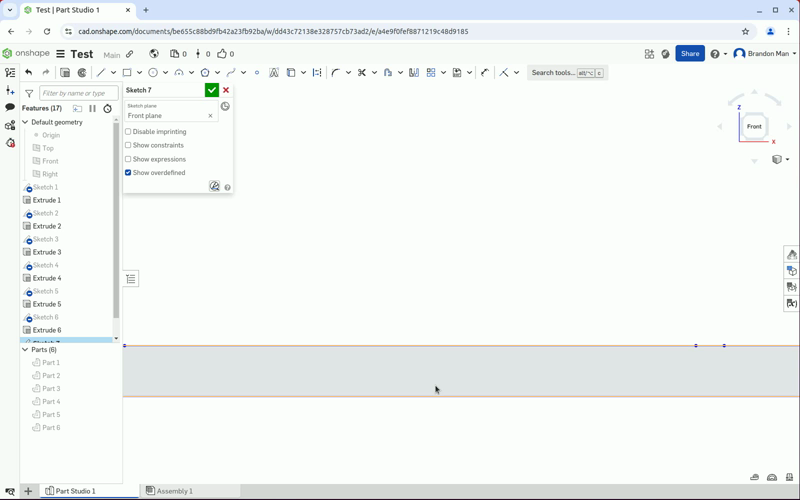
scroll(-6)
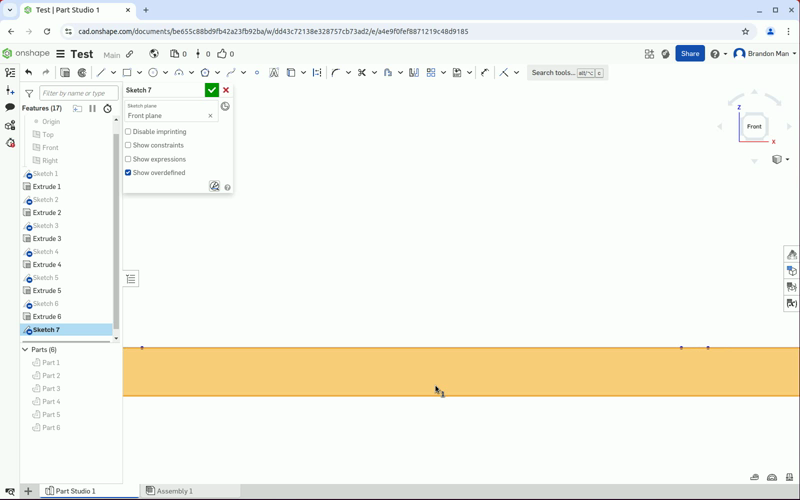
scroll(-6)
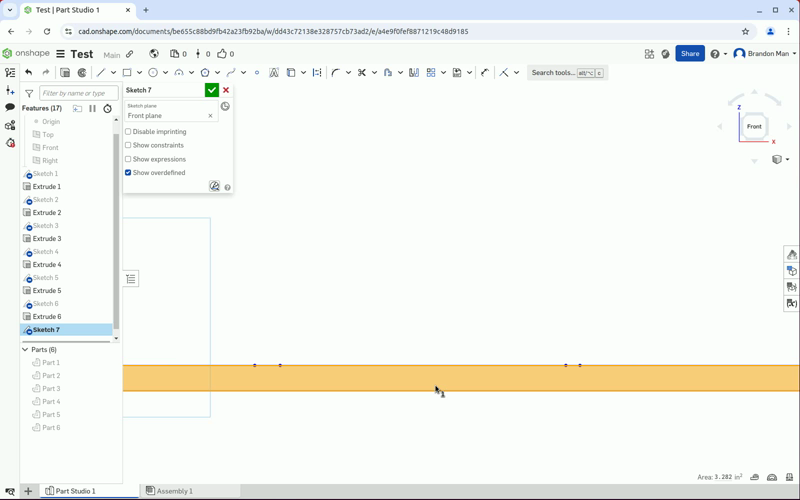
scroll(-6)
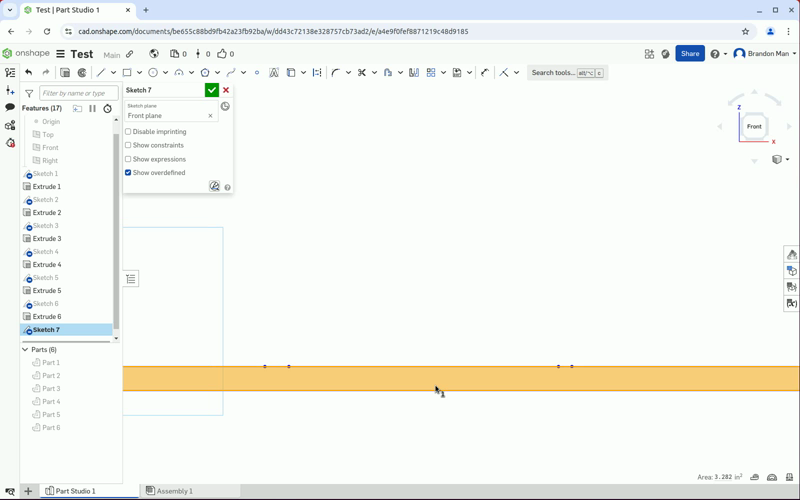
scroll(-6)
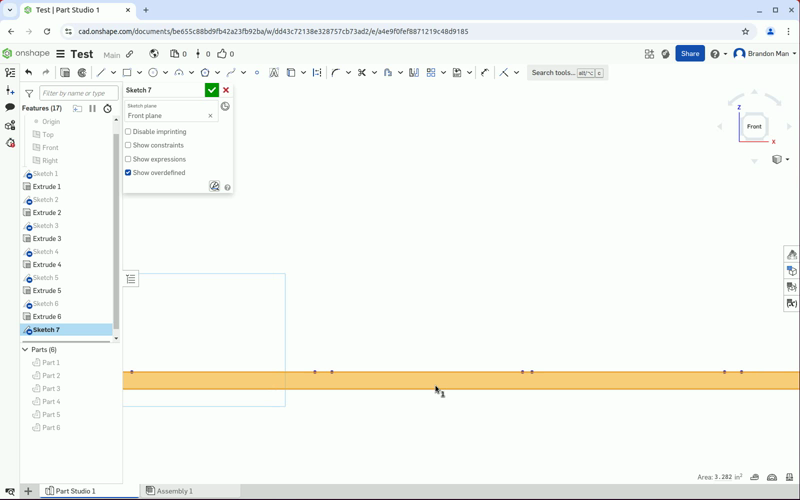
scroll(-6)
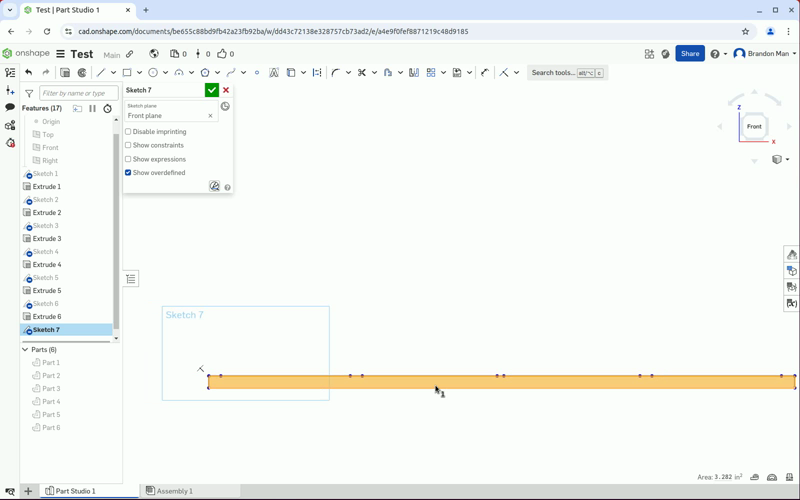
scroll(-6)
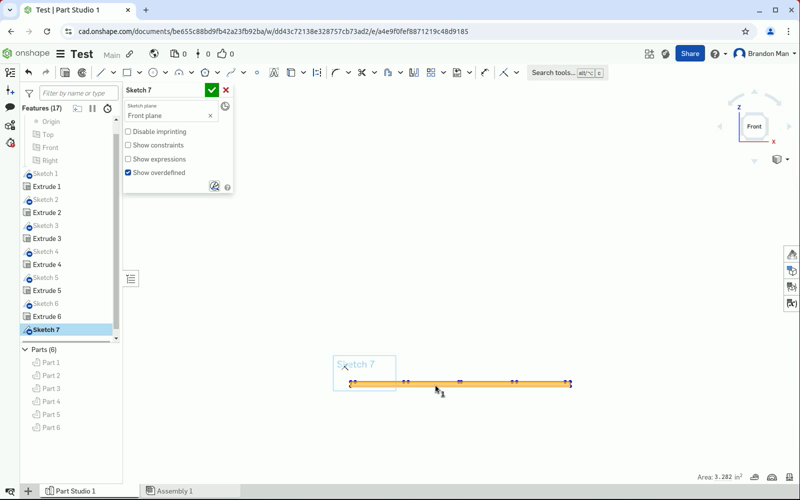
mouse_move(73, 352)
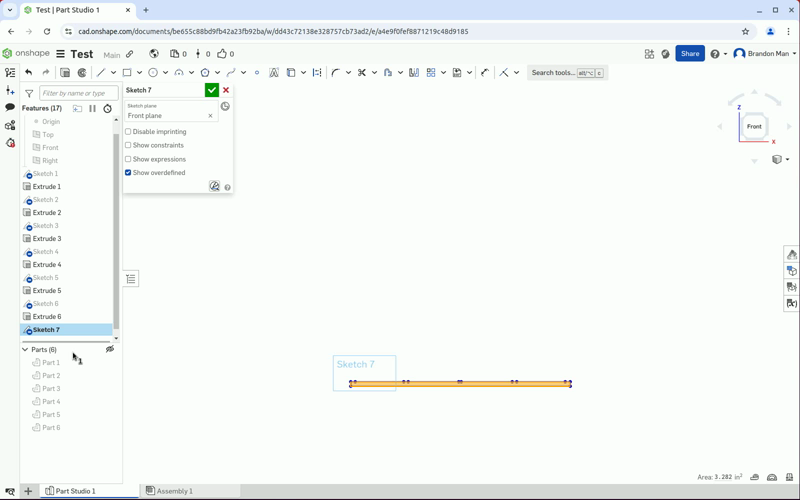
key(shift+y)
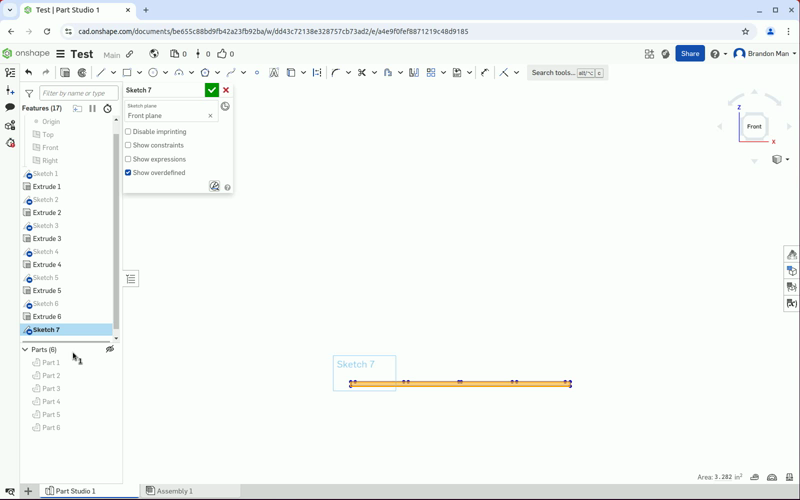
key(shift+e)
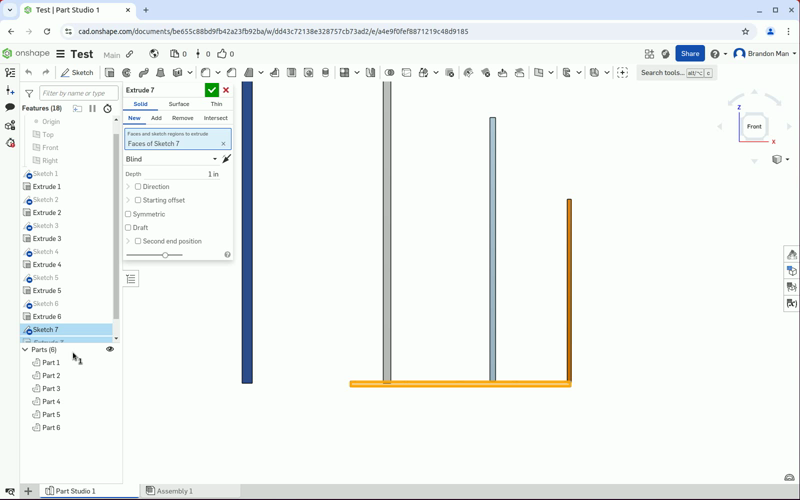
mouse_move(143, 106)
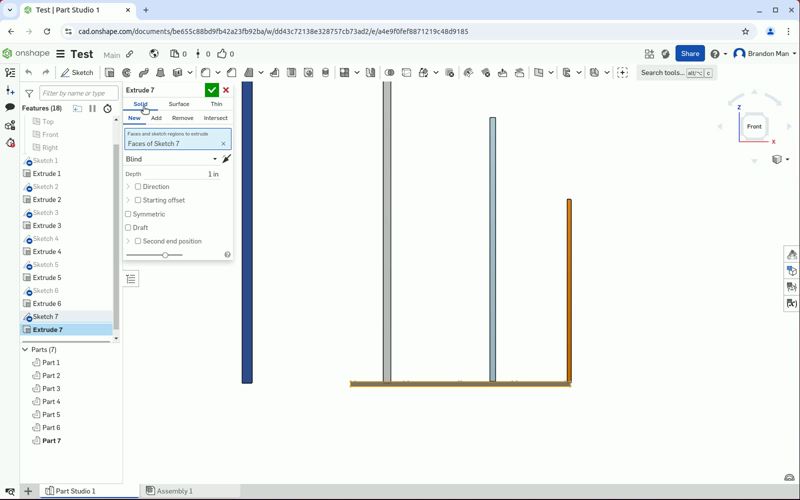
click(143, 106)
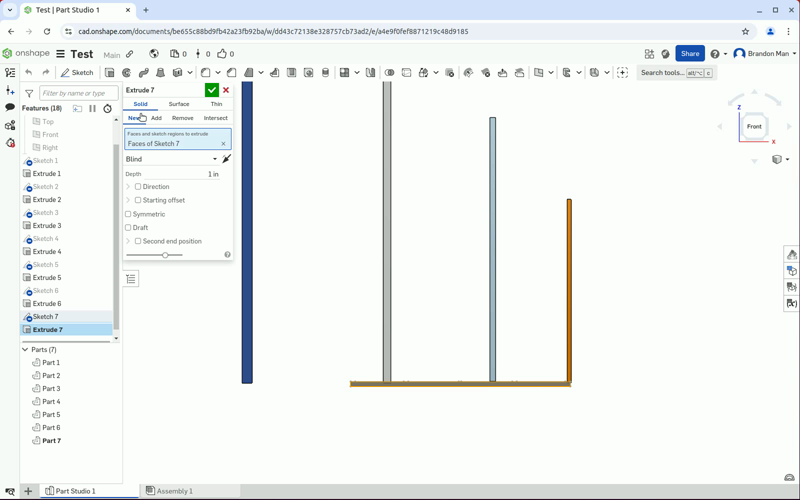
mouse_move(137, 120)
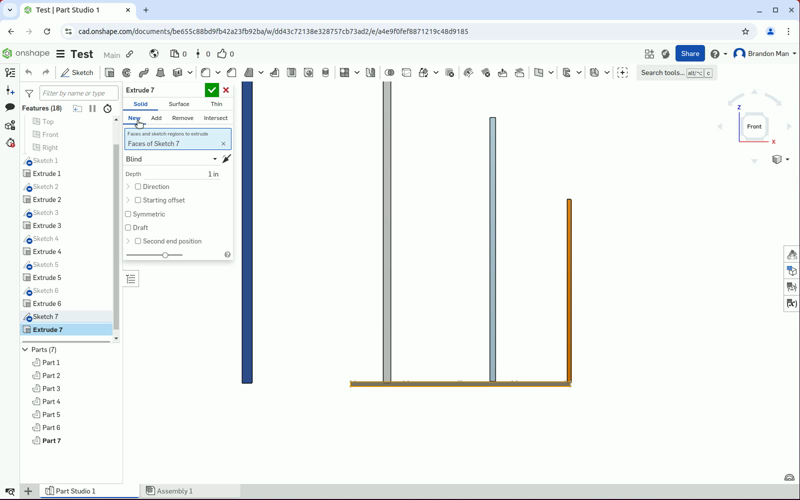
click(137, 120)
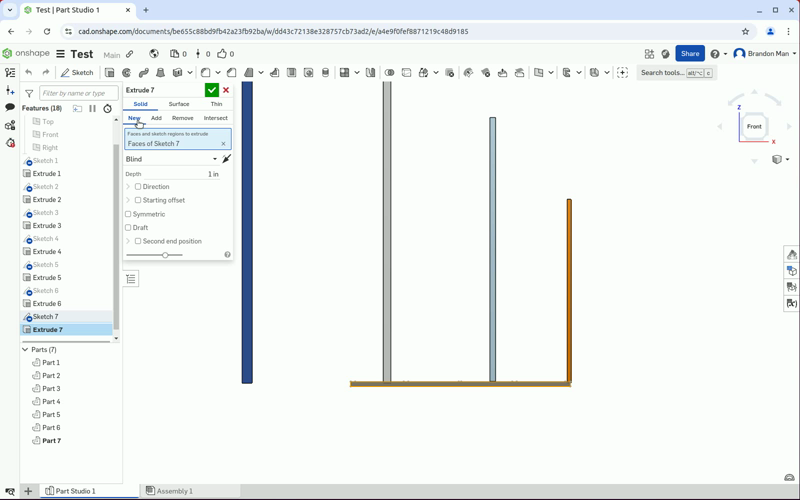
key(tab, 4)
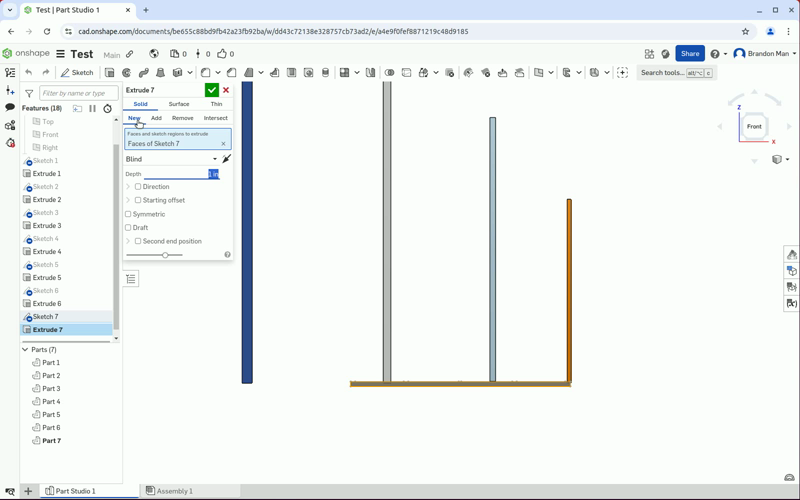
text(0.963)
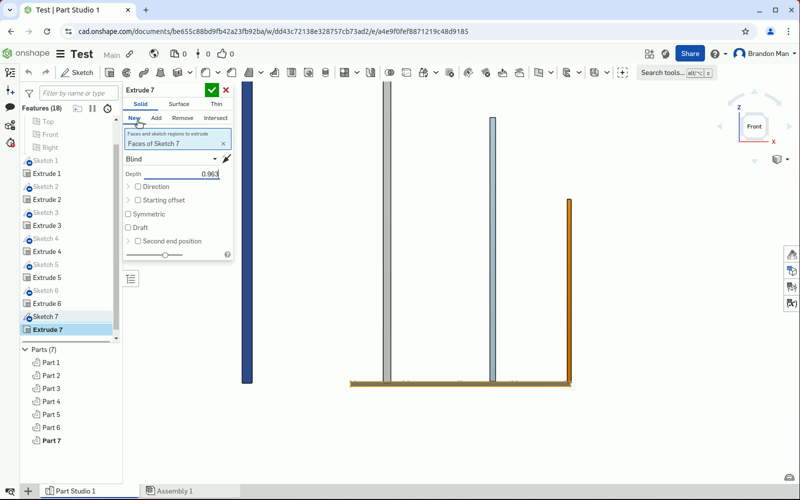
key(enter)
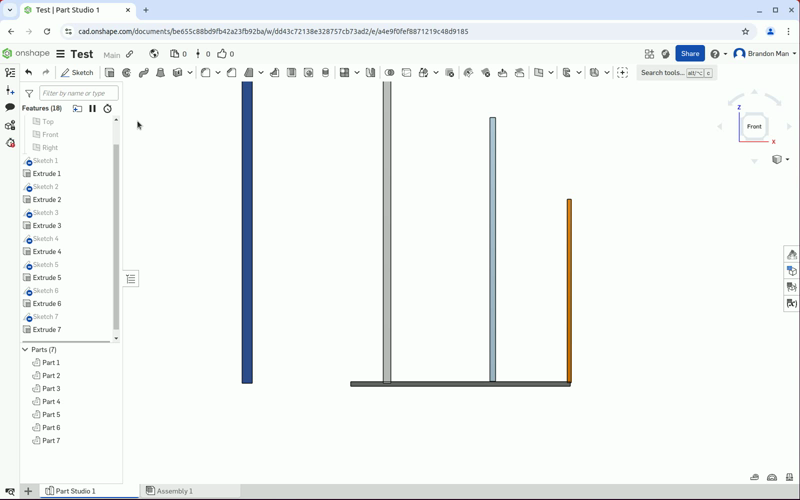
key(shift+h)
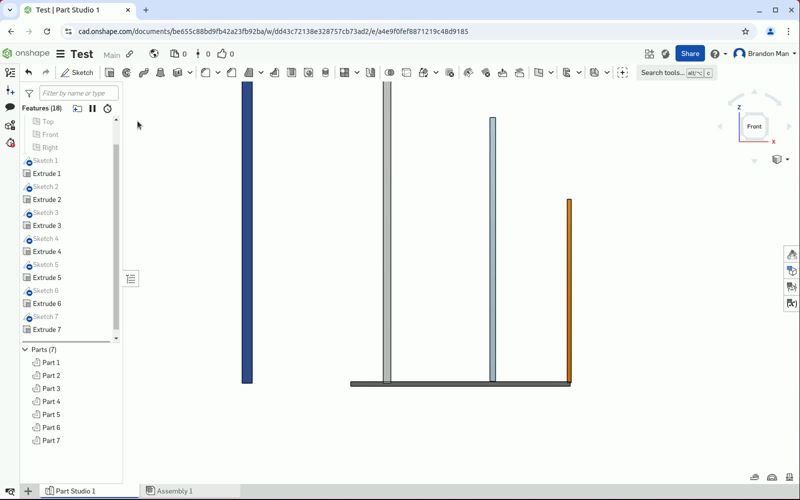
key(shift+h)
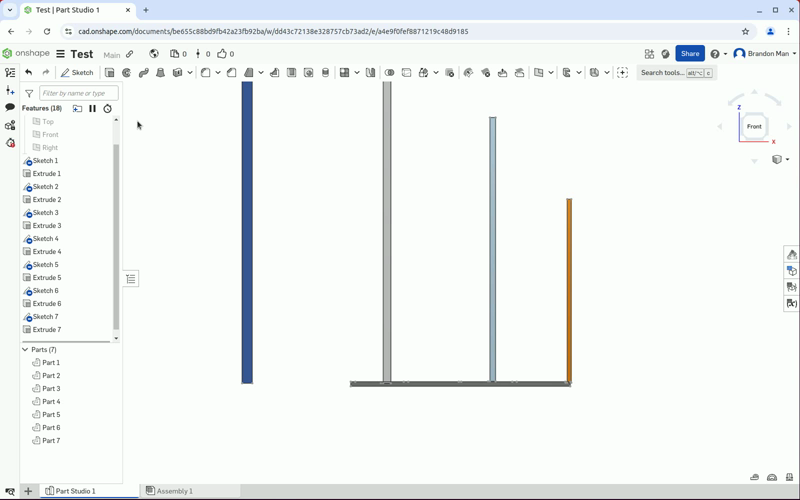
key(shift+7)
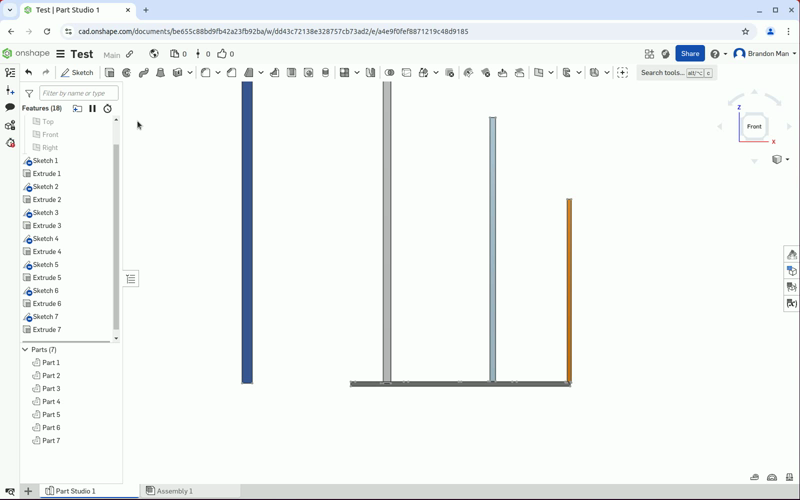
key(left, 2)
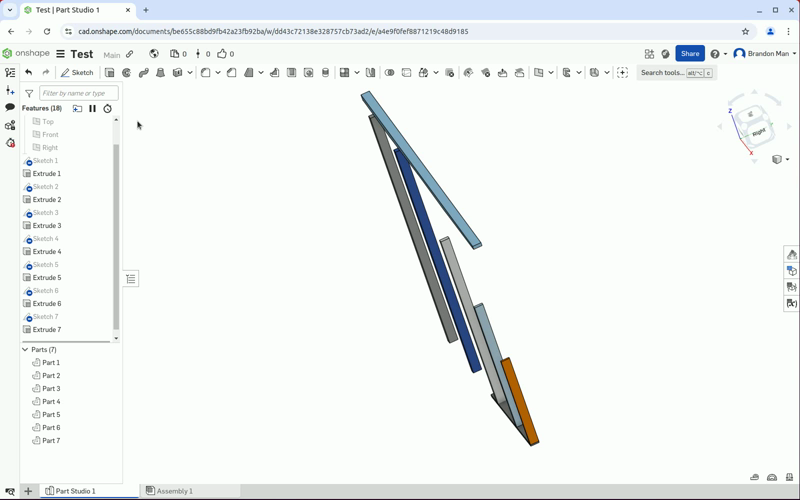
key(down, 2)
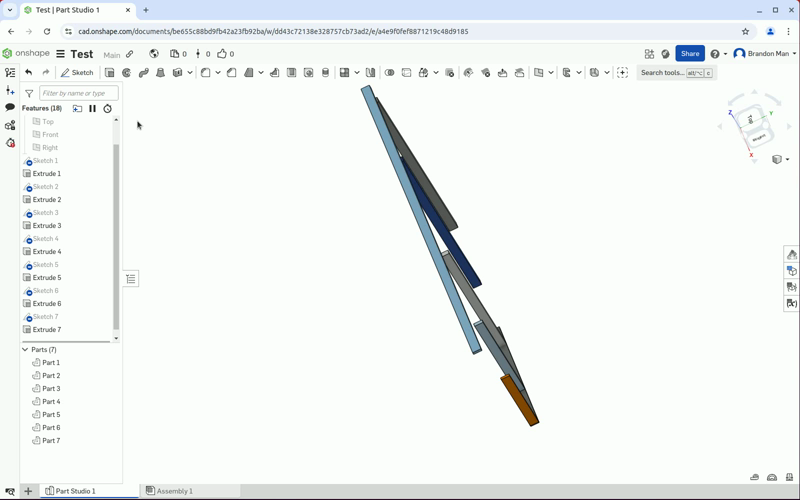
key(up, 2)
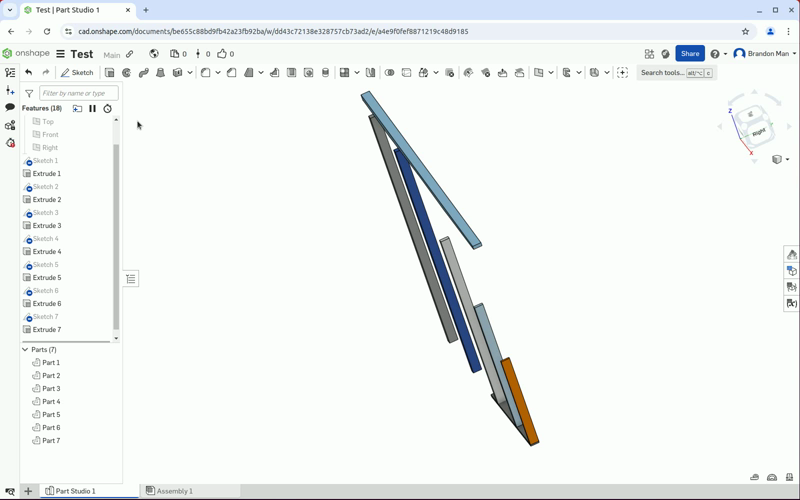
key(right, 2)
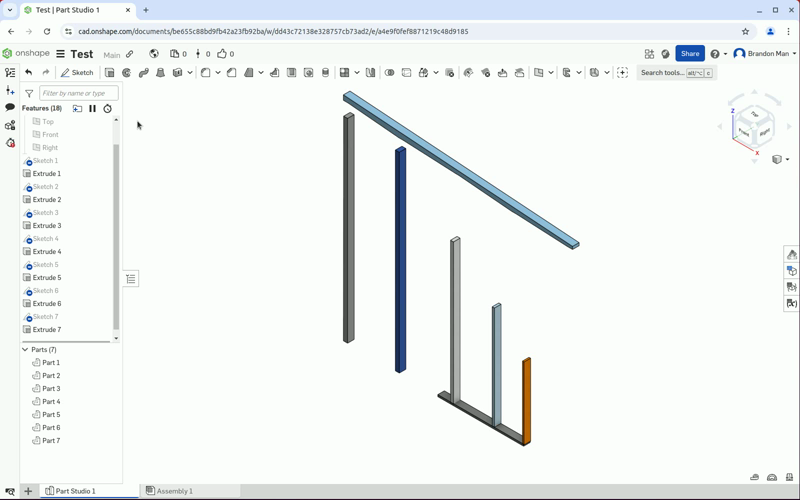
mouse_move(69, 163)
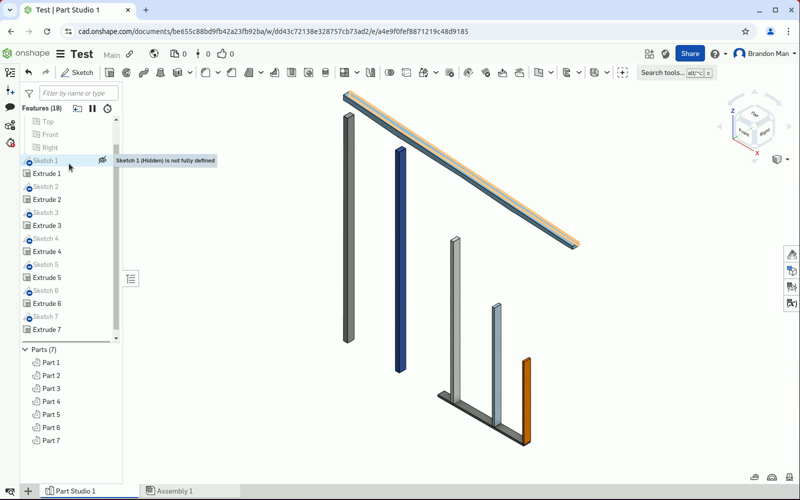
click(69, 163)